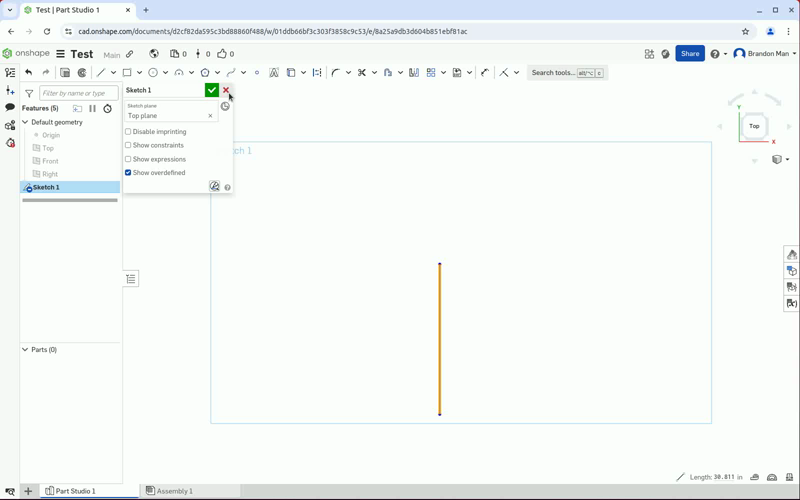
key(shift+h)
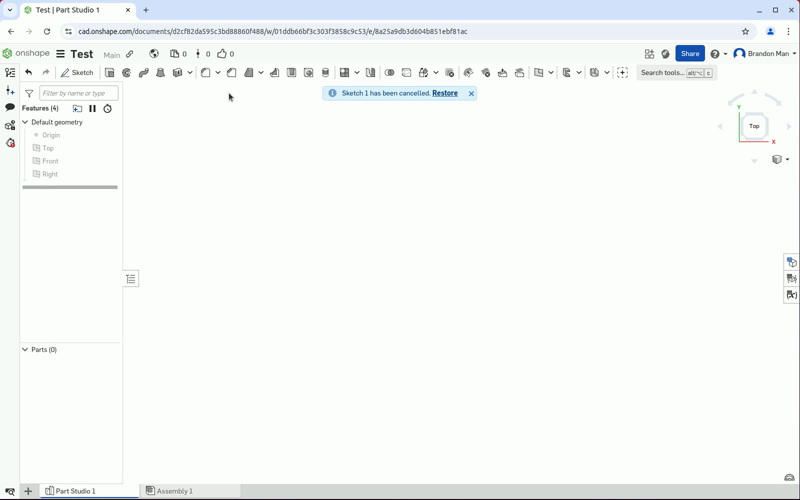
mouse_move(73, 352)
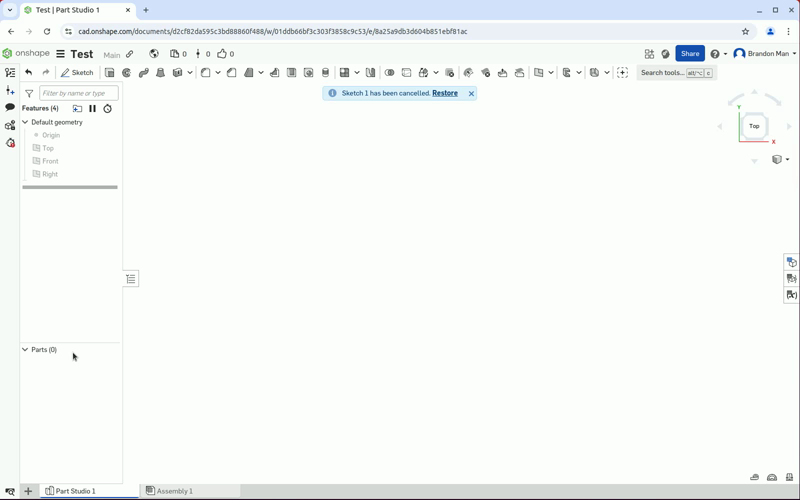
key(y)
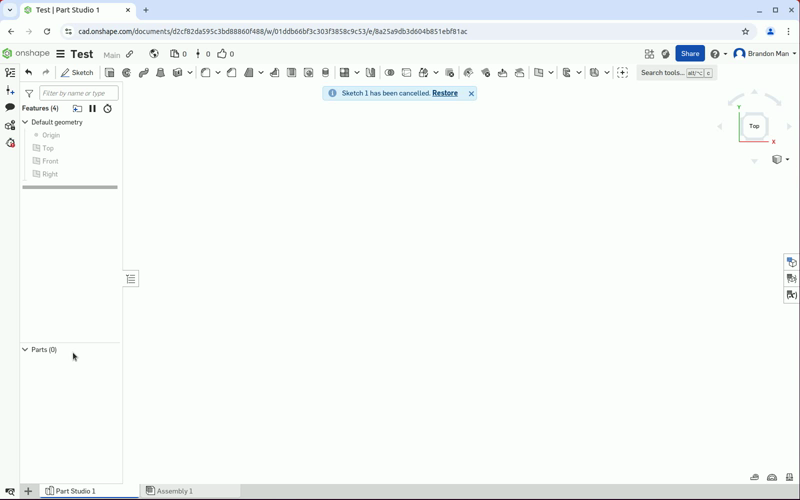
key(shift+p)
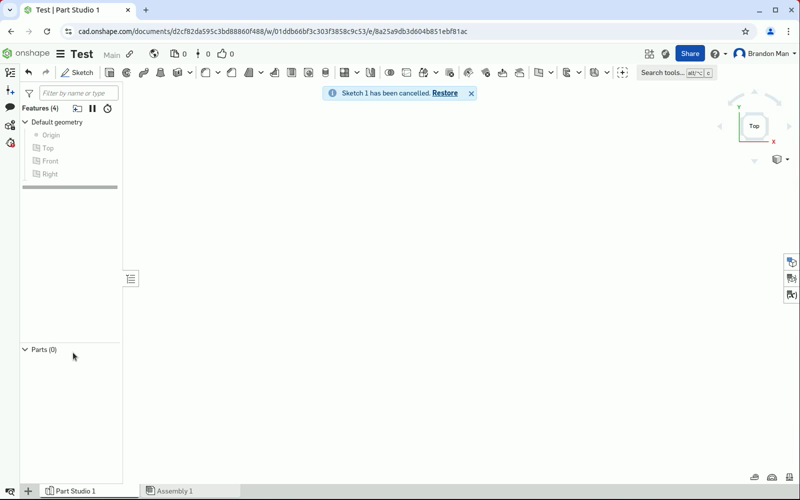
key(space)
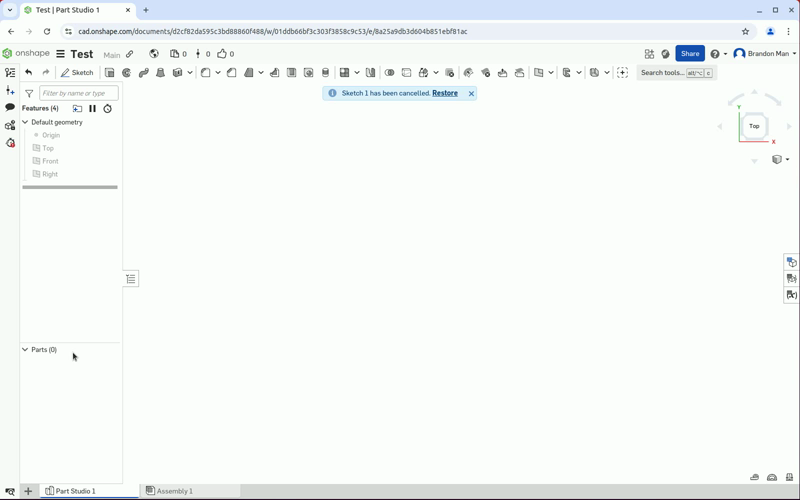
key_down(shift)
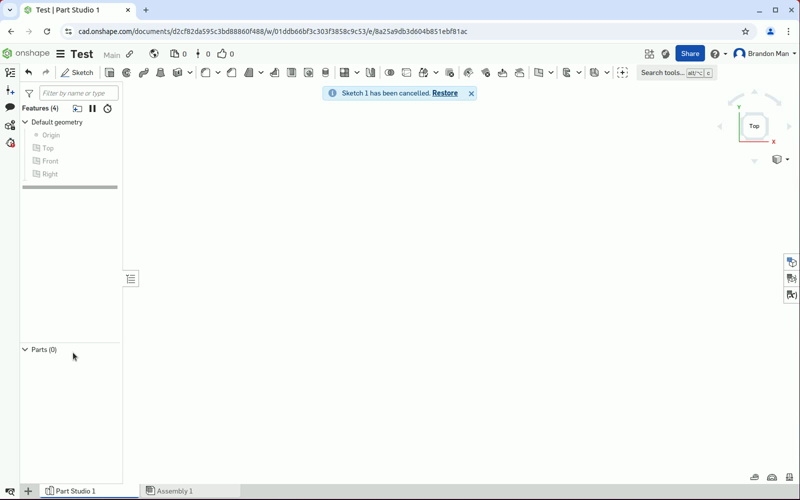
key(up)
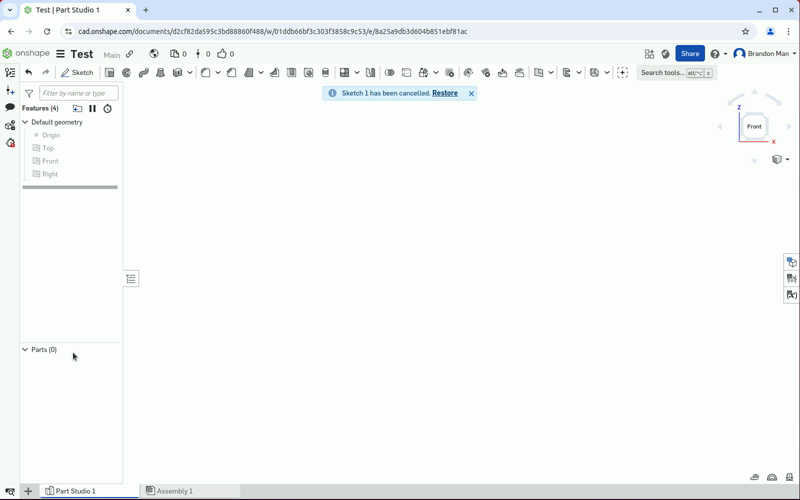
key_up(shift)
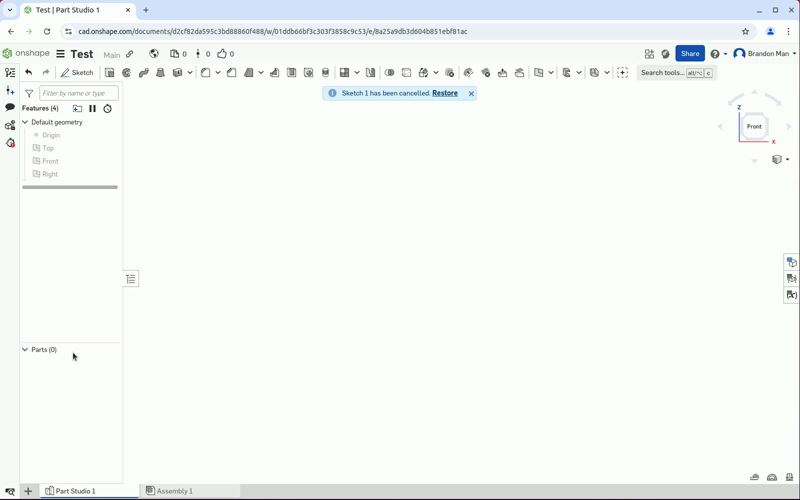
key(space)
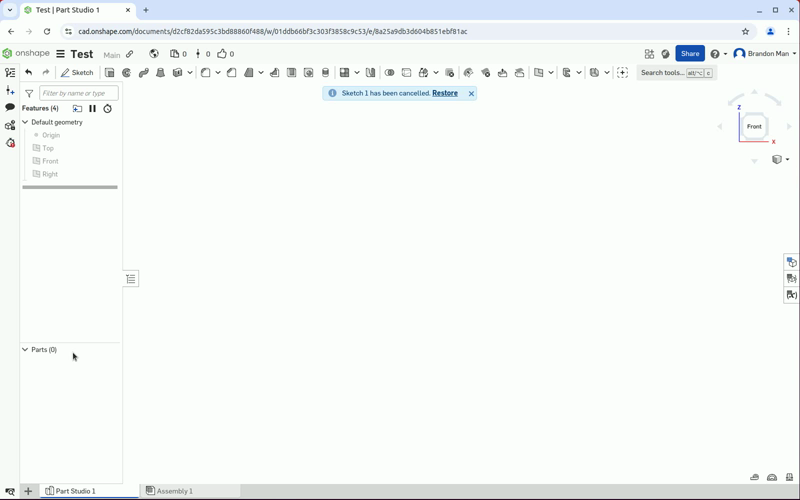
key_down(shift)
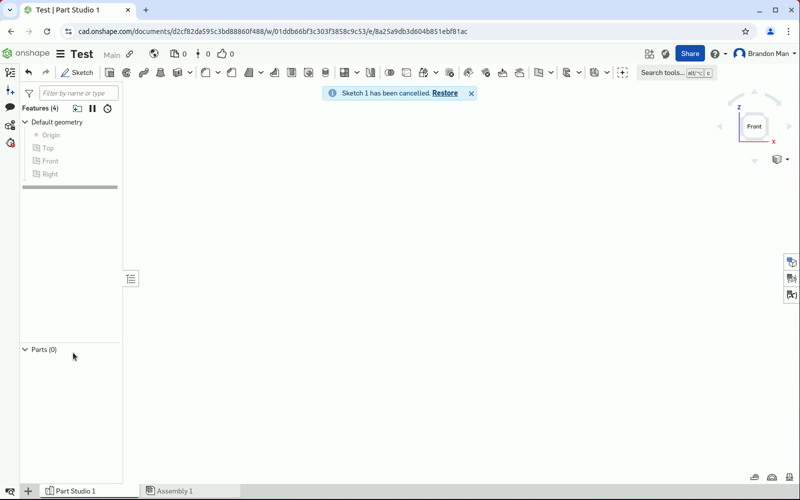
key(left)
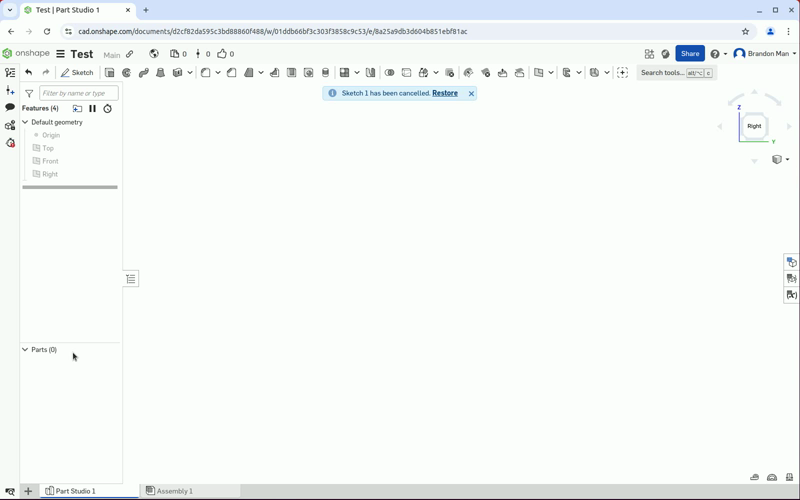
key_up(shift)
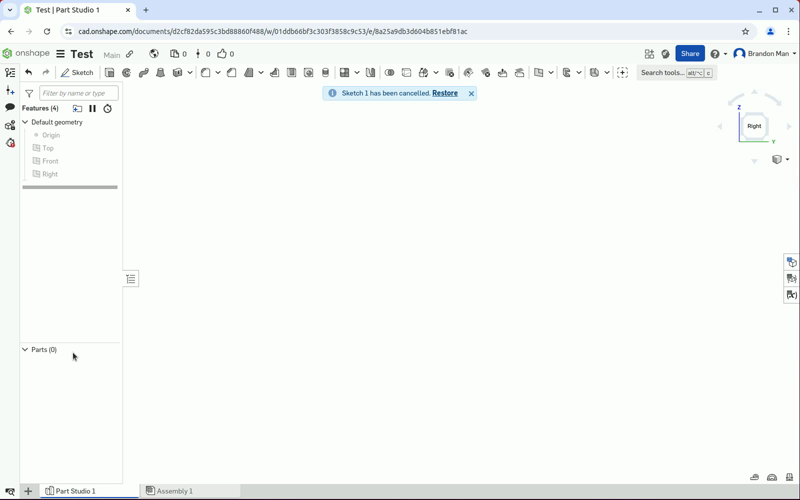
mouse_move(73, 352)
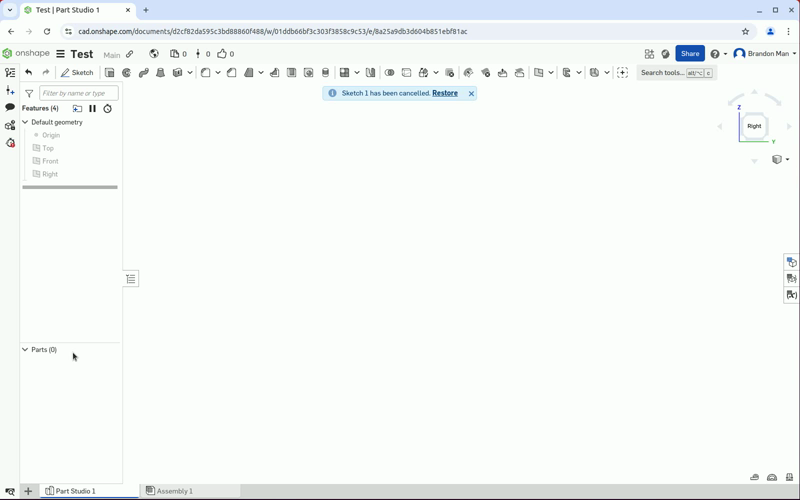
key(shift+y)
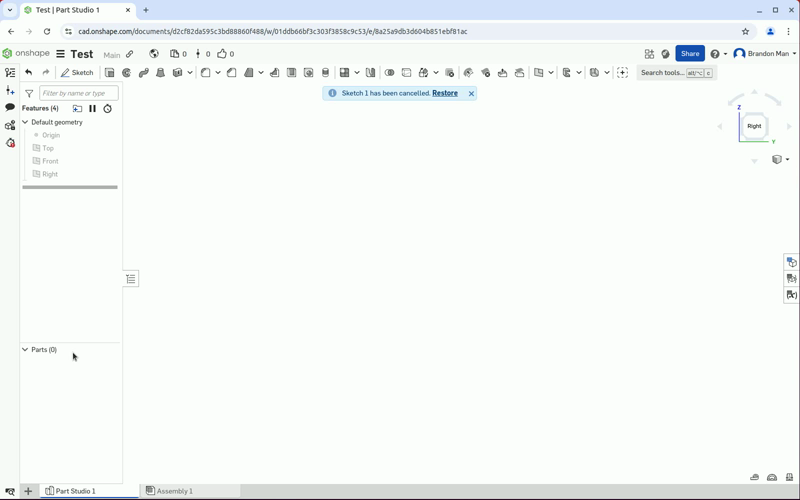
key(shift+s)
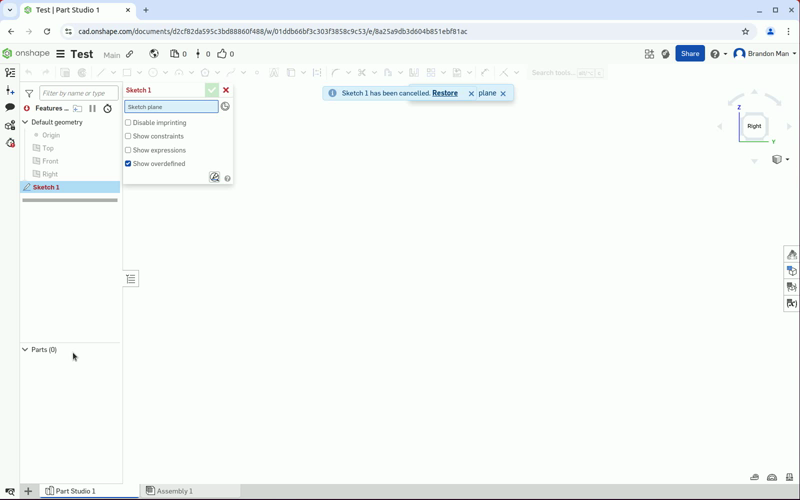
mouse_move(73, 176)
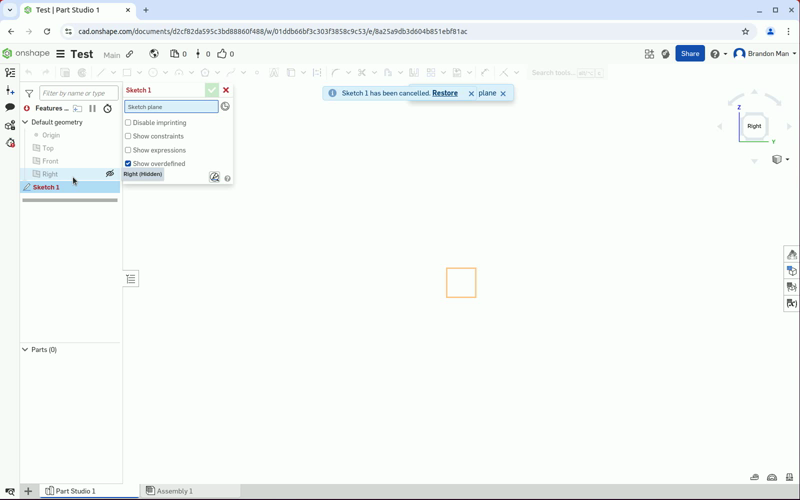
click(73, 176)
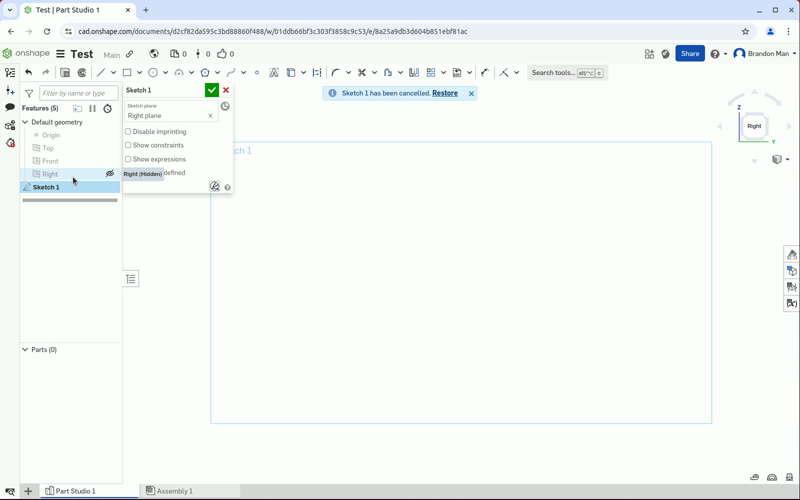
mouse_move(73, 352)
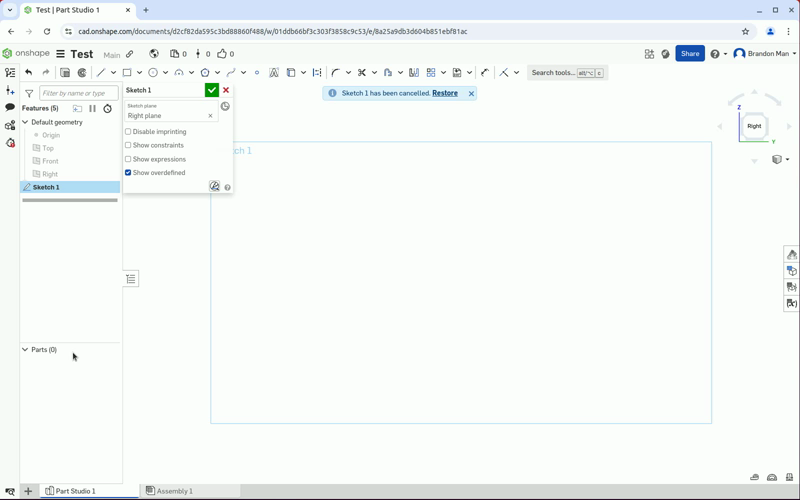
key(y)
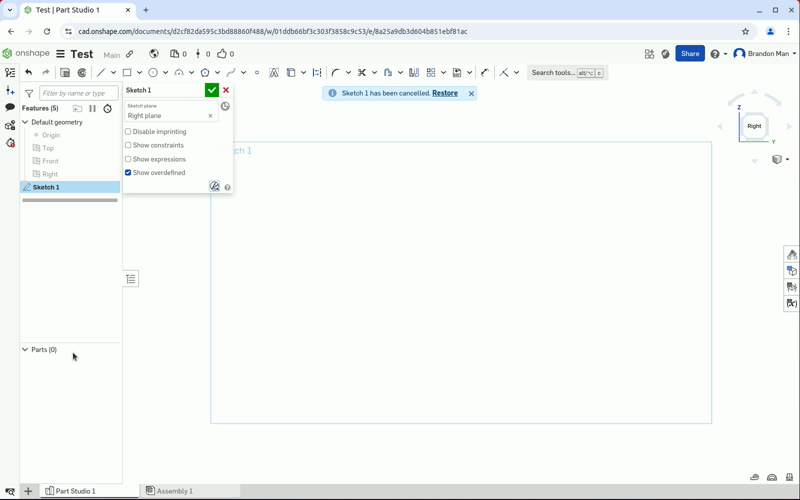
key(l)
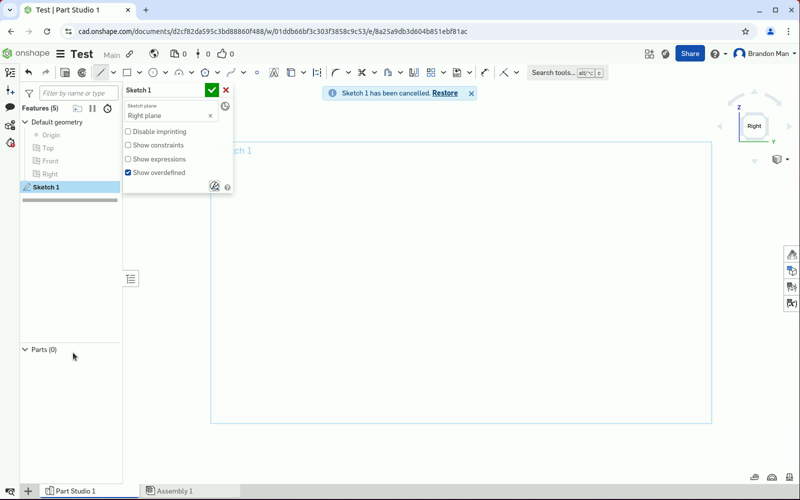
key_down(shift)
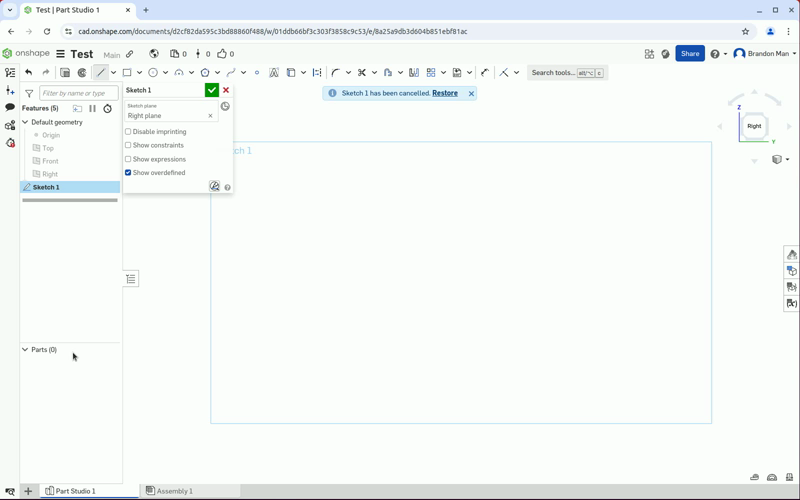
mouse_move(433, 231)
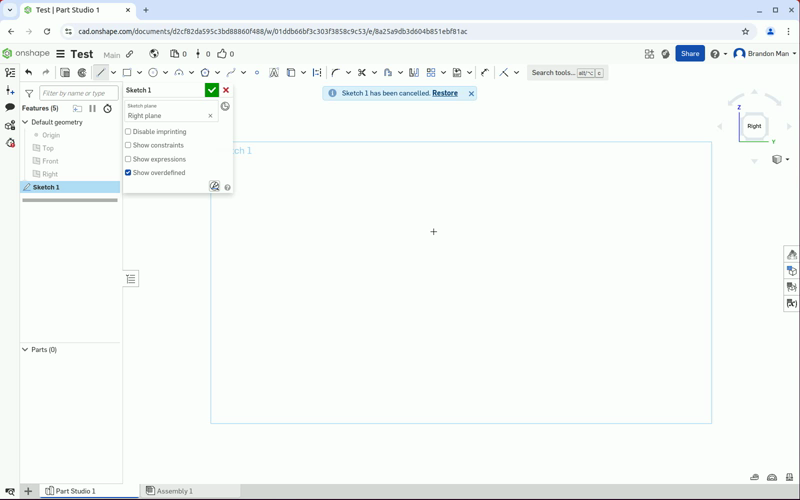
click(433, 231)
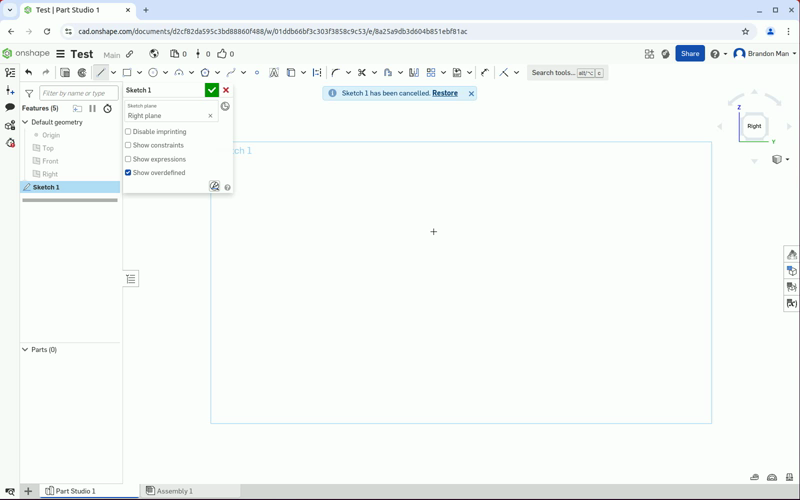
key_up(shift)
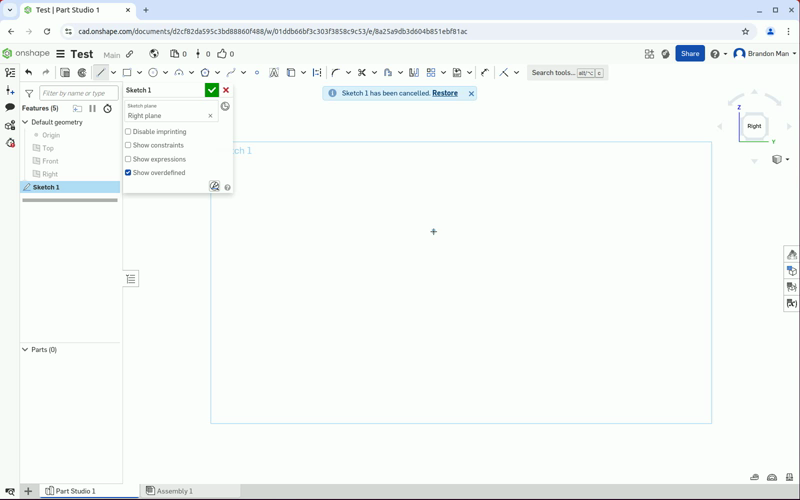
key_down(shift)
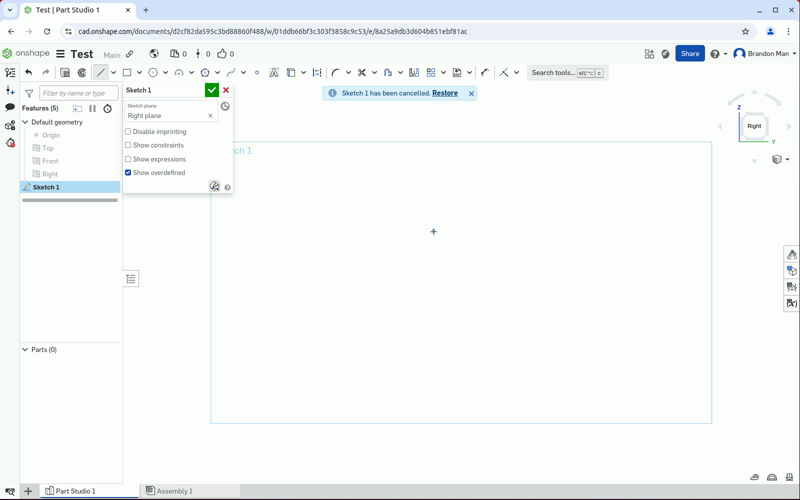
mouse_move(463, 231)
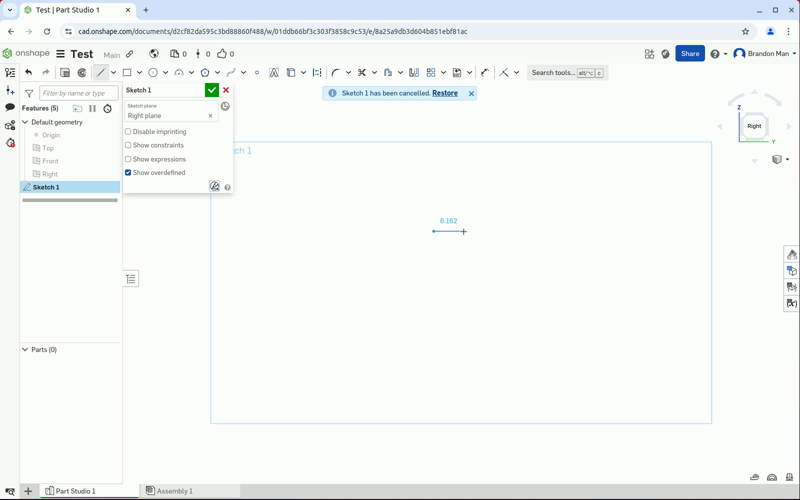
mouse_move(452, 223)
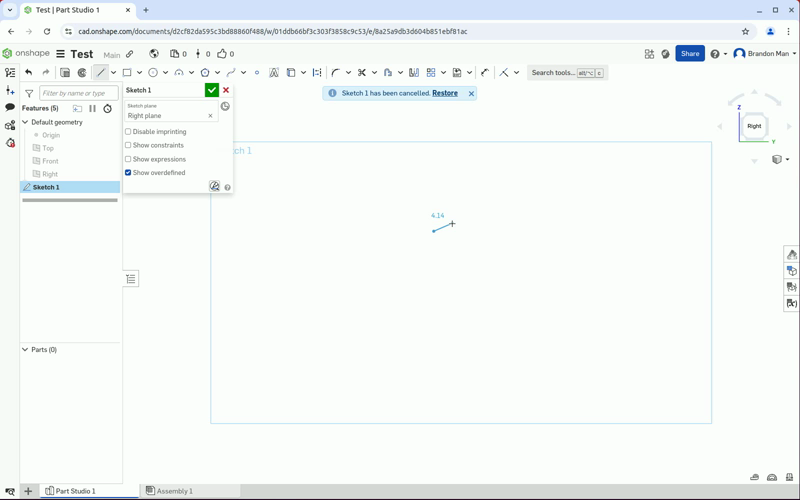
click(452, 223)
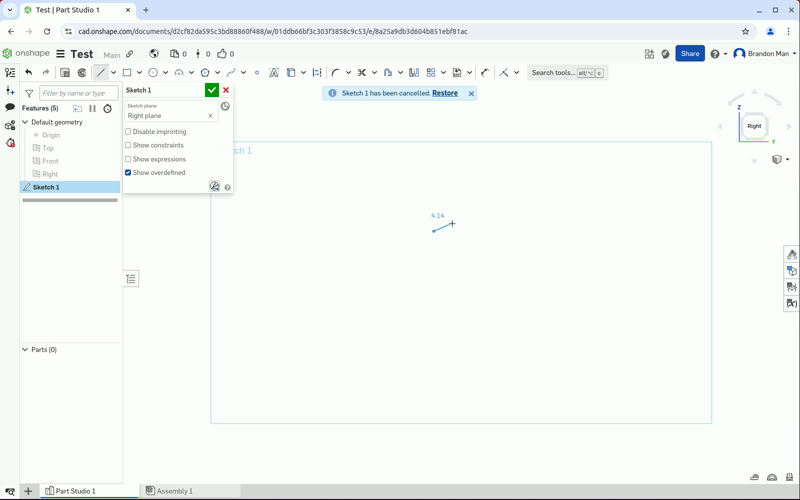
key_up(shift)
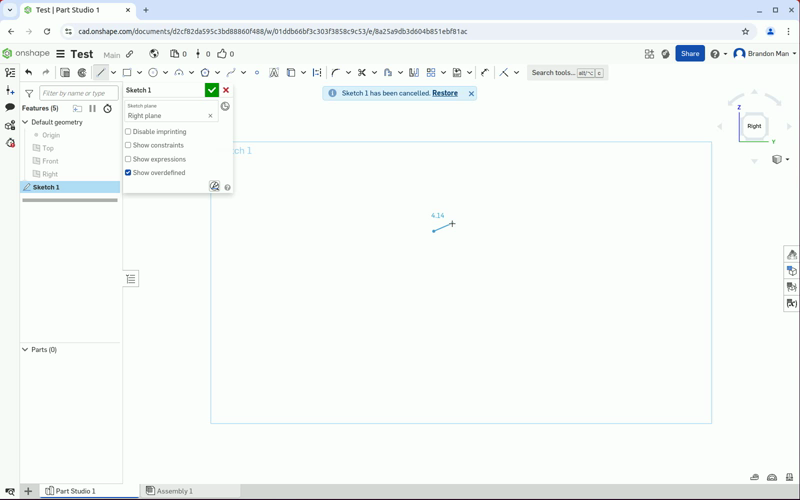
key_down(shift)
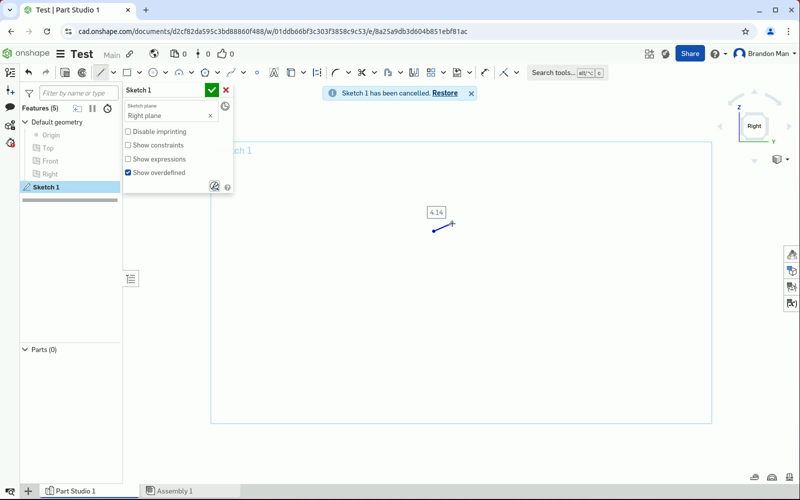
mouse_move(482, 223)
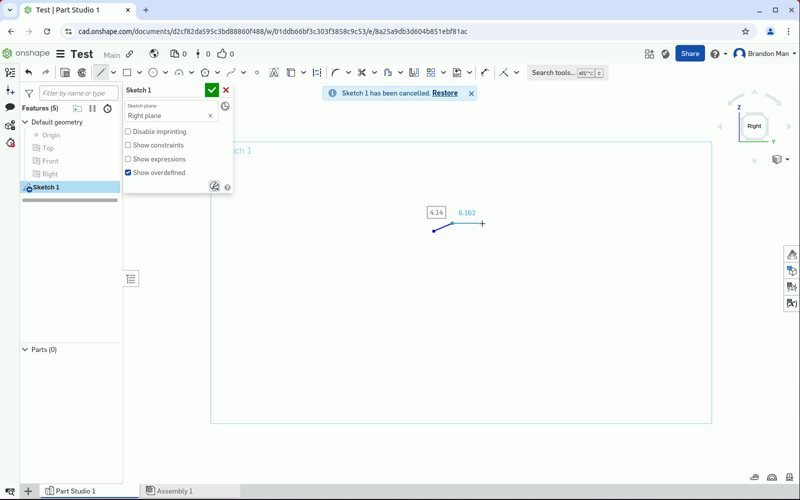
mouse_move(440, 216)
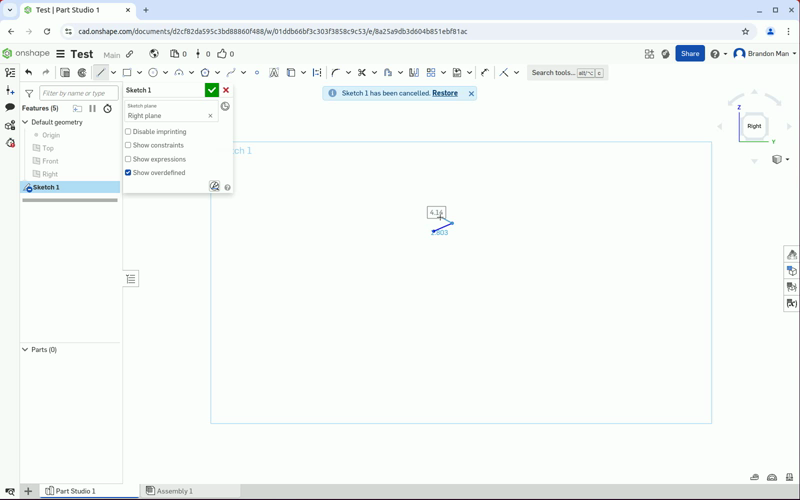
click(440, 216)
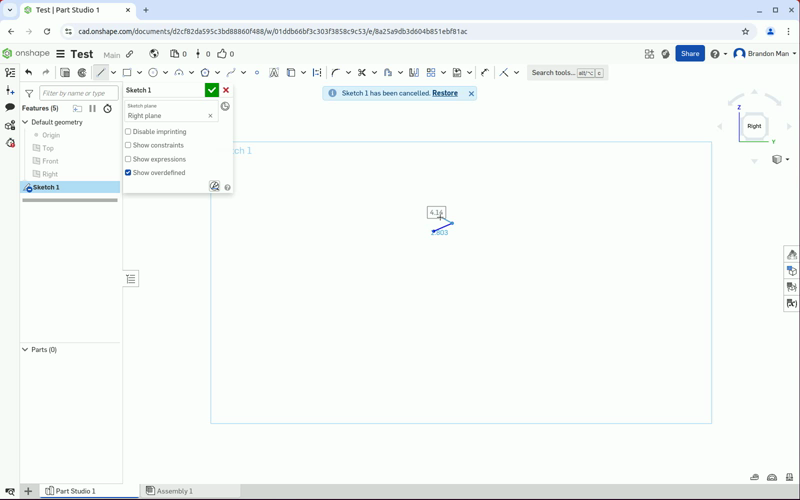
key_up(shift)
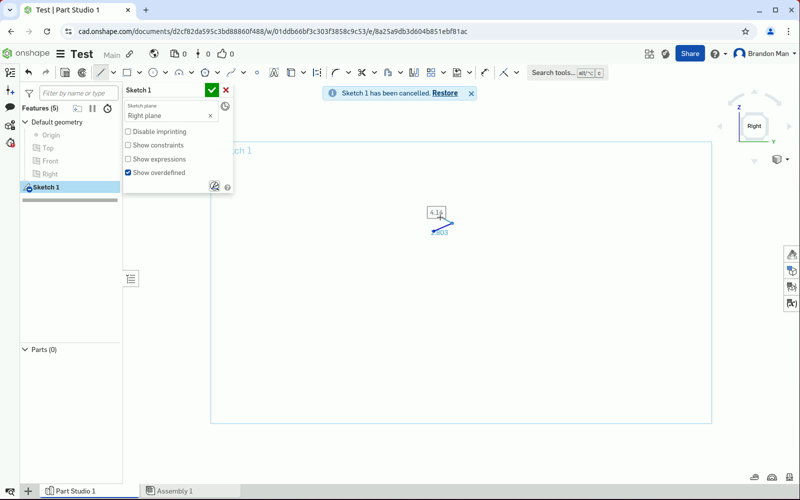
mouse_move(470, 216)
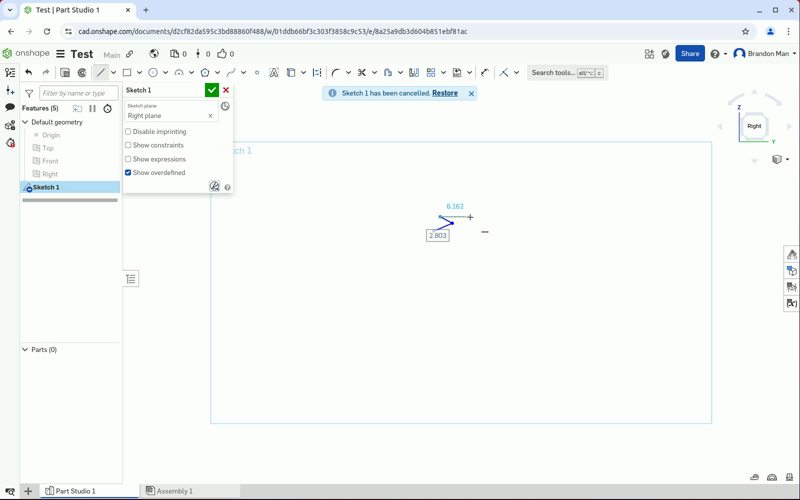
key_down(shift)
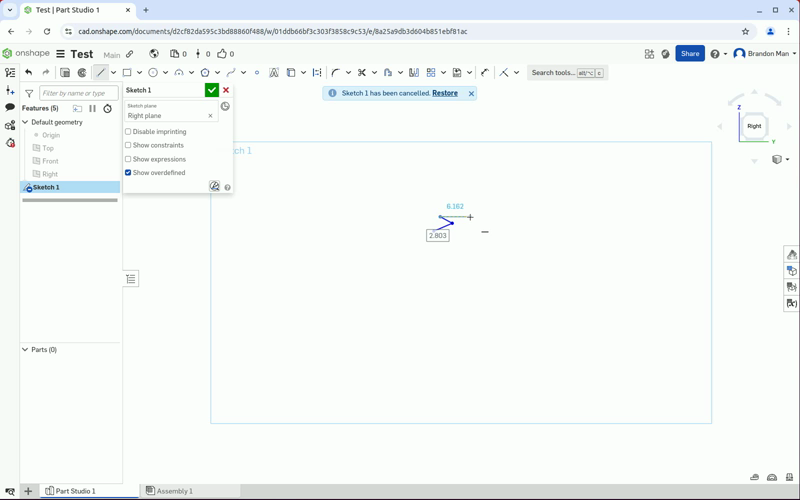
mouse_move(433, 231)
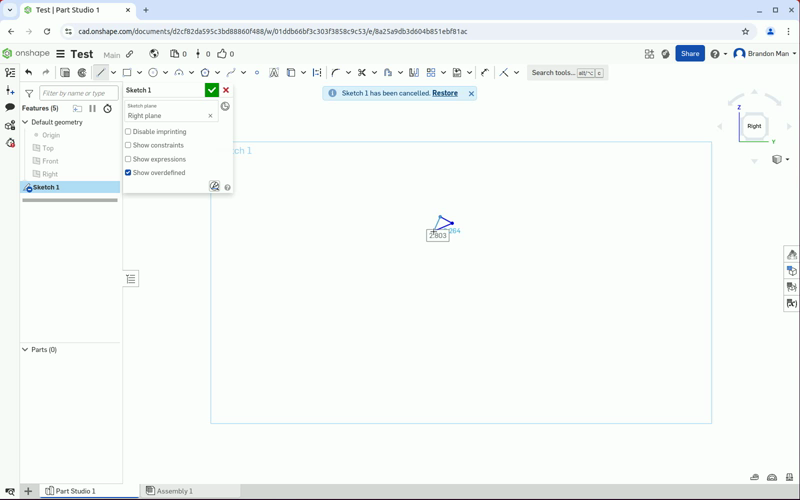
key_up(shift)
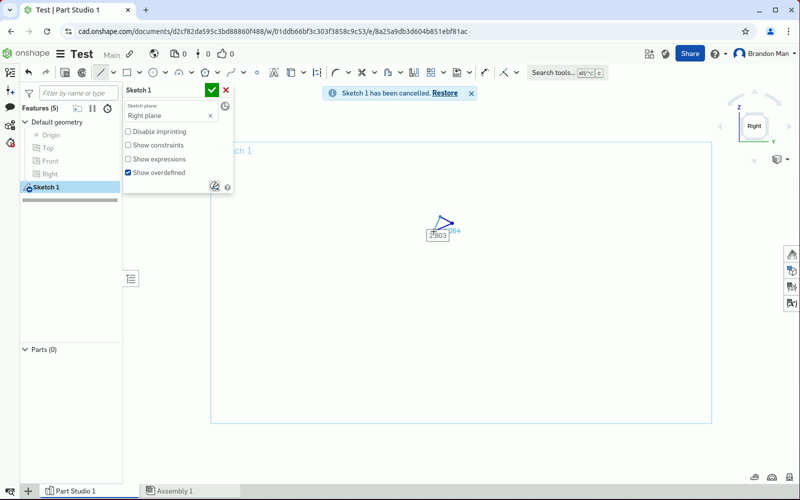
click(433, 231)
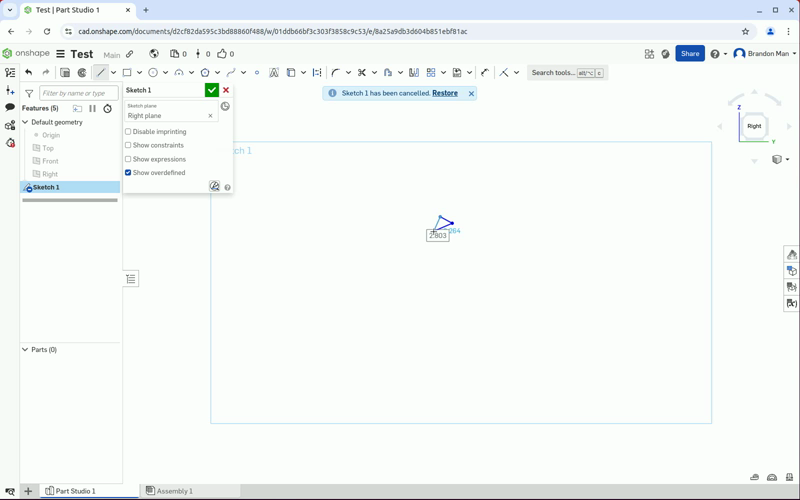
key(esc)
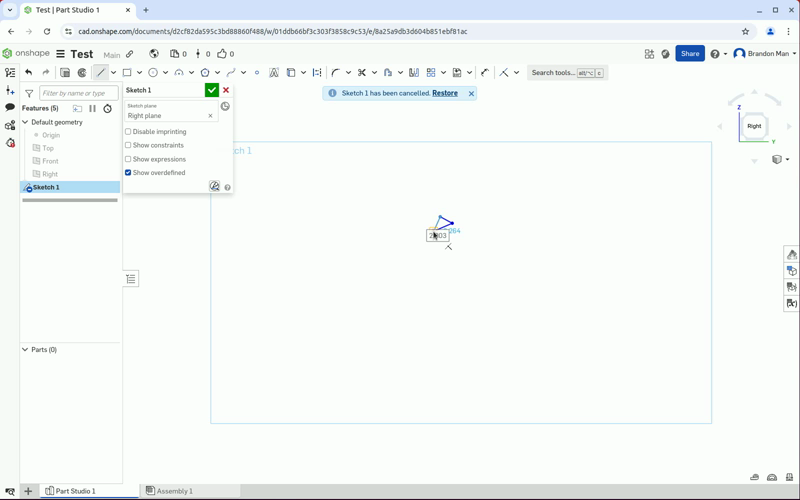
mouse_move(445, 220)
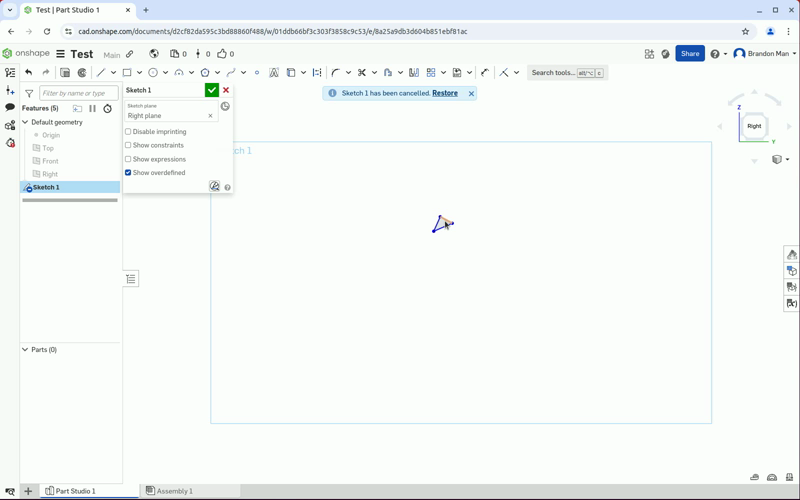
scroll(6)
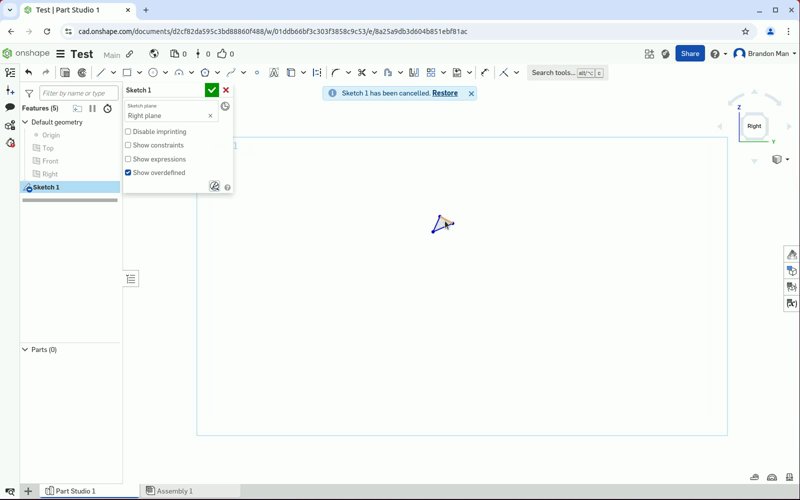
scroll(6)
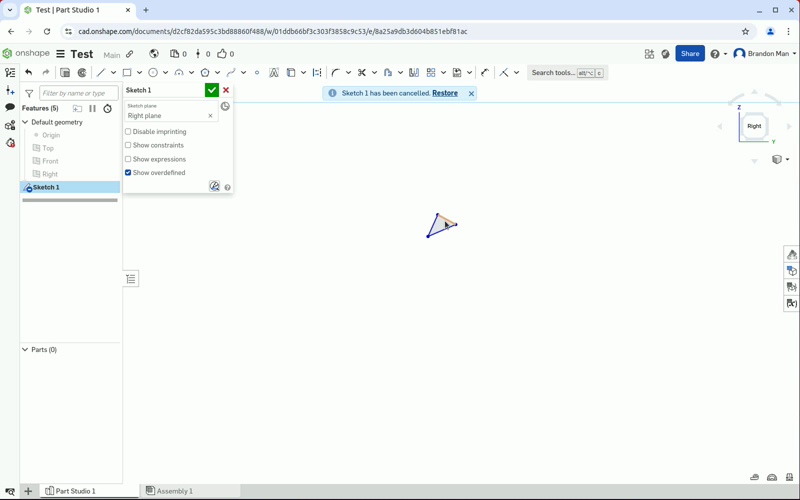
scroll(6)
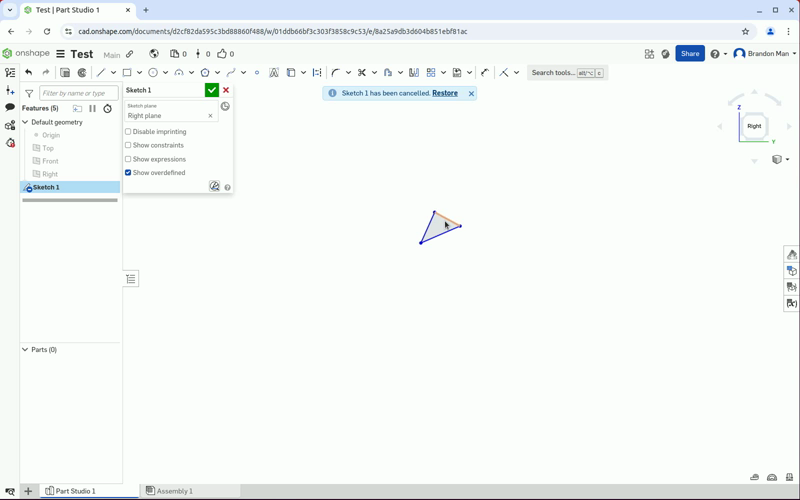
scroll(6)
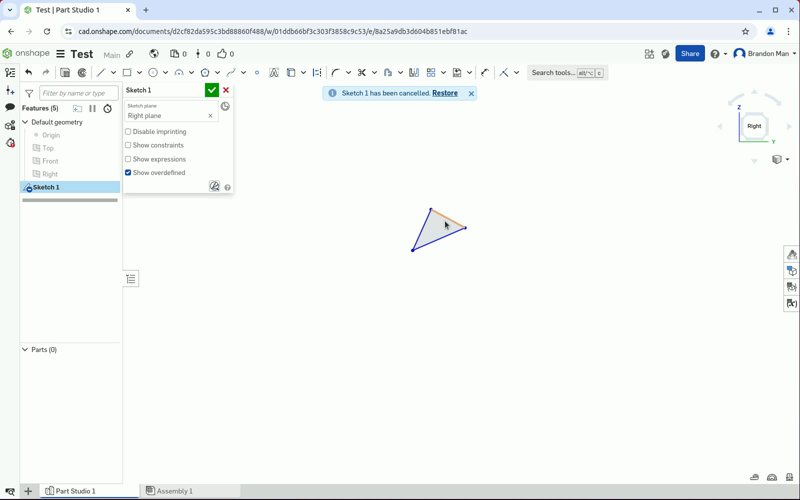
scroll(6)
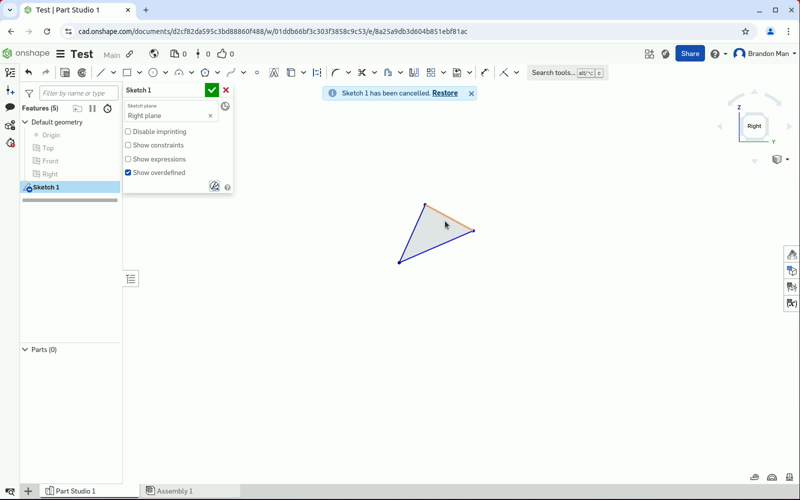
scroll(6)
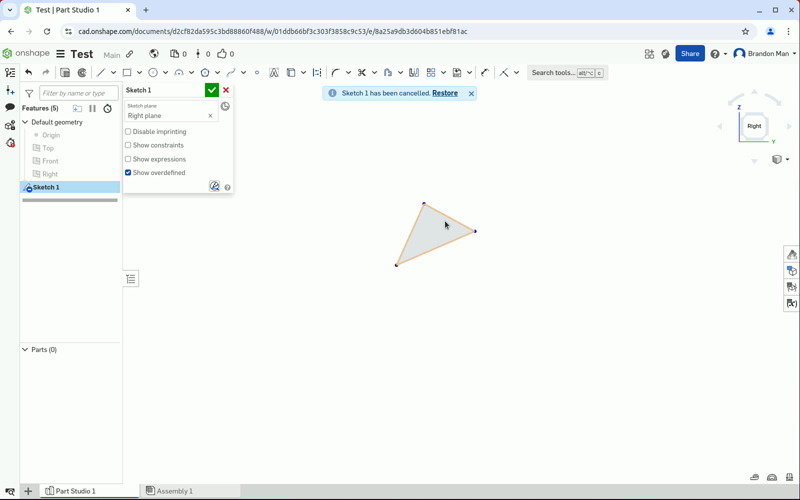
scroll(6)
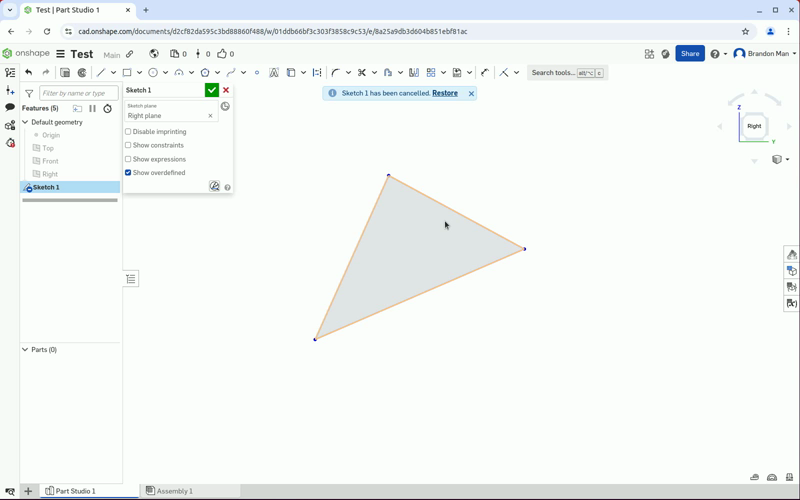
click(445, 220)
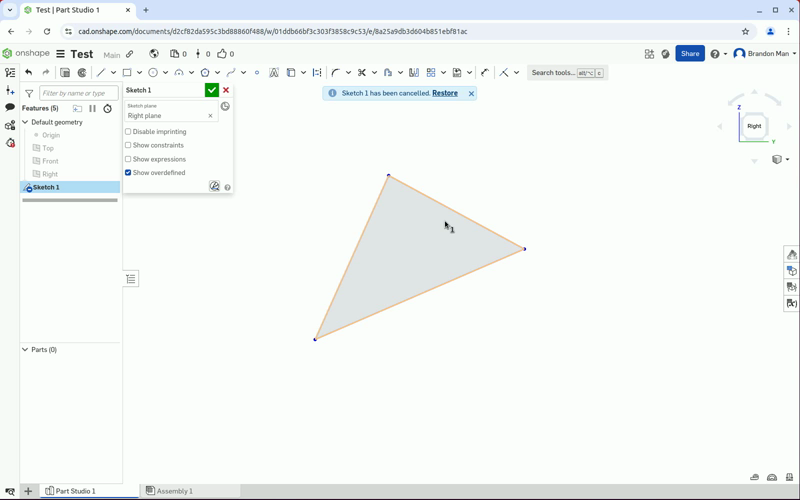
scroll(-6)
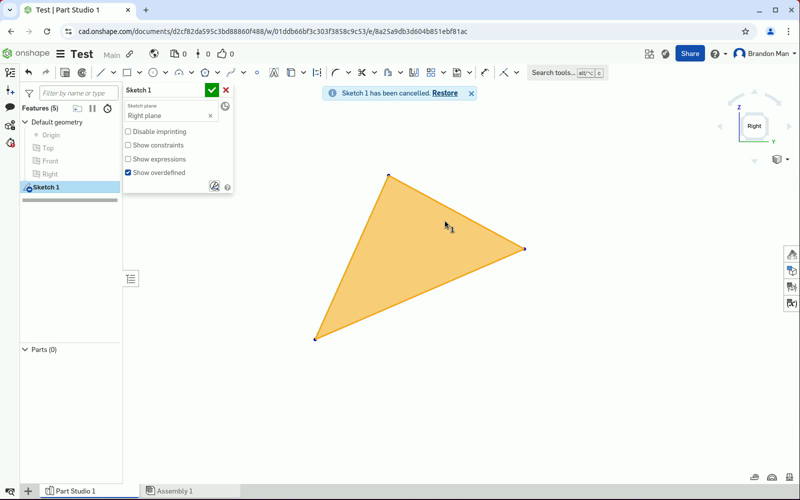
scroll(-6)
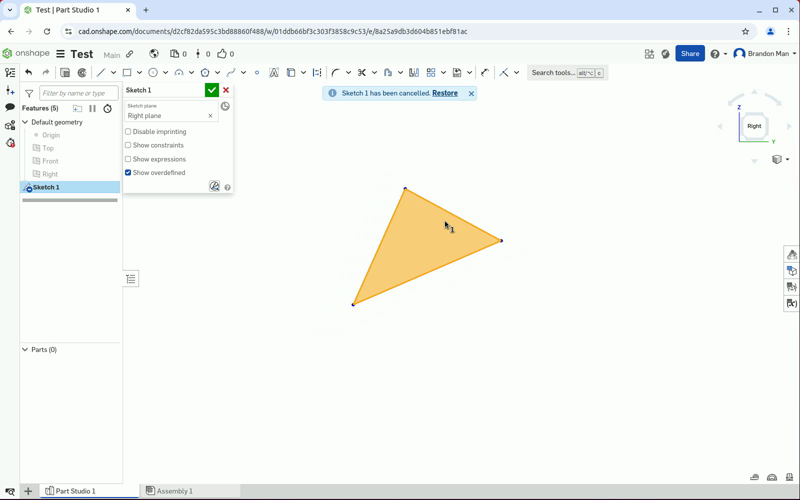
scroll(-6)
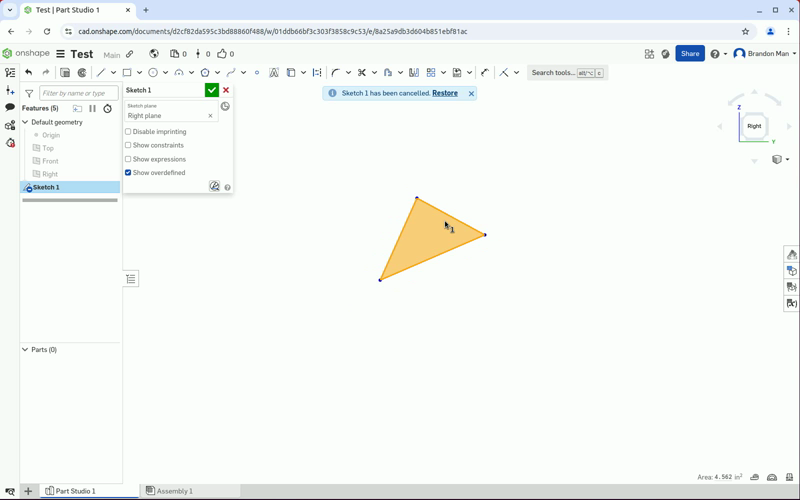
scroll(-6)
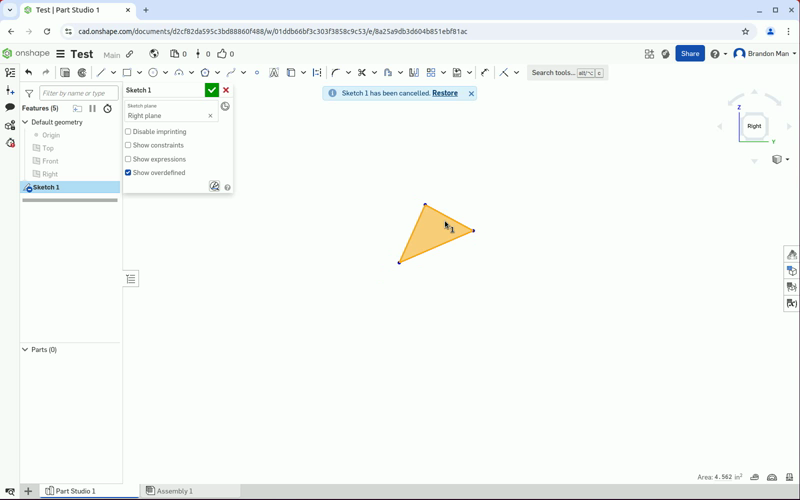
scroll(-6)
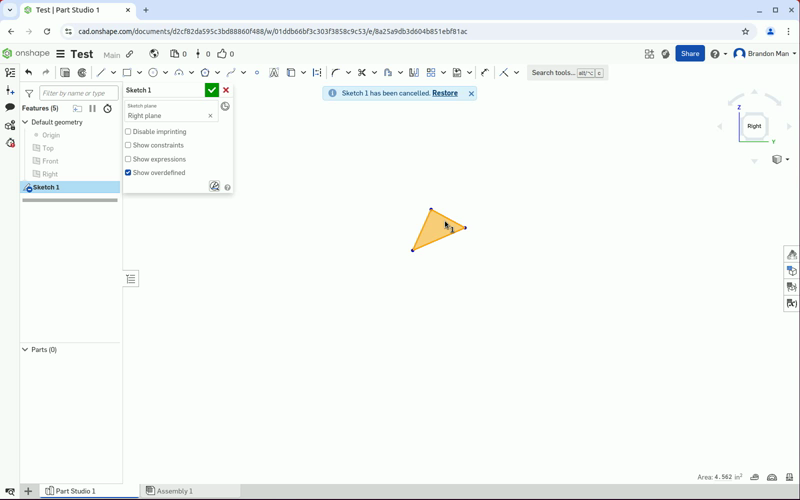
scroll(-6)
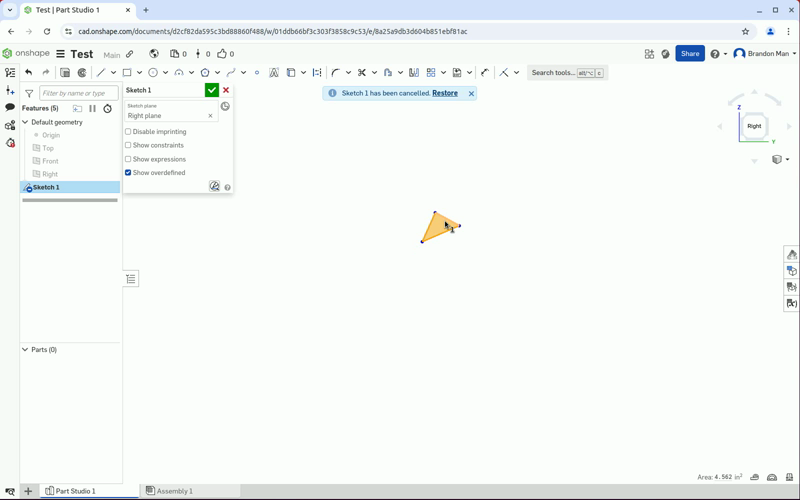
scroll(-6)
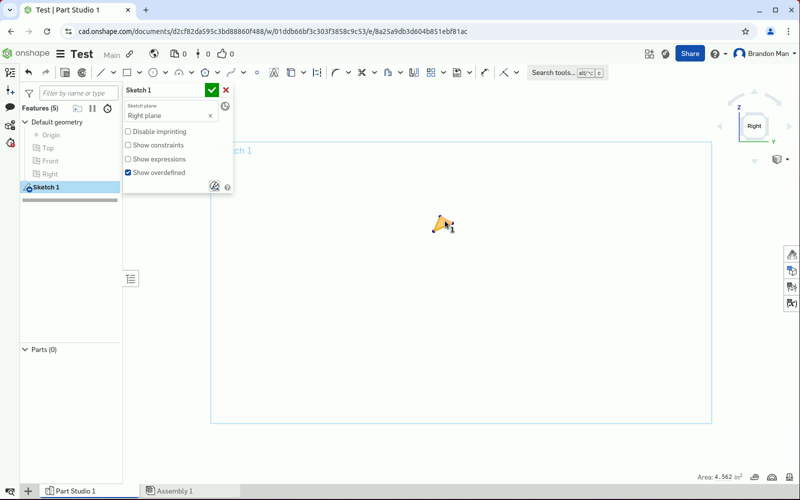
mouse_move(73, 352)
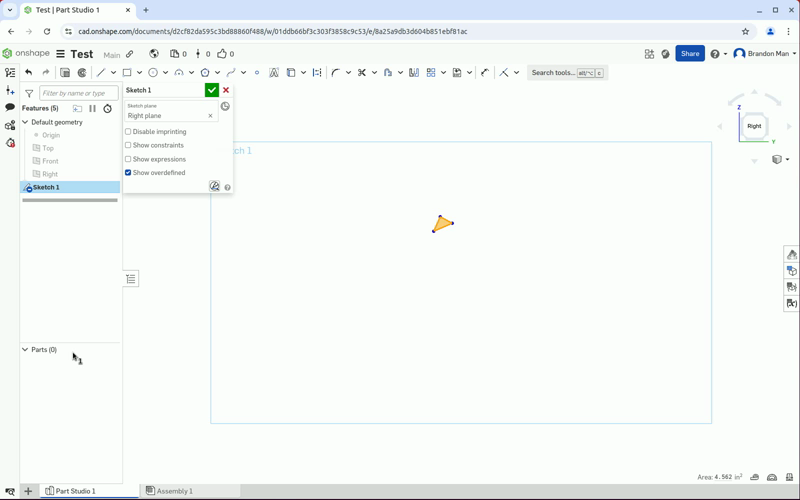
key(shift+y)
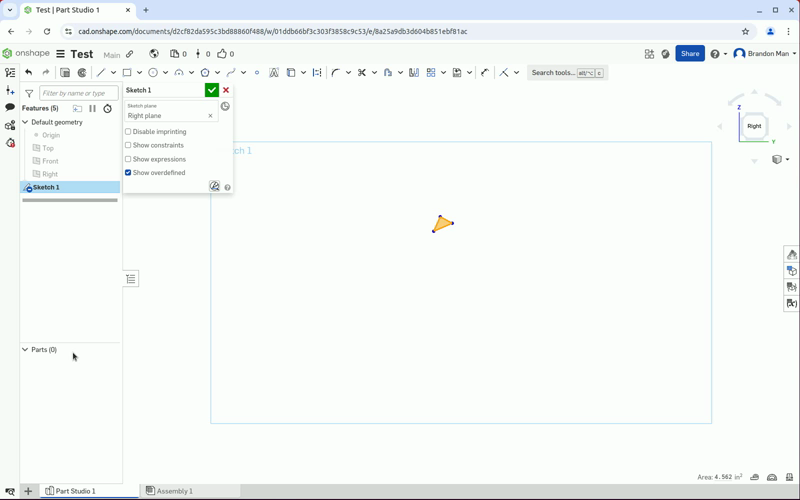
key(shift+e)
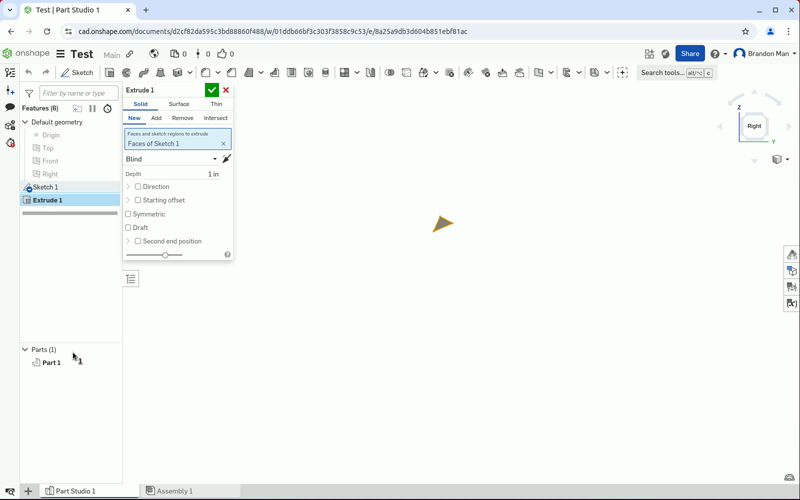
mouse_move(143, 106)
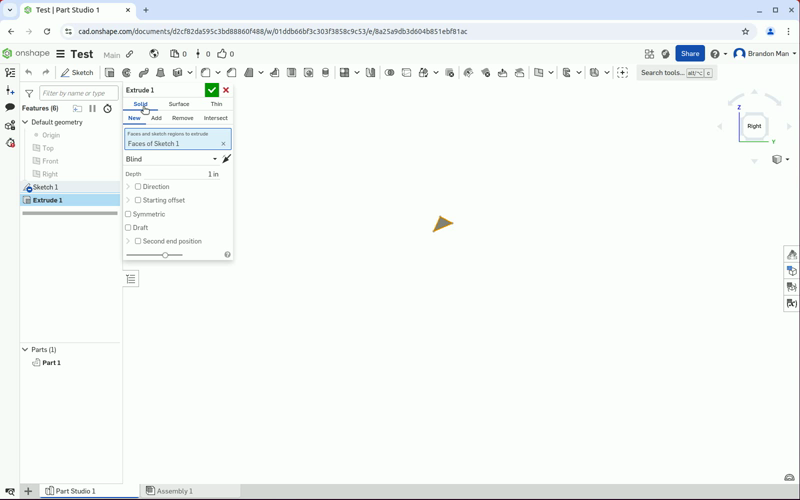
click(143, 106)
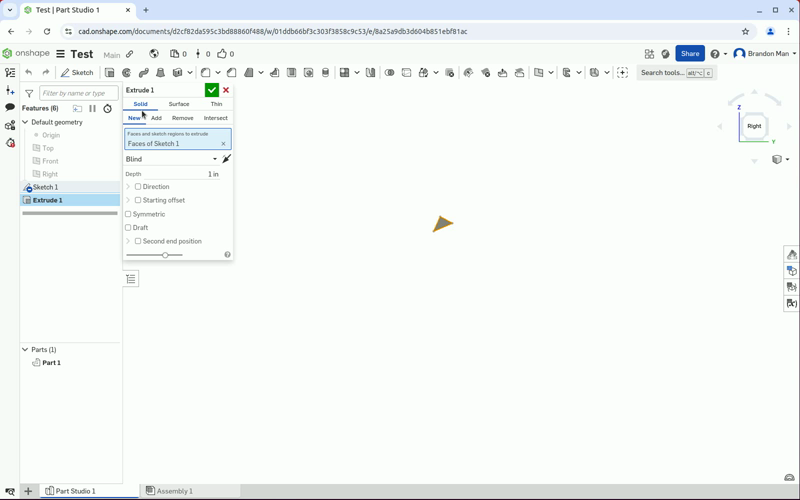
mouse_move(137, 120)
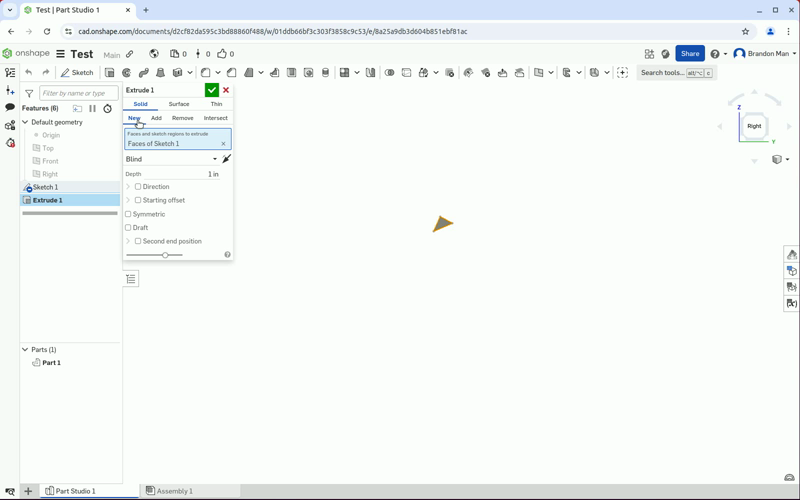
click(137, 120)
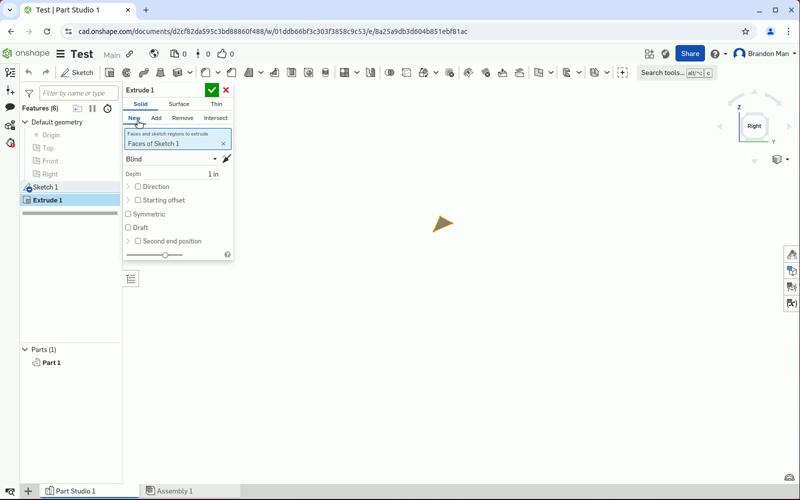
key(tab, 4)
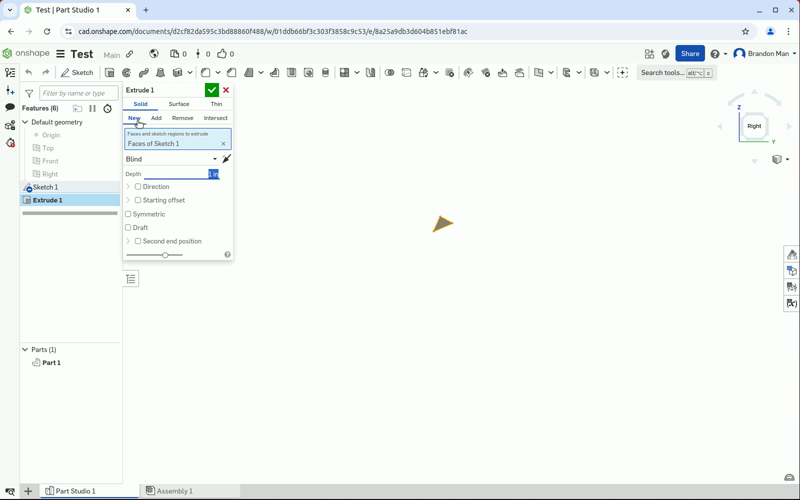
text(4.092)
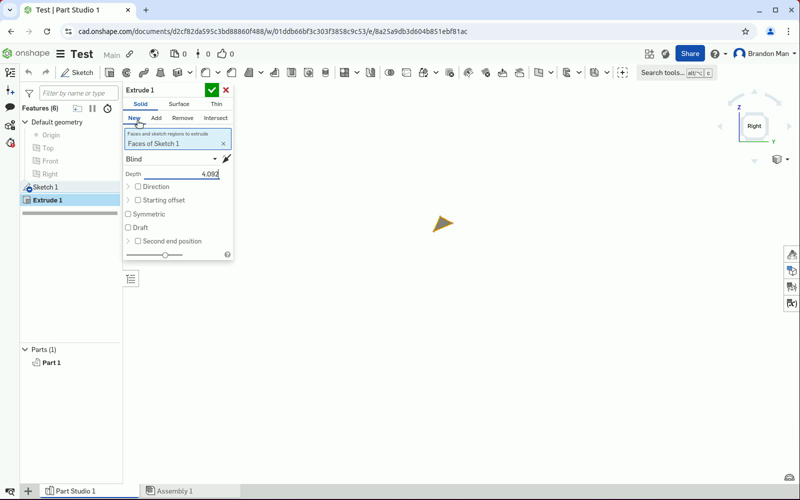
key(enter)
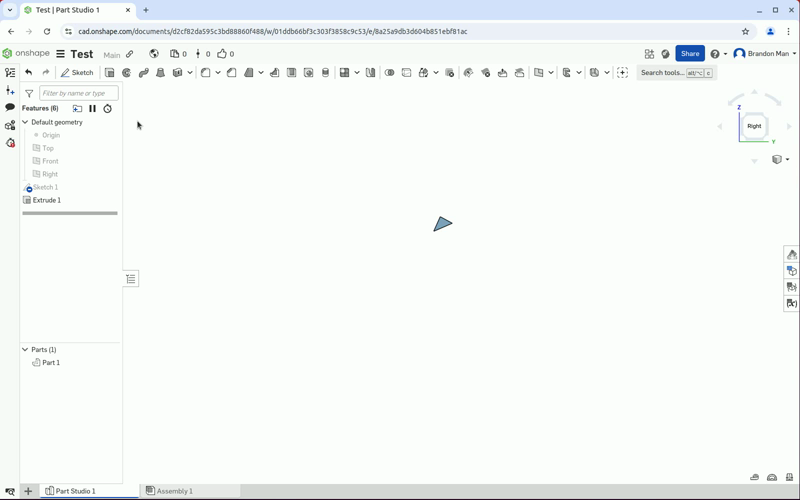
key(shift+h)
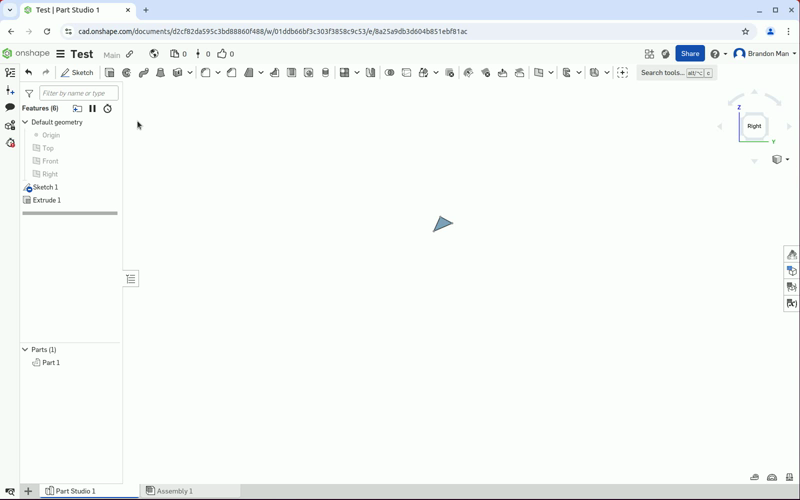
key(shift+h)
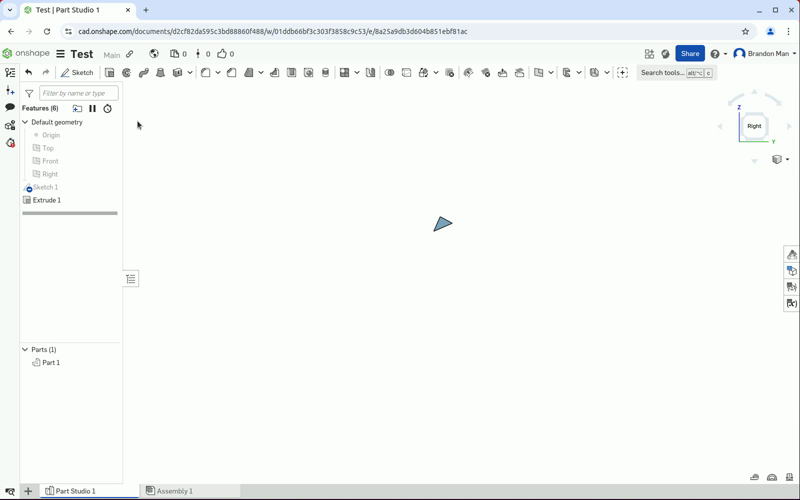
mouse_move(73, 189)
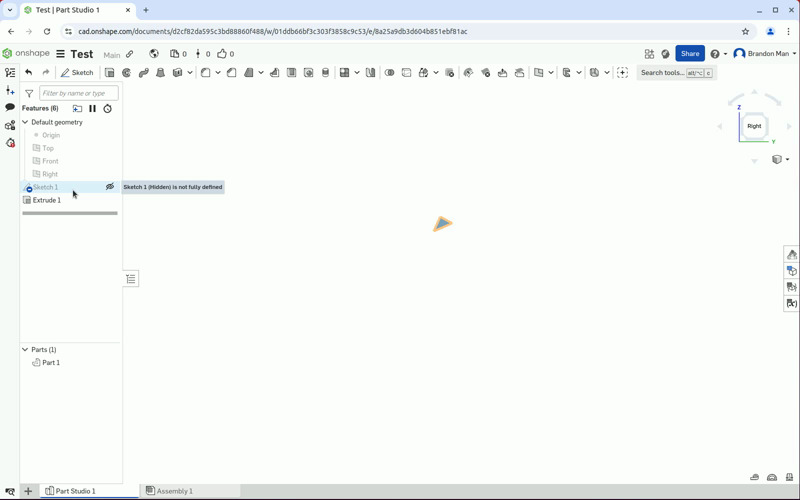
click(73, 189)
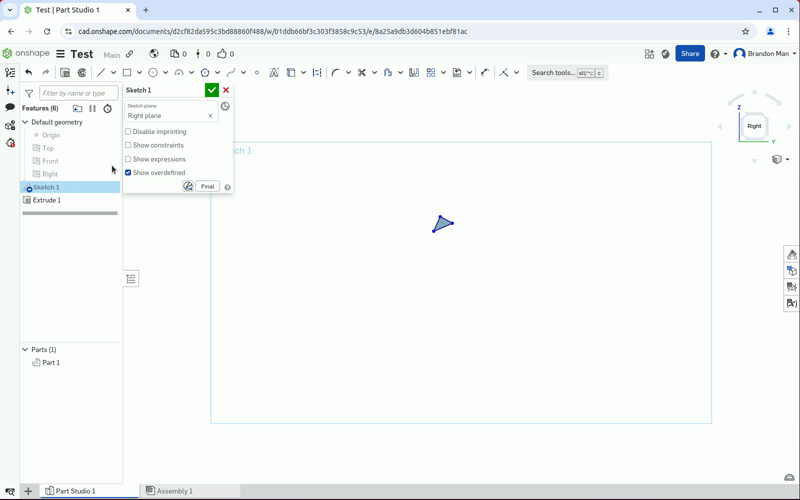
mouse_move(229, 92)
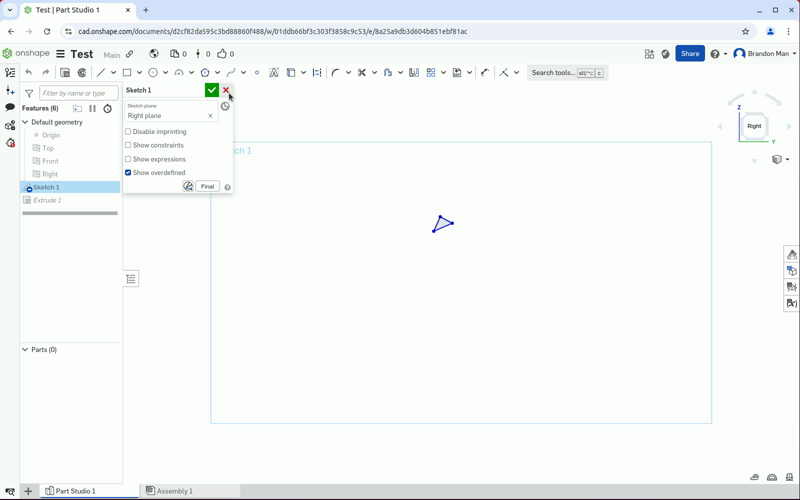
click(229, 92)
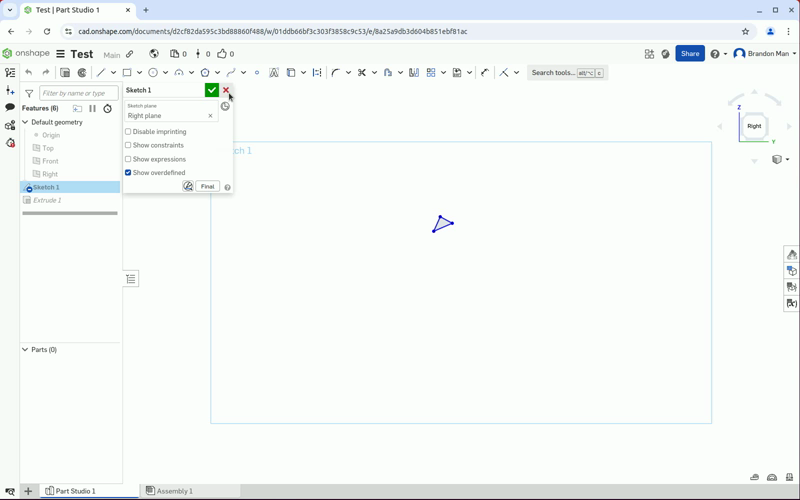
key(shift+s)
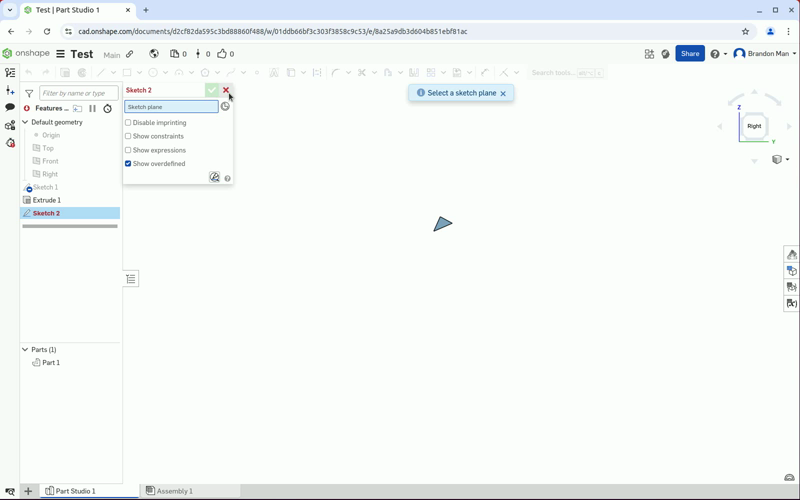
mouse_move(73, 176)
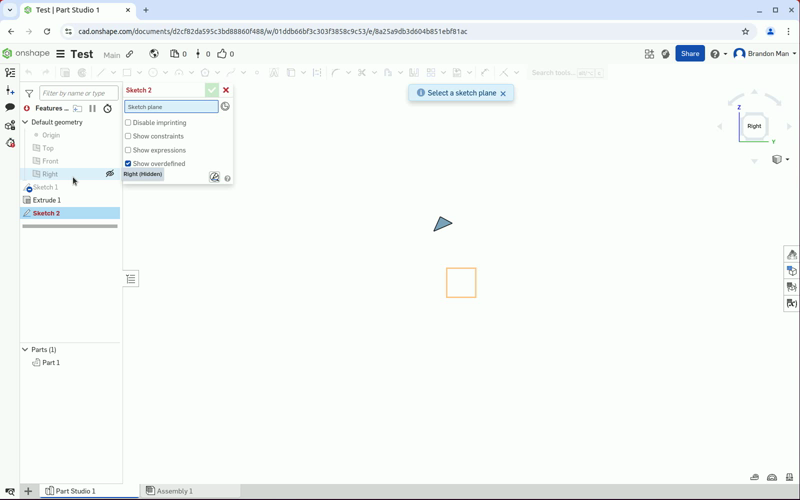
click(73, 176)
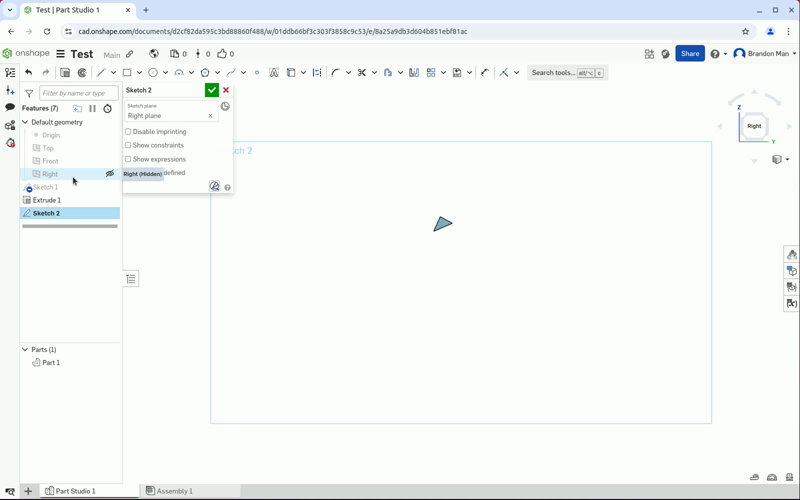
mouse_move(73, 352)
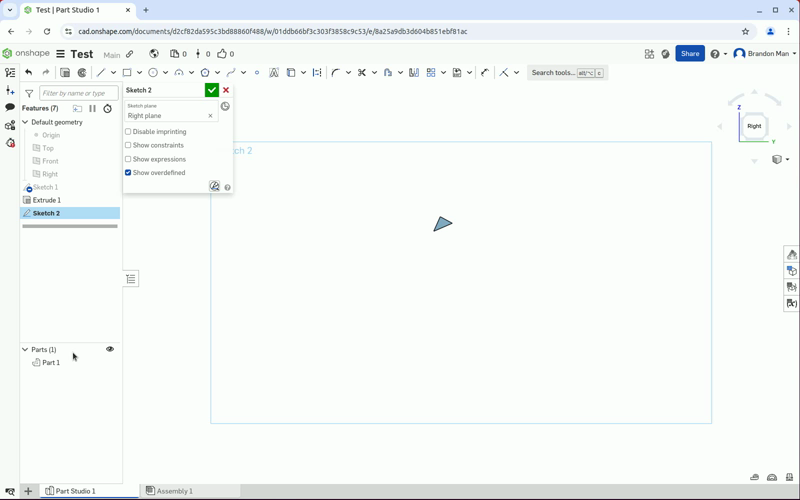
key(y)
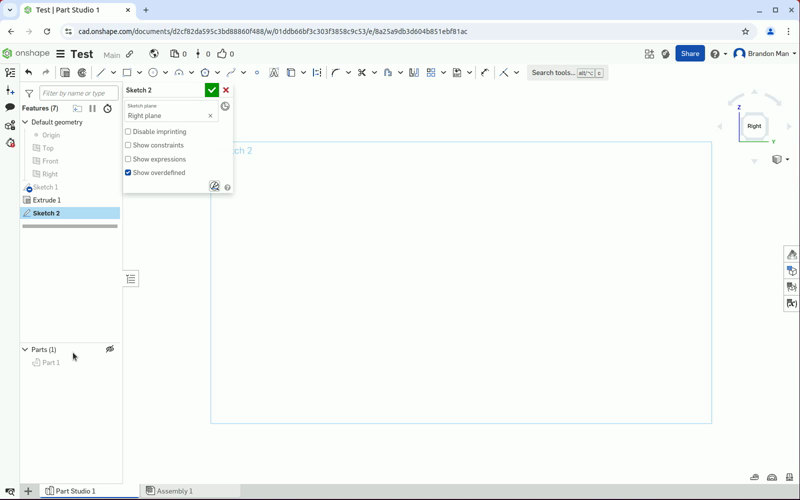
key(l)
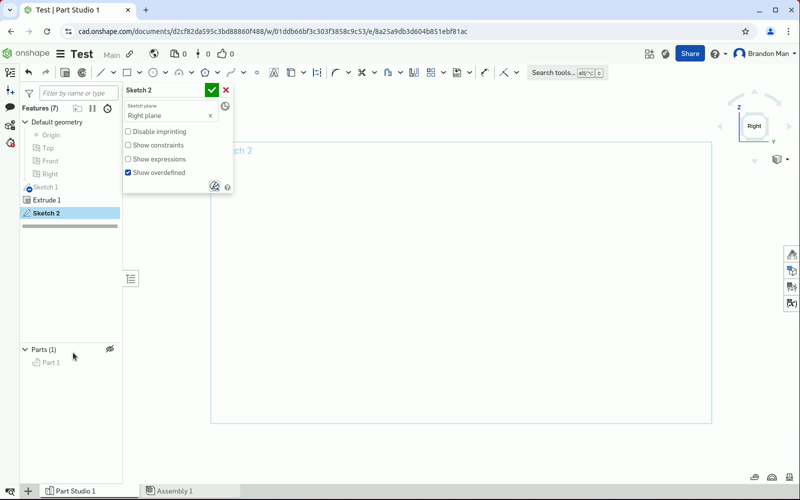
key_down(shift)
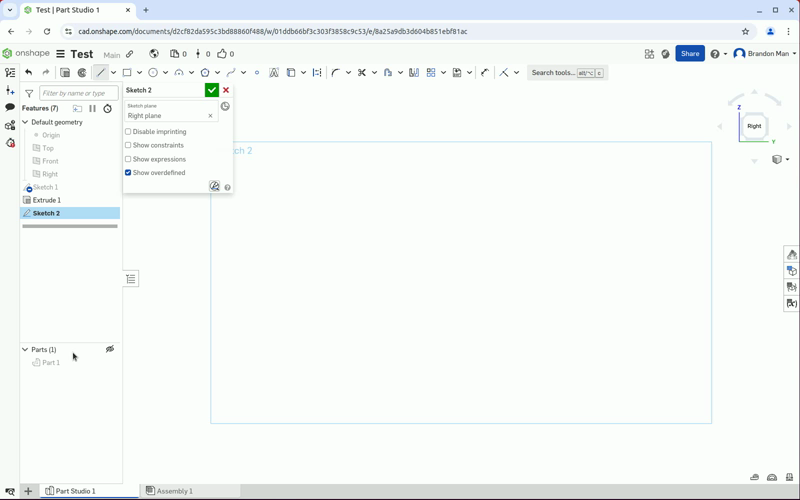
mouse_move(520, 204)
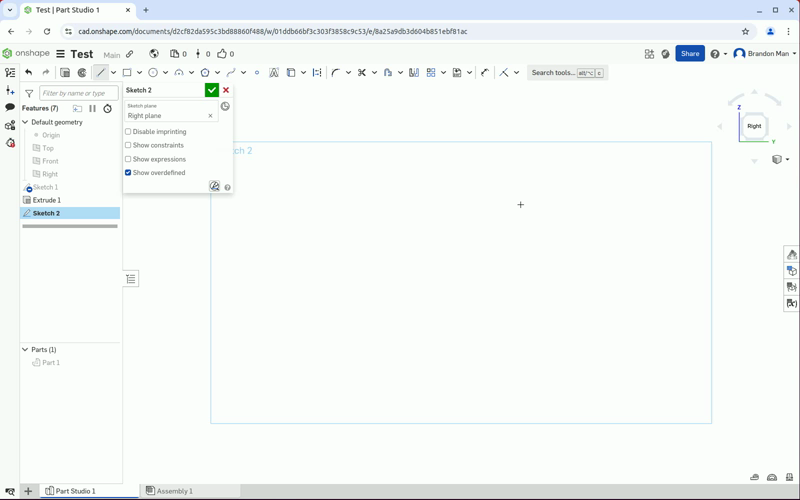
click(520, 204)
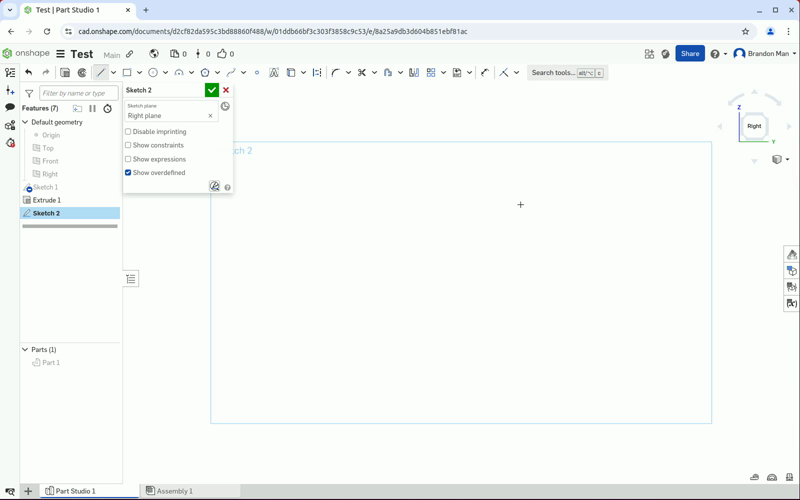
key_up(shift)
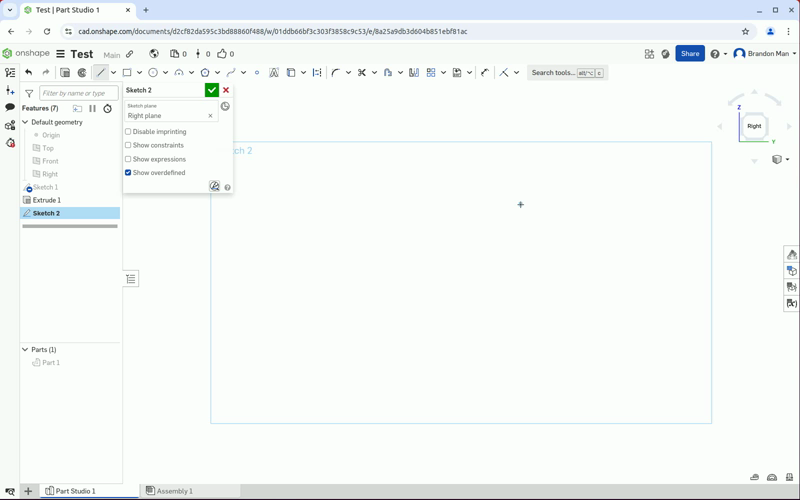
key_down(shift)
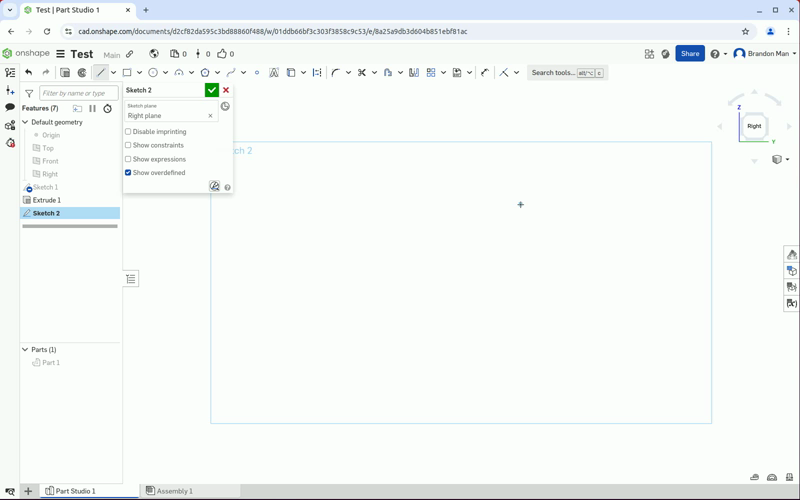
mouse_move(550, 204)
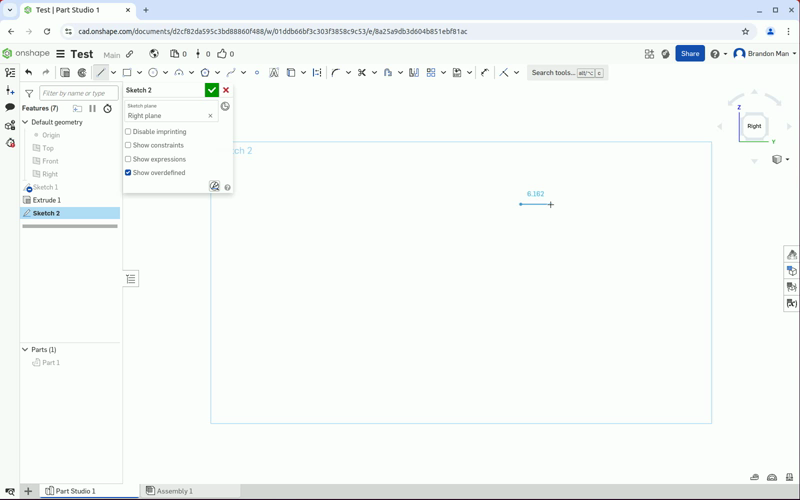
mouse_move(521, 205)
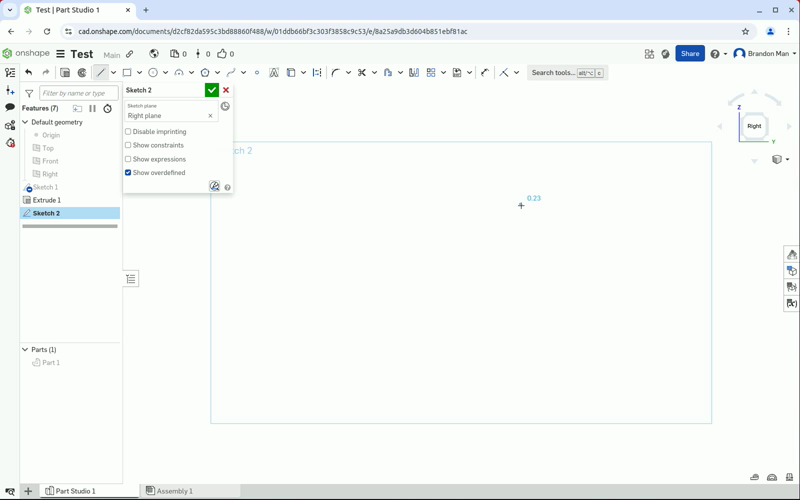
scroll(6)
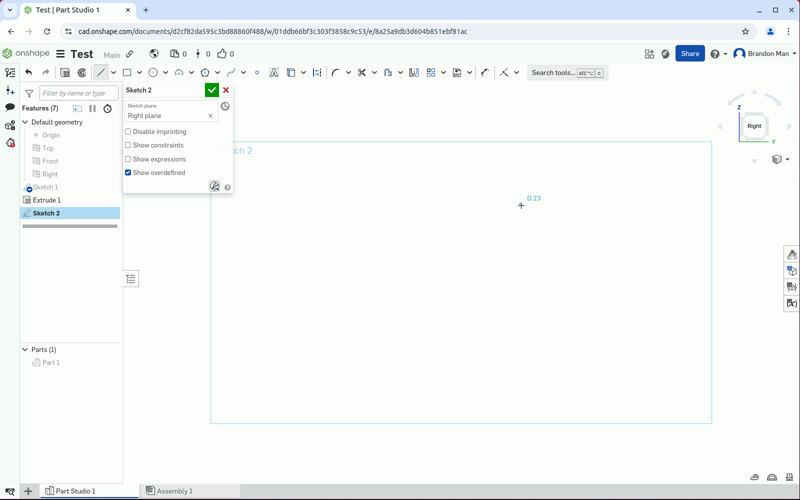
scroll(6)
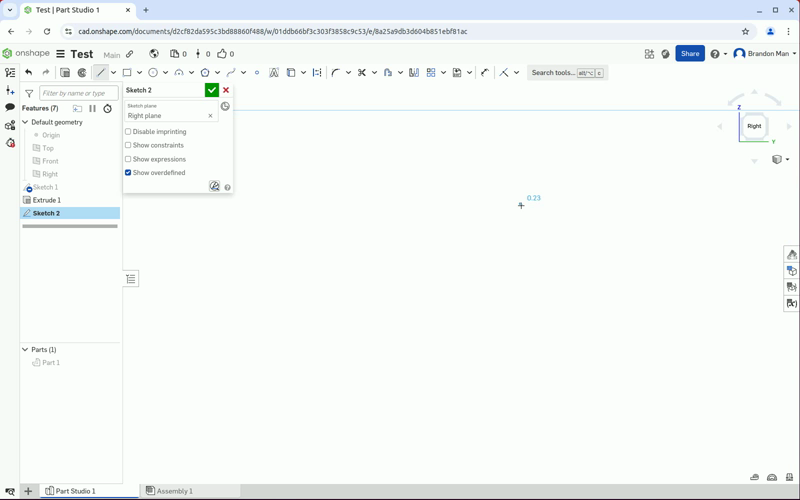
scroll(6)
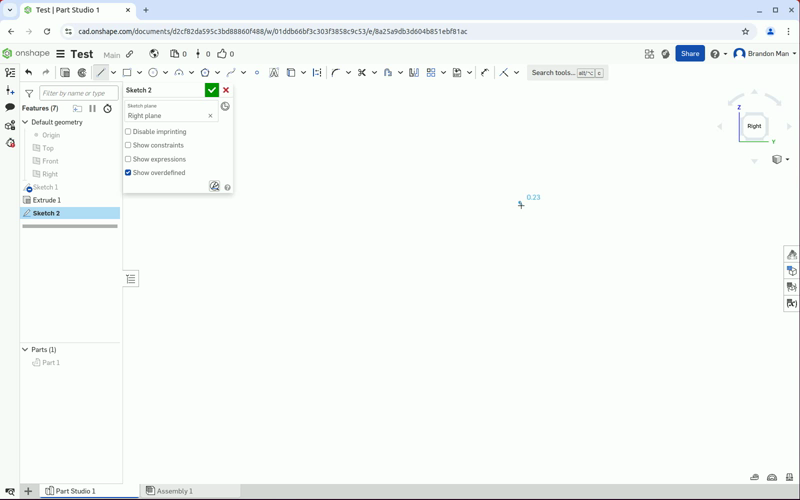
scroll(6)
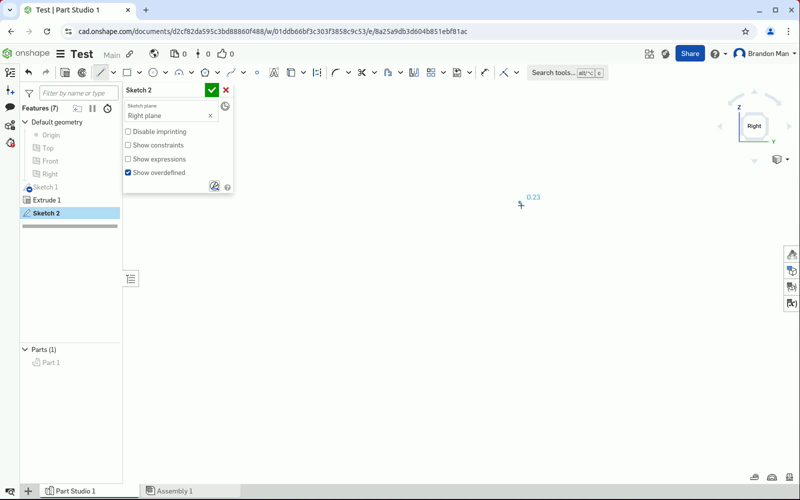
scroll(6)
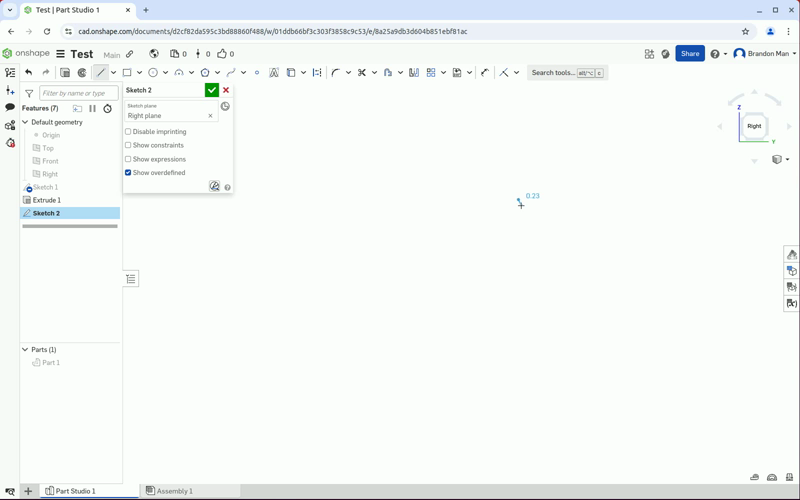
scroll(6)
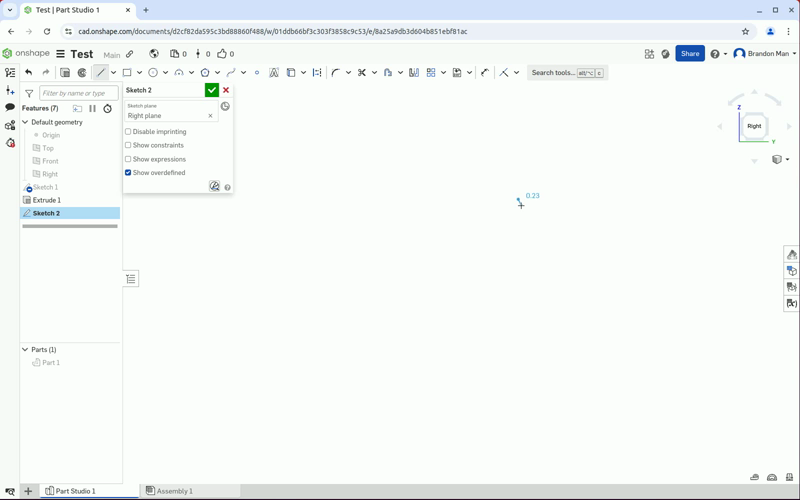
scroll(6)
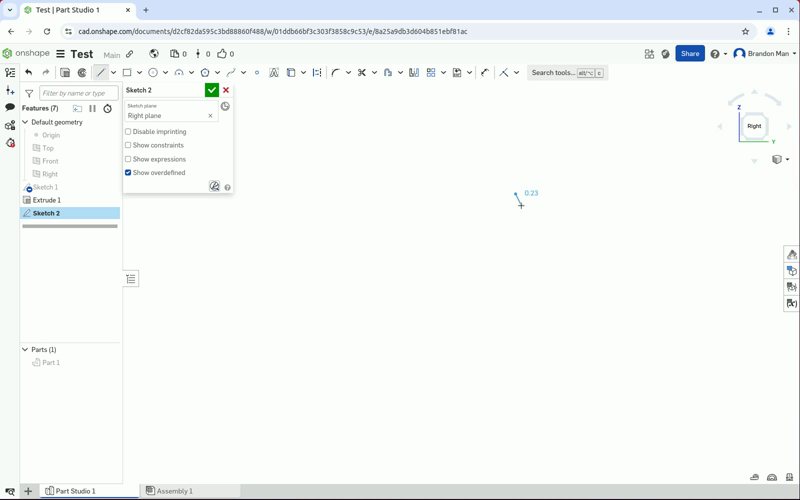
click(521, 205)
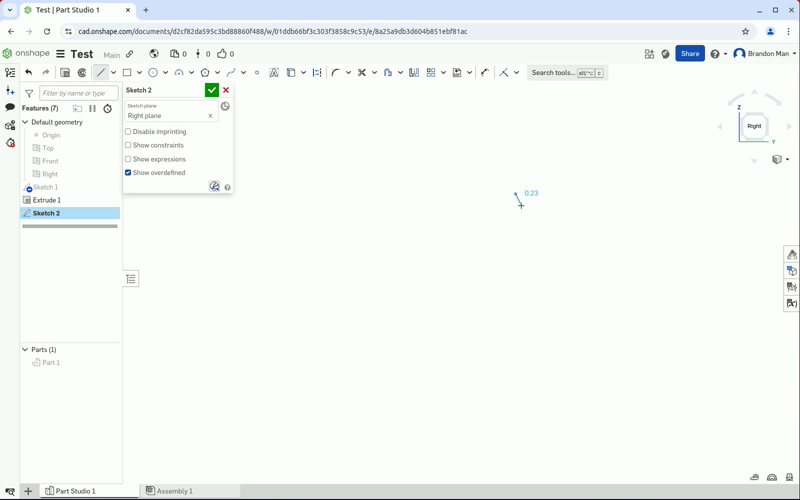
scroll(-6)
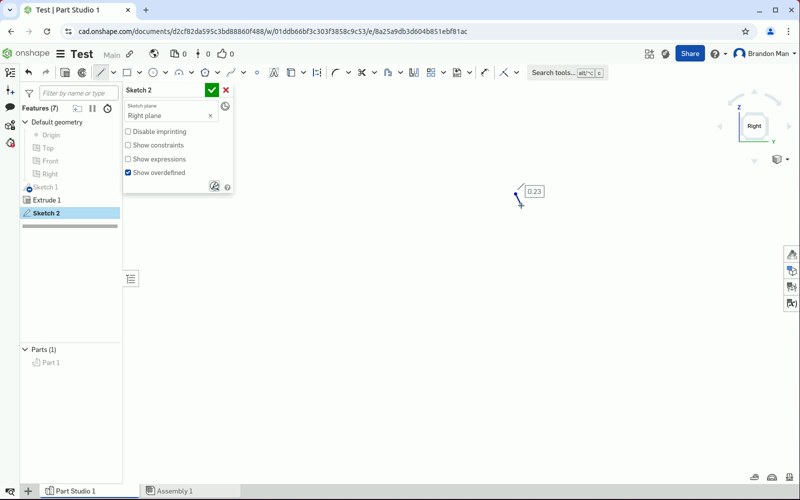
scroll(-6)
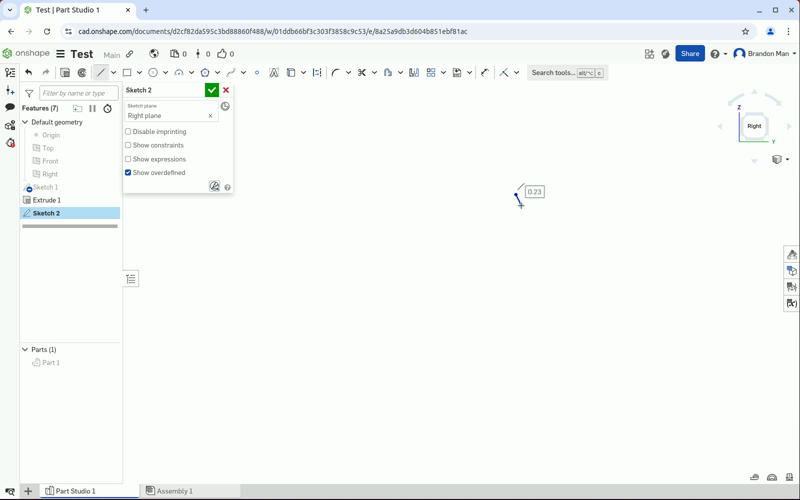
scroll(-6)
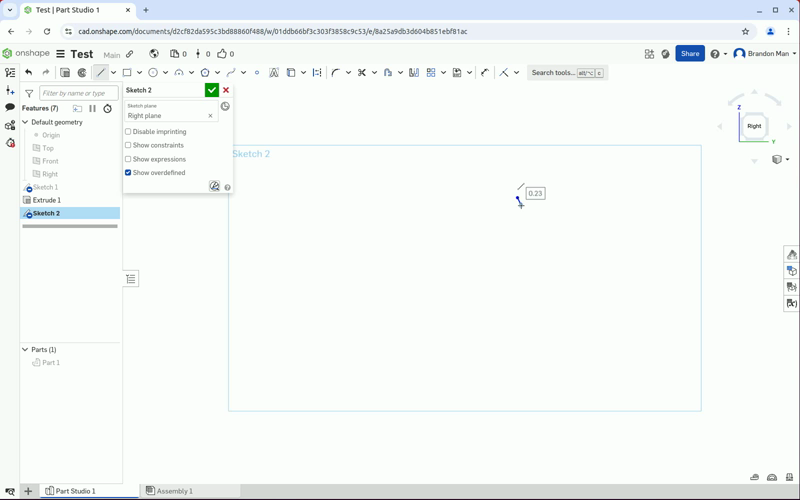
scroll(-6)
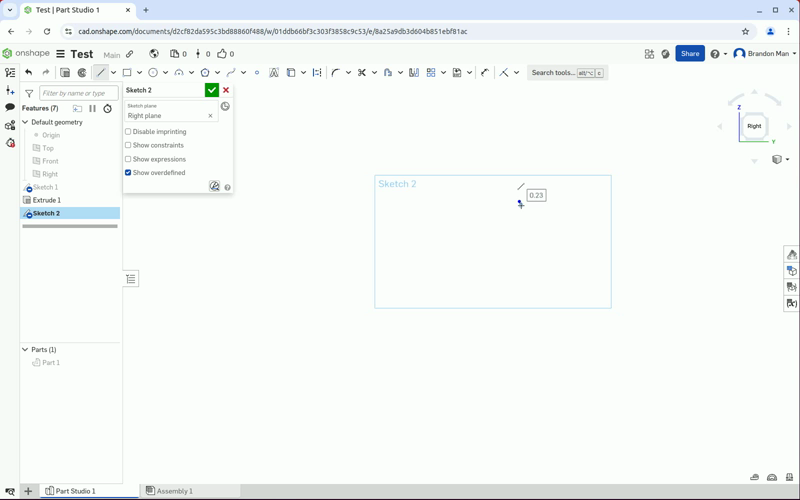
scroll(-6)
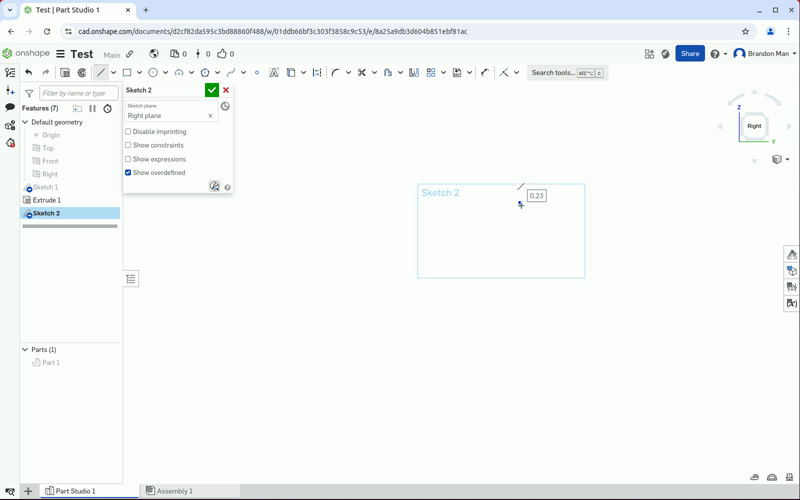
scroll(-6)
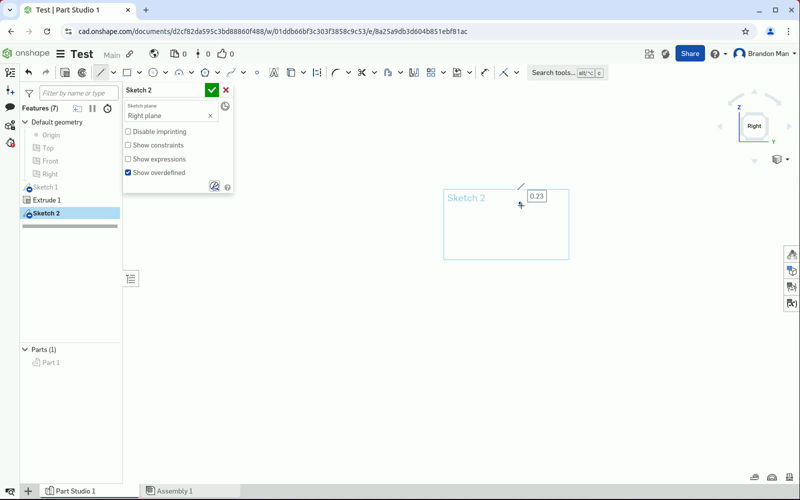
scroll(-6)
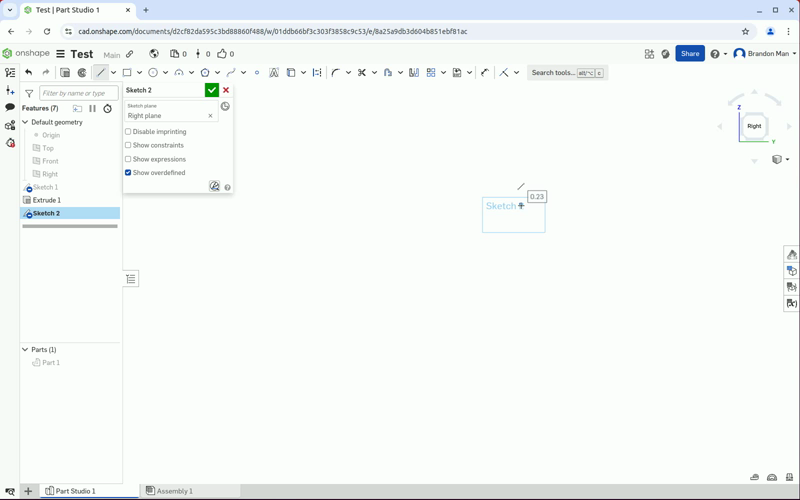
key_up(shift)
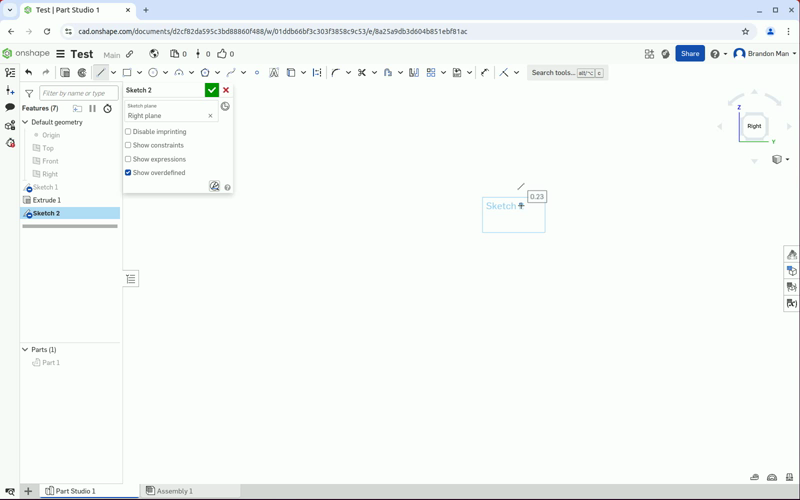
key_down(shift)
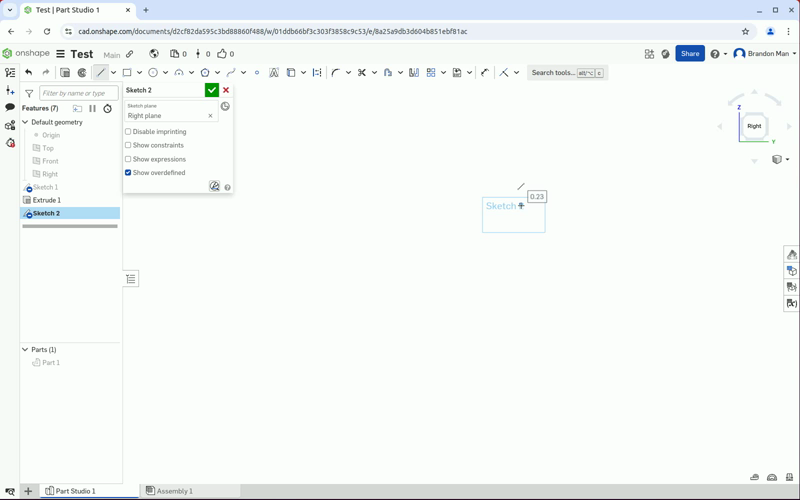
mouse_move(551, 205)
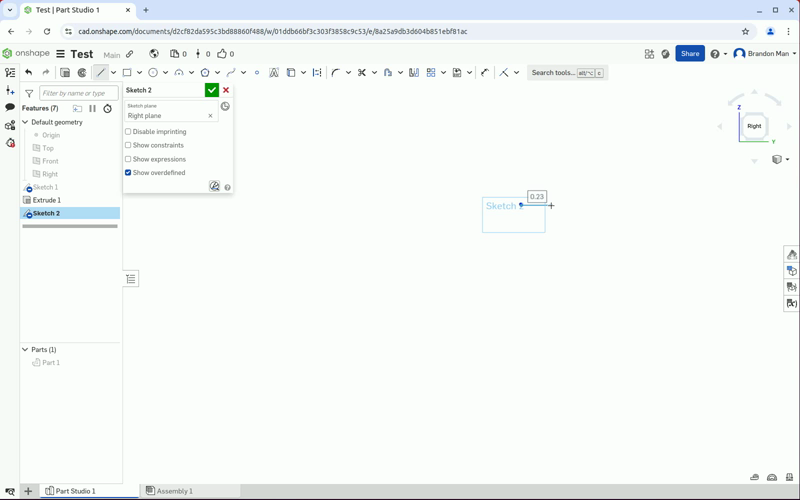
mouse_move(521, 204)
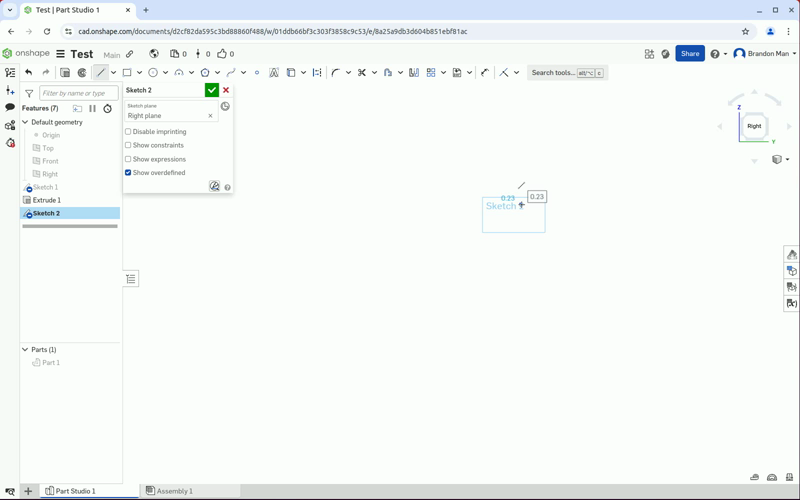
scroll(6)
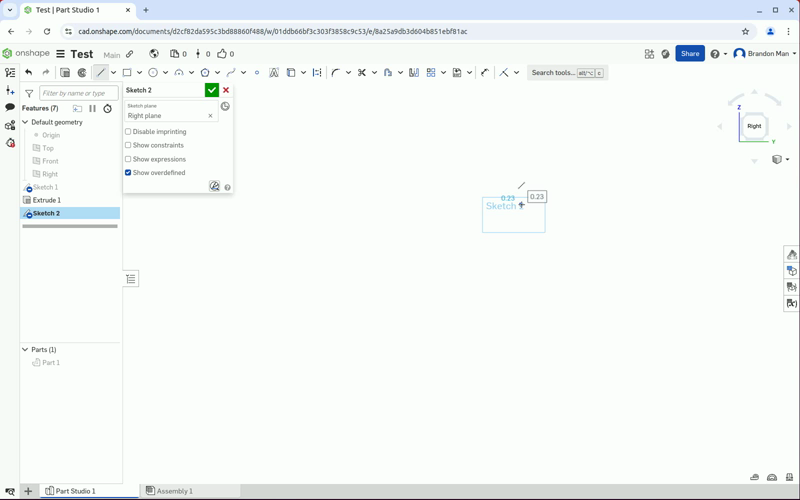
scroll(6)
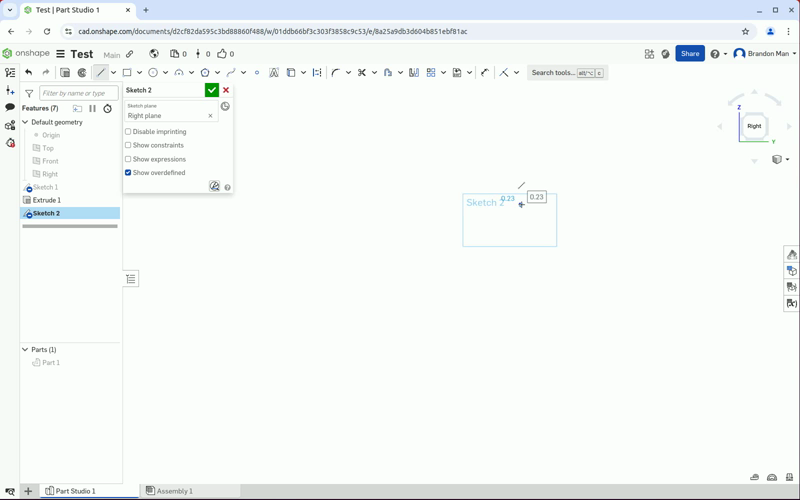
scroll(6)
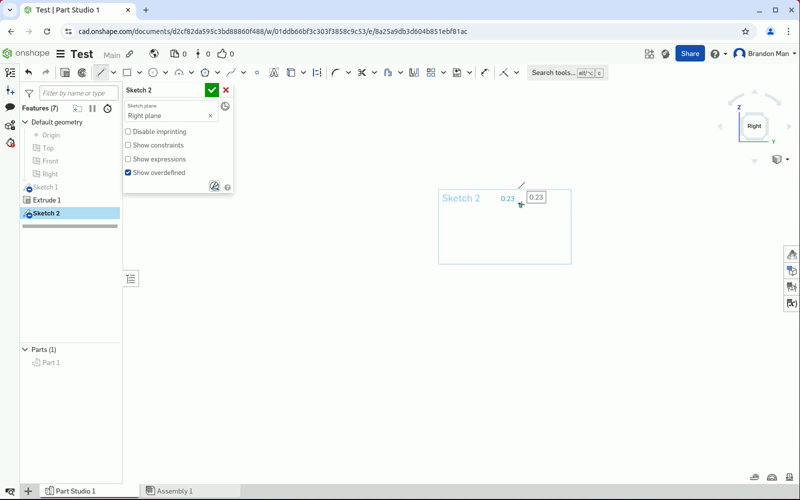
scroll(6)
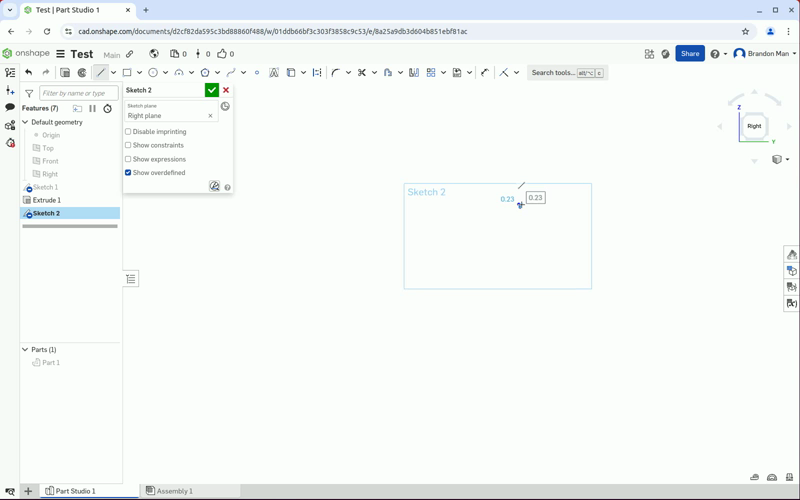
scroll(6)
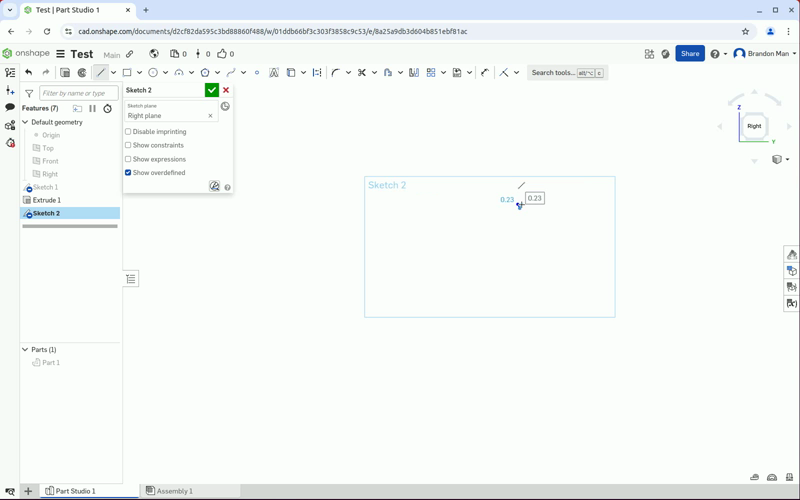
scroll(6)
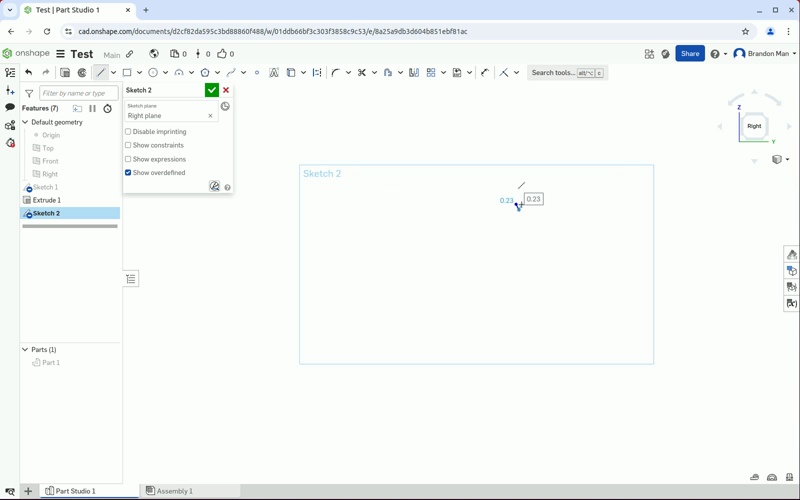
scroll(6)
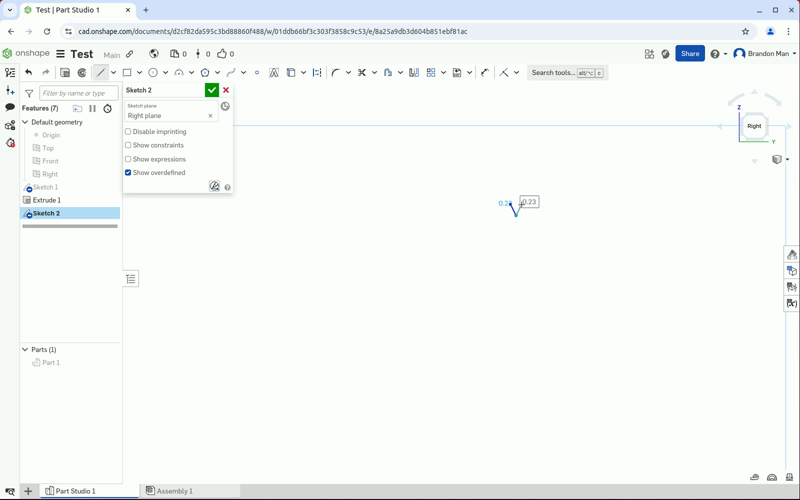
click(521, 204)
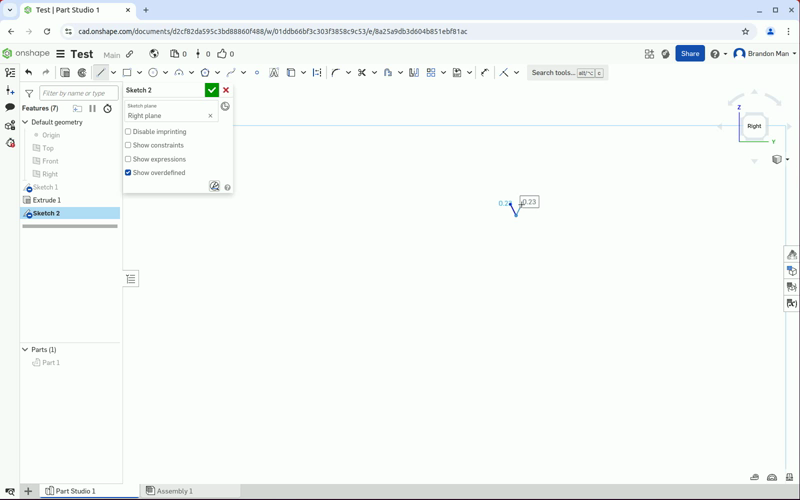
scroll(-6)
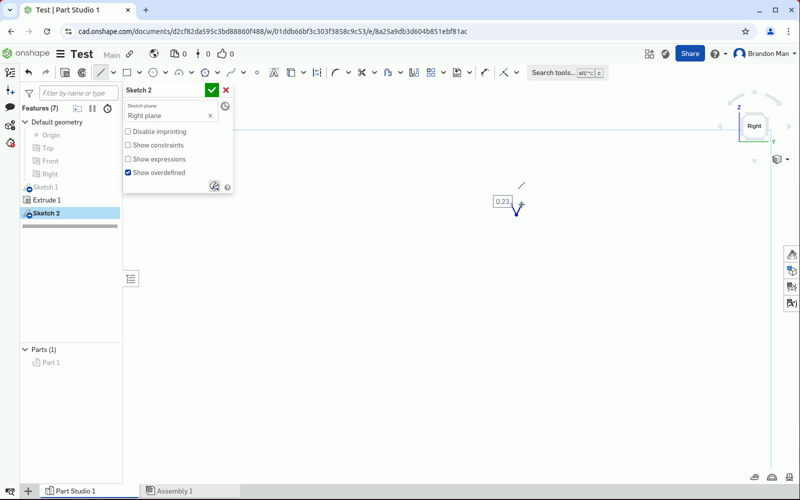
scroll(-6)
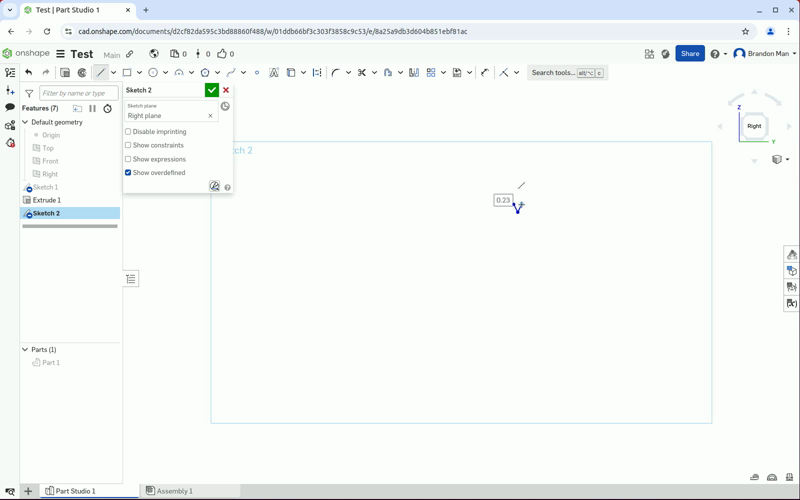
scroll(-6)
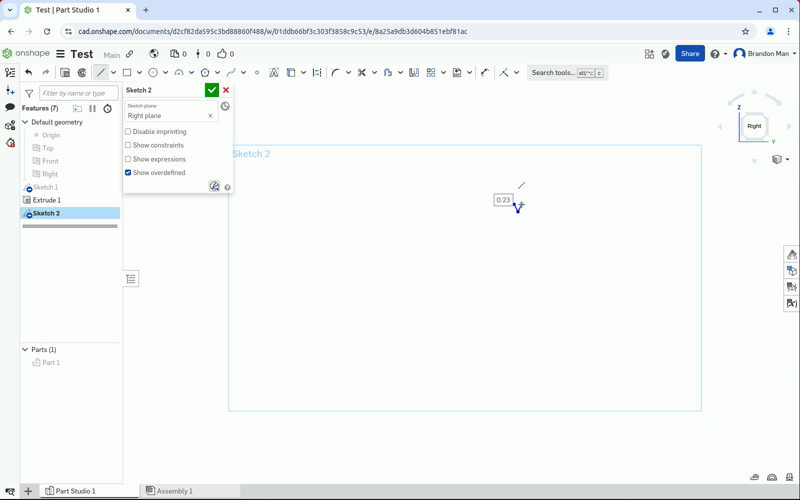
scroll(-6)
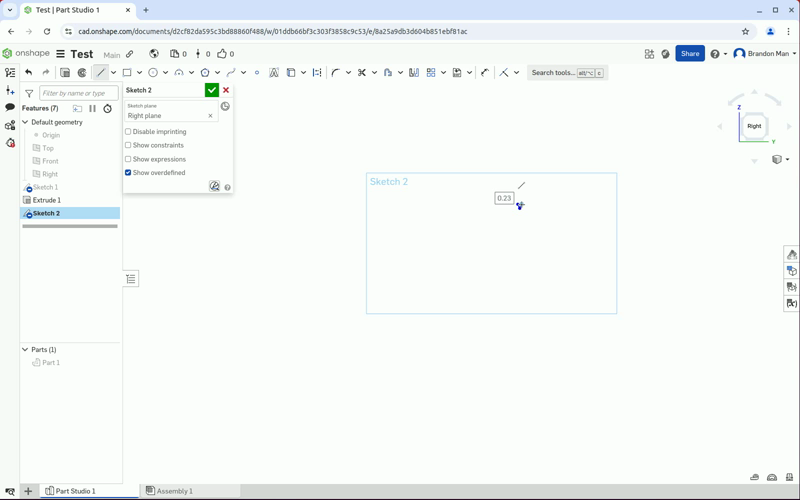
scroll(-6)
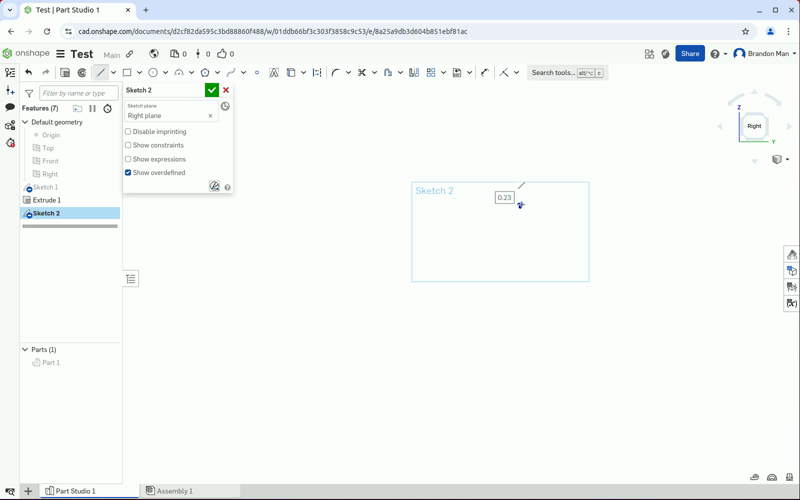
scroll(-6)
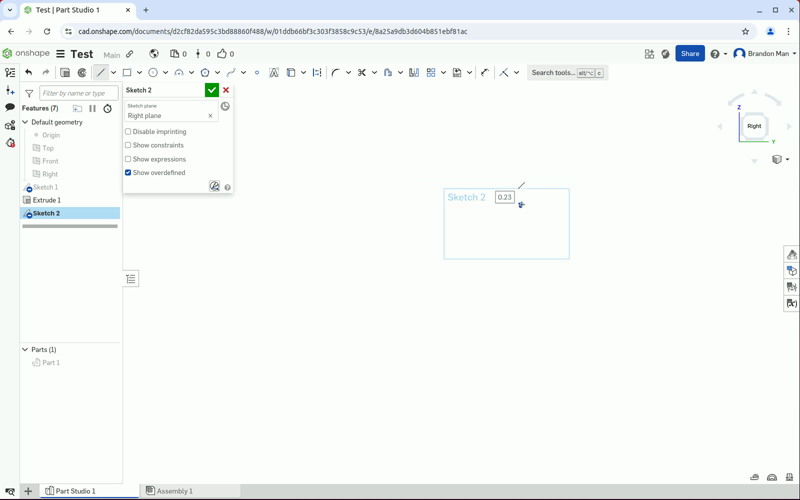
scroll(-6)
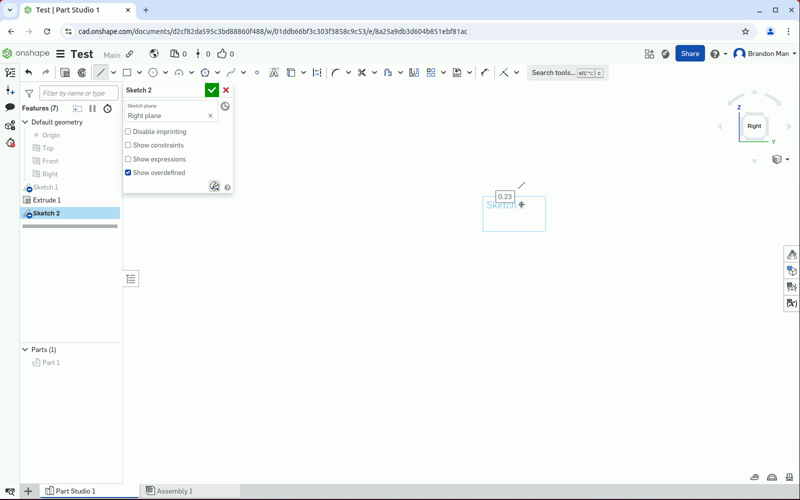
key_up(shift)
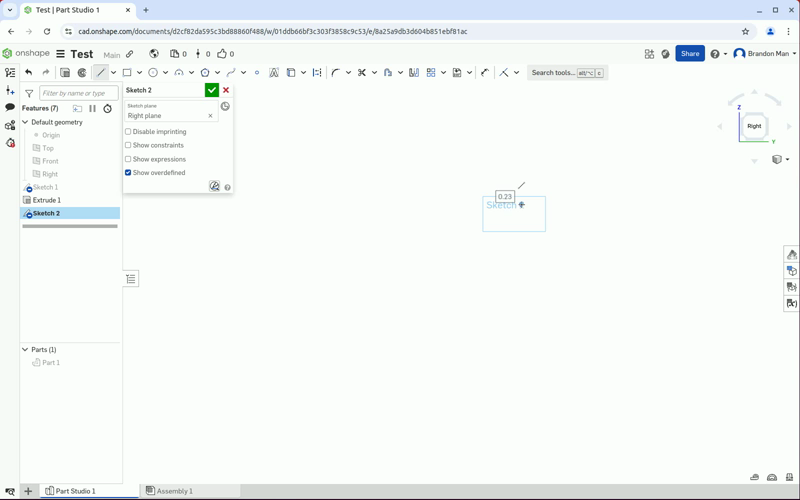
mouse_move(551, 204)
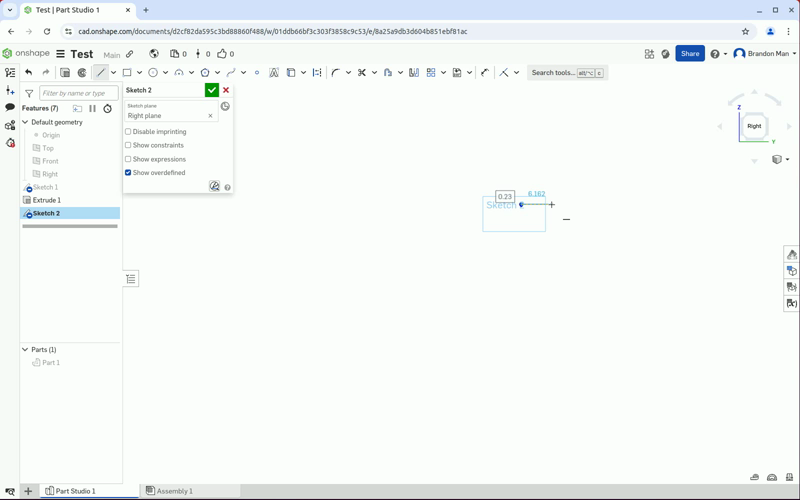
key_down(shift)
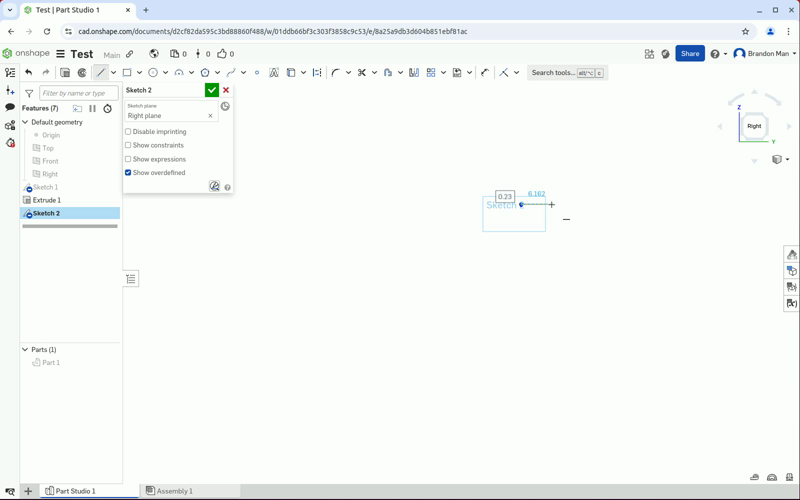
mouse_move(520, 204)
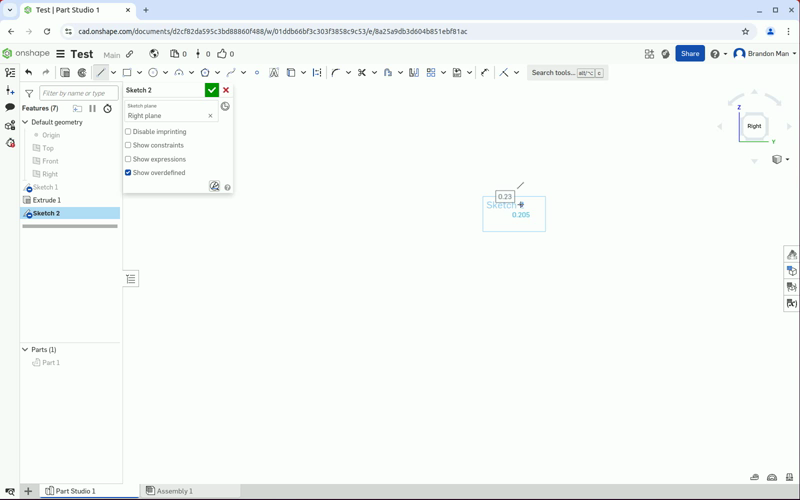
scroll(6)
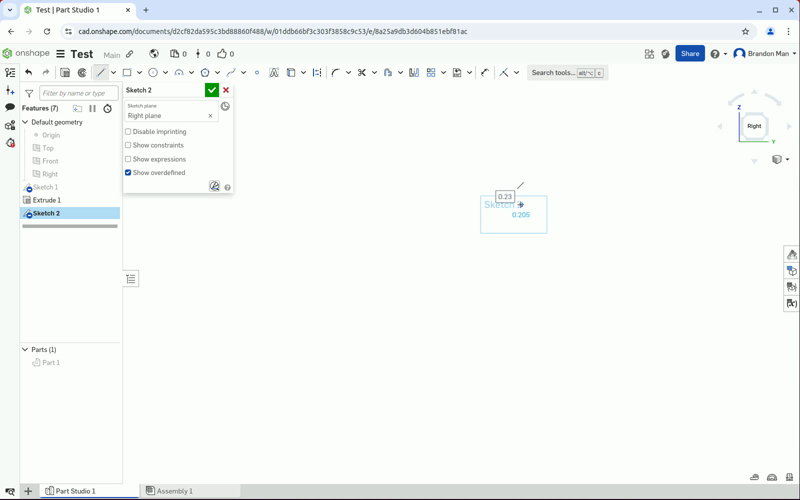
scroll(6)
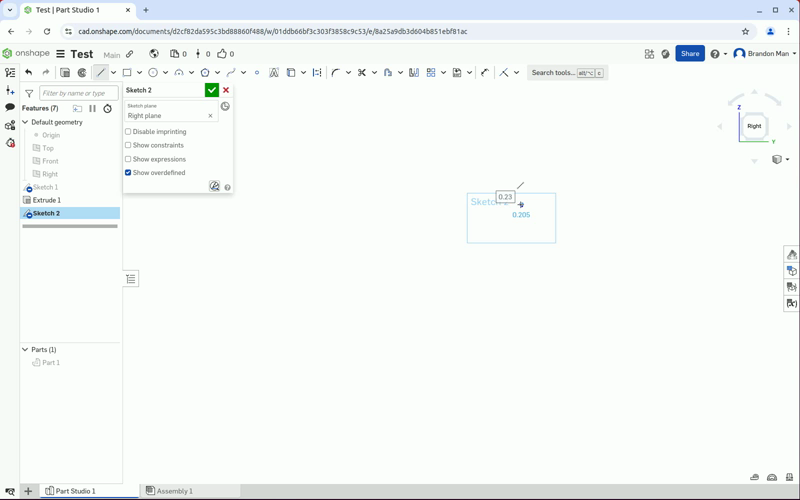
scroll(6)
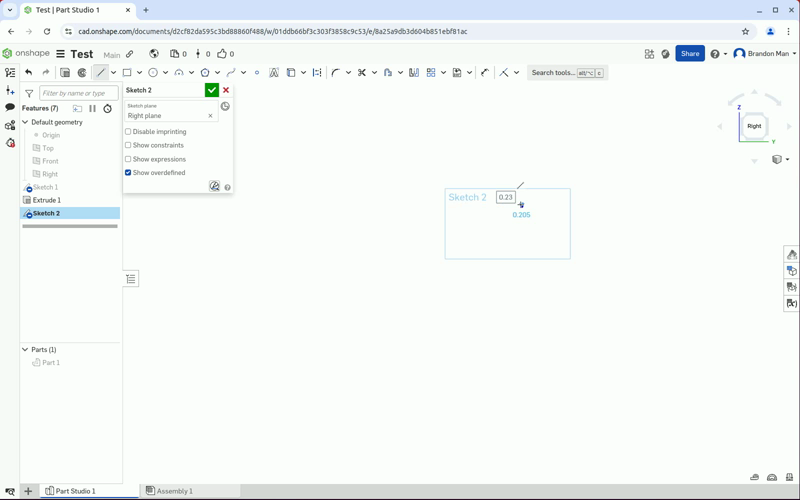
scroll(6)
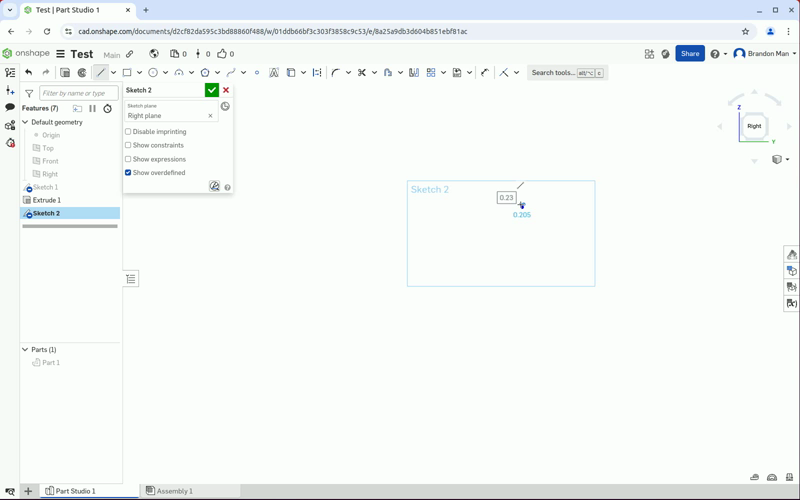
scroll(6)
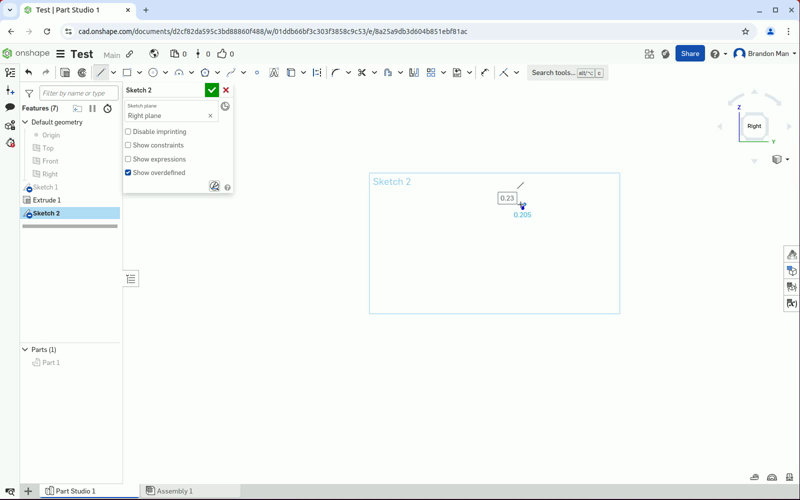
scroll(6)
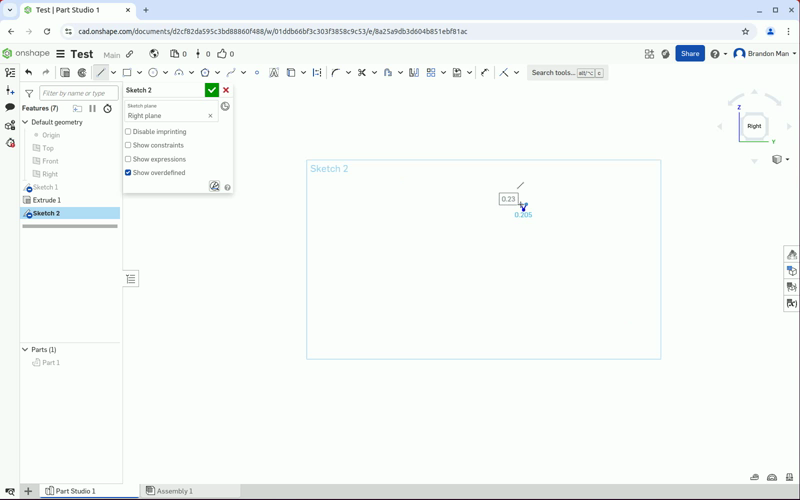
scroll(6)
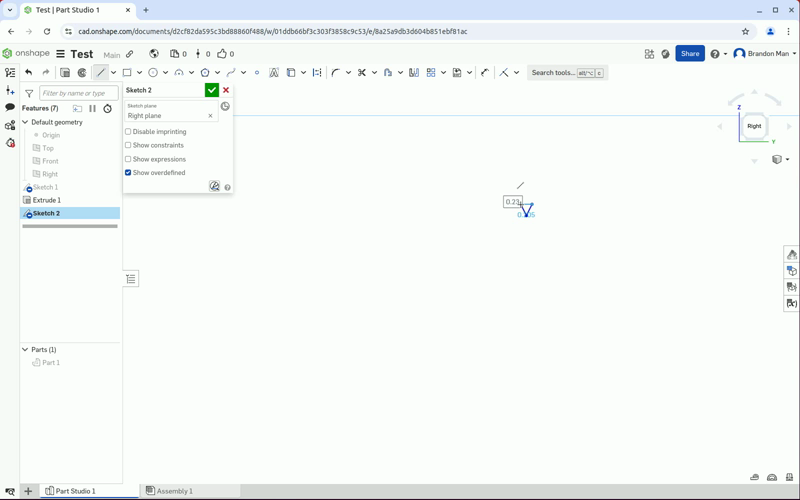
key_up(shift)
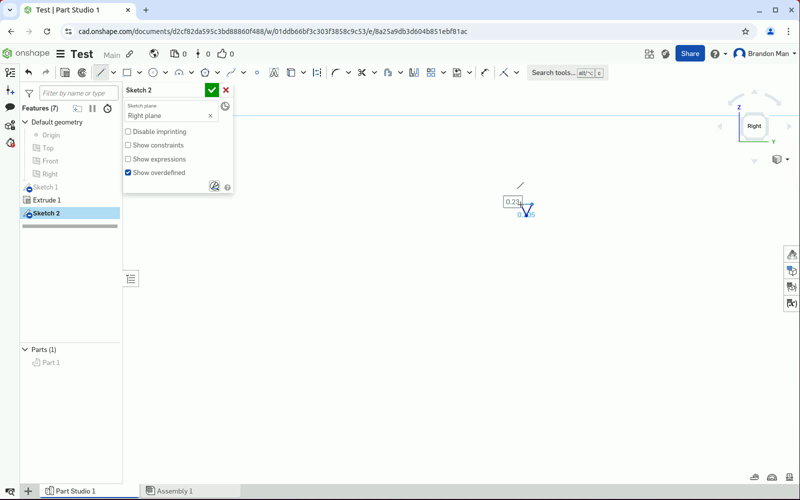
click(520, 204)
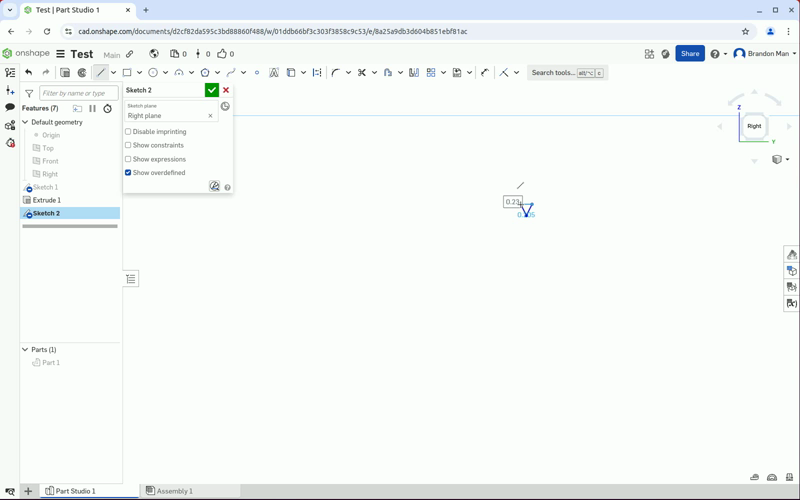
scroll(-6)
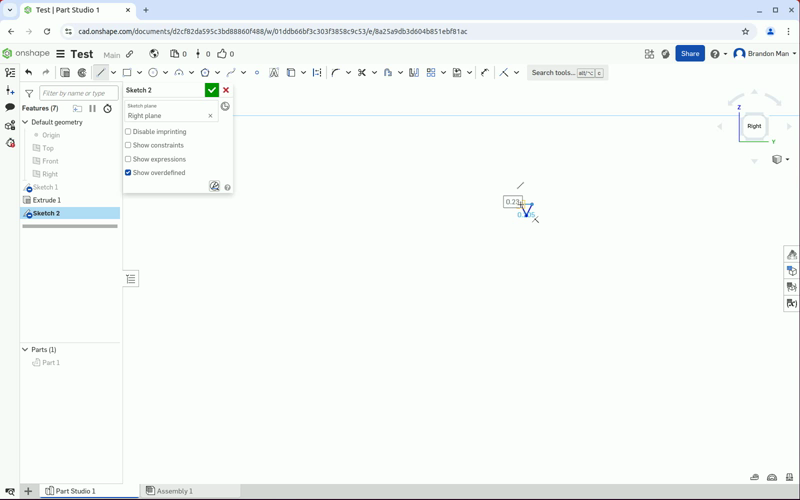
scroll(-6)
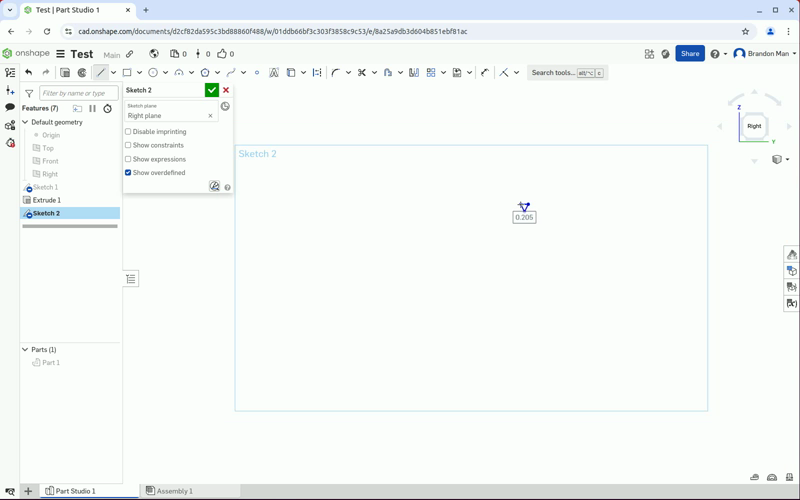
scroll(-6)
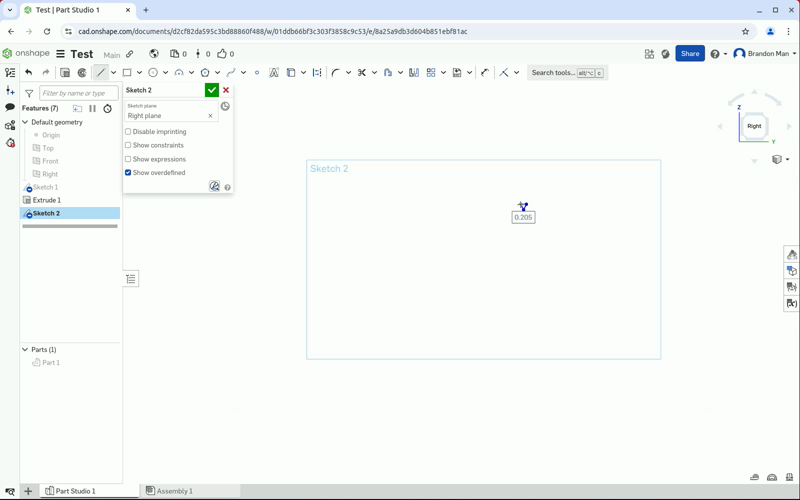
scroll(-6)
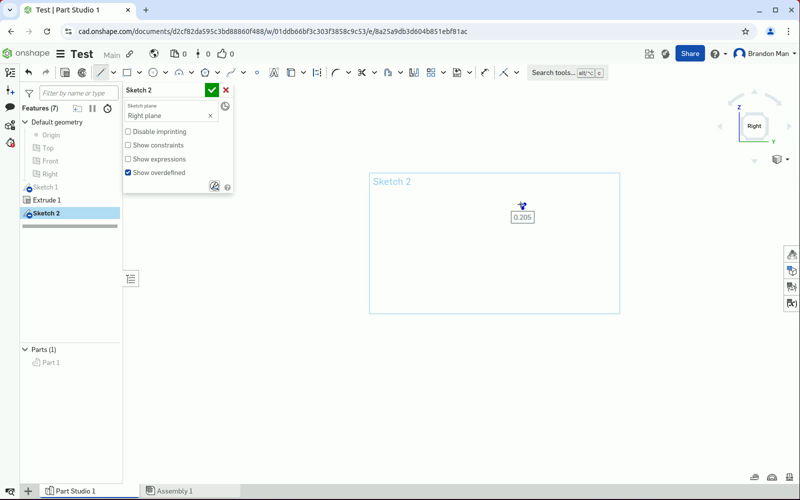
scroll(-6)
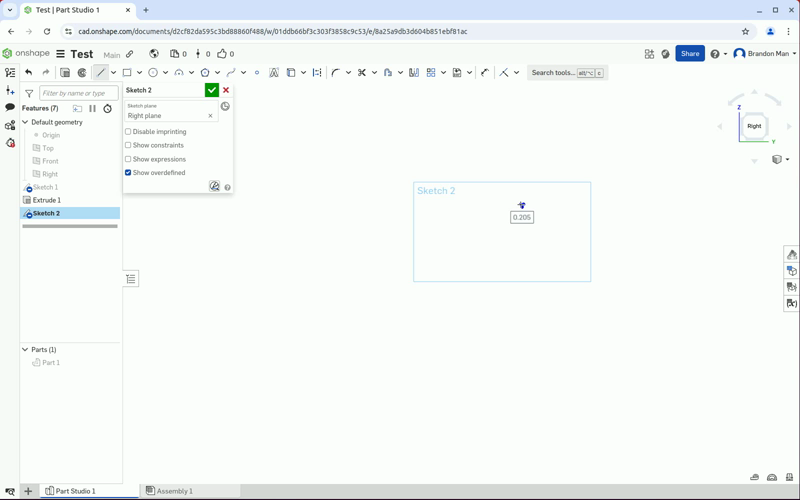
scroll(-6)
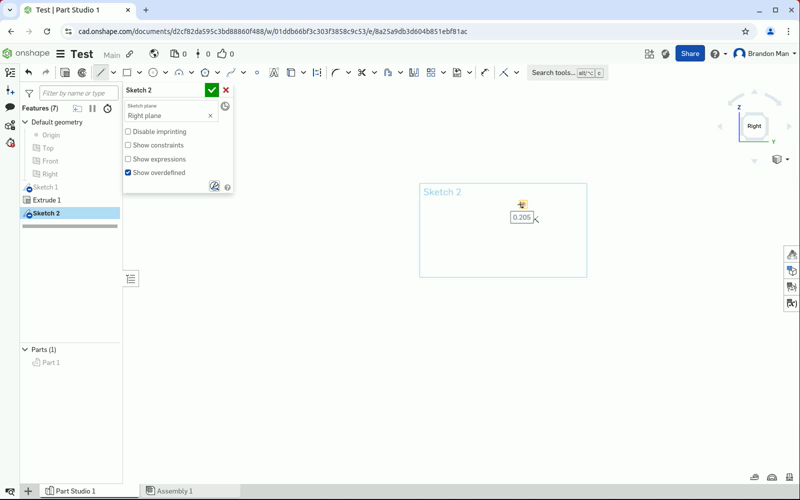
scroll(-6)
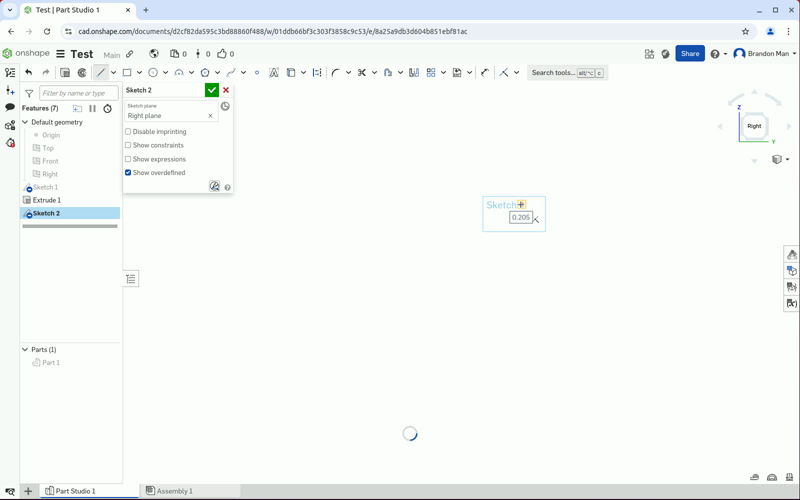
key(esc)
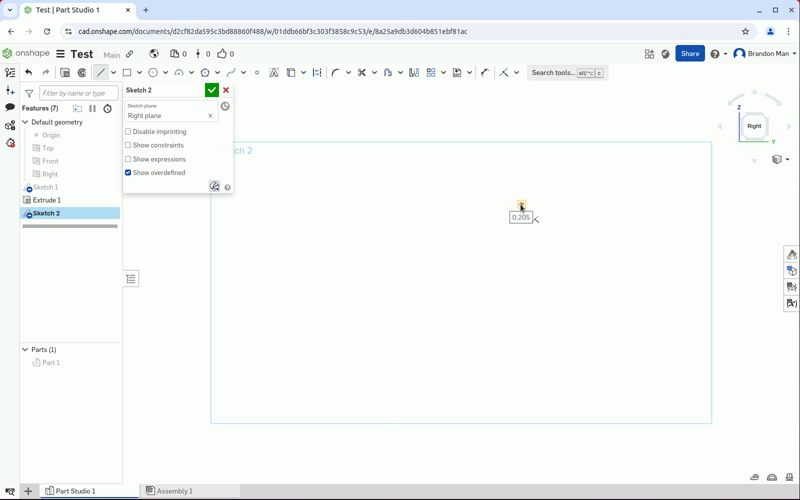
mouse_move(521, 204)
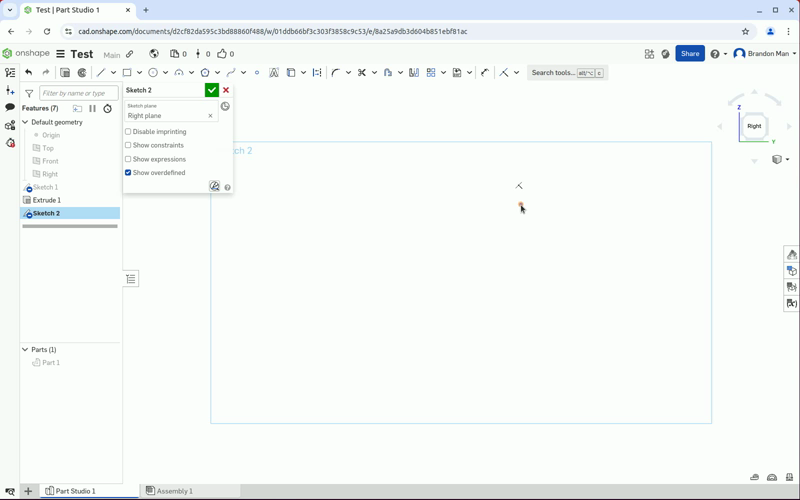
scroll(6)
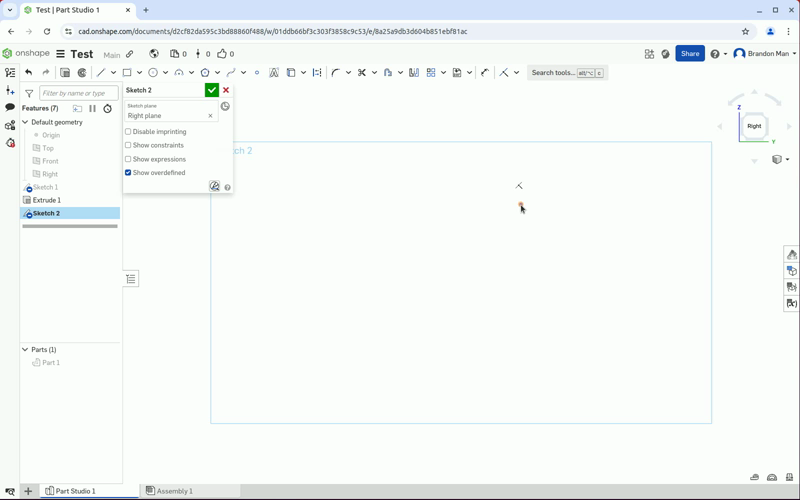
scroll(6)
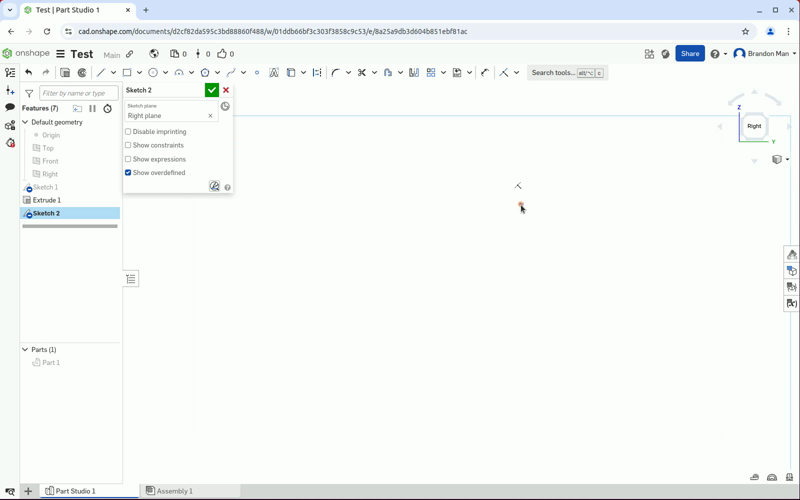
scroll(6)
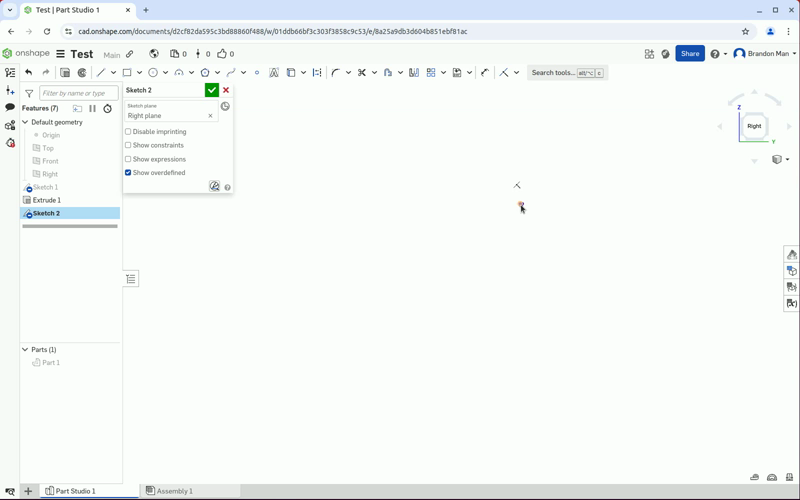
scroll(6)
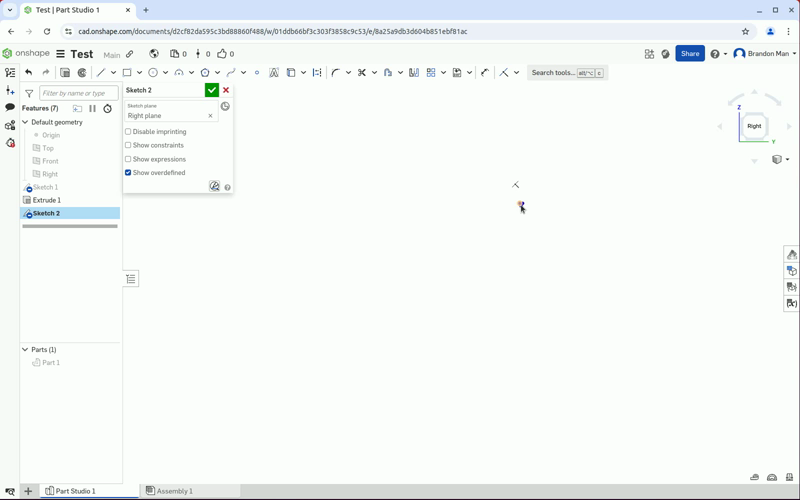
scroll(6)
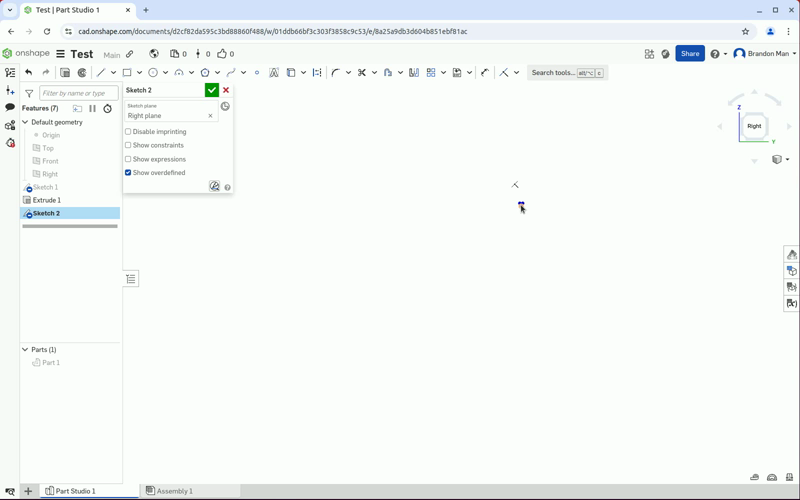
scroll(6)
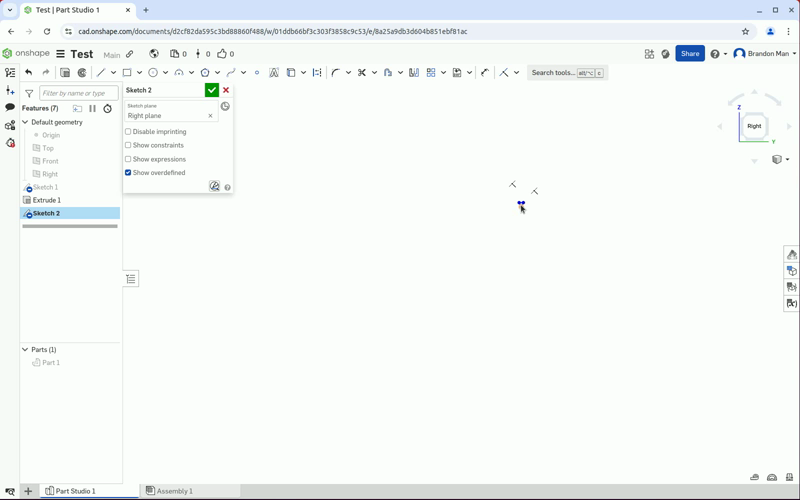
scroll(6)
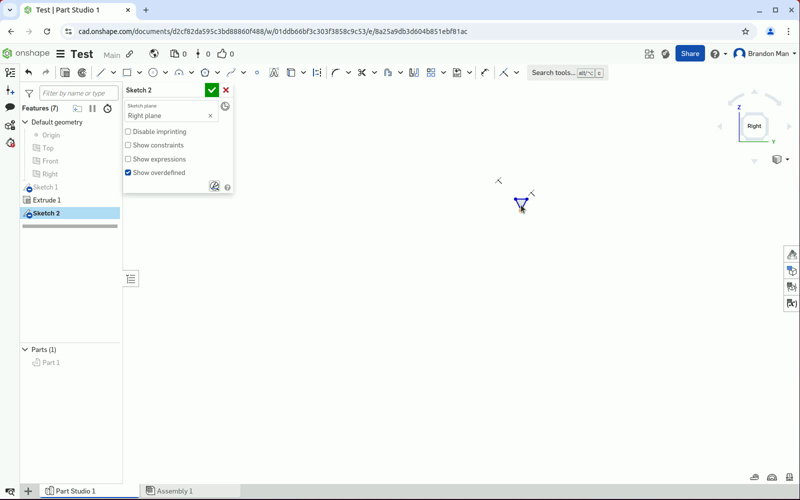
click(521, 204)
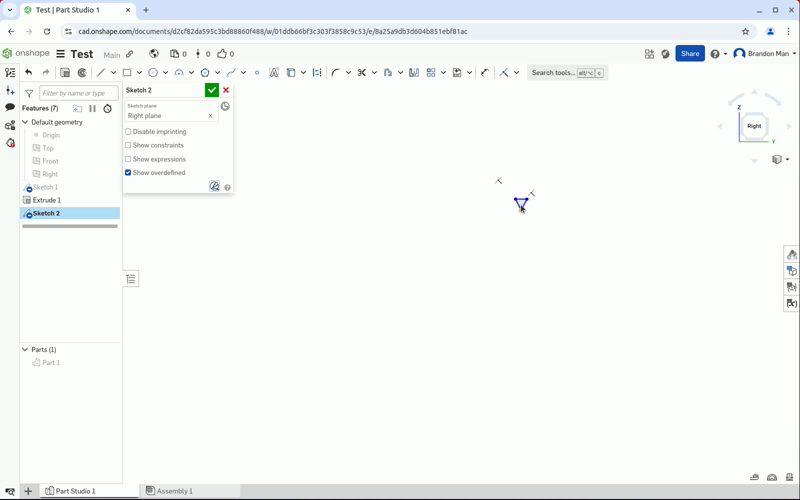
scroll(-6)
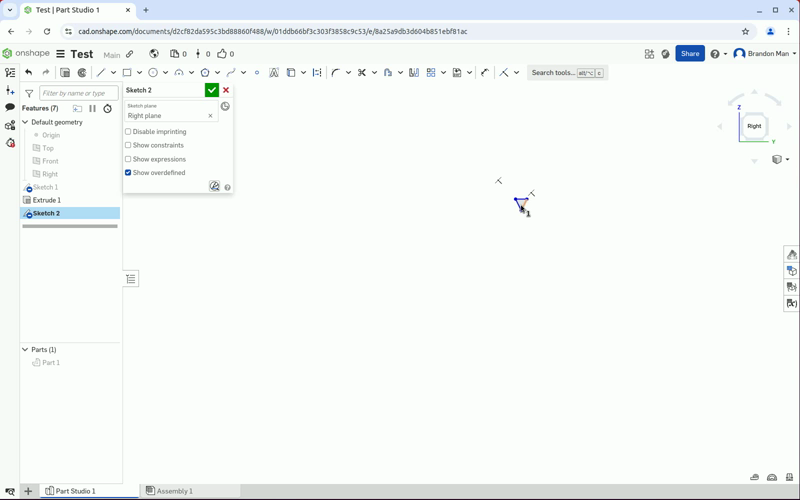
scroll(-6)
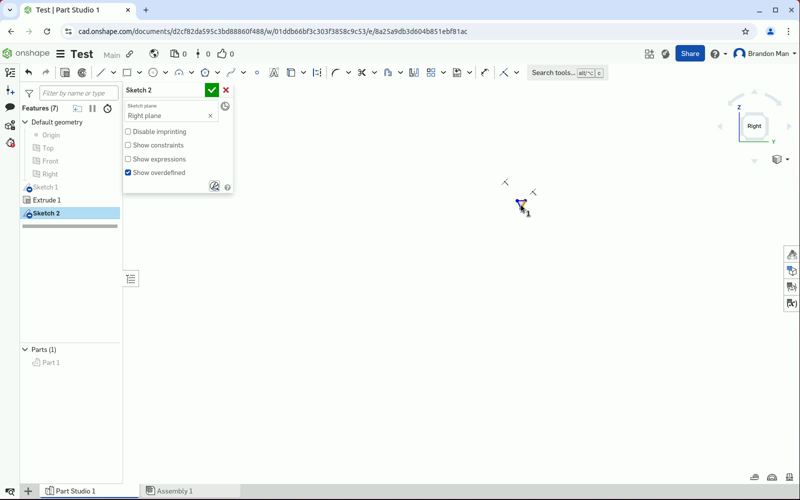
scroll(-6)
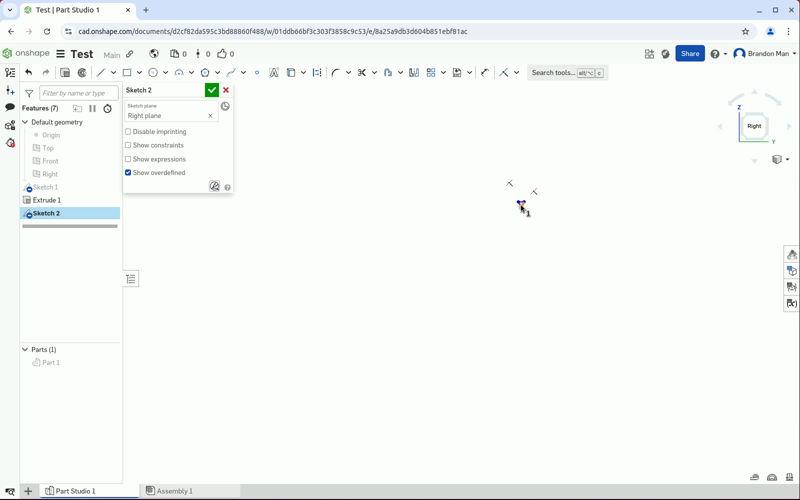
scroll(-6)
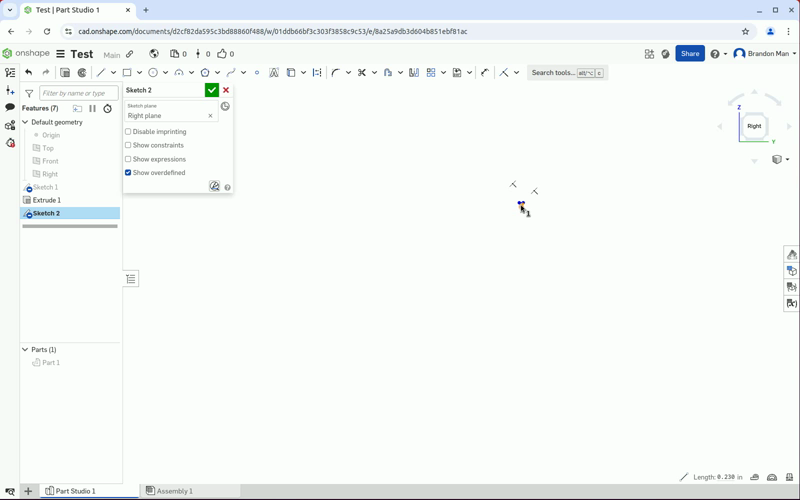
scroll(-6)
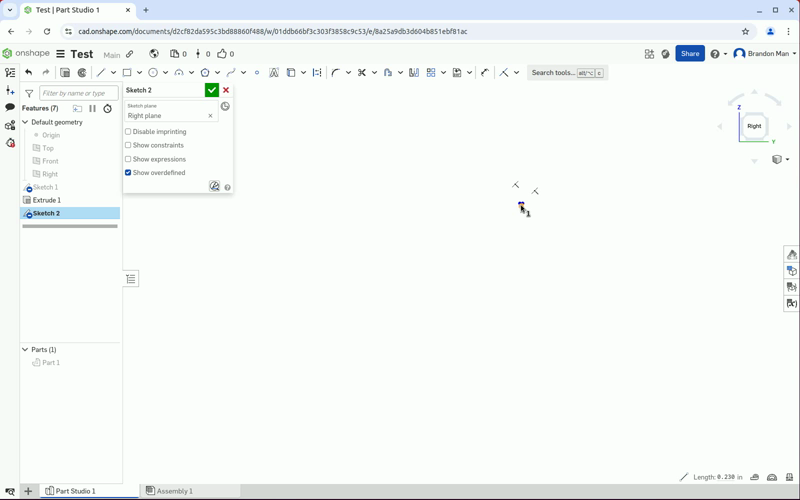
scroll(-6)
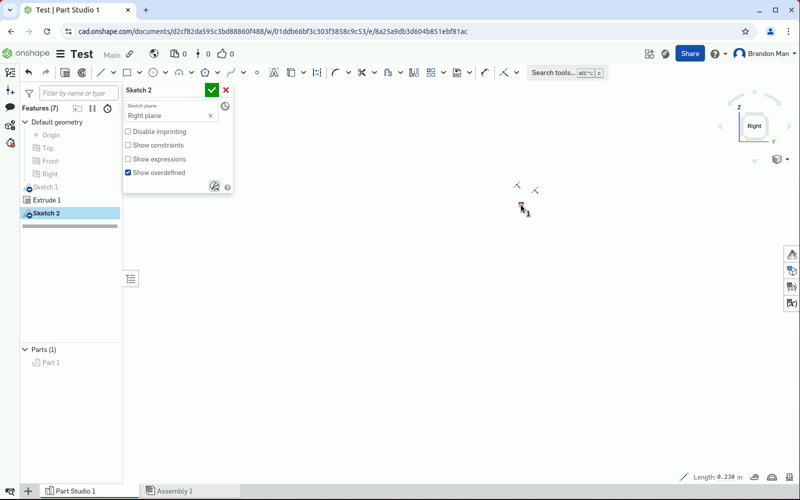
scroll(-6)
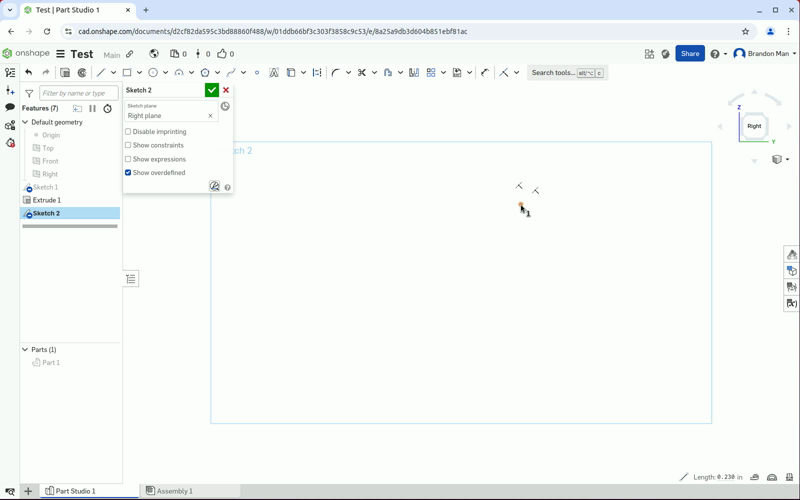
mouse_move(73, 352)
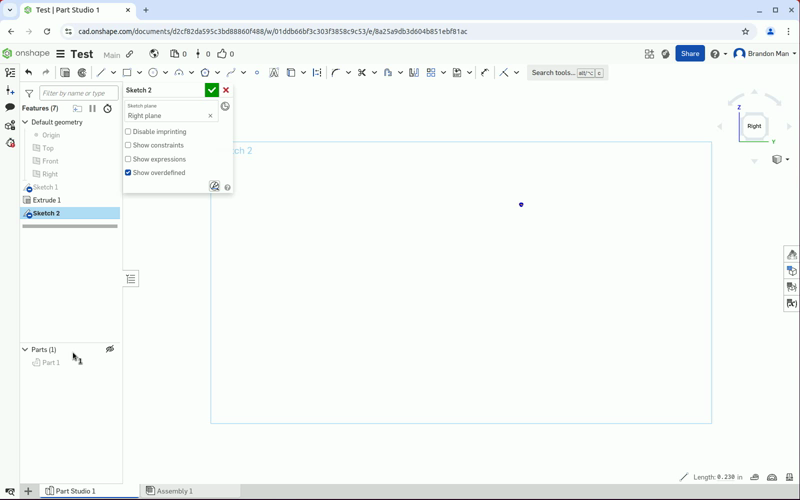
key(shift+y)
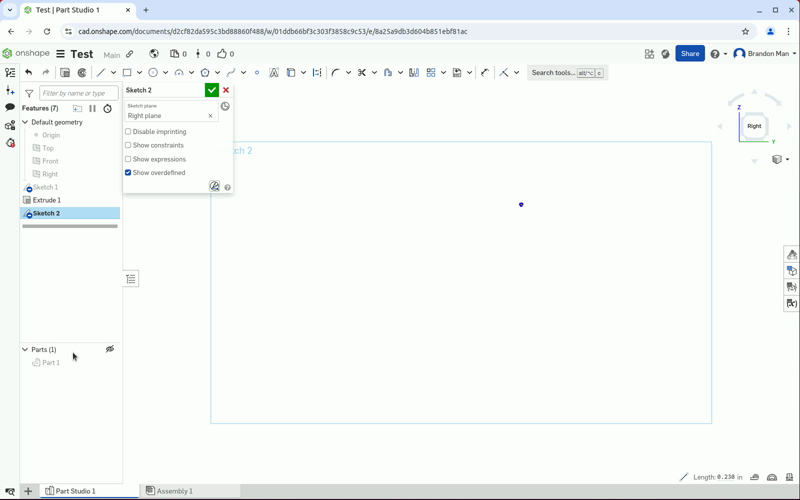
key(shift+e)
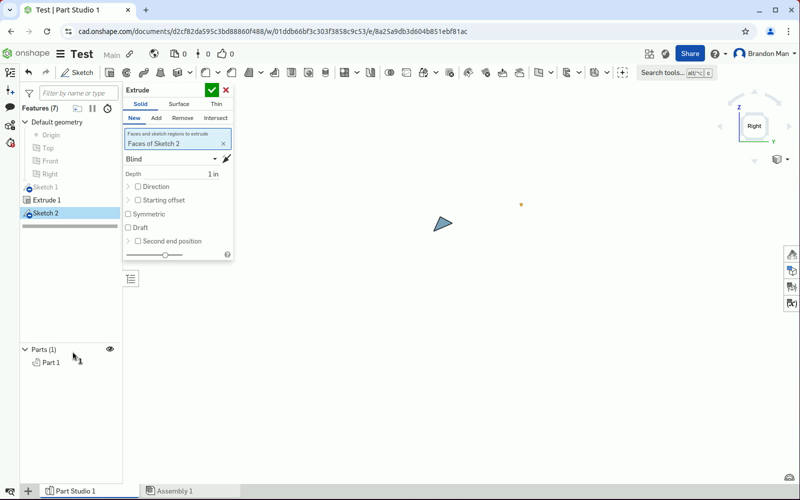
mouse_move(143, 106)
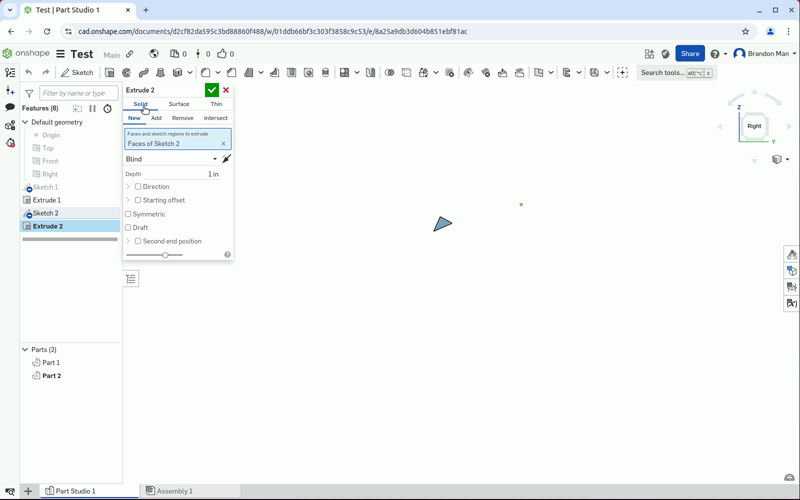
click(143, 106)
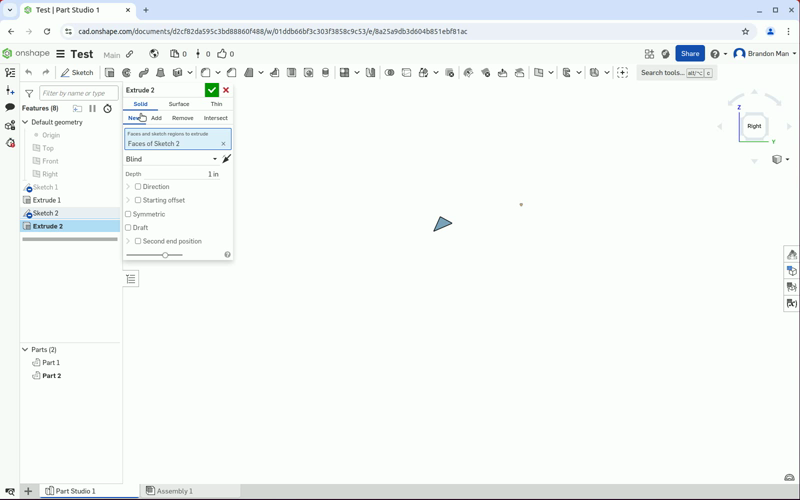
mouse_move(137, 120)
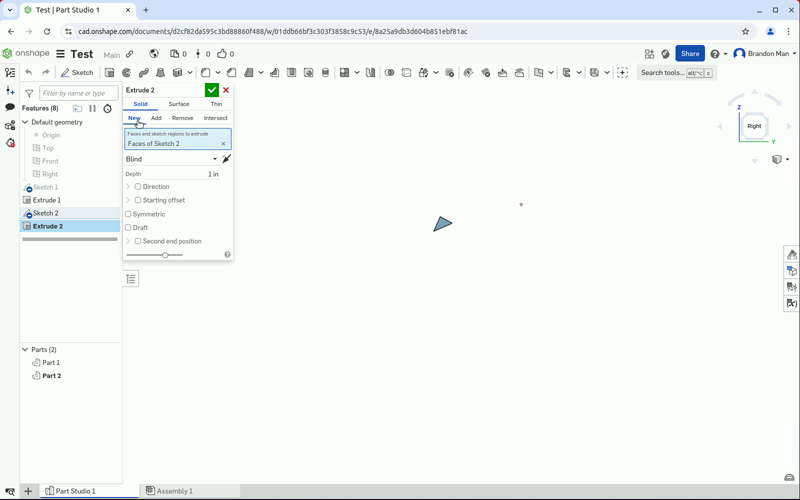
click(137, 120)
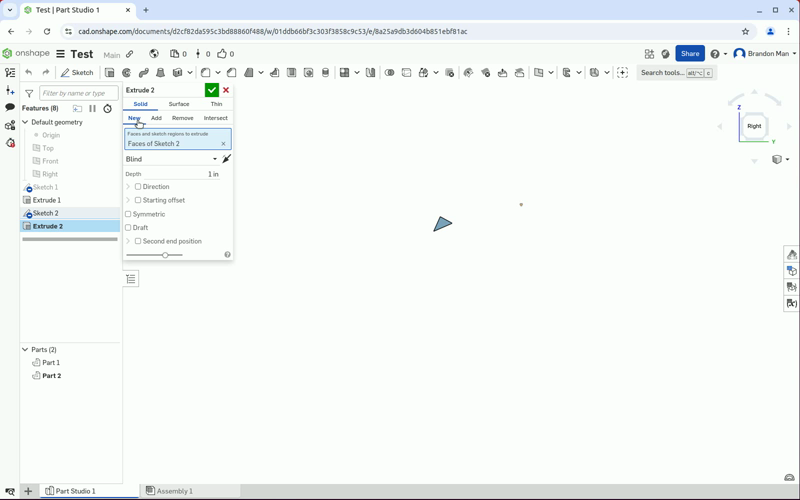
key(tab, 4)
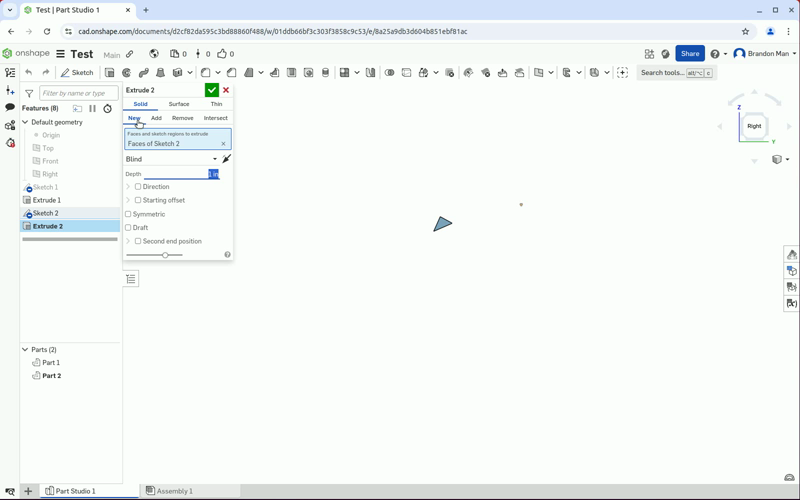
text(4.092)
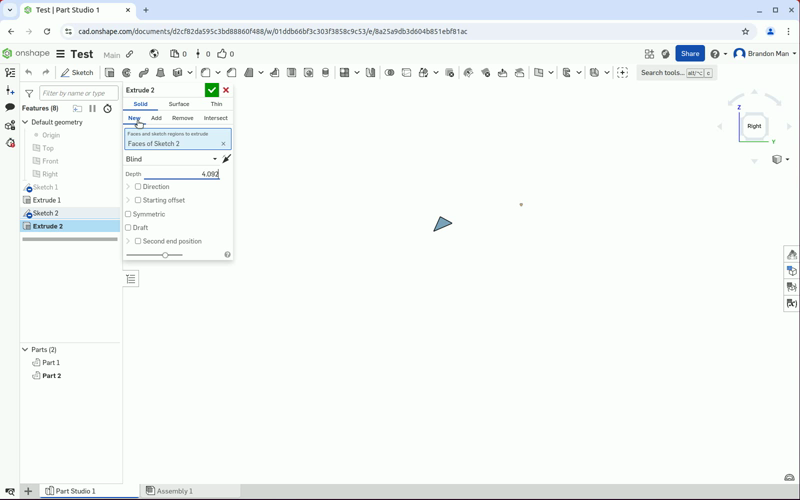
key(enter)
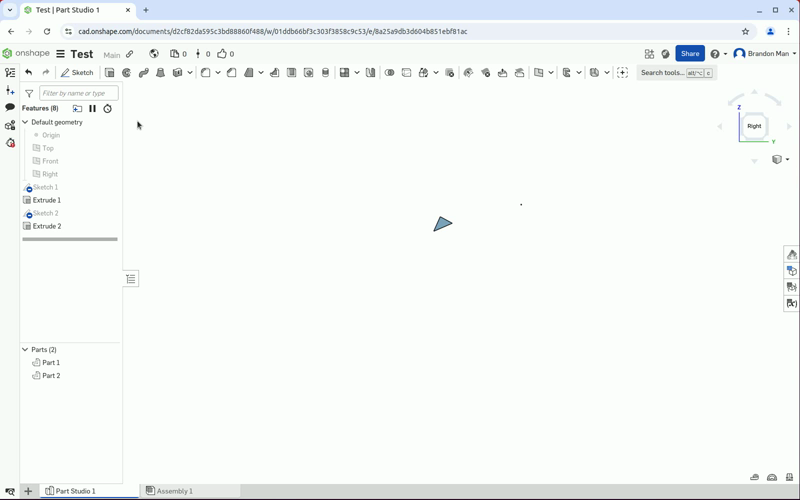
key(shift+h)
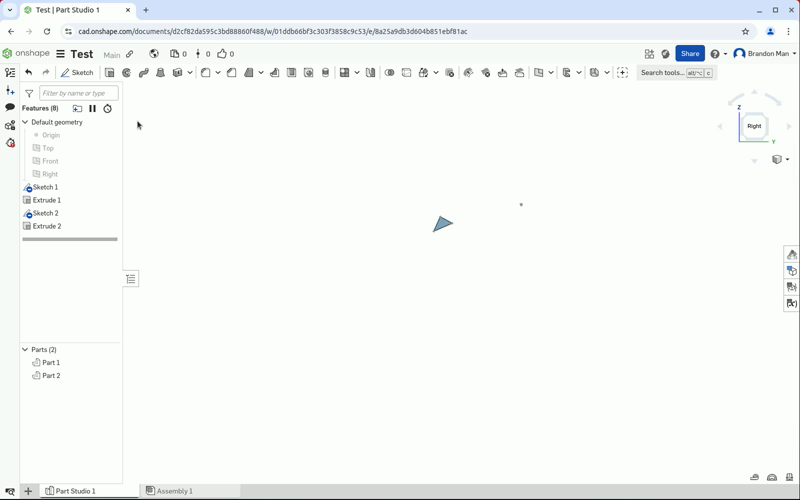
key(shift+h)
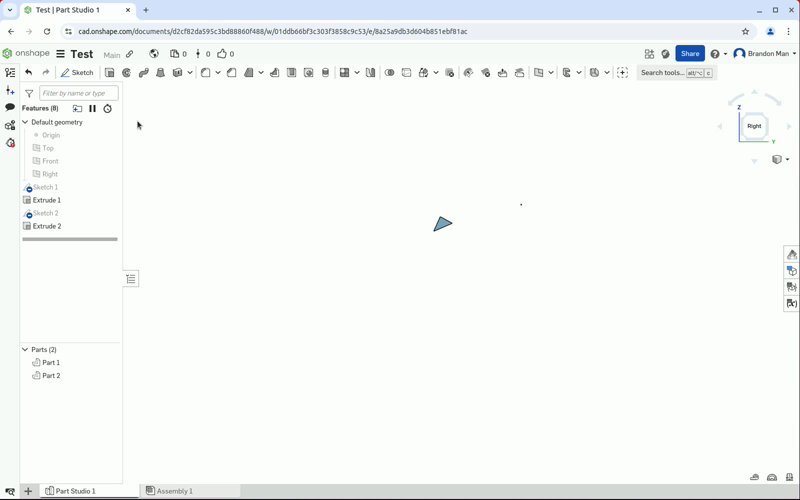
mouse_move(73, 189)
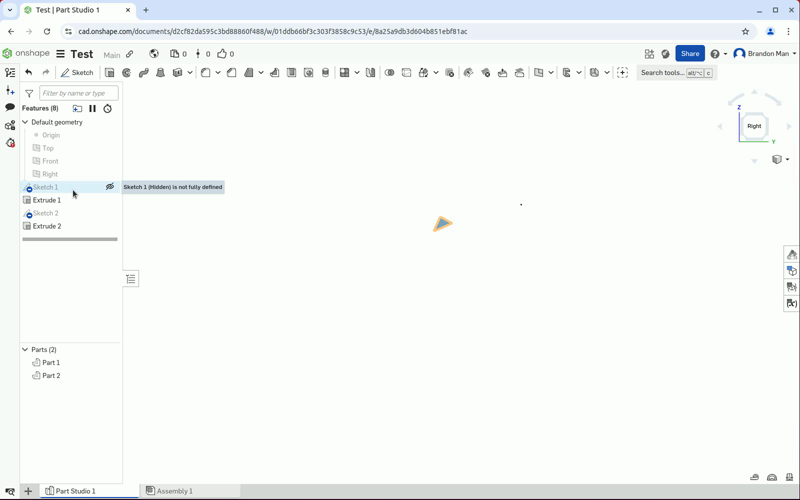
click(73, 189)
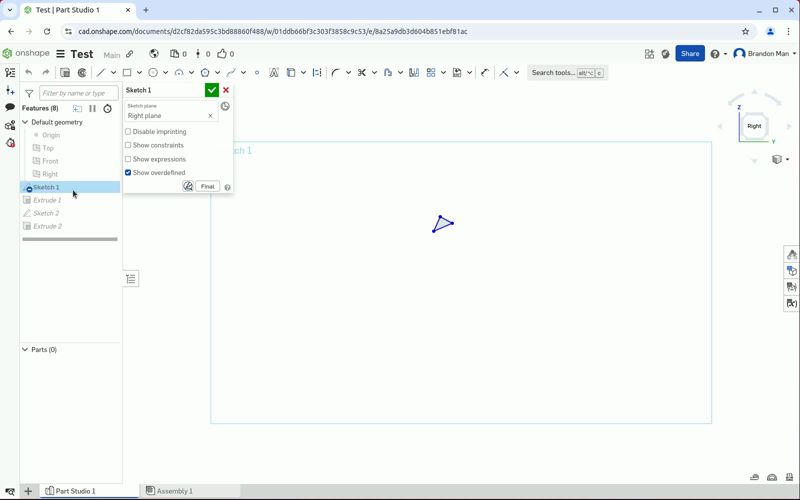
mouse_move(229, 92)
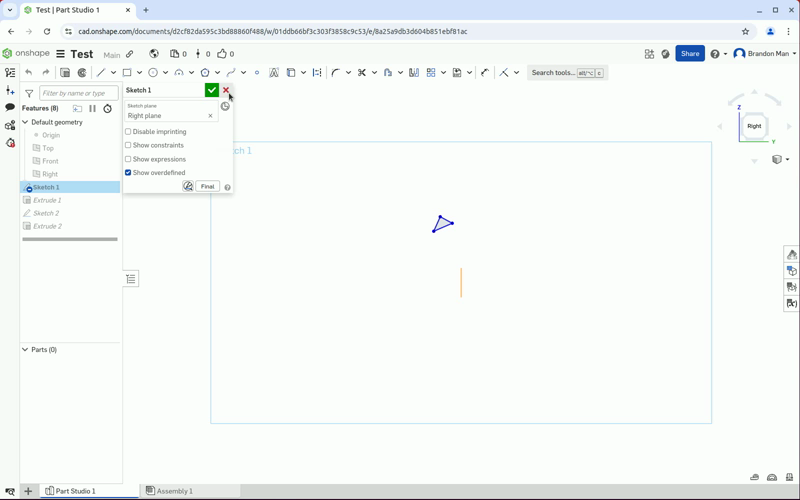
click(229, 92)
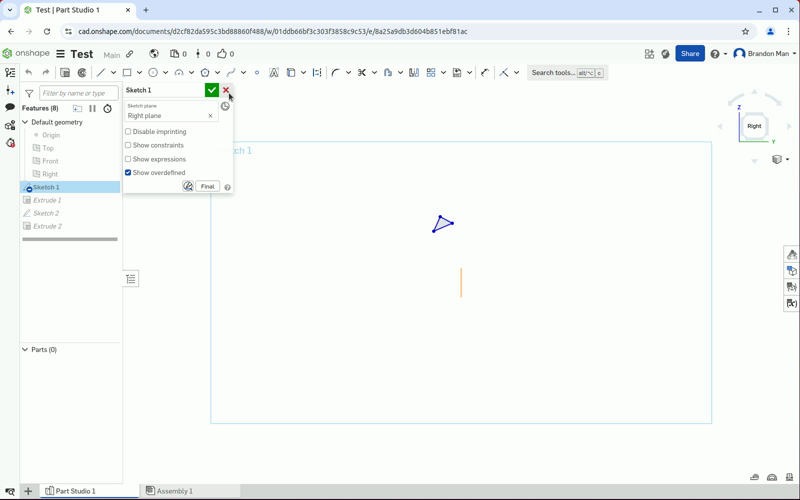
key(shift+s)
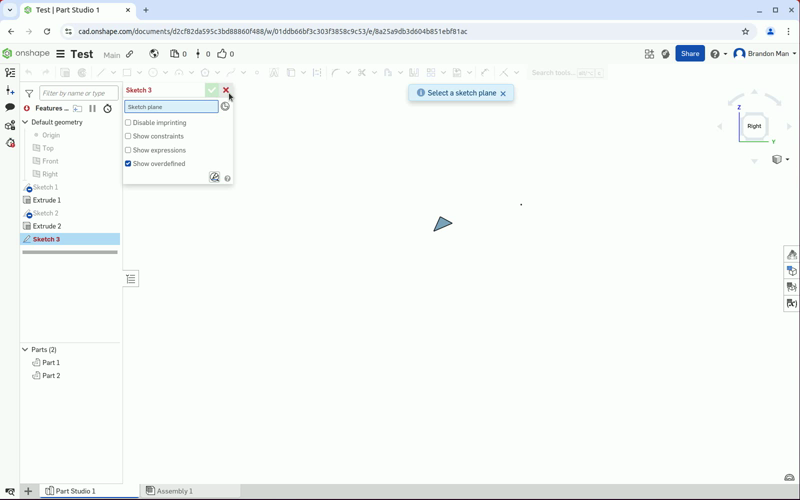
mouse_move(73, 176)
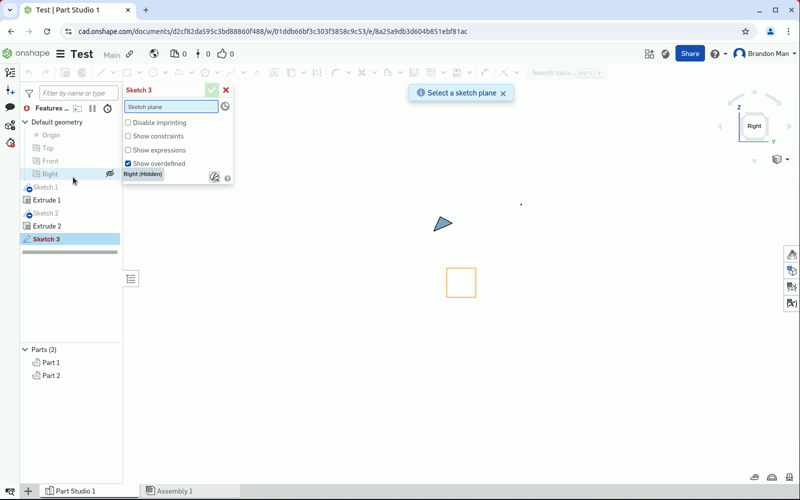
click(73, 176)
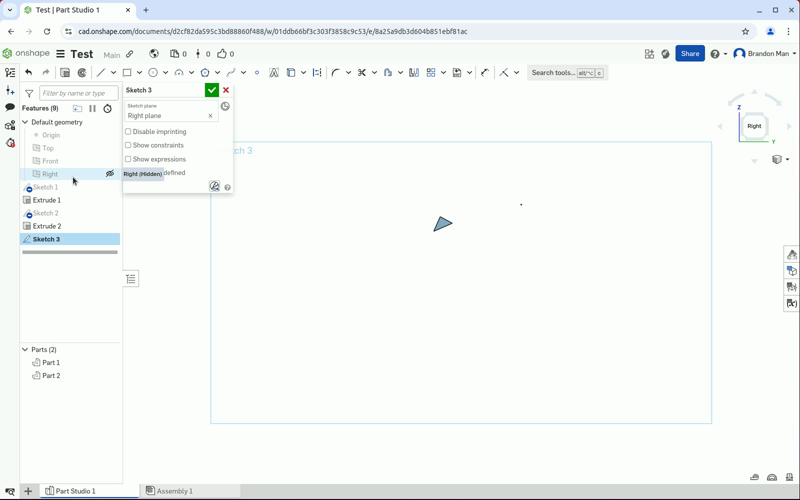
mouse_move(73, 352)
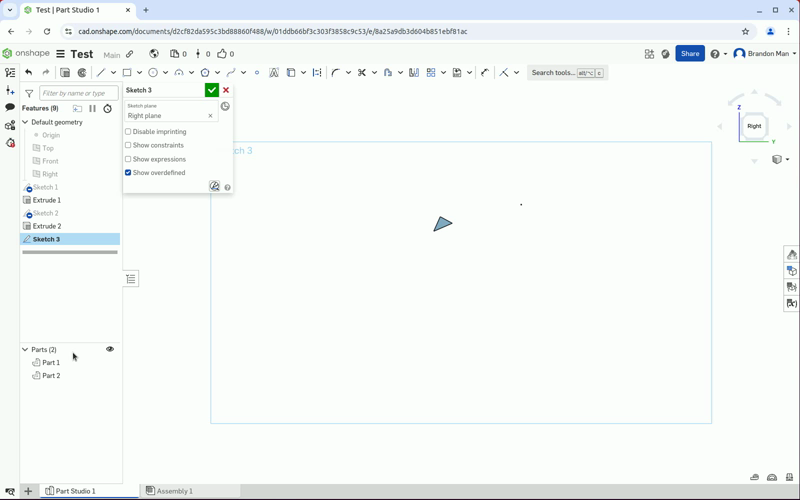
key(y)
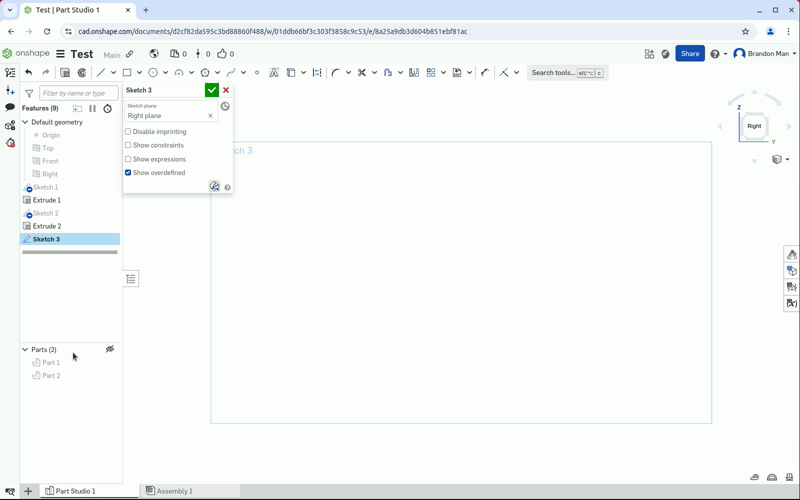
key(a)
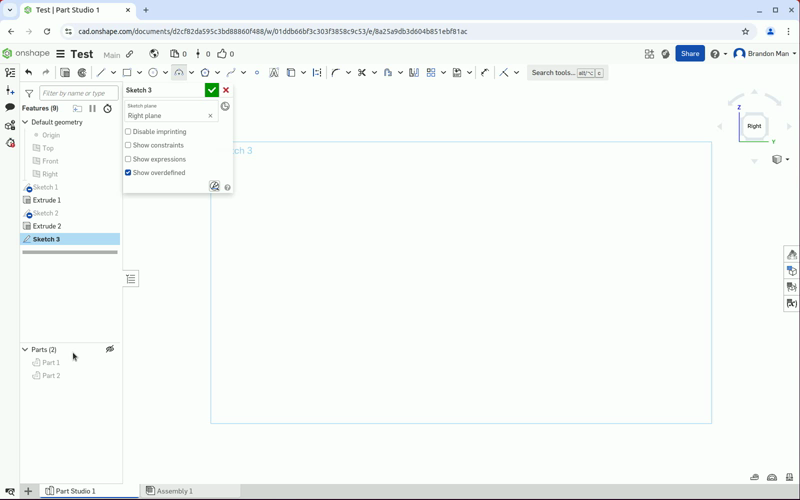
key_down(shift)
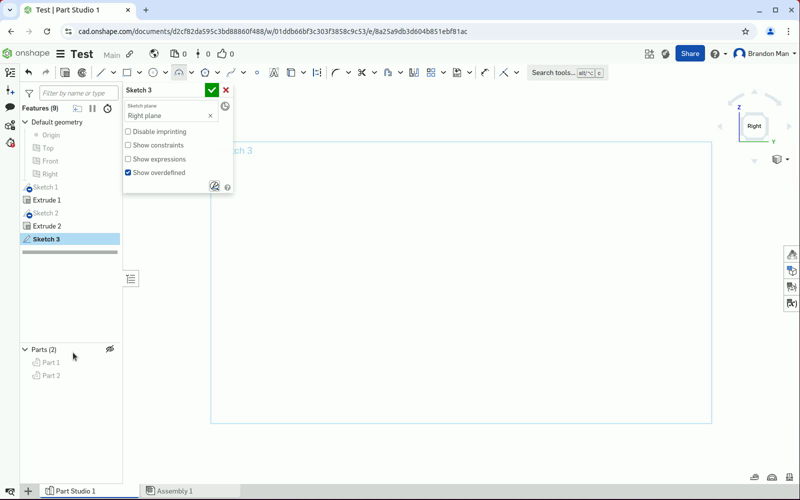
mouse_move(404, 200)
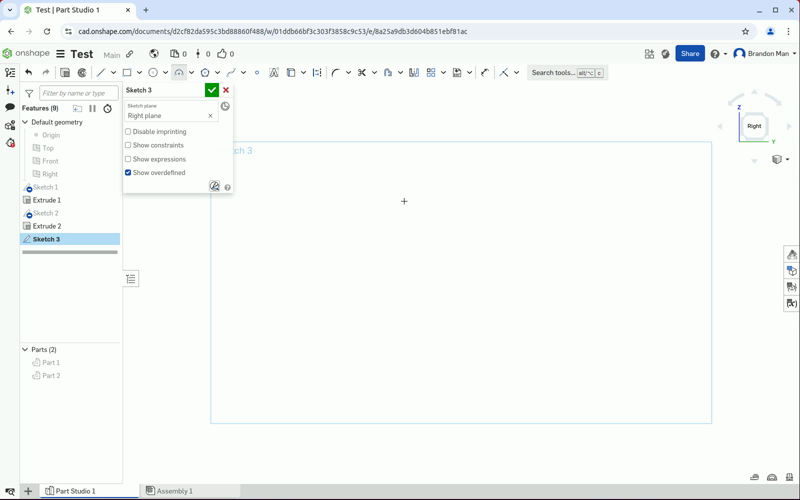
click(404, 200)
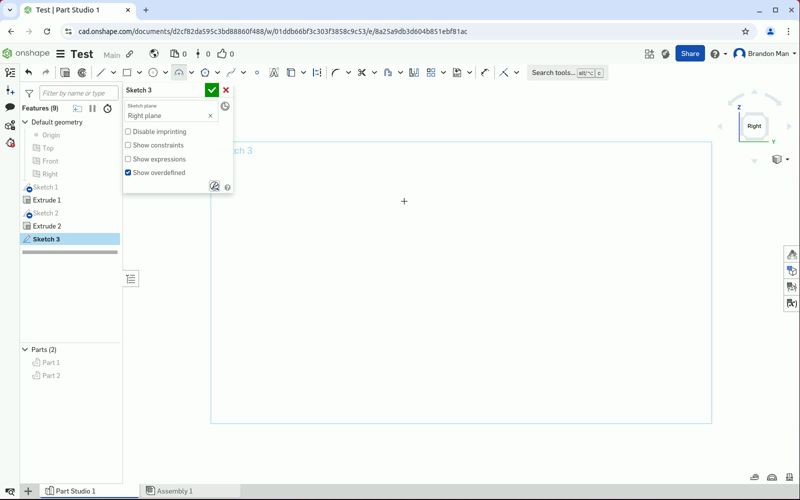
key_up(shift)
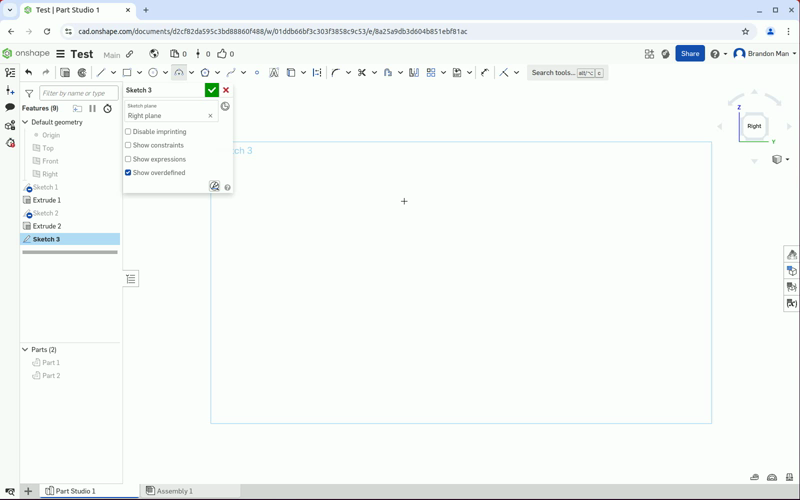
key_down(shift)
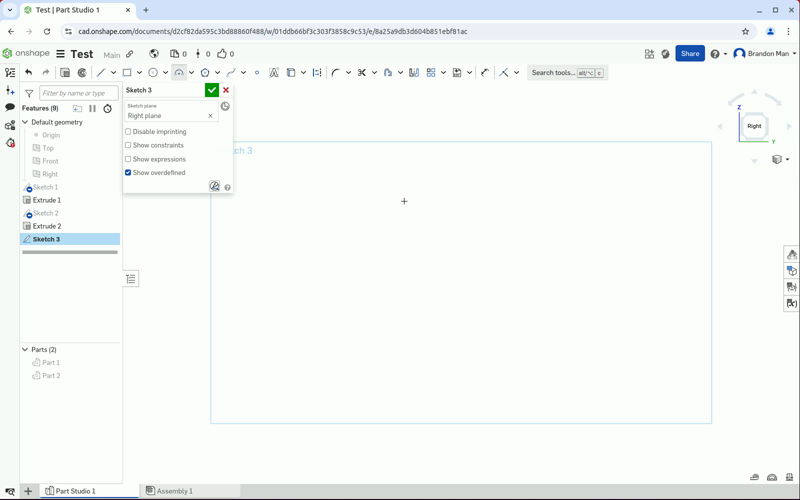
mouse_move(405, 198)
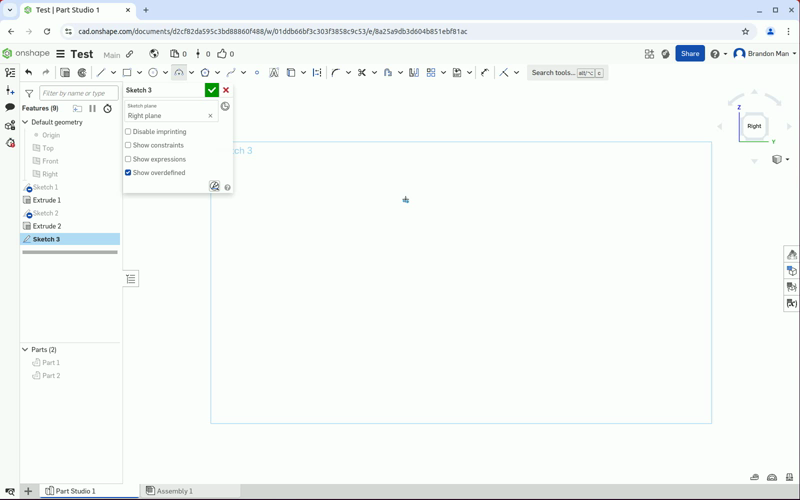
scroll(6)
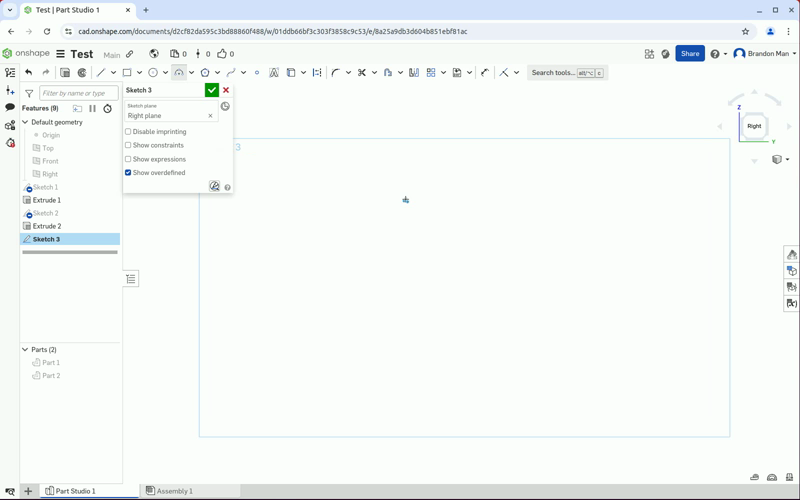
scroll(6)
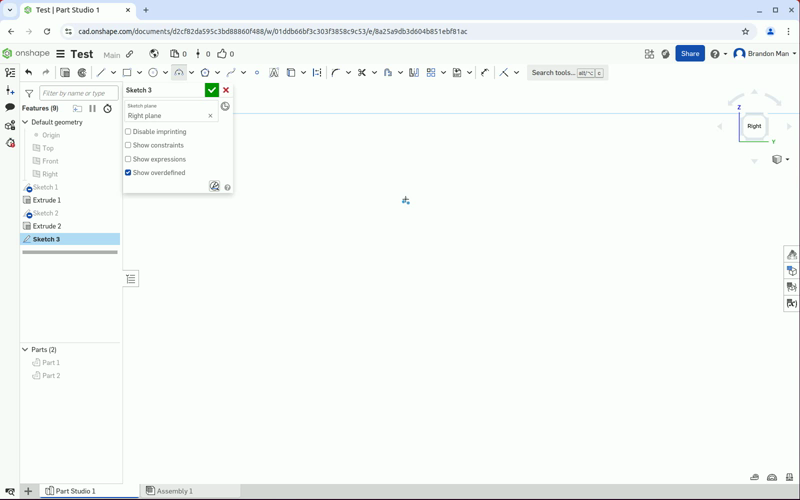
scroll(6)
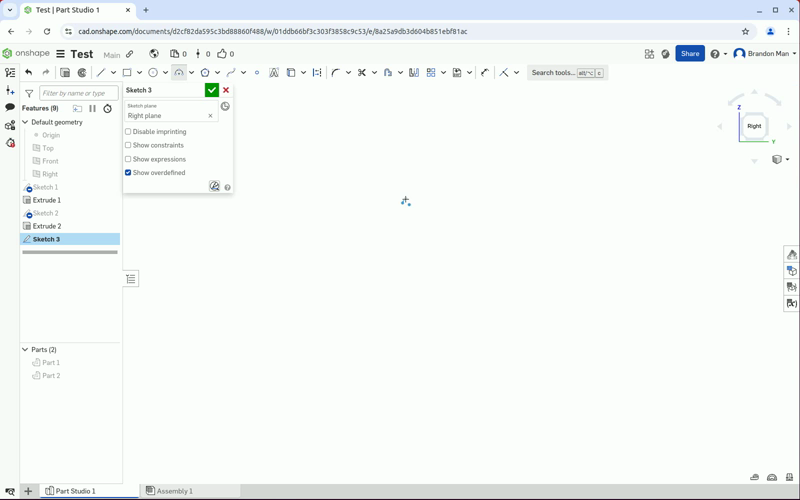
scroll(6)
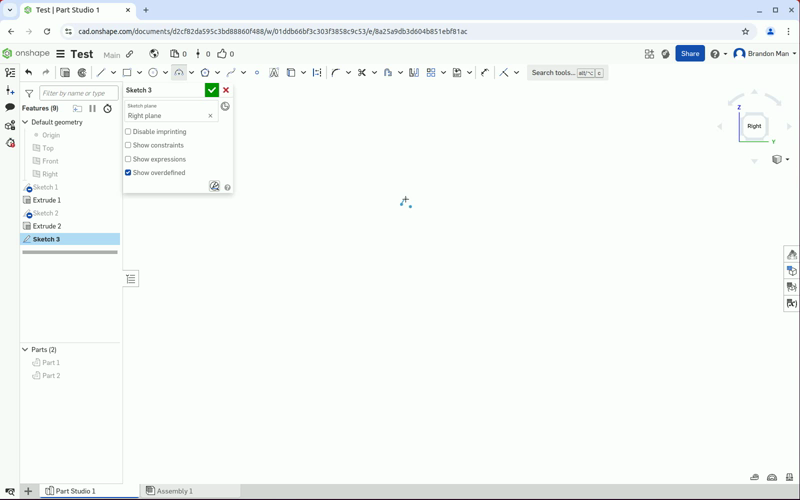
scroll(6)
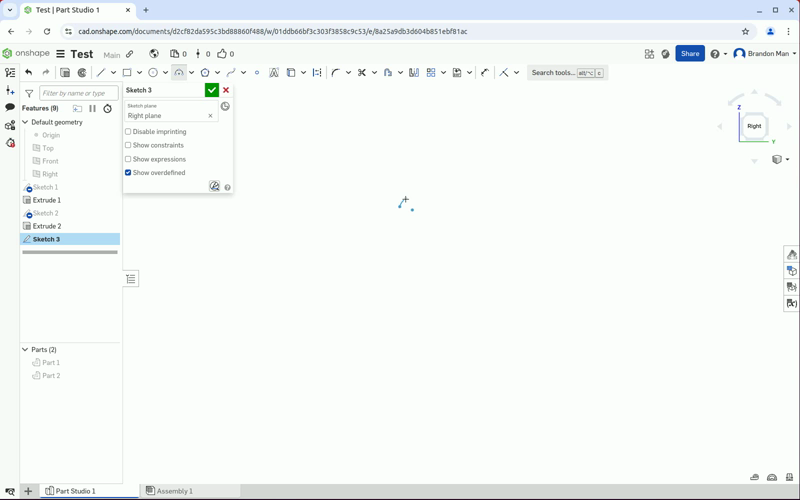
scroll(6)
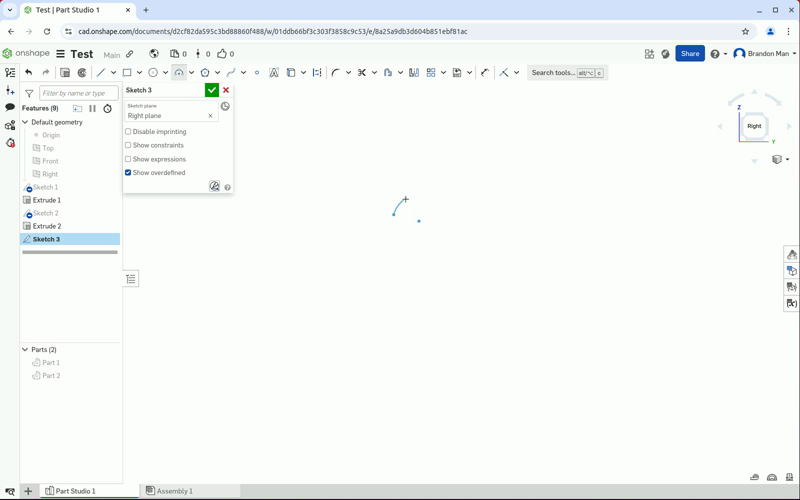
scroll(6)
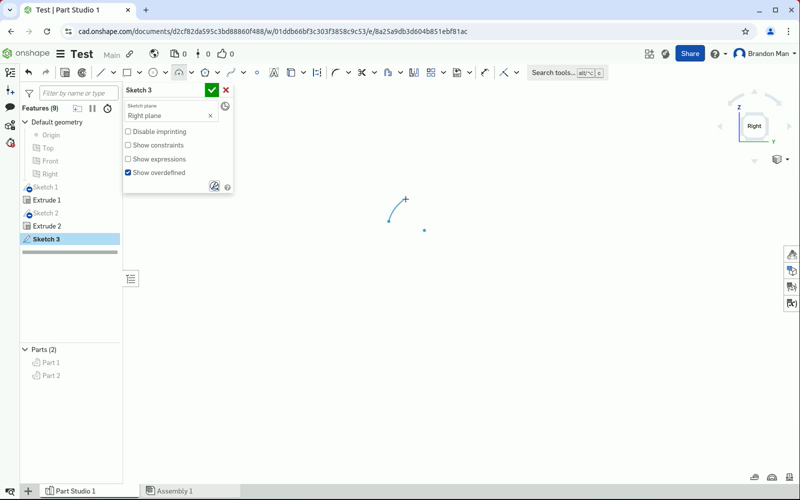
click(405, 198)
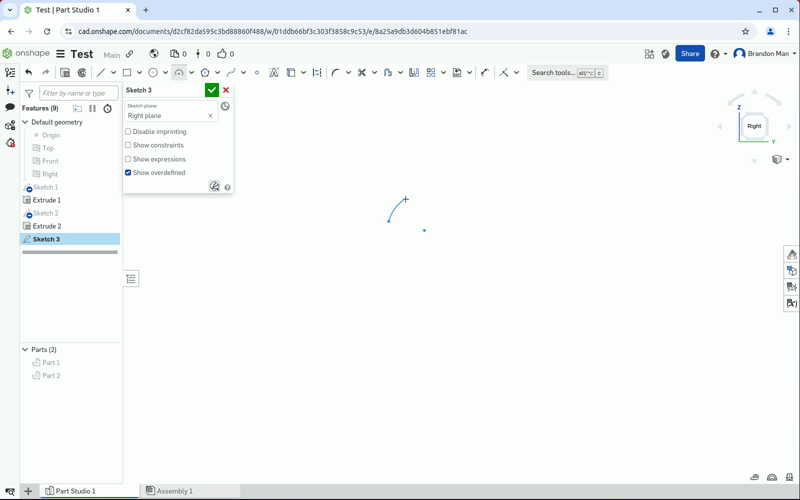
scroll(-6)
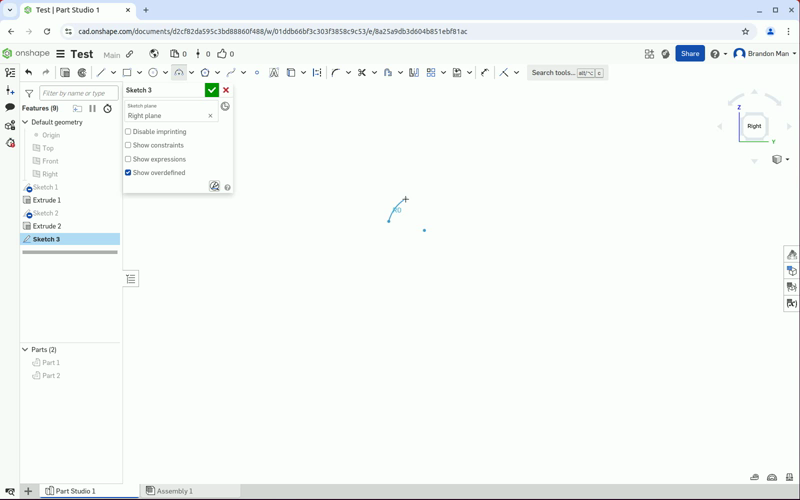
scroll(-6)
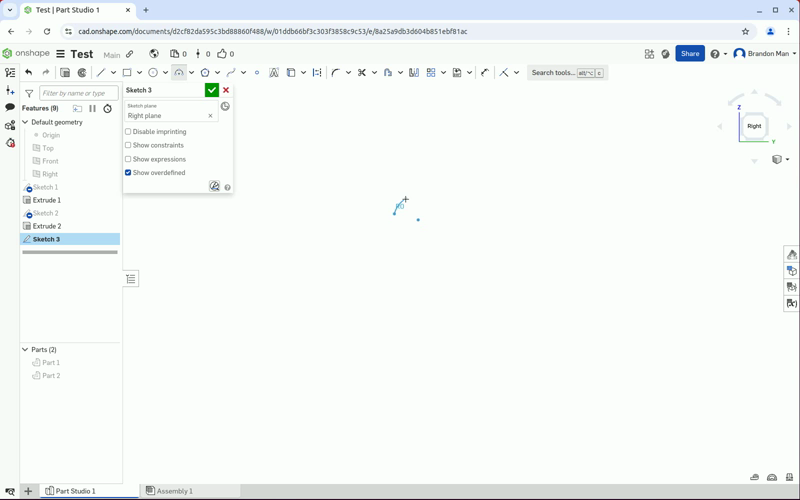
scroll(-6)
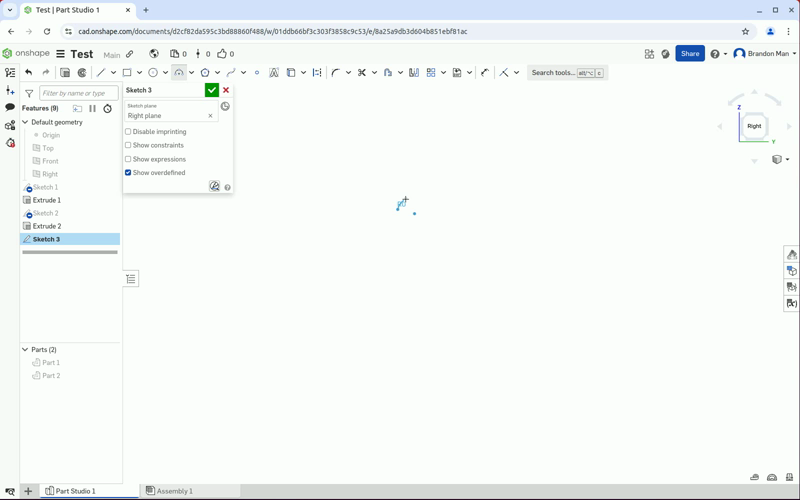
scroll(-6)
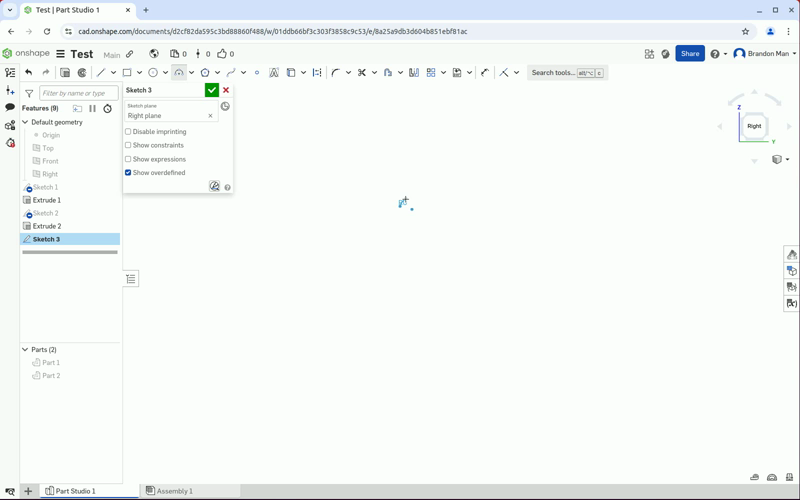
scroll(-6)
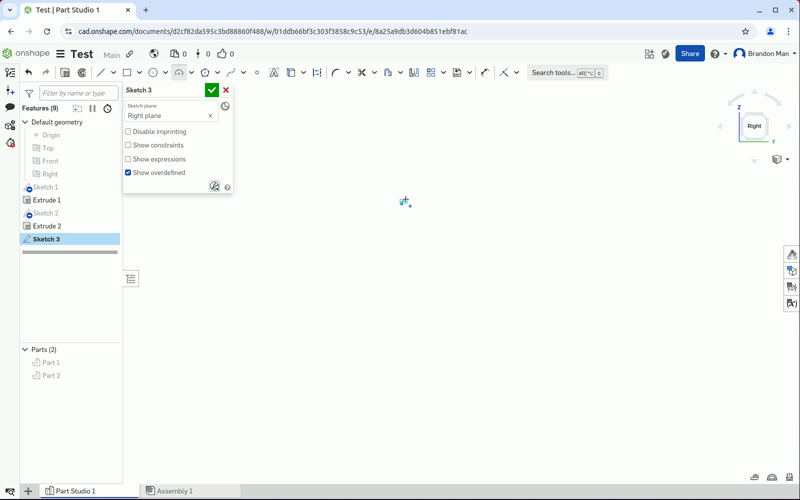
scroll(-6)
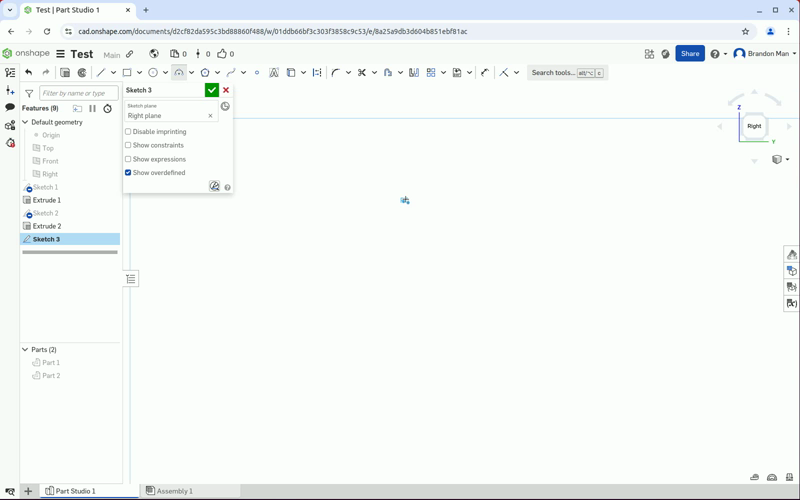
scroll(-6)
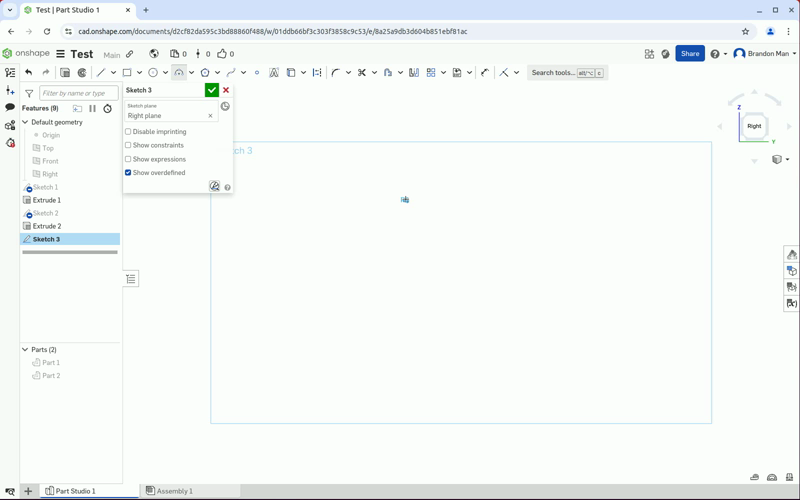
mouse_move(391, 190)
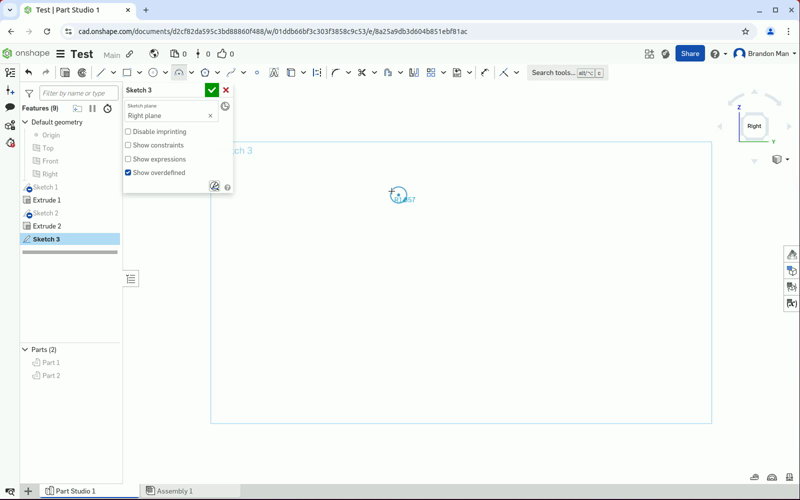
scroll(6)
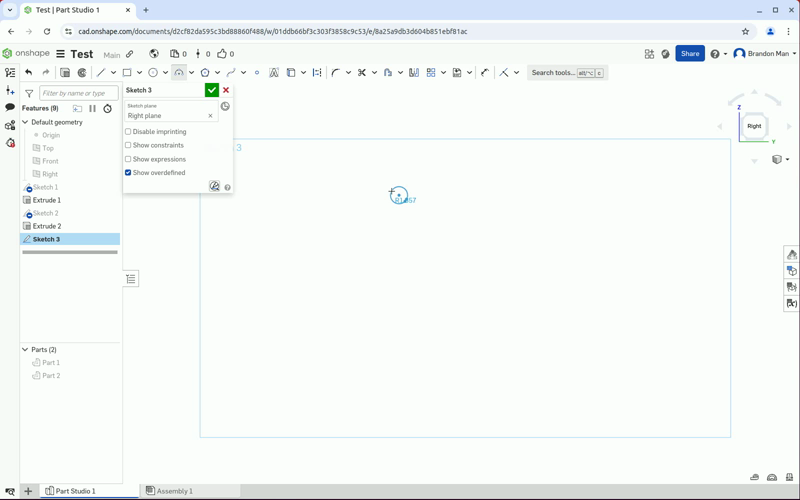
scroll(6)
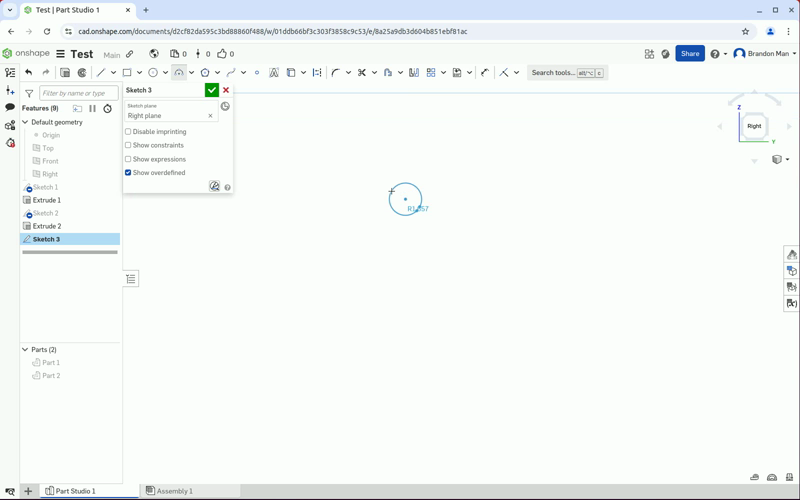
scroll(6)
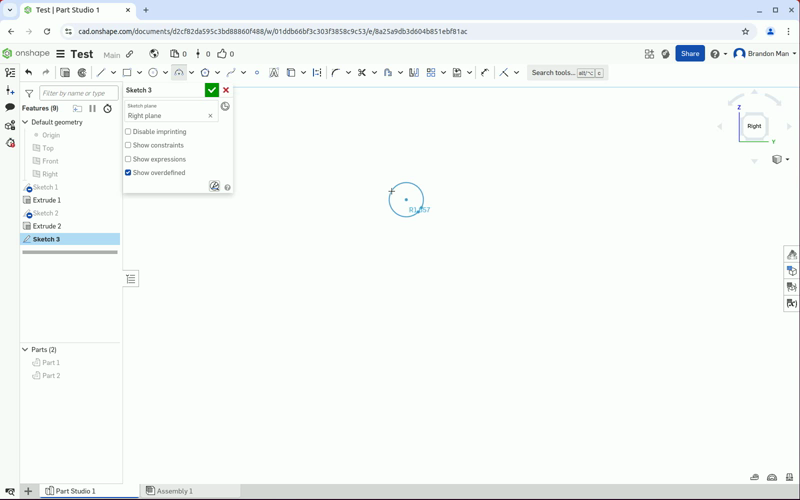
scroll(6)
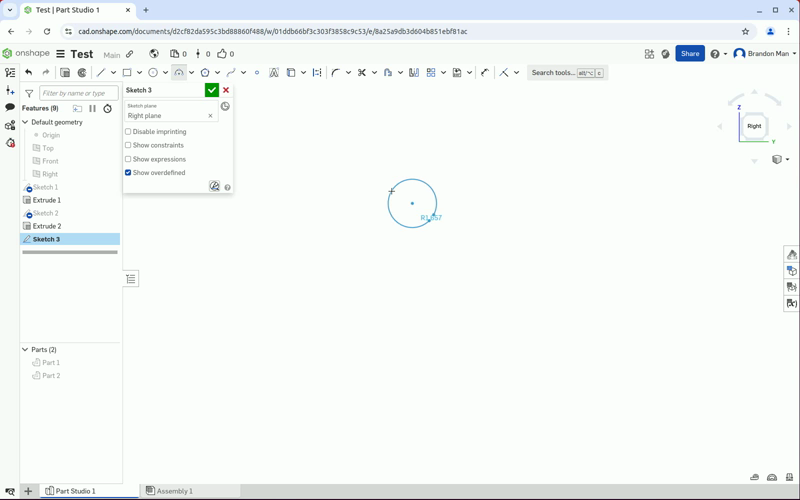
scroll(6)
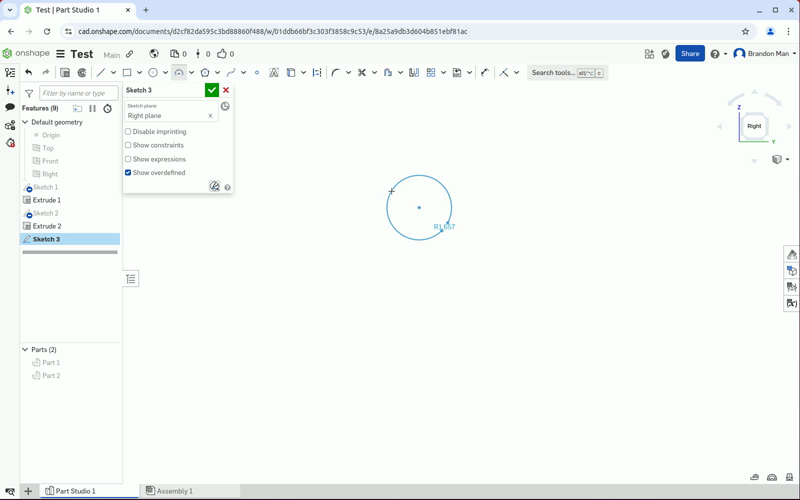
scroll(6)
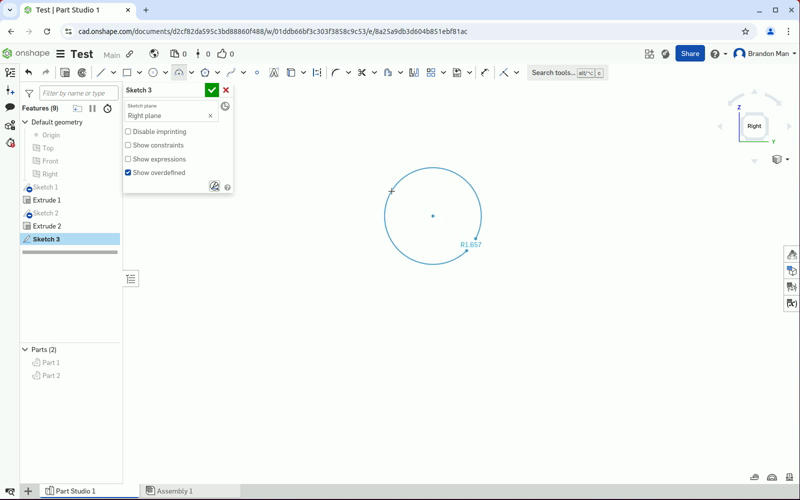
scroll(6)
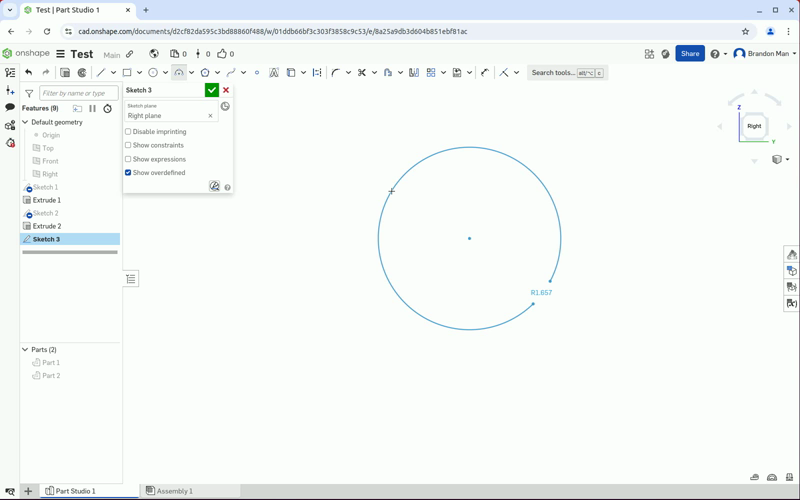
click(391, 190)
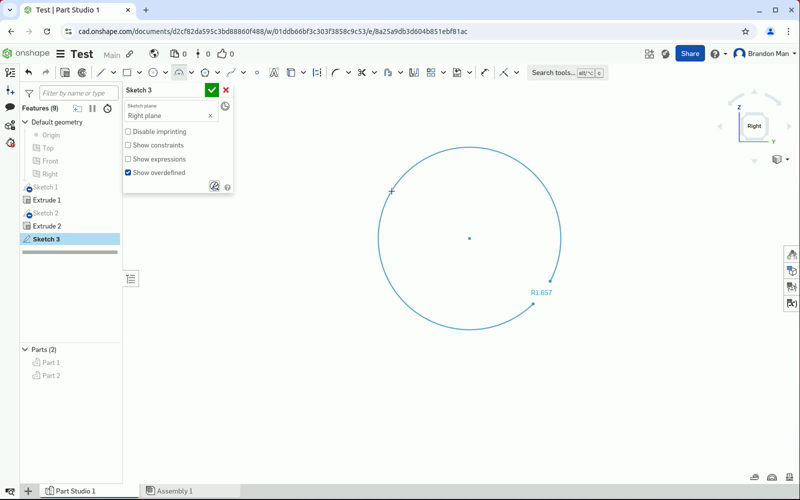
scroll(-6)
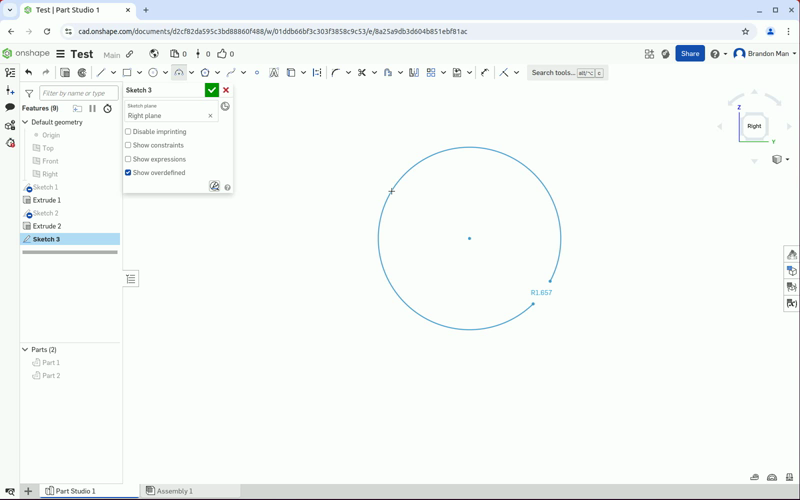
scroll(-6)
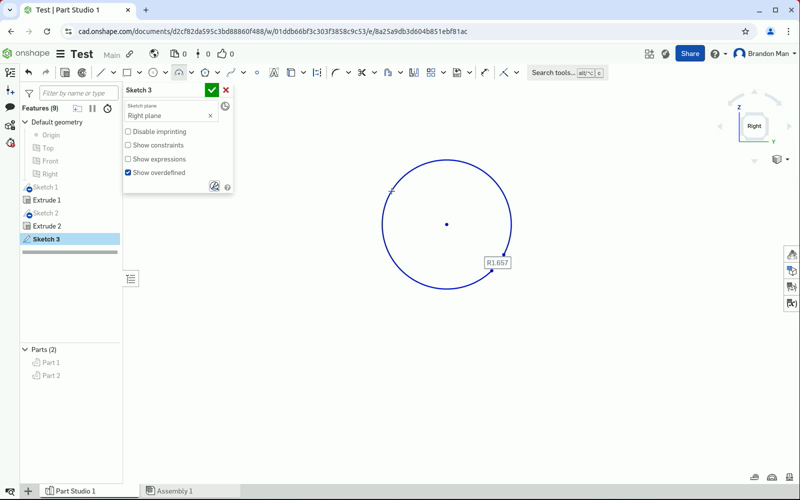
scroll(-6)
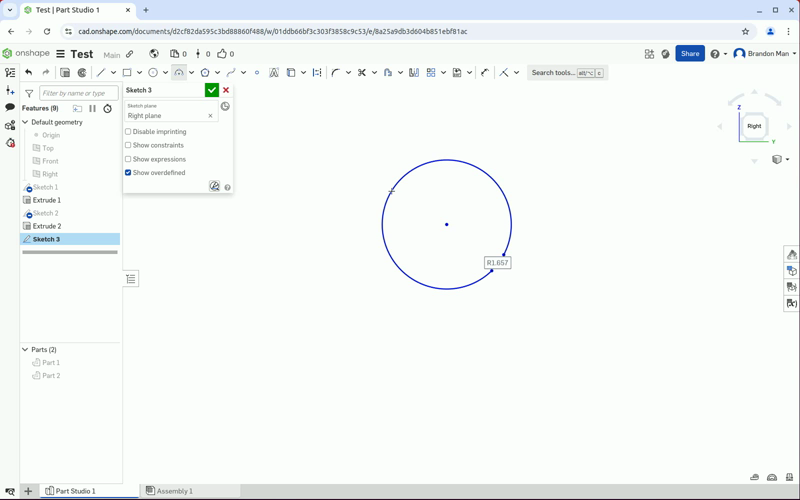
scroll(-6)
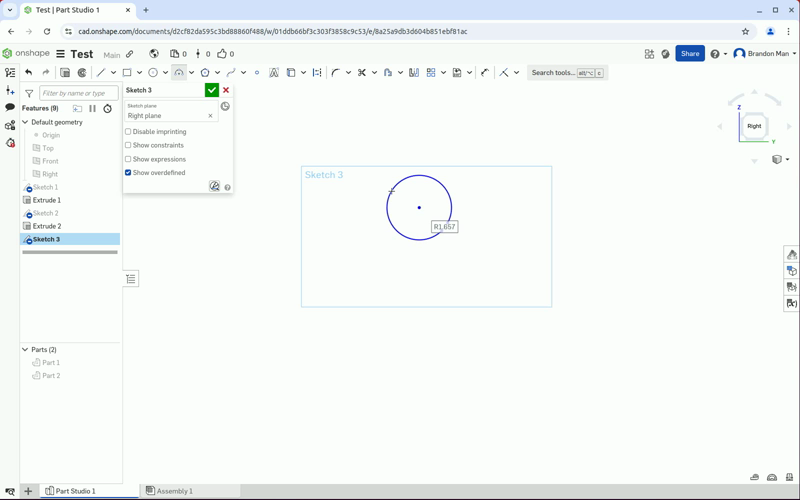
scroll(-6)
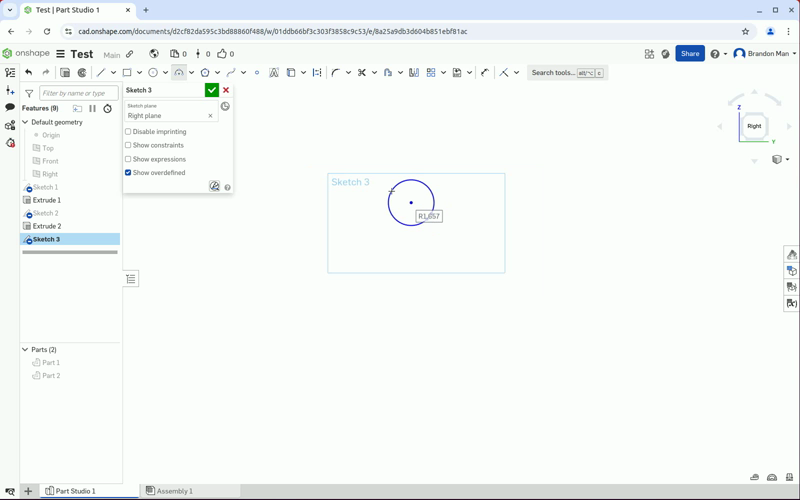
scroll(-6)
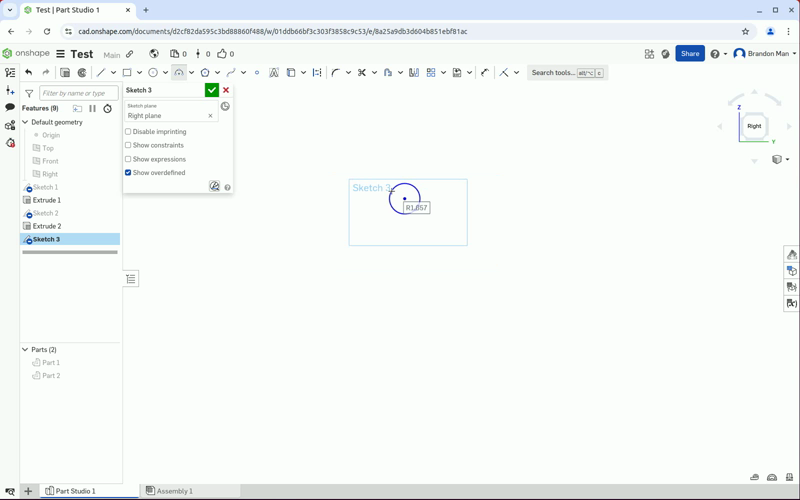
scroll(-6)
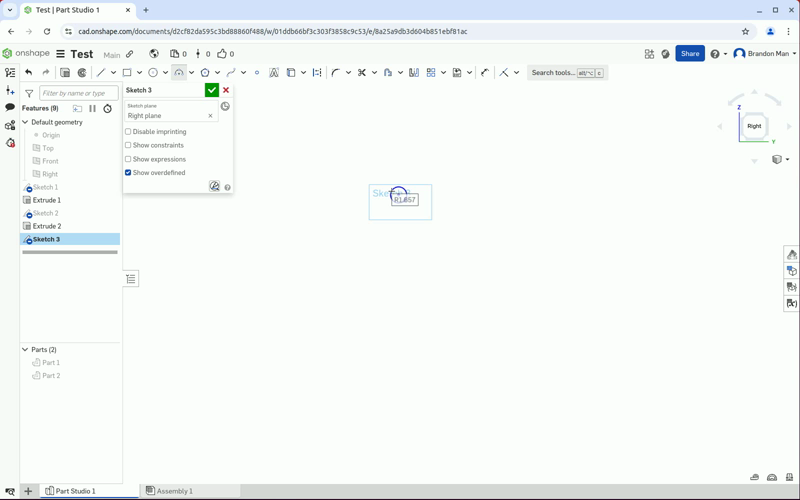
key_up(shift)
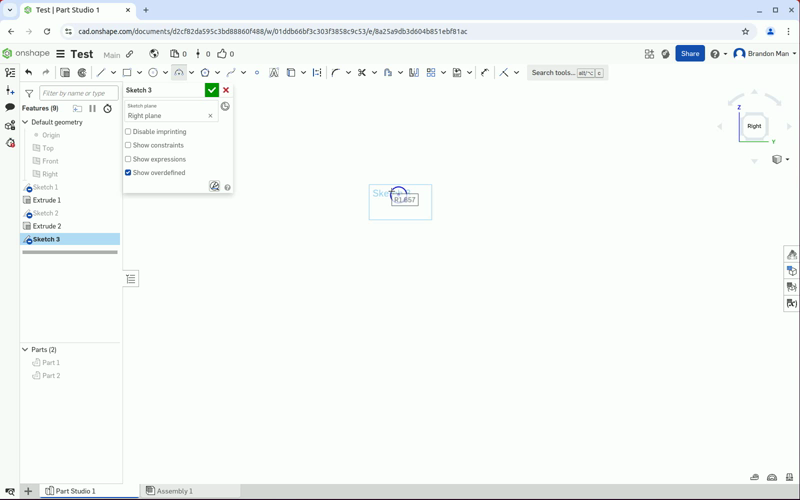
key(esc)
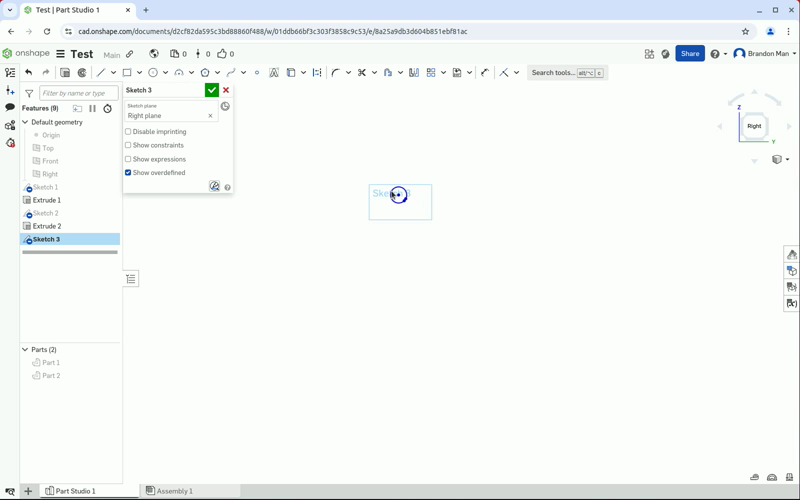
key(l)
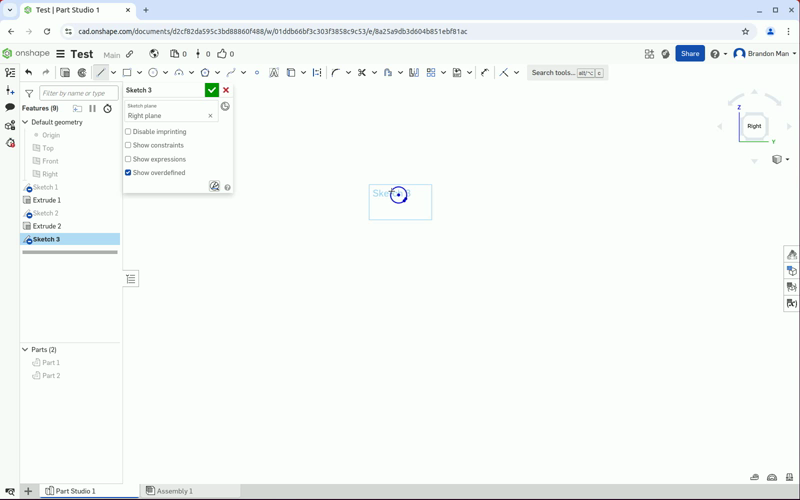
mouse_move(405, 198)
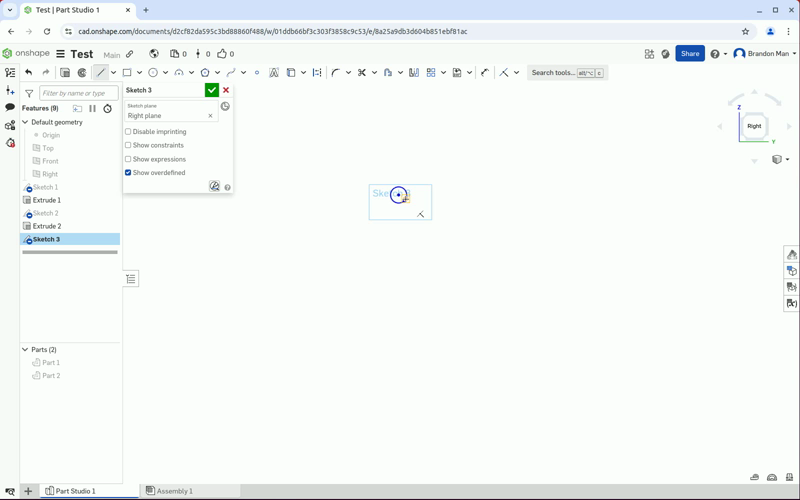
scroll(6)
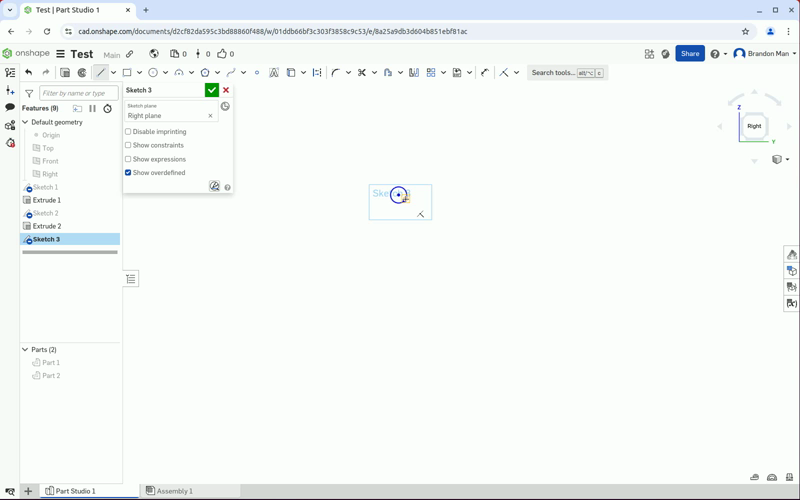
scroll(6)
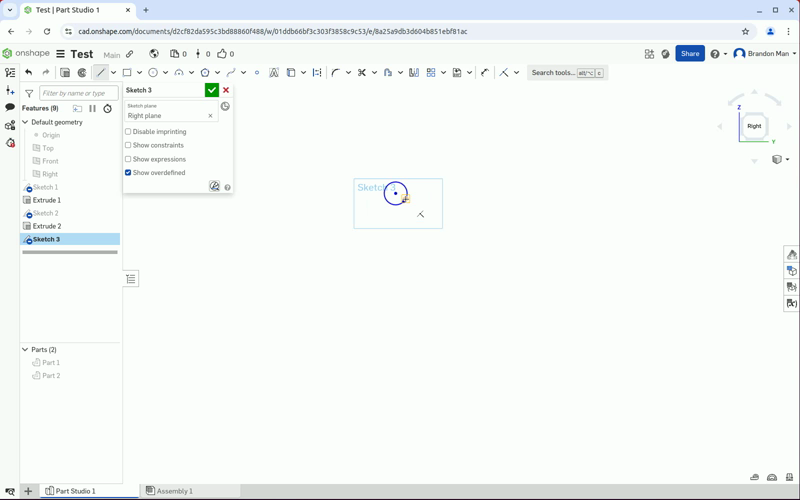
scroll(6)
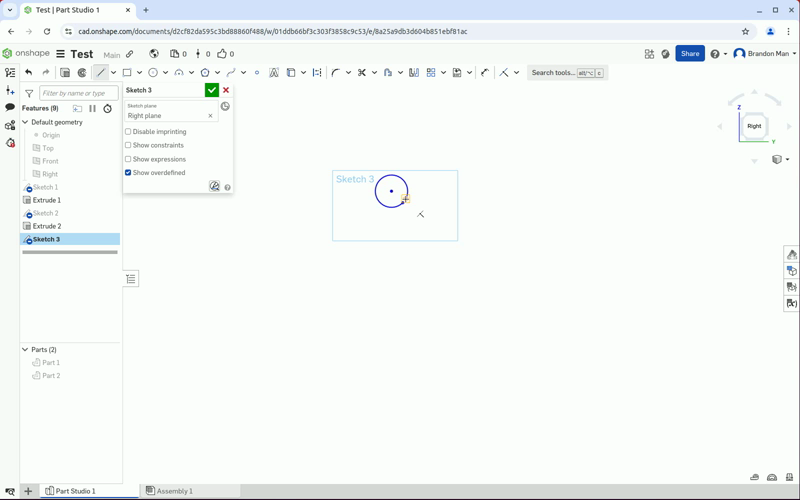
scroll(6)
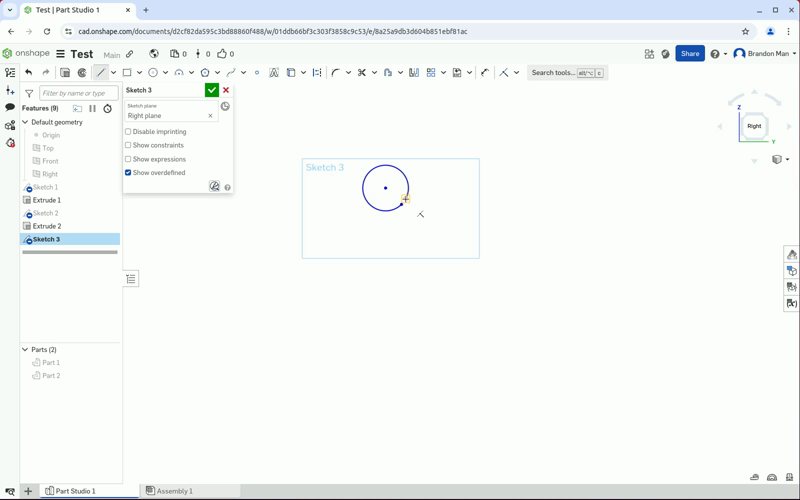
scroll(6)
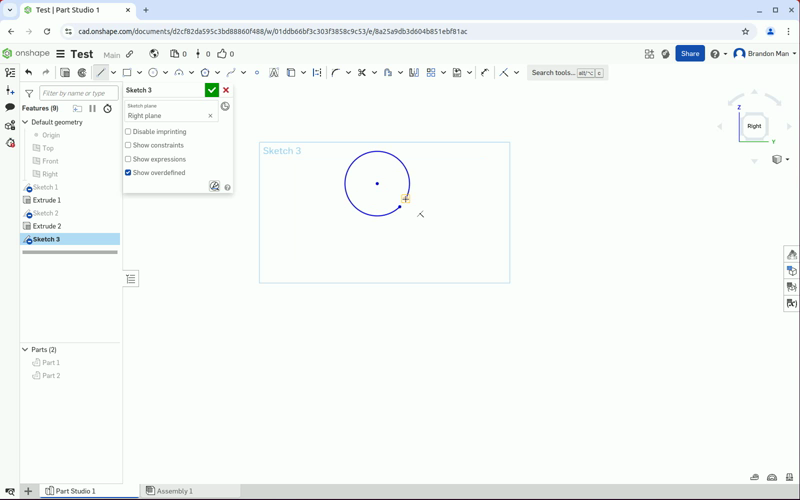
scroll(6)
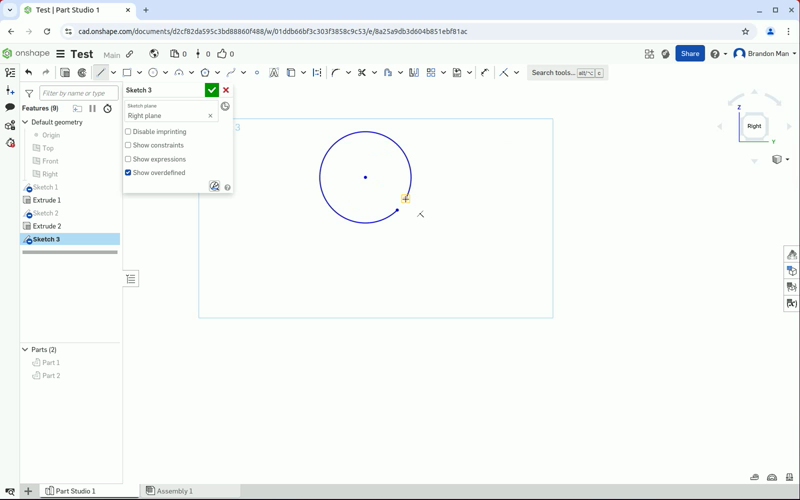
scroll(6)
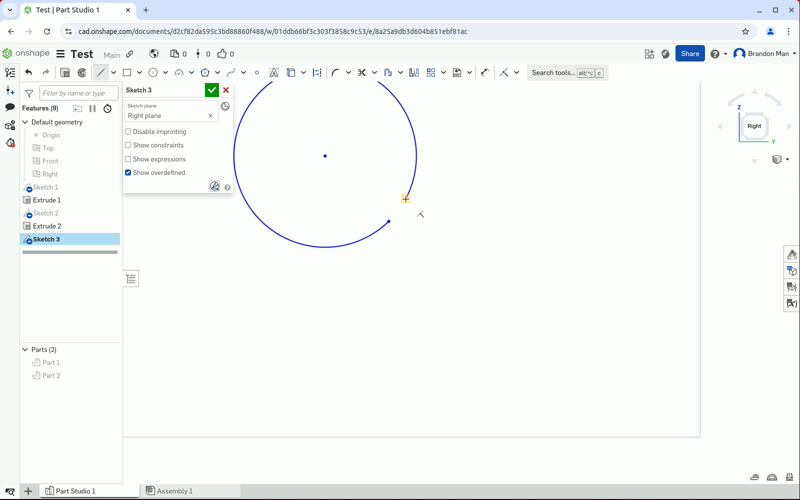
click(405, 198)
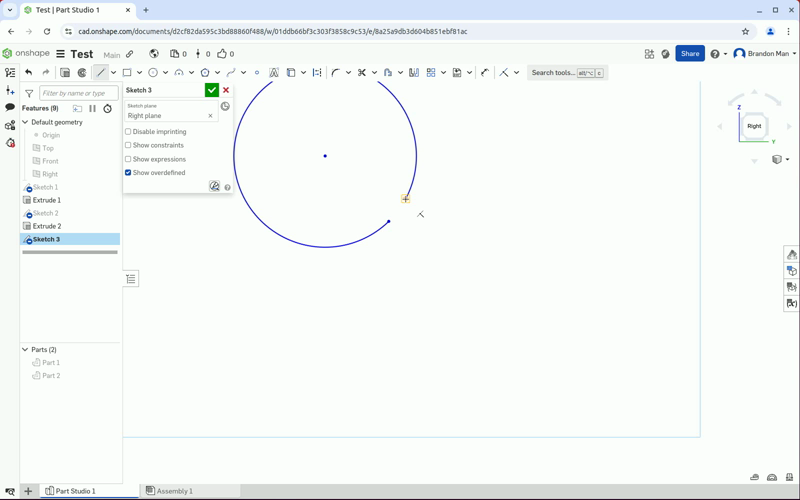
scroll(-6)
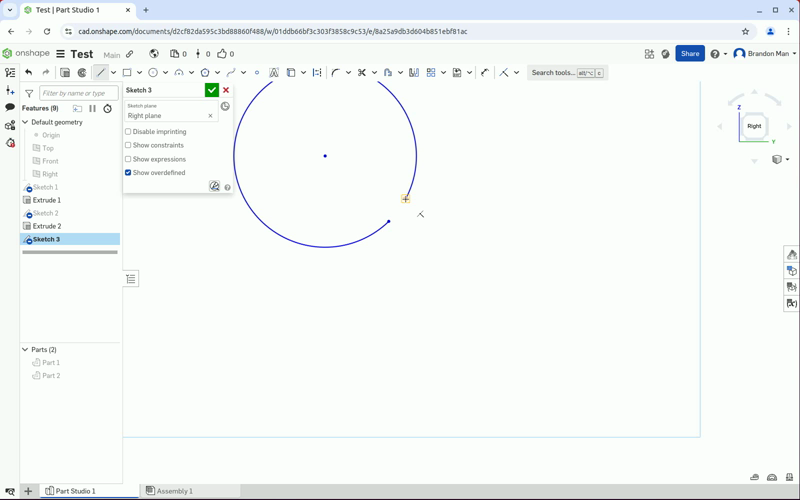
scroll(-6)
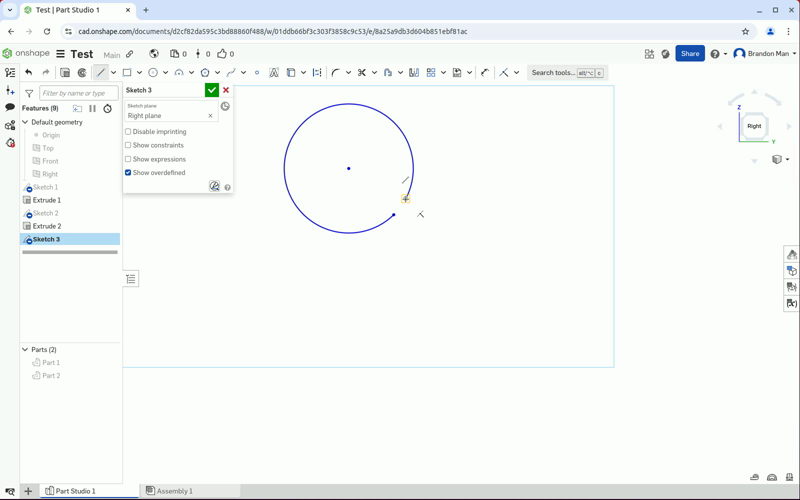
scroll(-6)
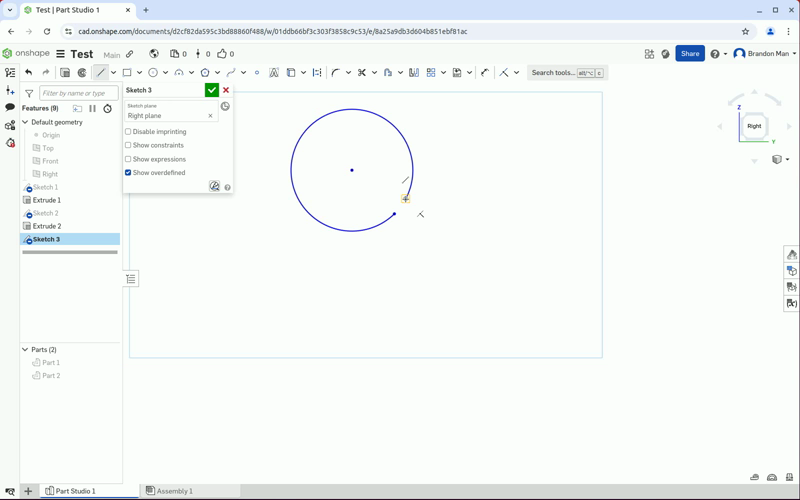
scroll(-6)
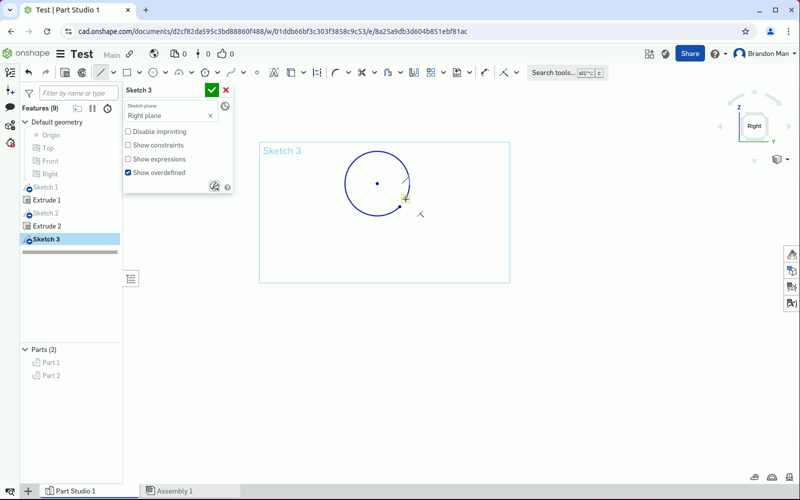
scroll(-6)
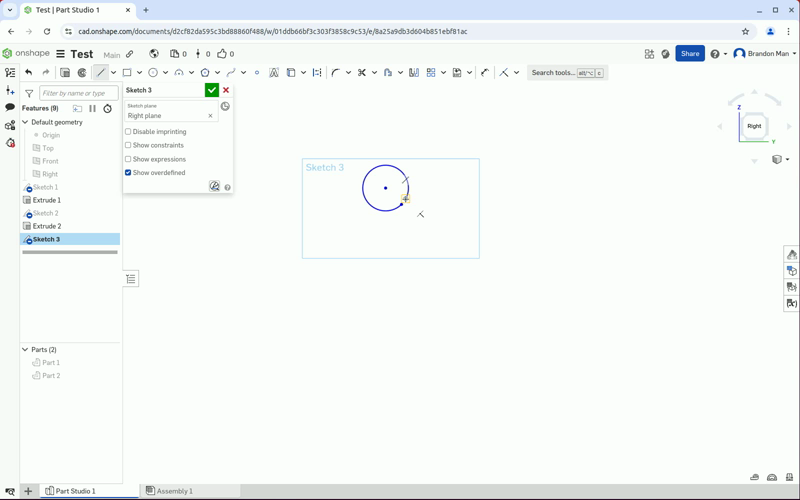
scroll(-6)
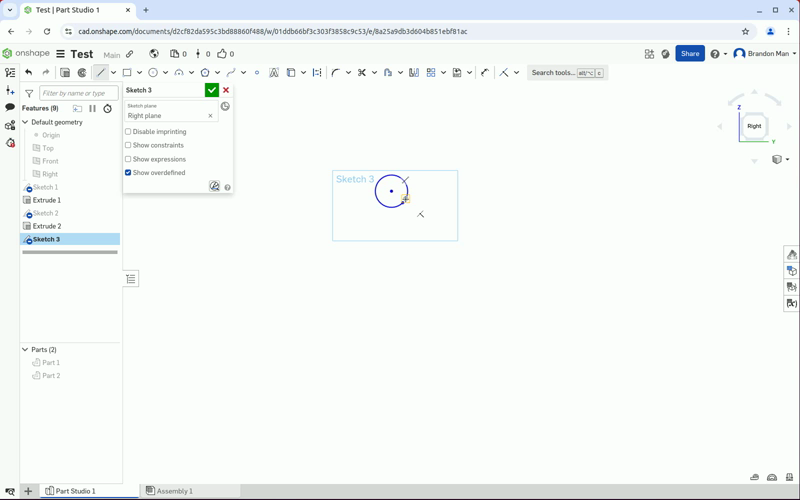
scroll(-6)
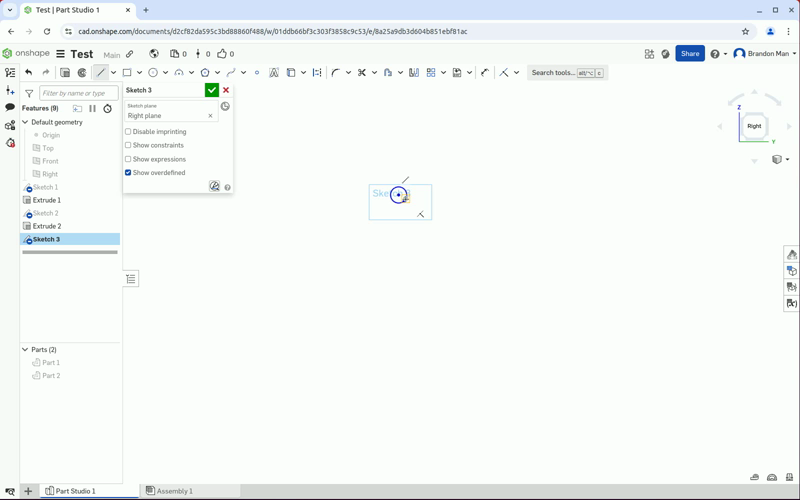
key_down(shift)
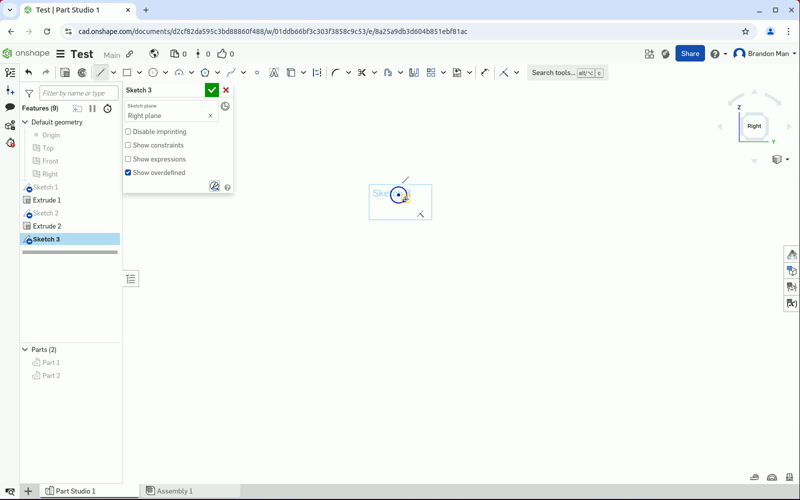
mouse_move(435, 198)
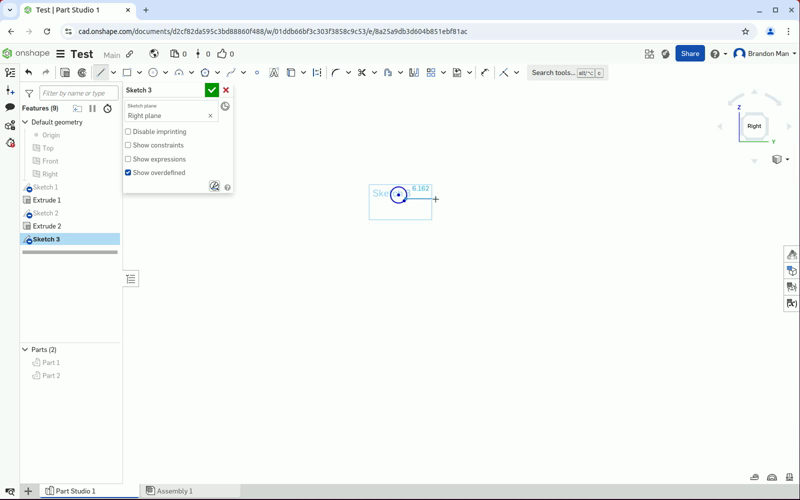
mouse_move(421, 207)
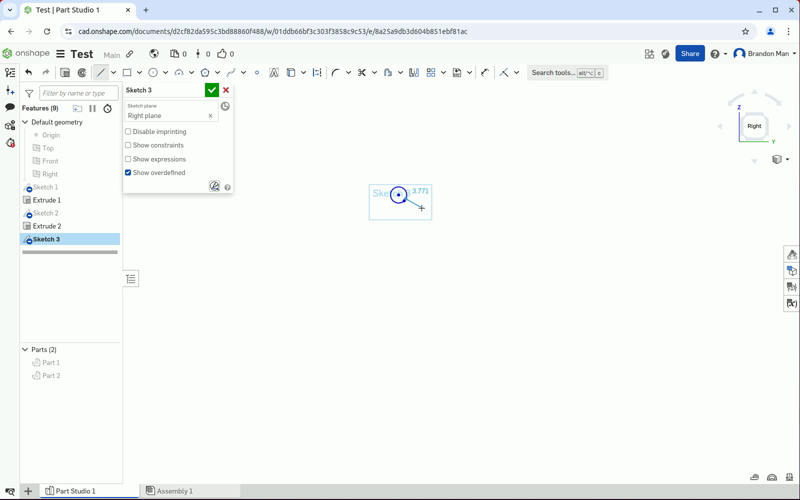
click(421, 207)
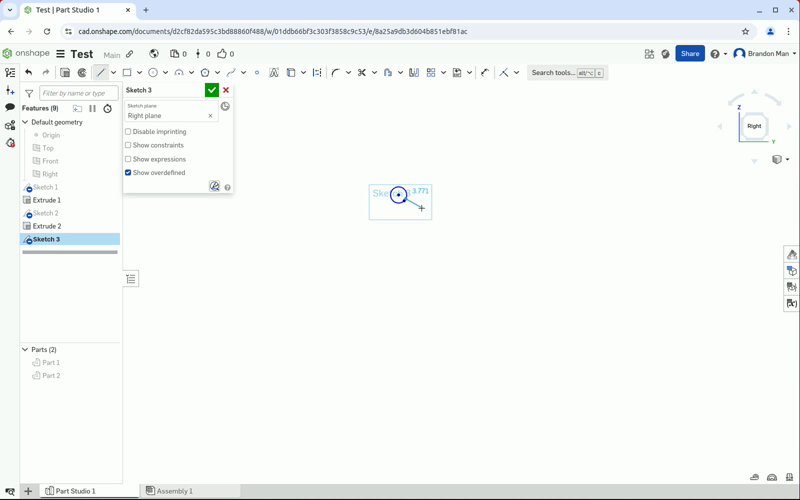
key_up(shift)
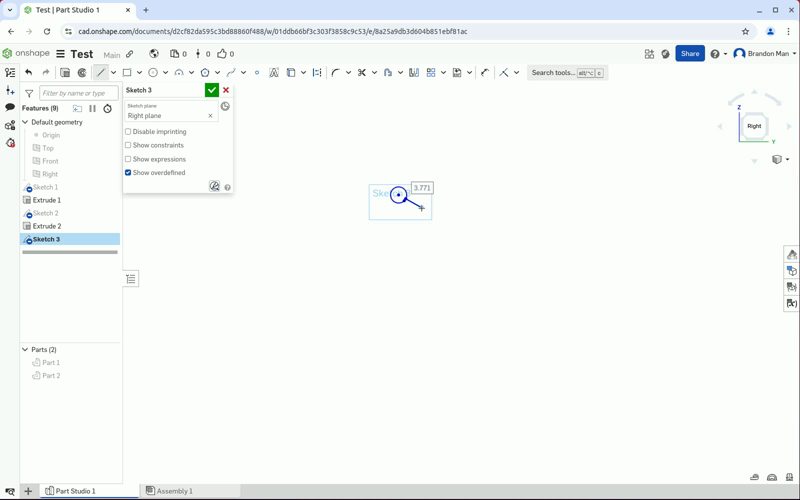
key(esc)
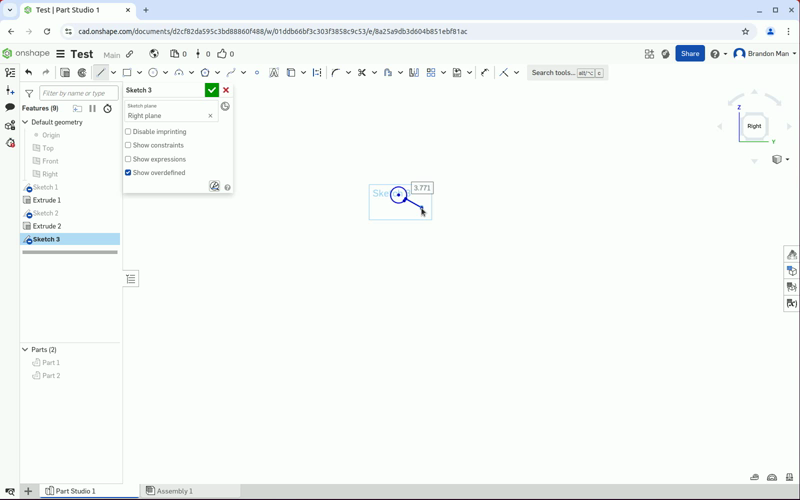
key(a)
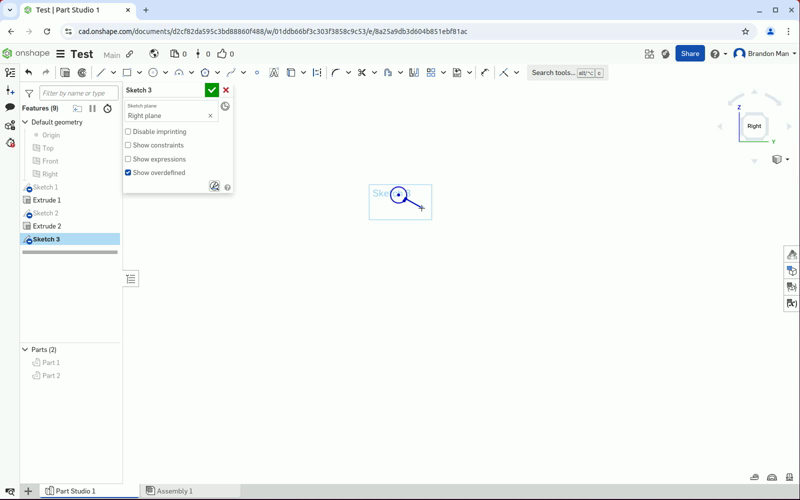
mouse_move(421, 207)
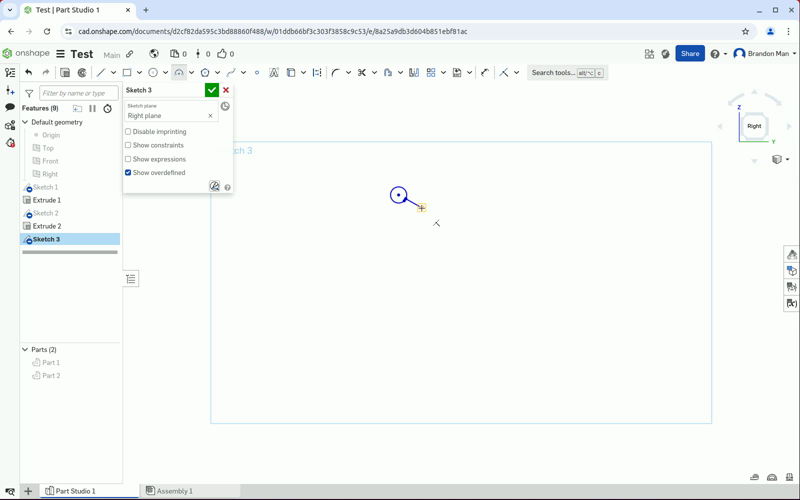
click(421, 207)
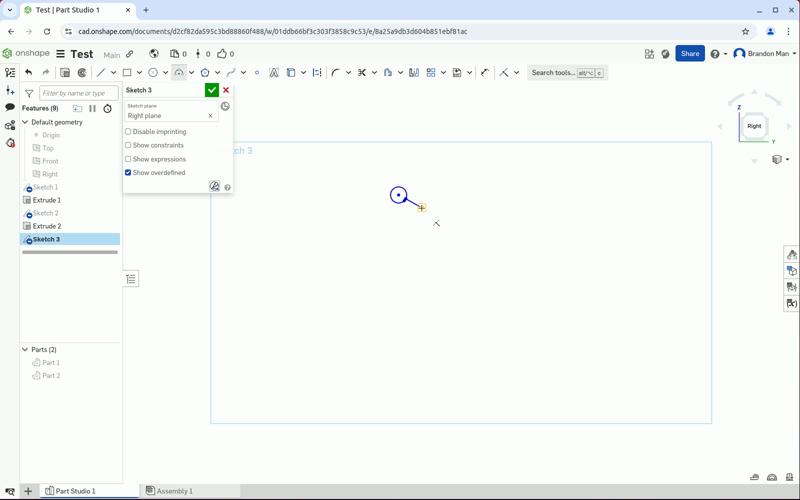
key_down(shift)
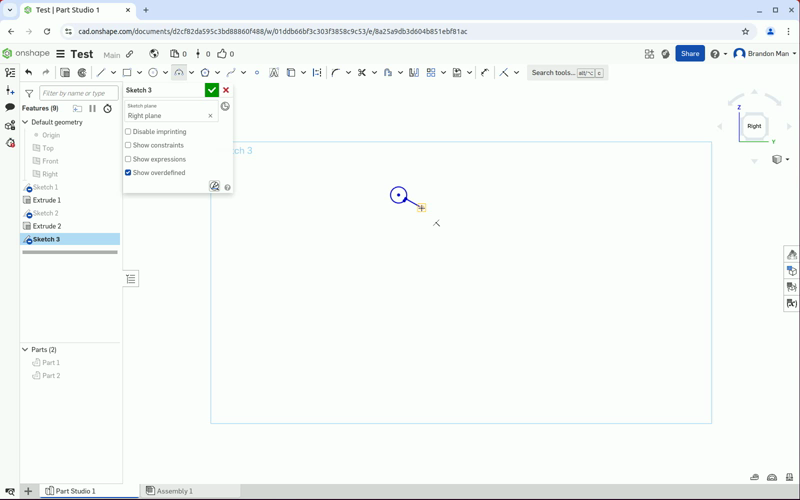
mouse_move(416, 213)
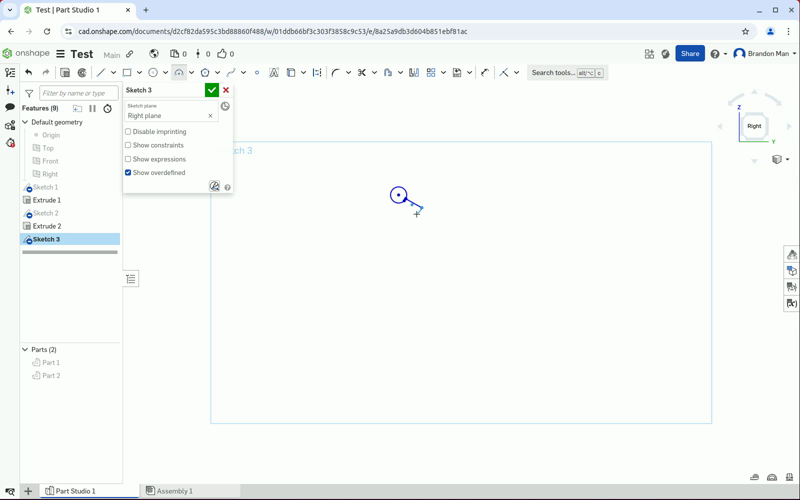
scroll(6)
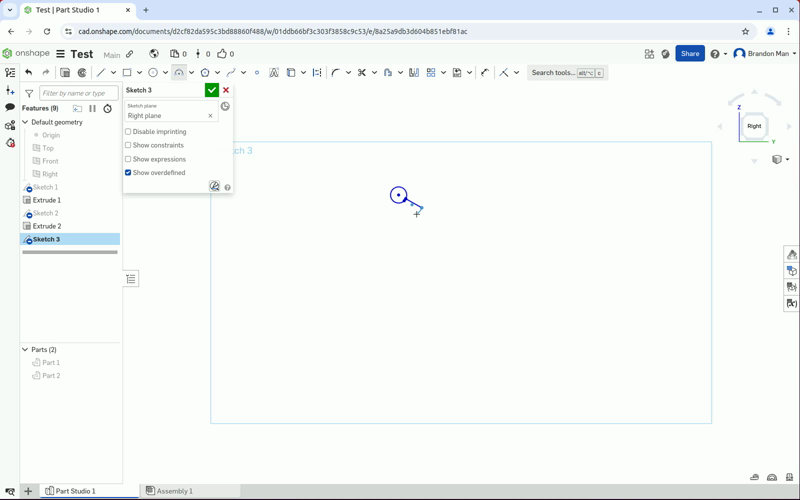
scroll(6)
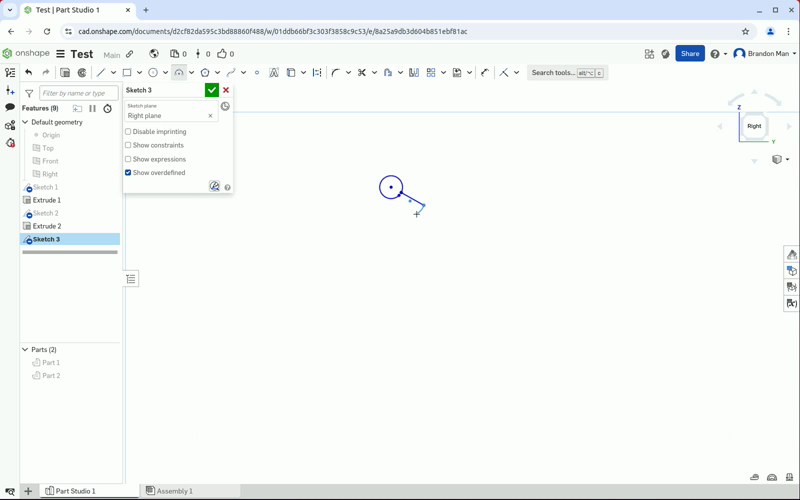
scroll(6)
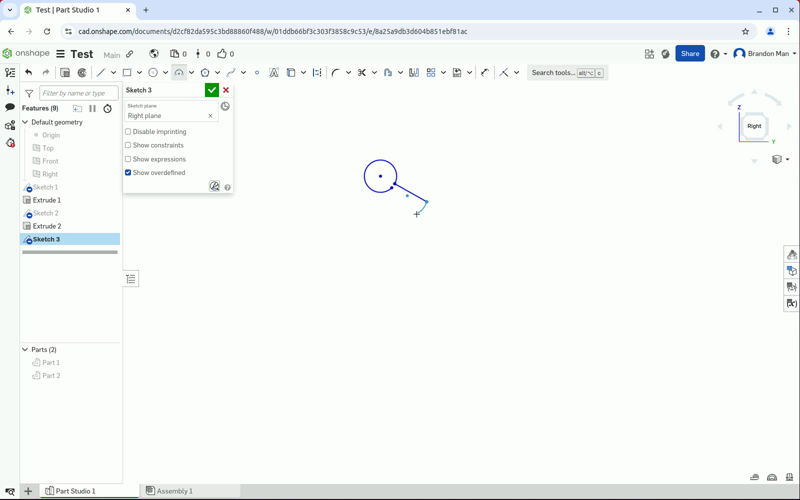
scroll(6)
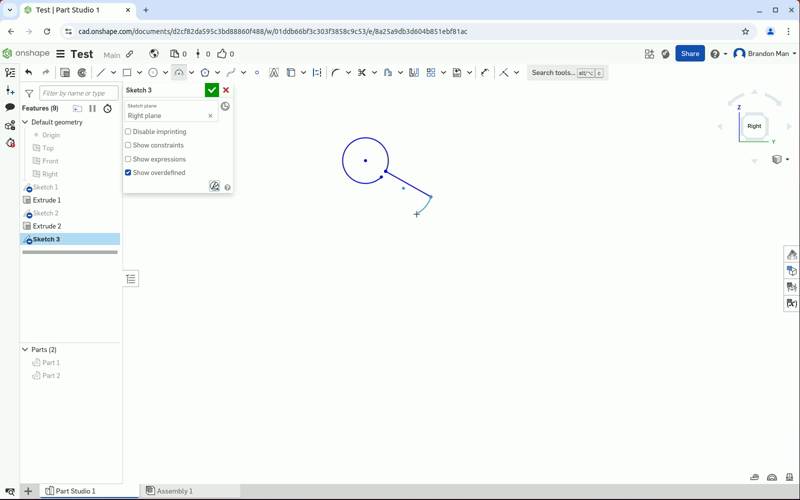
scroll(6)
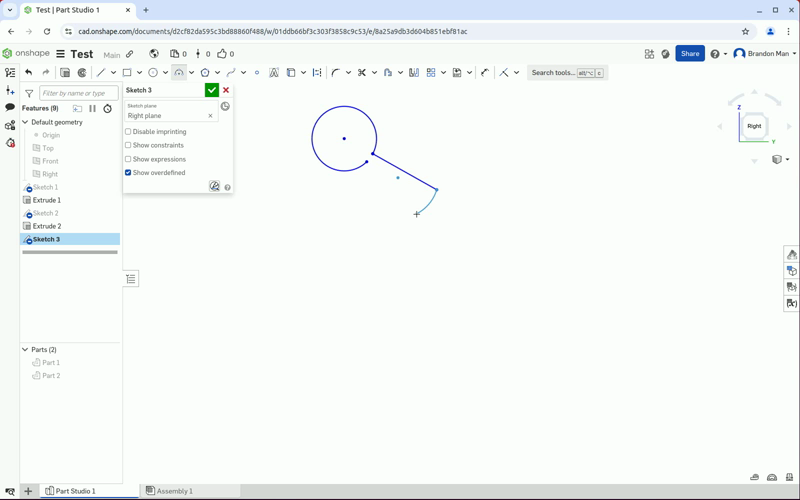
scroll(6)
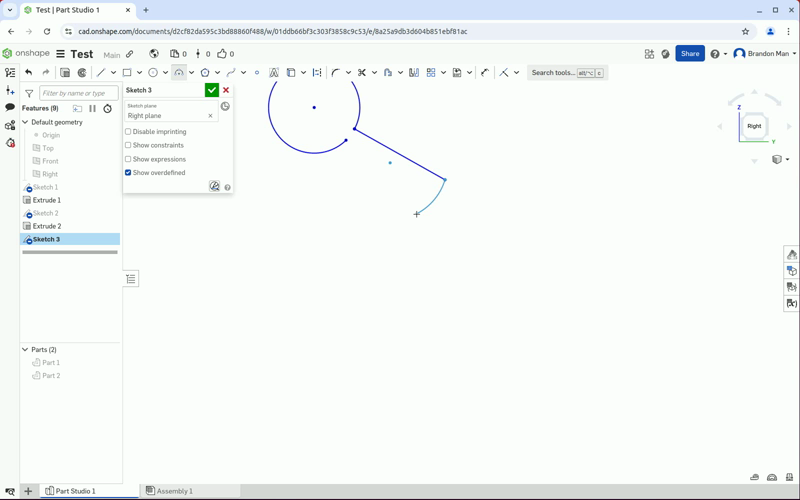
scroll(6)
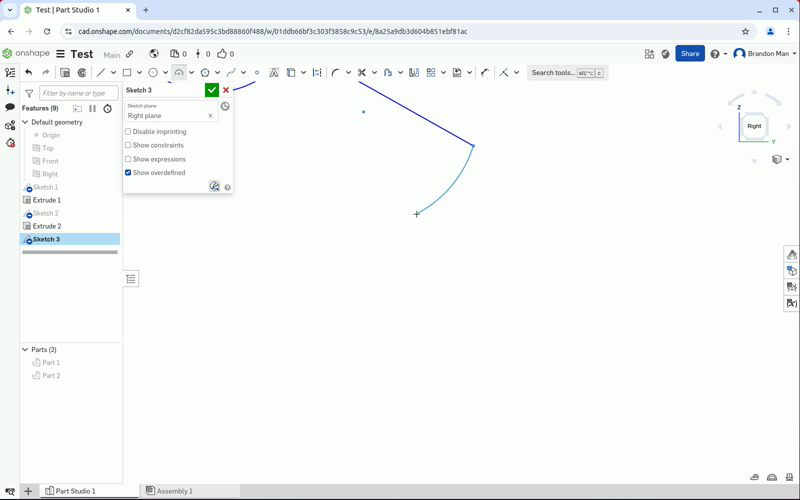
click(416, 213)
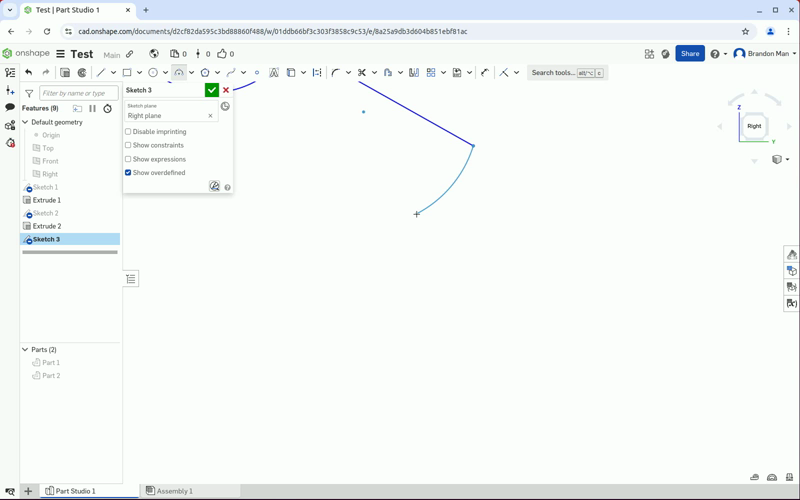
scroll(-6)
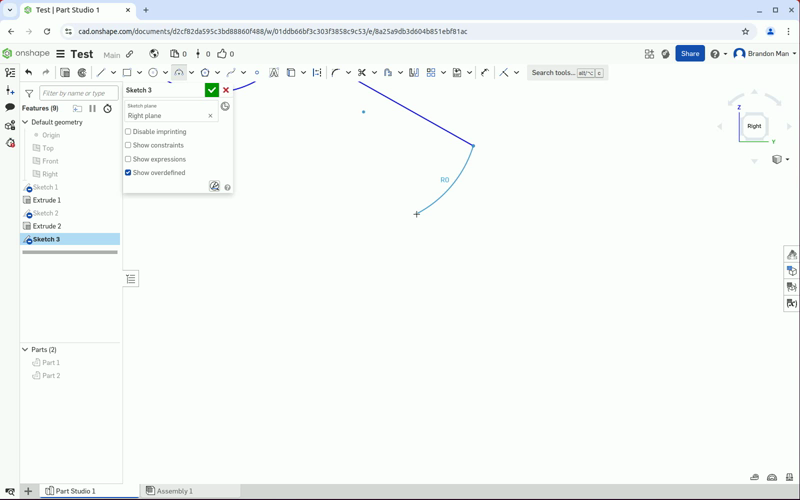
scroll(-6)
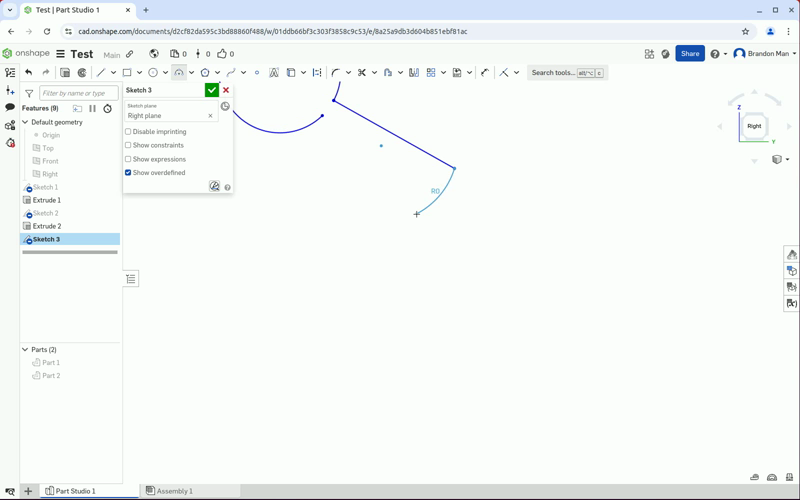
scroll(-6)
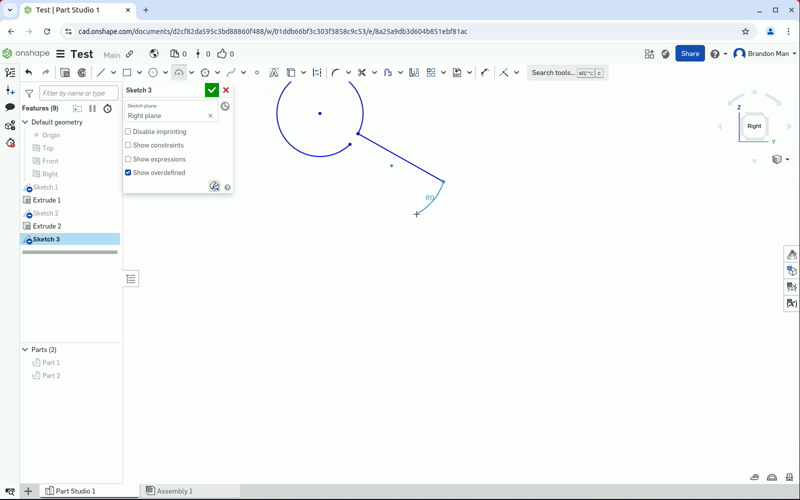
scroll(-6)
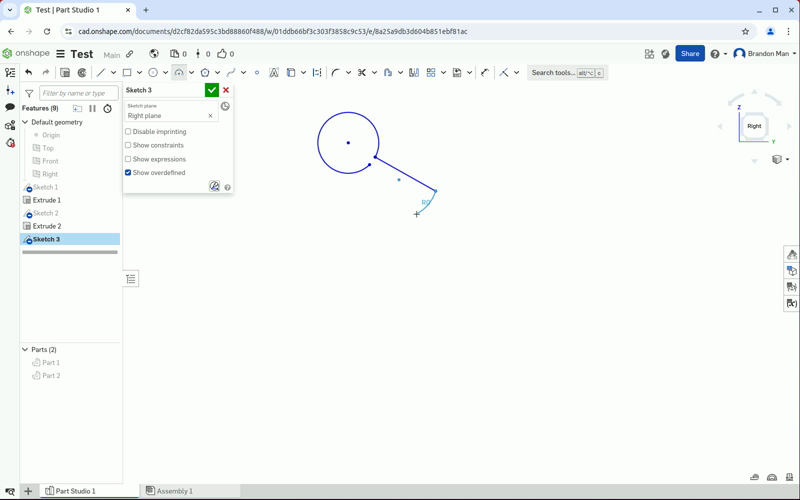
scroll(-6)
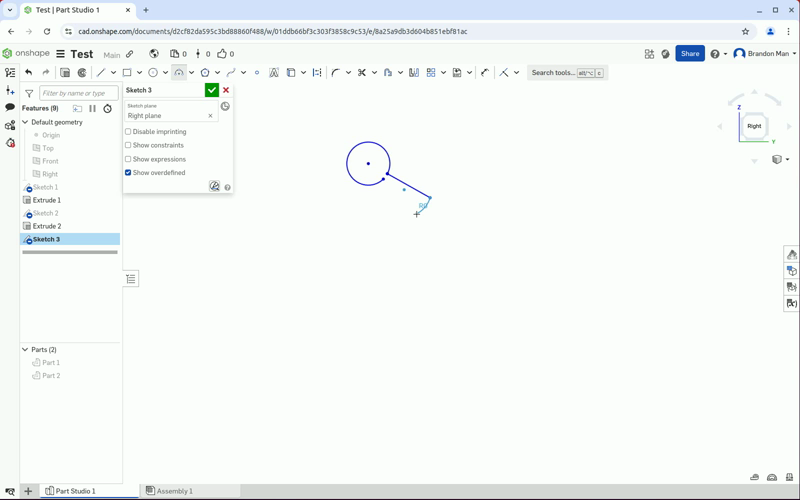
scroll(-6)
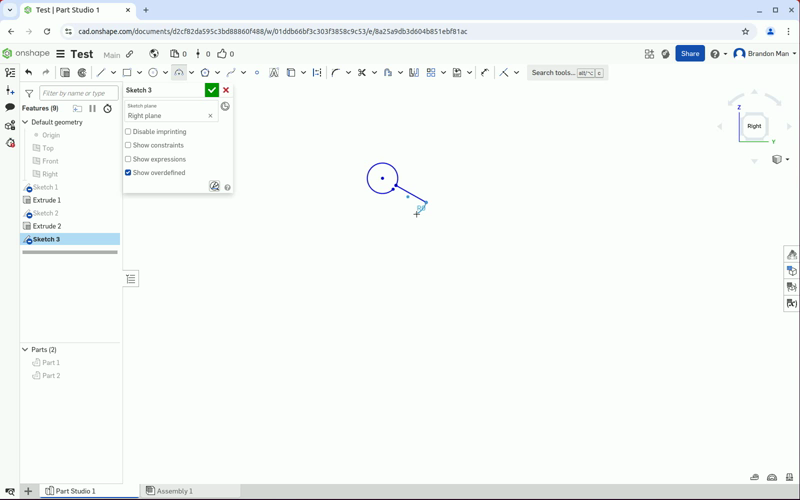
scroll(-6)
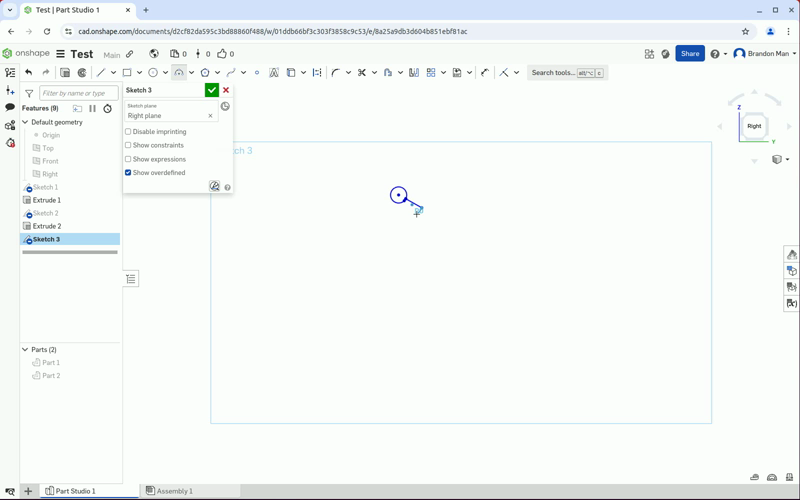
mouse_move(379, 179)
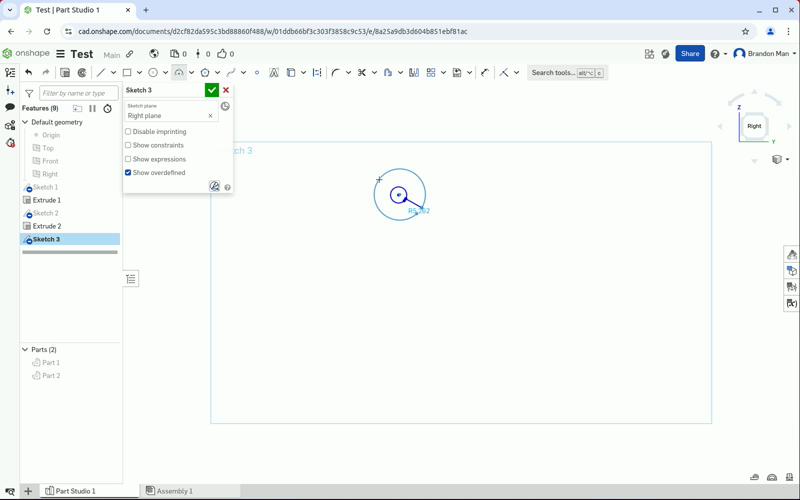
scroll(6)
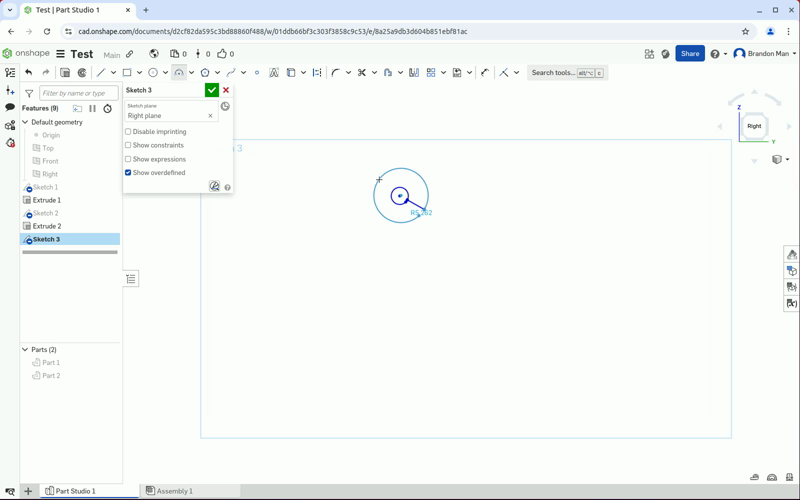
scroll(6)
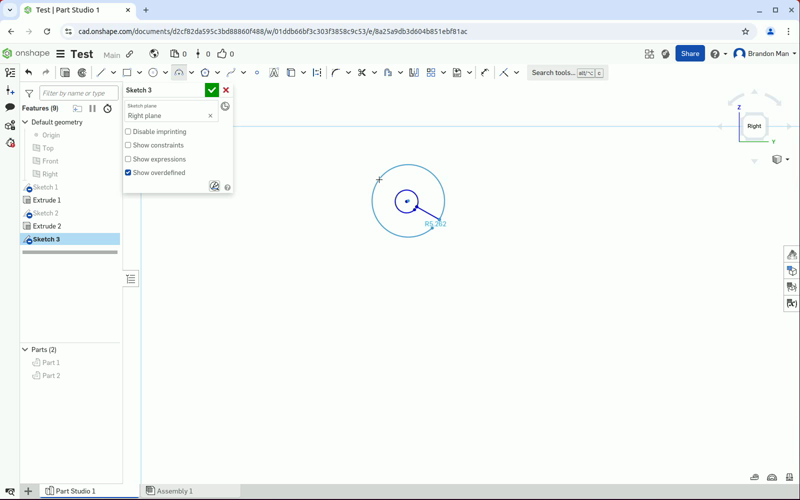
scroll(6)
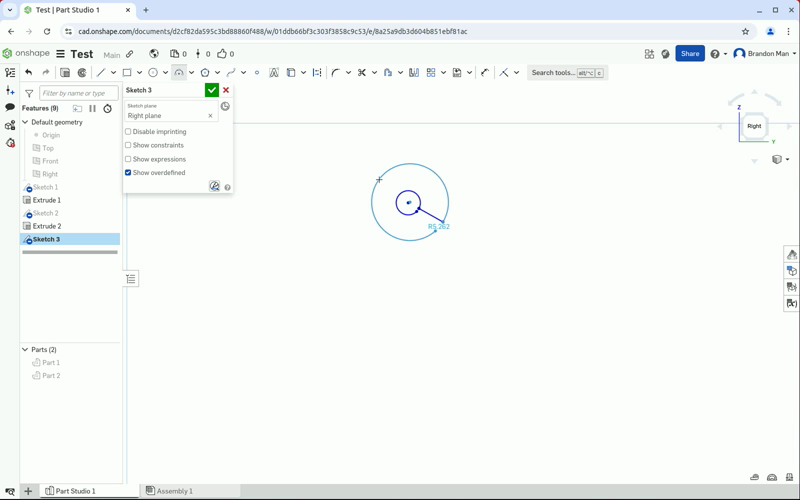
scroll(6)
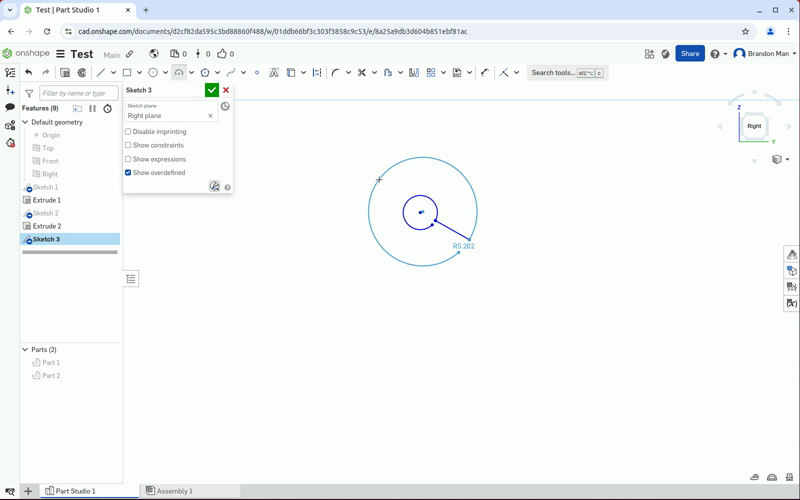
scroll(6)
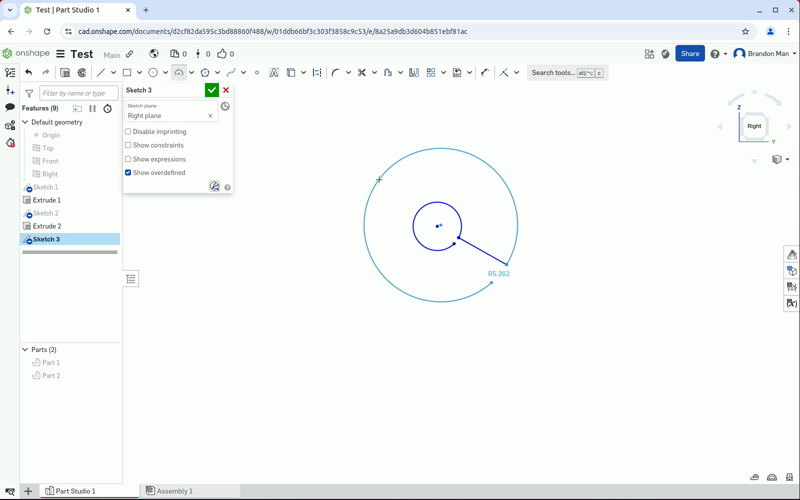
scroll(6)
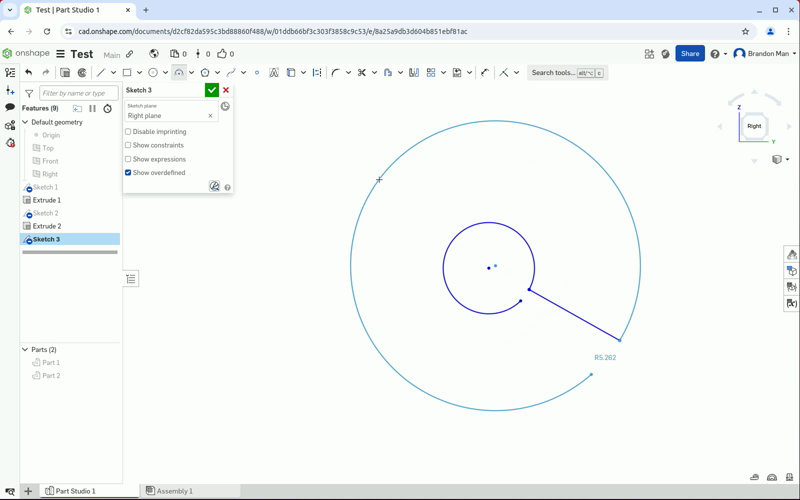
scroll(6)
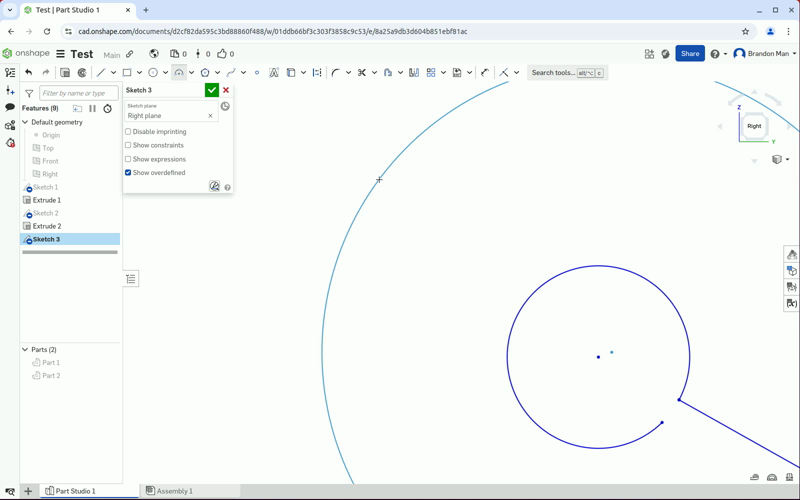
click(379, 179)
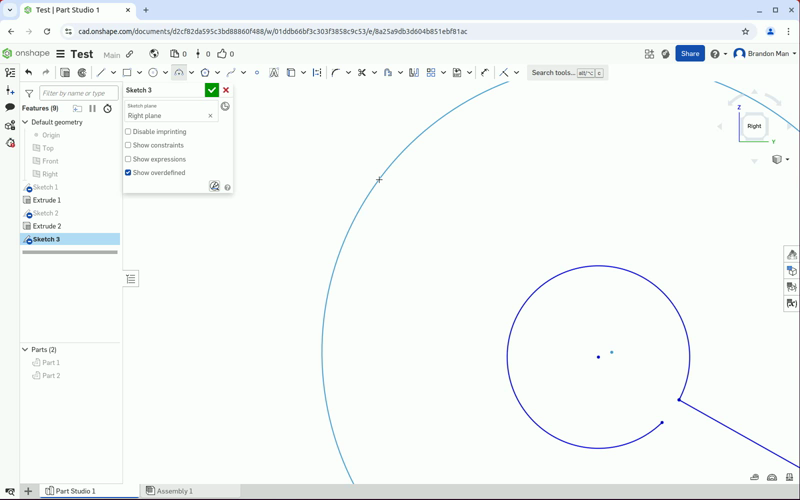
scroll(-6)
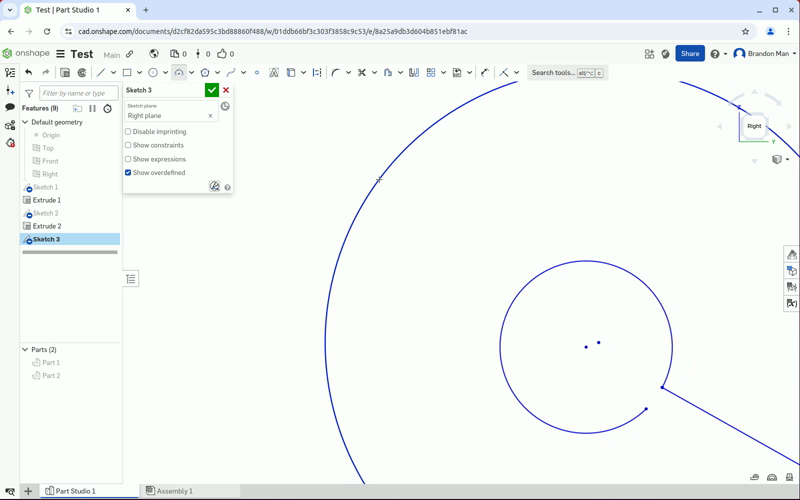
scroll(-6)
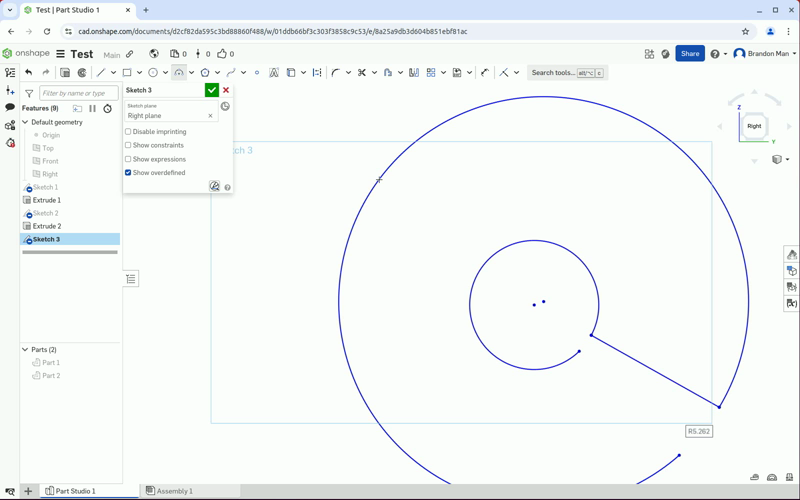
scroll(-6)
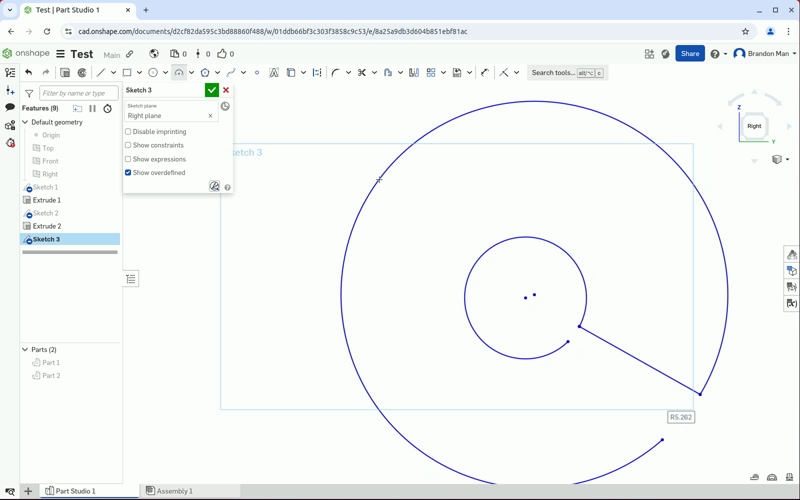
scroll(-6)
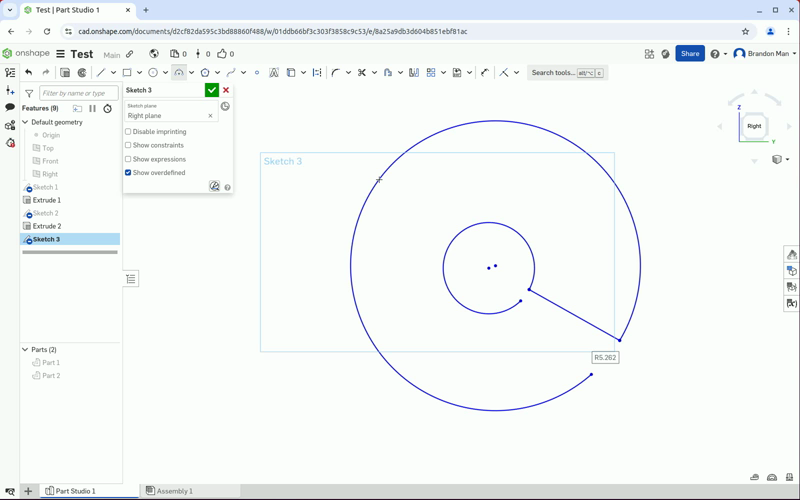
scroll(-6)
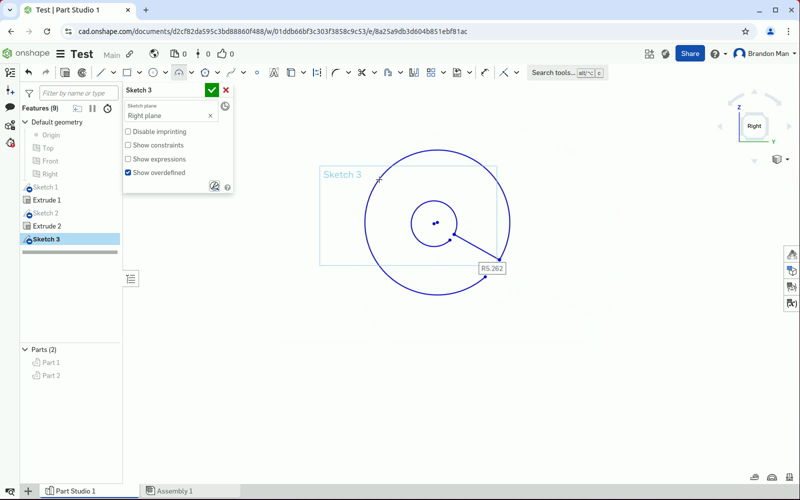
scroll(-6)
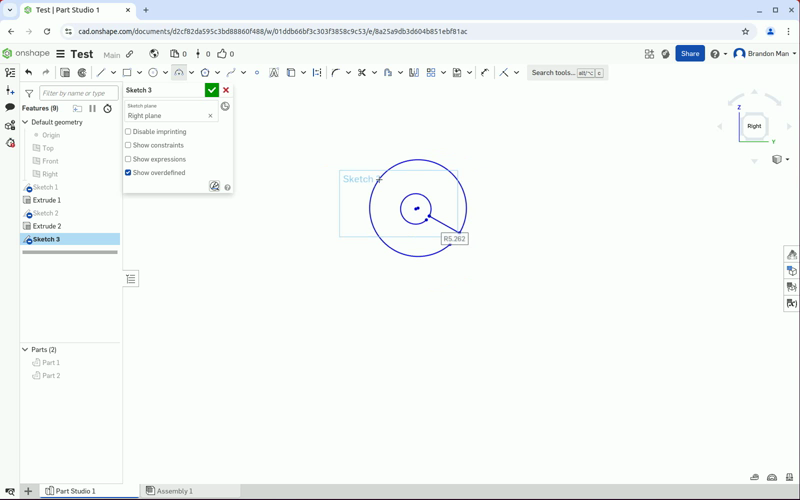
scroll(-6)
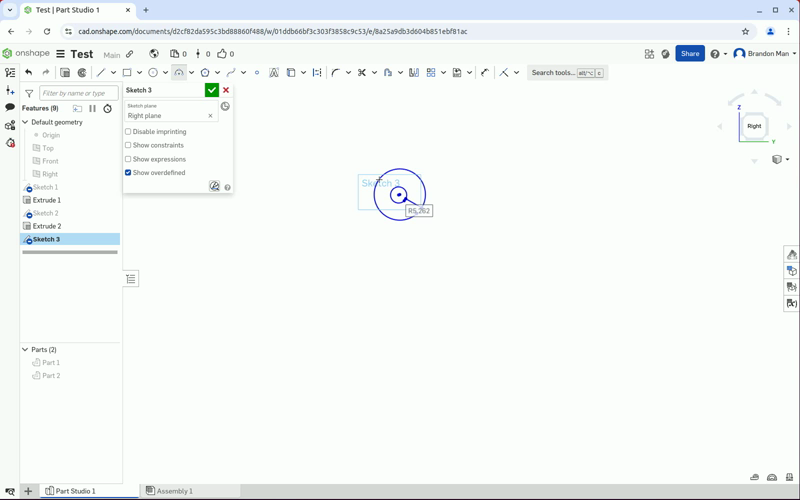
key_up(shift)
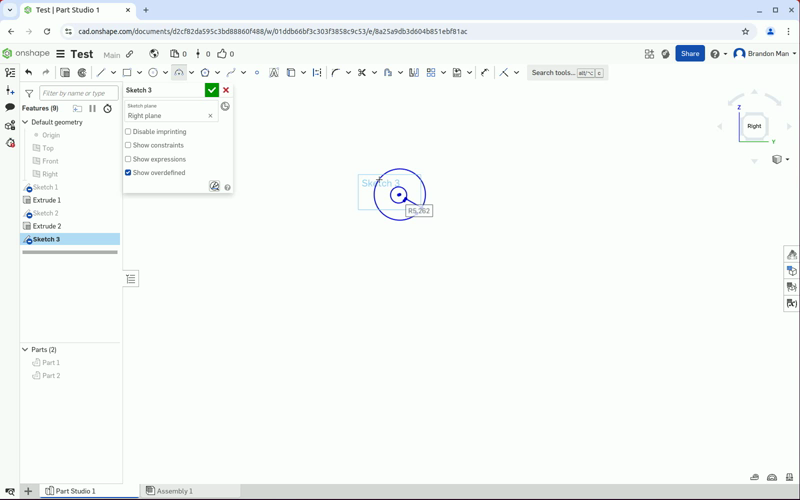
key(esc)
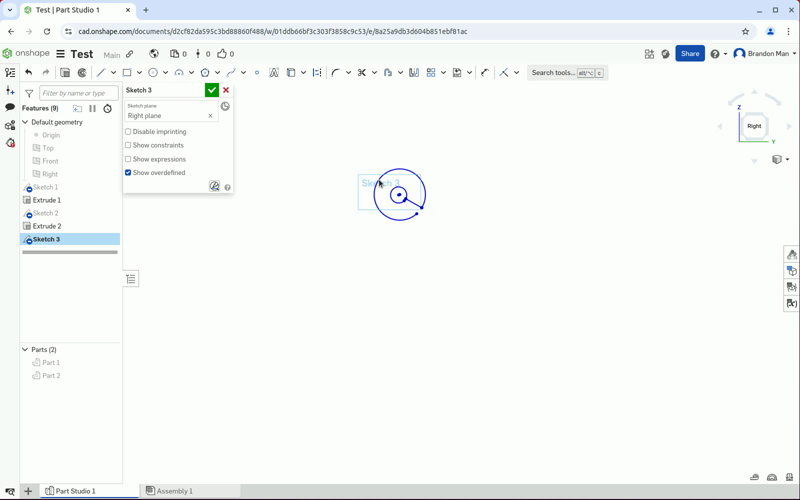
key(l)
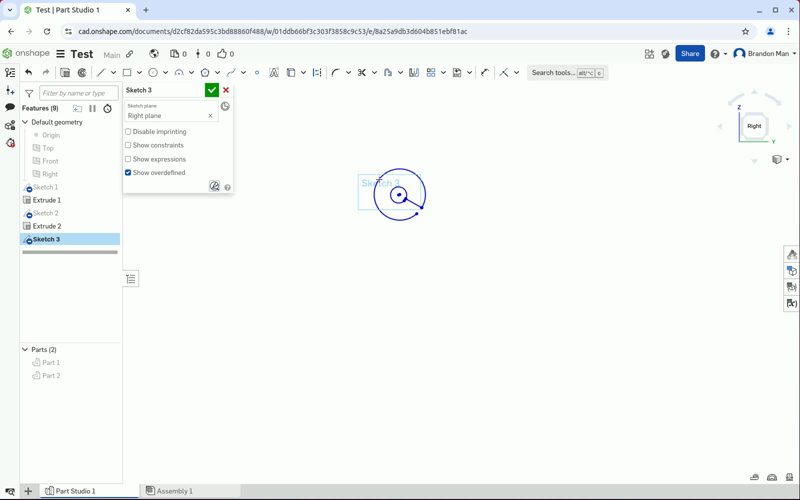
mouse_move(416, 213)
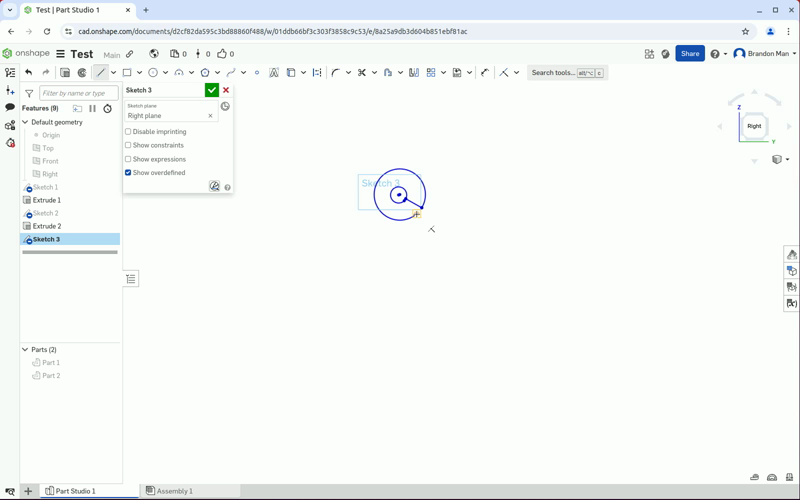
click(416, 213)
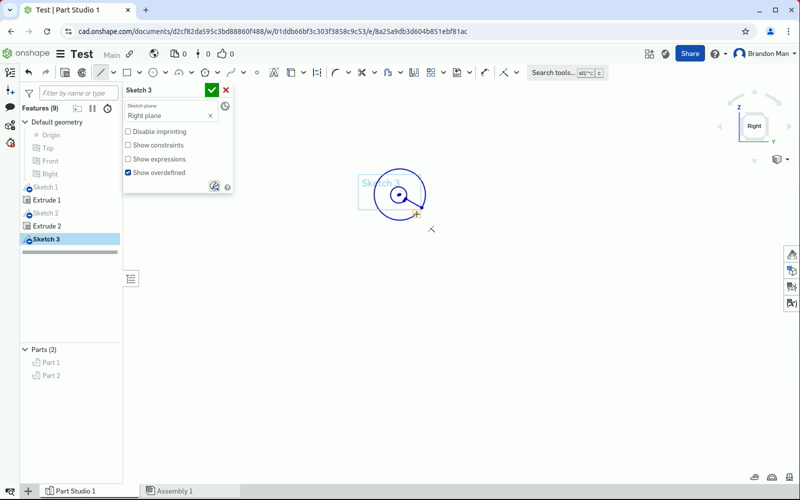
mouse_move(447, 213)
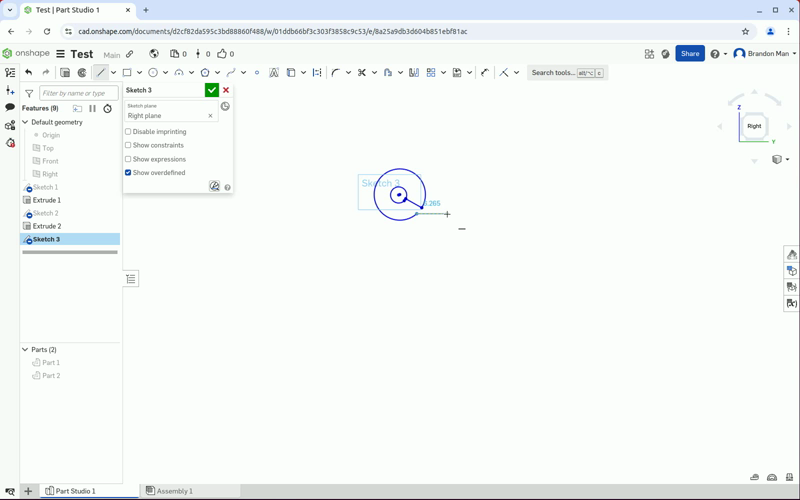
key_down(shift)
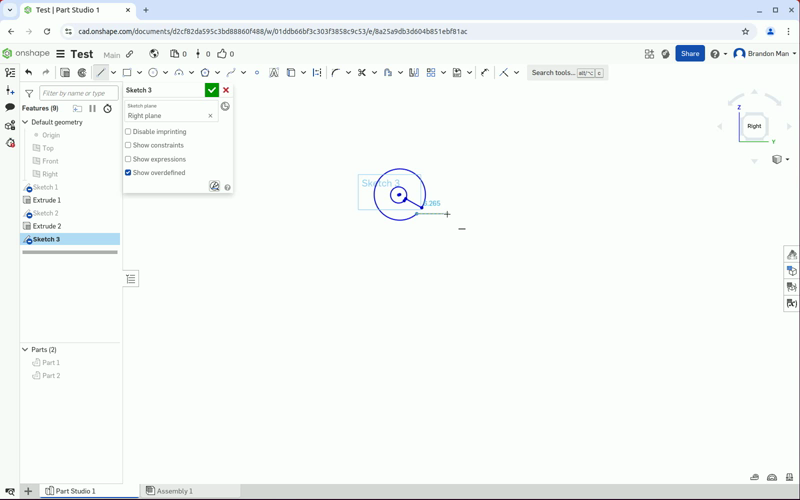
mouse_move(404, 200)
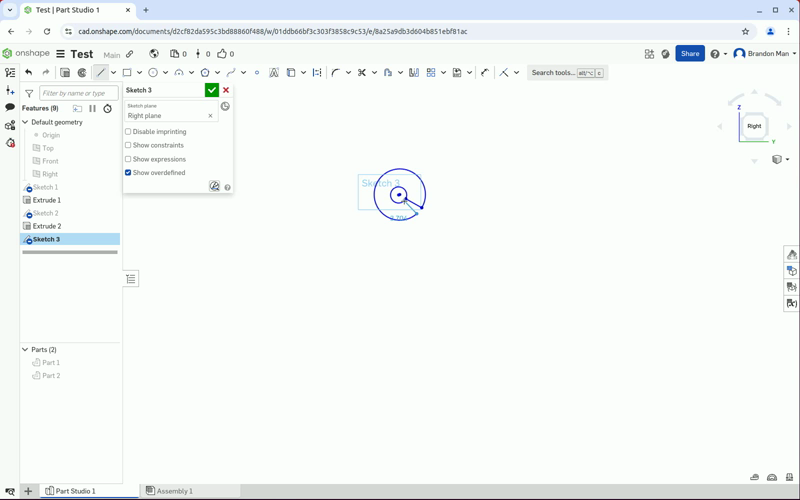
scroll(6)
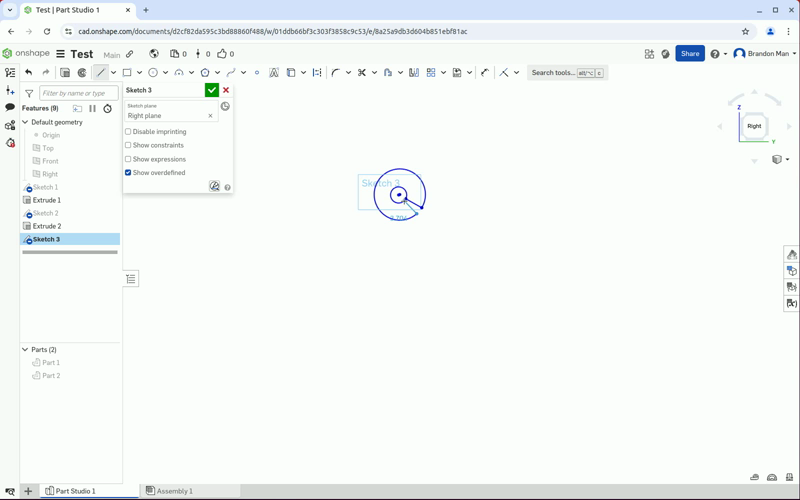
scroll(6)
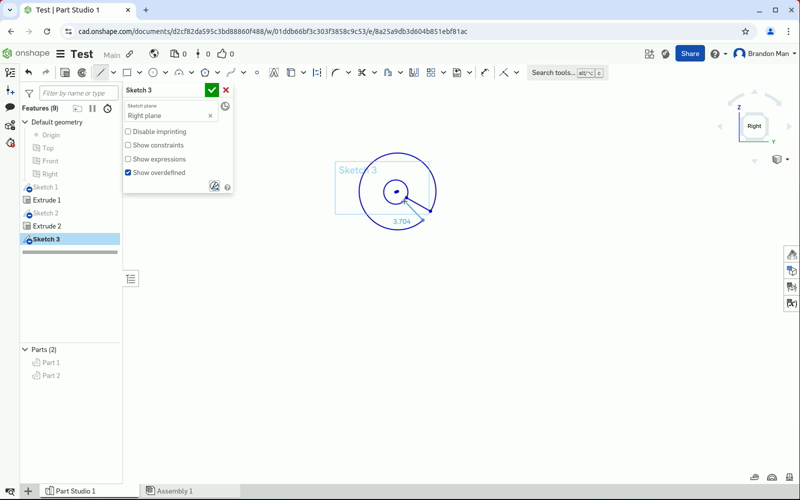
scroll(6)
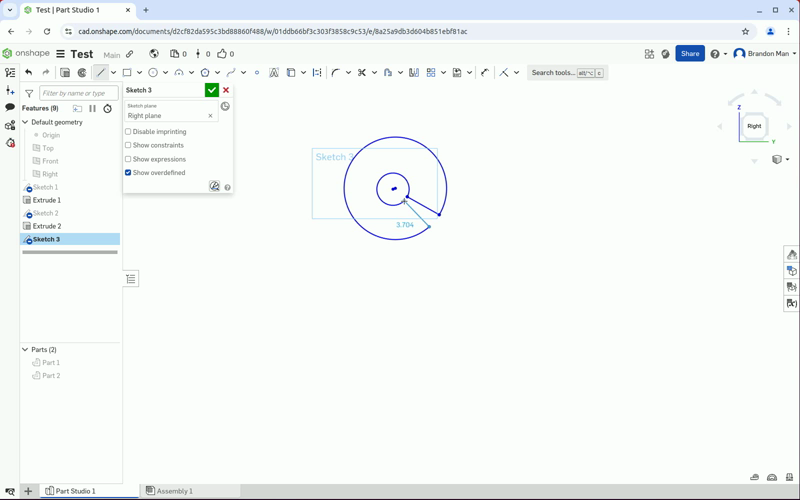
scroll(6)
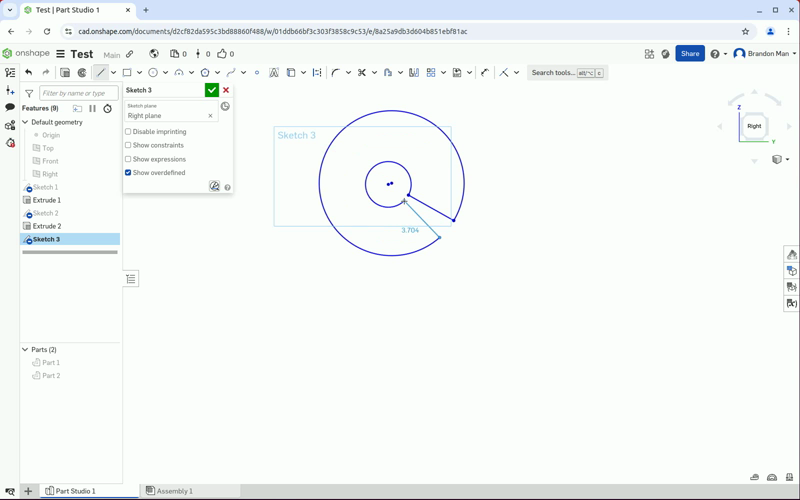
scroll(6)
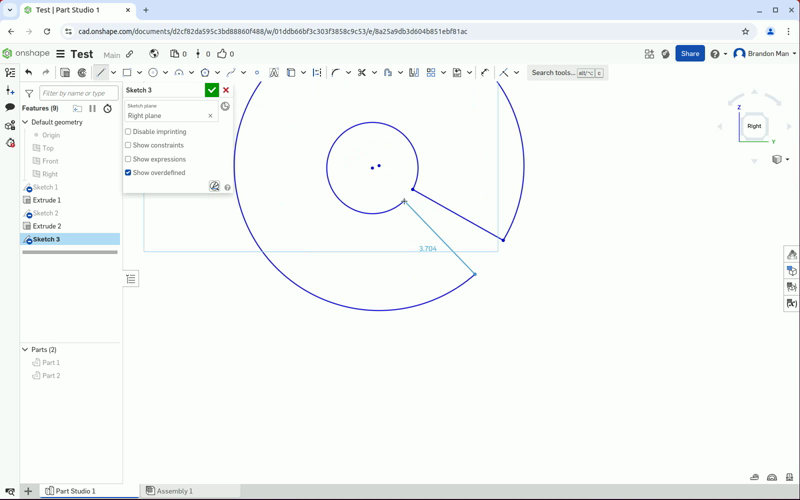
scroll(6)
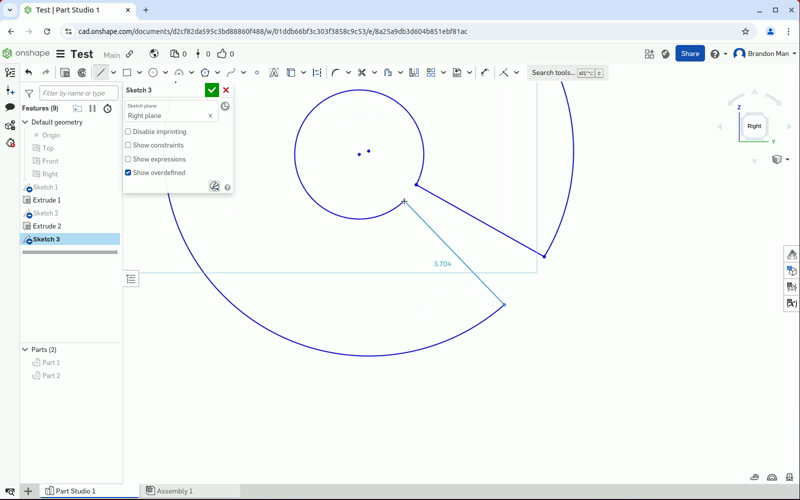
scroll(6)
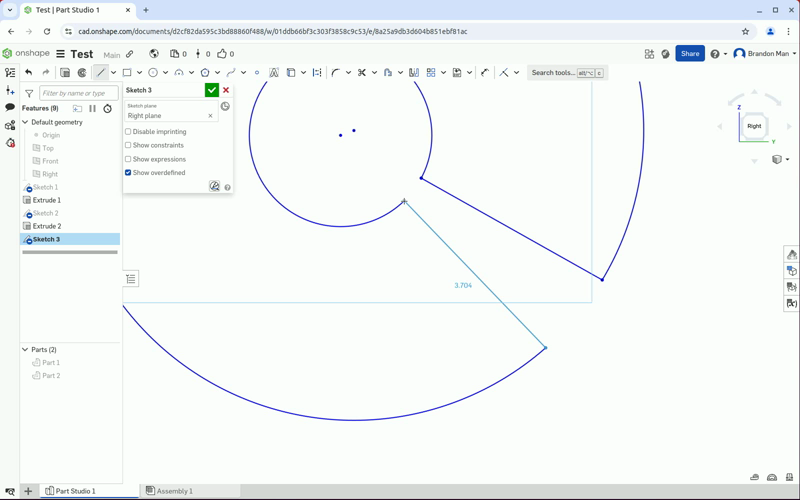
key_up(shift)
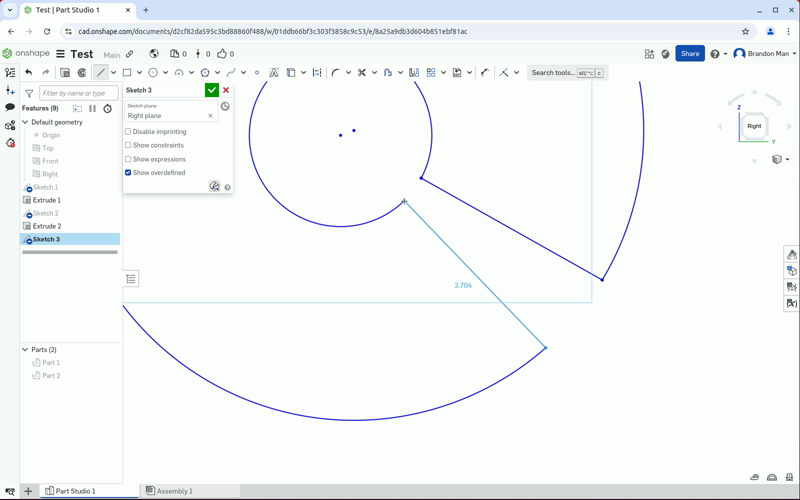
click(404, 200)
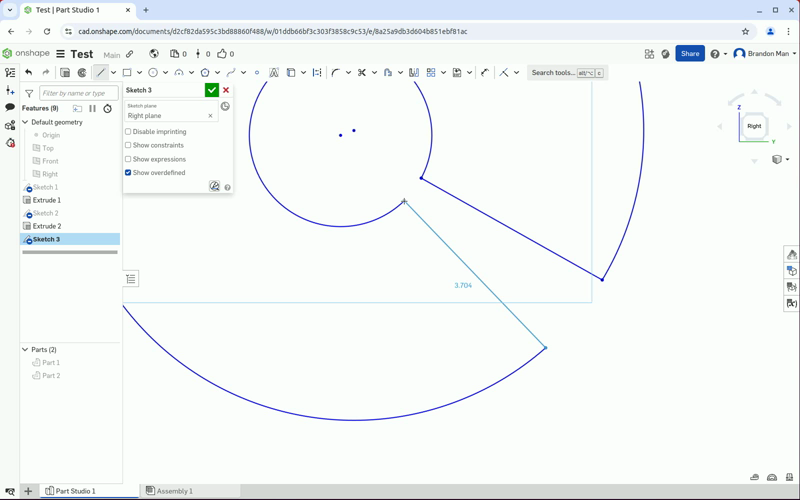
scroll(-6)
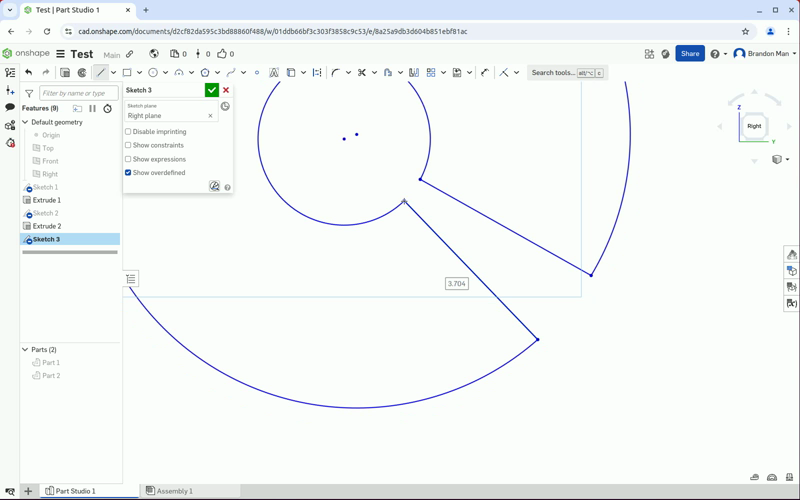
scroll(-6)
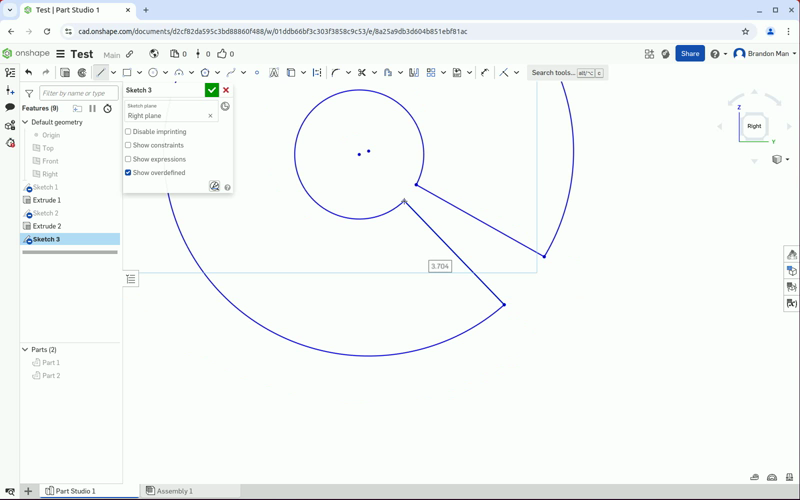
scroll(-6)
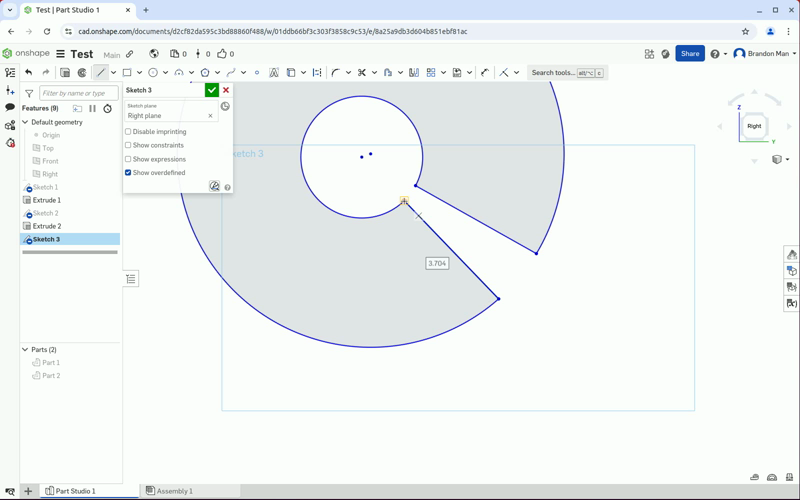
scroll(-6)
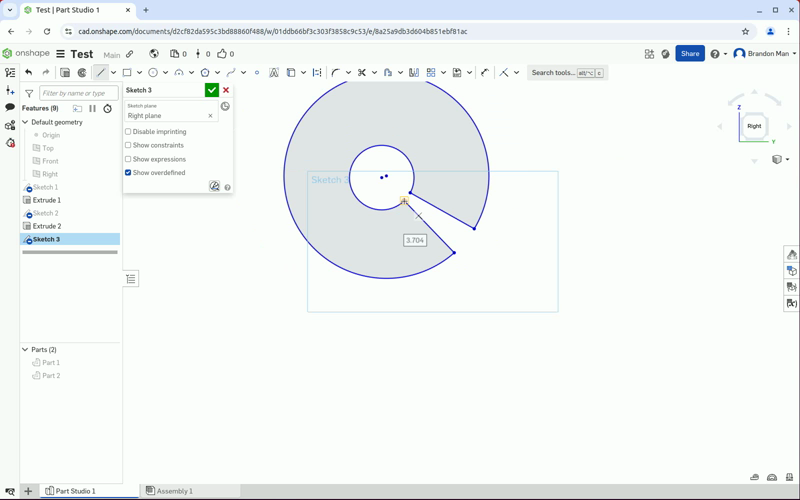
scroll(-6)
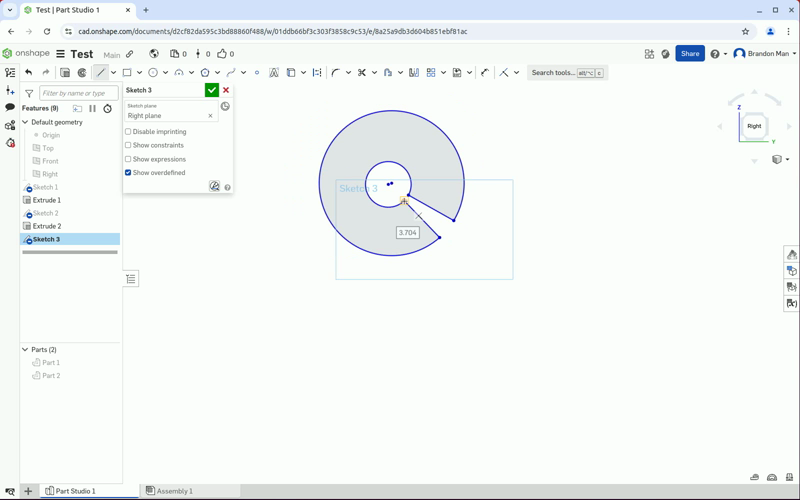
scroll(-6)
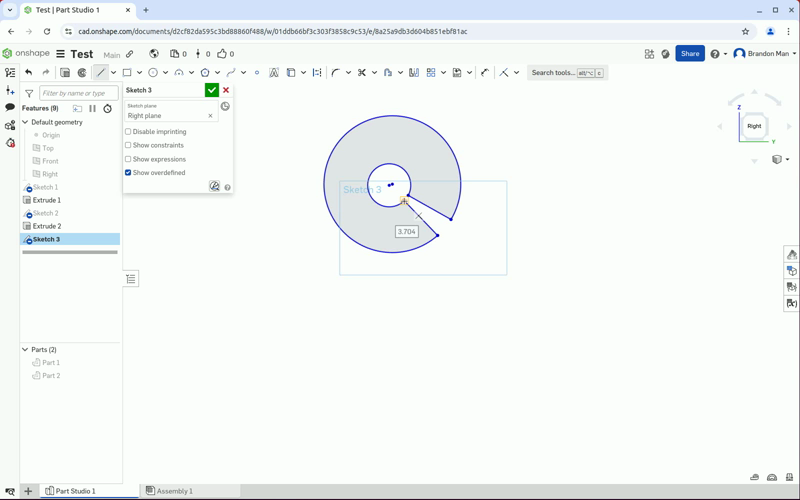
scroll(-6)
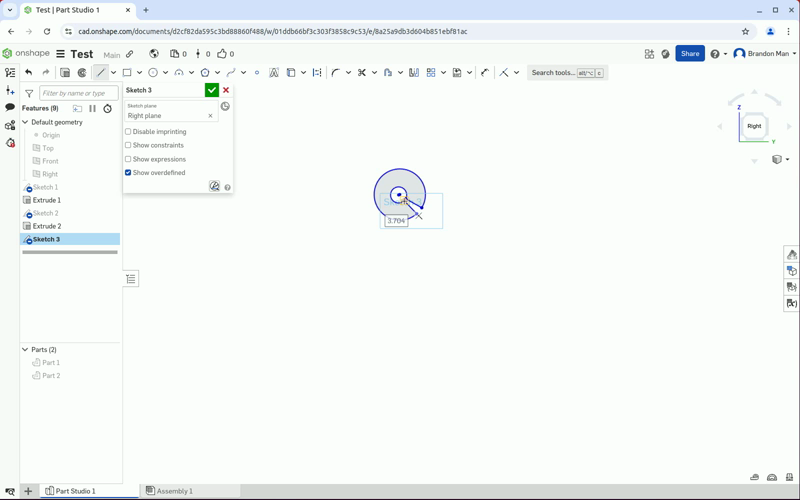
key(esc)
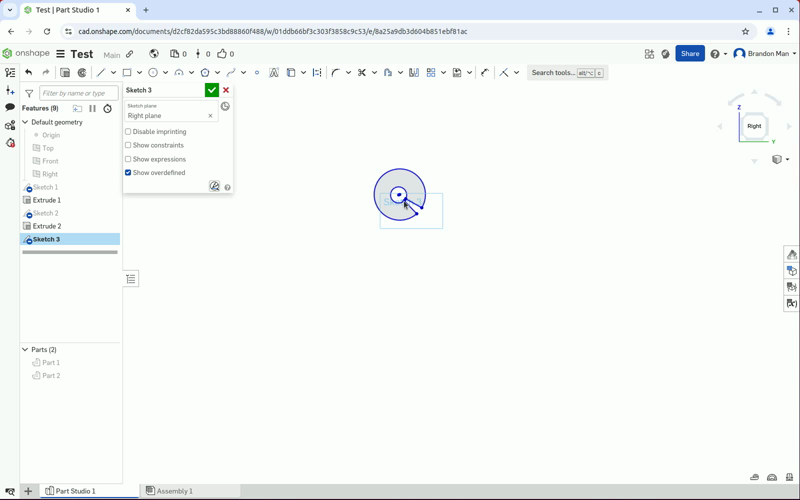
mouse_move(401, 208)
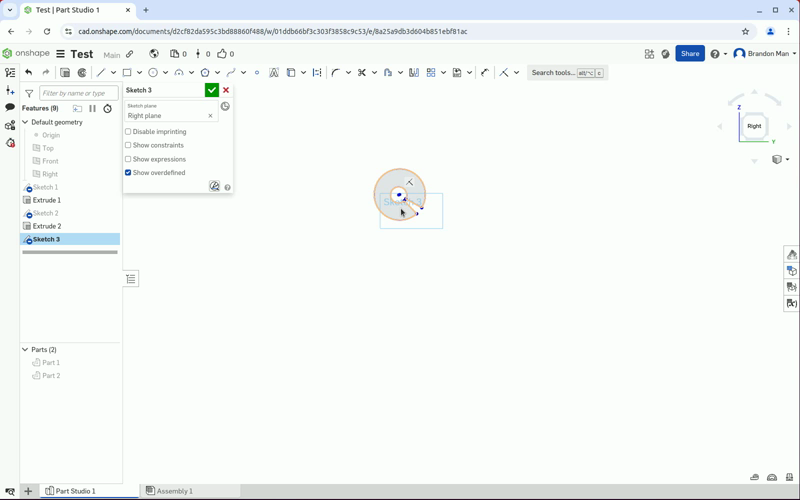
scroll(6)
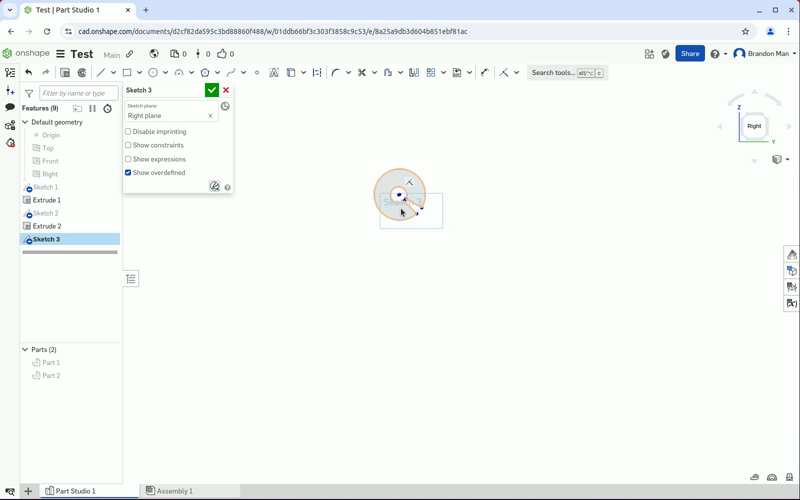
scroll(6)
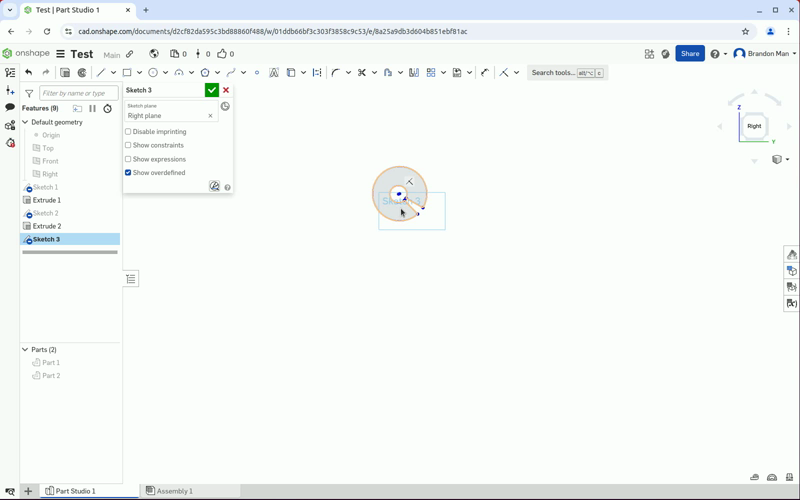
scroll(6)
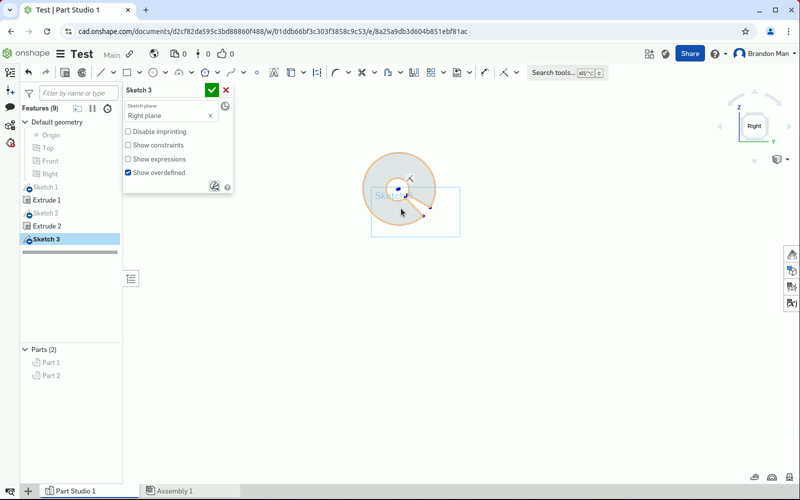
scroll(6)
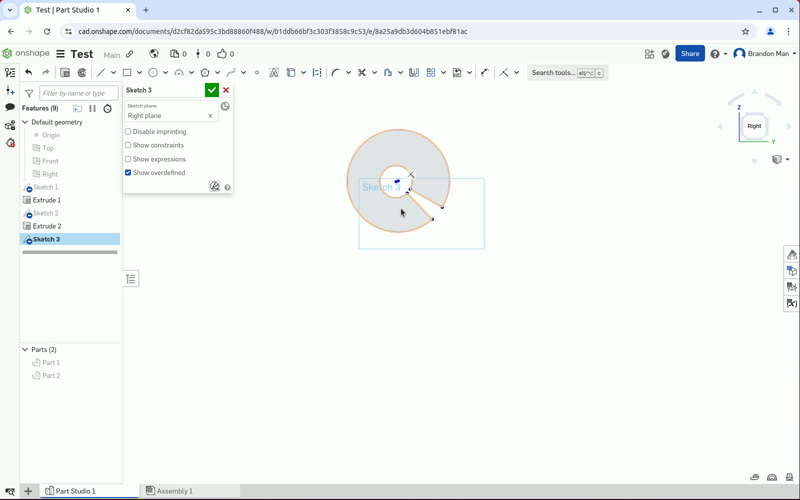
scroll(6)
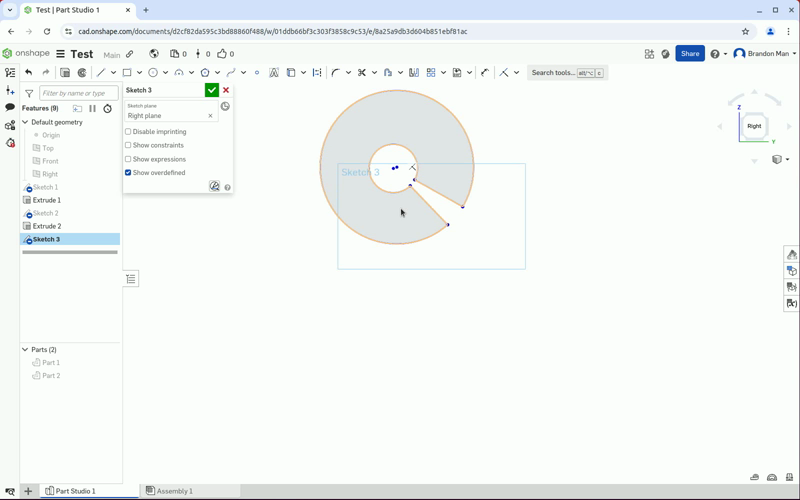
scroll(6)
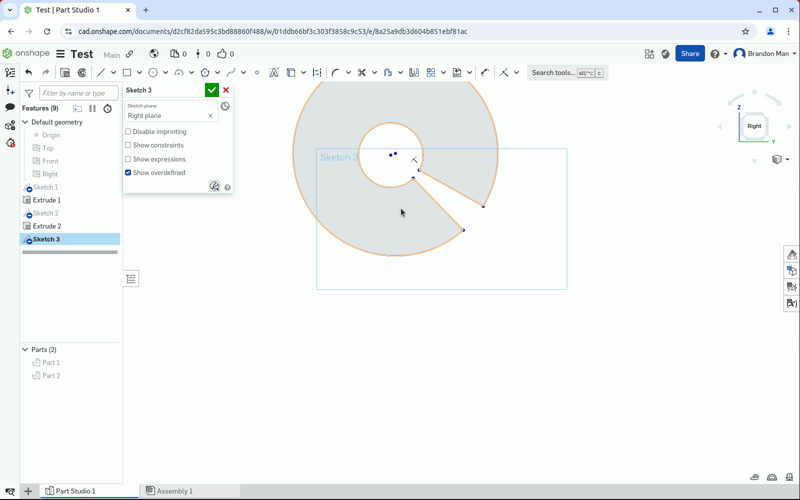
scroll(6)
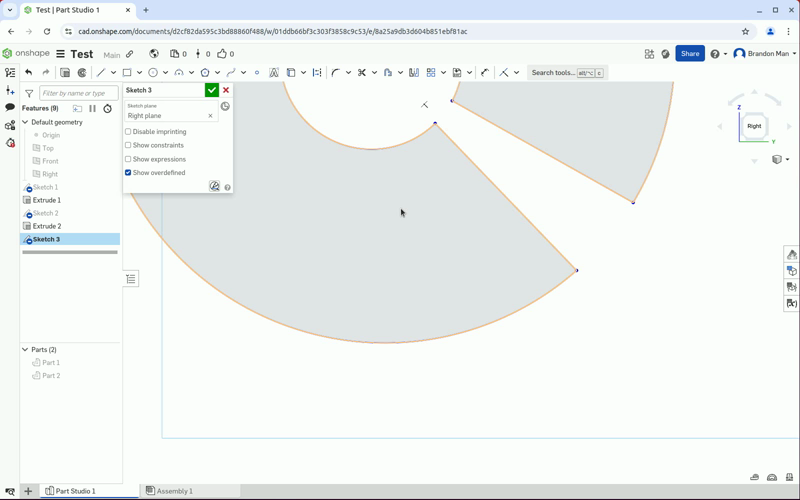
click(401, 208)
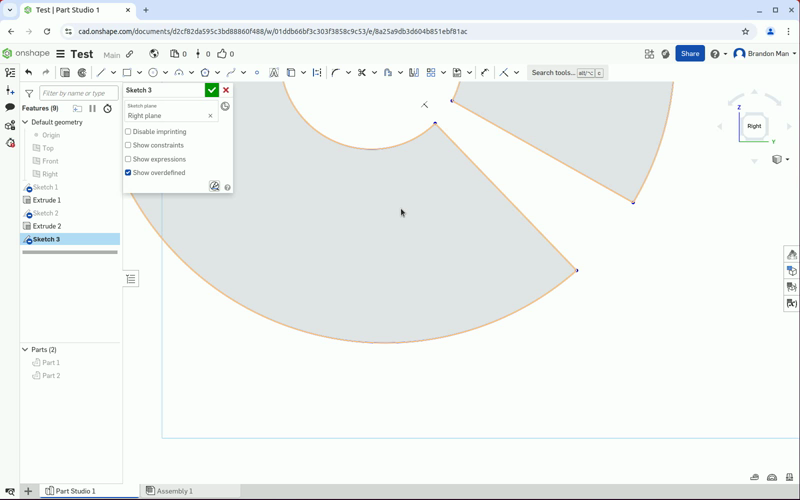
scroll(-6)
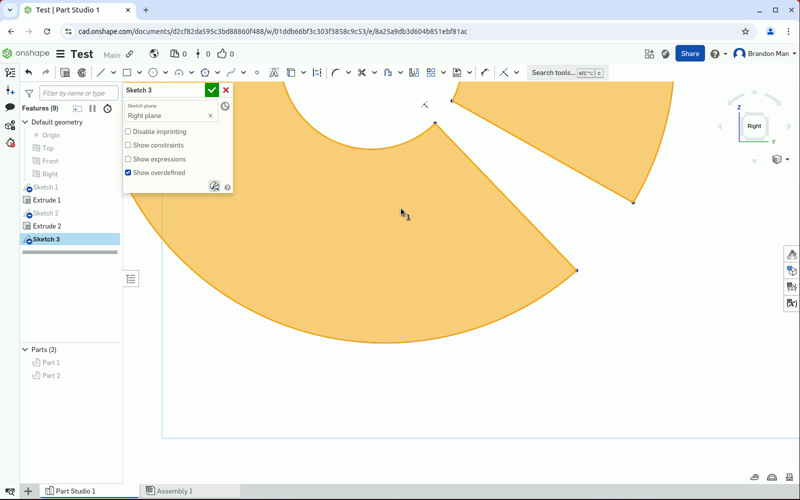
scroll(-6)
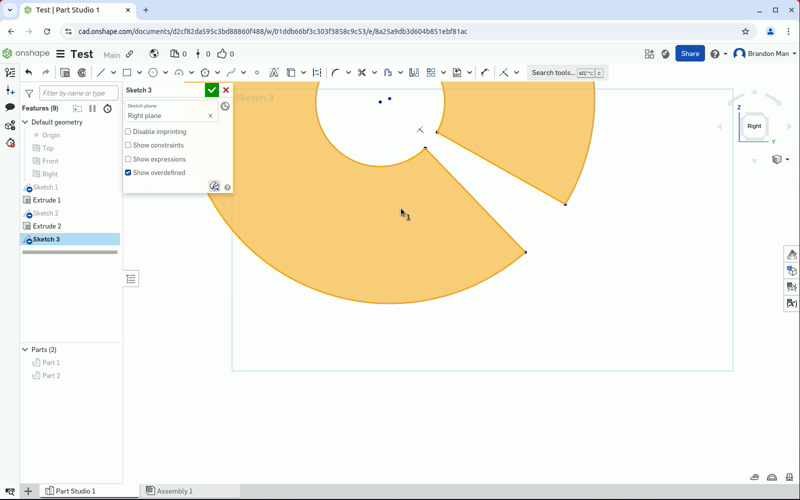
scroll(-6)
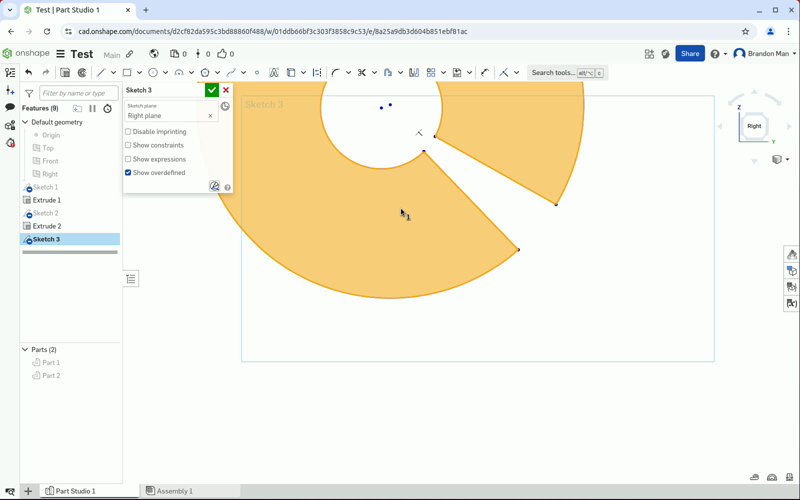
scroll(-6)
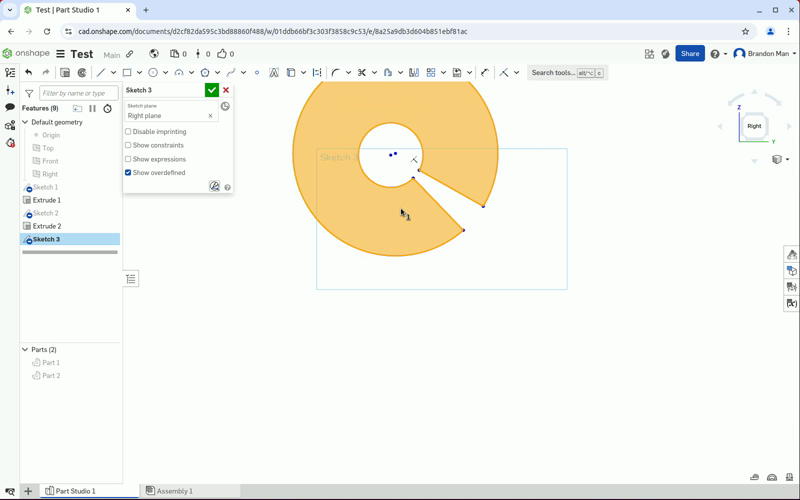
scroll(-6)
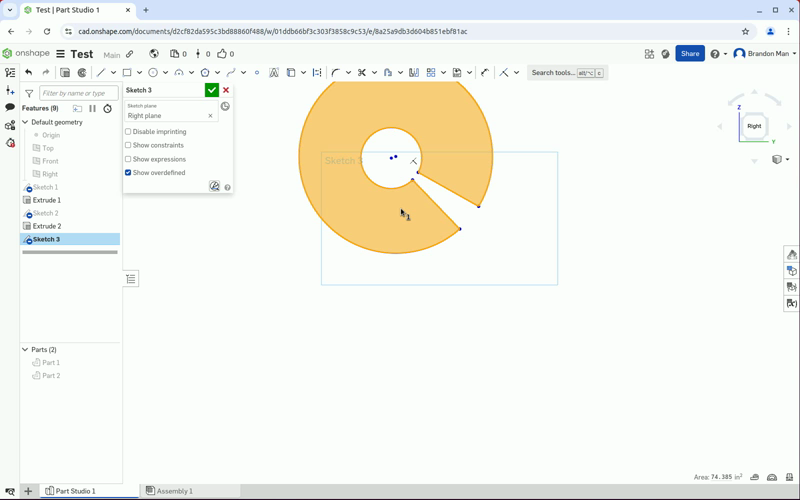
scroll(-6)
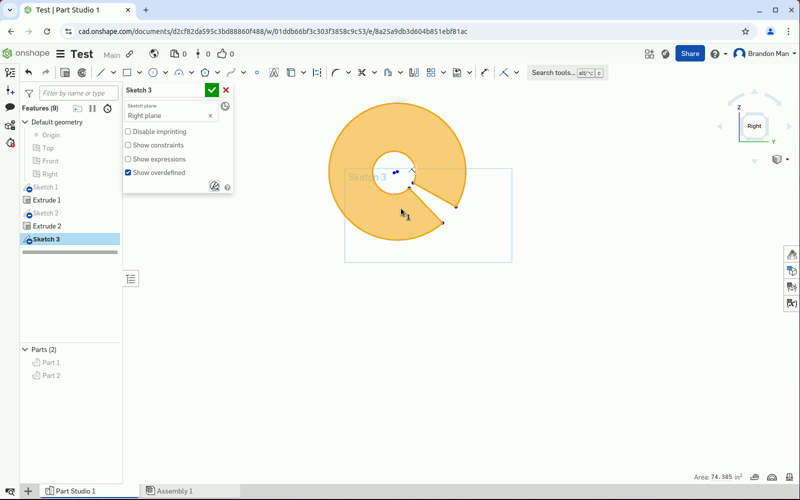
scroll(-6)
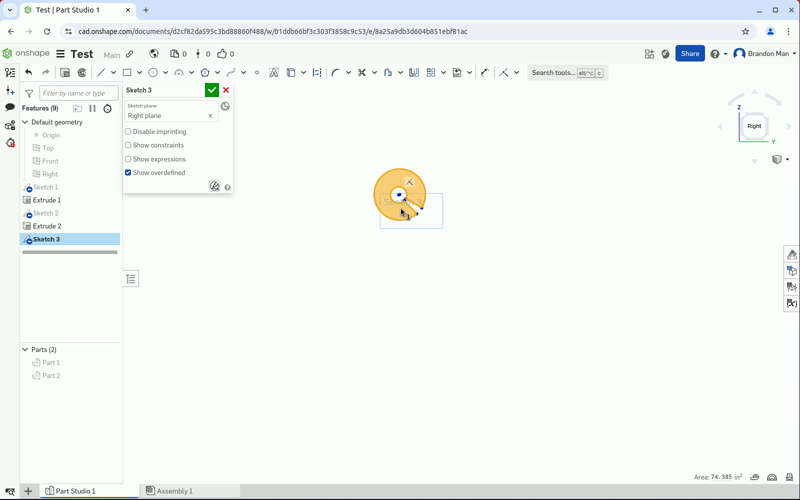
mouse_move(73, 352)
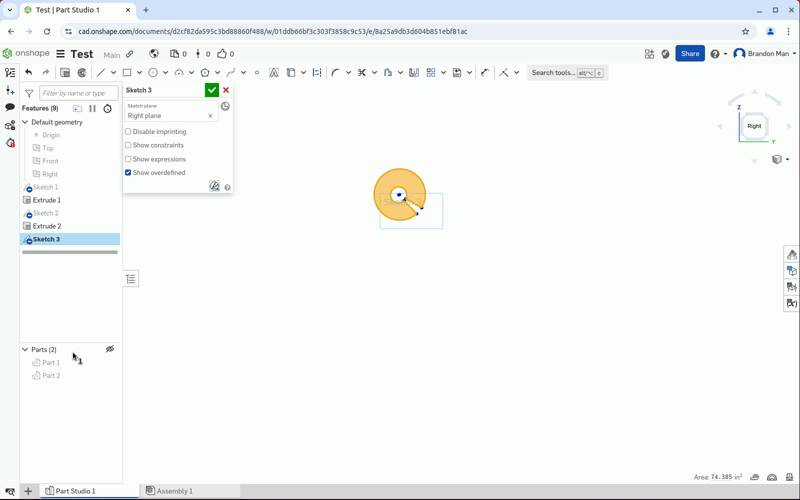
key(shift+y)
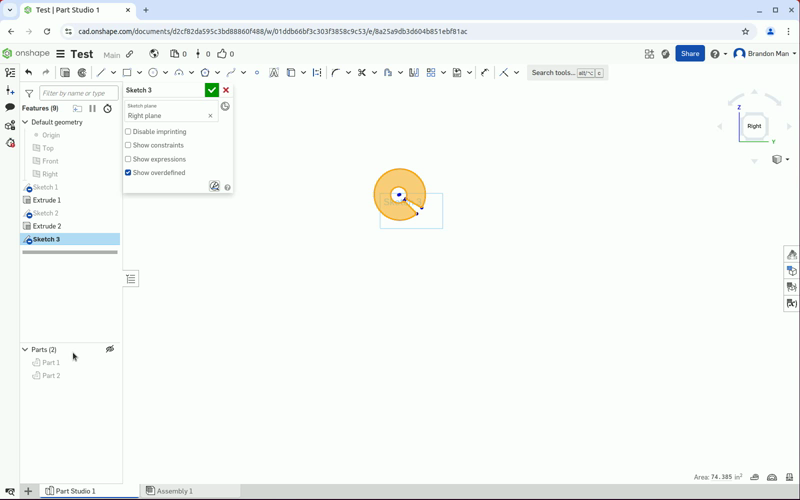
key(shift+e)
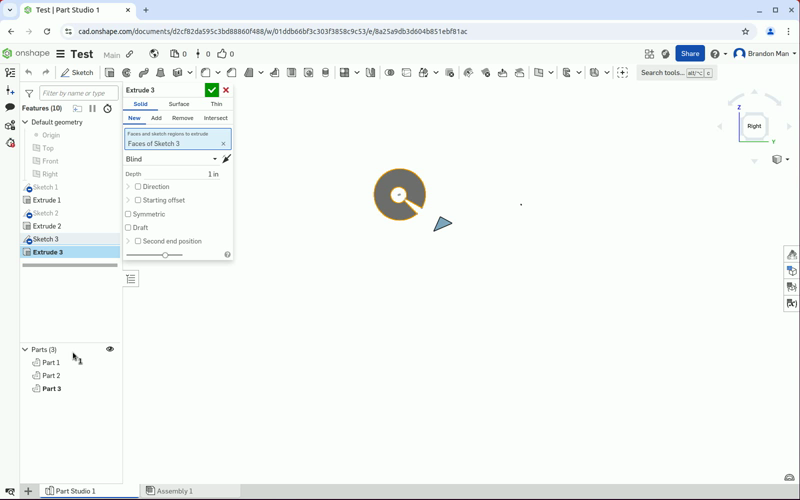
mouse_move(143, 106)
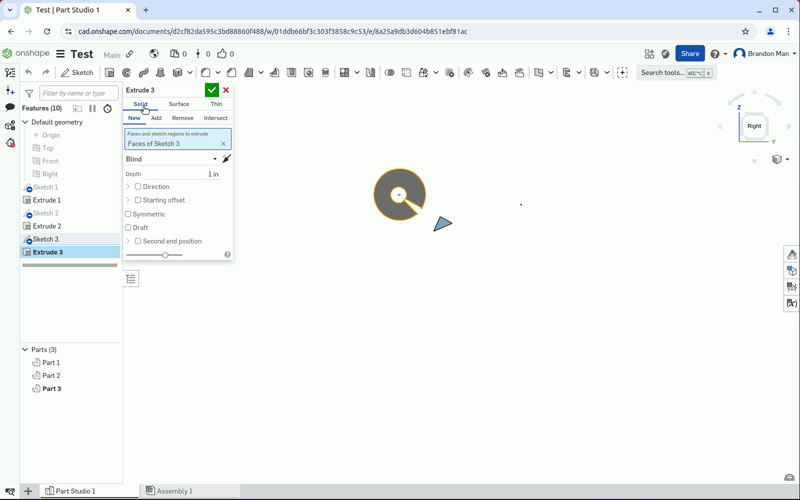
click(143, 106)
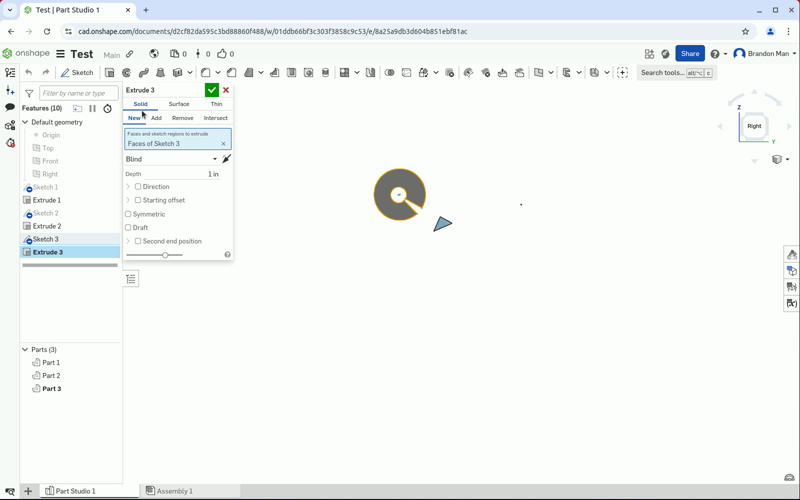
mouse_move(137, 120)
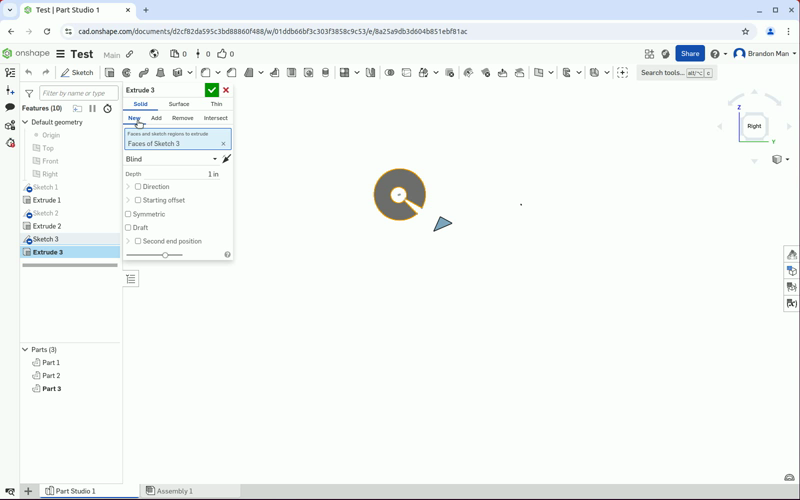
click(137, 120)
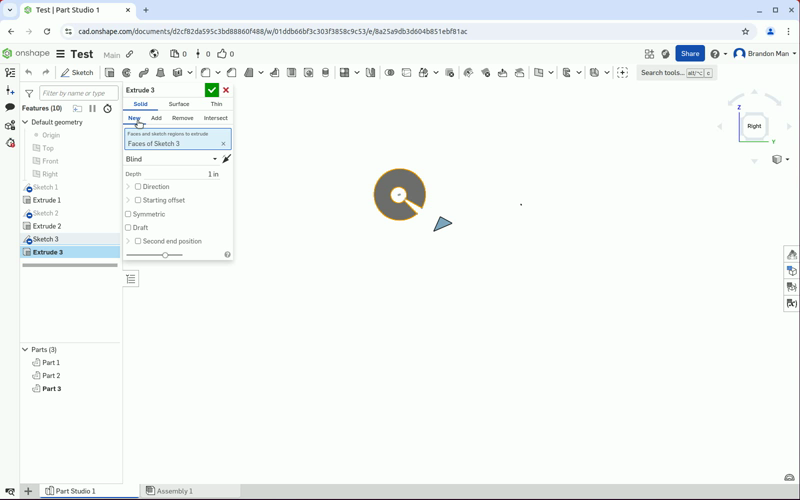
key(tab, 4)
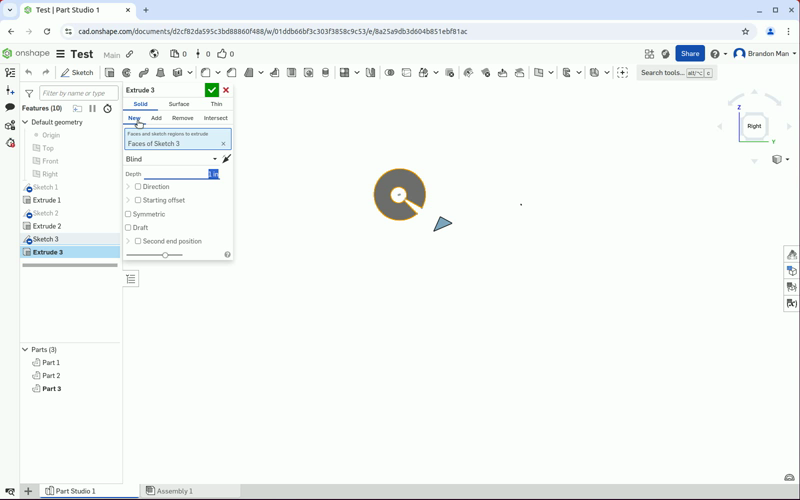
text(4.092)
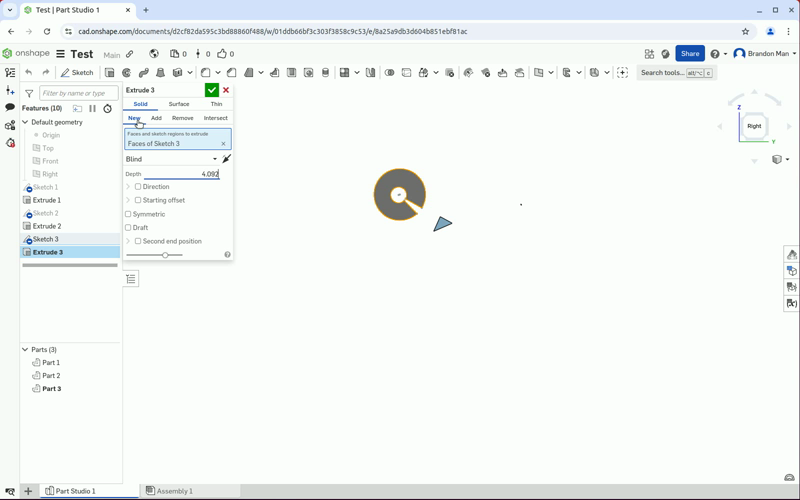
key(enter)
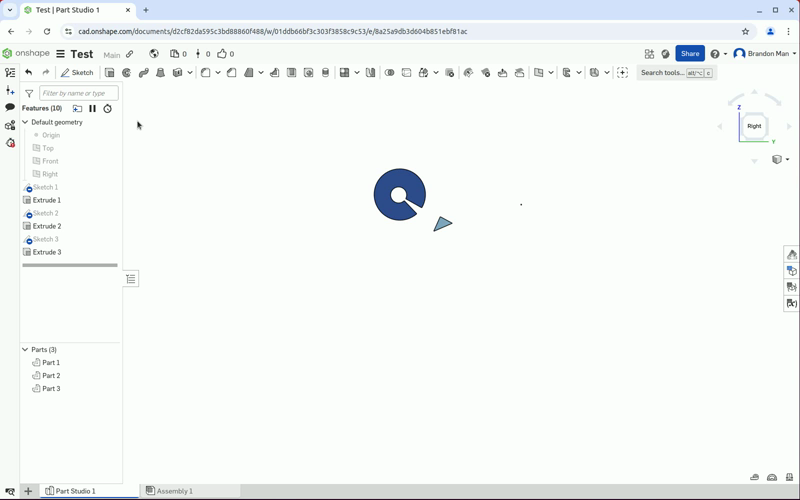
key(shift+h)
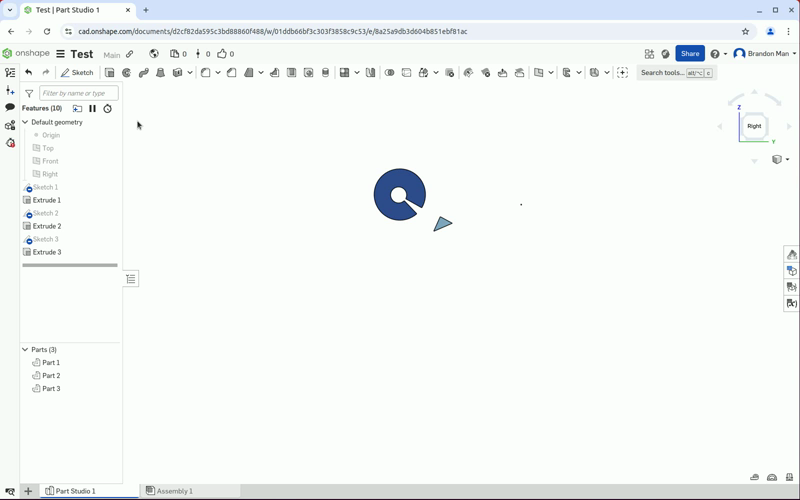
key(shift+h)
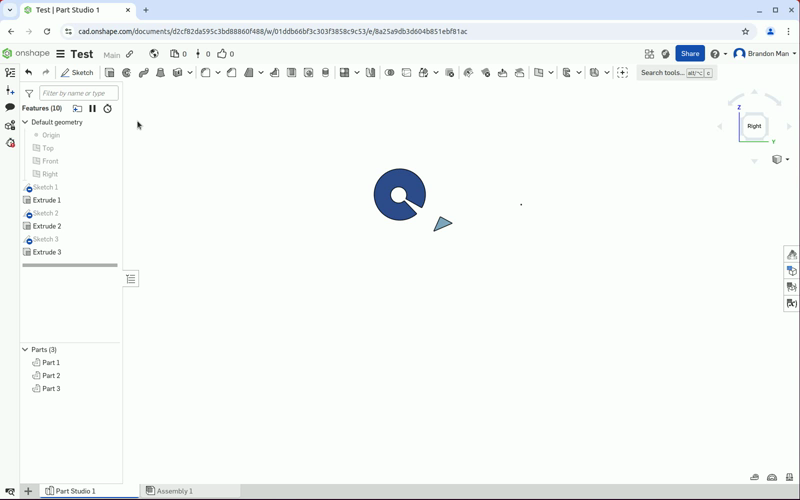
mouse_move(73, 189)
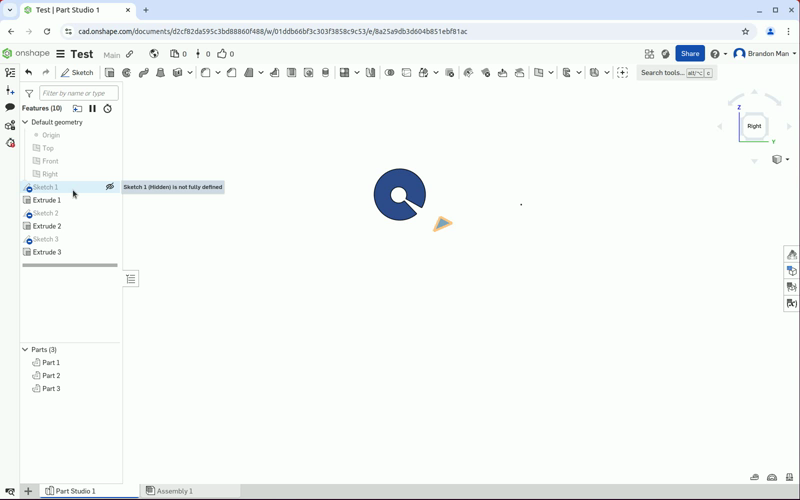
click(73, 189)
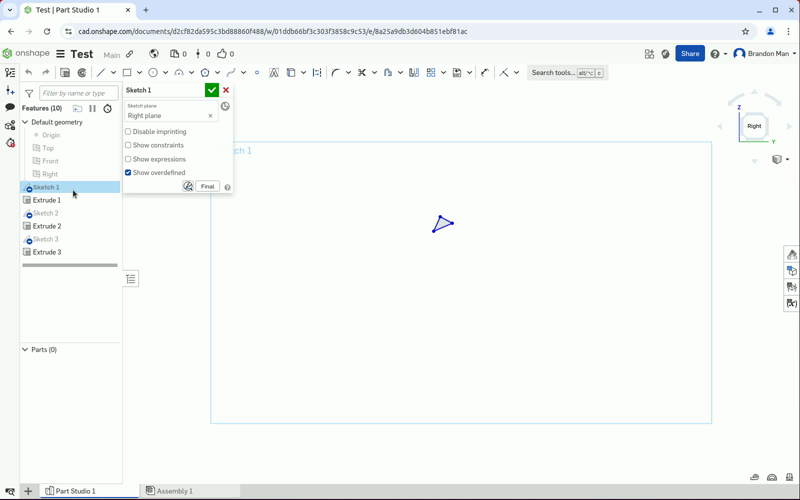
mouse_move(229, 92)
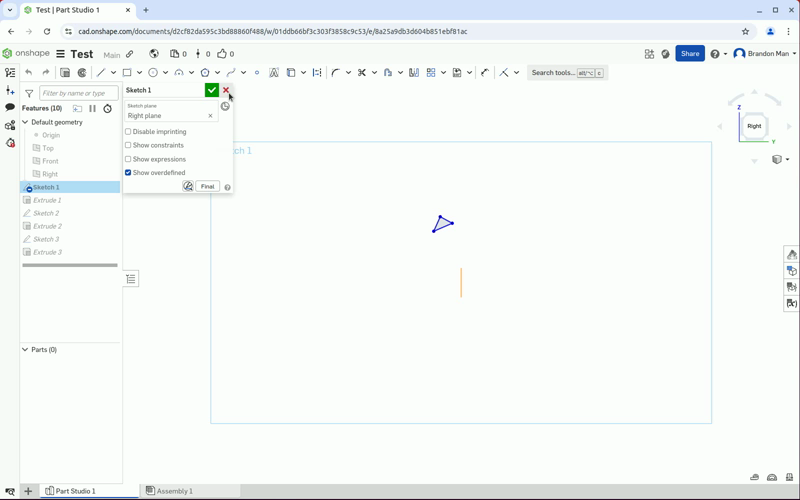
click(229, 92)
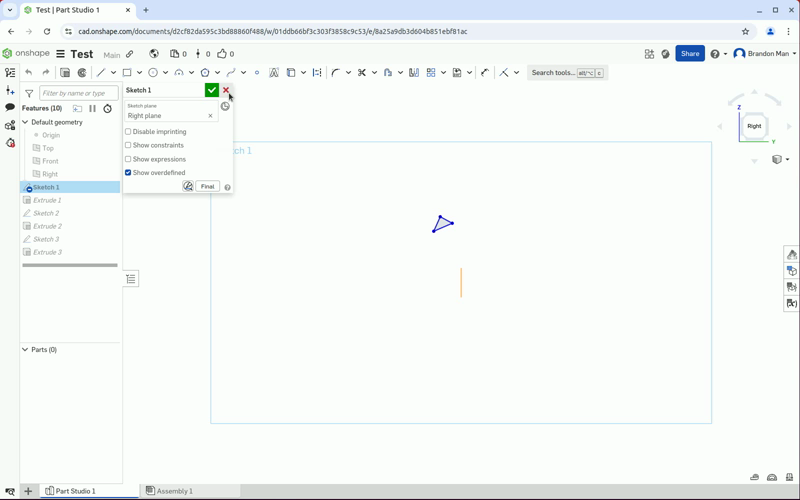
key(shift+s)
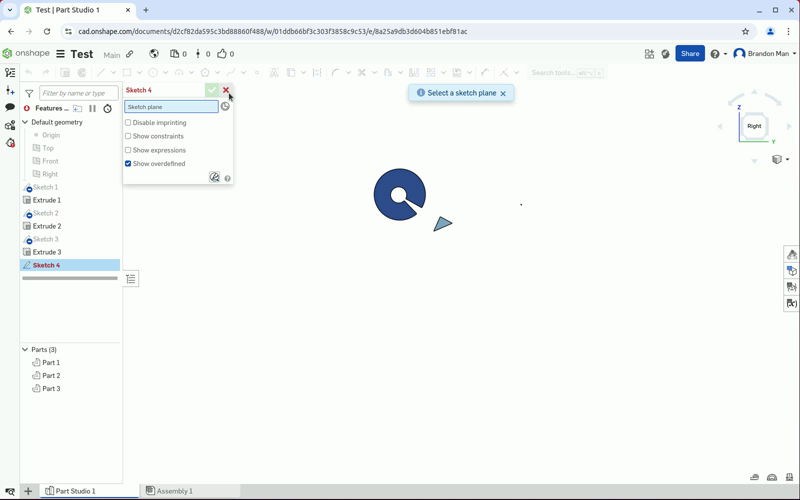
mouse_move(73, 176)
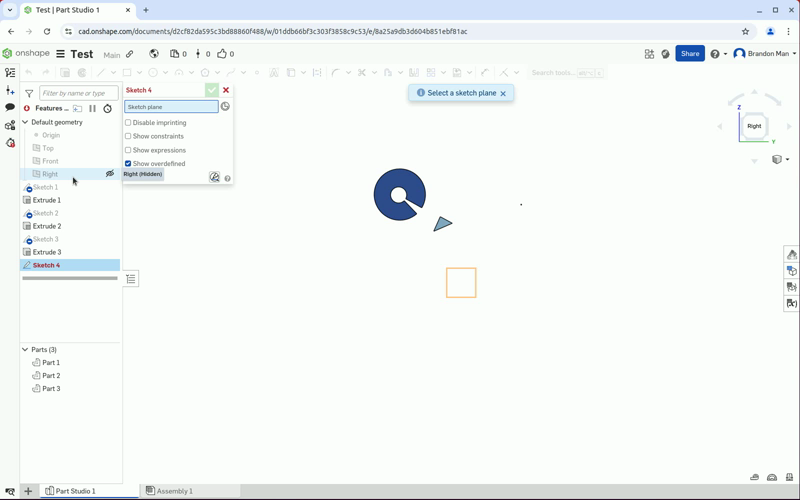
click(73, 176)
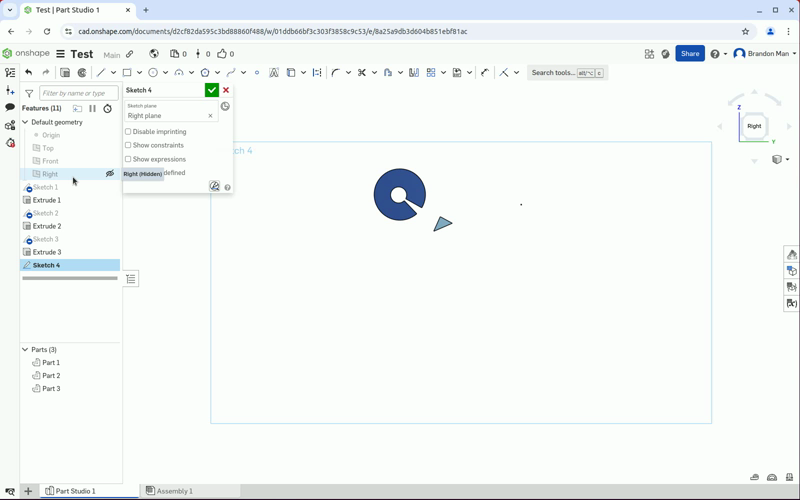
mouse_move(73, 352)
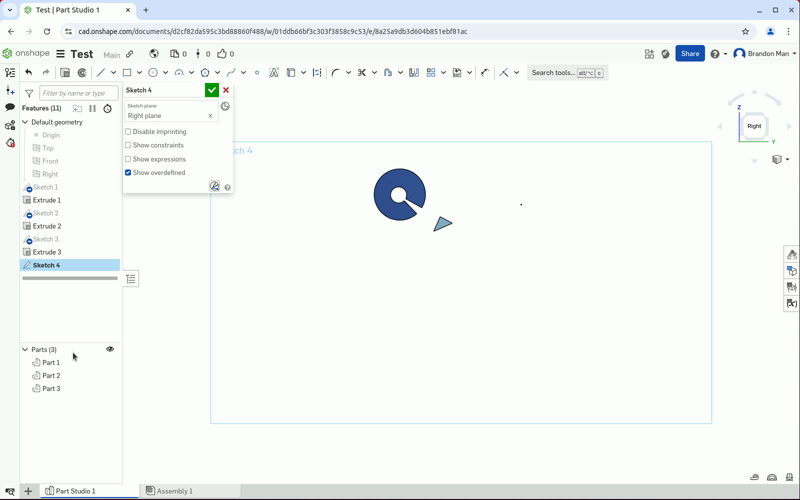
key(y)
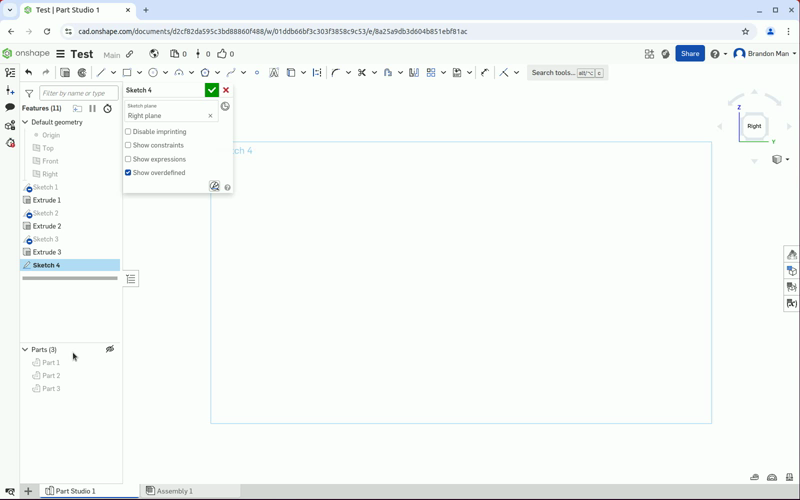
key(l)
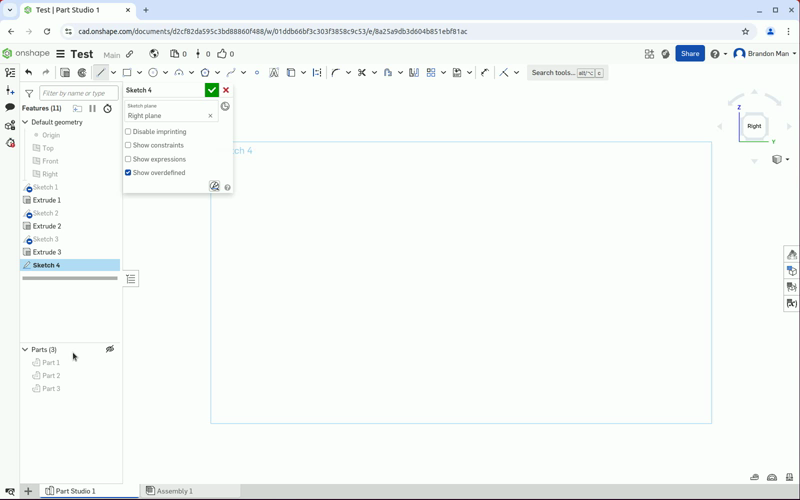
key_down(shift)
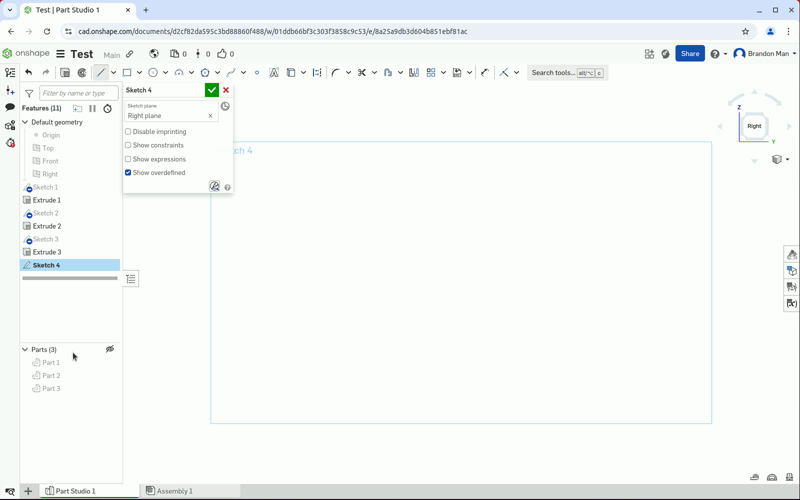
mouse_move(416, 212)
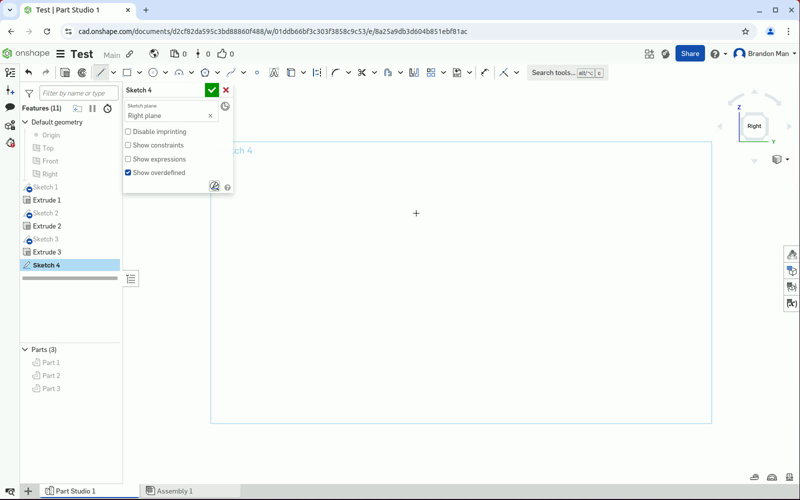
click(416, 212)
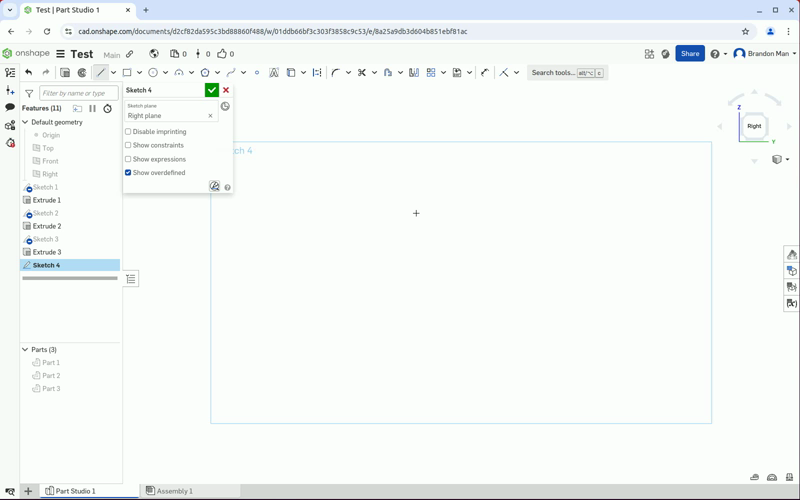
key_up(shift)
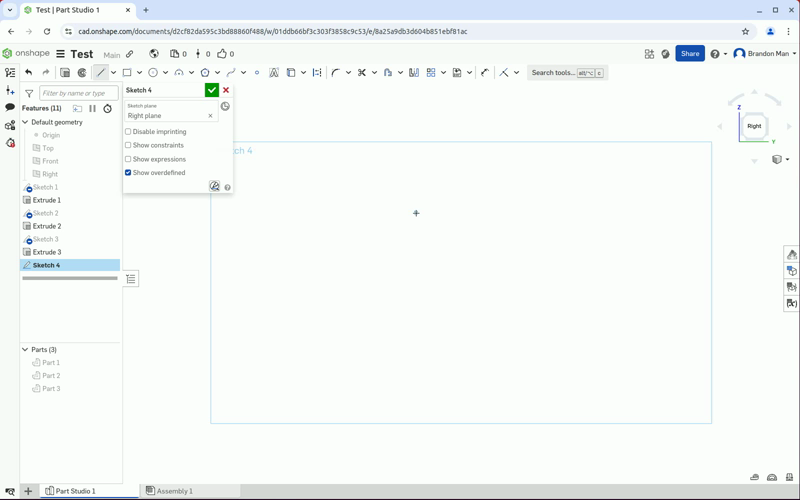
key_down(shift)
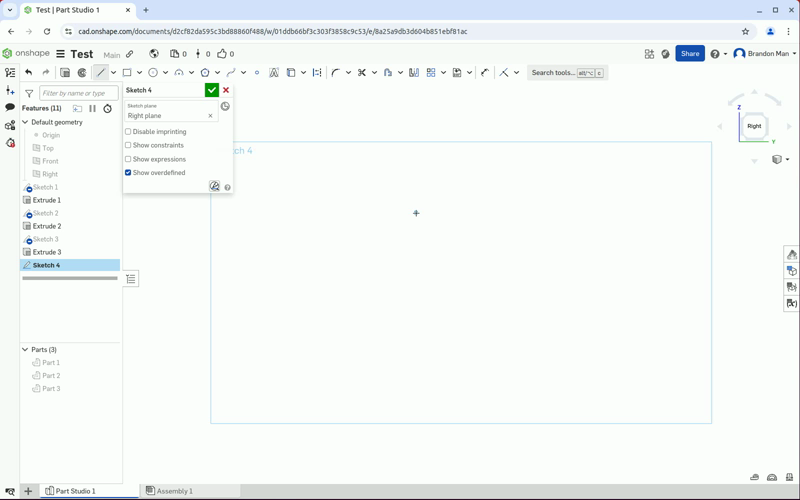
mouse_move(446, 212)
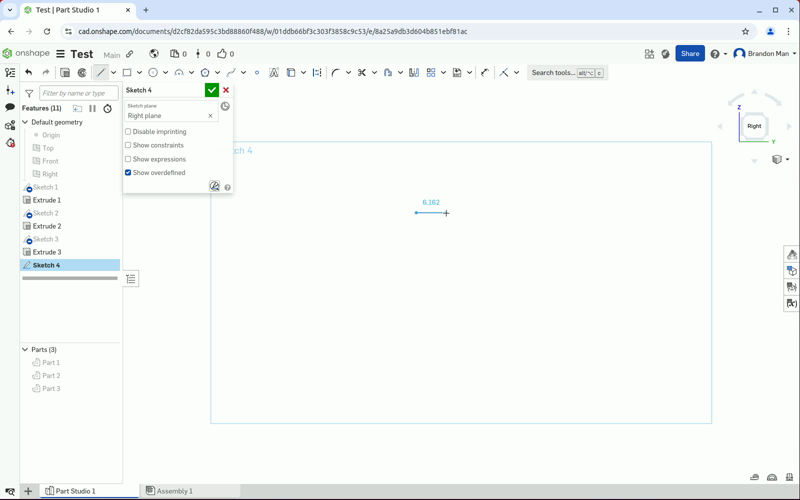
mouse_move(434, 231)
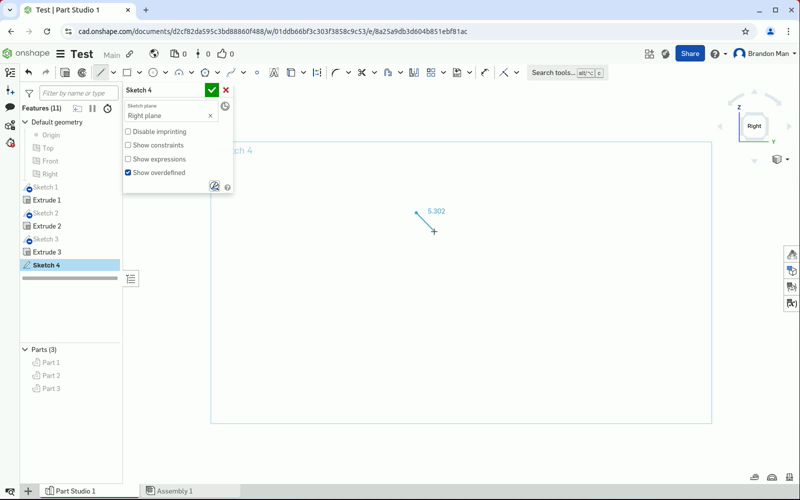
click(434, 231)
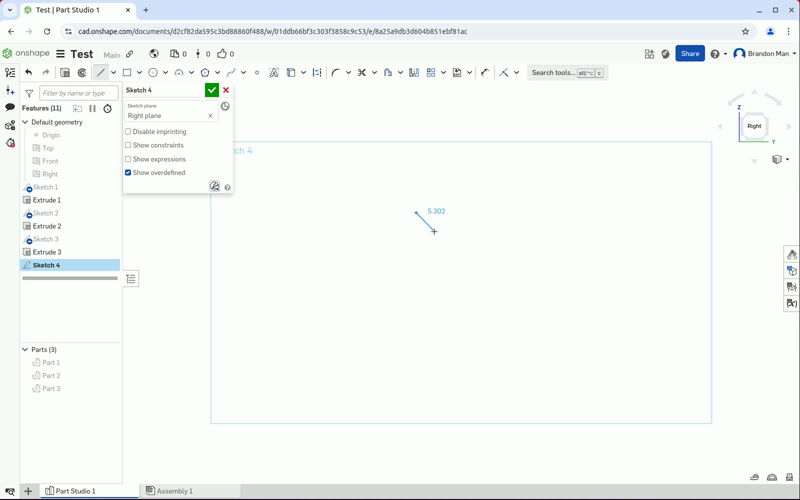
key_up(shift)
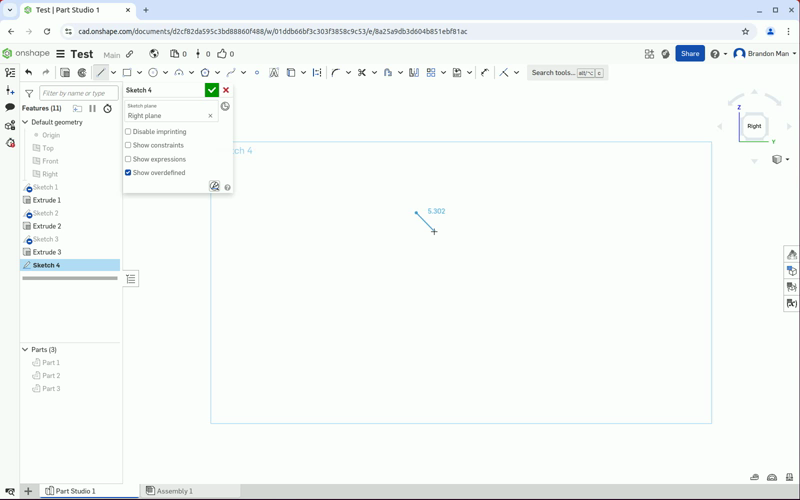
key_down(shift)
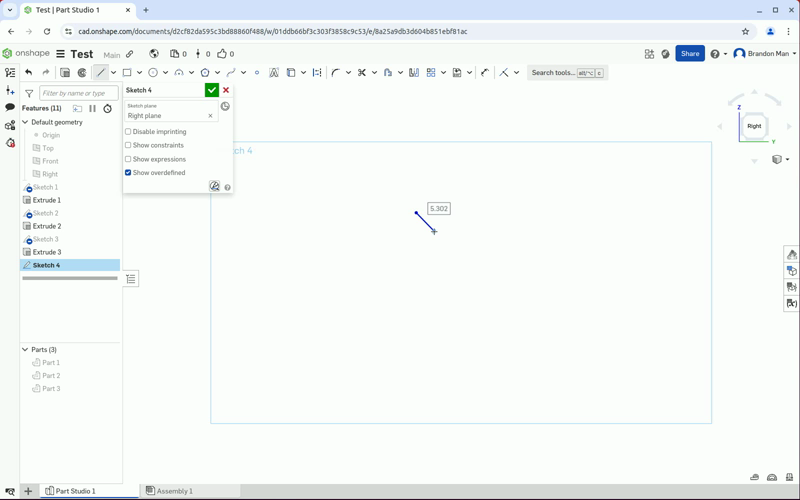
mouse_move(464, 231)
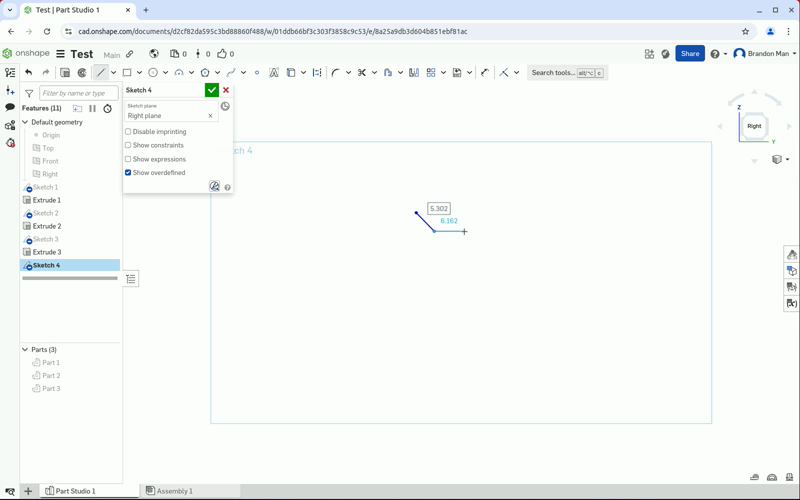
mouse_move(440, 217)
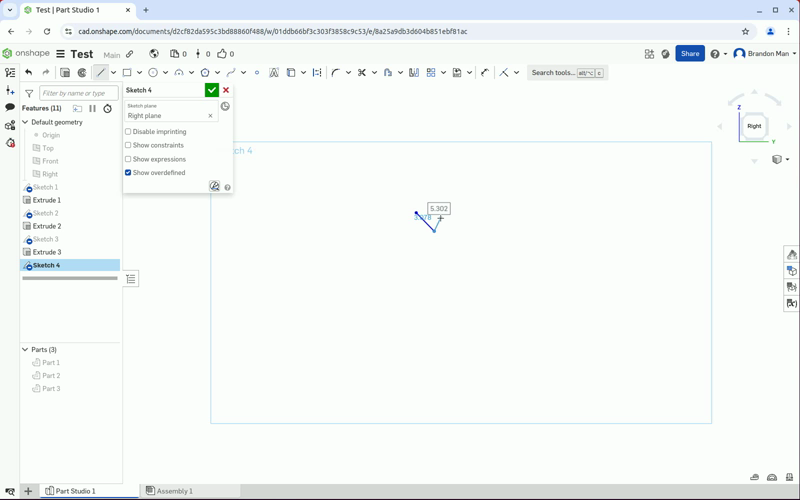
click(440, 217)
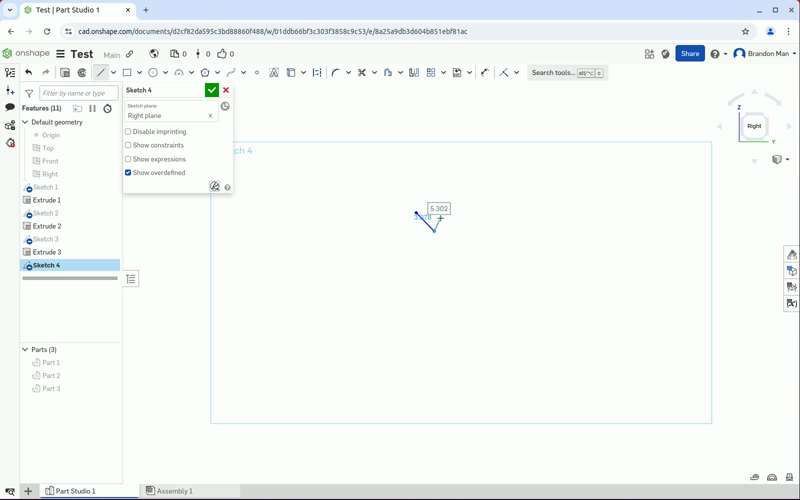
key_up(shift)
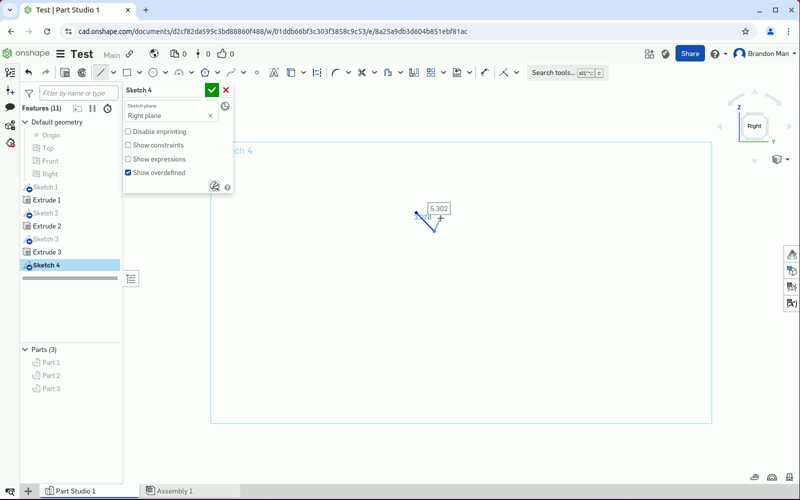
key_down(shift)
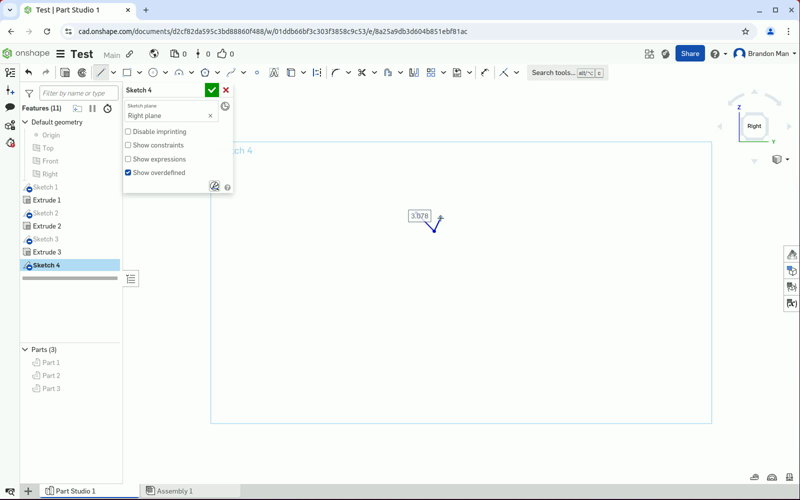
mouse_move(470, 217)
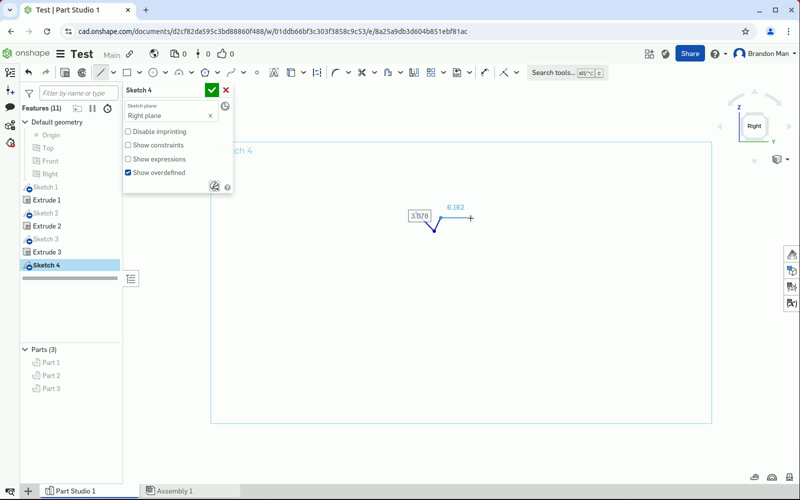
mouse_move(420, 206)
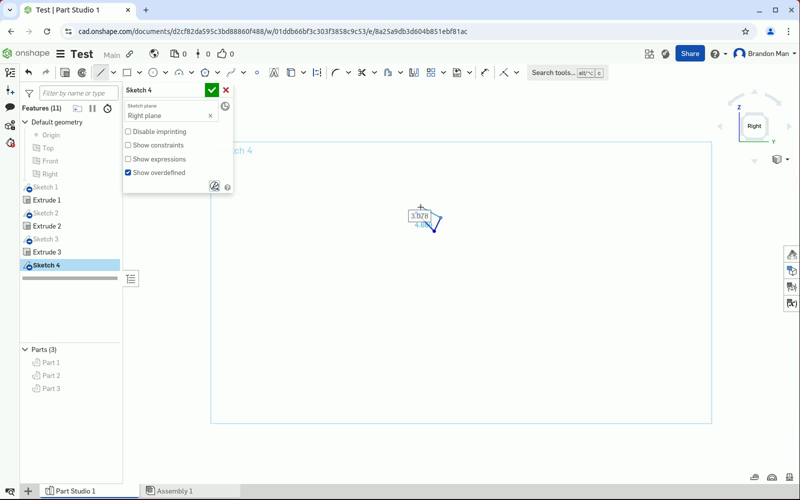
click(420, 206)
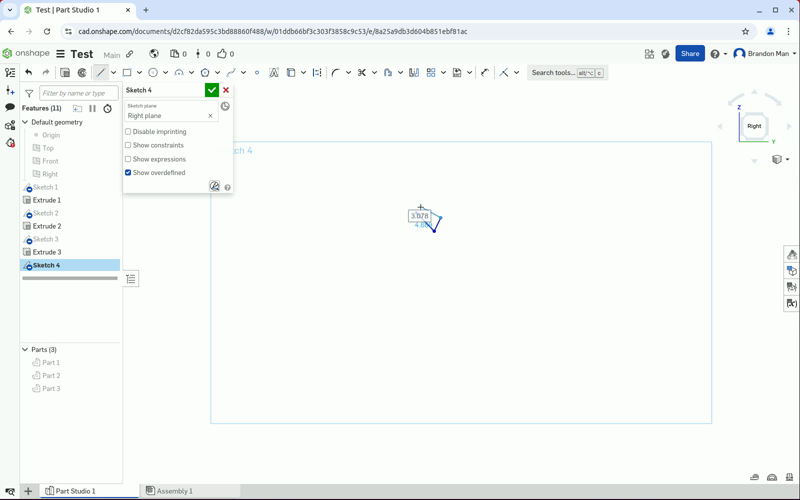
key_up(shift)
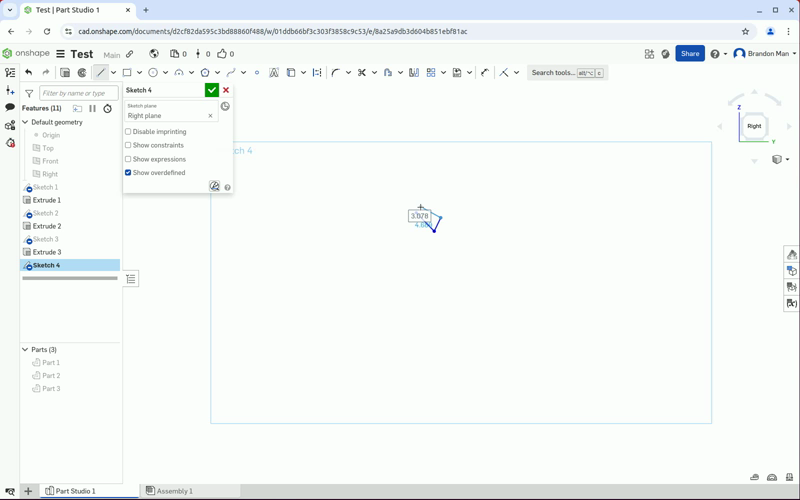
key(esc)
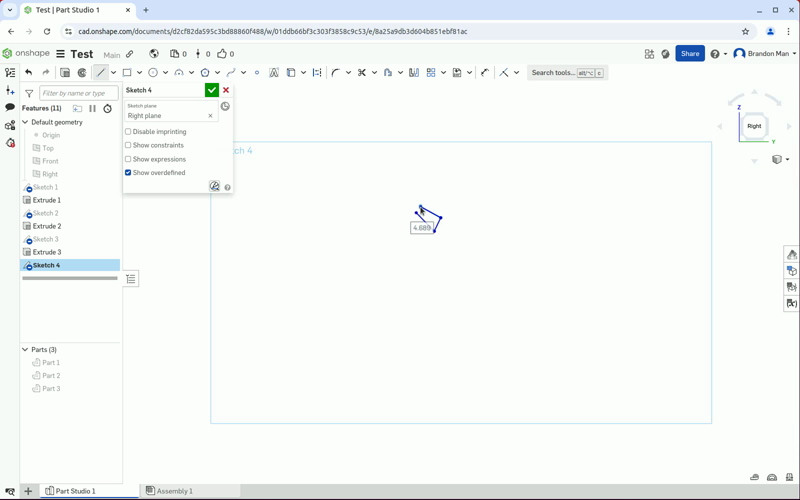
key(a)
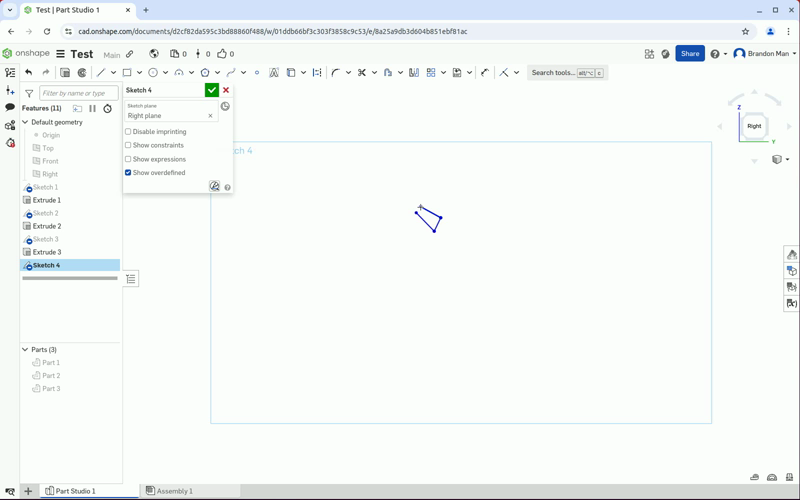
mouse_move(420, 206)
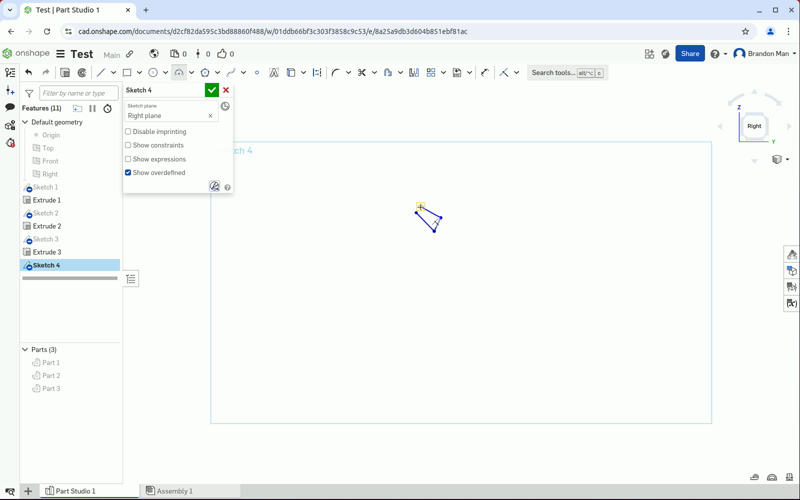
click(420, 206)
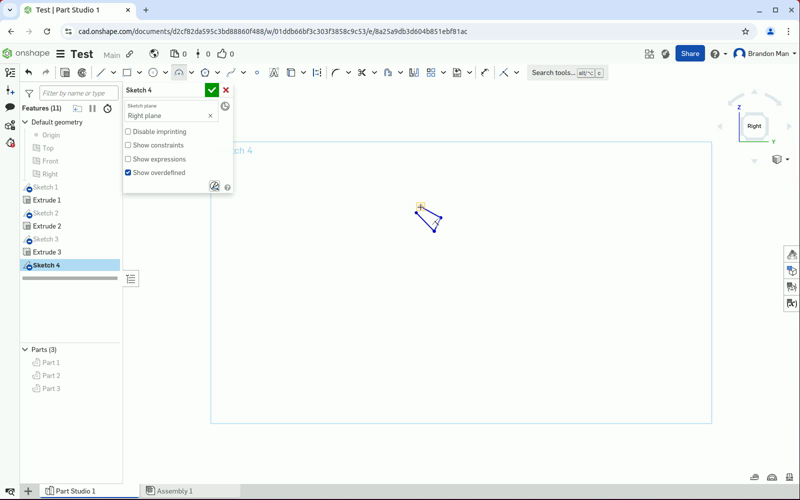
mouse_move(416, 212)
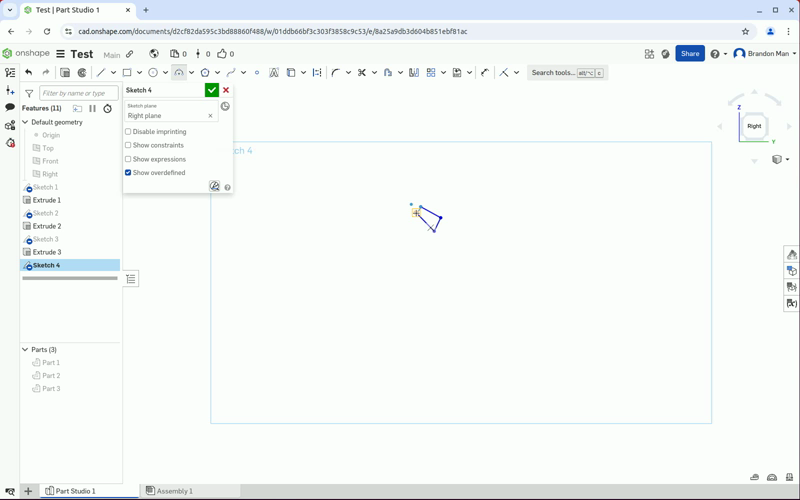
click(416, 212)
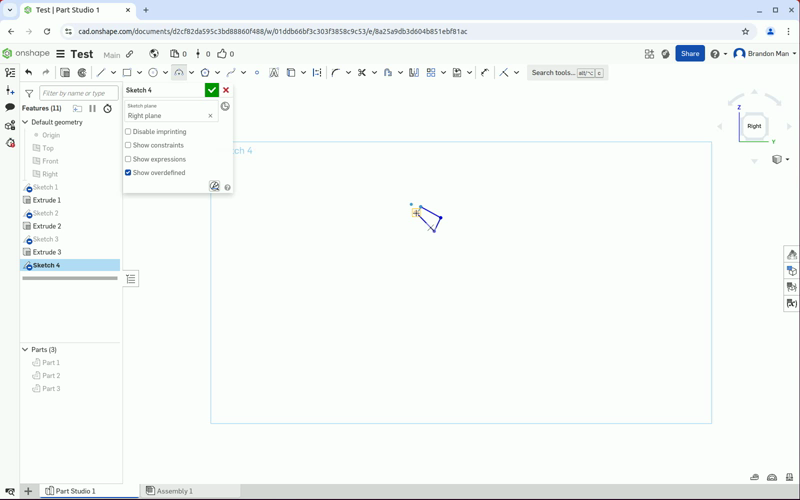
key_down(shift)
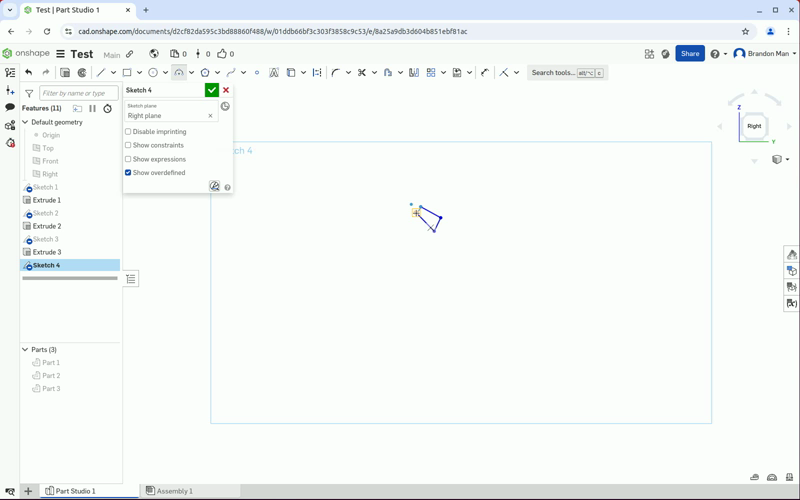
mouse_move(418, 209)
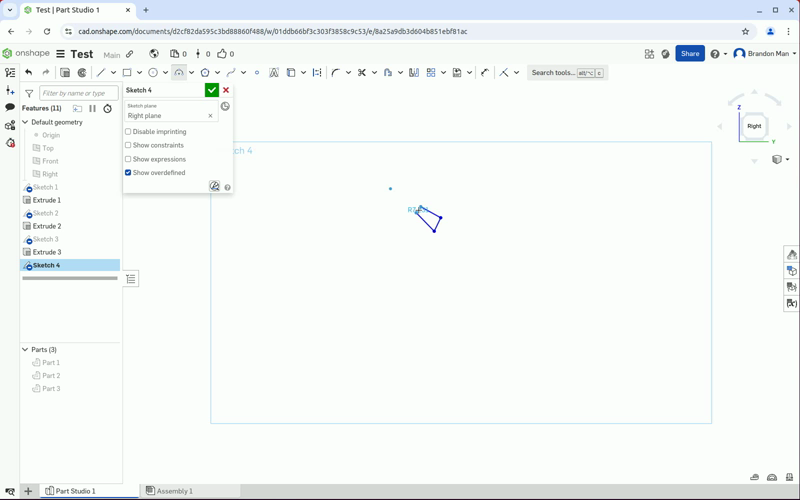
scroll(6)
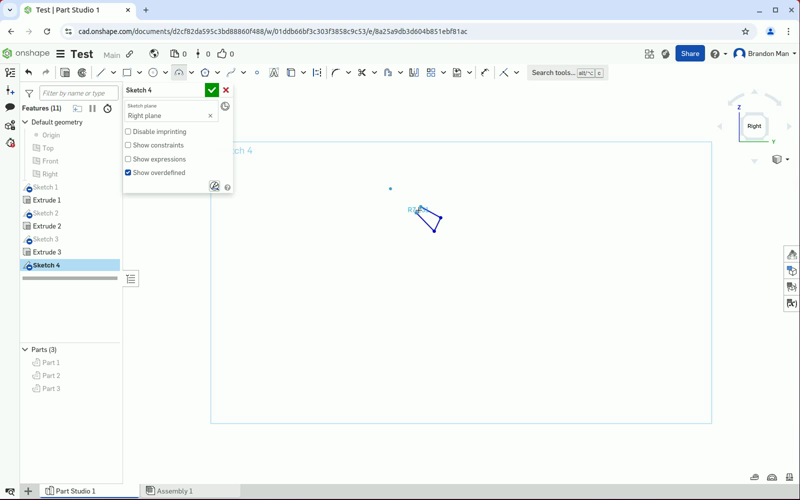
scroll(6)
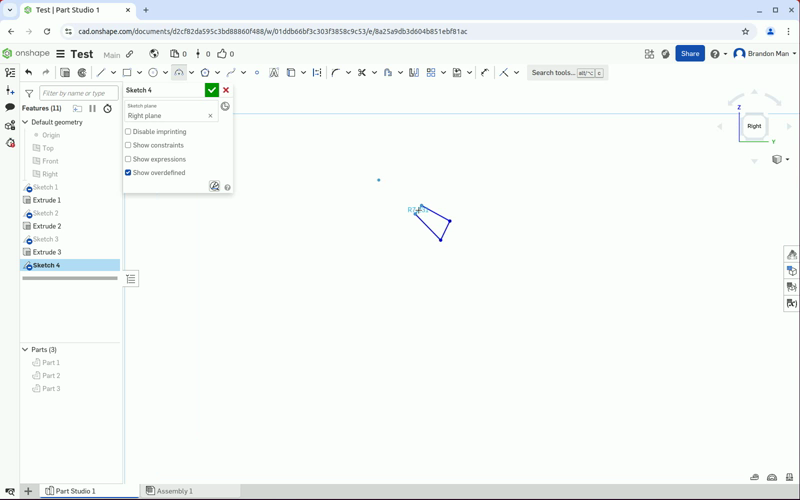
scroll(6)
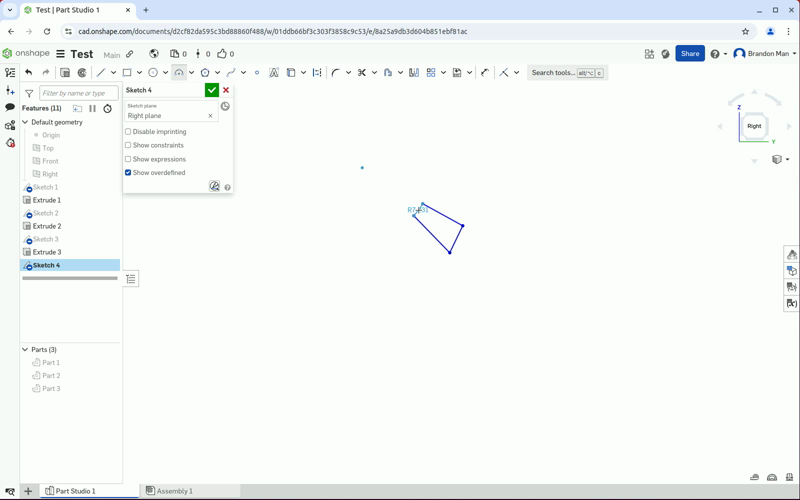
scroll(6)
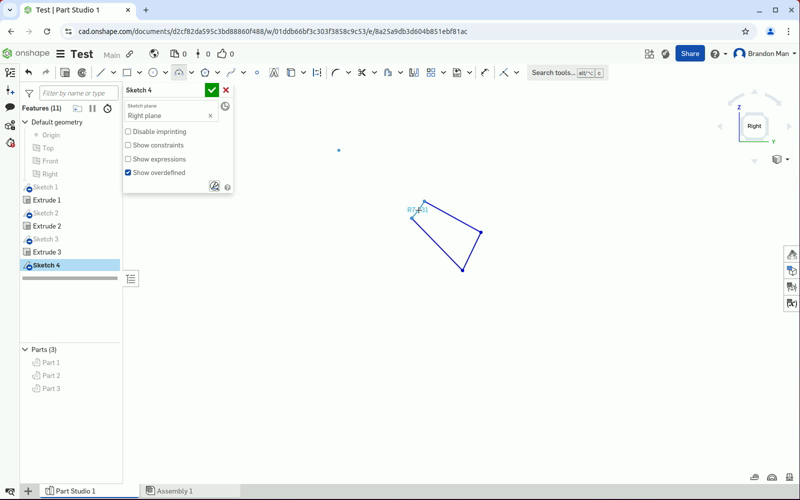
scroll(6)
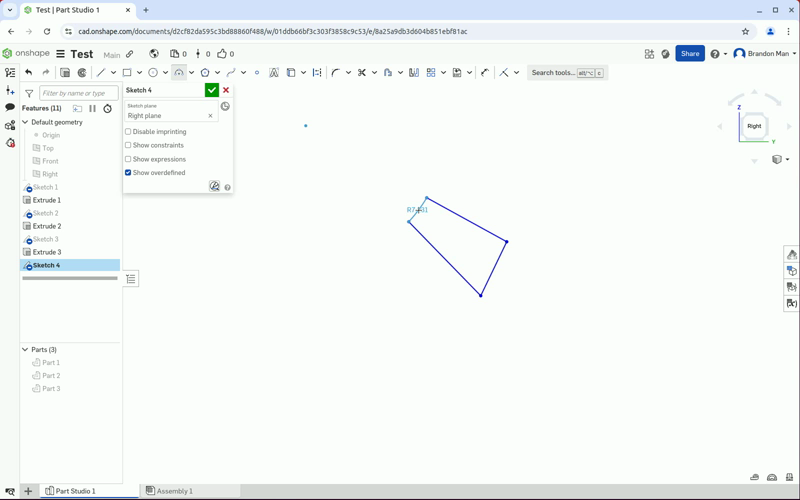
scroll(6)
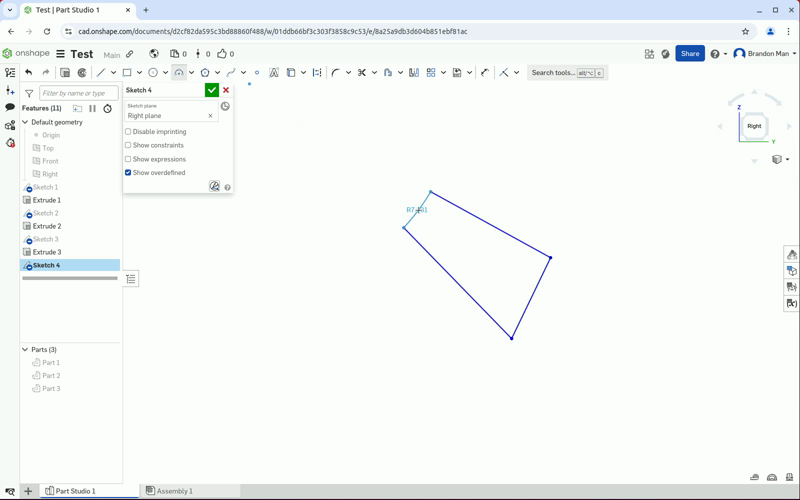
scroll(6)
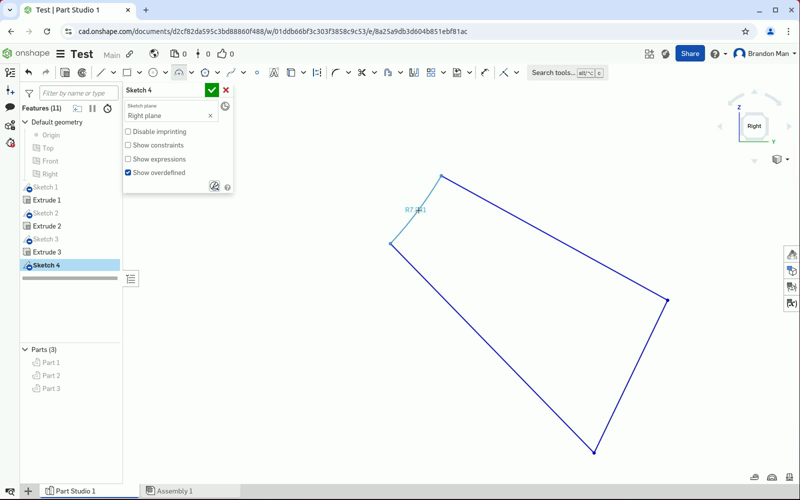
click(418, 209)
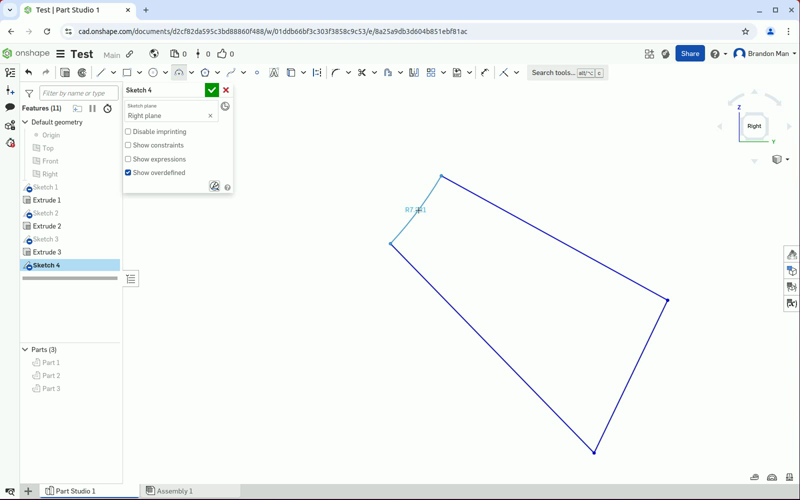
scroll(-6)
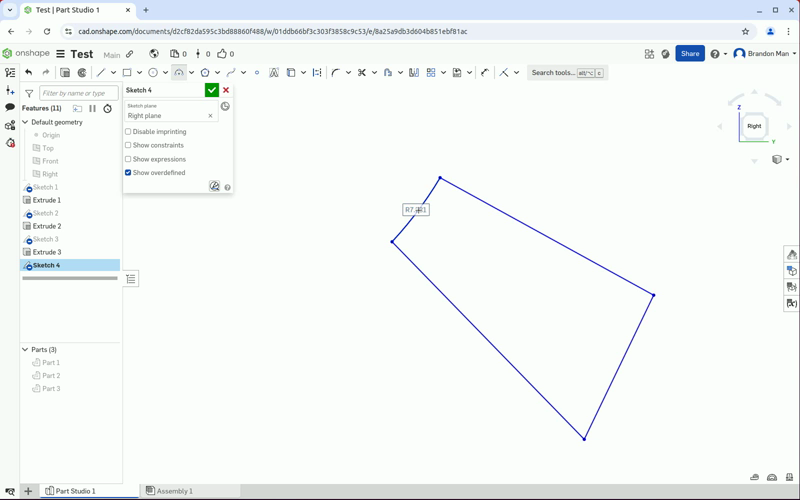
scroll(-6)
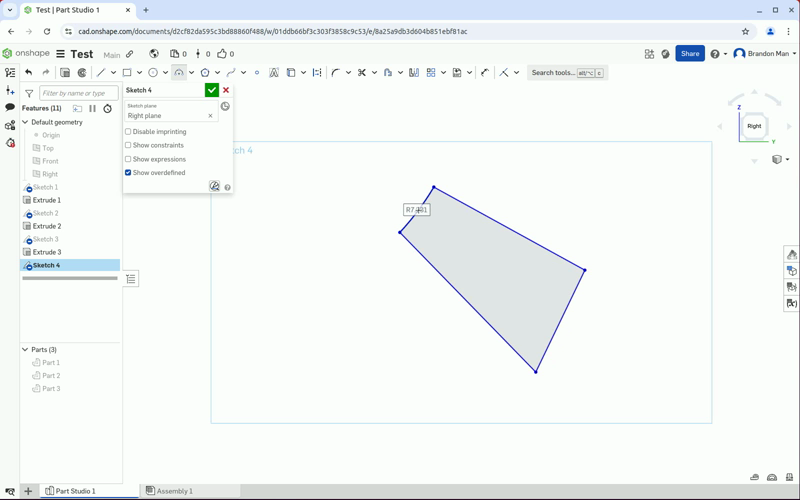
scroll(-6)
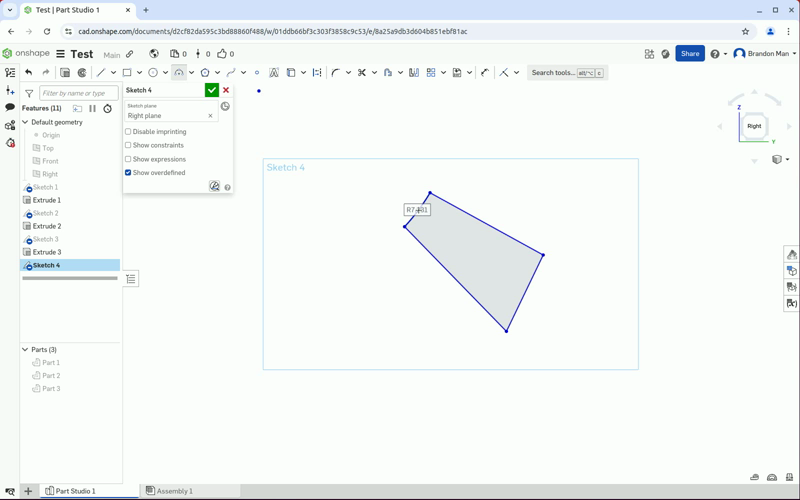
scroll(-6)
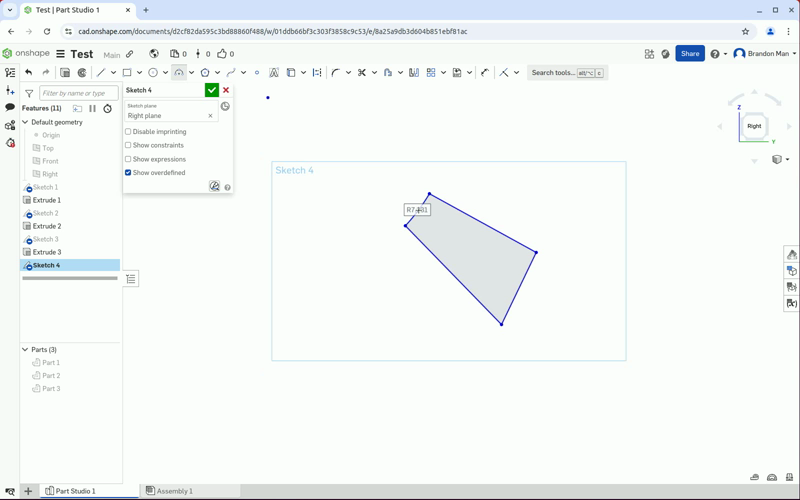
scroll(-6)
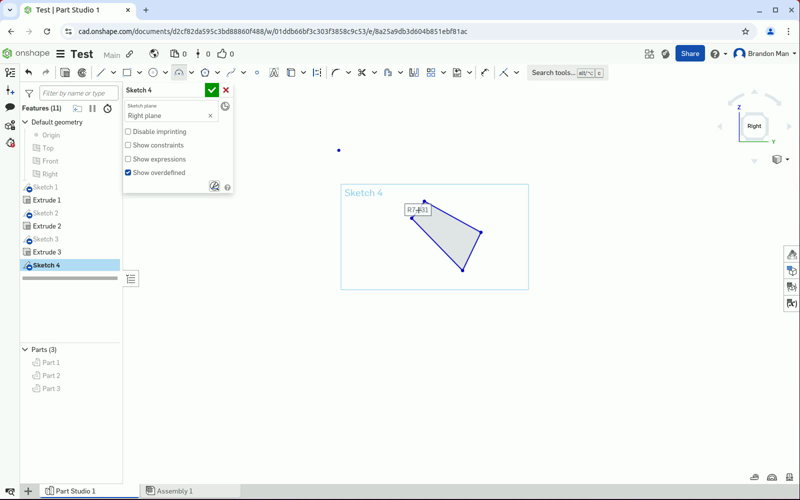
scroll(-6)
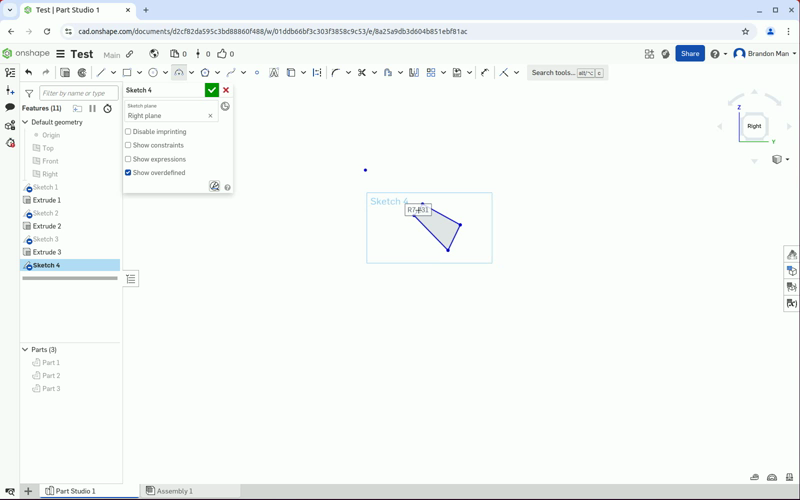
scroll(-6)
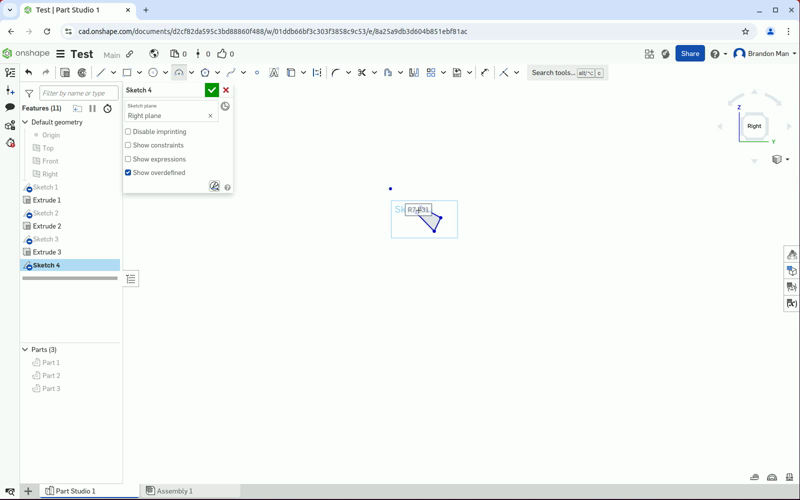
key_up(shift)
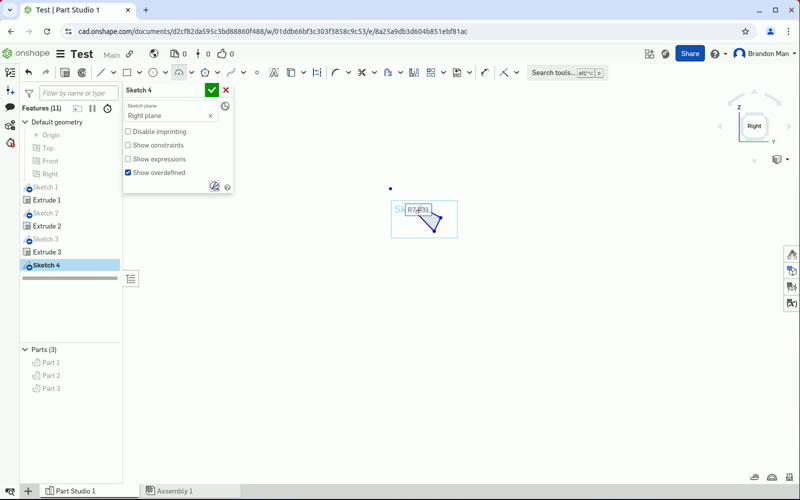
key(esc)
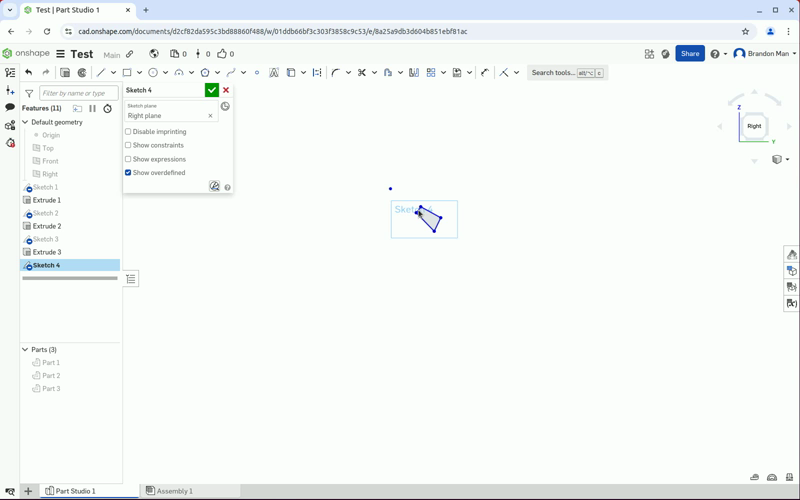
mouse_move(432, 221)
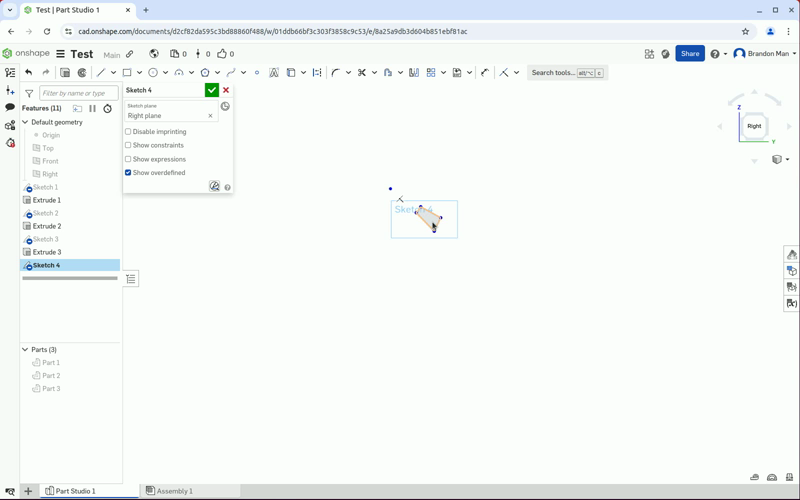
scroll(6)
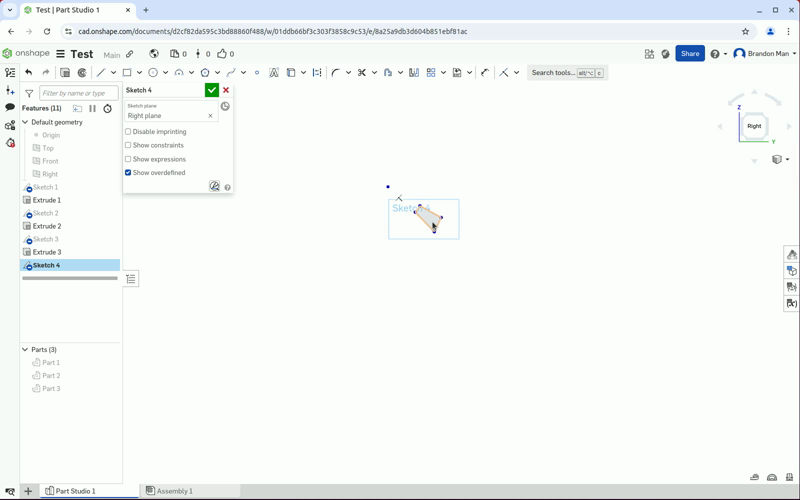
scroll(6)
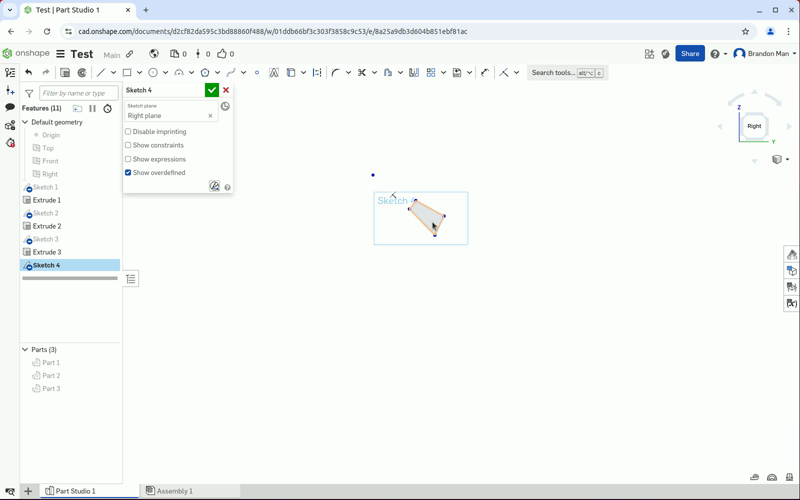
scroll(6)
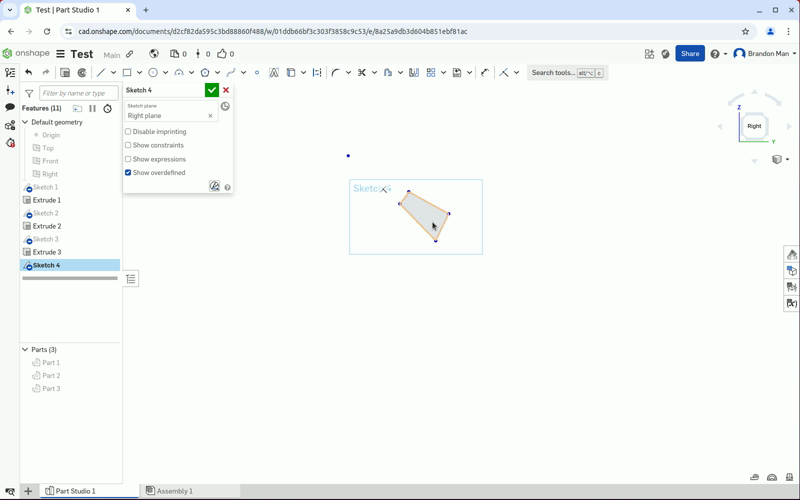
scroll(6)
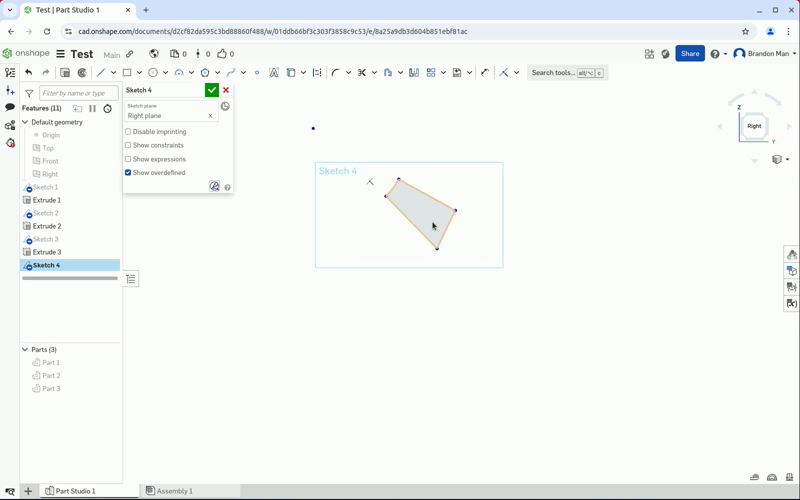
scroll(6)
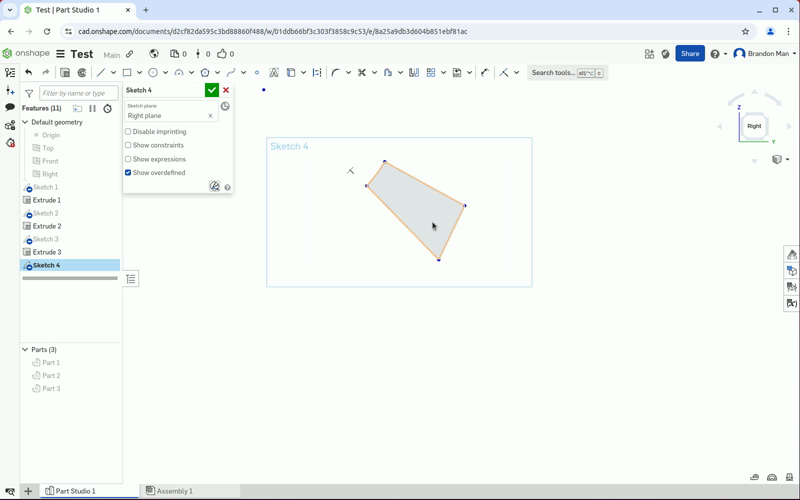
scroll(6)
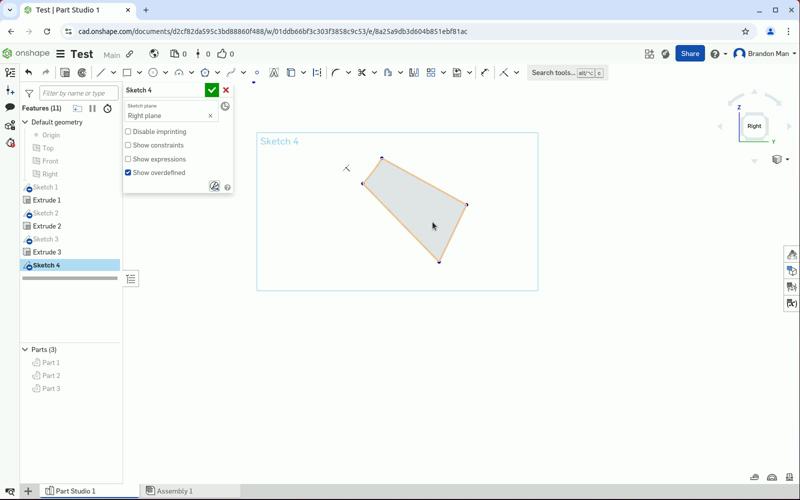
scroll(6)
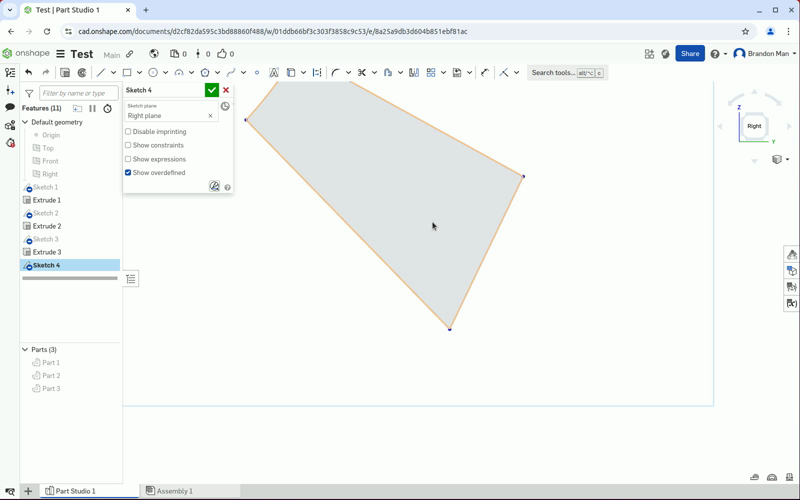
click(432, 221)
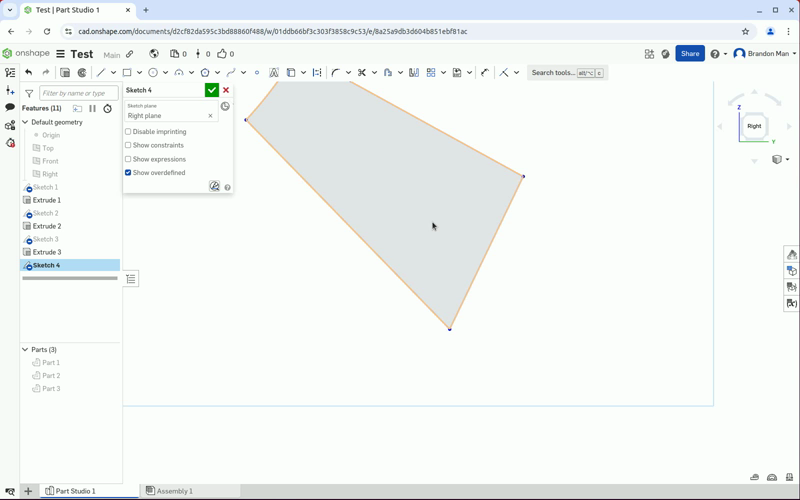
scroll(-6)
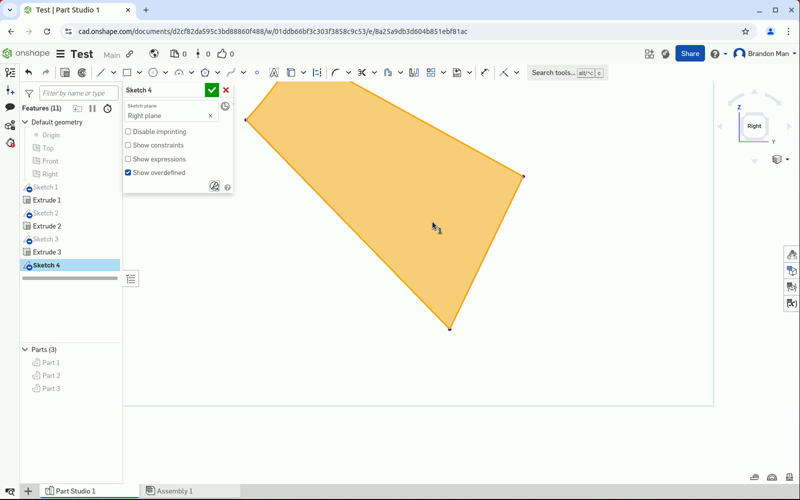
scroll(-6)
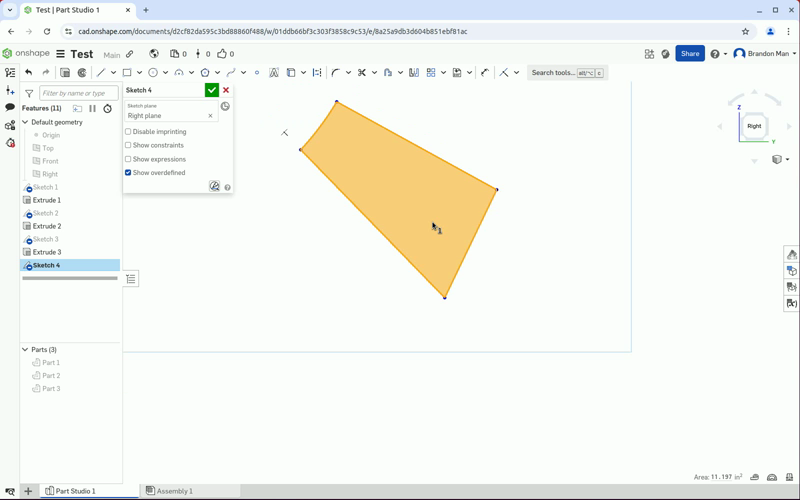
scroll(-6)
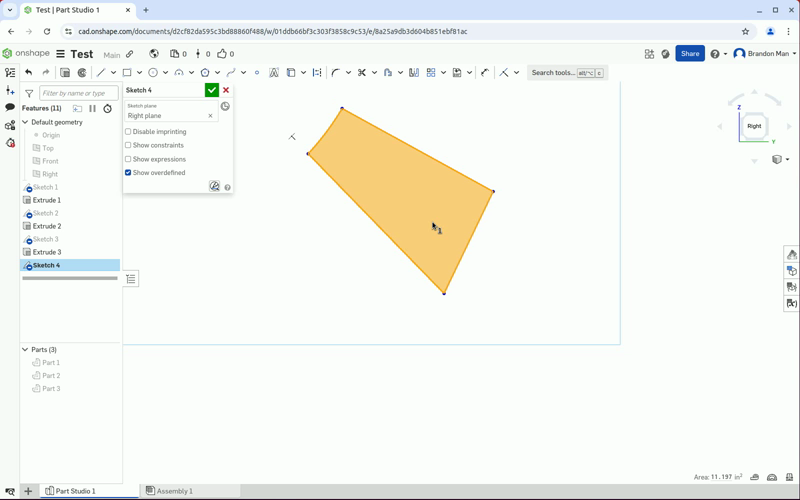
scroll(-6)
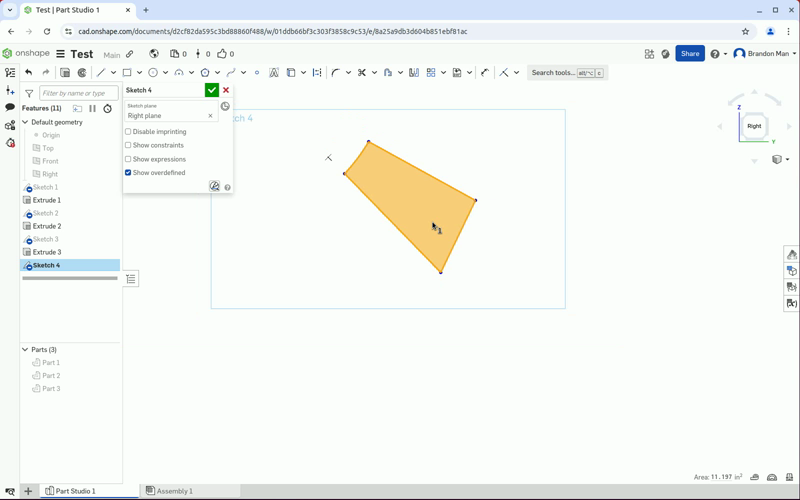
scroll(-6)
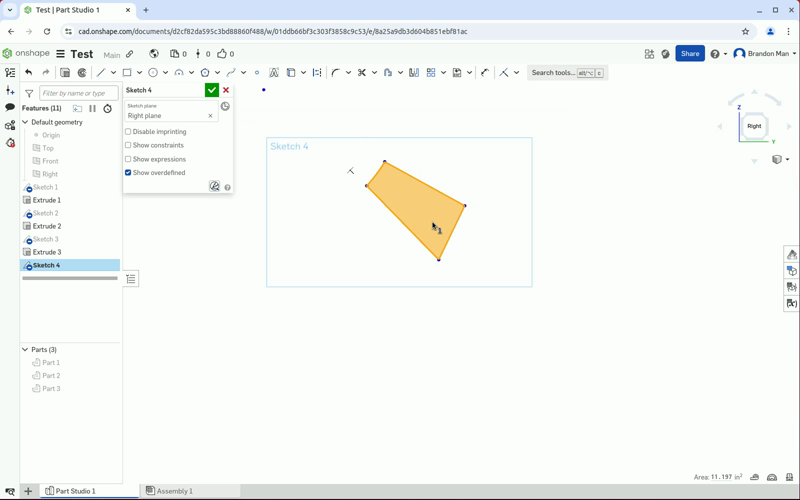
scroll(-6)
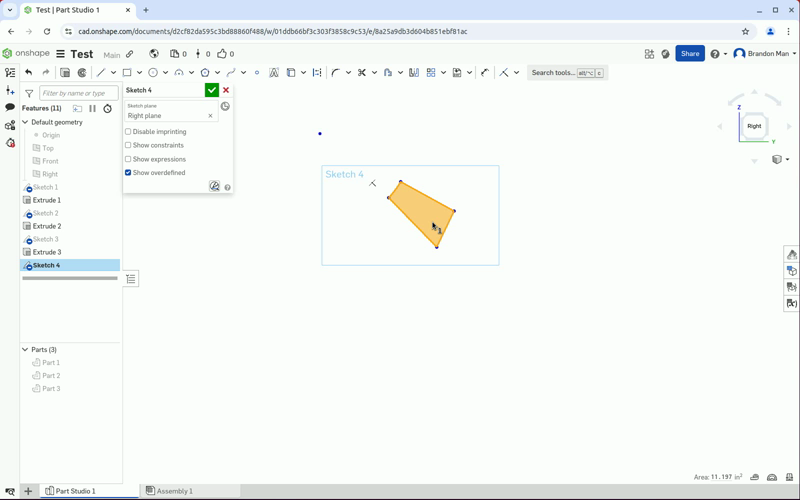
scroll(-6)
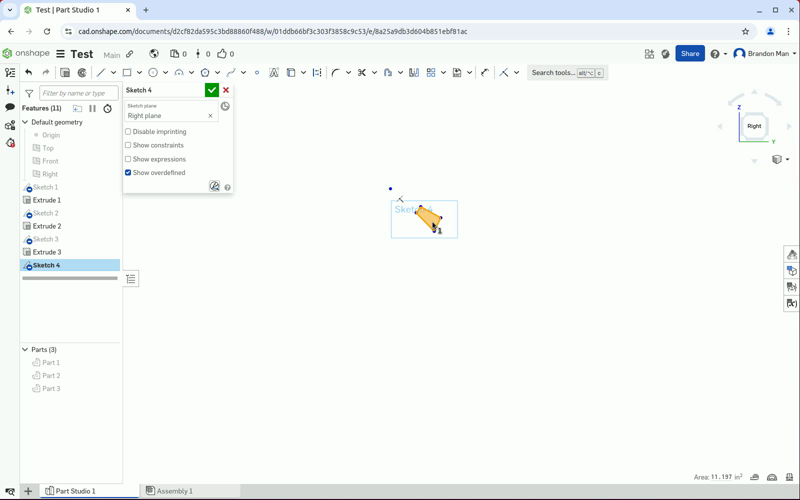
mouse_move(73, 352)
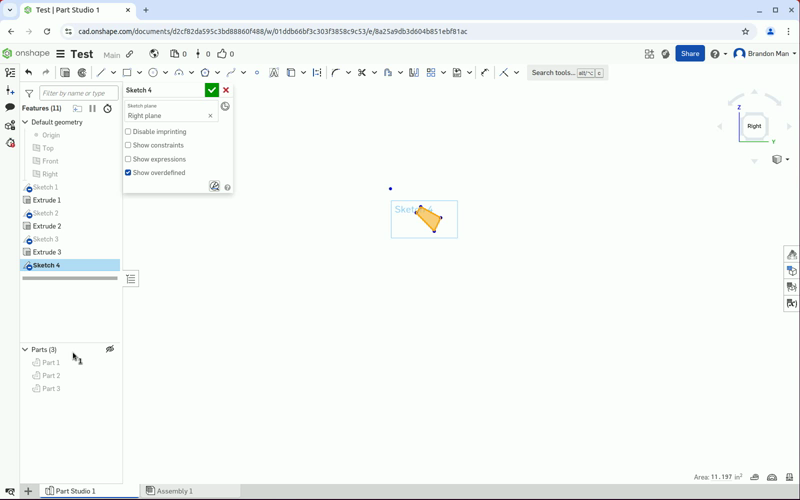
key(shift+y)
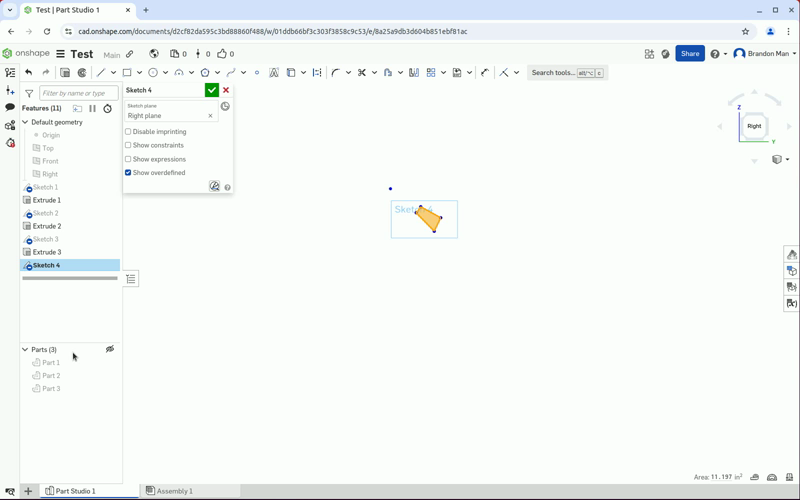
key(shift+e)
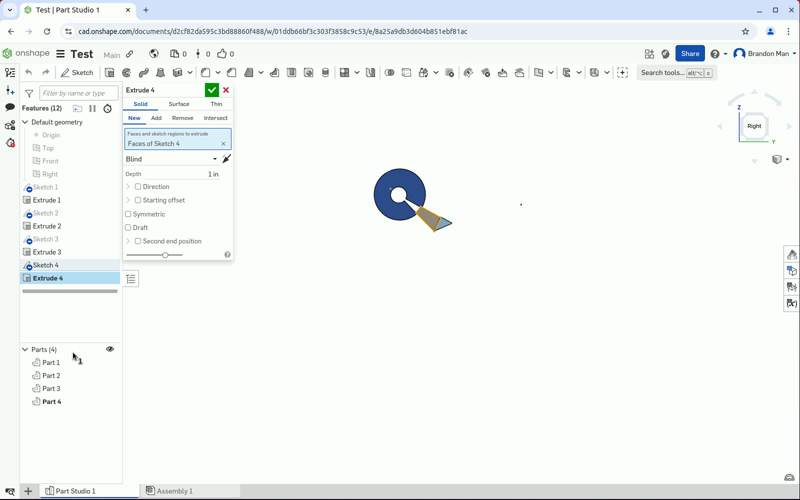
mouse_move(143, 106)
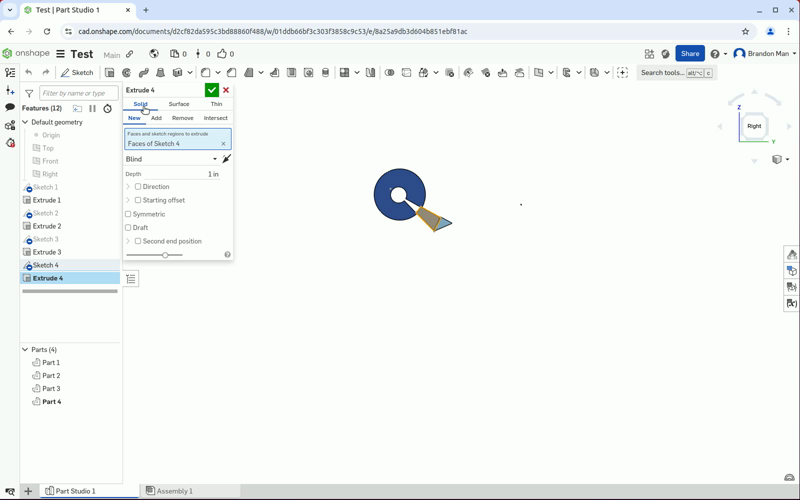
click(143, 106)
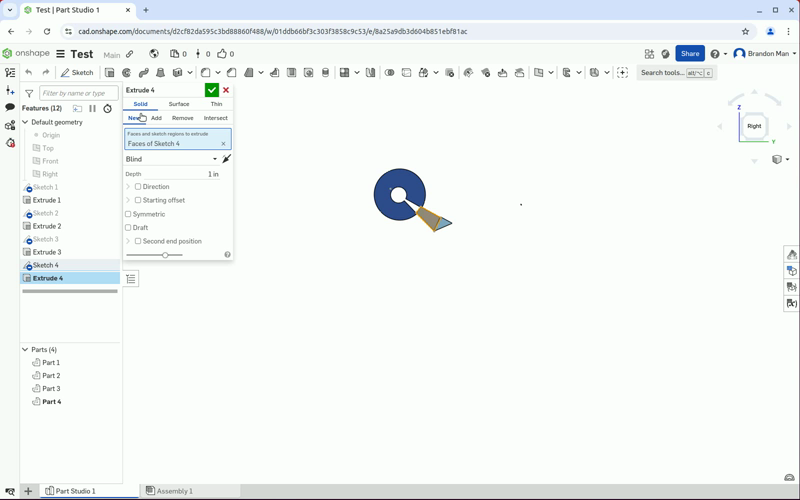
mouse_move(137, 120)
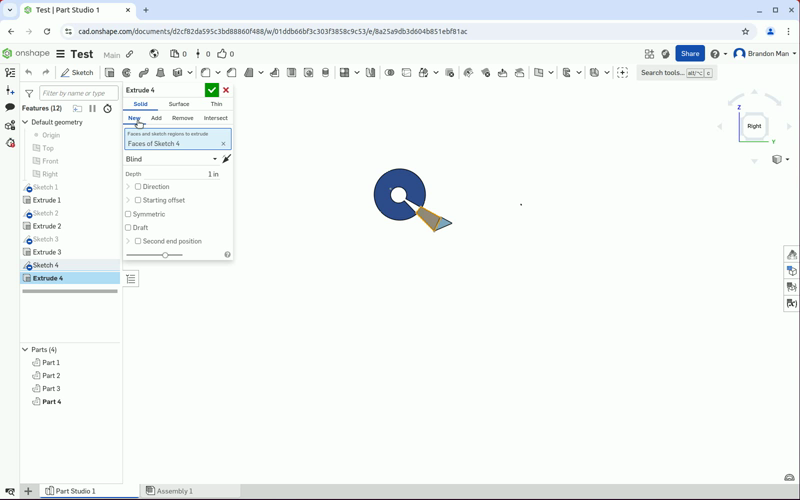
click(137, 120)
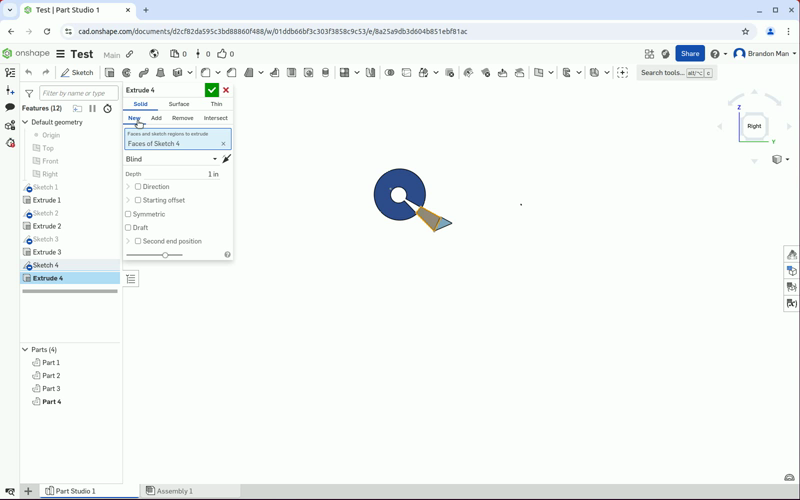
key(tab, 4)
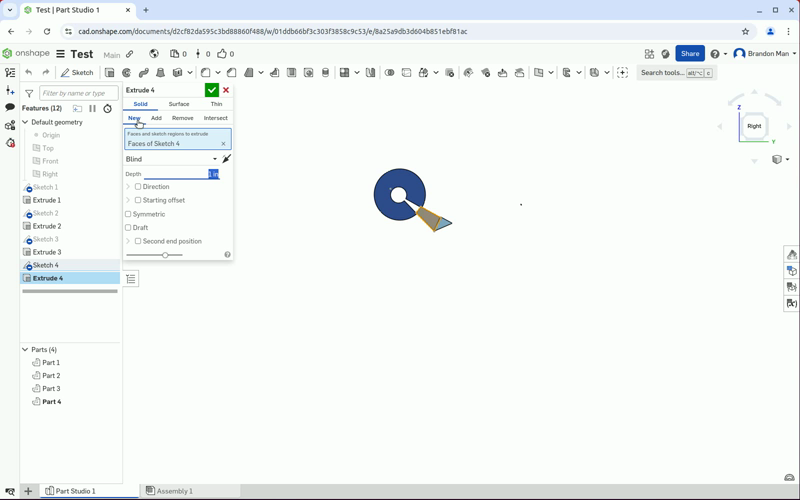
text(4.092)
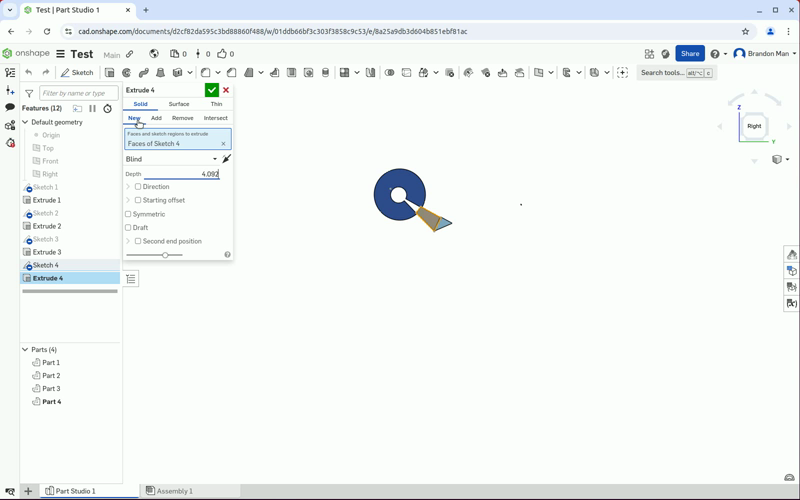
key(enter)
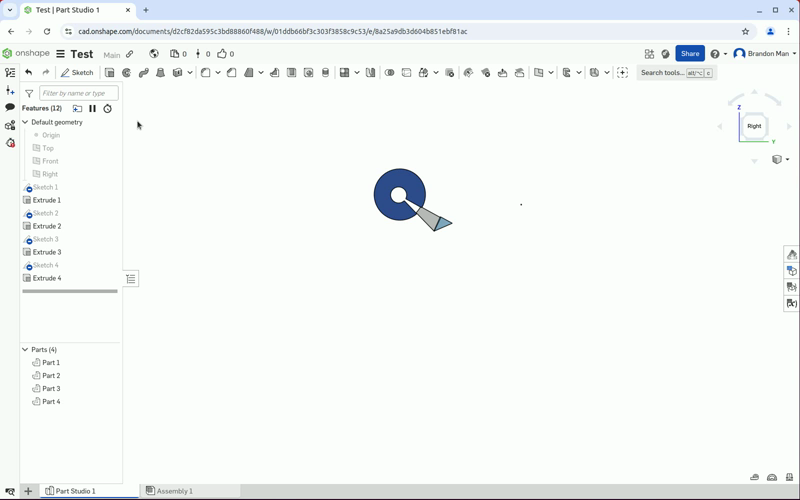
key(shift+h)
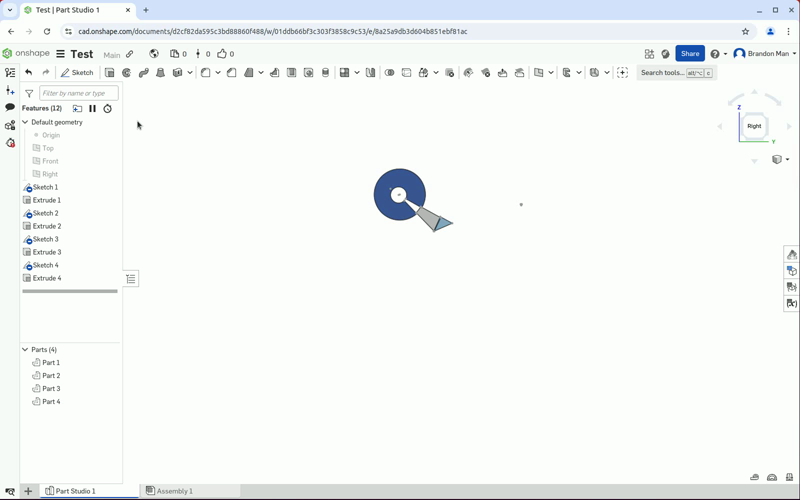
key(shift+h)
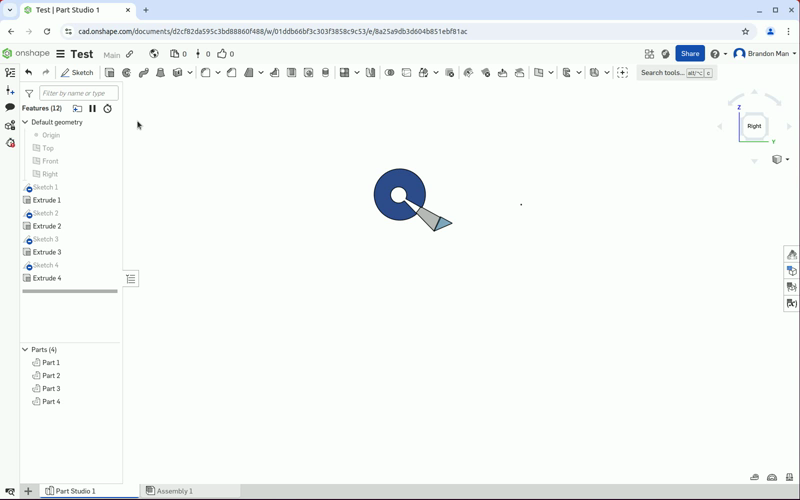
mouse_move(73, 189)
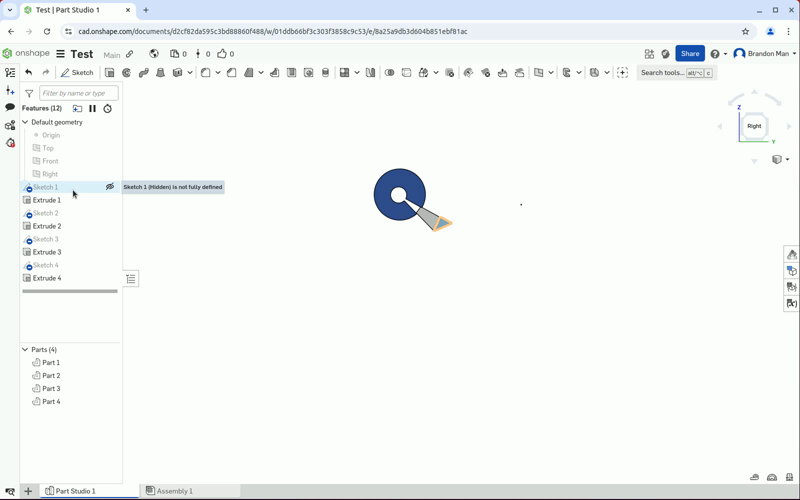
click(73, 189)
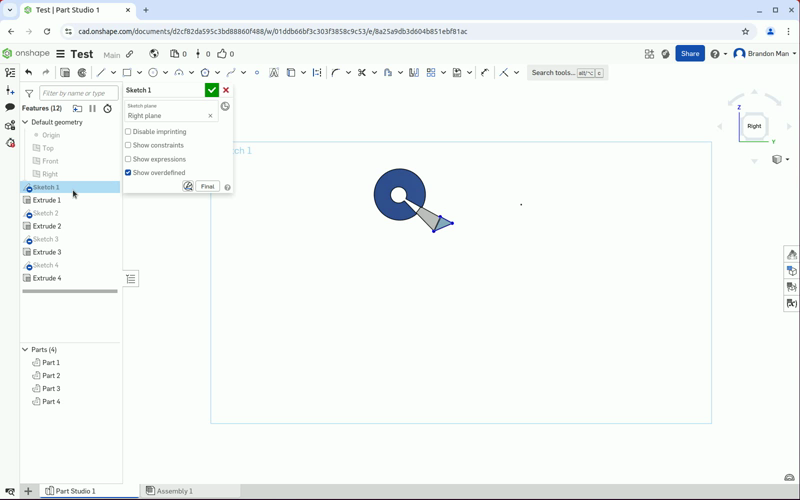
mouse_move(229, 92)
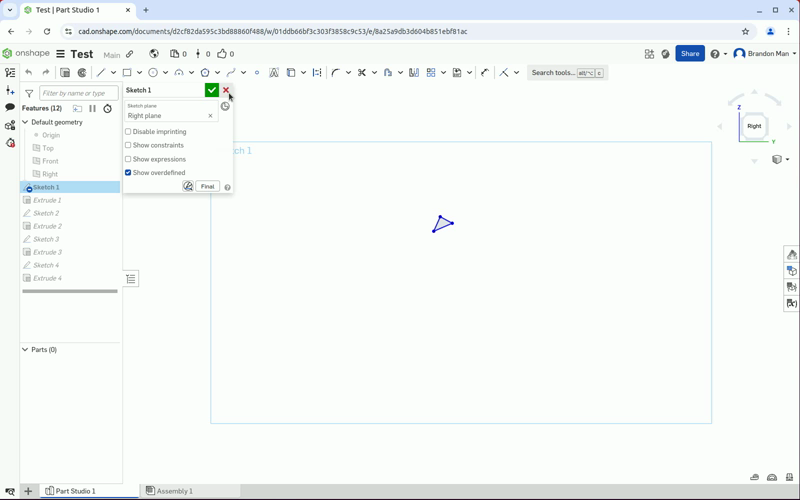
click(229, 92)
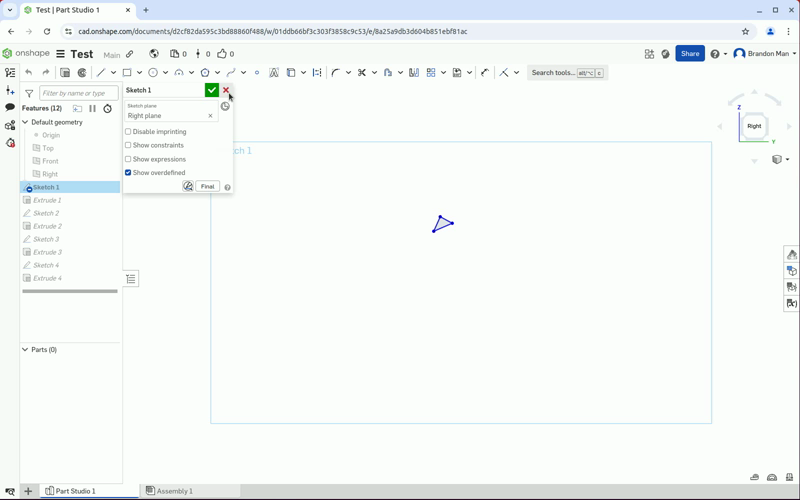
key(shift+s)
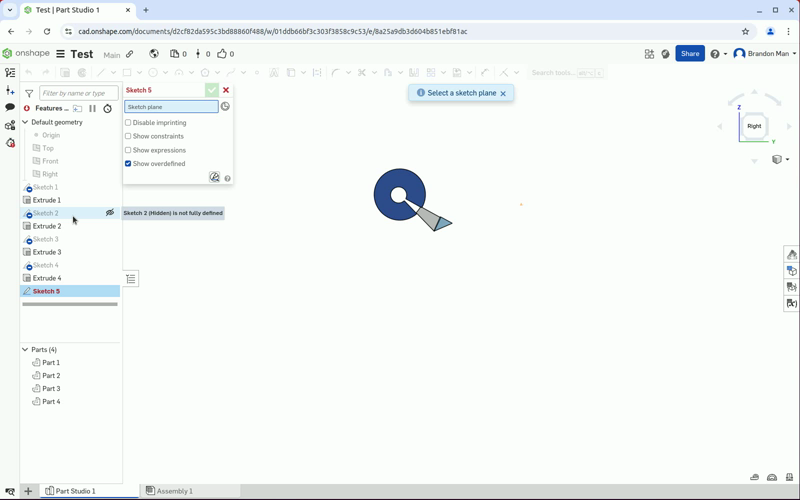
scroll(3)
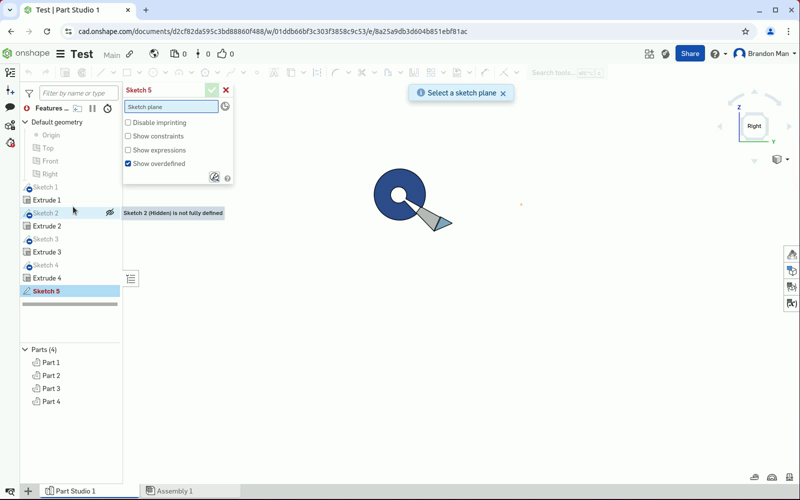
mouse_move(73, 176)
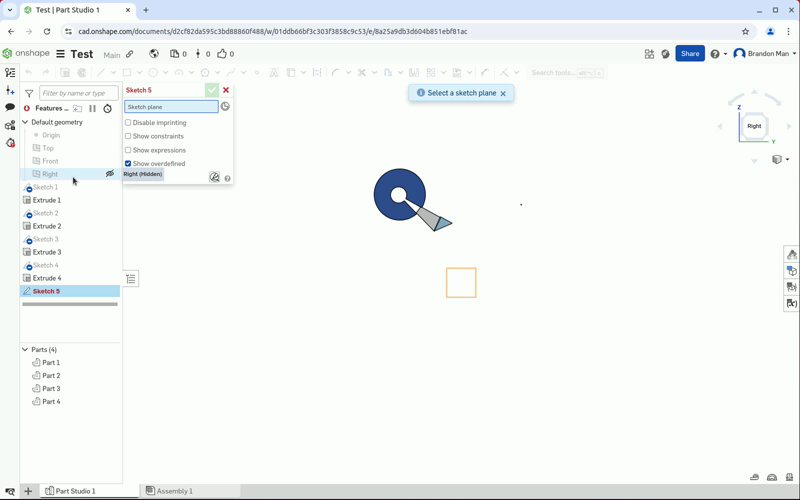
click(73, 176)
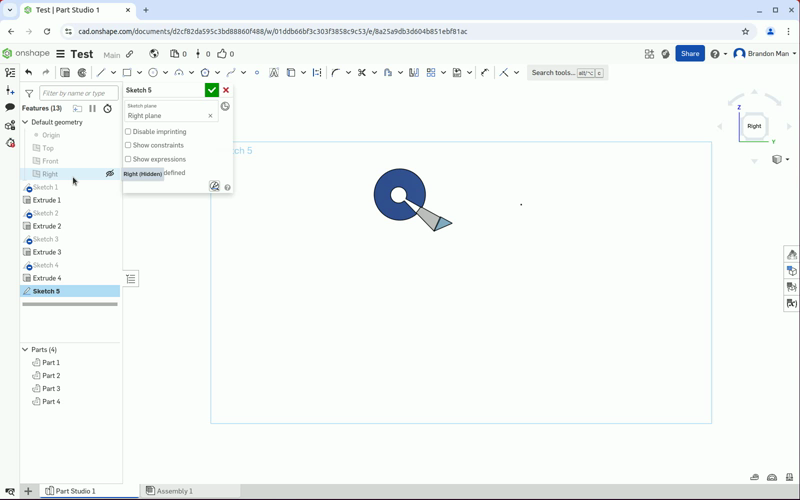
mouse_move(73, 352)
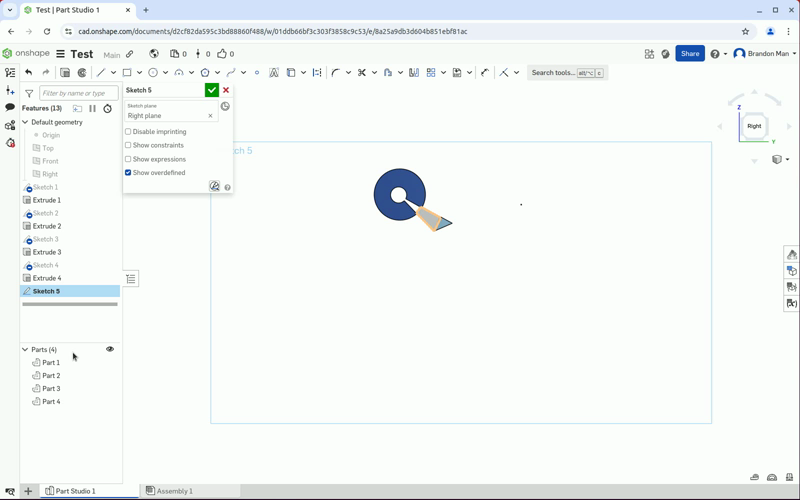
key(y)
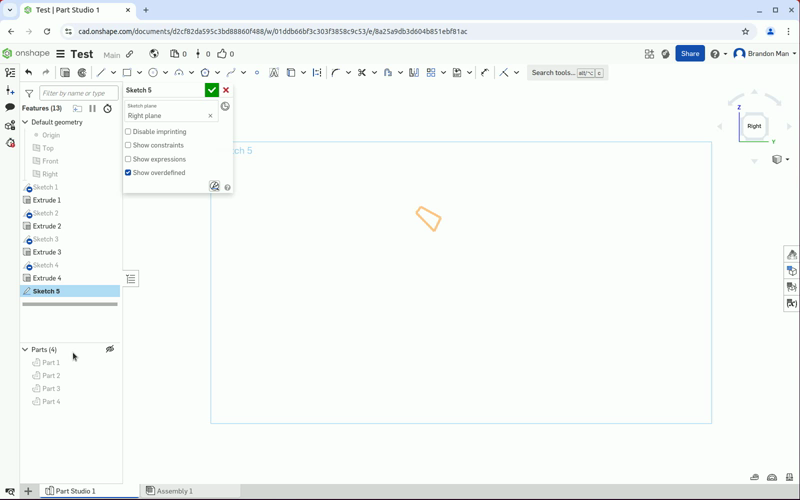
key(l)
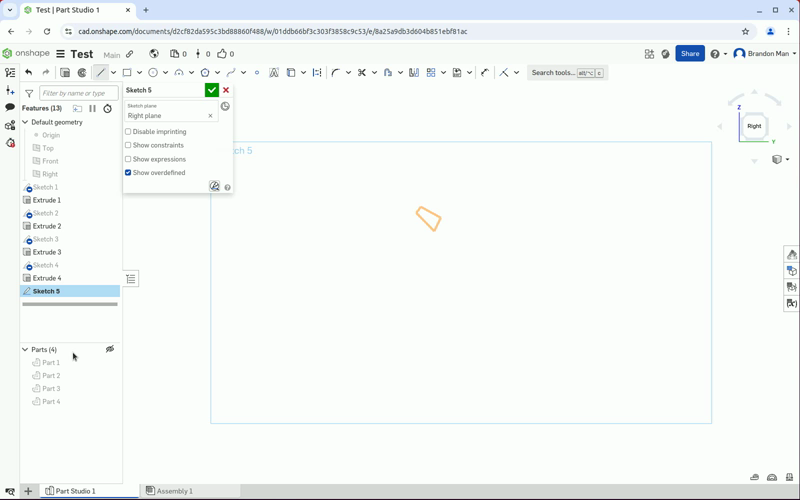
key_down(shift)
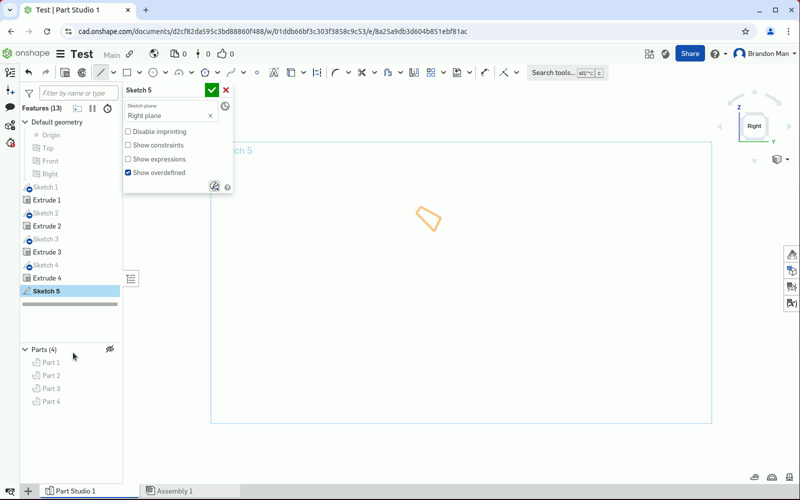
mouse_move(451, 223)
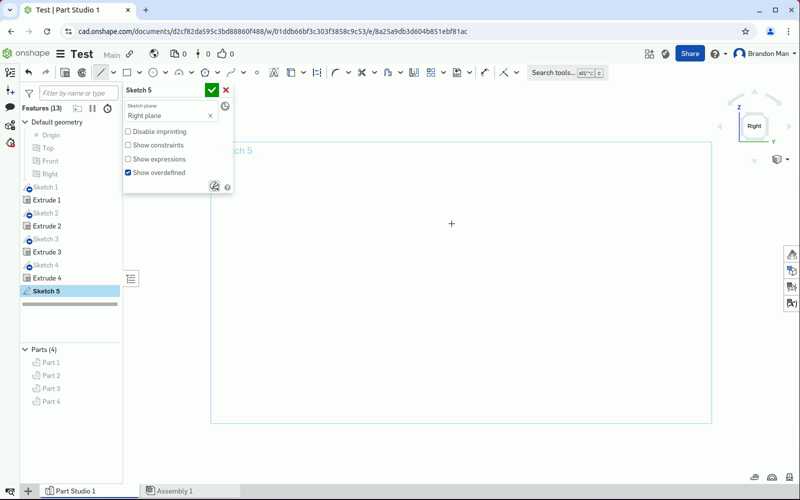
click(451, 223)
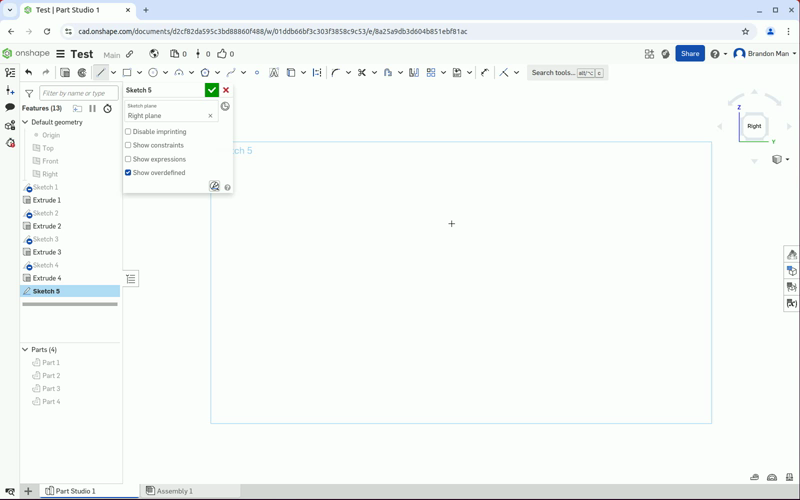
key_up(shift)
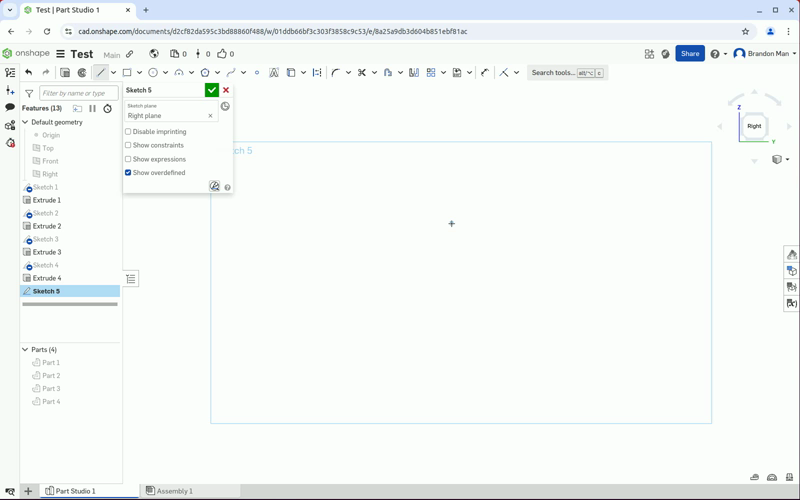
key_down(shift)
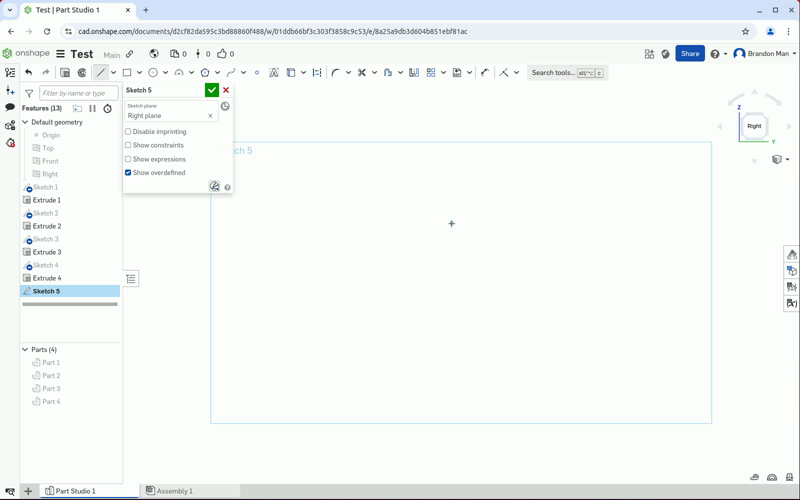
mouse_move(481, 223)
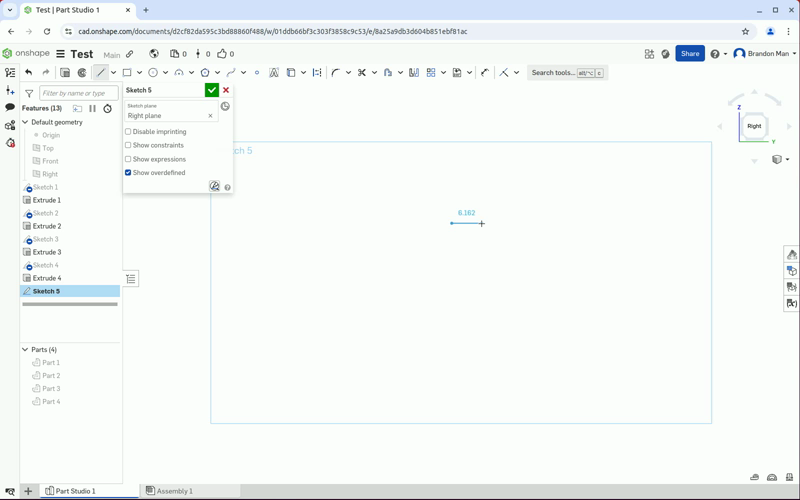
mouse_move(474, 235)
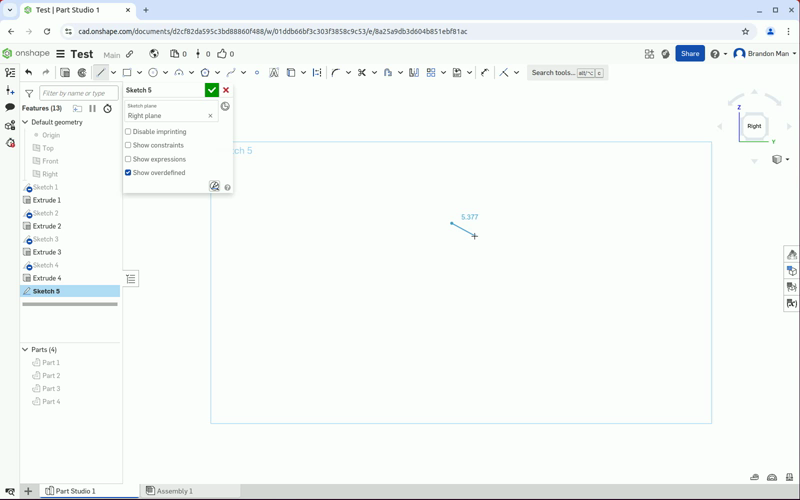
click(474, 235)
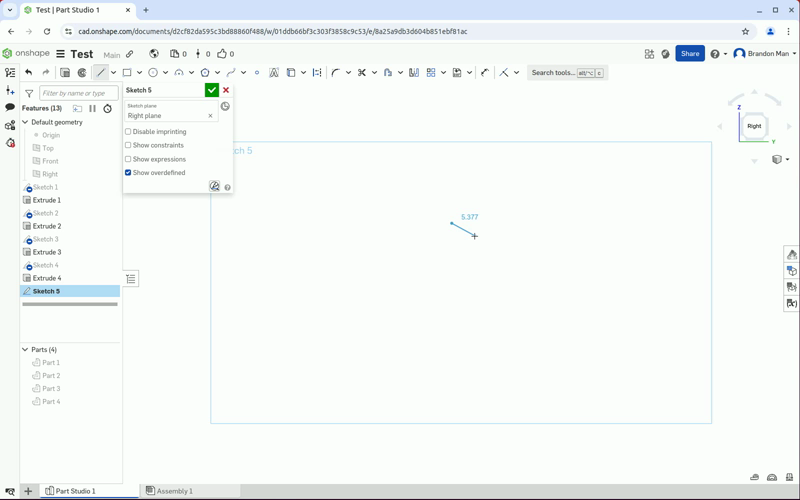
key_up(shift)
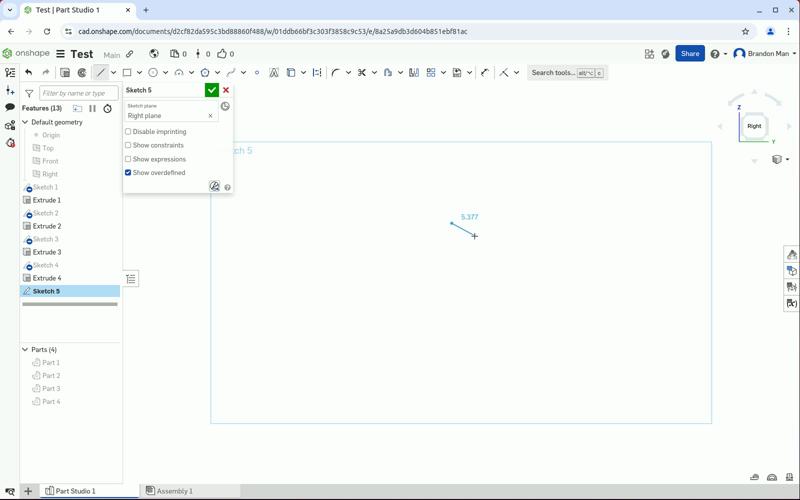
key(esc)
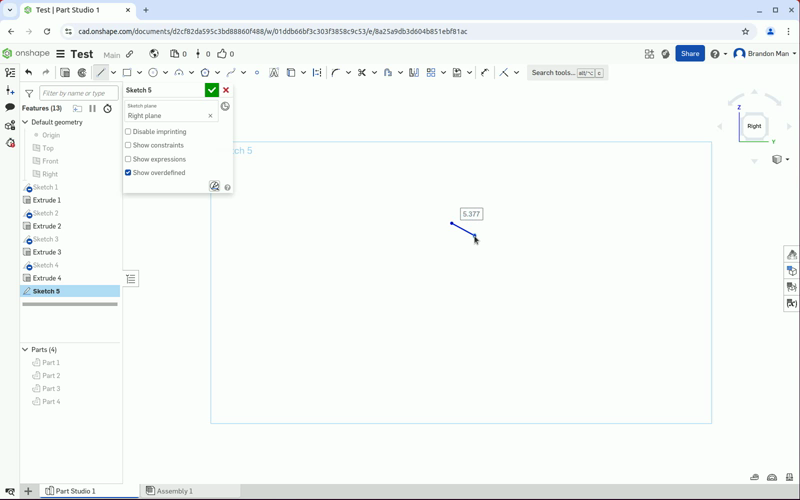
key(a)
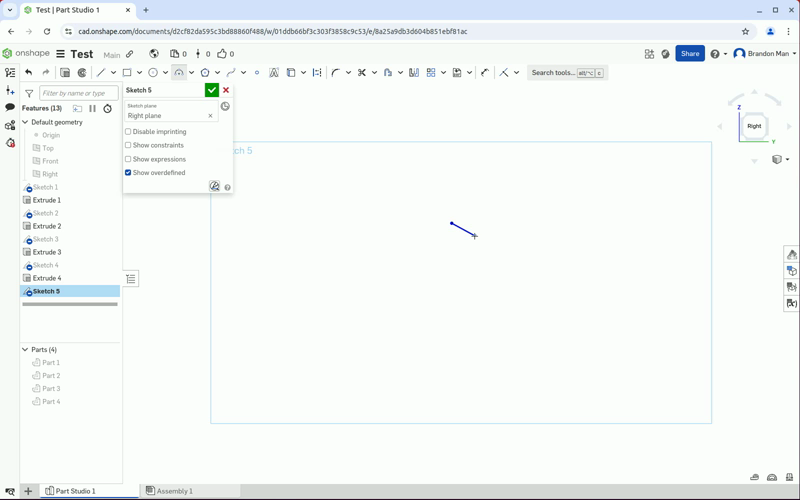
mouse_move(474, 235)
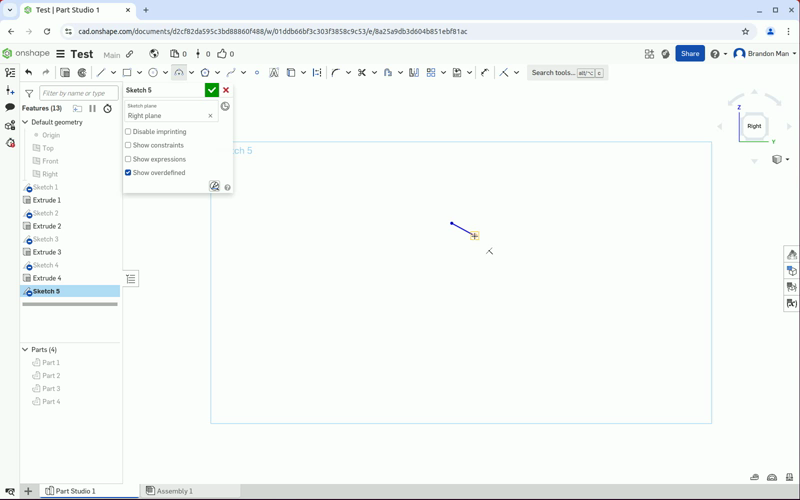
click(474, 235)
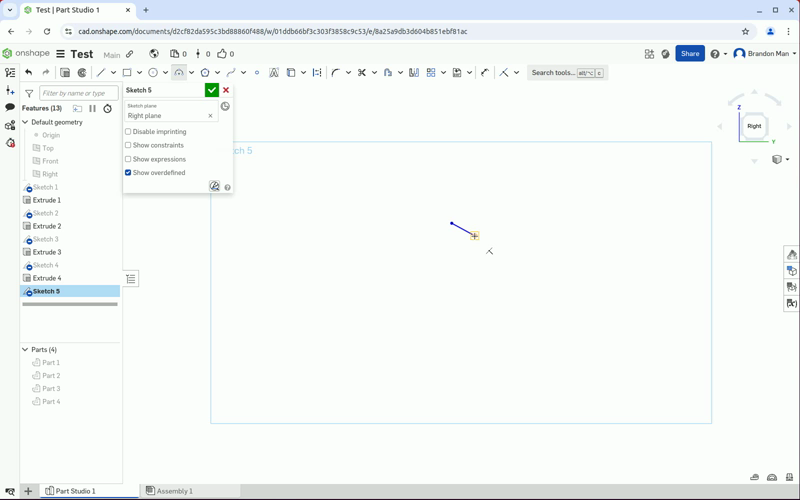
key_down(shift)
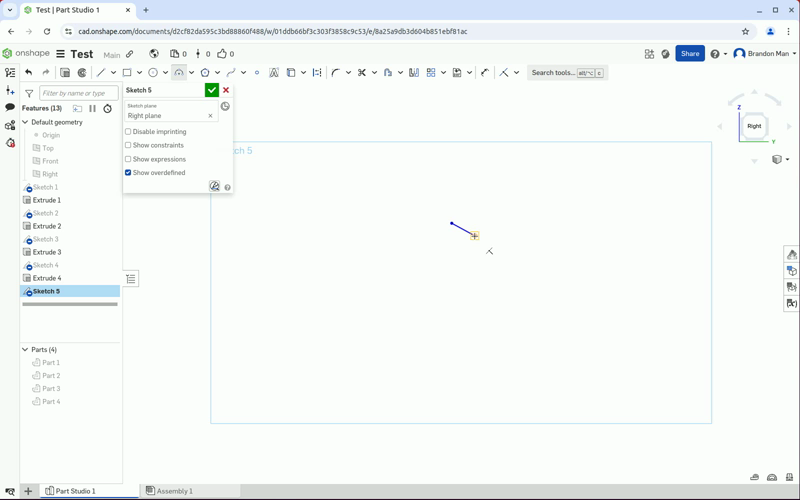
mouse_move(509, 226)
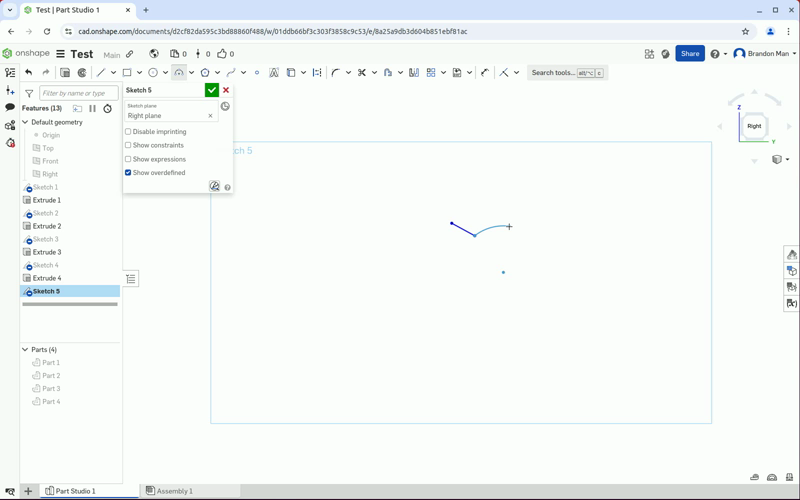
click(509, 226)
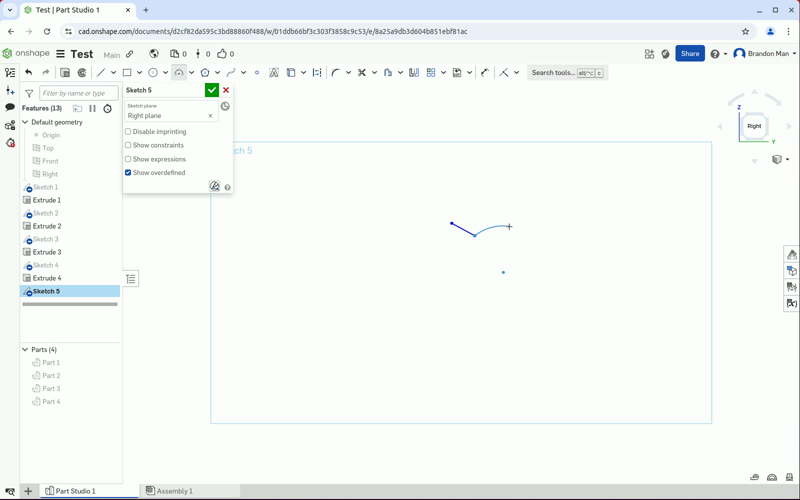
mouse_move(490, 223)
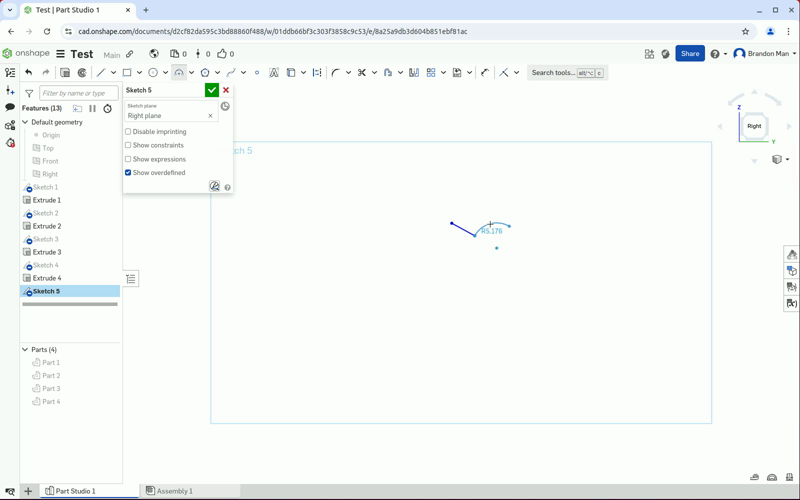
click(490, 223)
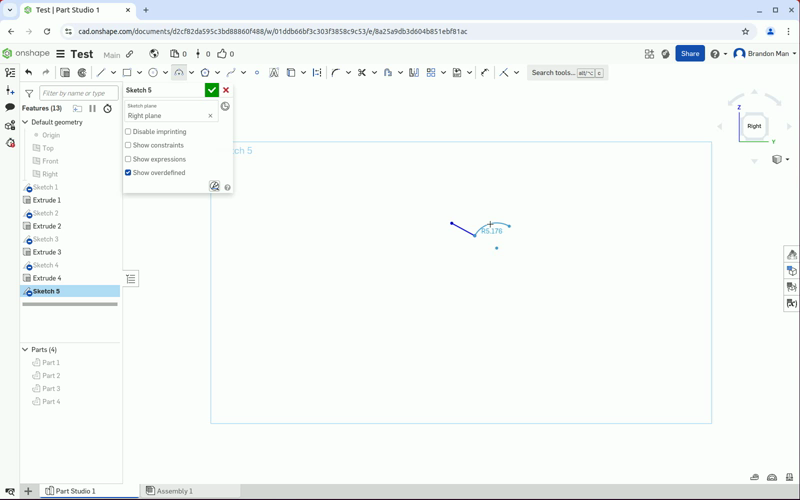
key_up(shift)
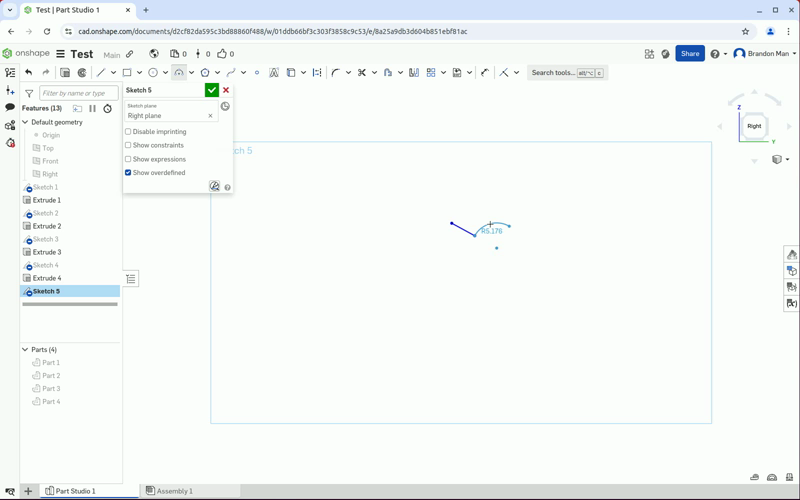
key(esc)
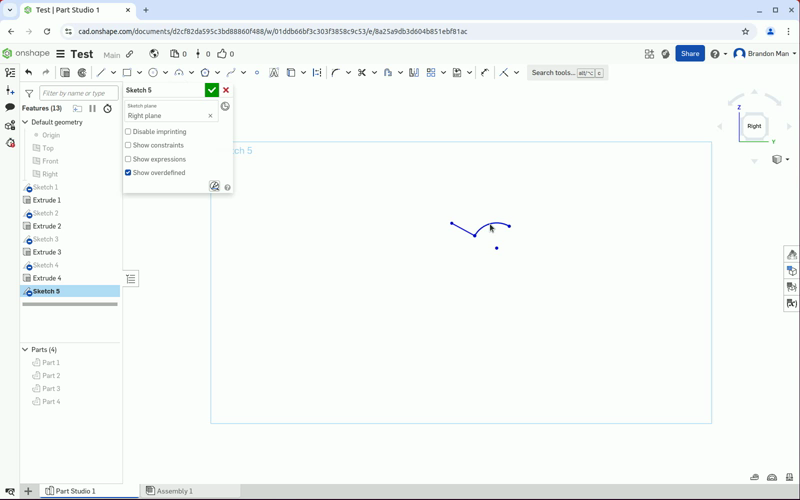
key(l)
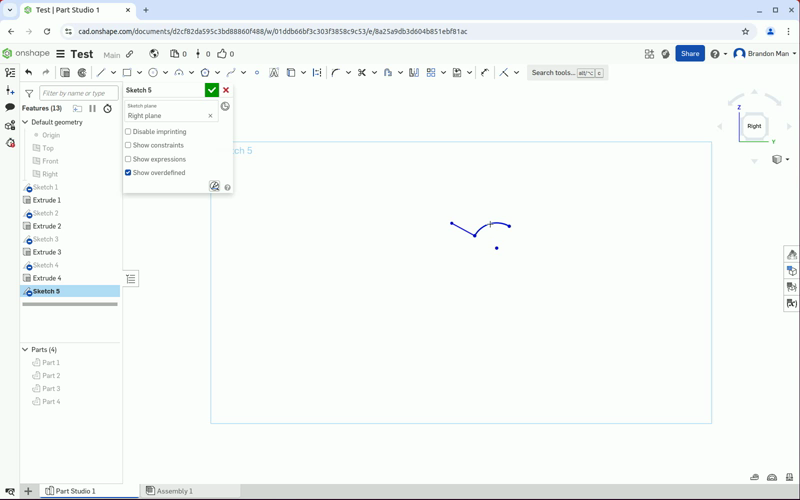
mouse_move(509, 226)
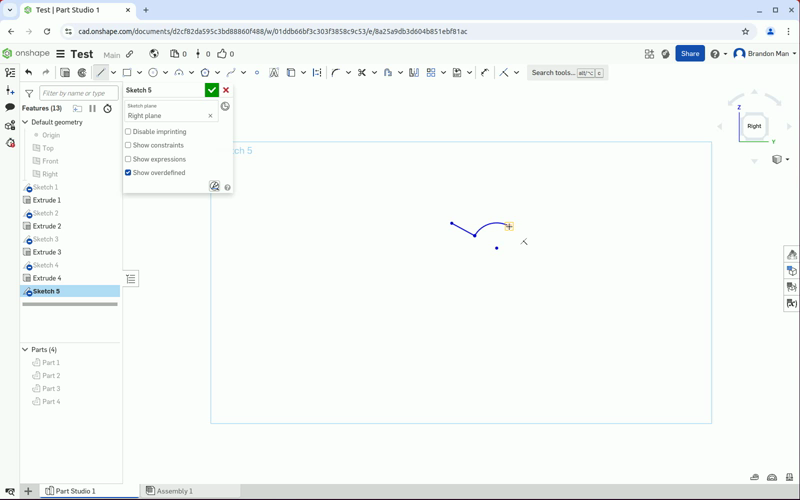
click(509, 226)
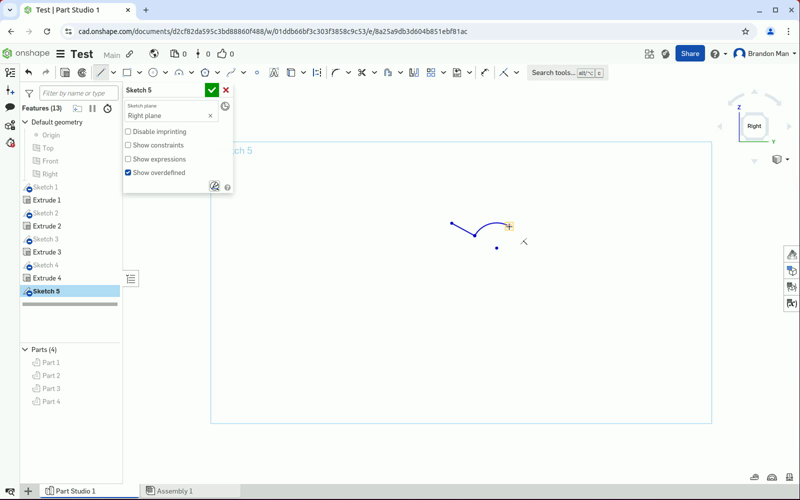
key_down(shift)
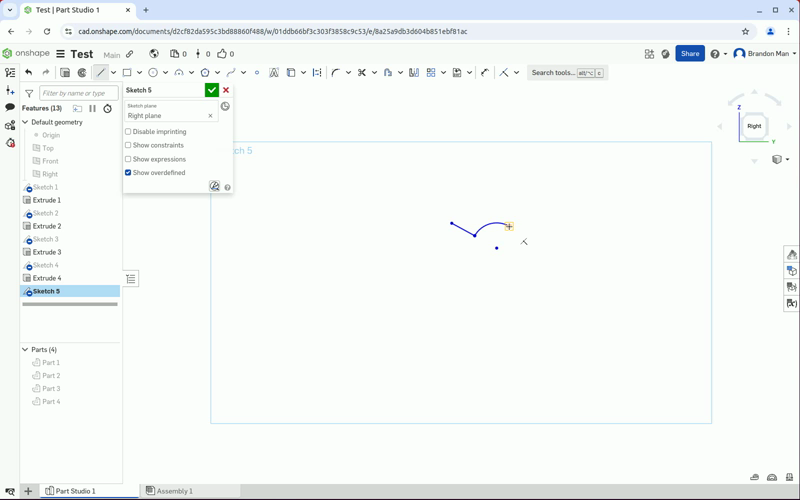
mouse_move(539, 226)
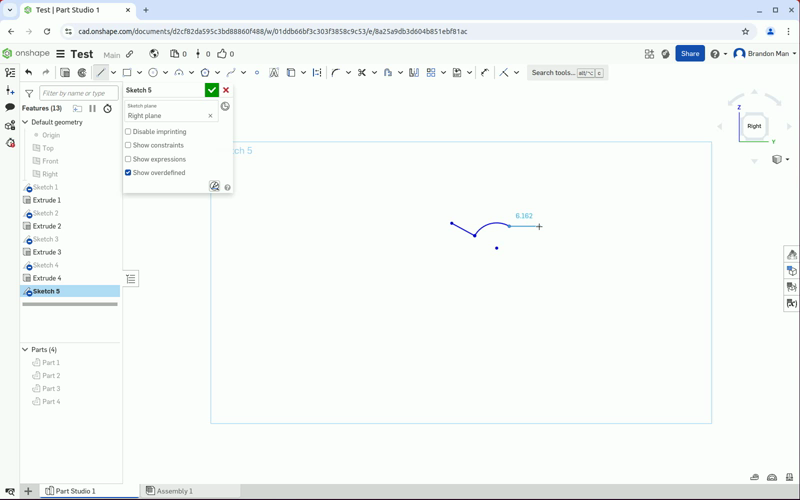
mouse_move(521, 204)
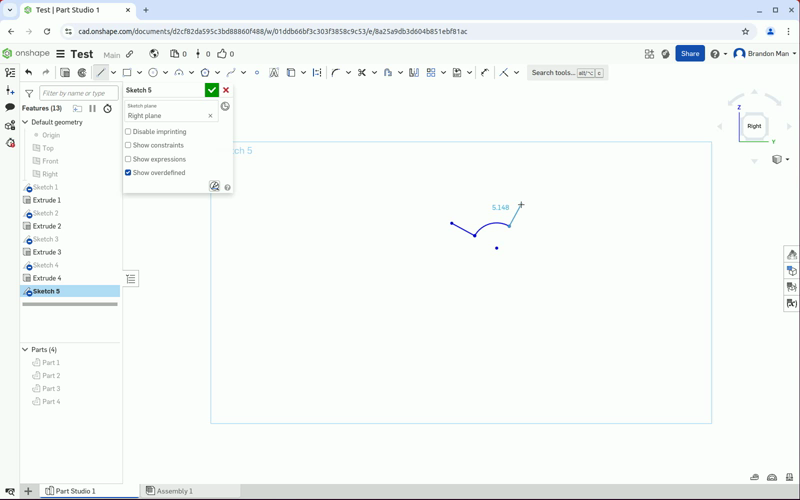
click(521, 204)
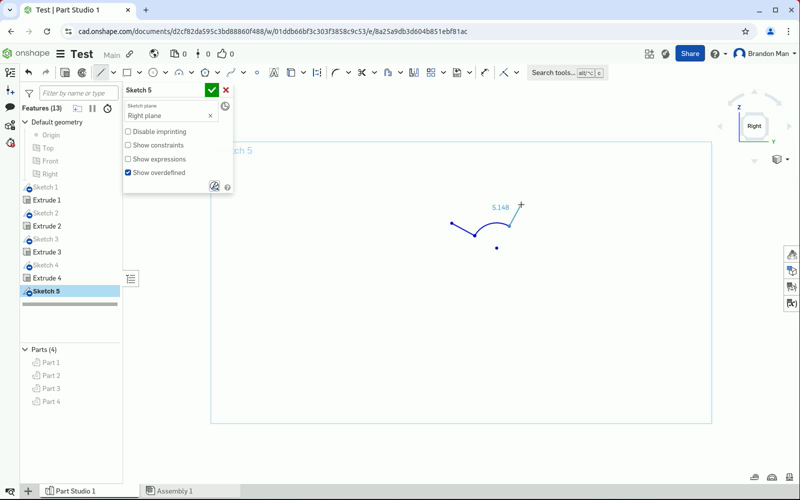
key_up(shift)
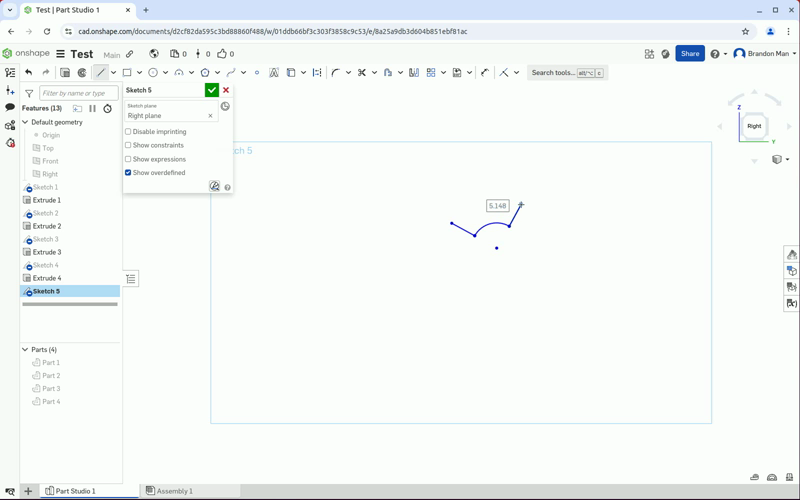
key_down(shift)
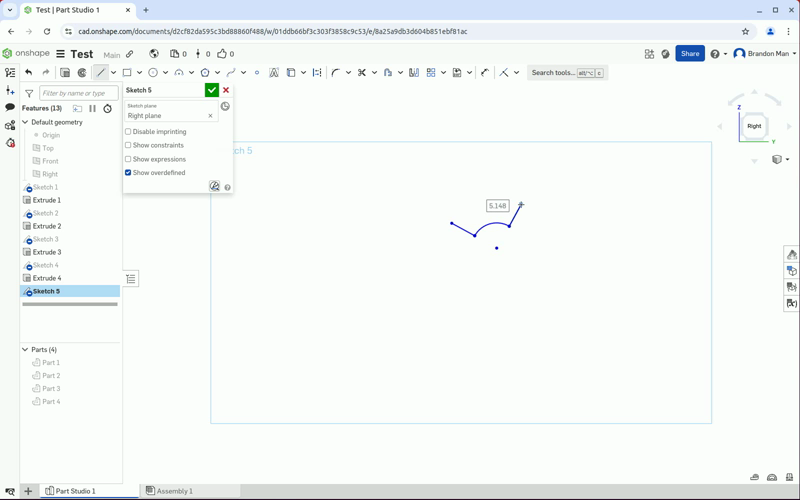
mouse_move(551, 204)
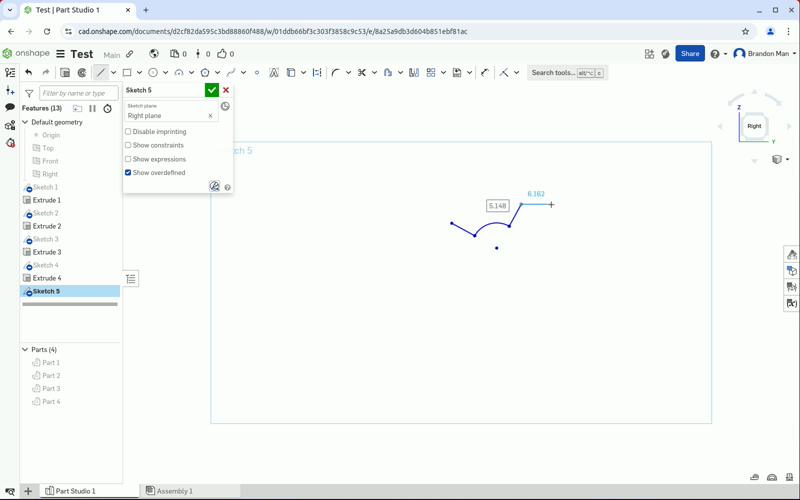
mouse_move(482, 209)
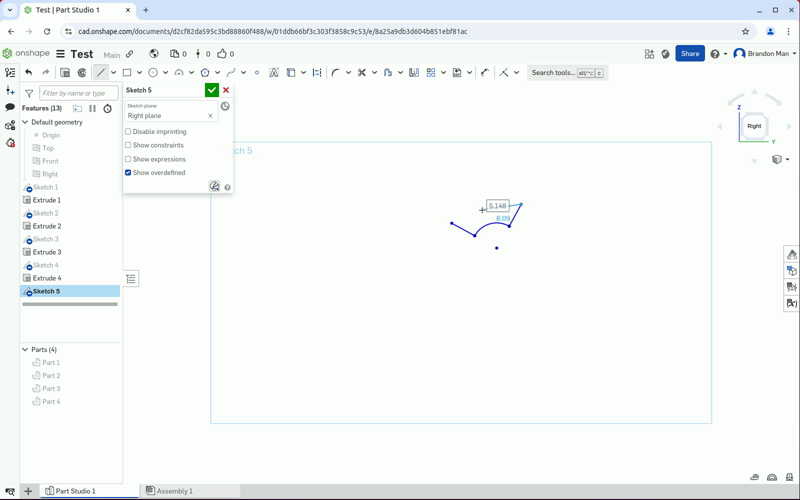
click(482, 209)
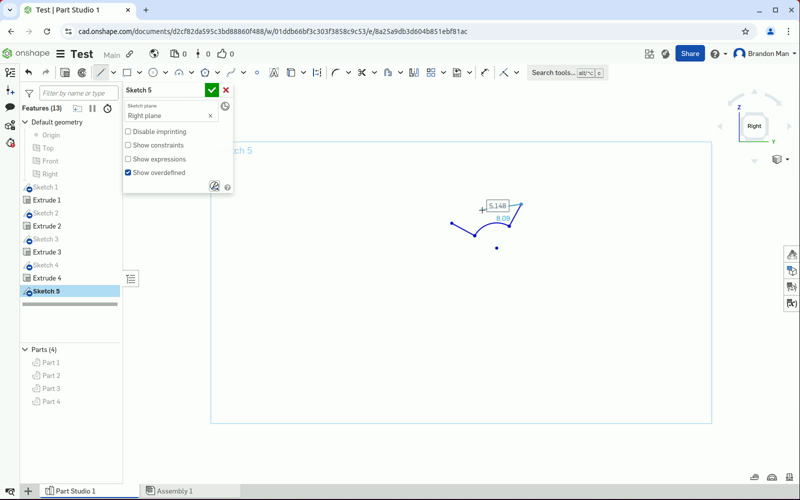
key_up(shift)
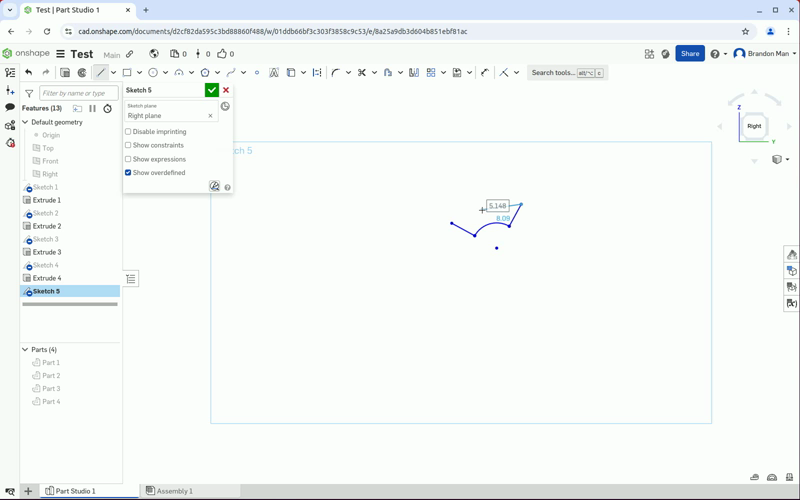
mouse_move(512, 209)
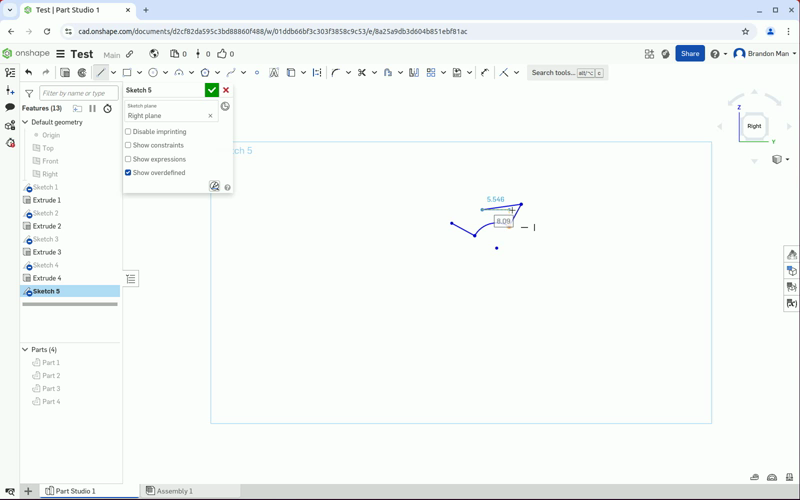
key_down(shift)
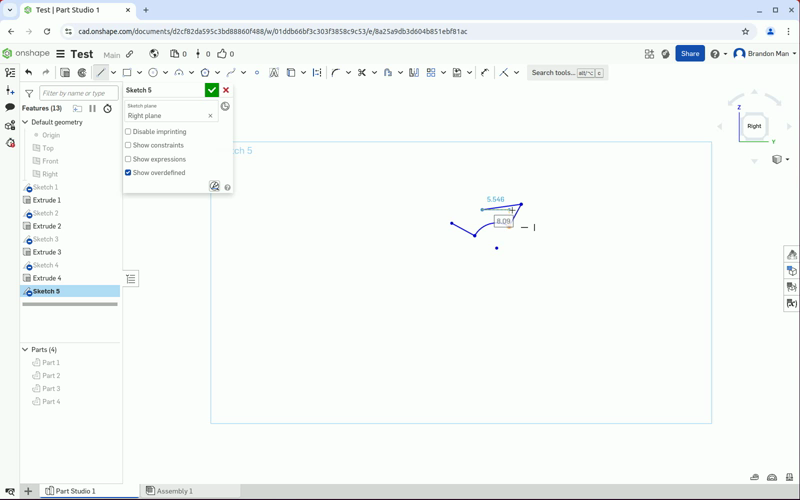
mouse_move(451, 223)
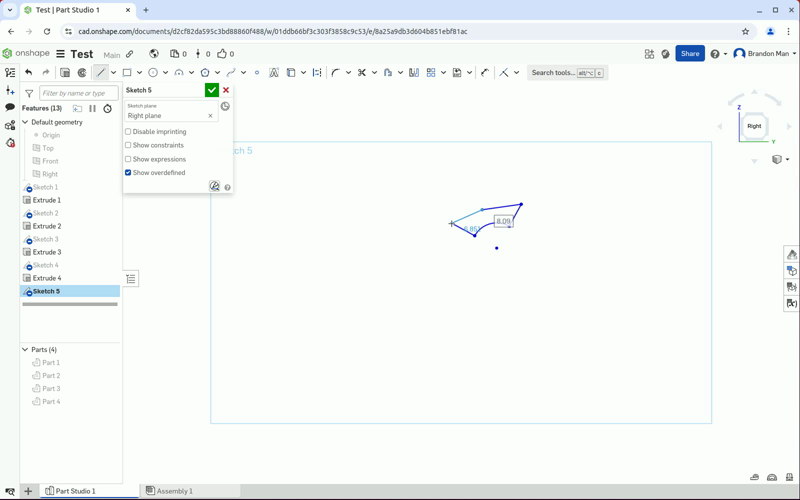
key_up(shift)
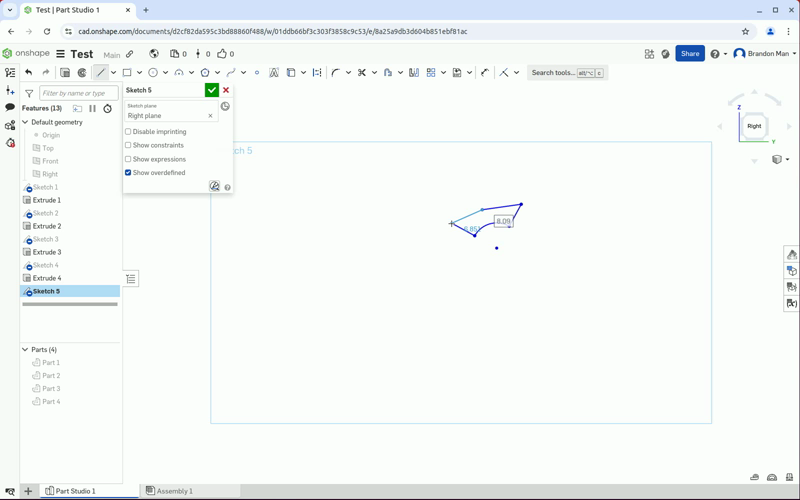
click(451, 223)
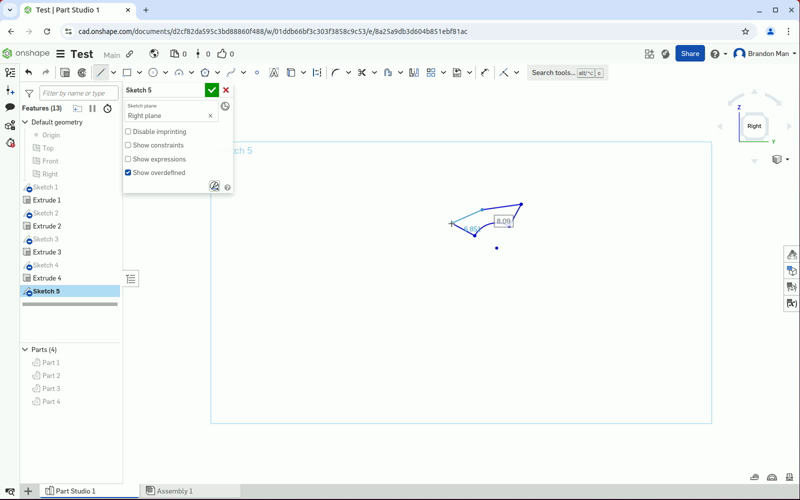
key(esc)
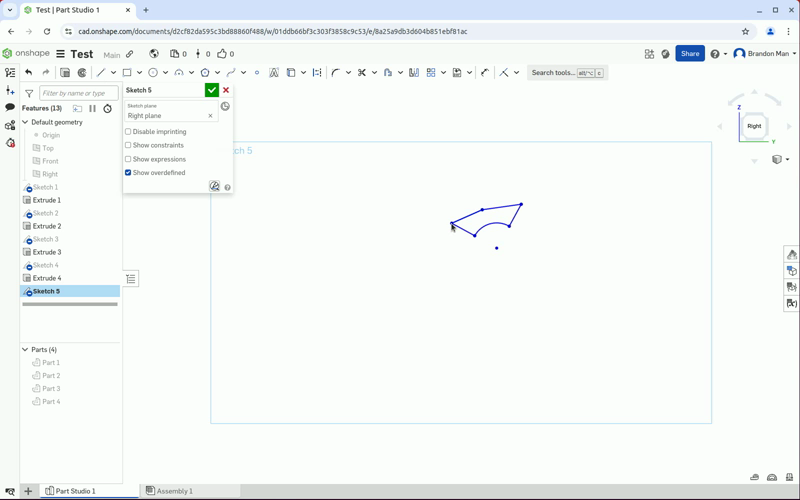
mouse_move(490, 222)
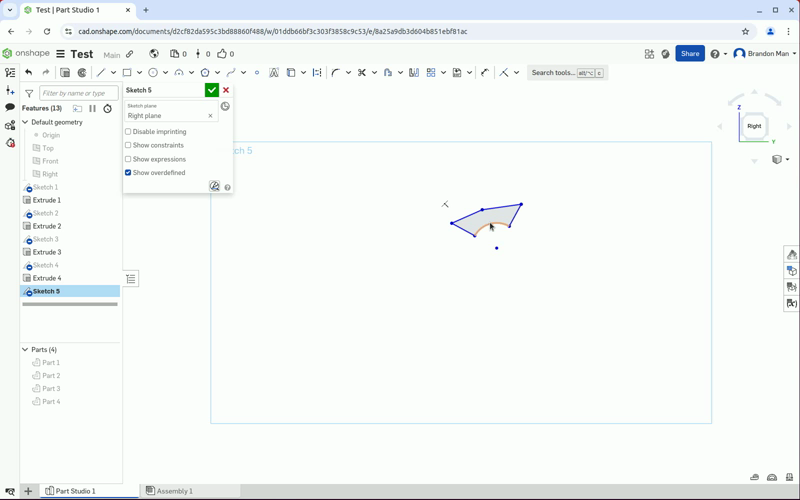
scroll(6)
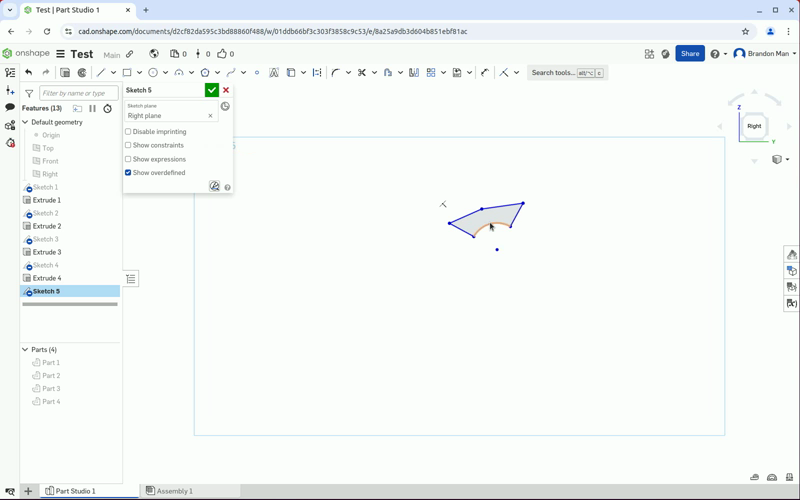
scroll(6)
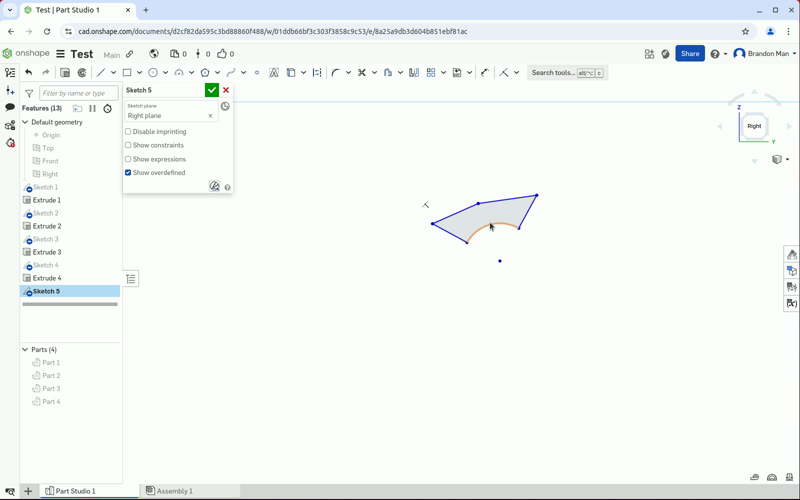
scroll(6)
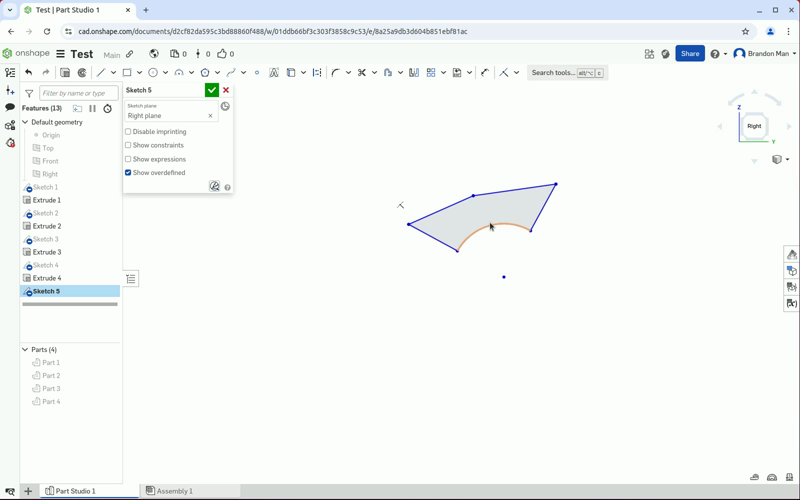
scroll(6)
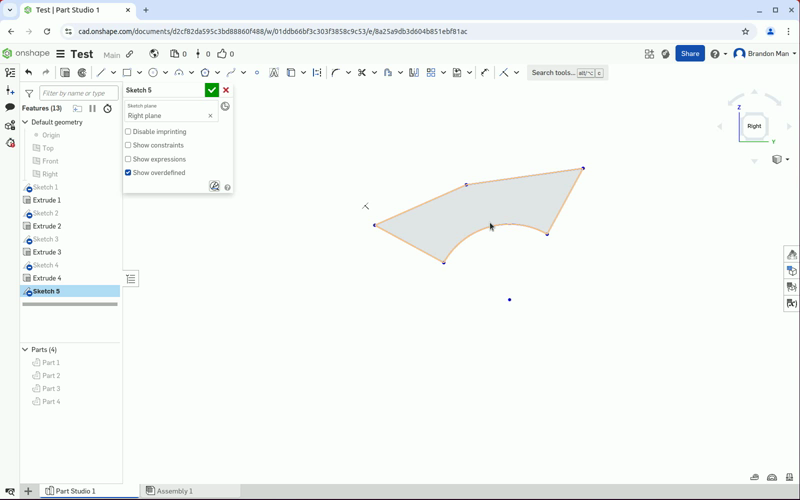
scroll(6)
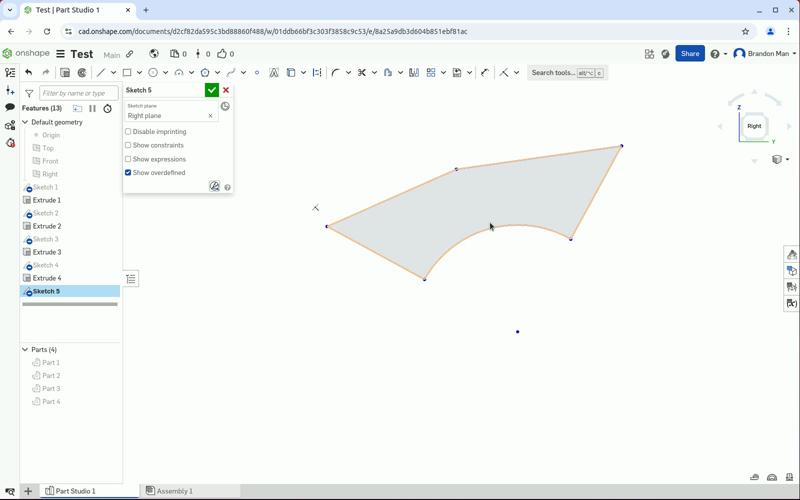
scroll(6)
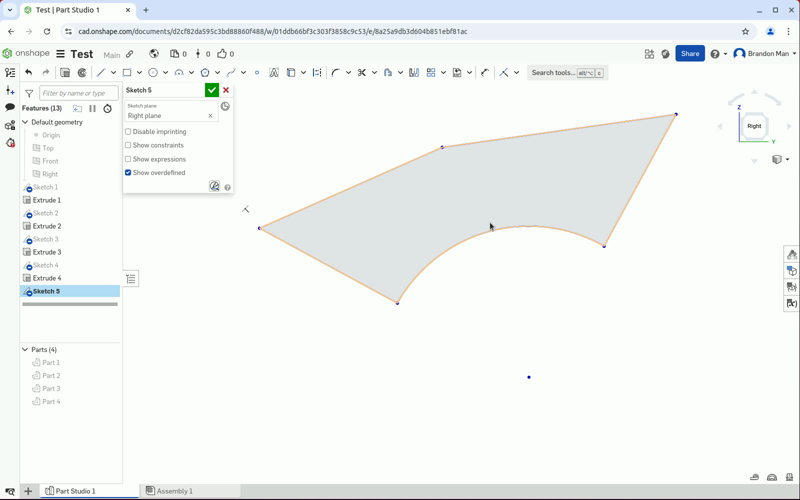
scroll(6)
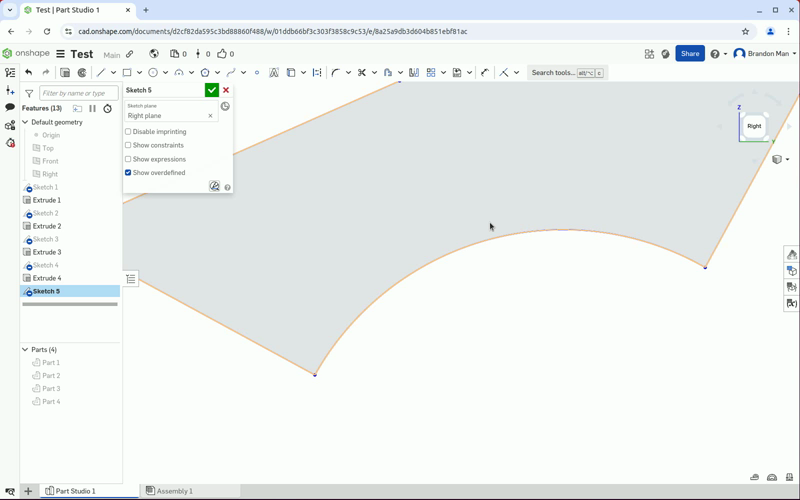
click(490, 222)
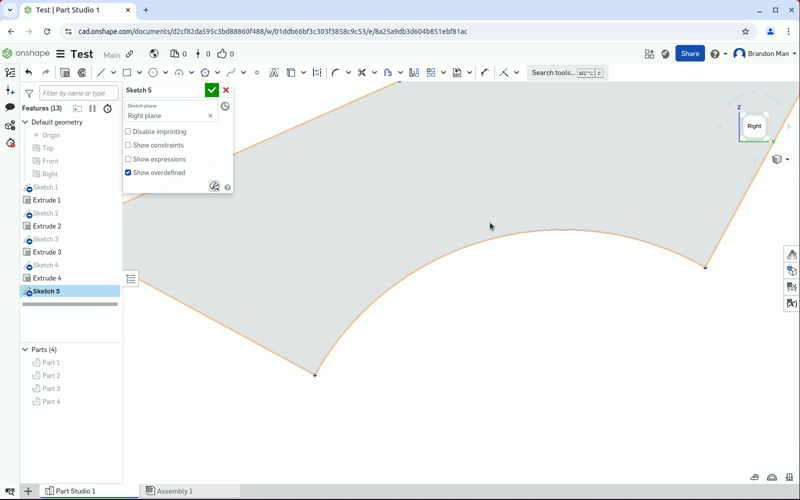
scroll(-6)
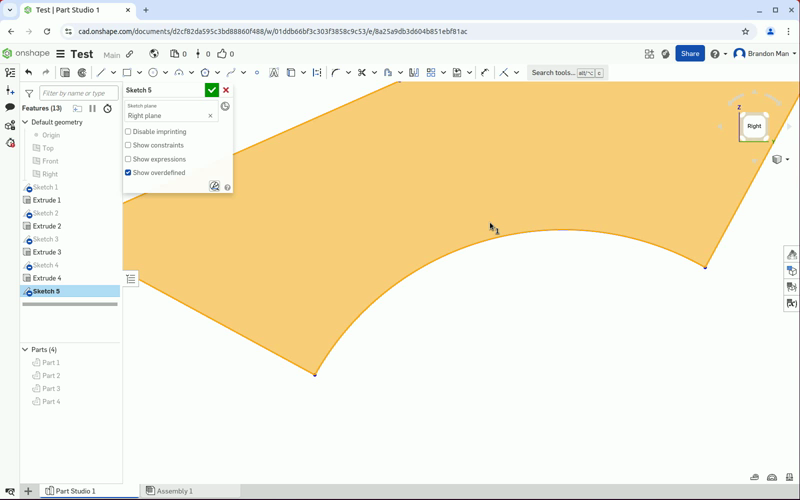
scroll(-6)
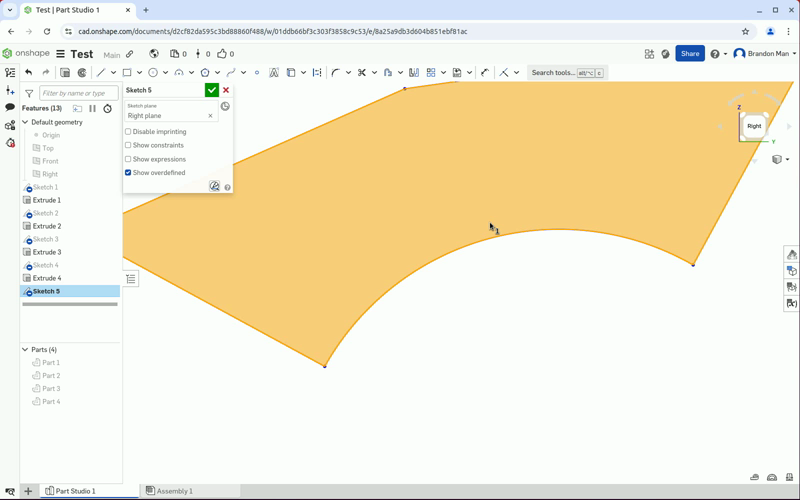
scroll(-6)
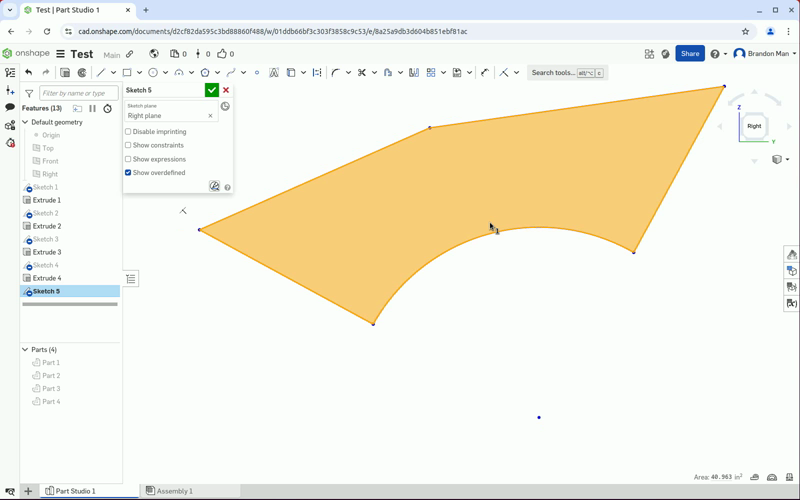
scroll(-6)
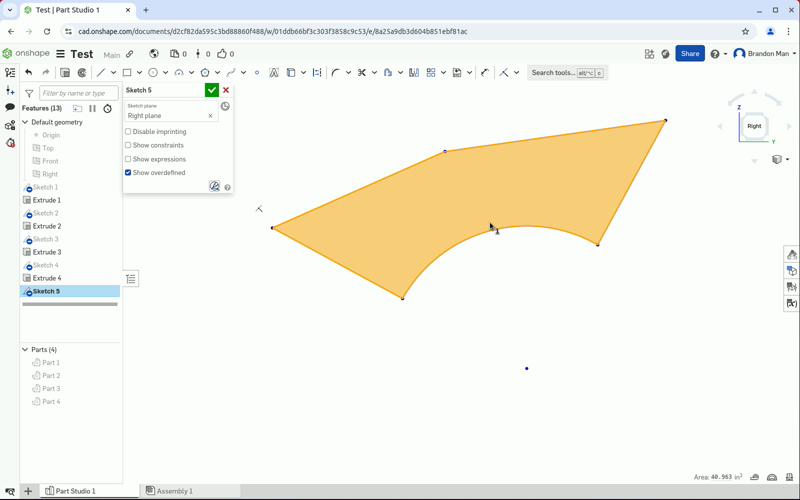
scroll(-6)
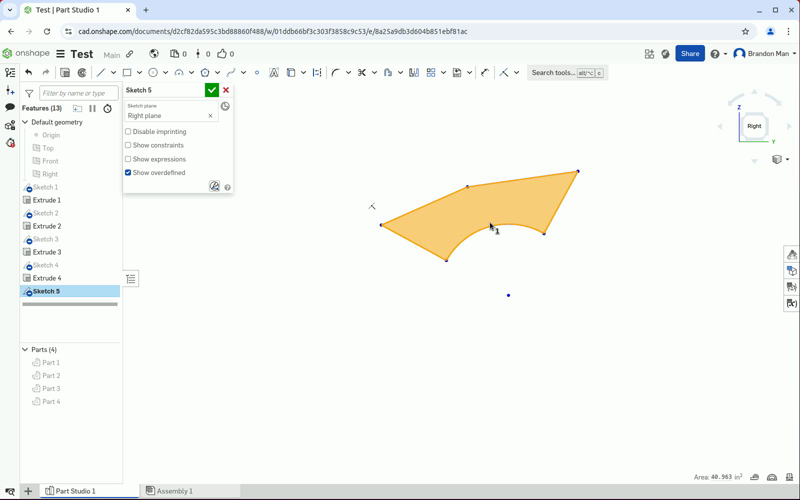
scroll(-6)
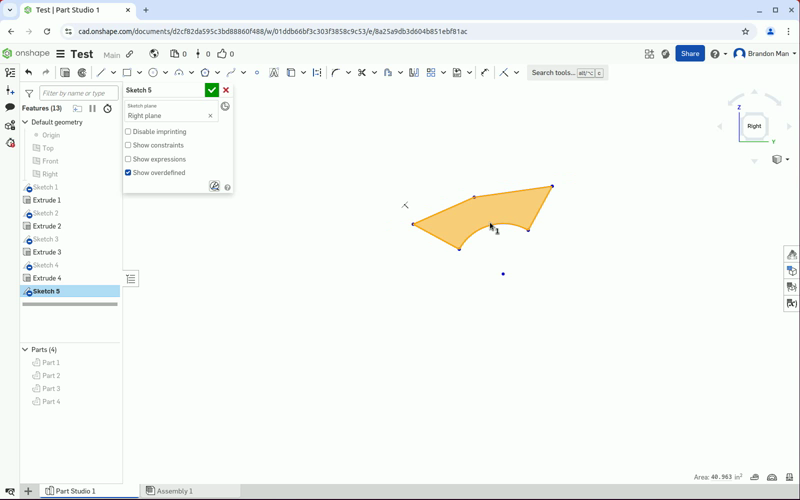
scroll(-6)
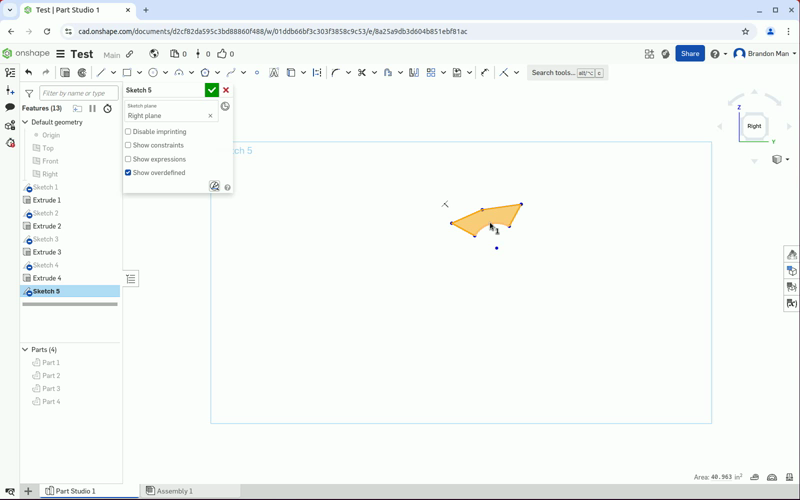
mouse_move(73, 352)
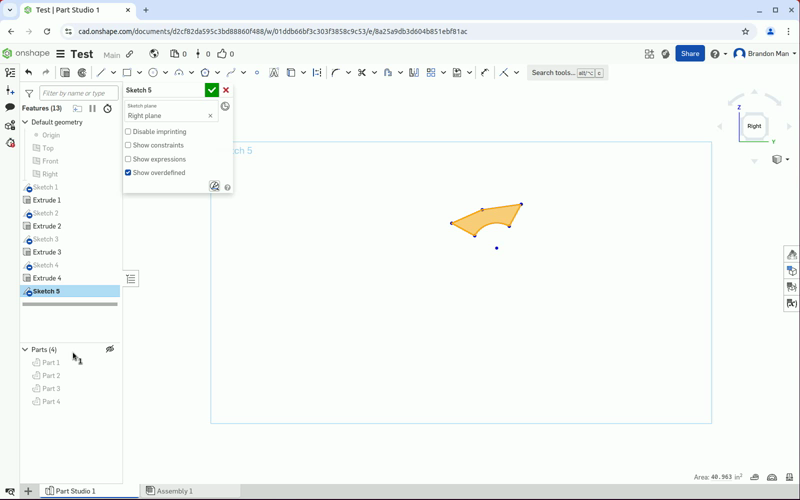
key(shift+y)
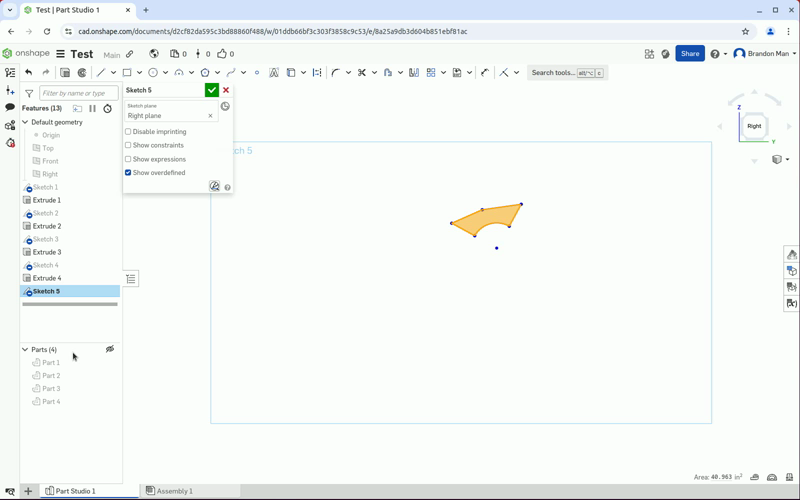
key(shift+e)
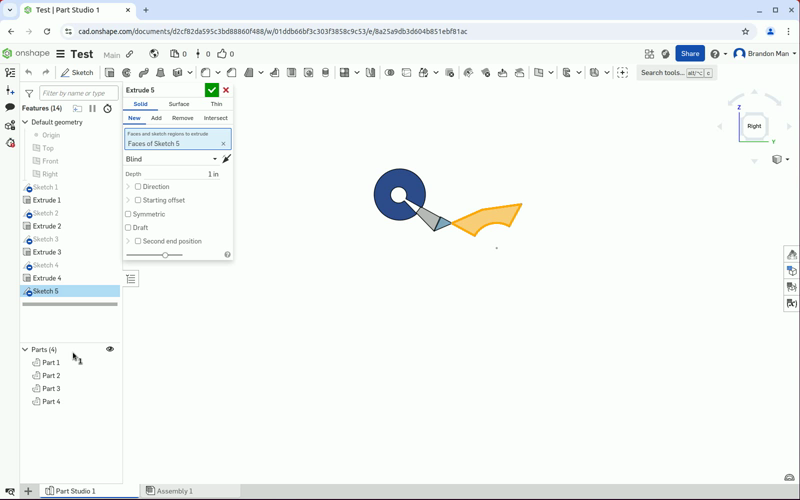
mouse_move(143, 106)
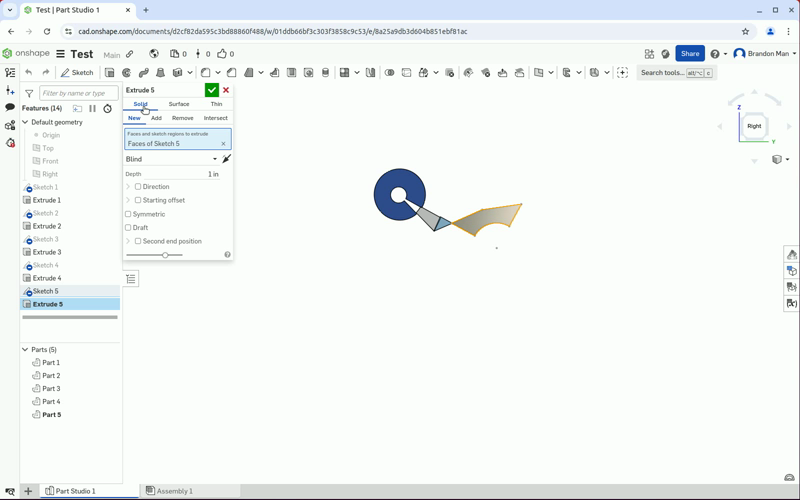
click(143, 106)
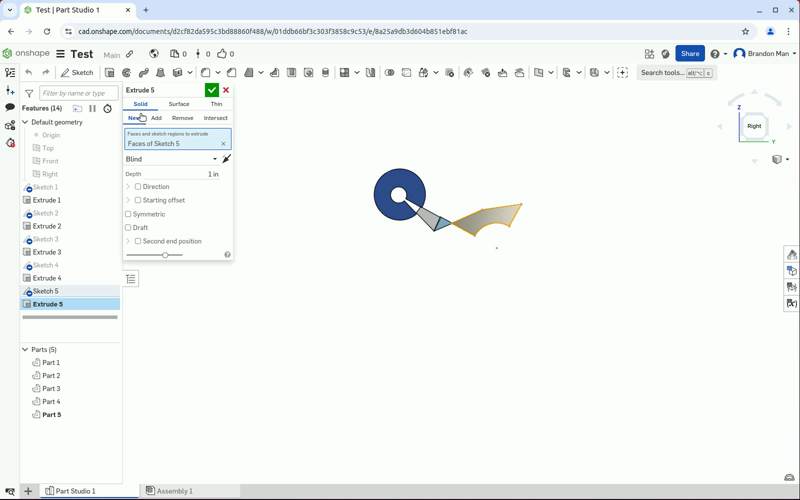
mouse_move(137, 120)
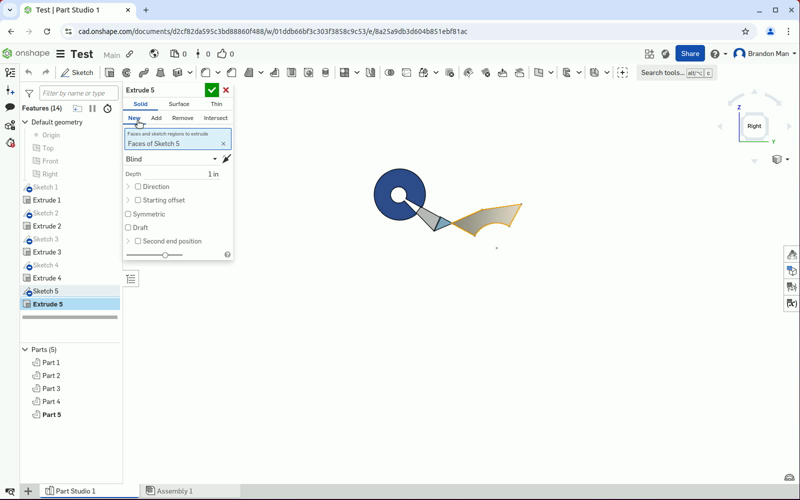
click(137, 120)
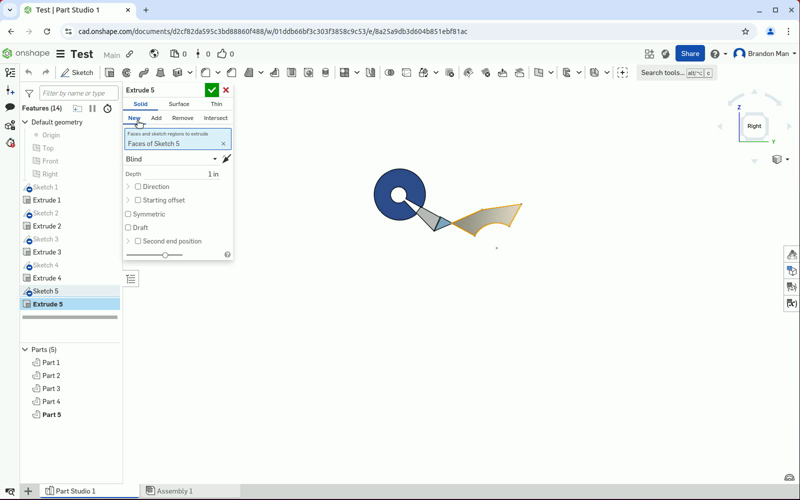
key(tab, 4)
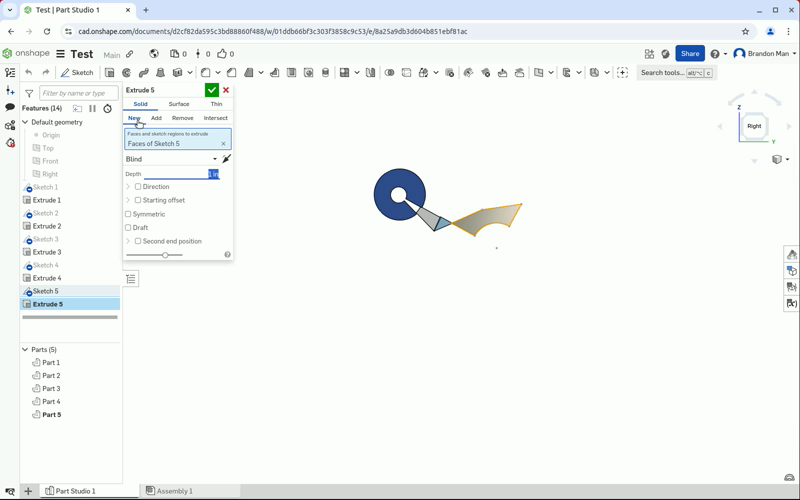
text(4.092)
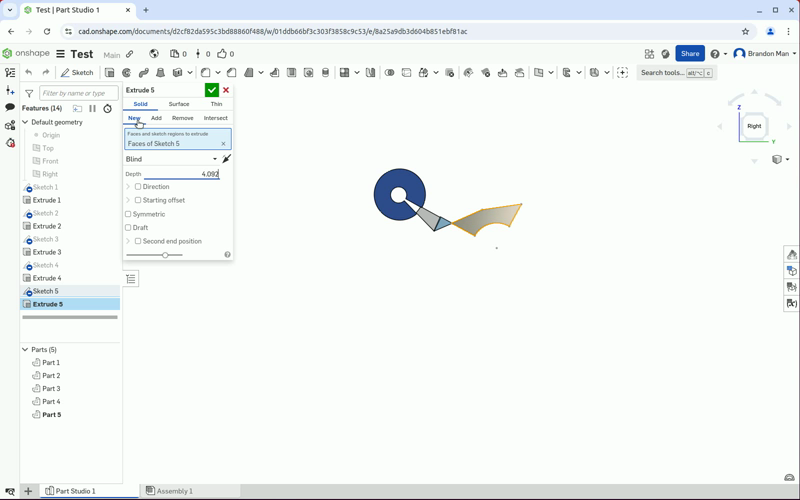
key(enter)
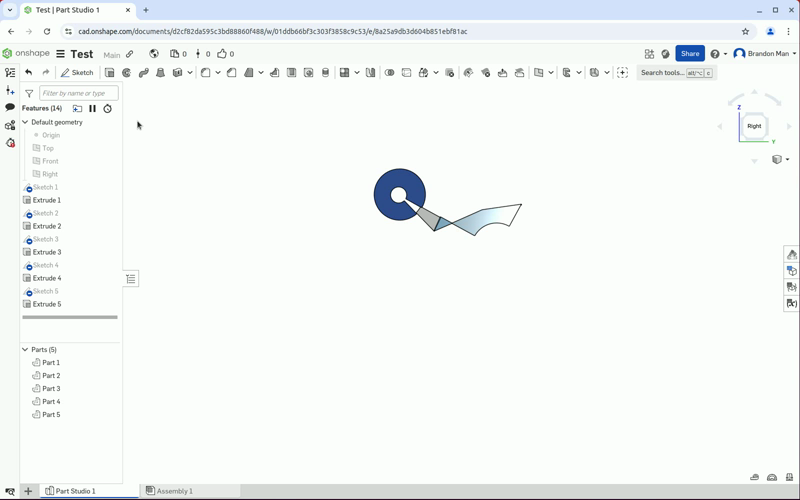
key(shift+h)
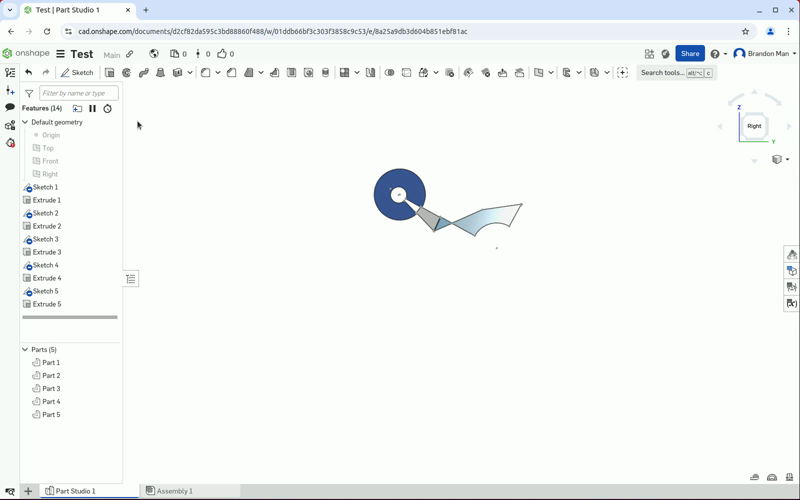
key(shift+h)
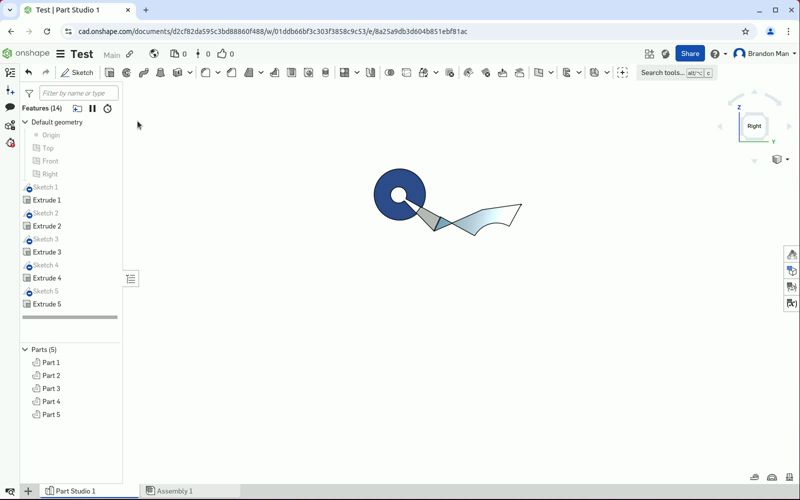
mouse_move(73, 189)
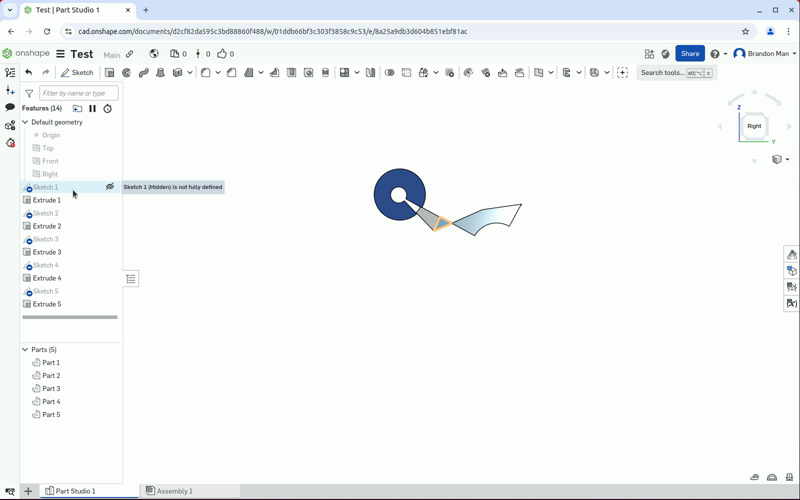
click(73, 189)
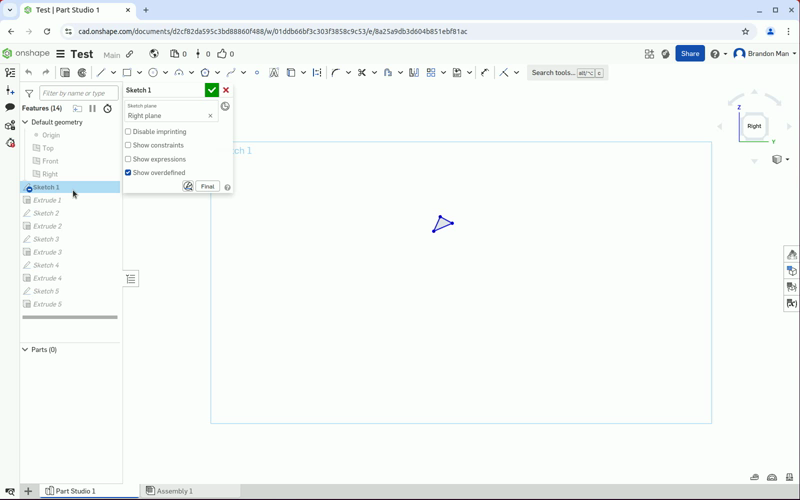
mouse_move(229, 92)
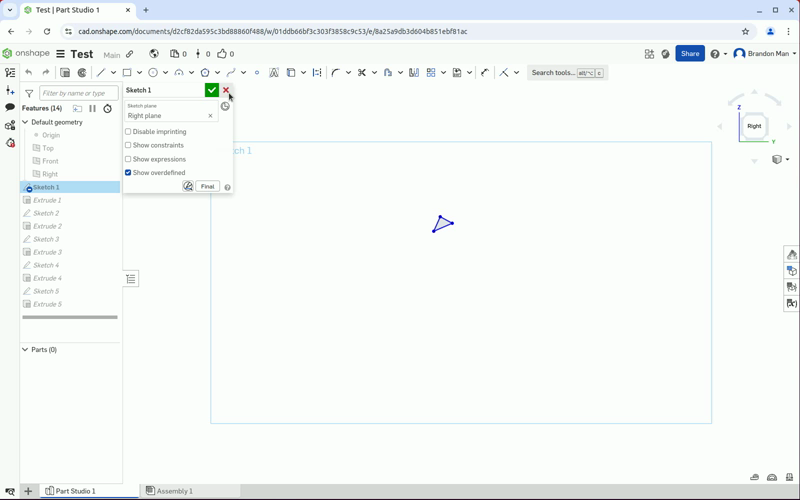
click(229, 92)
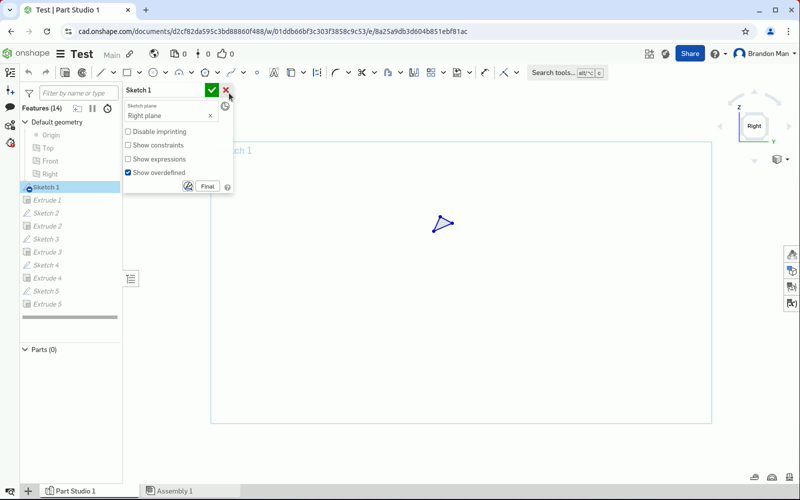
key(shift+s)
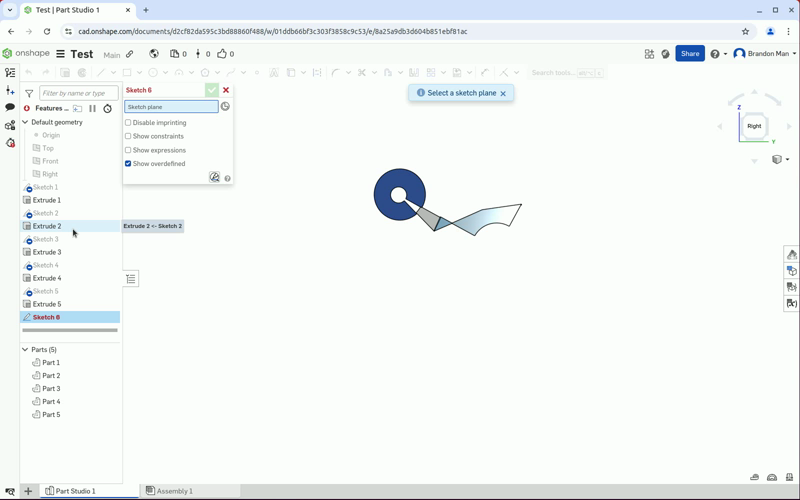
scroll(3)
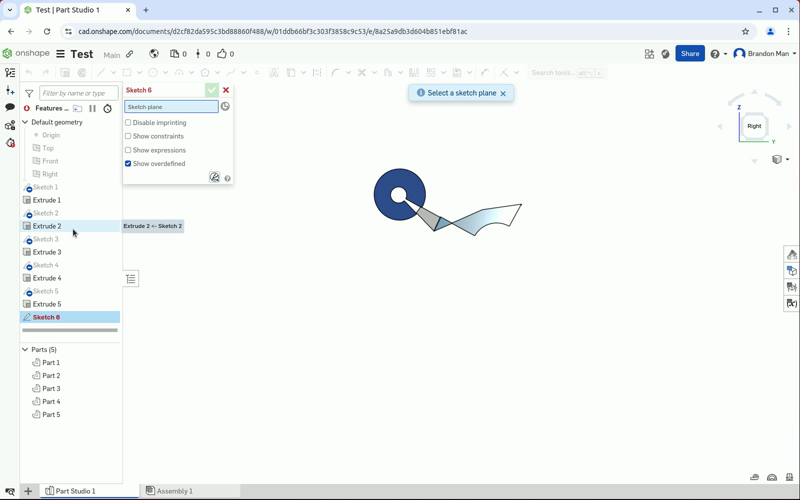
mouse_move(73, 176)
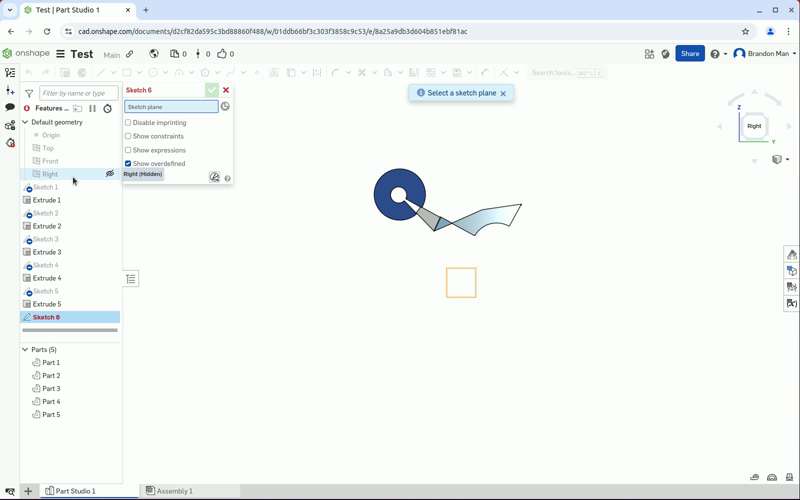
click(73, 176)
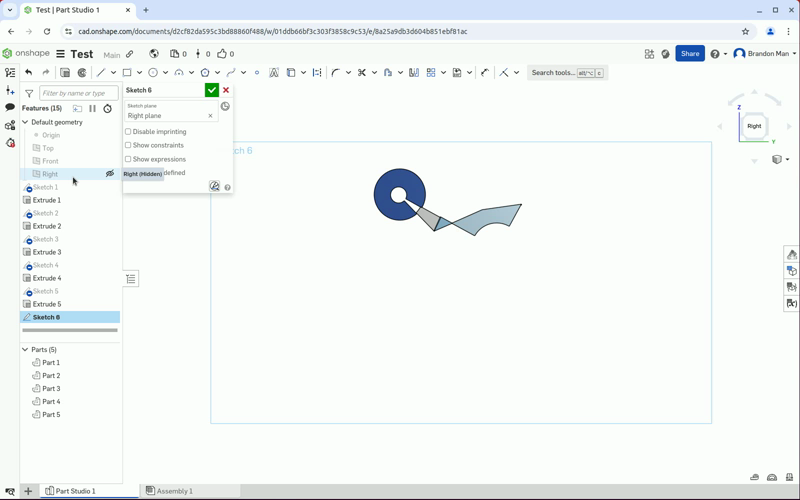
mouse_move(73, 352)
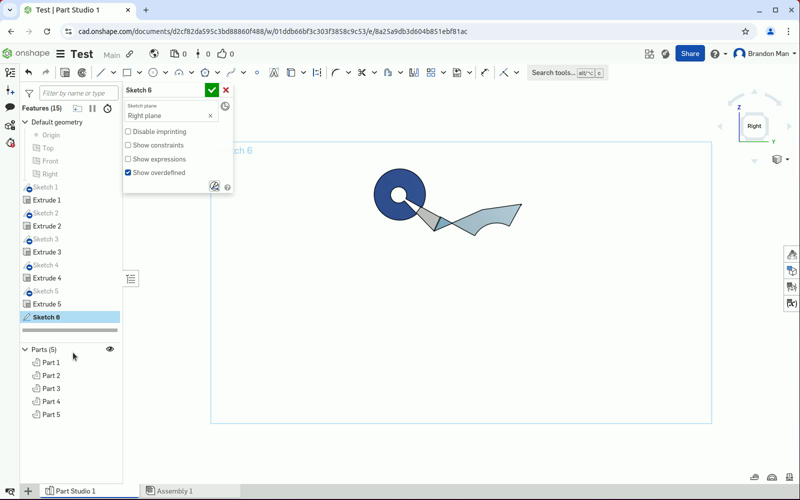
key(y)
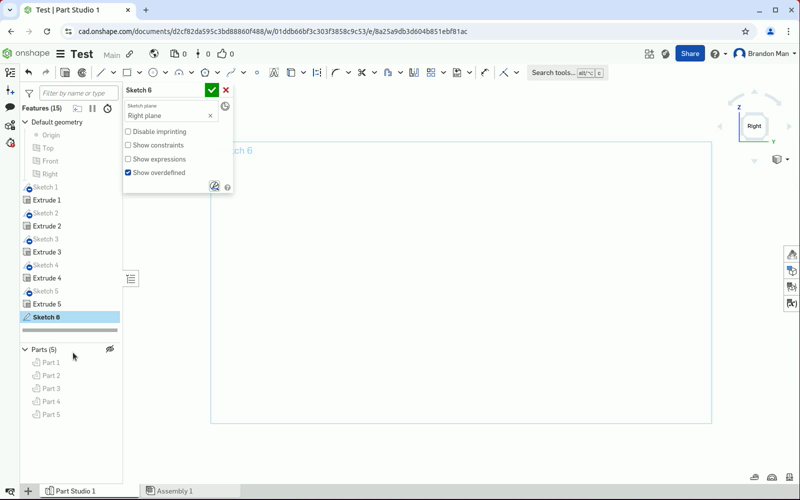
key(a)
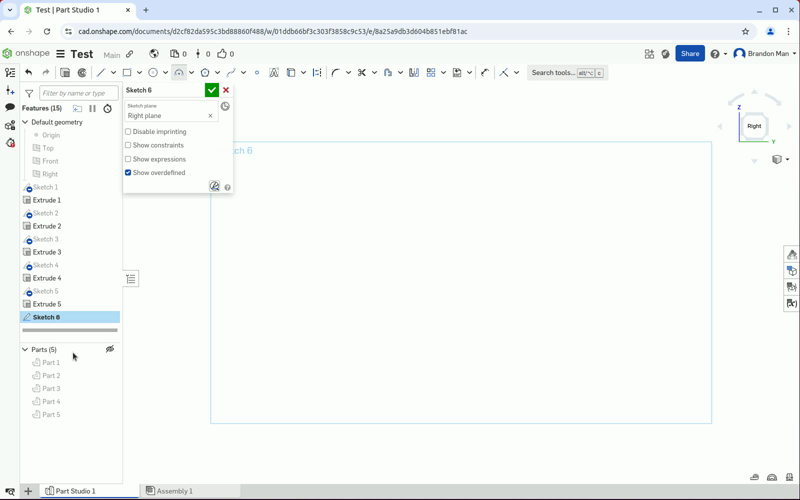
key_down(shift)
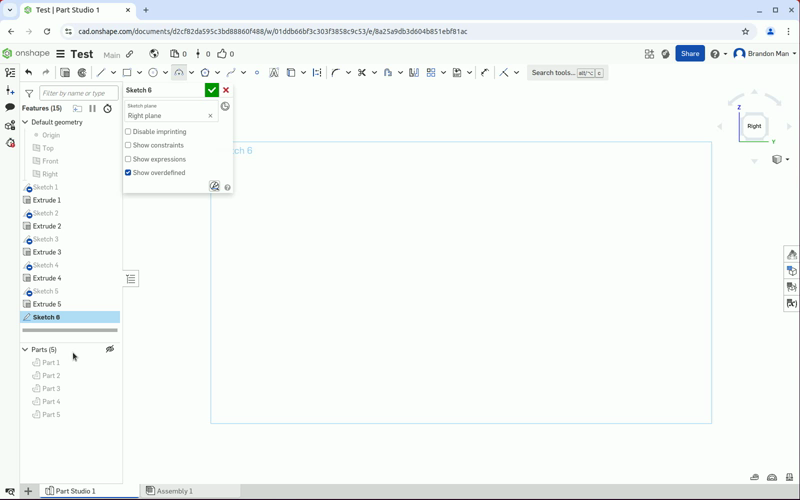
mouse_move(474, 236)
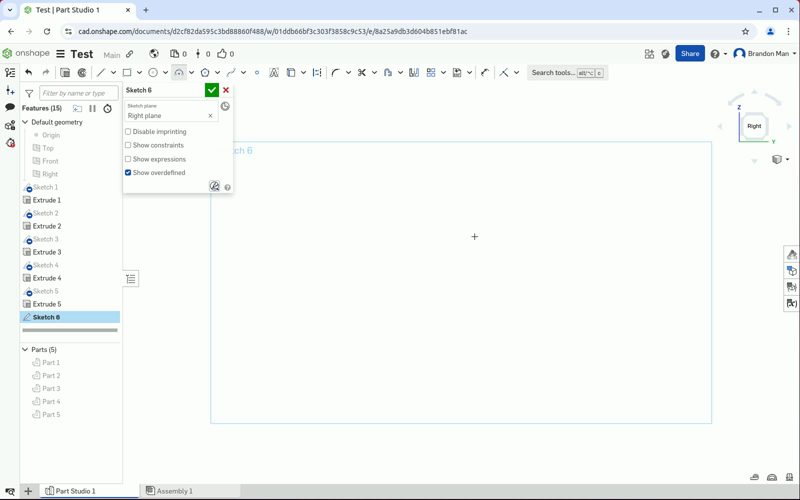
click(474, 236)
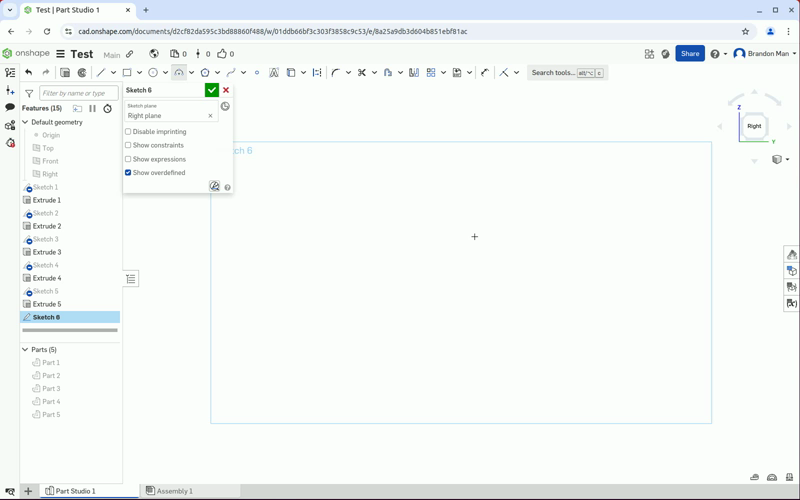
key_up(shift)
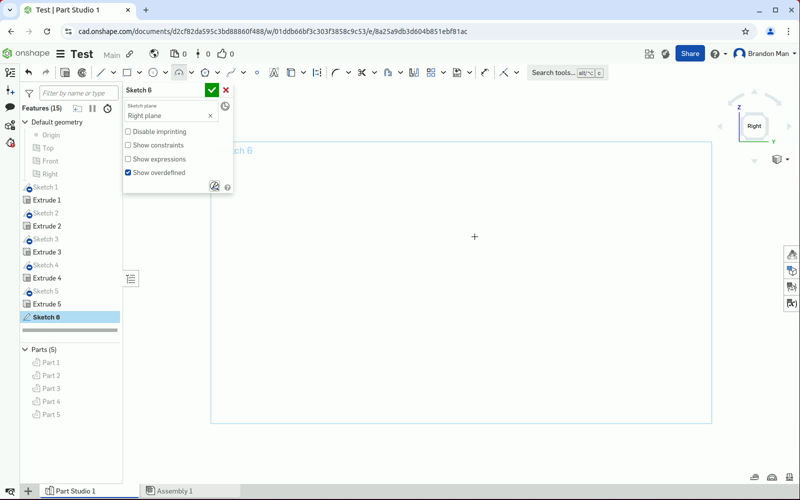
key_down(shift)
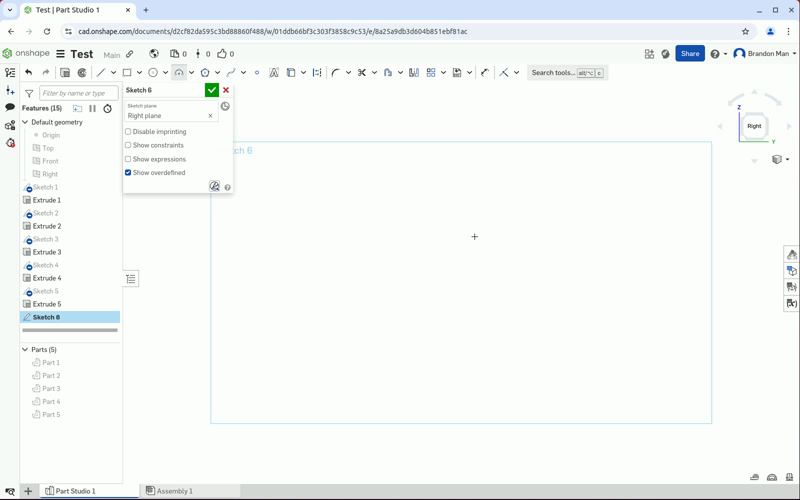
mouse_move(509, 226)
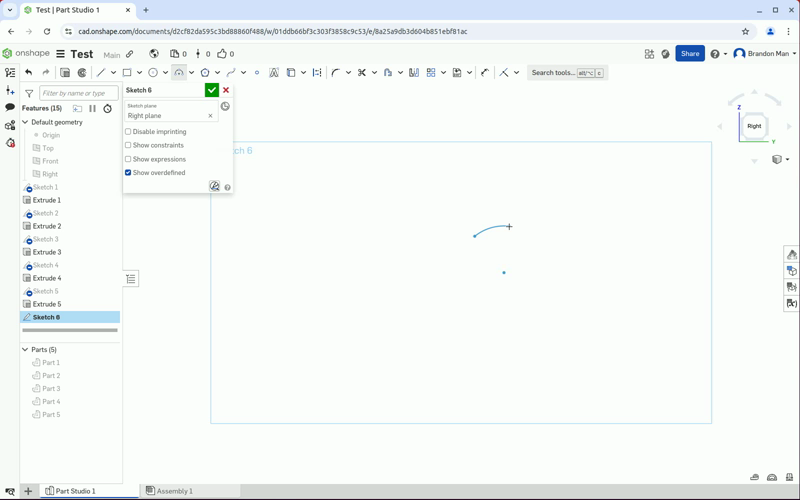
click(509, 226)
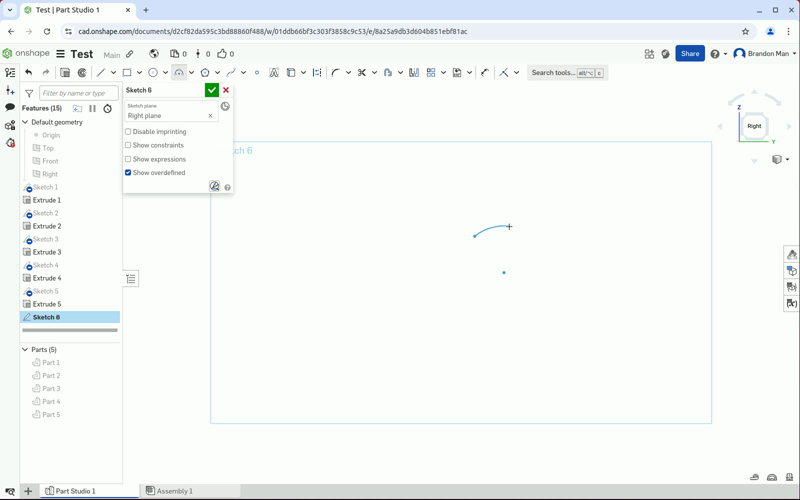
mouse_move(504, 272)
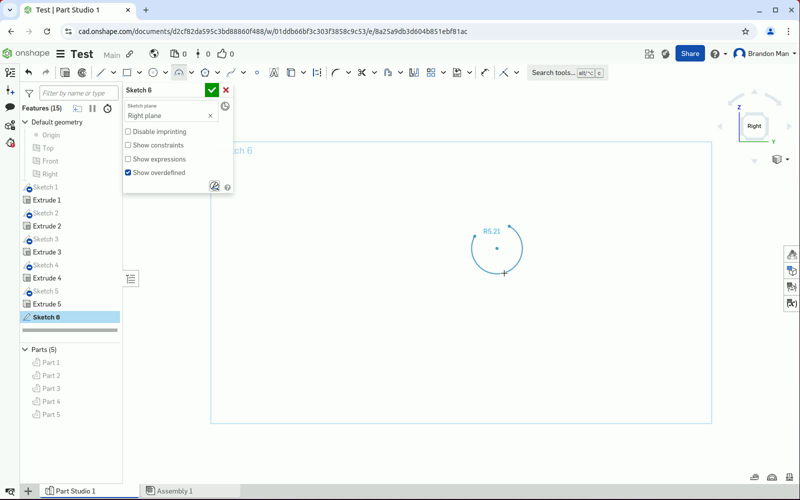
click(504, 272)
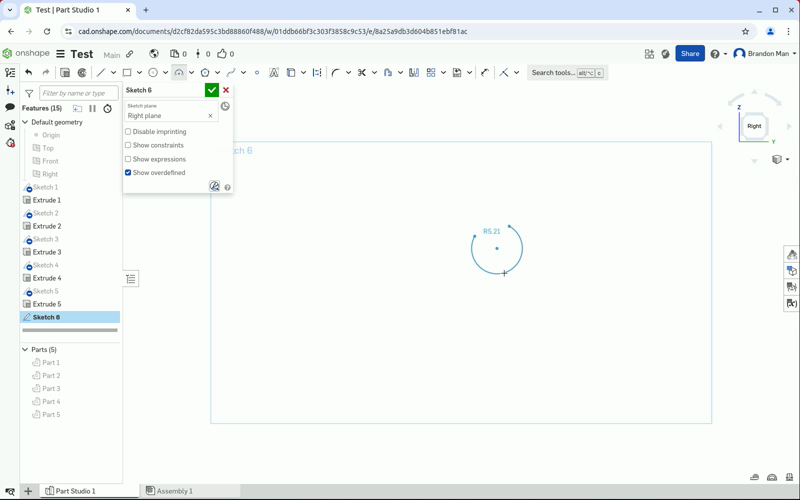
key_up(shift)
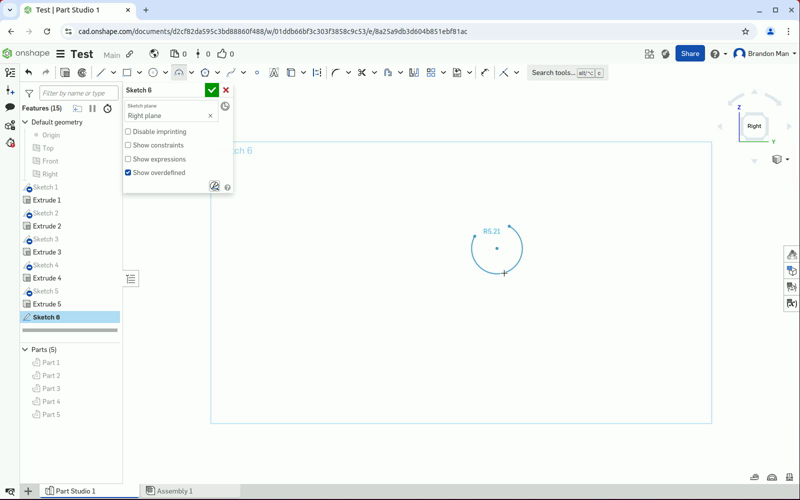
key(esc)
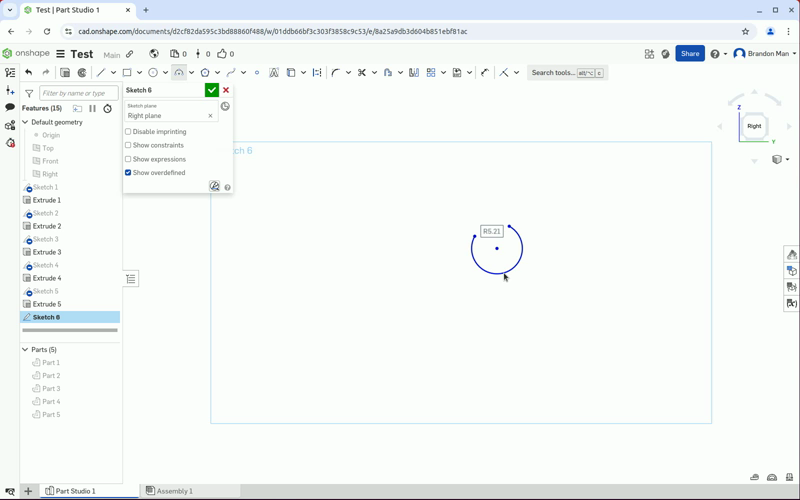
key(l)
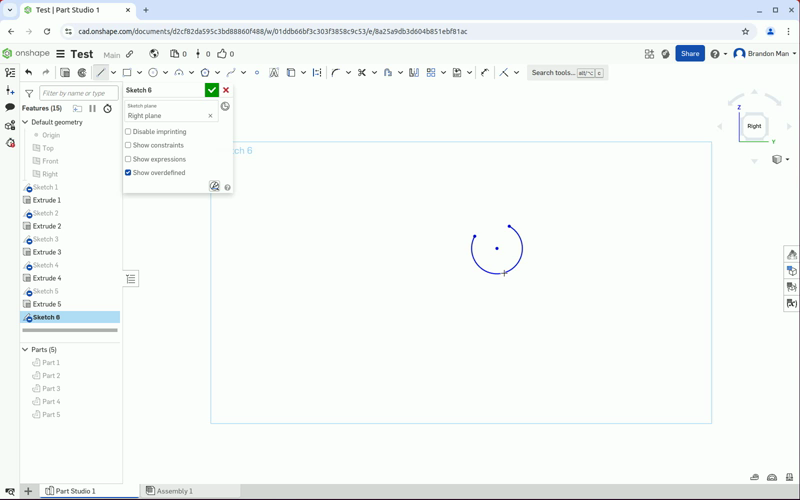
mouse_move(509, 226)
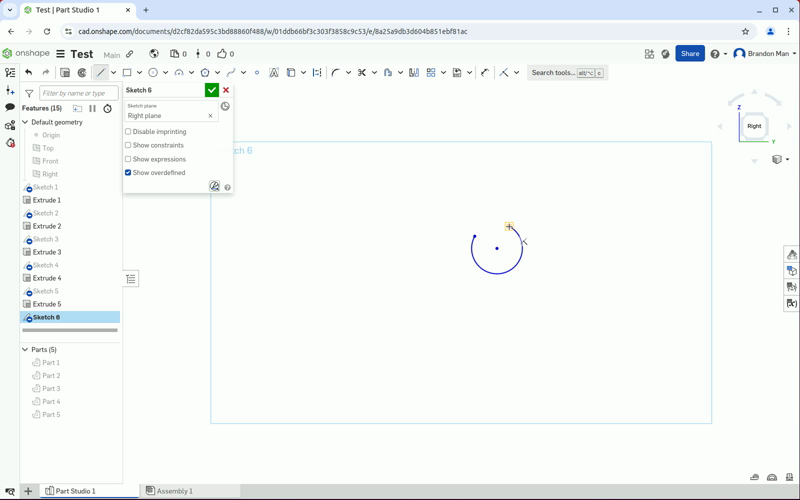
click(509, 226)
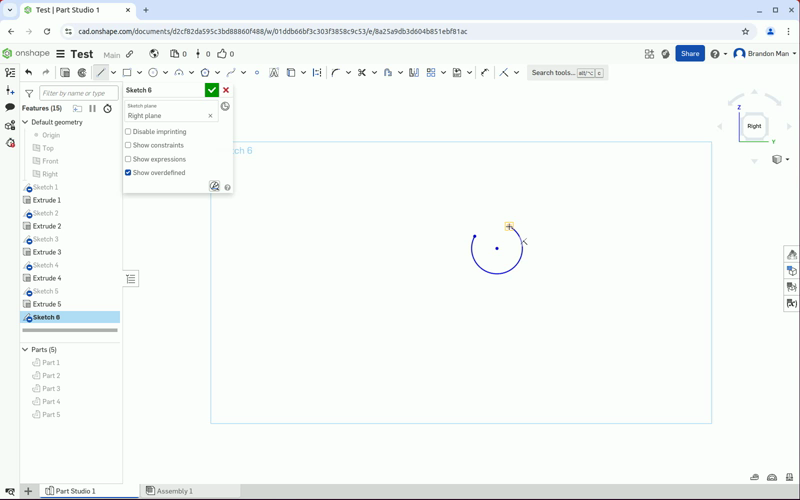
key_down(shift)
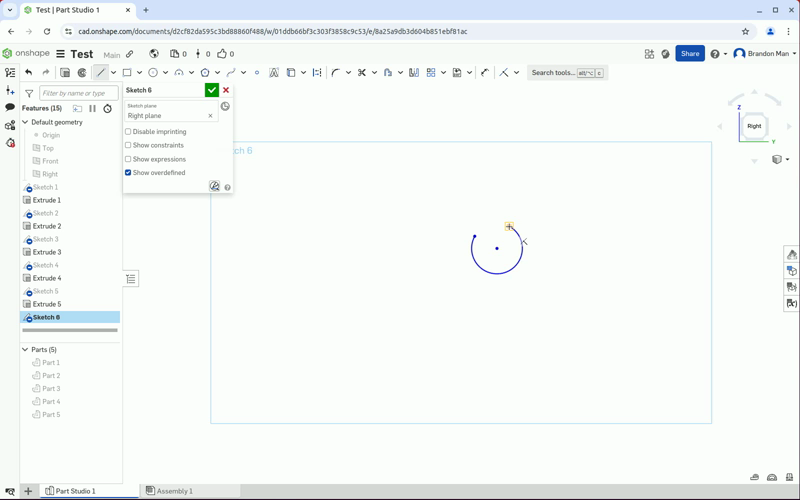
mouse_move(539, 226)
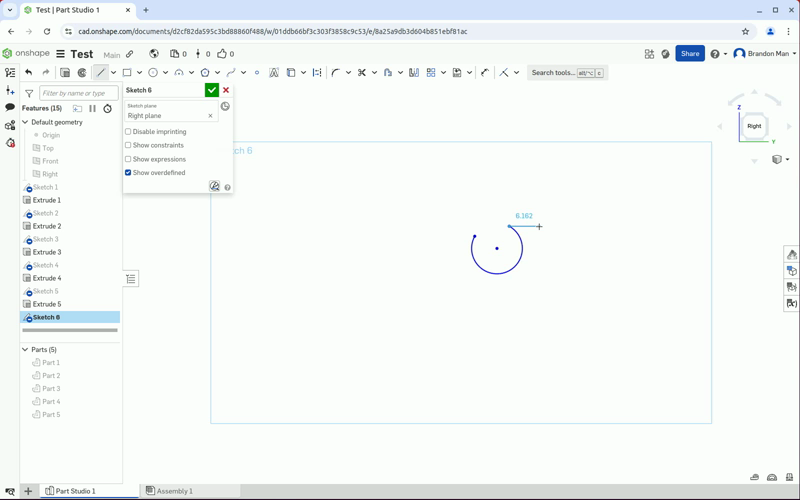
mouse_move(500, 241)
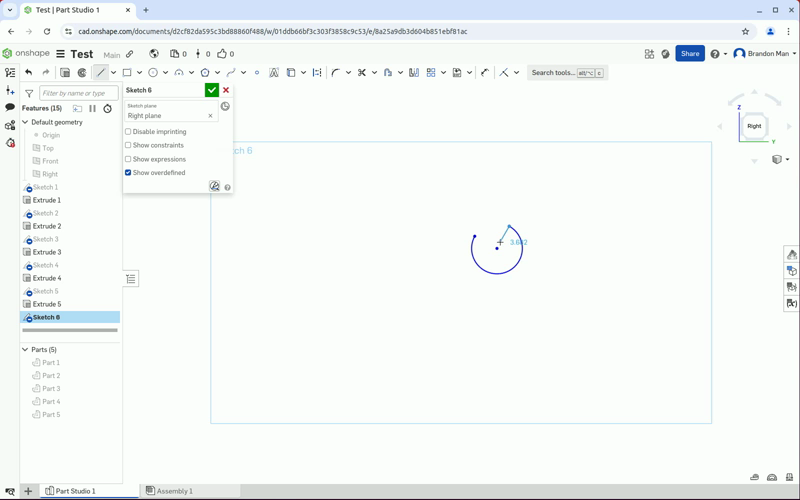
click(500, 241)
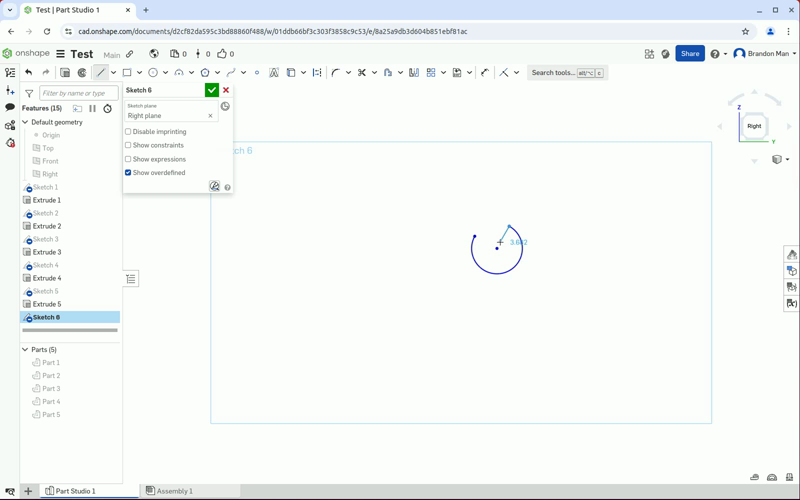
key_up(shift)
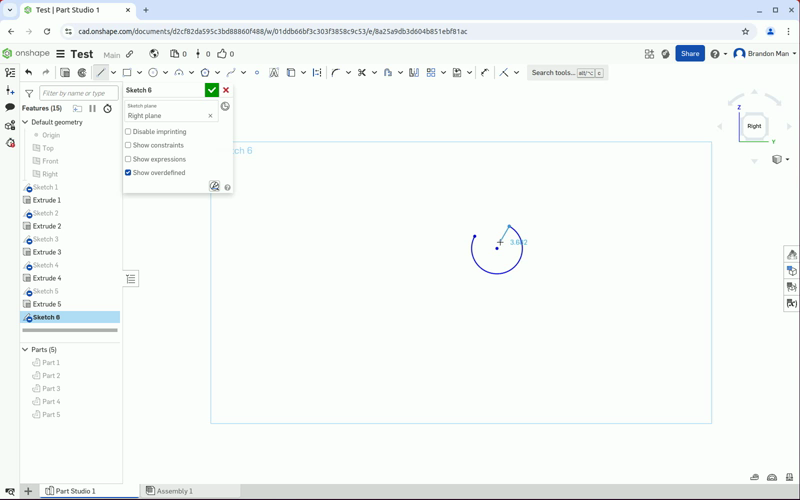
key(esc)
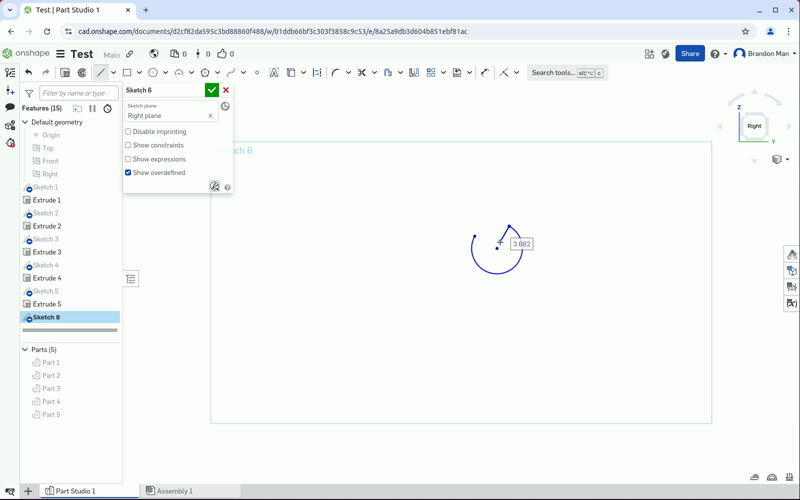
key(a)
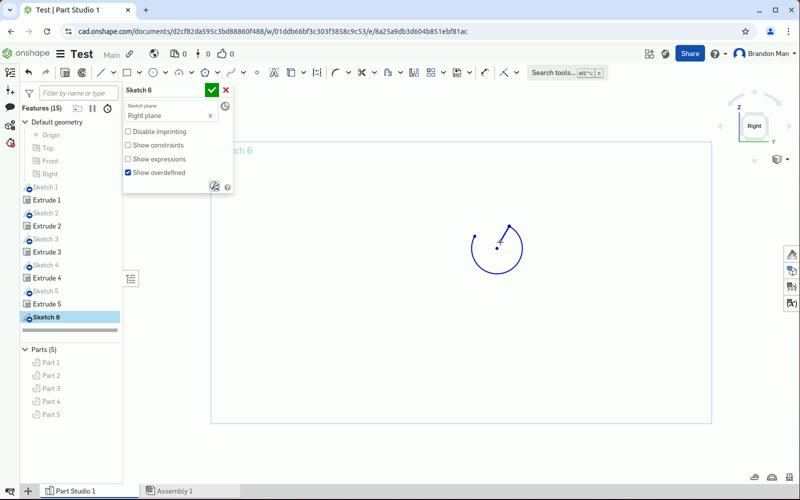
mouse_move(500, 241)
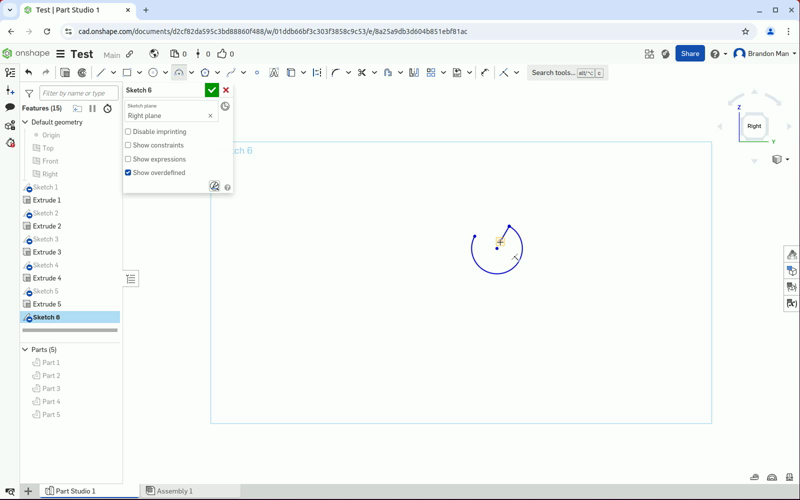
click(500, 241)
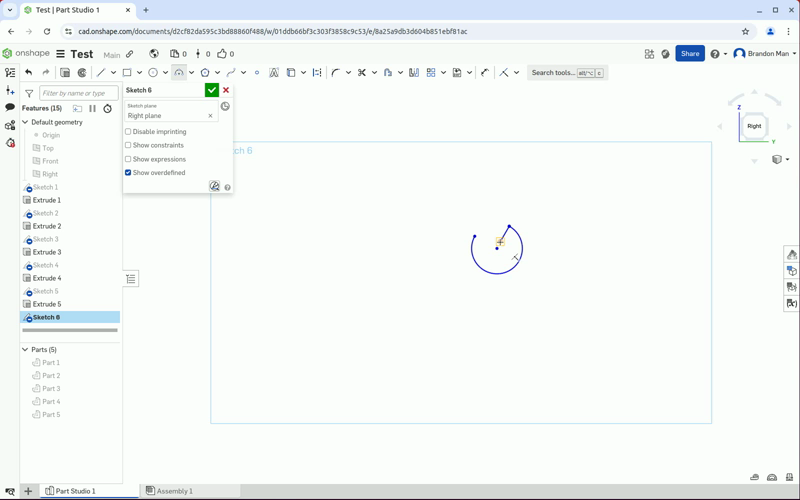
key_down(shift)
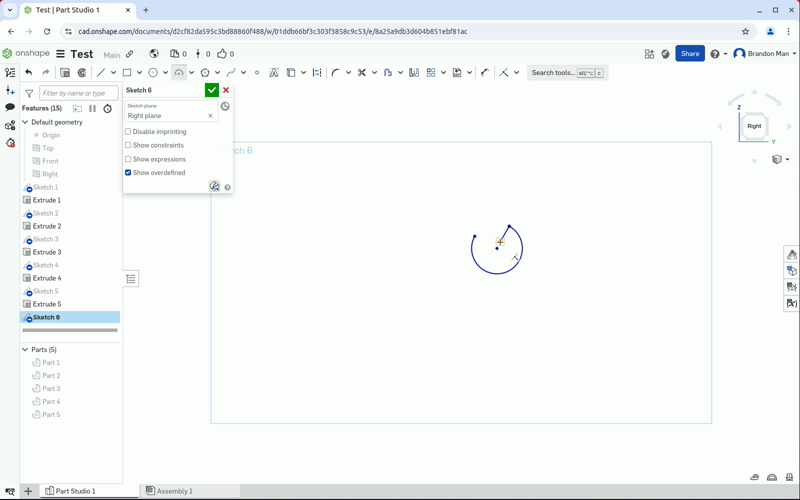
mouse_move(490, 244)
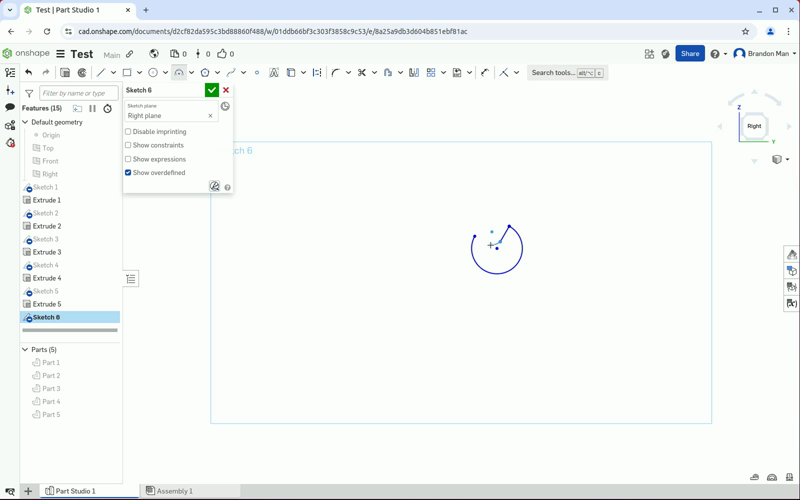
click(490, 244)
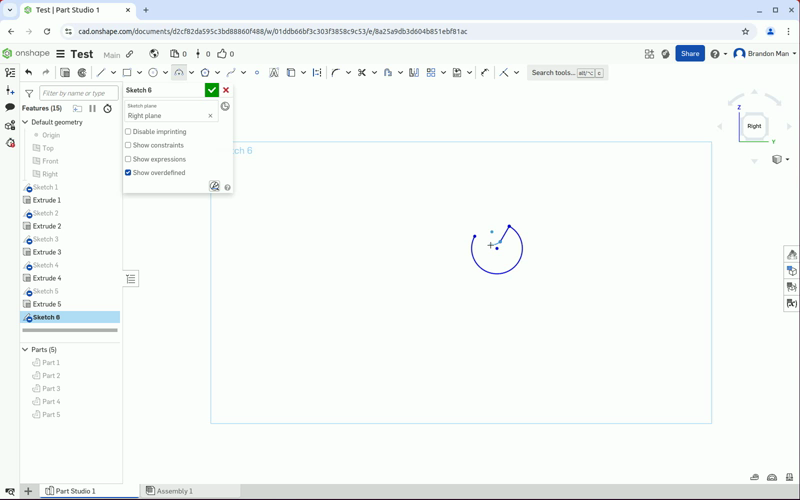
mouse_move(499, 254)
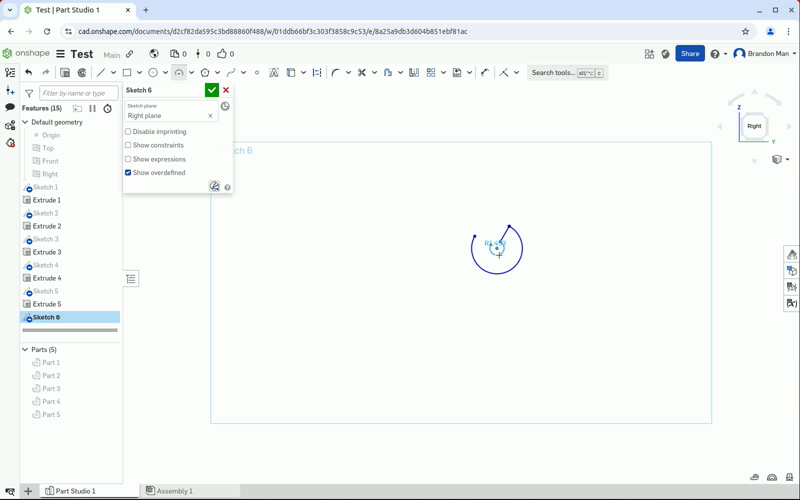
click(499, 254)
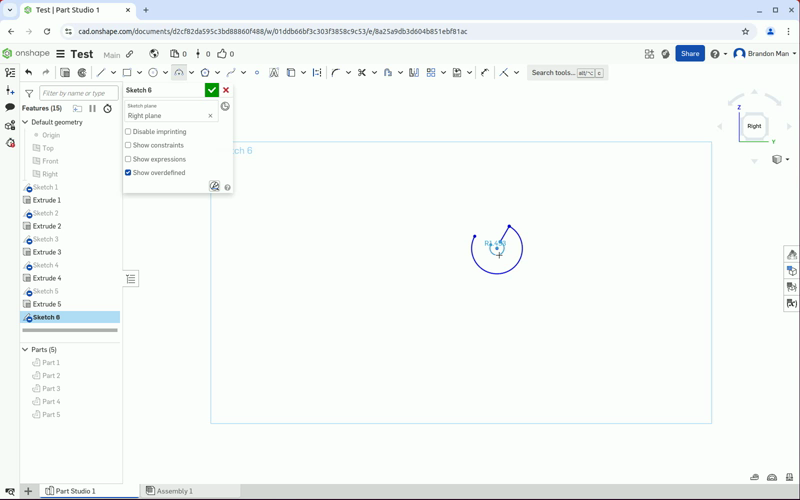
key_up(shift)
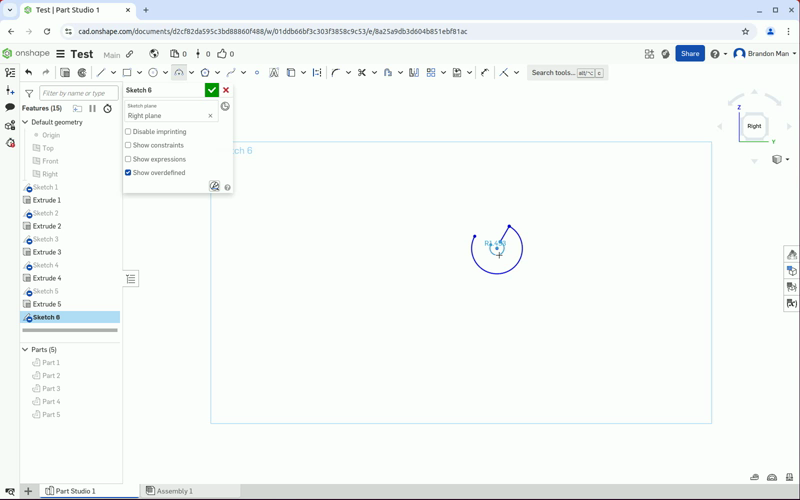
key(esc)
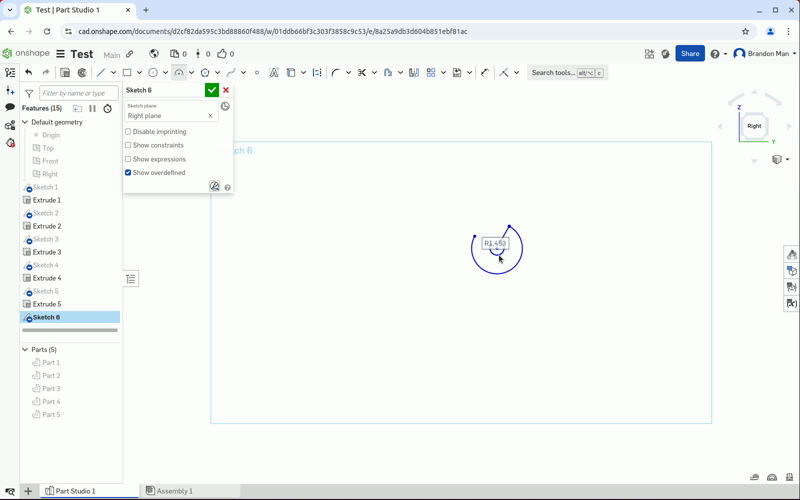
key(l)
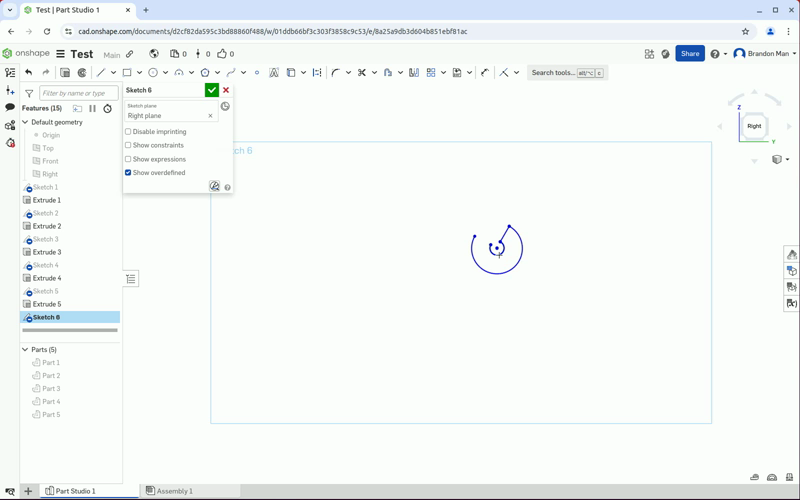
mouse_move(490, 244)
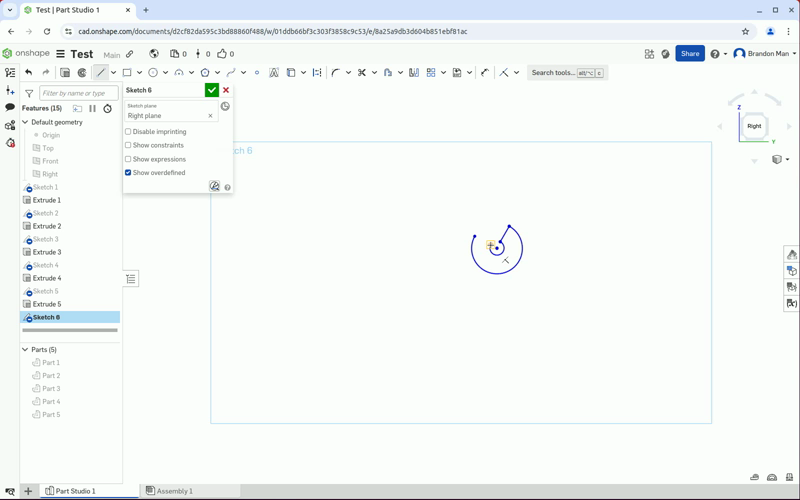
click(490, 244)
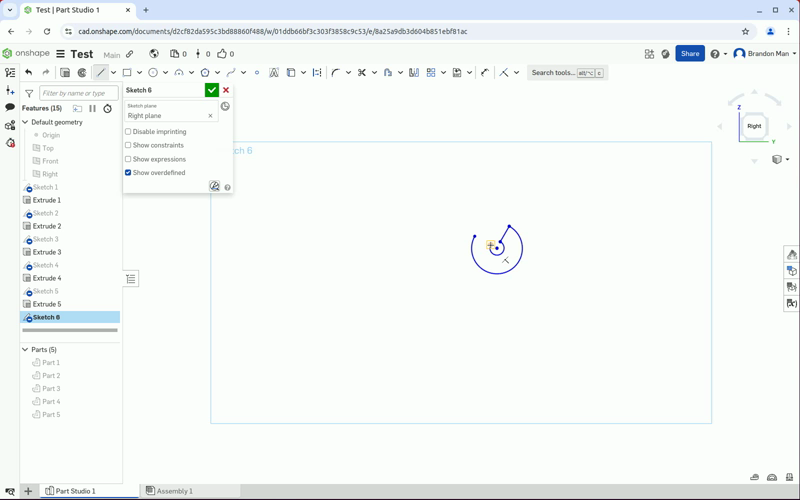
mouse_move(520, 244)
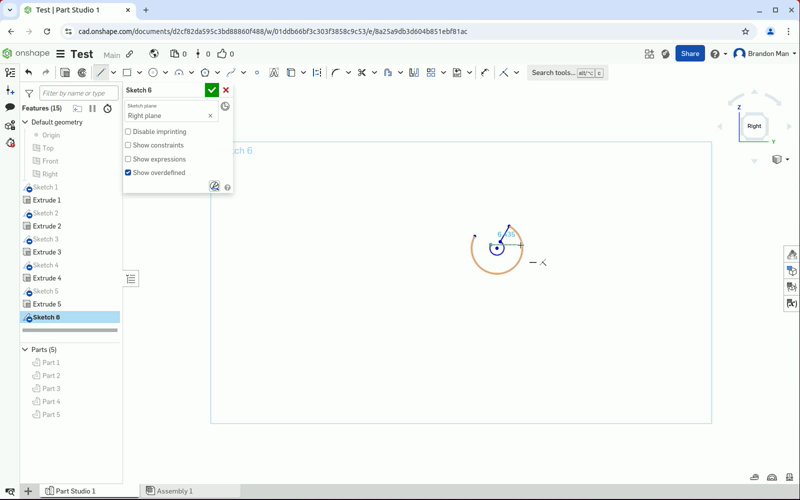
key_down(shift)
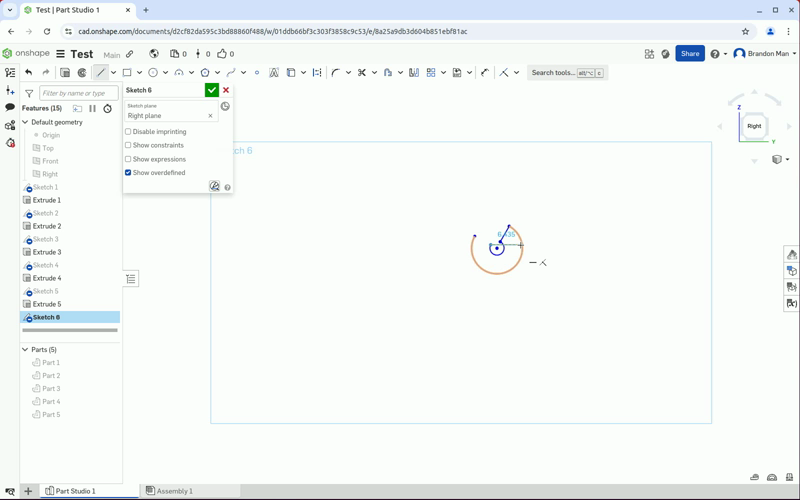
mouse_move(474, 236)
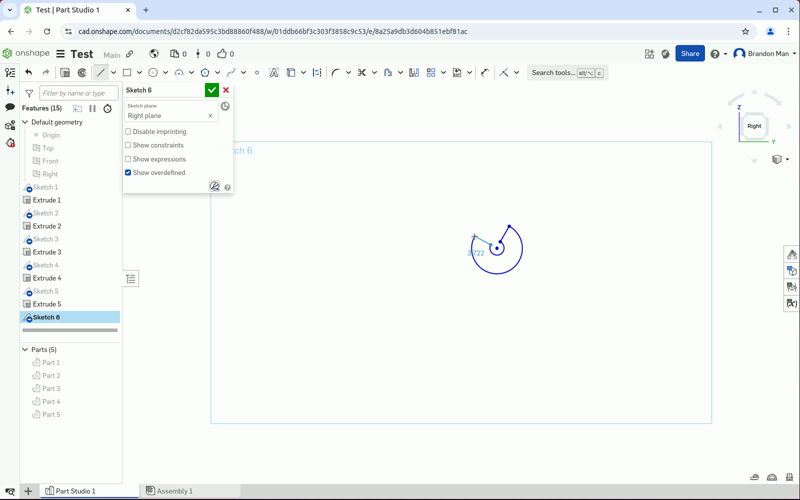
key_up(shift)
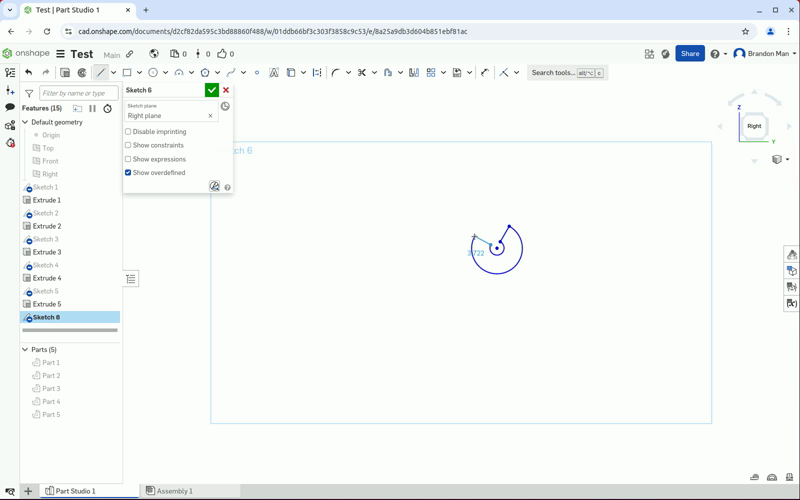
click(474, 236)
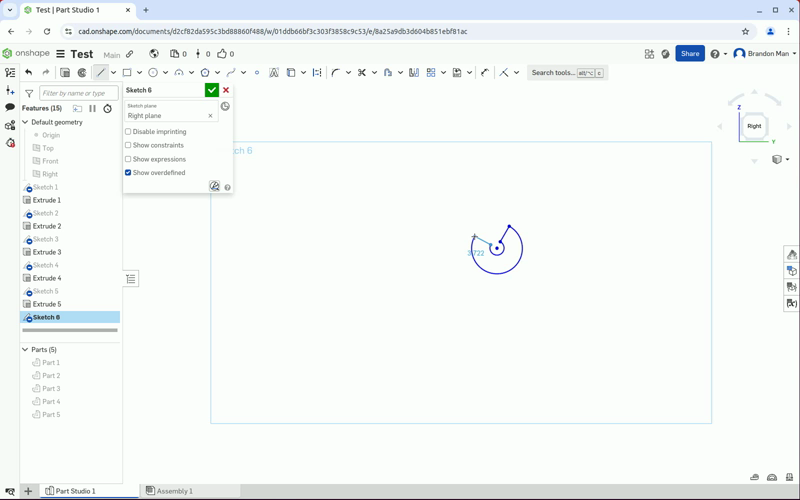
key(esc)
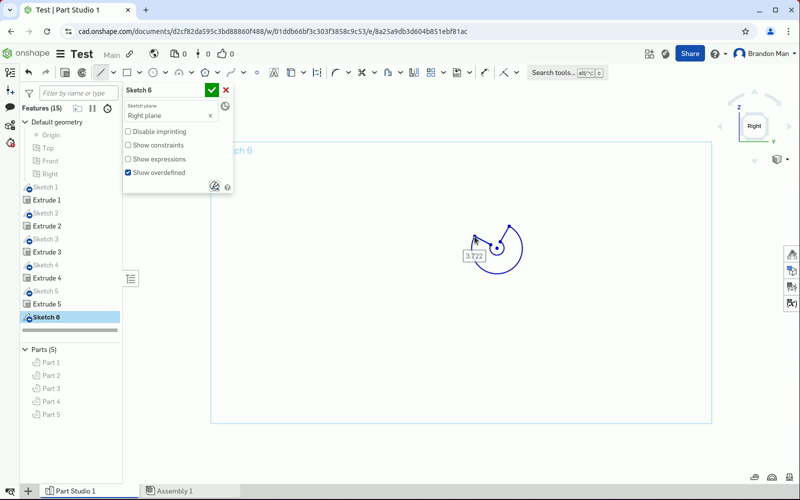
mouse_move(512, 230)
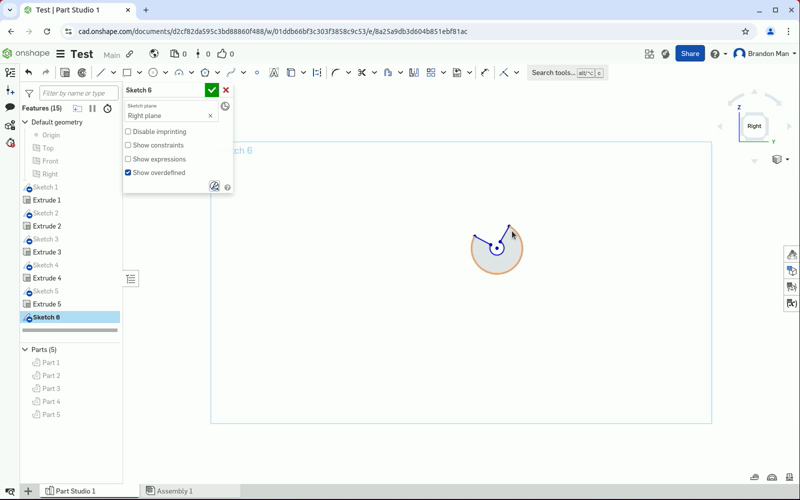
scroll(6)
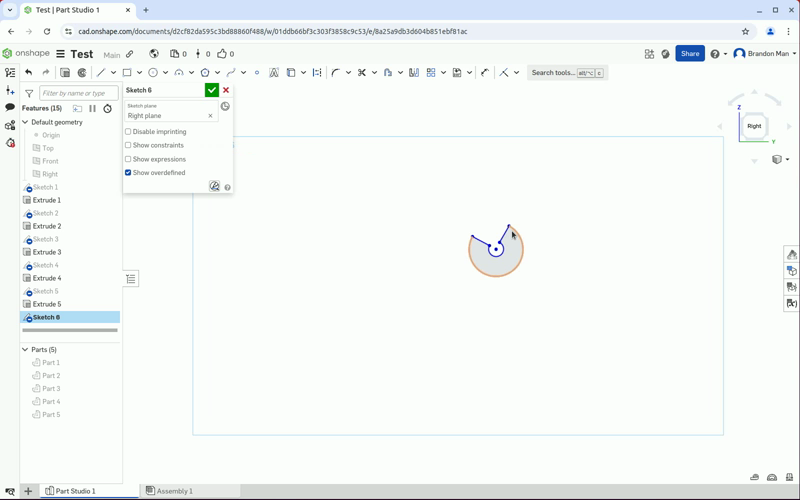
scroll(6)
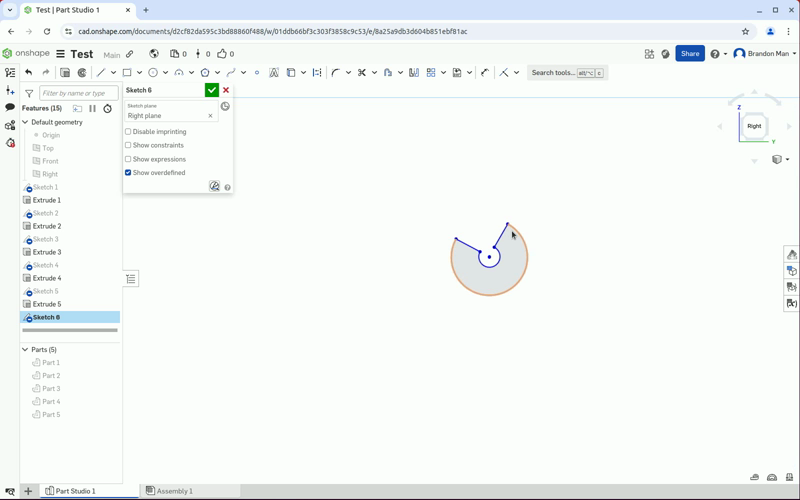
scroll(6)
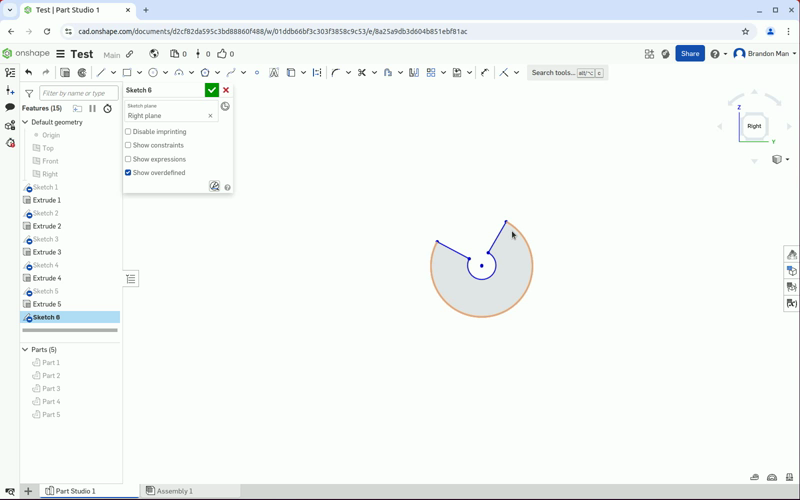
scroll(6)
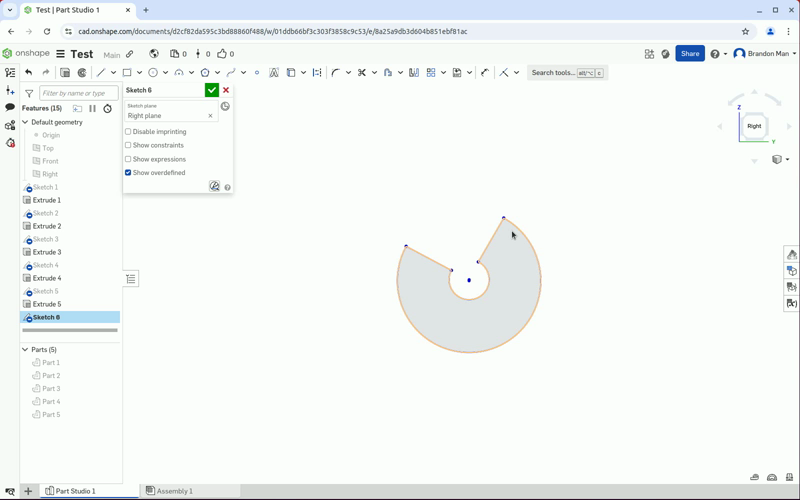
scroll(6)
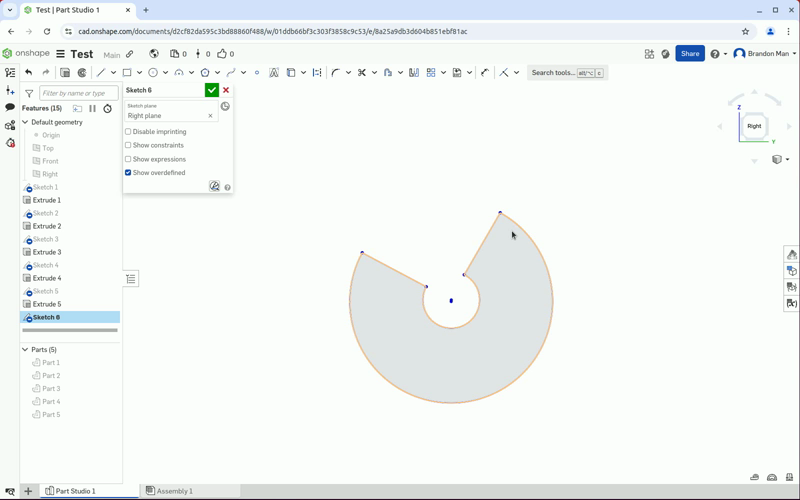
scroll(6)
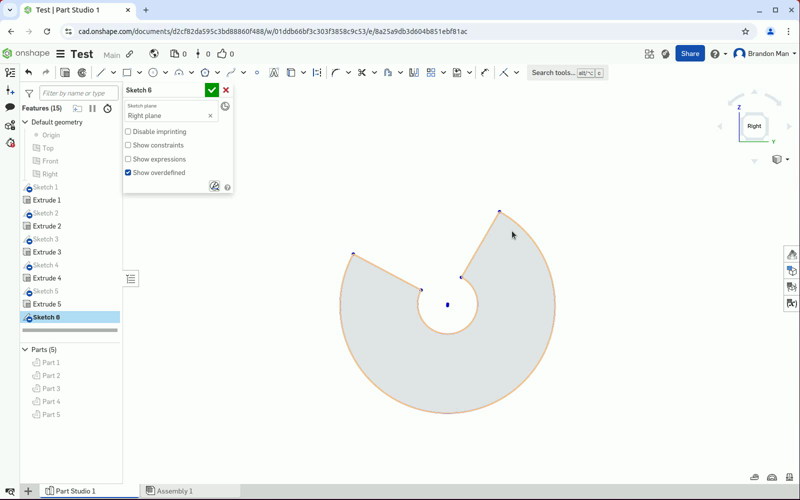
scroll(6)
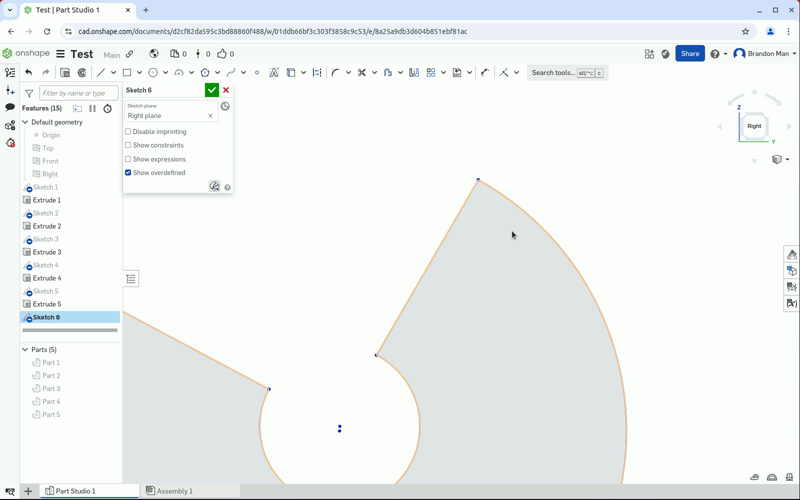
click(512, 230)
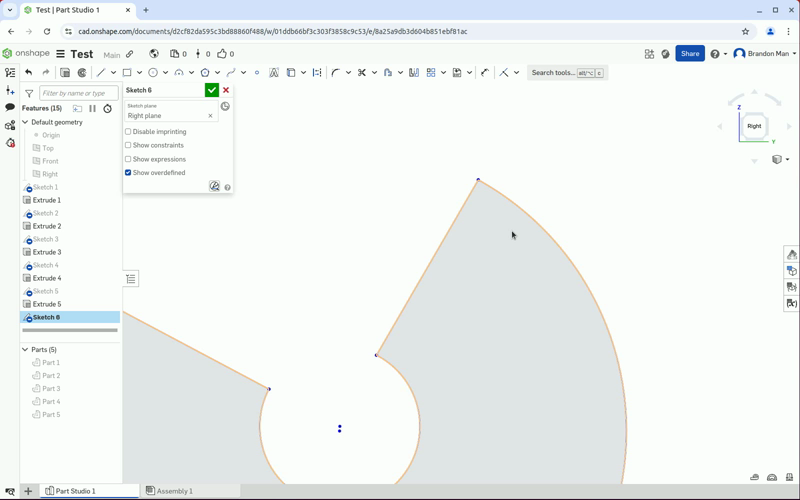
scroll(-6)
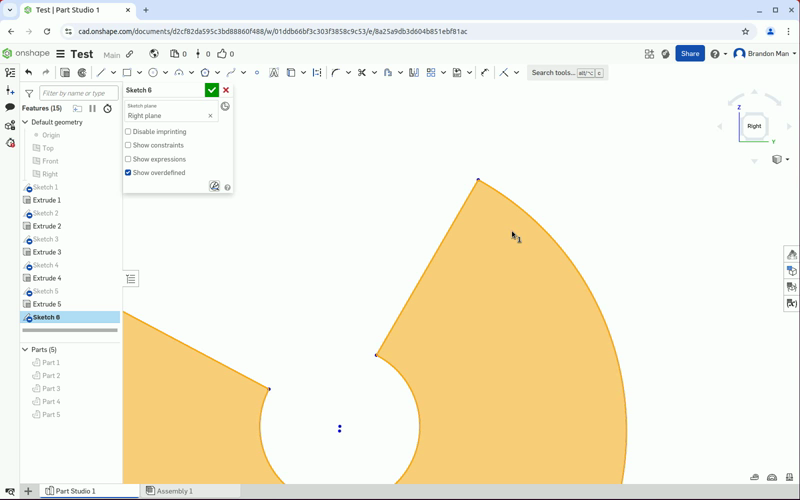
scroll(-6)
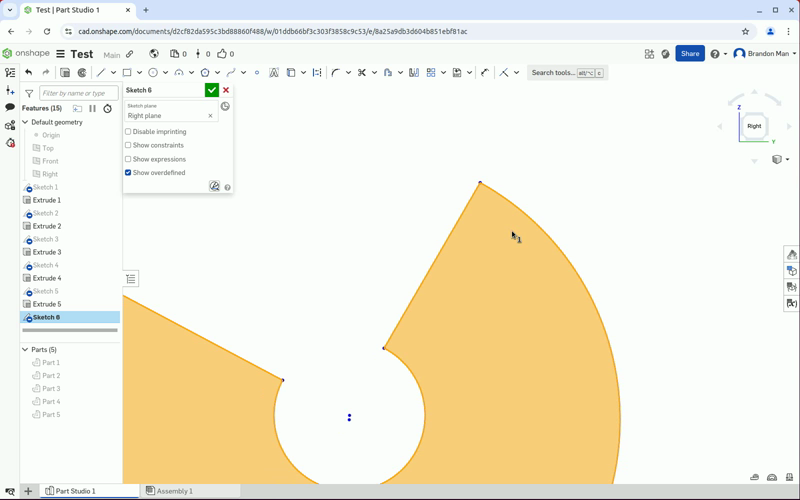
scroll(-6)
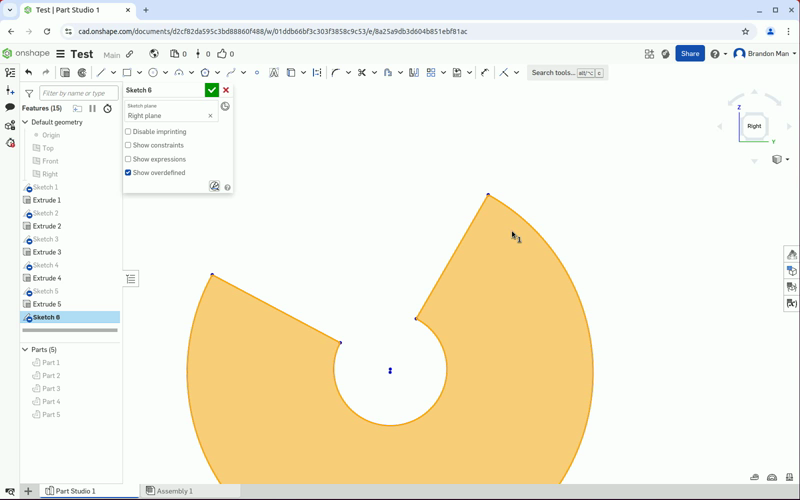
scroll(-6)
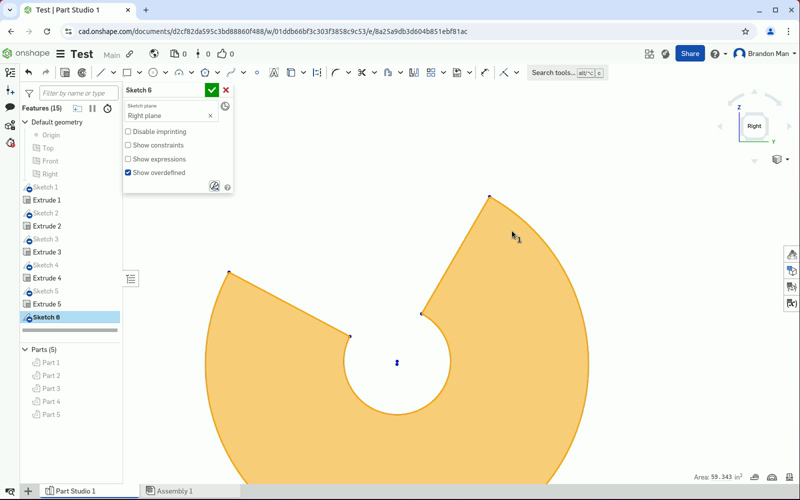
scroll(-6)
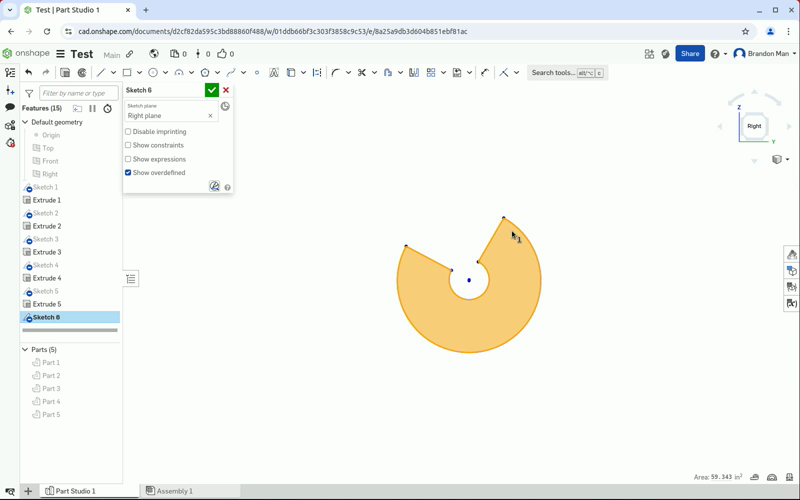
scroll(-6)
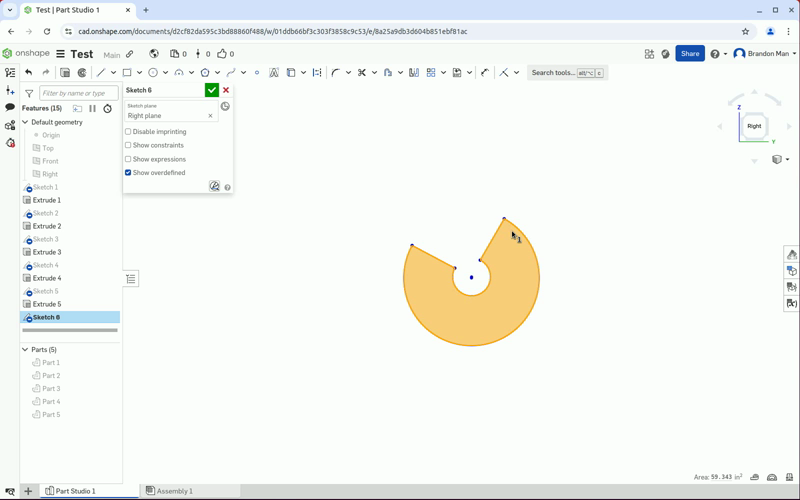
scroll(-6)
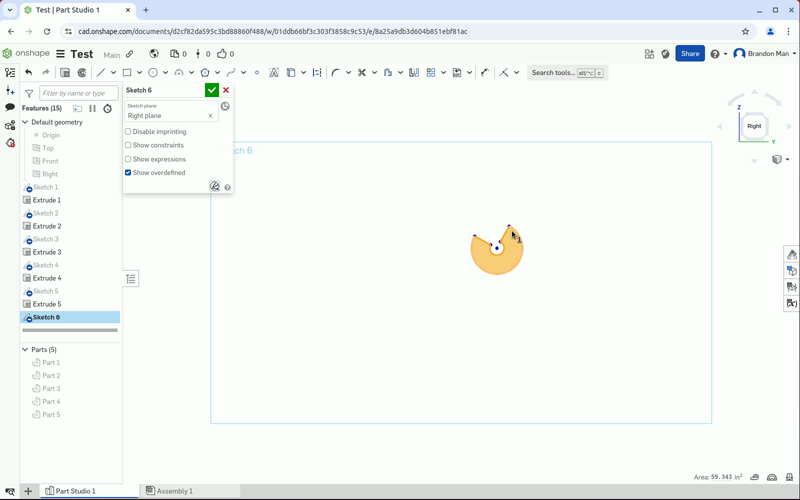
mouse_move(73, 352)
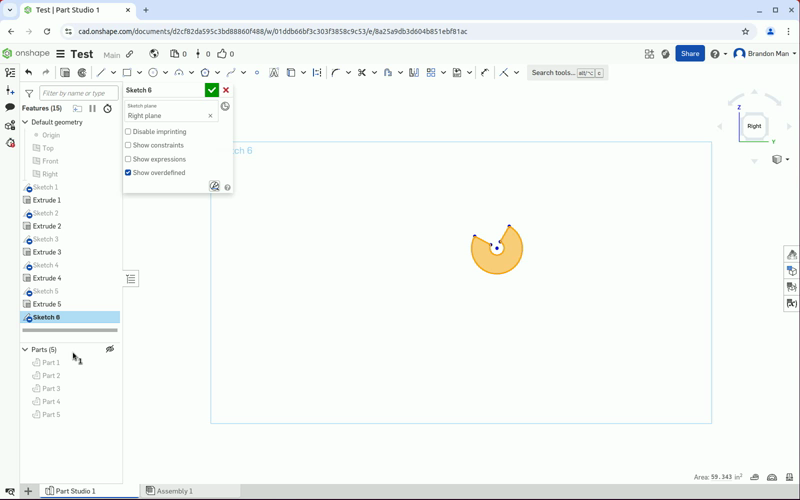
key(shift+y)
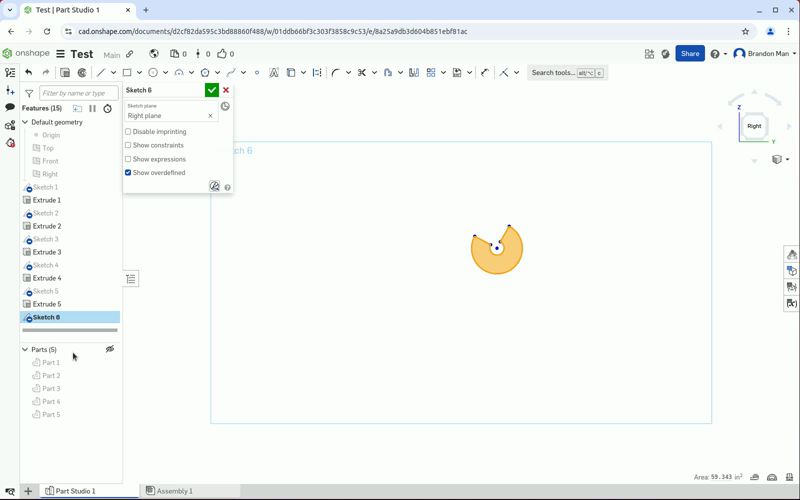
key(shift+e)
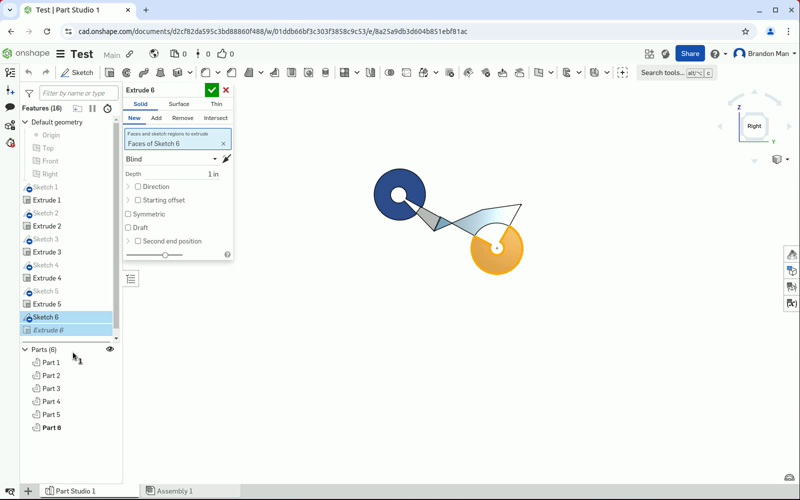
mouse_move(143, 106)
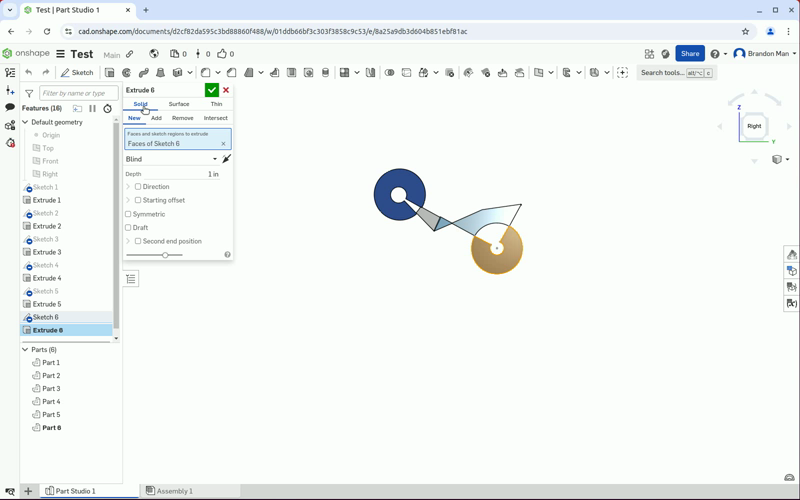
click(143, 106)
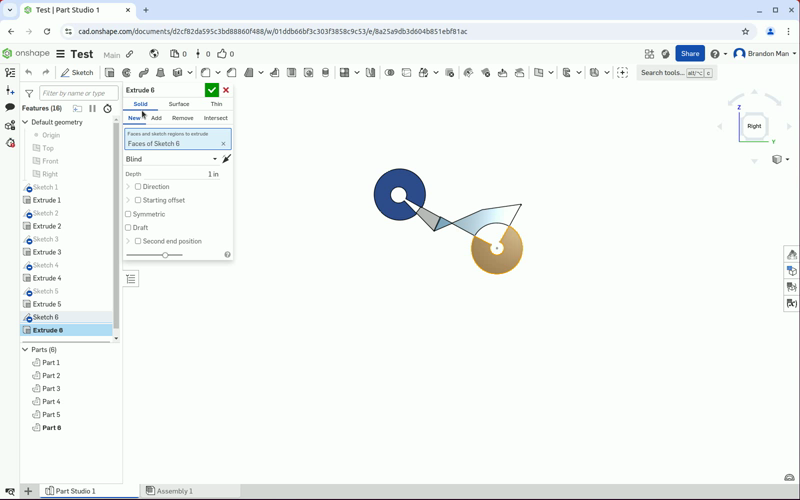
mouse_move(137, 120)
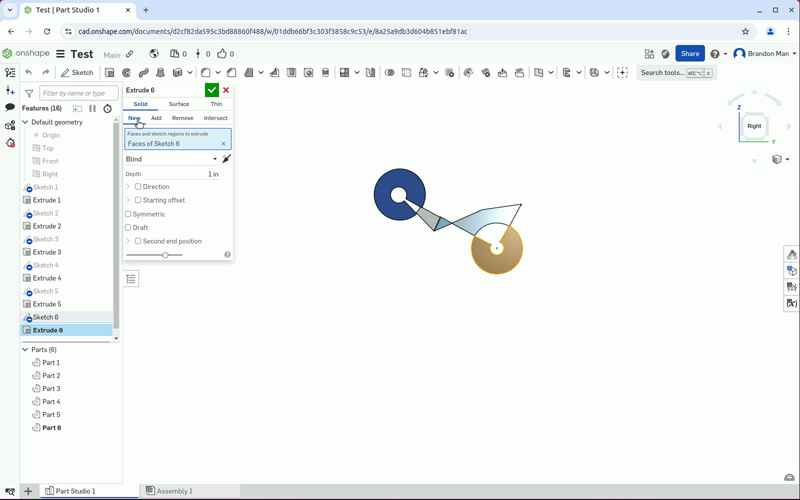
click(137, 120)
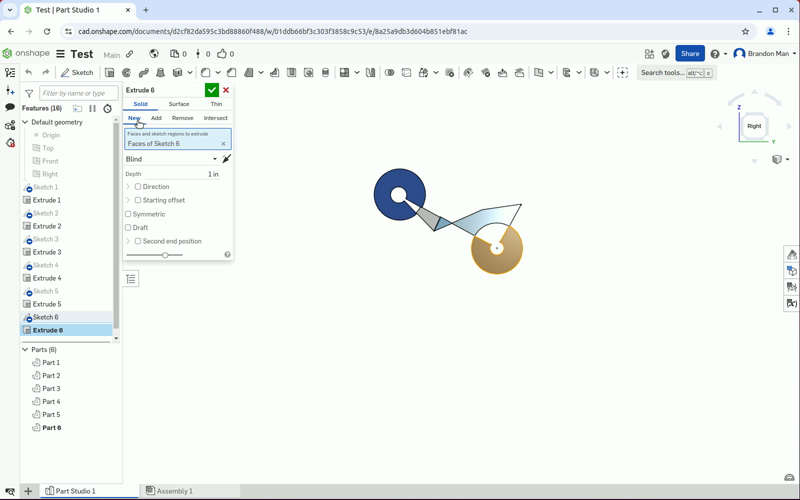
key(tab, 4)
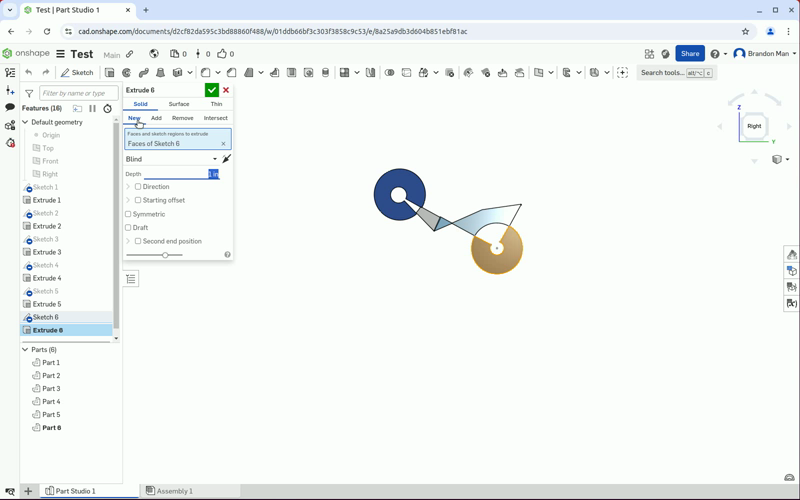
text(4.092)
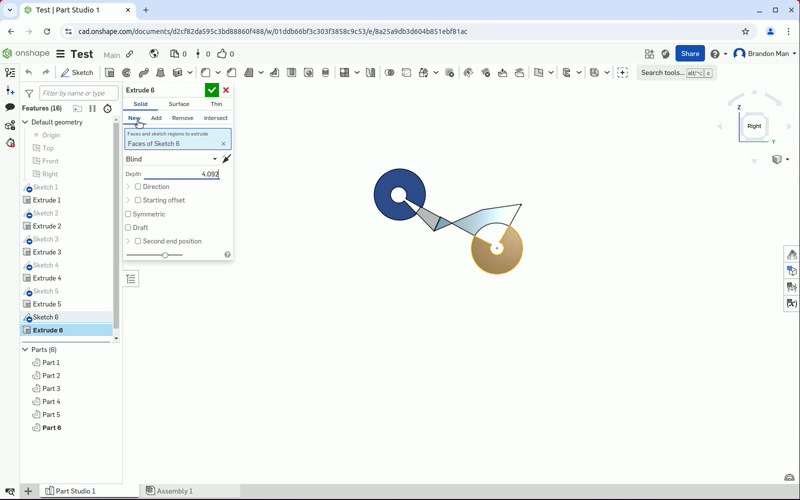
key(enter)
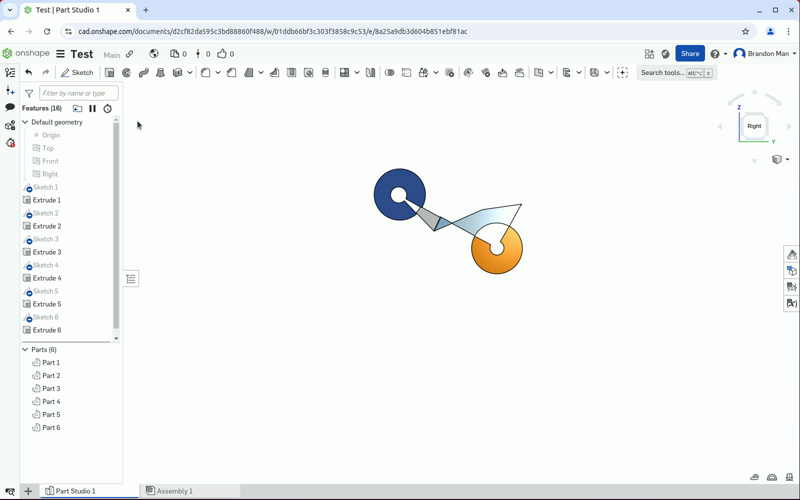
key(shift+h)
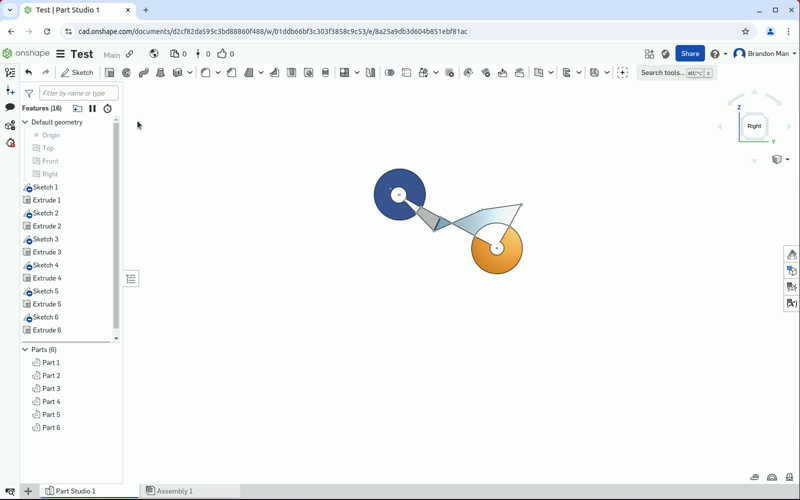
key(shift+h)
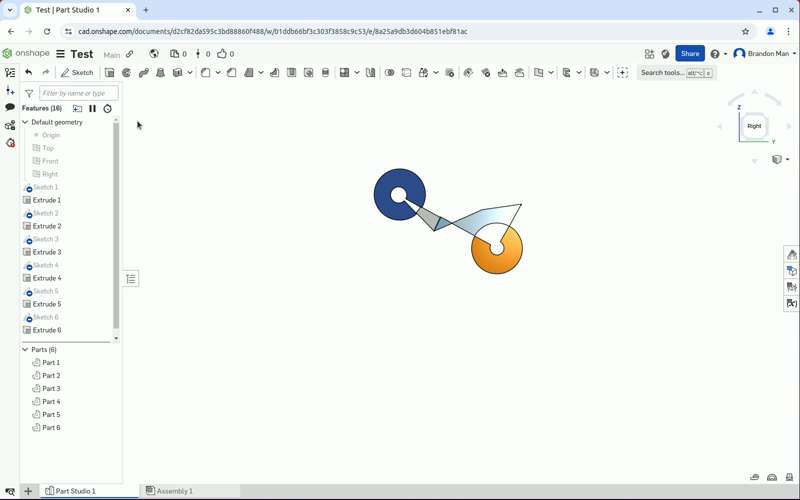
mouse_move(69, 189)
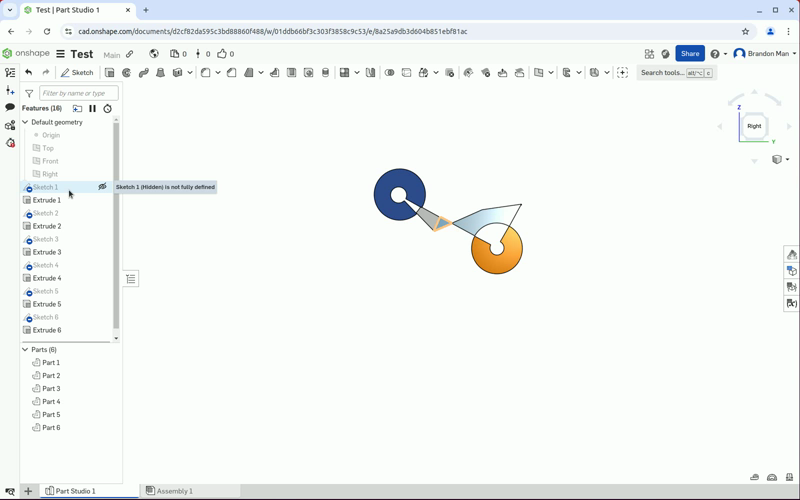
click(69, 189)
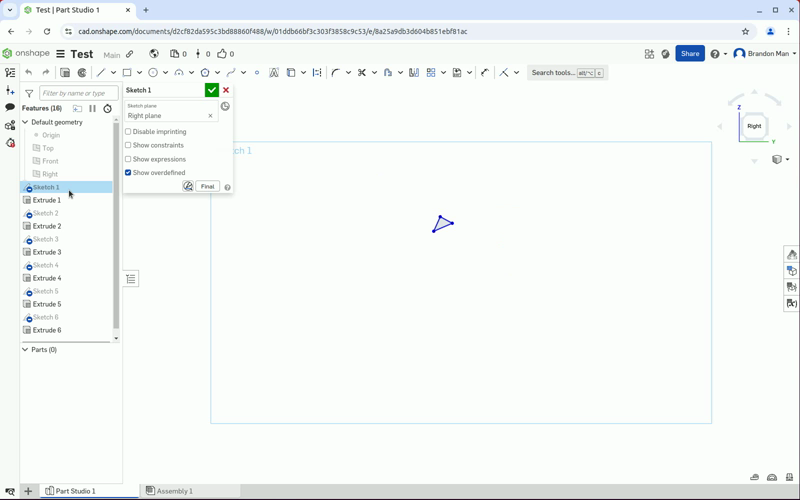
mouse_move(229, 92)
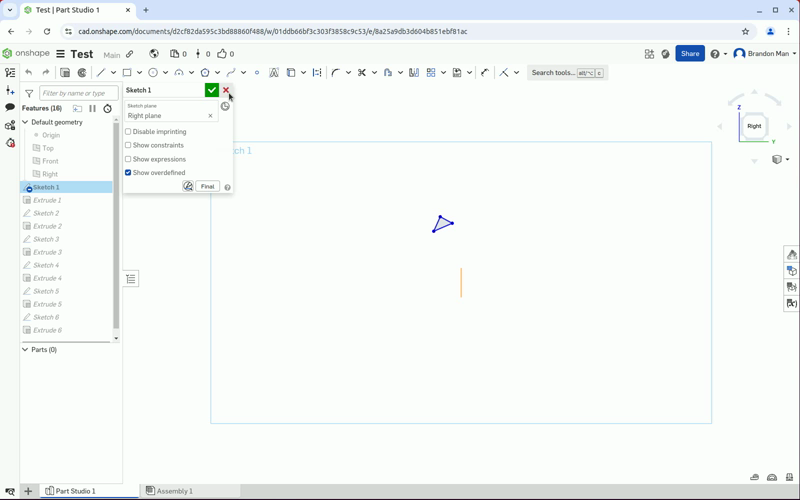
click(229, 92)
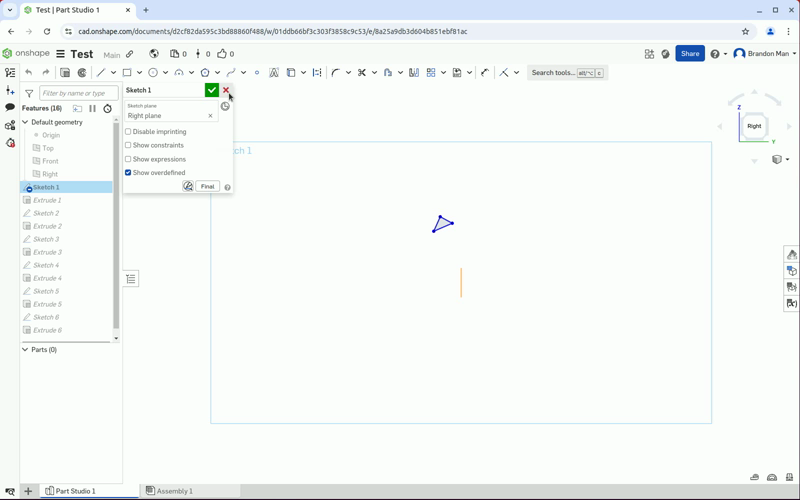
key(shift+s)
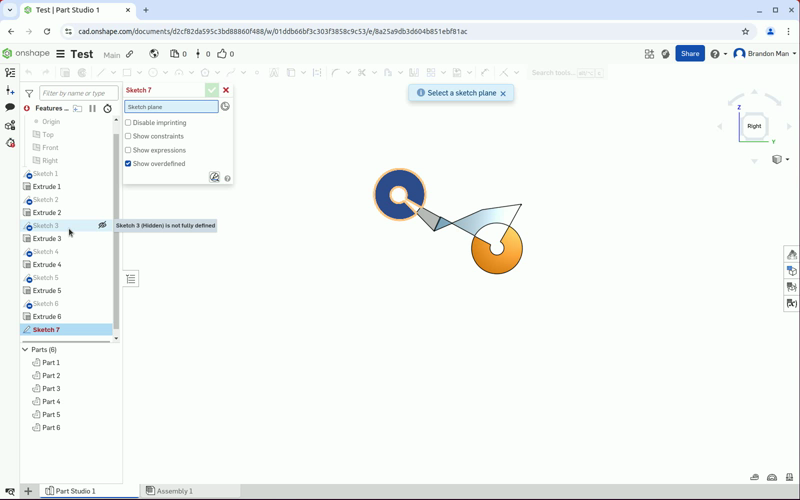
scroll(3)
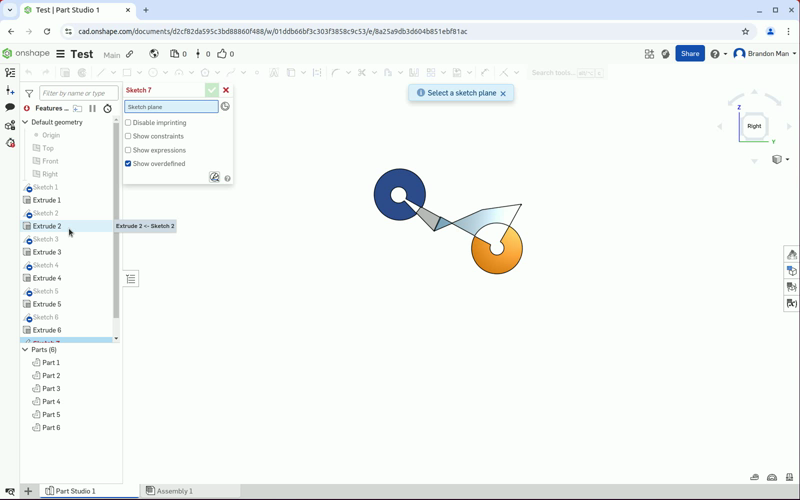
mouse_move(69, 176)
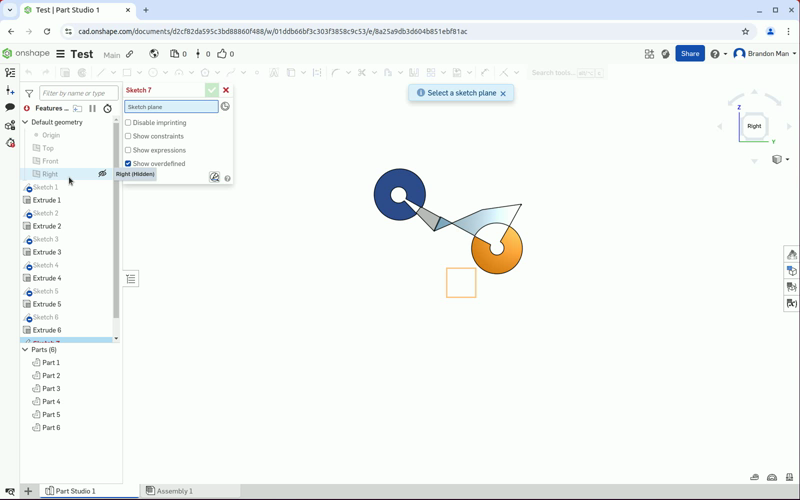
click(69, 176)
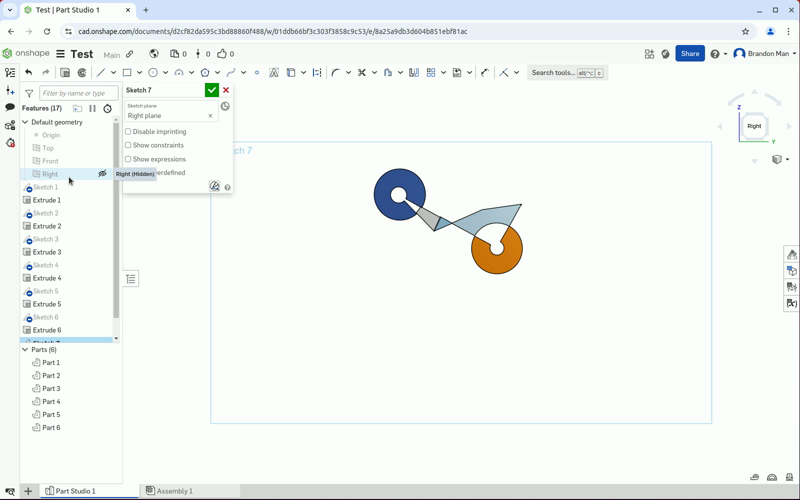
mouse_move(73, 352)
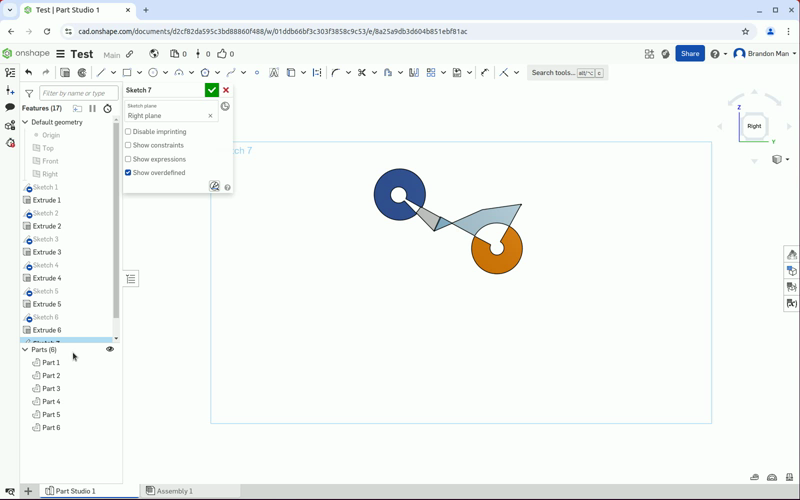
key(y)
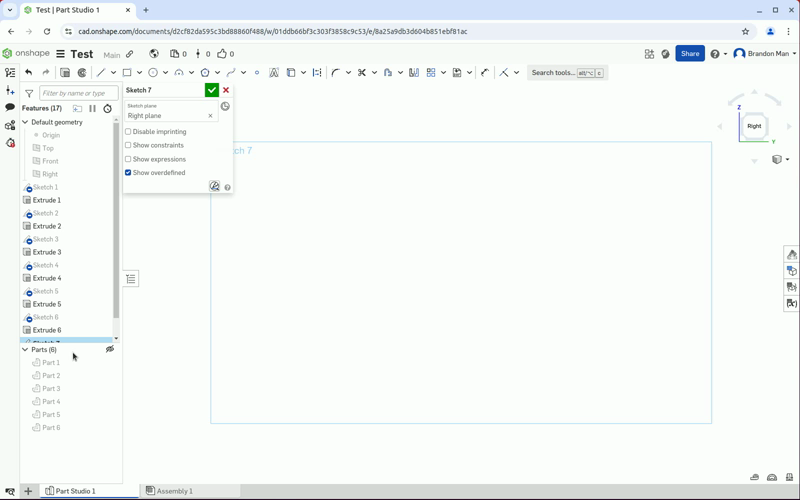
key(l)
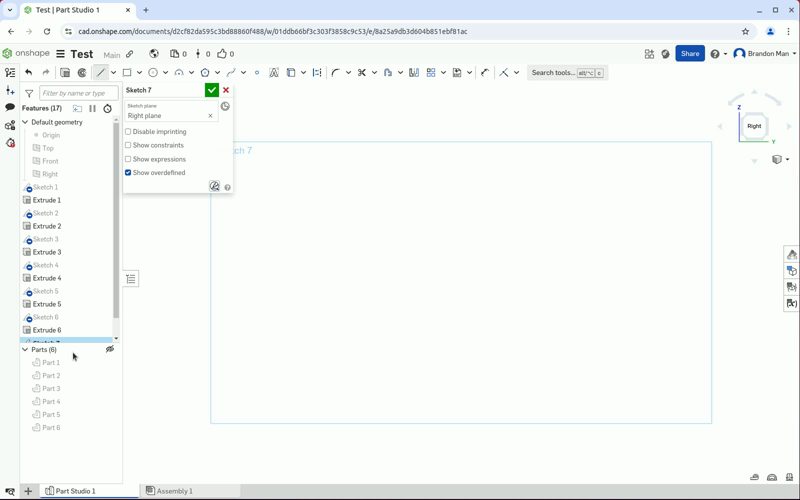
key_down(shift)
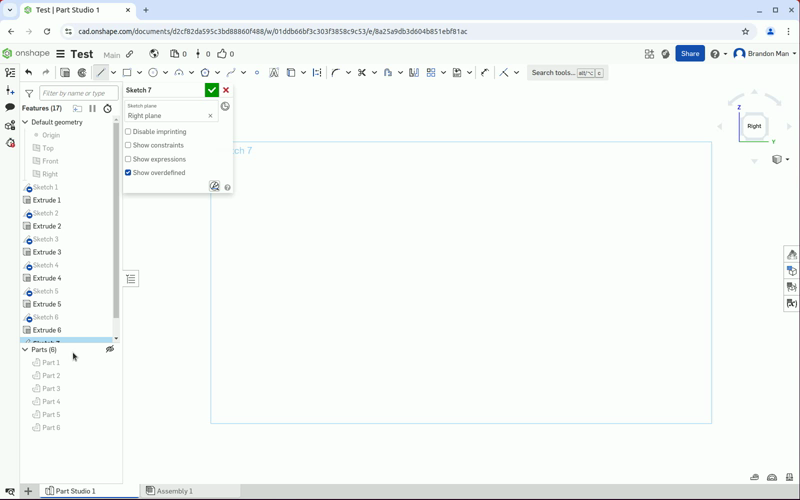
mouse_move(404, 200)
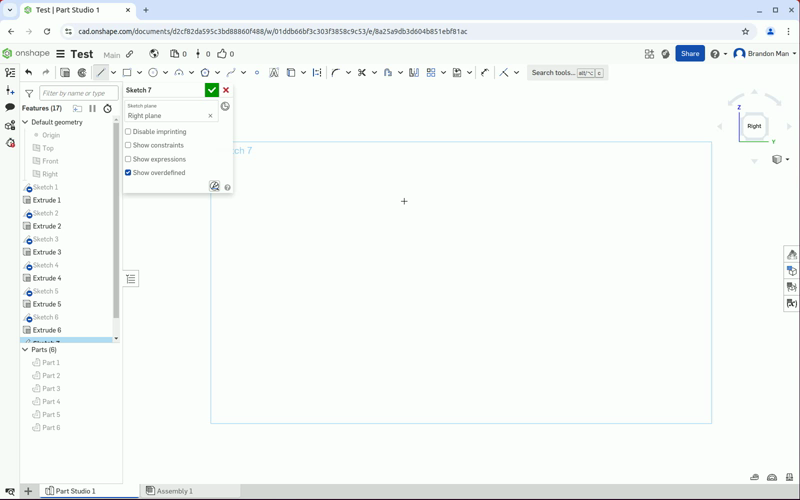
click(404, 200)
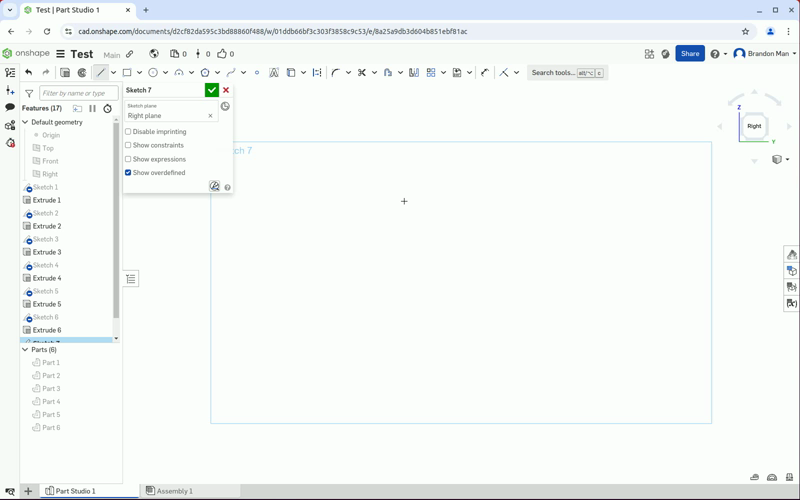
key_up(shift)
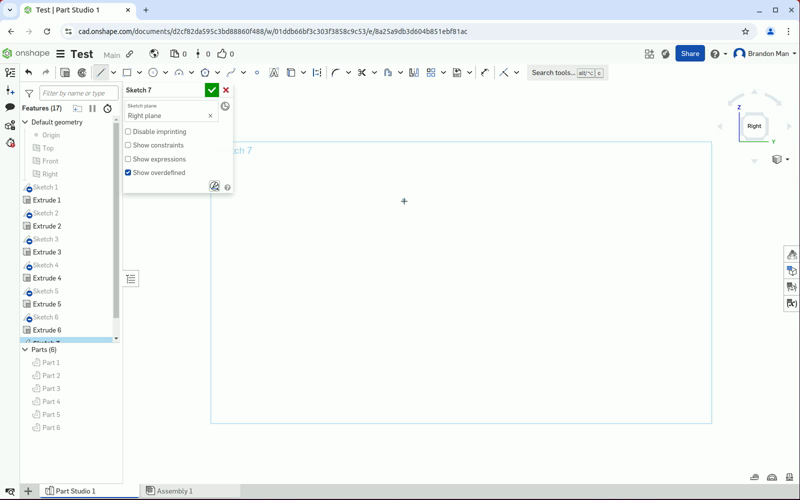
key_down(shift)
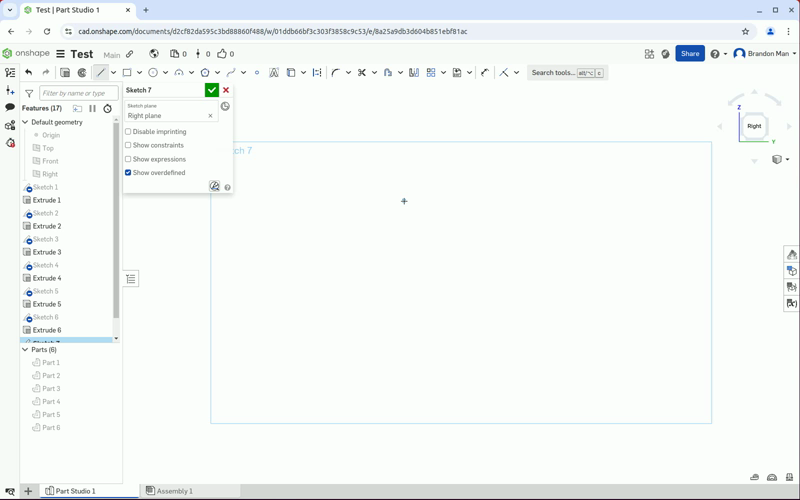
mouse_move(434, 200)
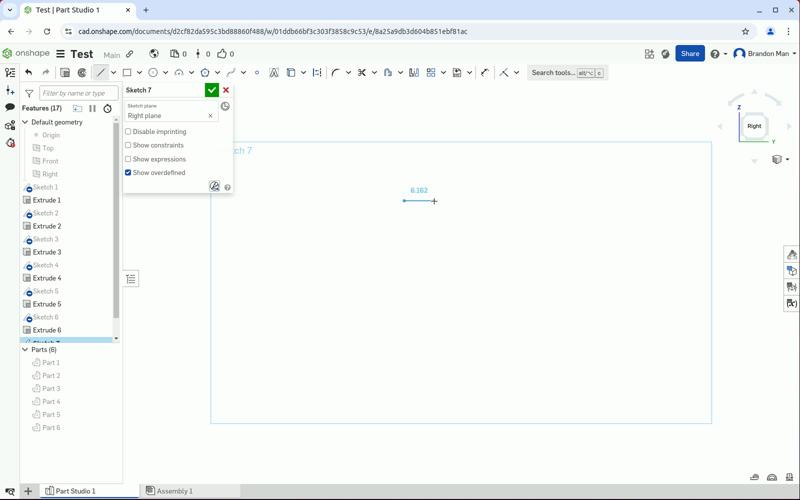
mouse_move(417, 213)
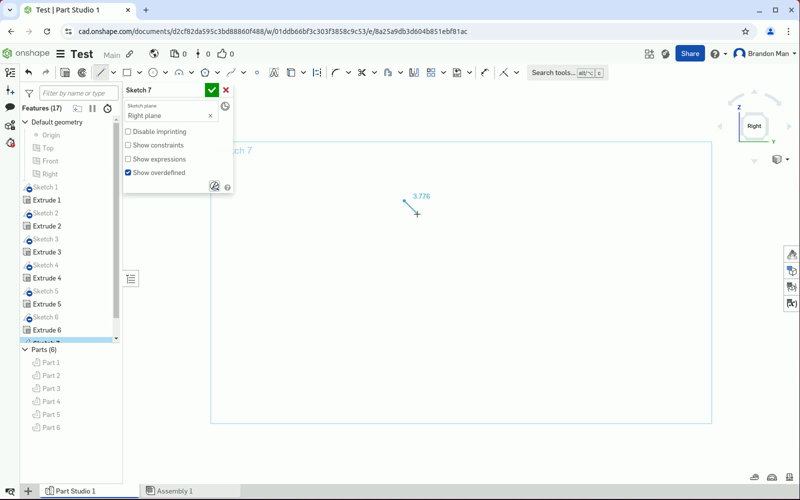
click(417, 213)
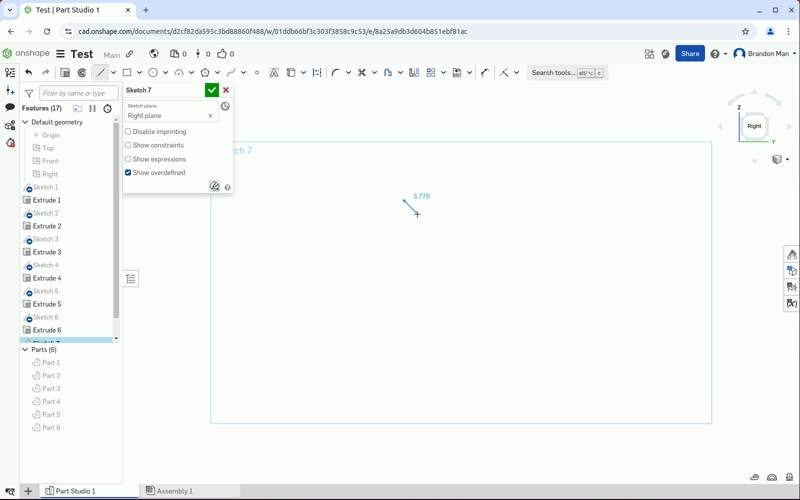
key_up(shift)
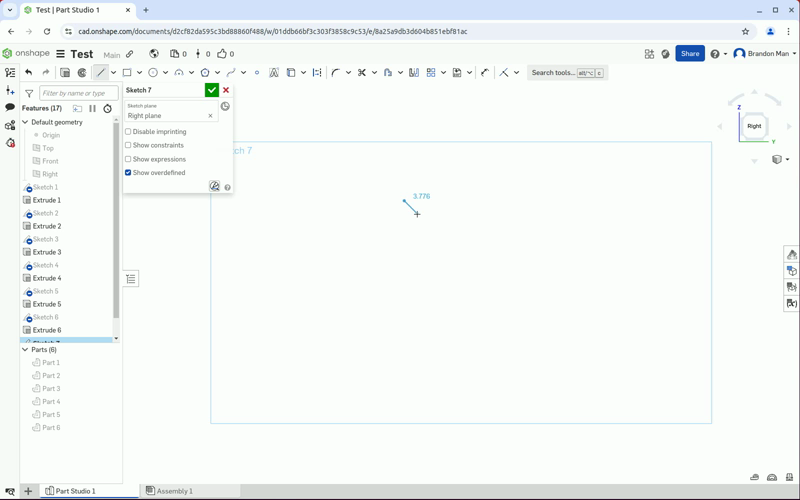
key(esc)
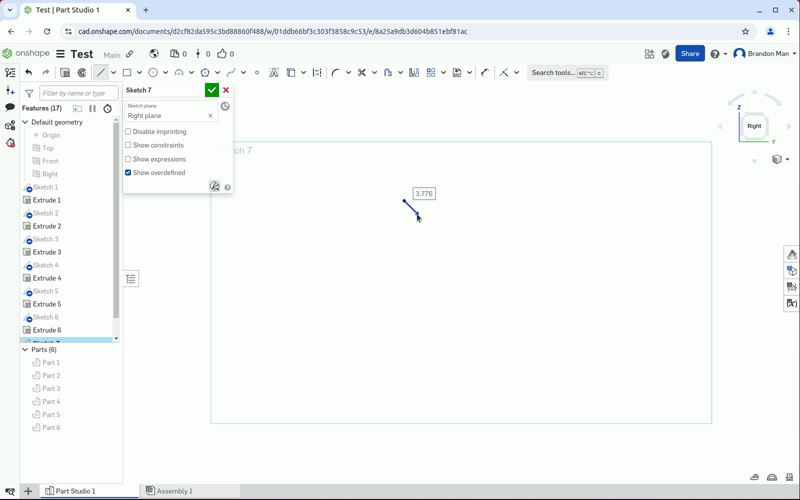
key(a)
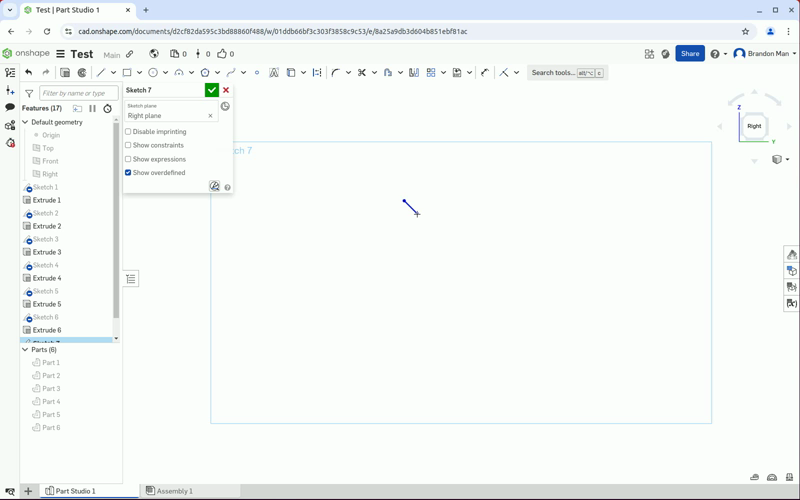
mouse_move(417, 213)
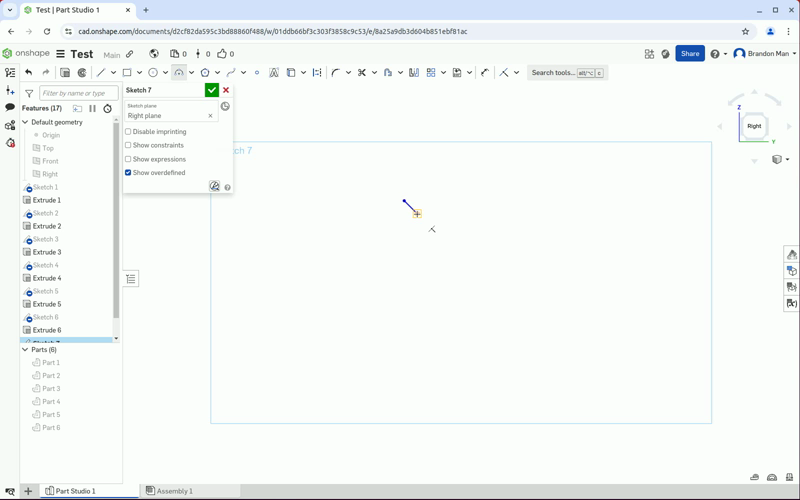
click(417, 213)
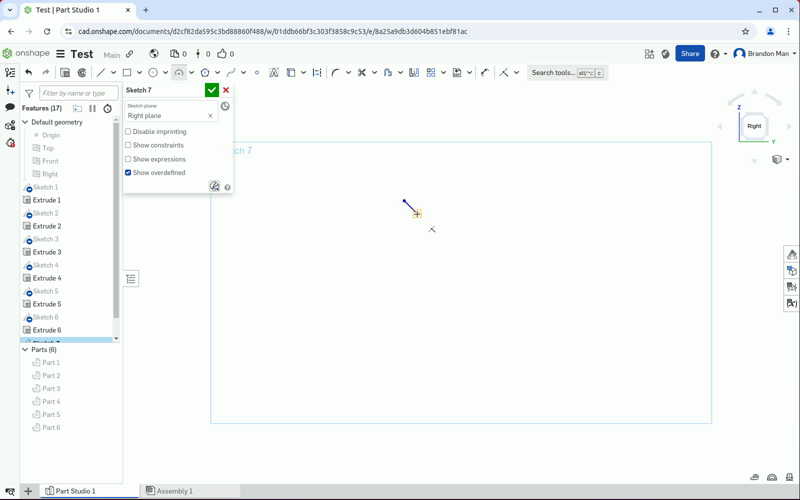
key_down(shift)
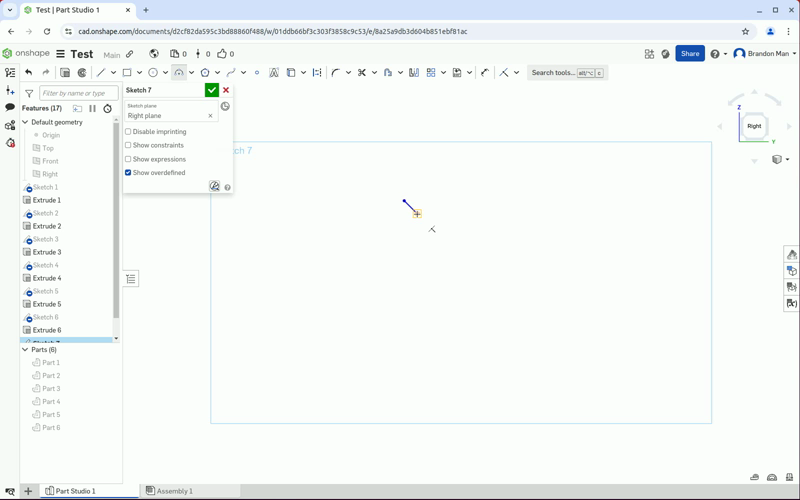
mouse_move(421, 207)
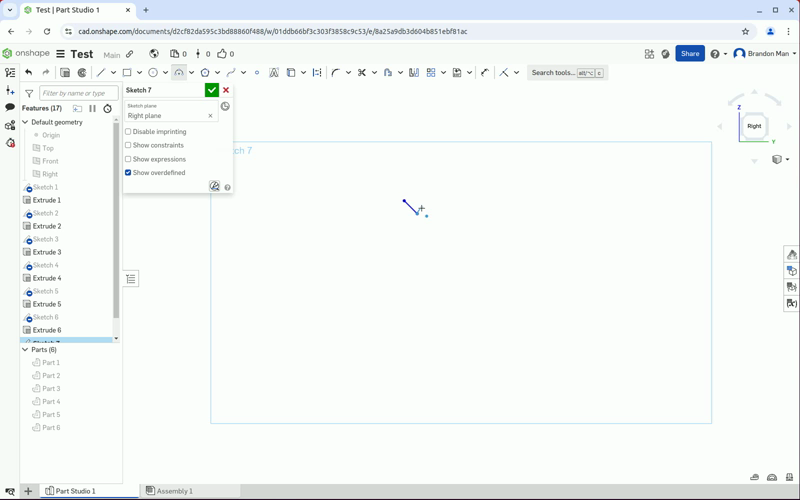
click(421, 207)
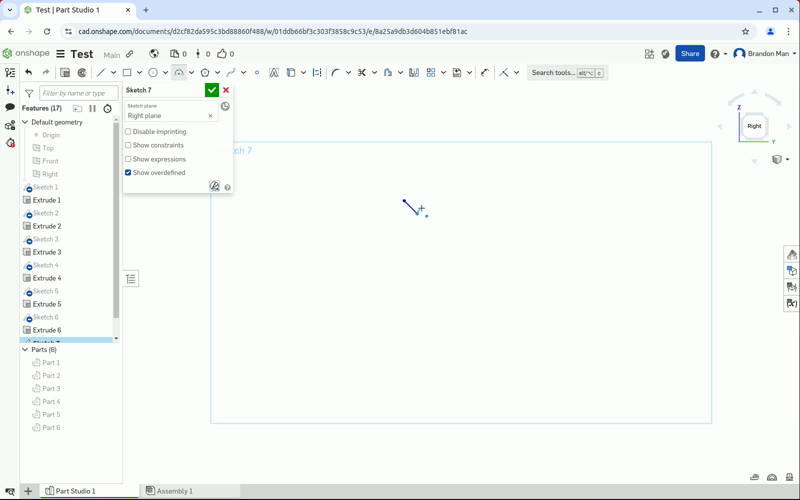
mouse_move(419, 210)
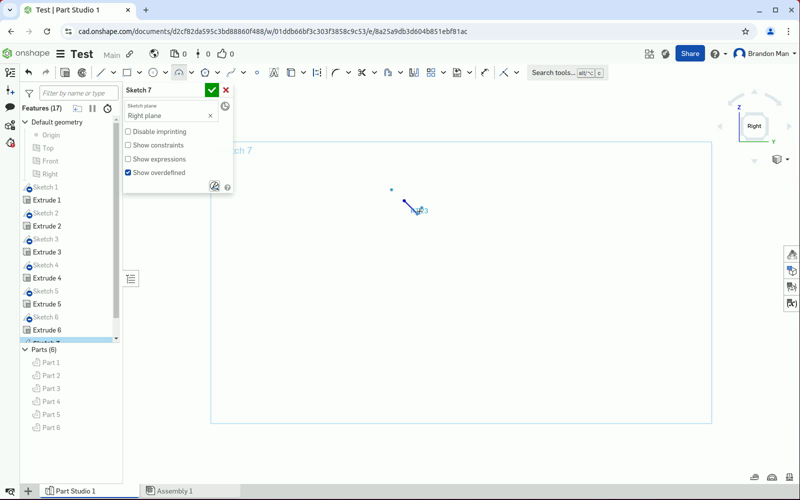
scroll(6)
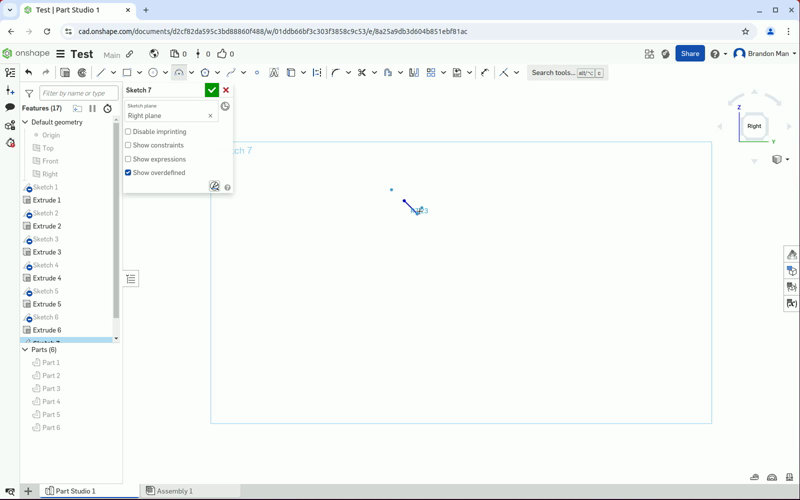
scroll(6)
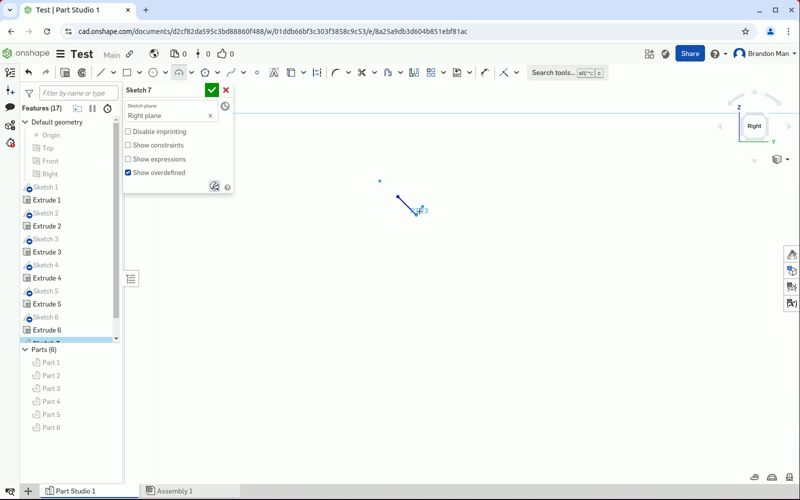
scroll(6)
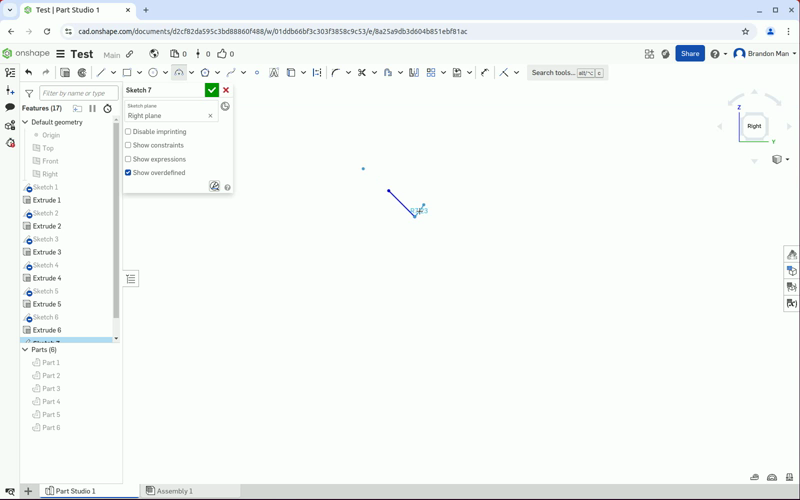
scroll(6)
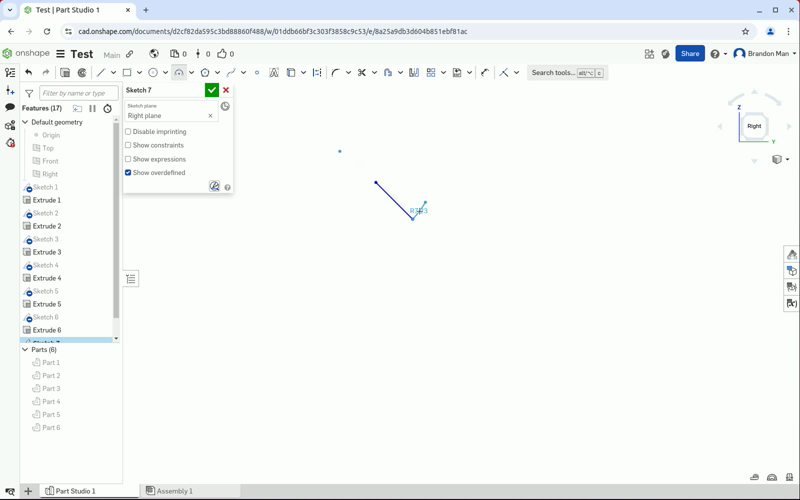
scroll(6)
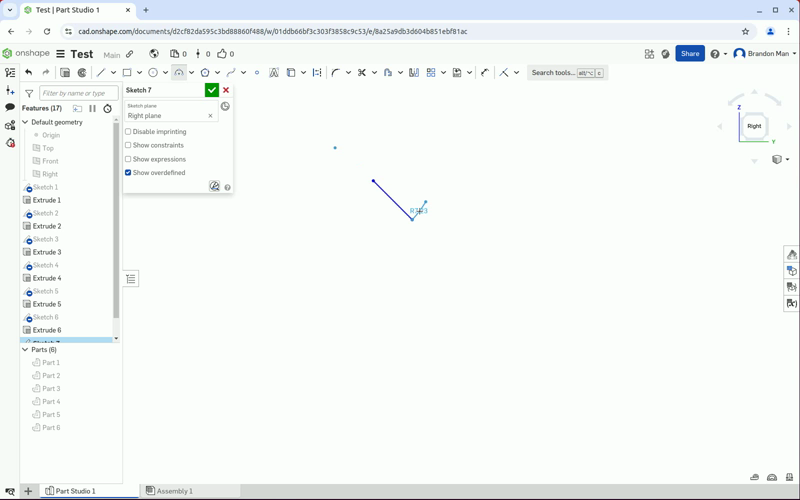
scroll(6)
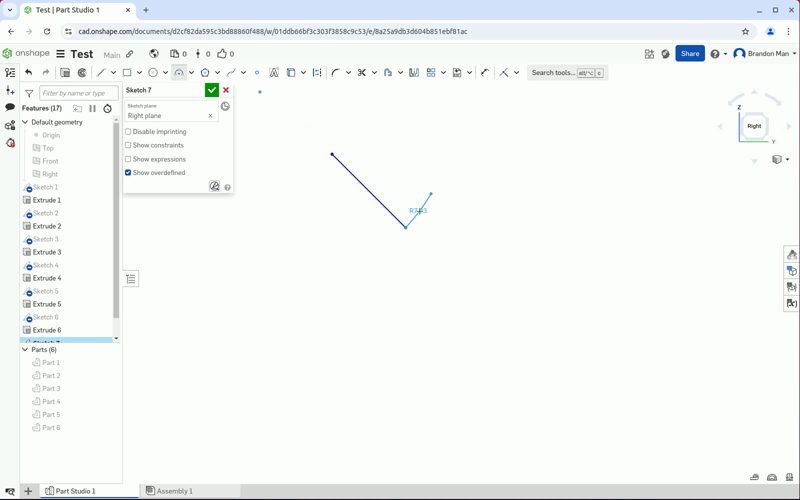
scroll(6)
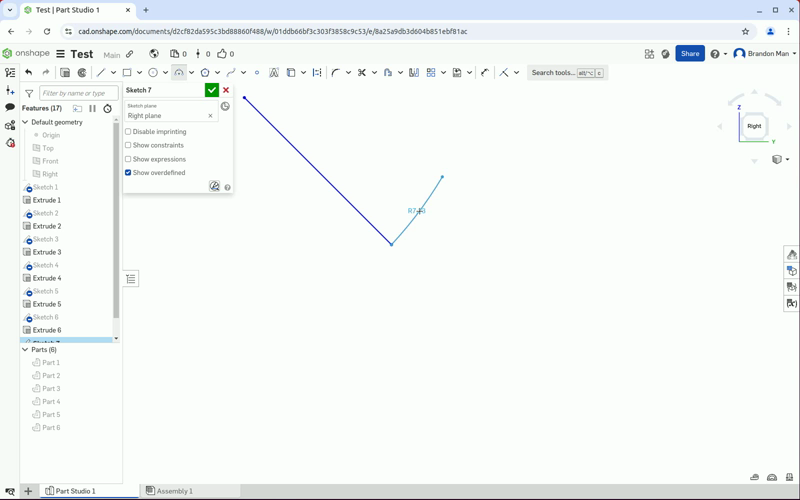
click(419, 210)
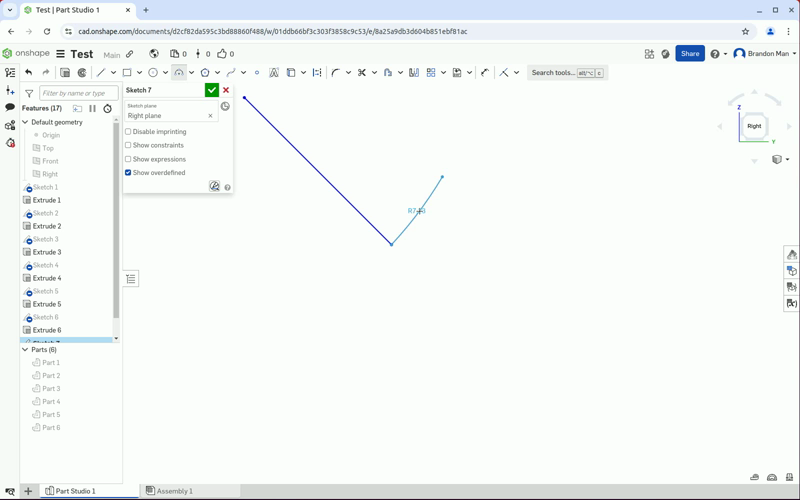
scroll(-6)
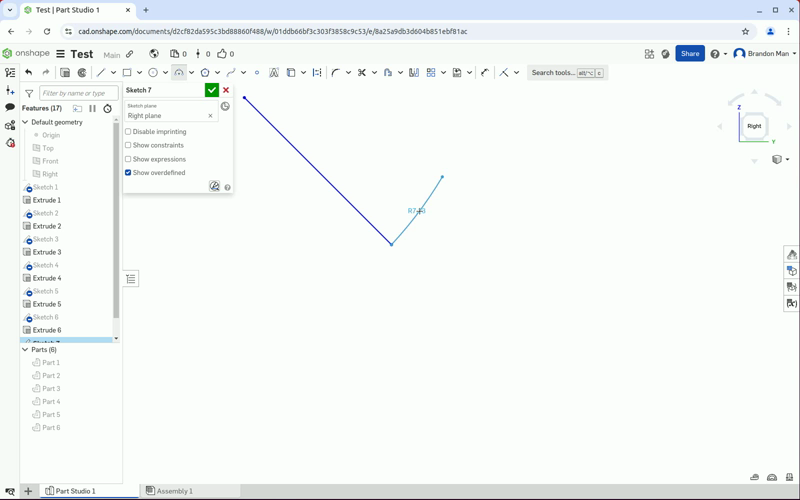
scroll(-6)
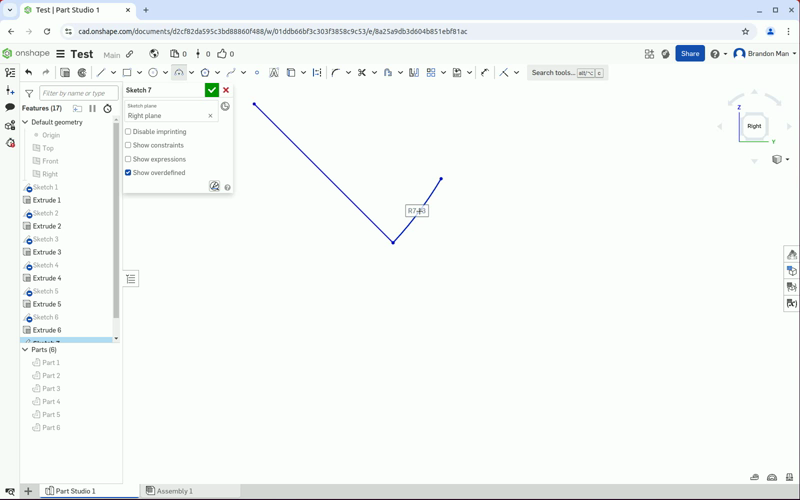
scroll(-6)
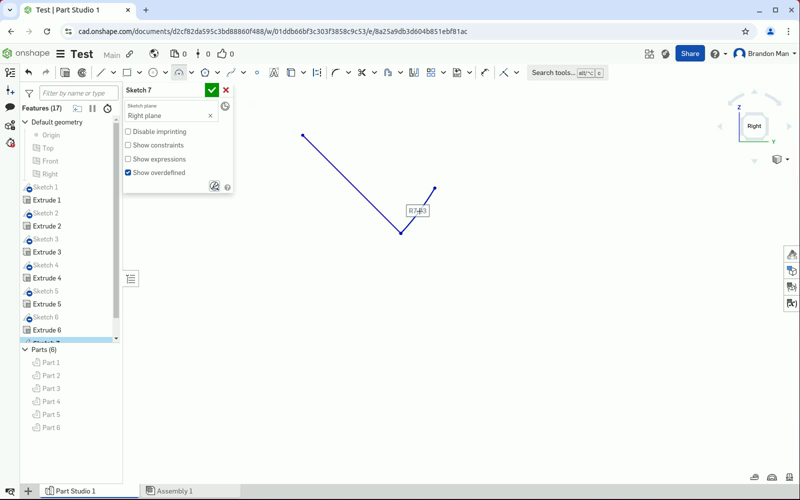
scroll(-6)
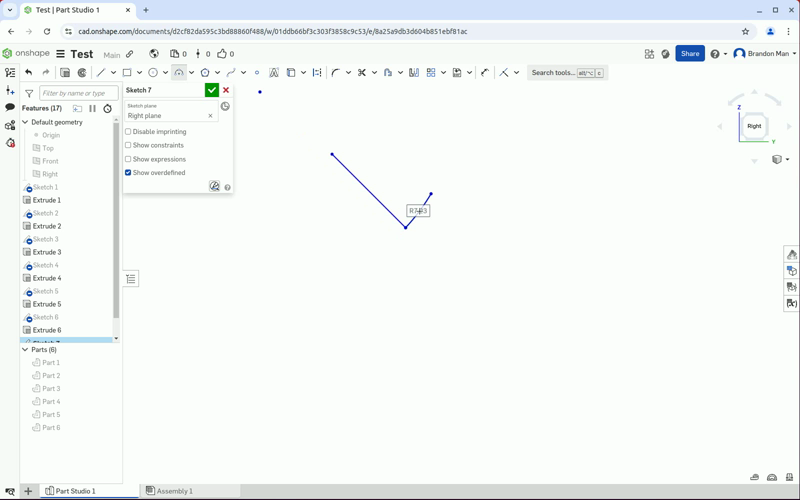
scroll(-6)
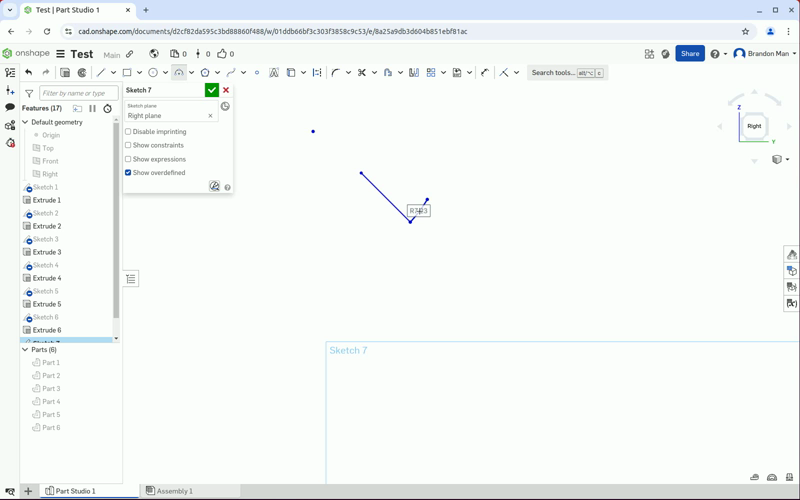
scroll(-6)
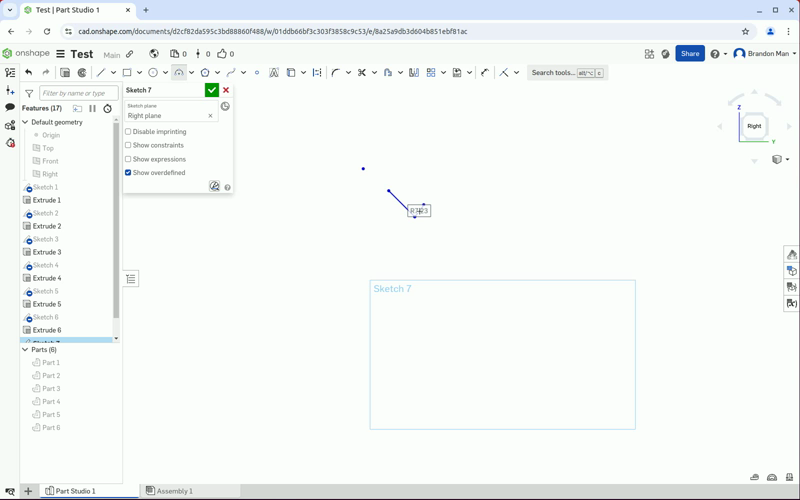
scroll(-6)
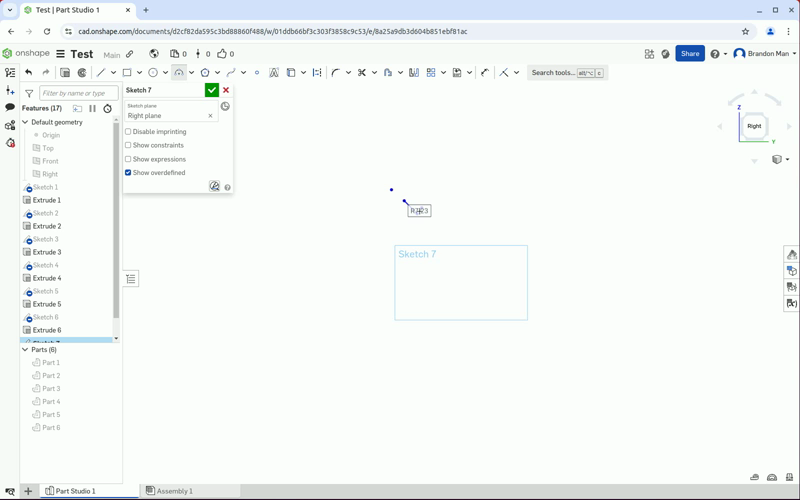
key_up(shift)
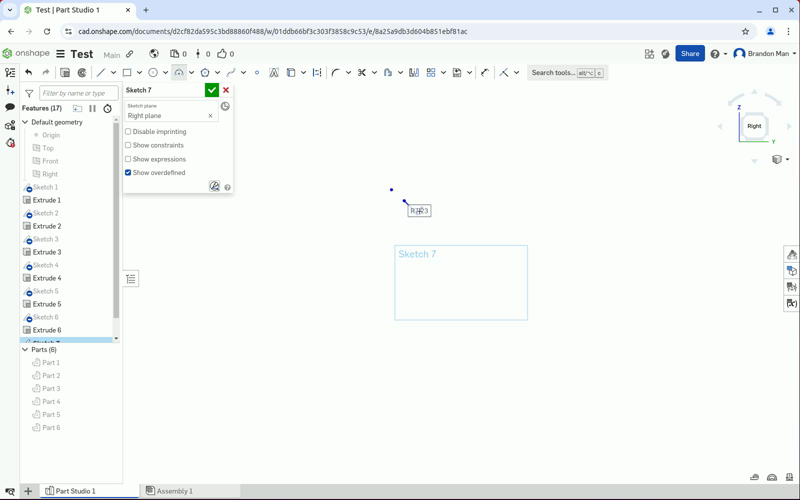
key(esc)
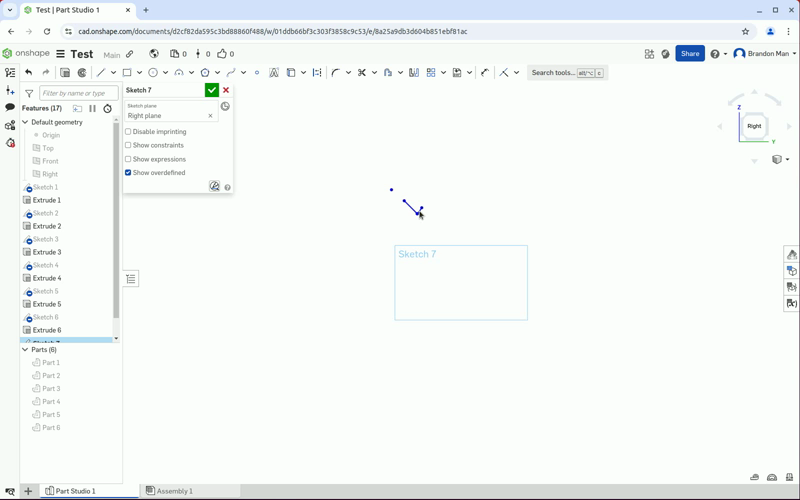
key(l)
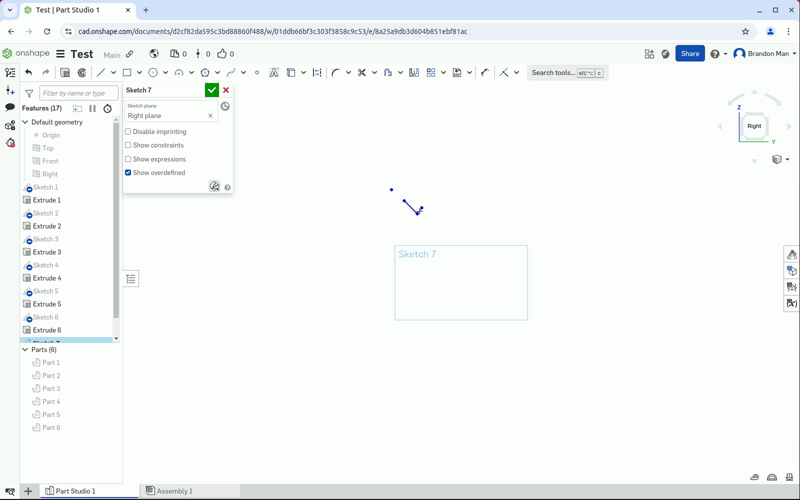
mouse_move(421, 207)
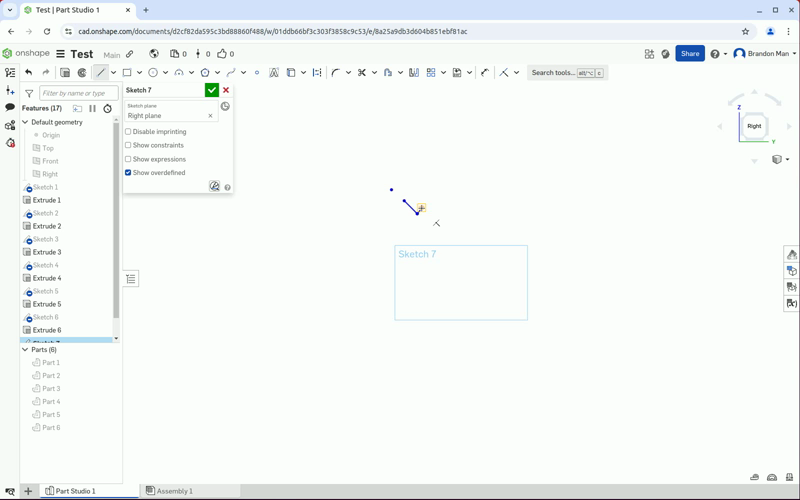
scroll(6)
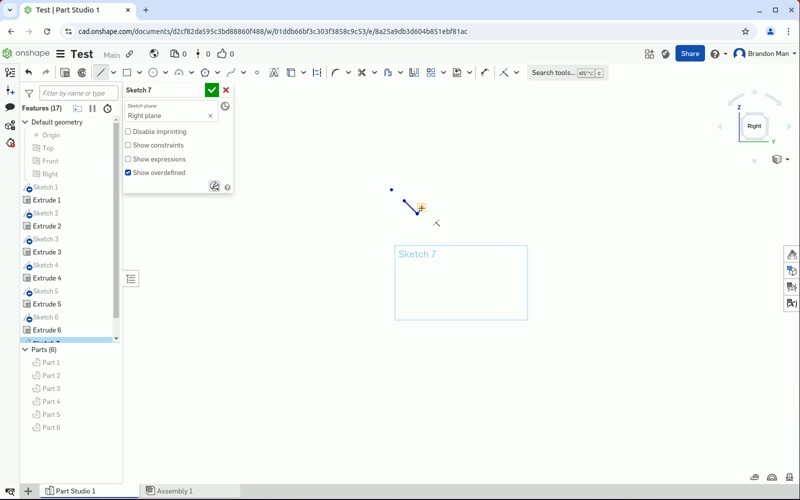
scroll(6)
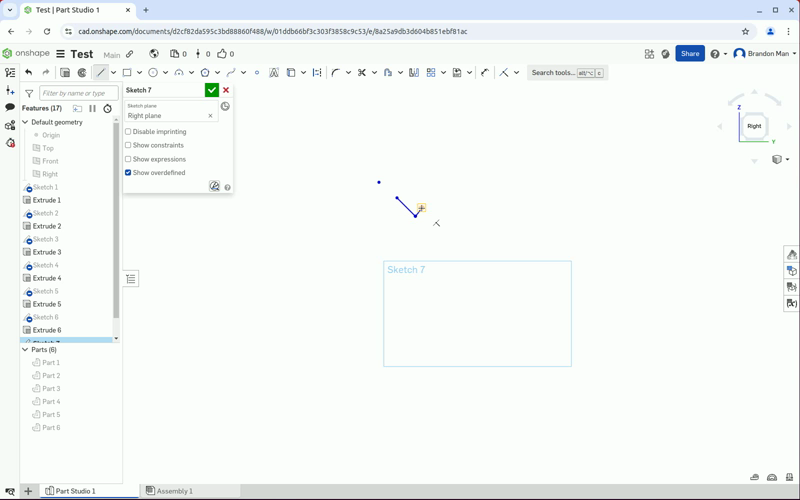
scroll(6)
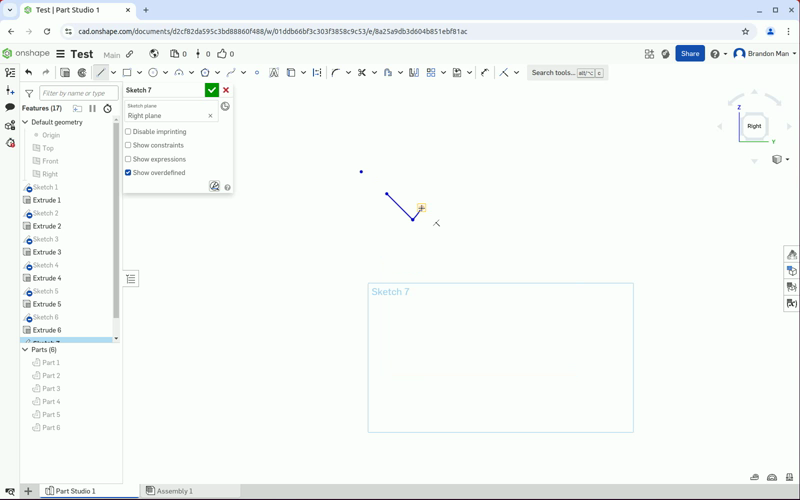
scroll(6)
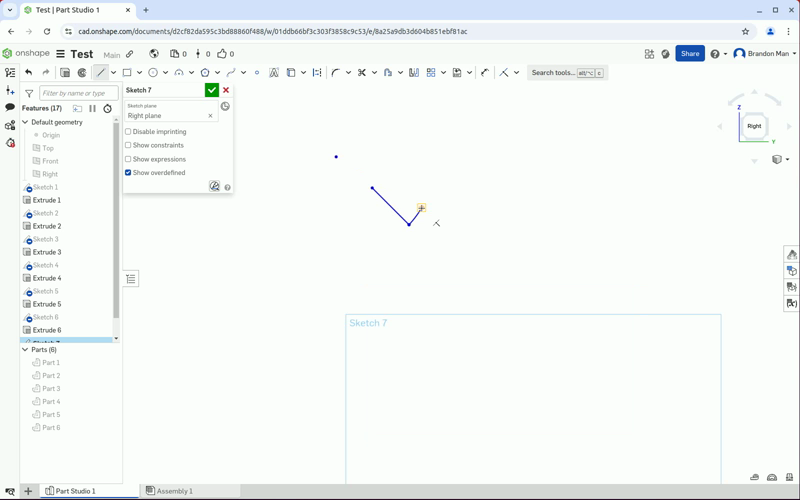
scroll(6)
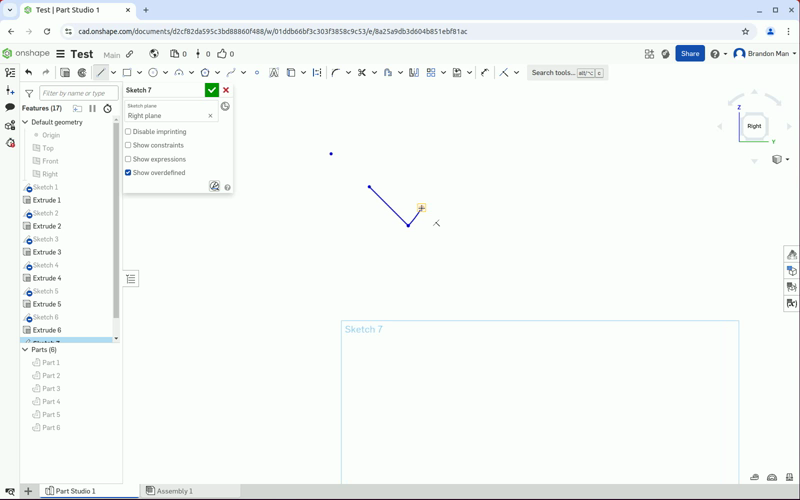
scroll(6)
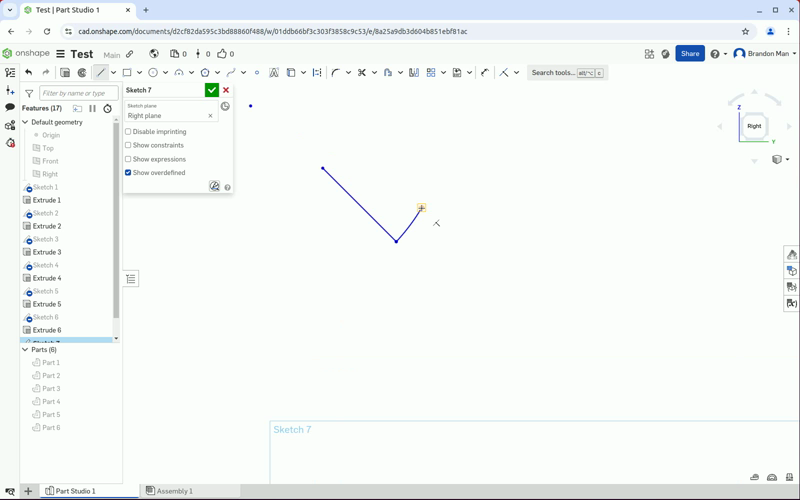
scroll(6)
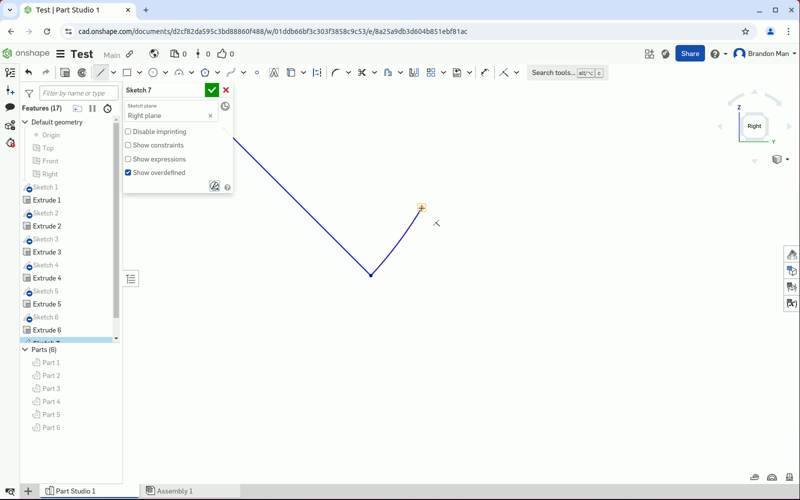
click(421, 207)
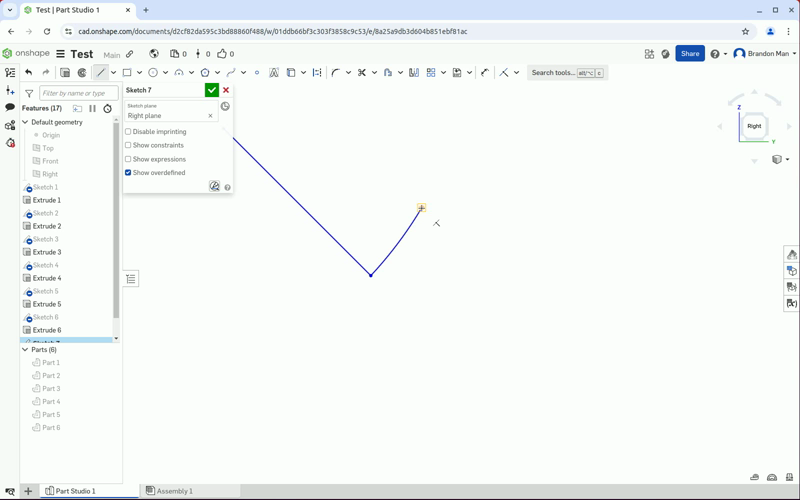
scroll(-6)
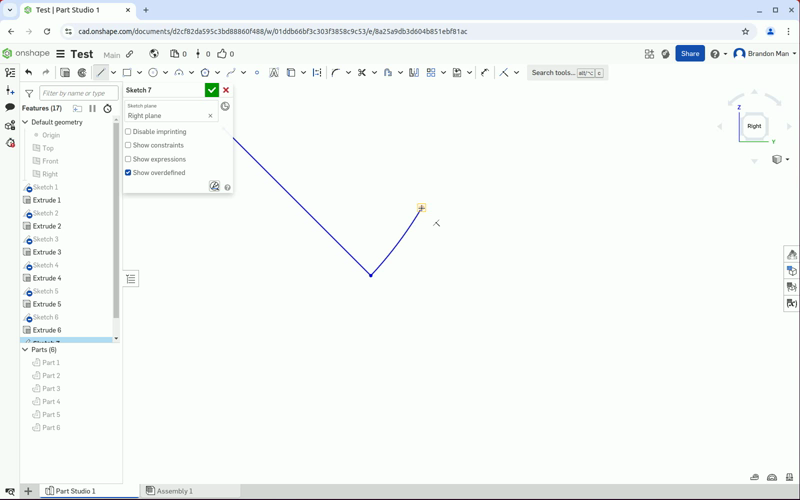
scroll(-6)
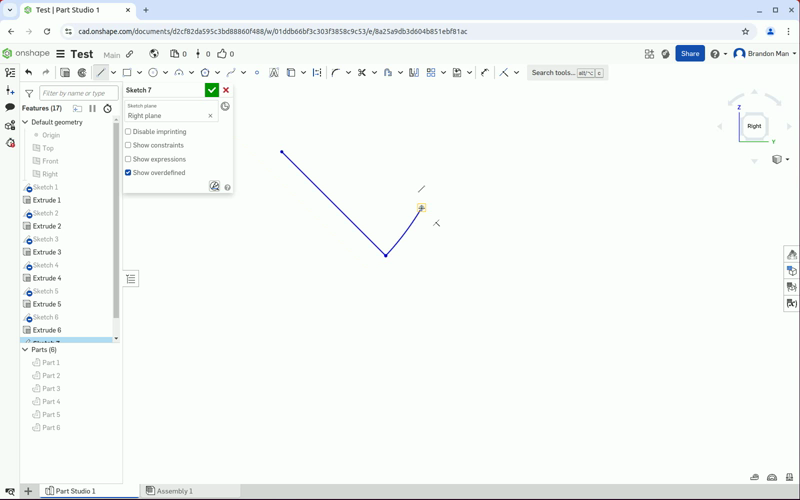
scroll(-6)
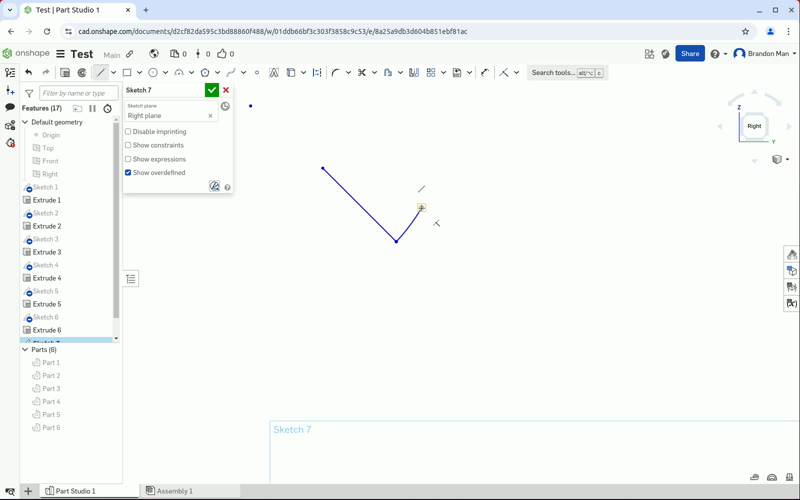
scroll(-6)
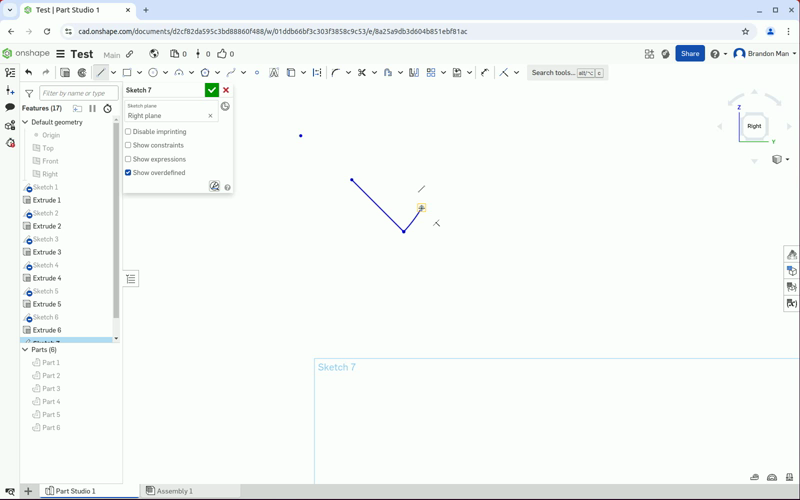
scroll(-6)
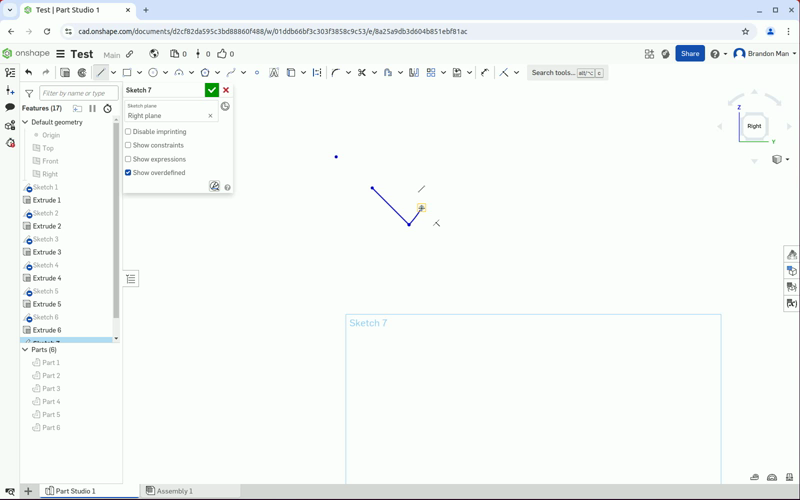
scroll(-6)
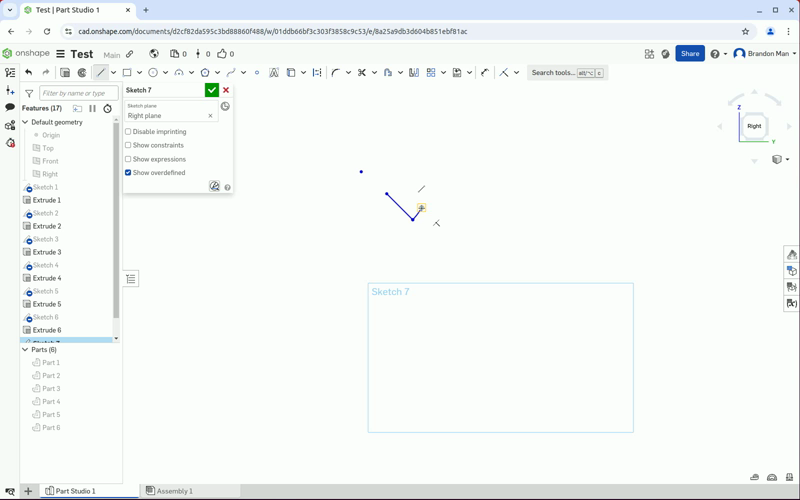
scroll(-6)
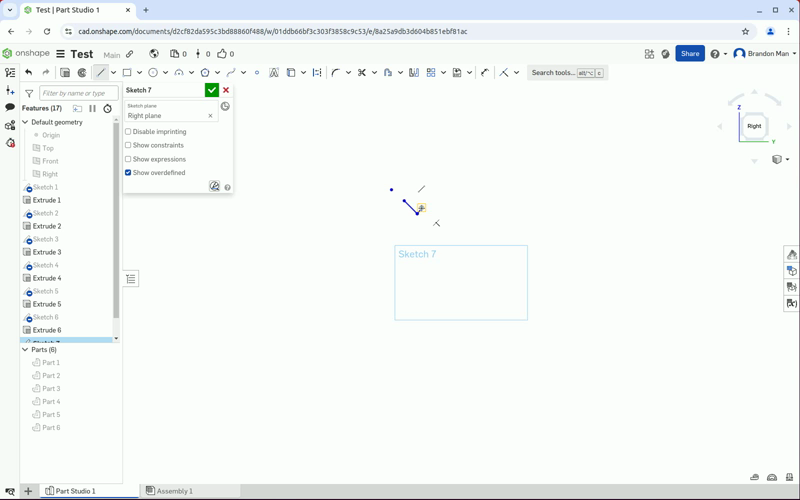
key_down(shift)
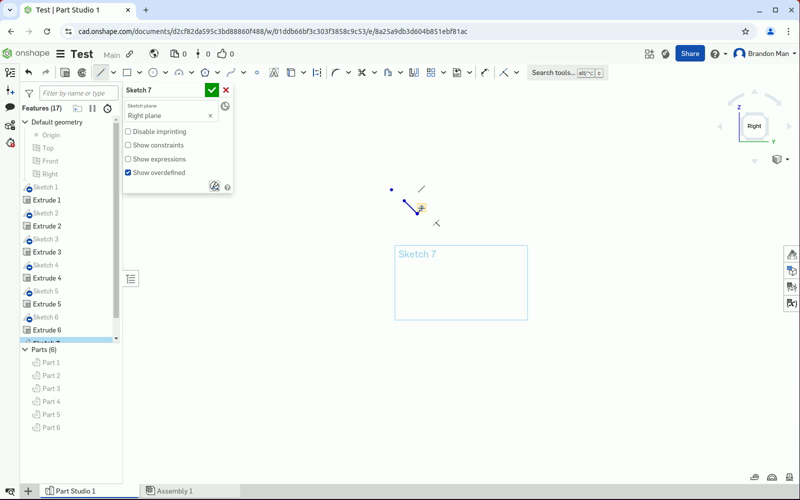
mouse_move(451, 207)
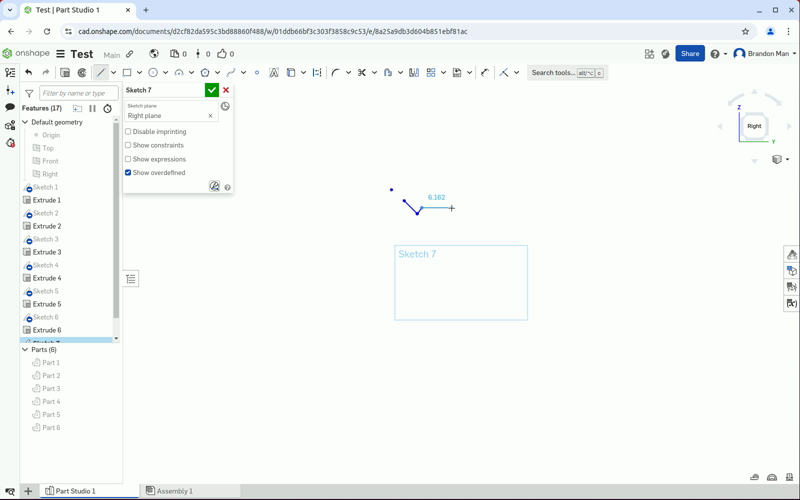
mouse_move(405, 198)
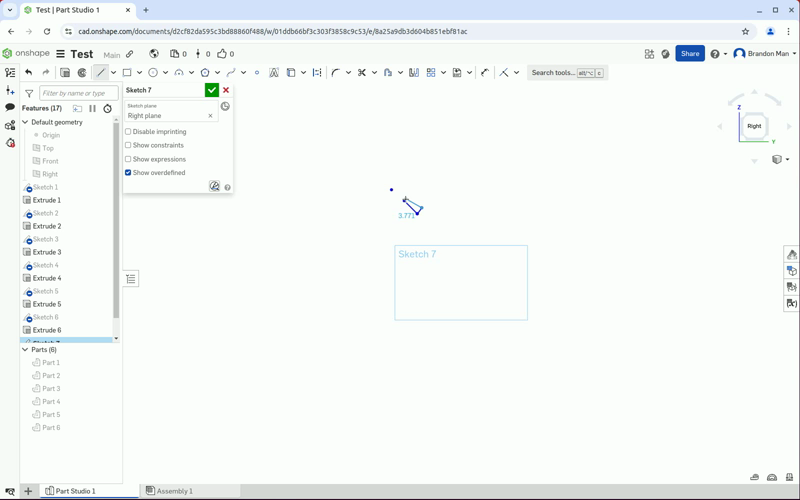
scroll(6)
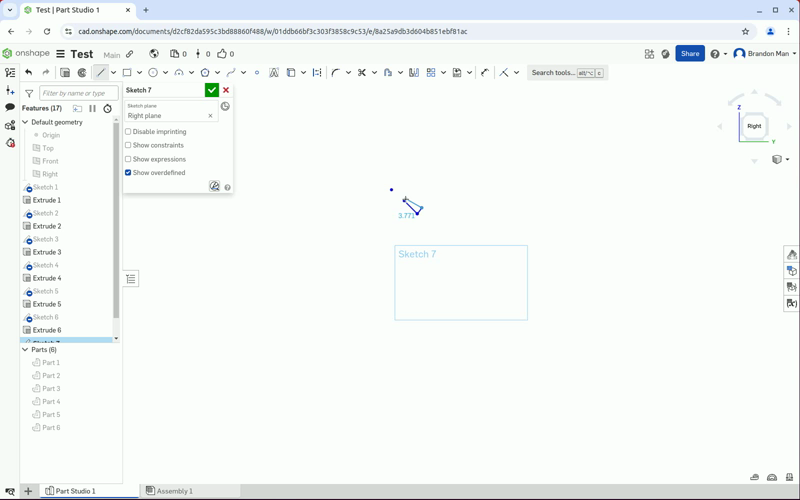
scroll(6)
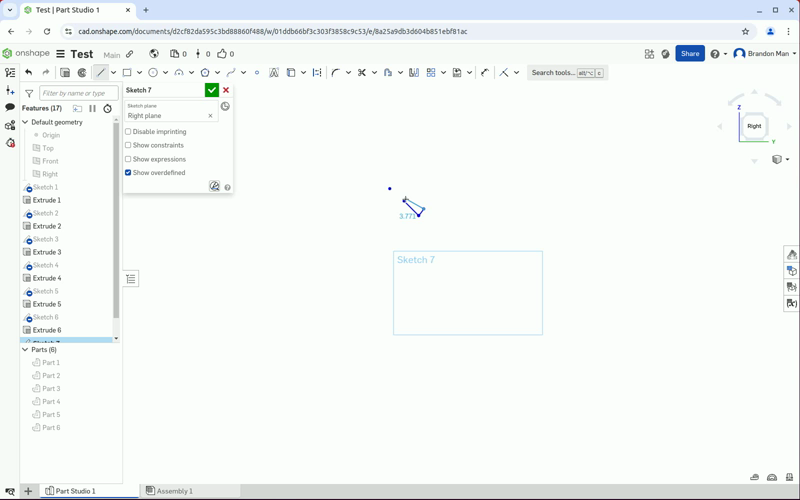
scroll(6)
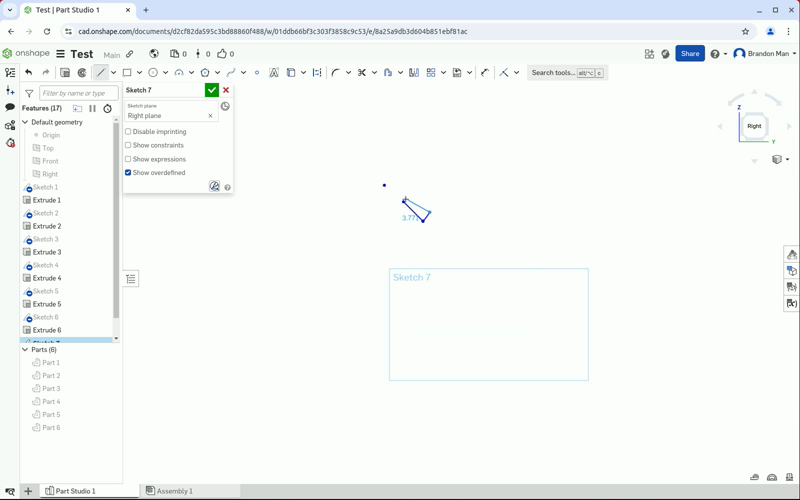
scroll(6)
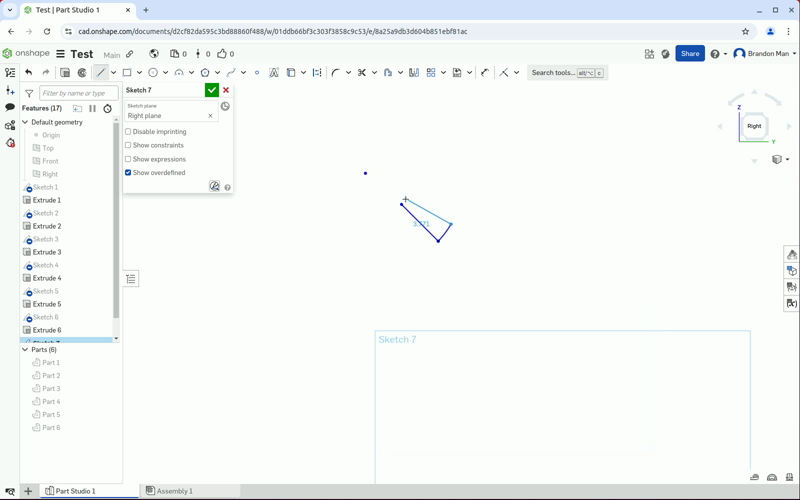
scroll(6)
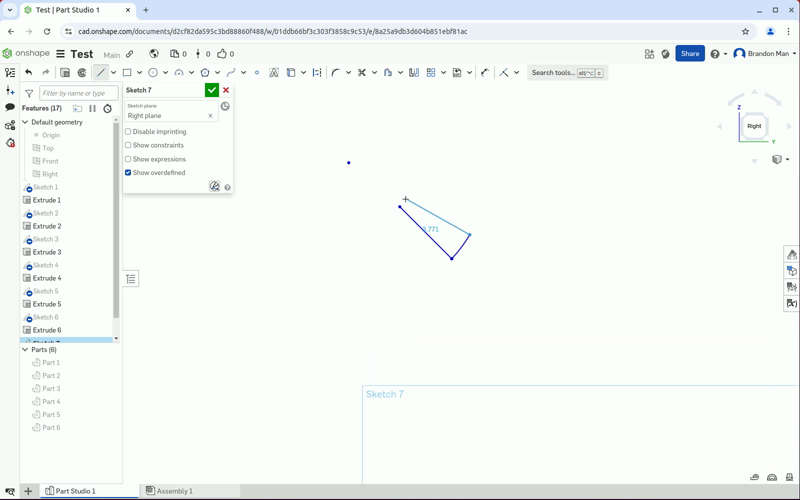
scroll(6)
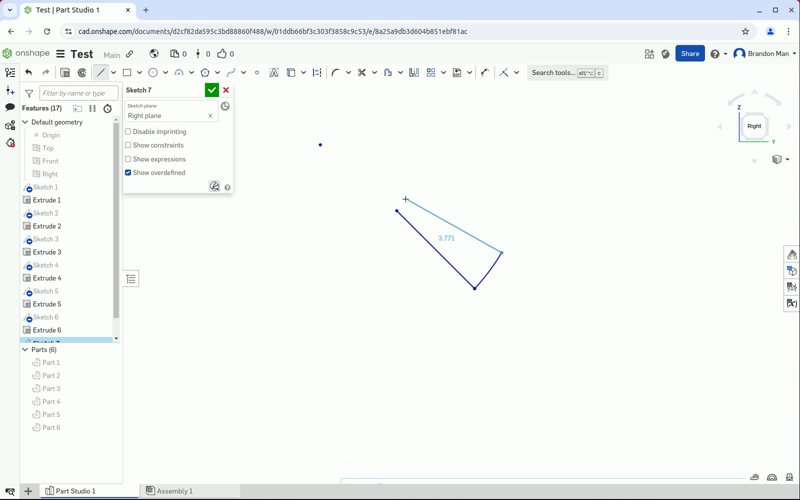
scroll(6)
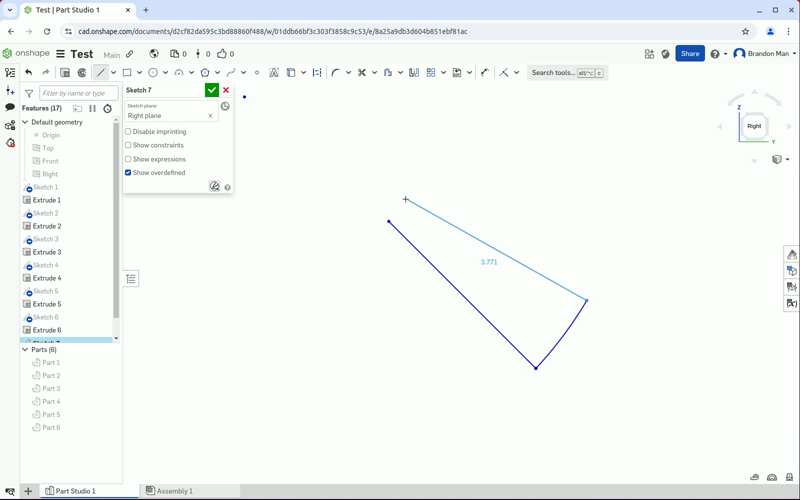
click(405, 198)
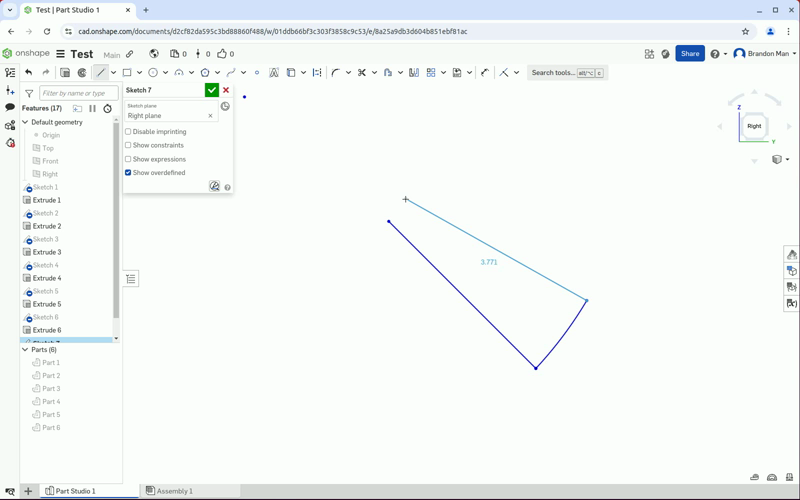
scroll(-6)
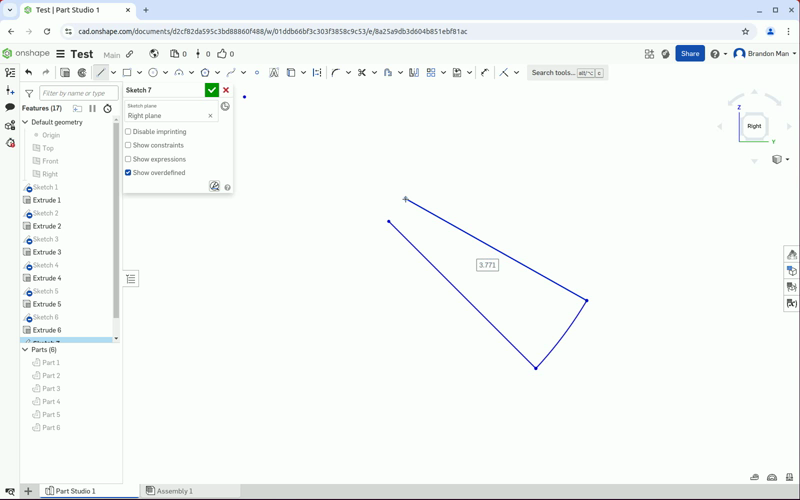
scroll(-6)
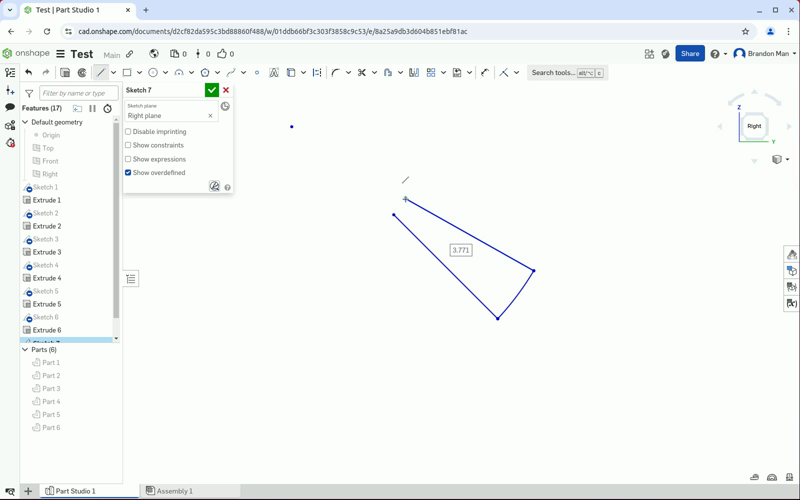
scroll(-6)
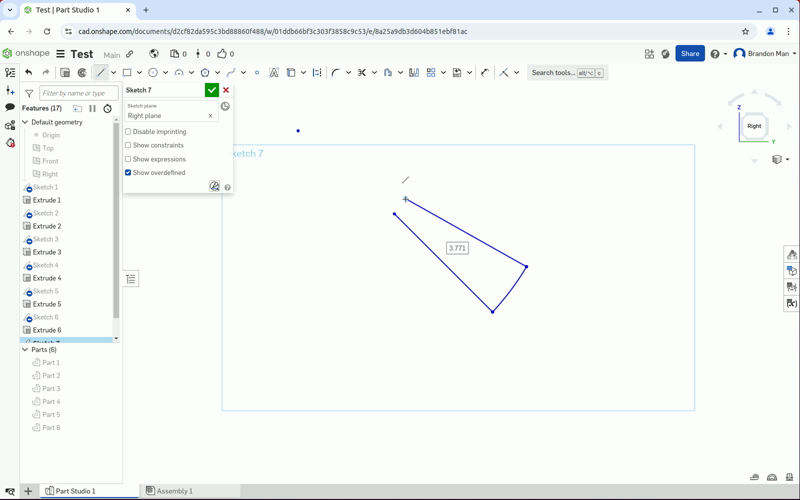
scroll(-6)
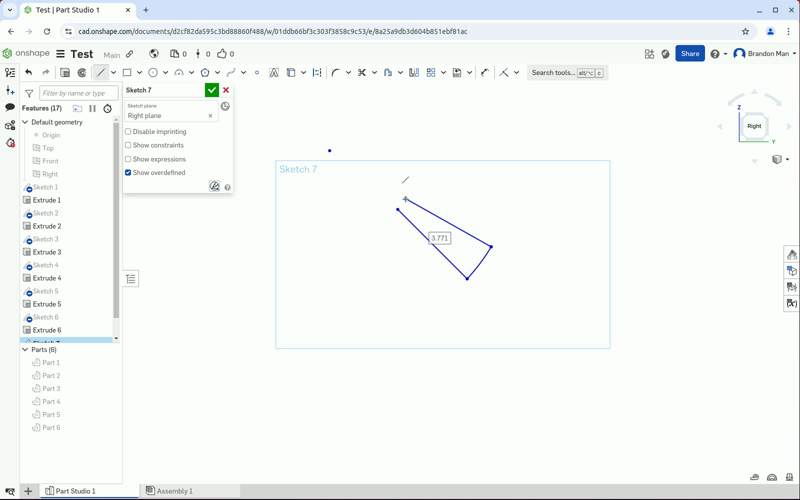
scroll(-6)
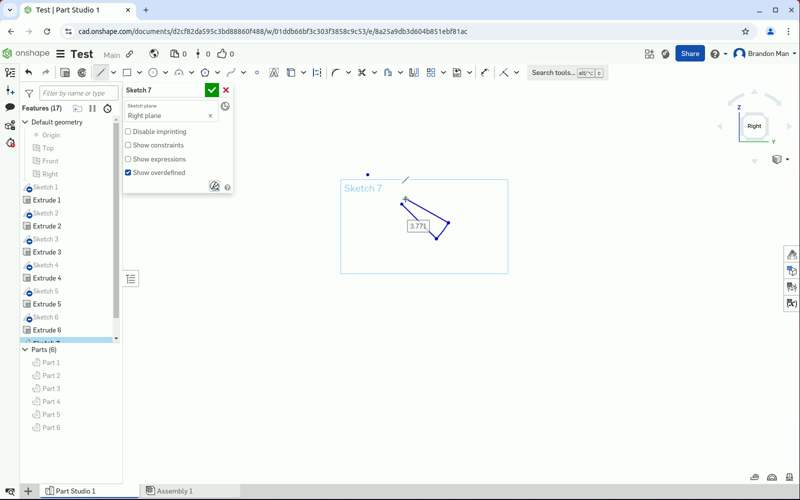
scroll(-6)
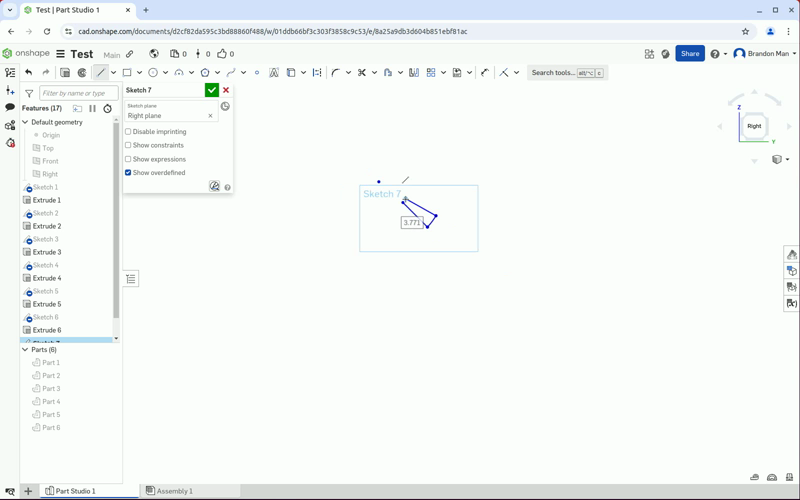
scroll(-6)
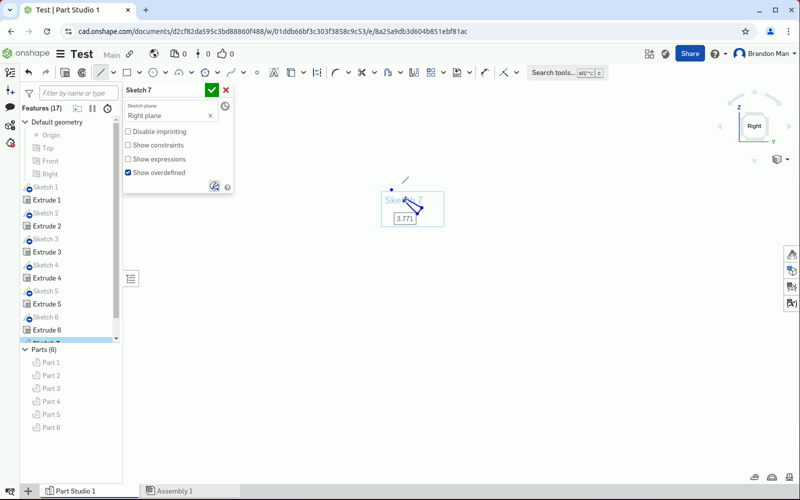
key_up(shift)
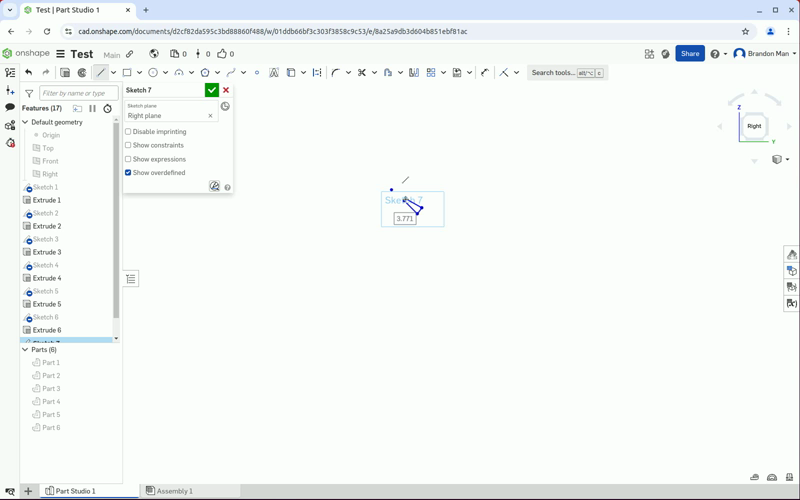
key(esc)
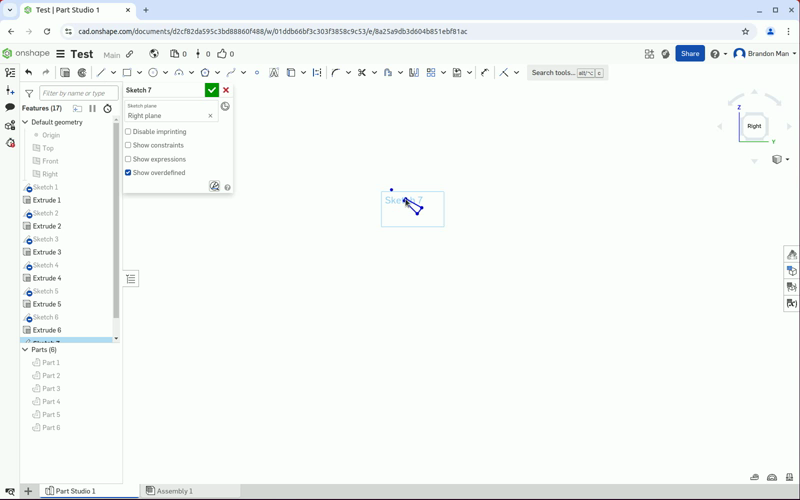
key(a)
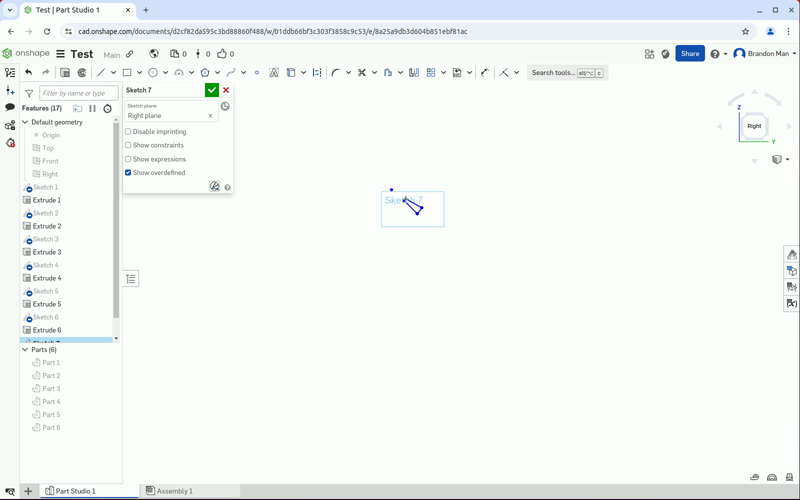
mouse_move(405, 198)
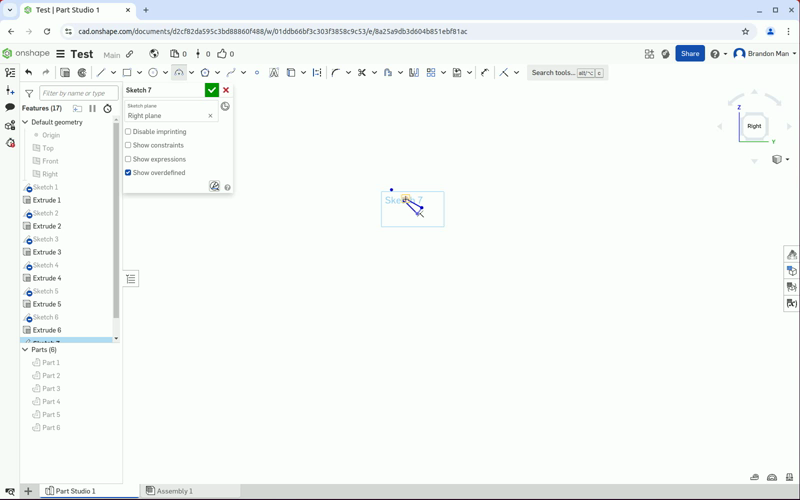
scroll(6)
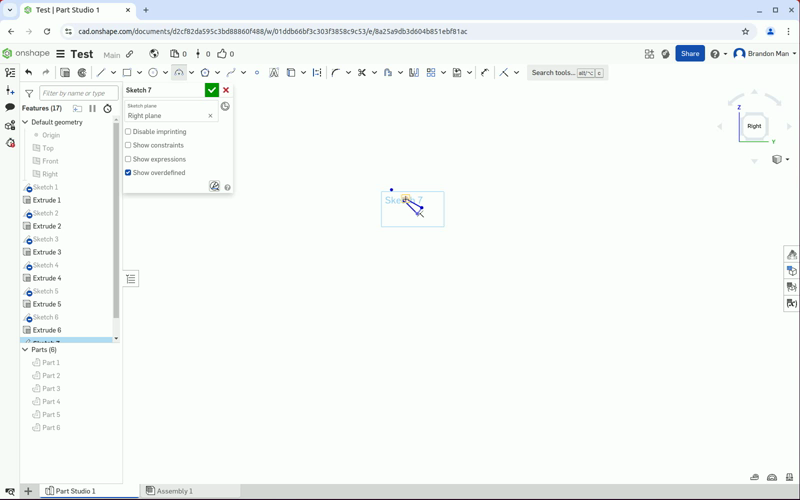
scroll(6)
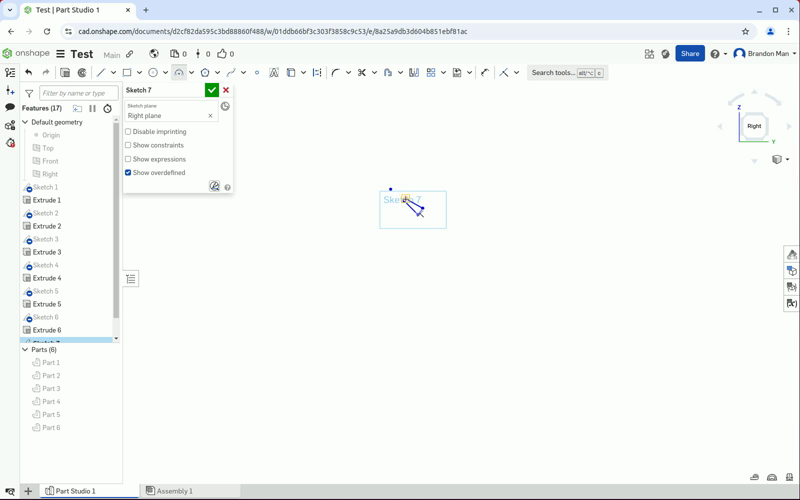
scroll(6)
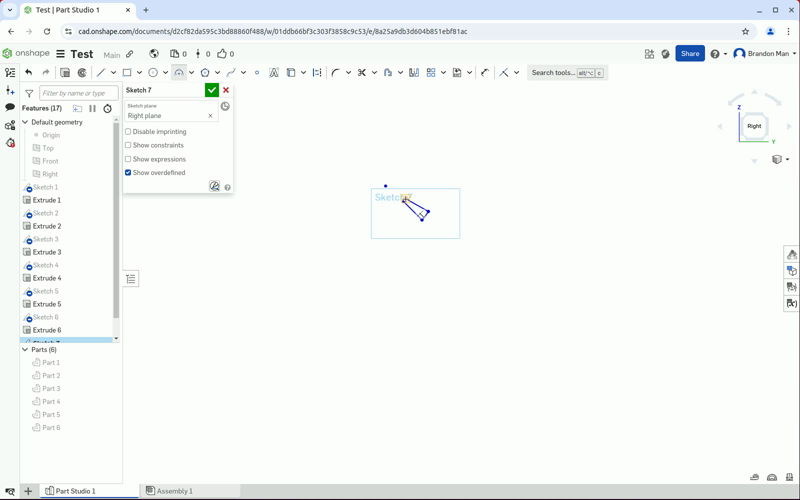
scroll(6)
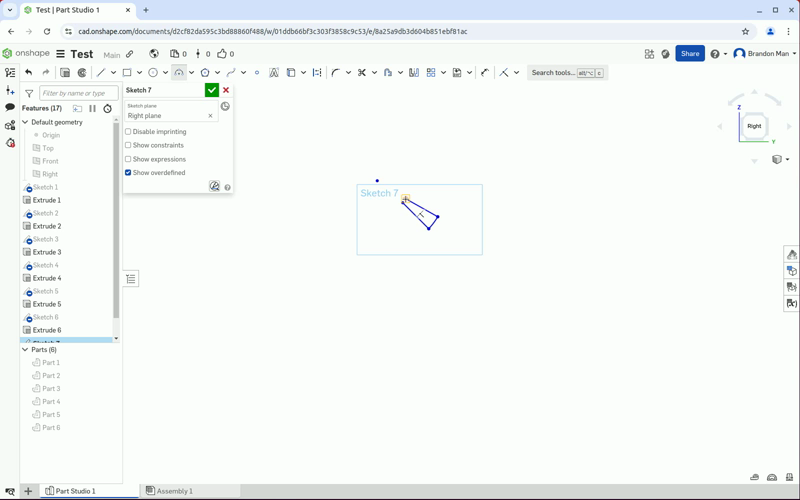
scroll(6)
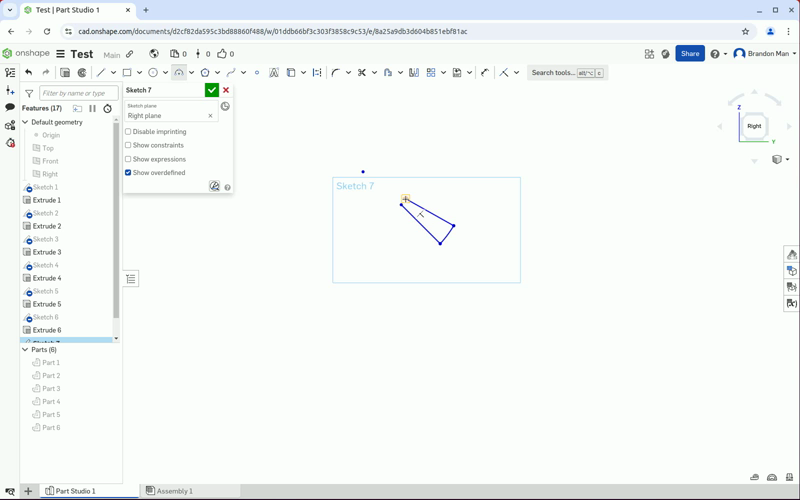
scroll(6)
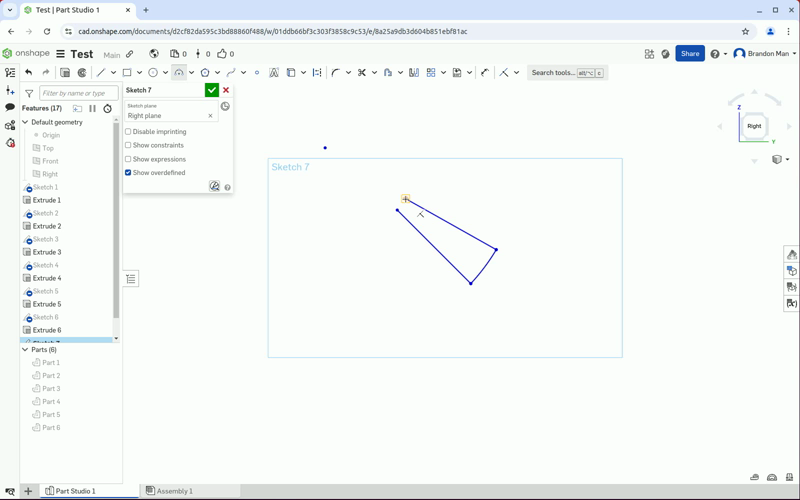
scroll(6)
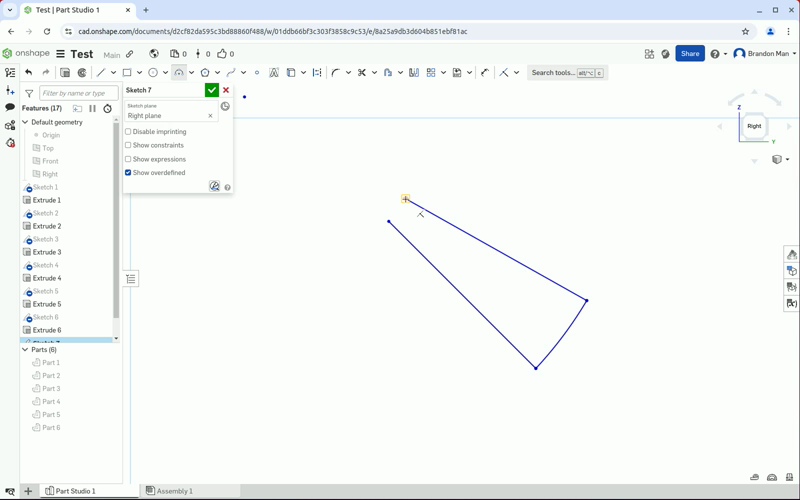
click(405, 198)
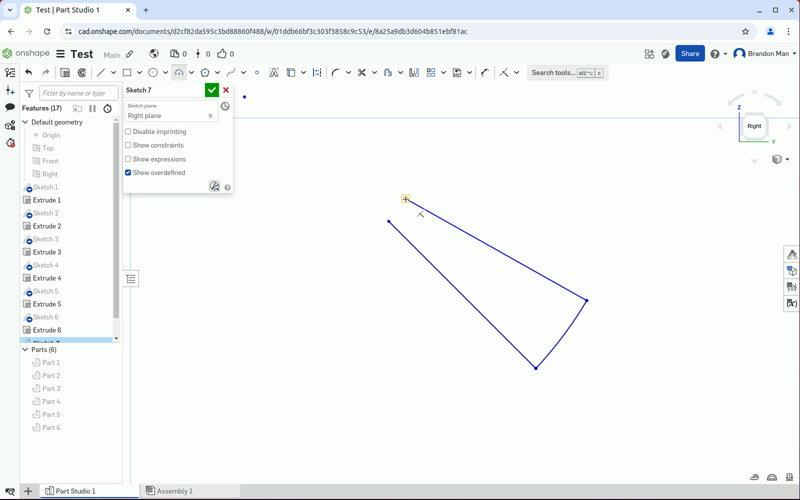
scroll(-6)
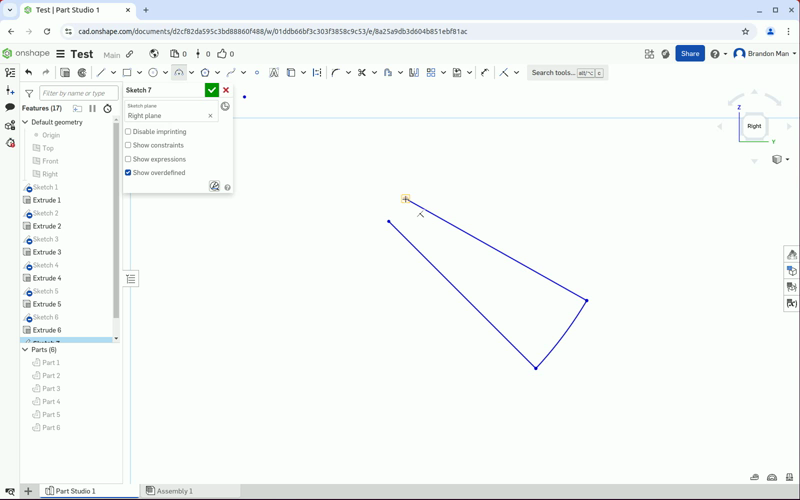
scroll(-6)
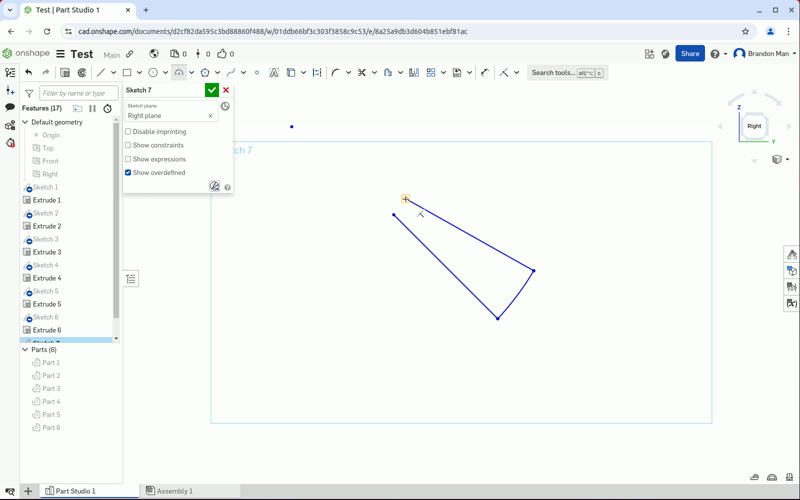
scroll(-6)
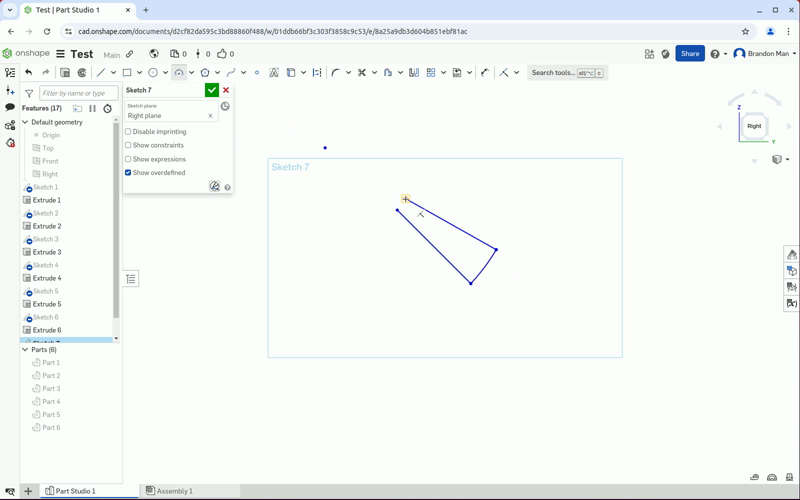
scroll(-6)
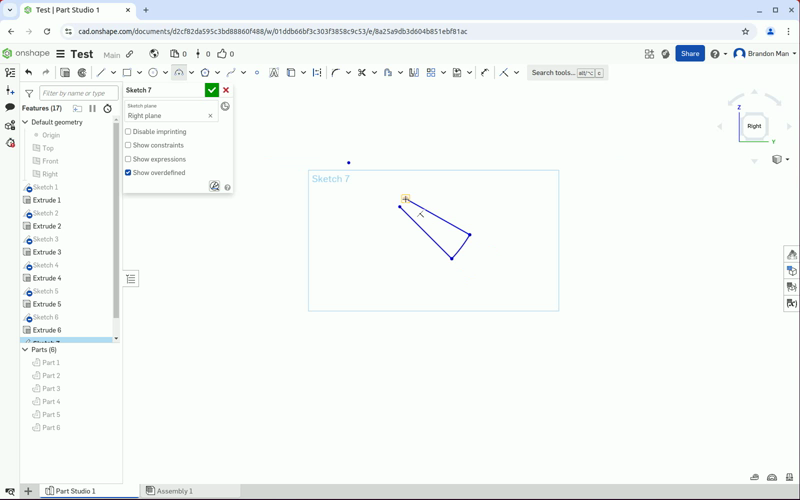
scroll(-6)
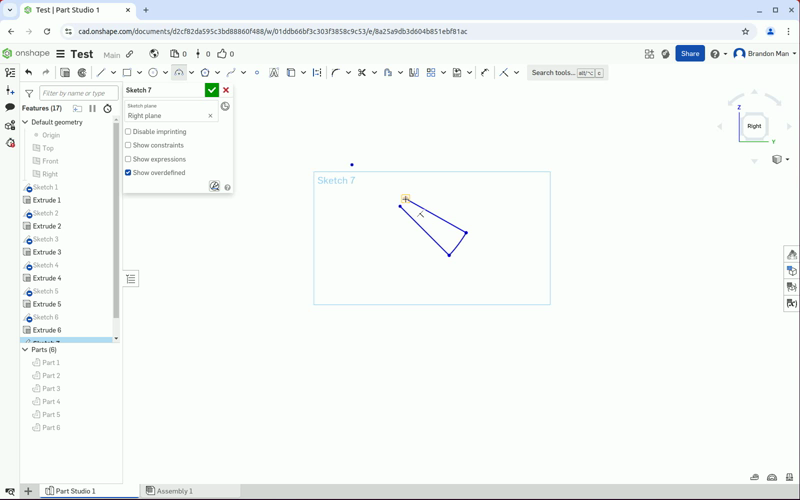
scroll(-6)
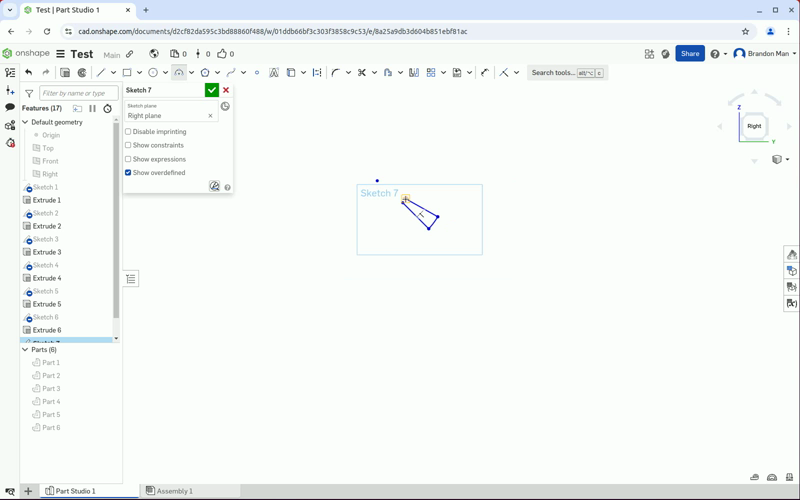
scroll(-6)
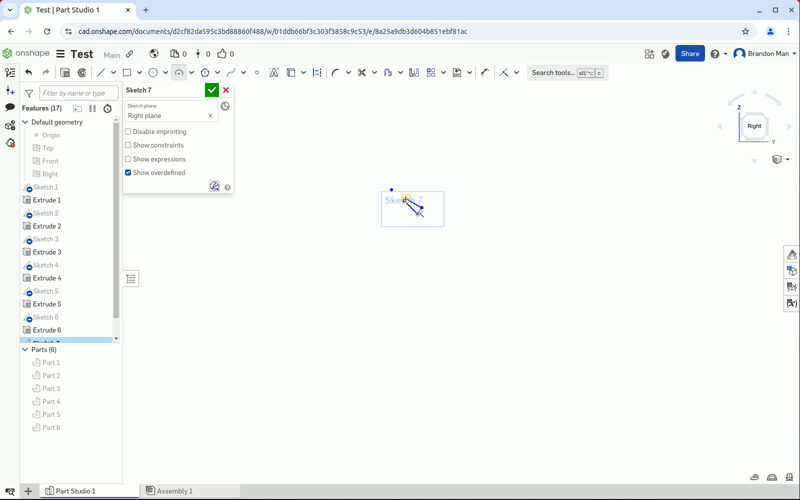
mouse_move(404, 200)
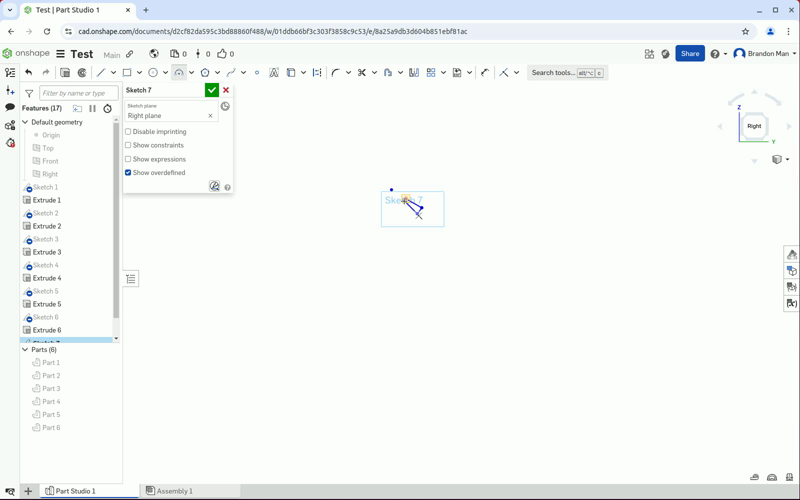
scroll(6)
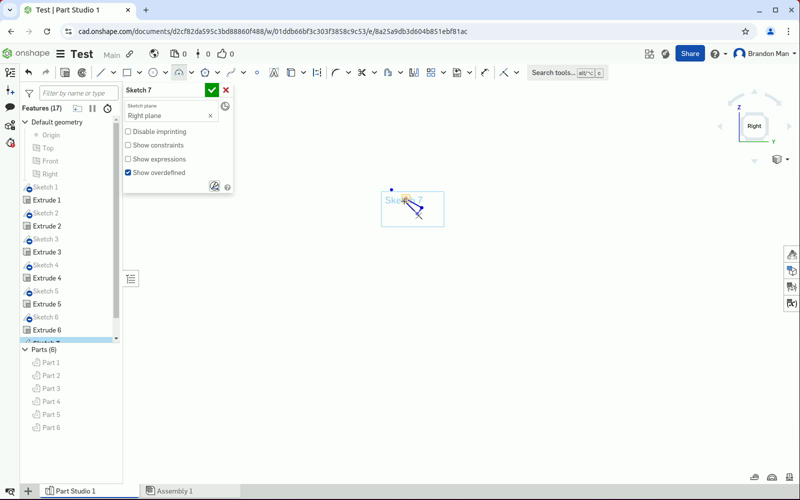
scroll(6)
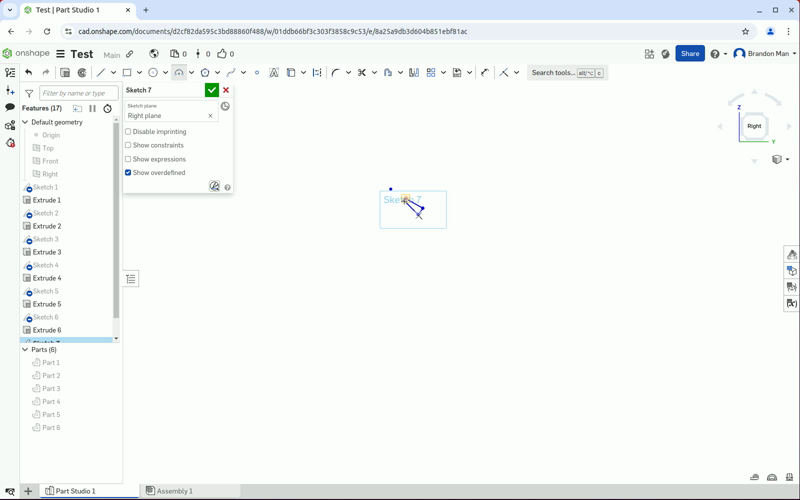
scroll(6)
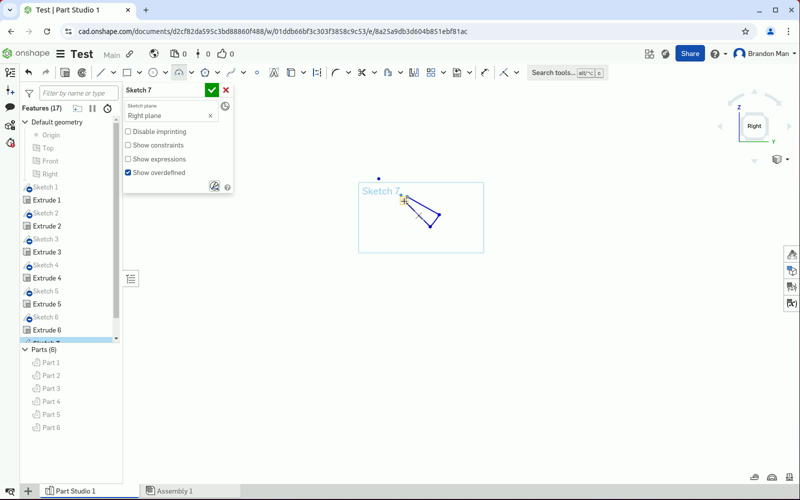
scroll(6)
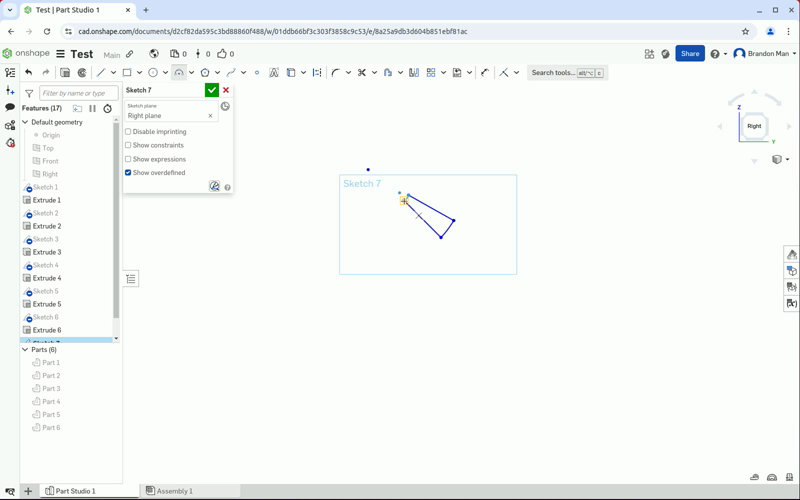
scroll(6)
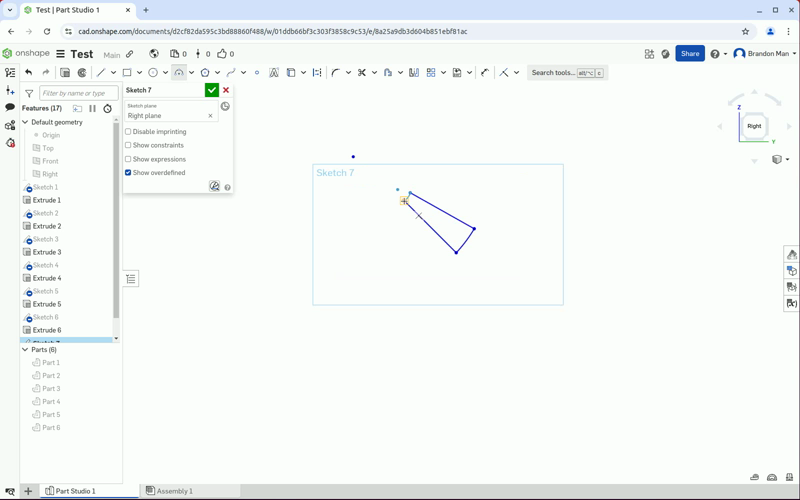
scroll(6)
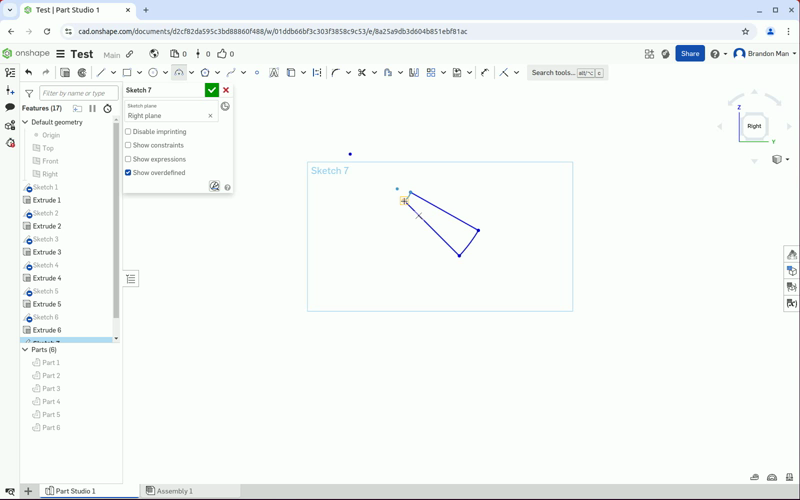
scroll(6)
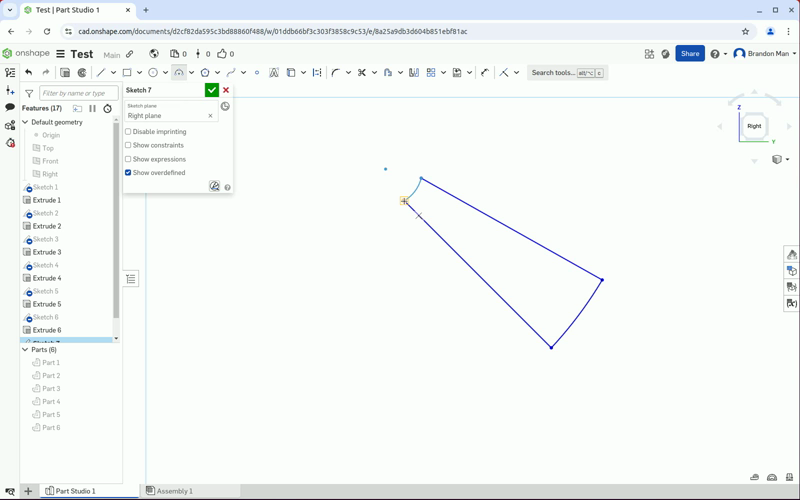
click(404, 200)
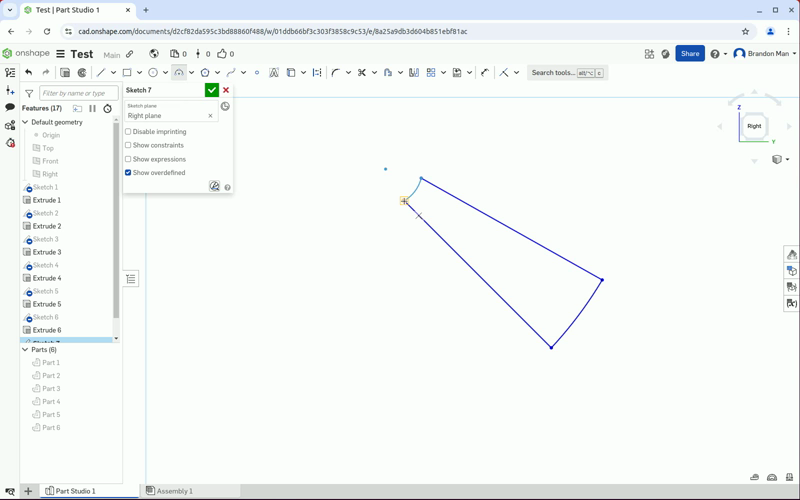
scroll(-6)
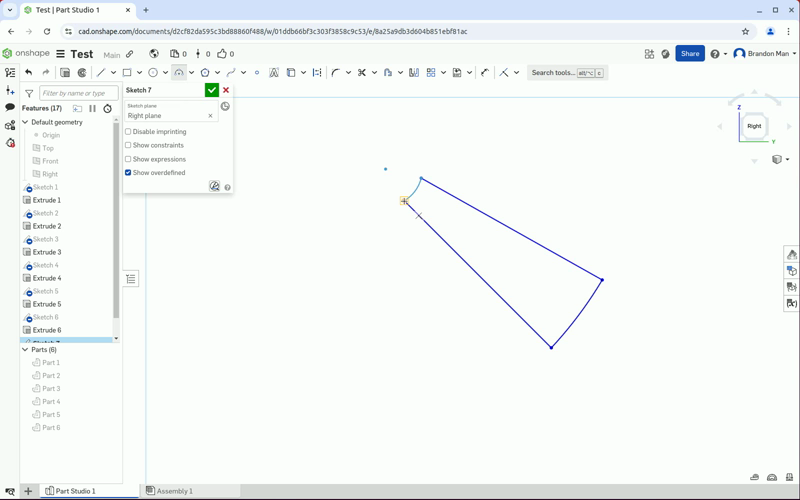
scroll(-6)
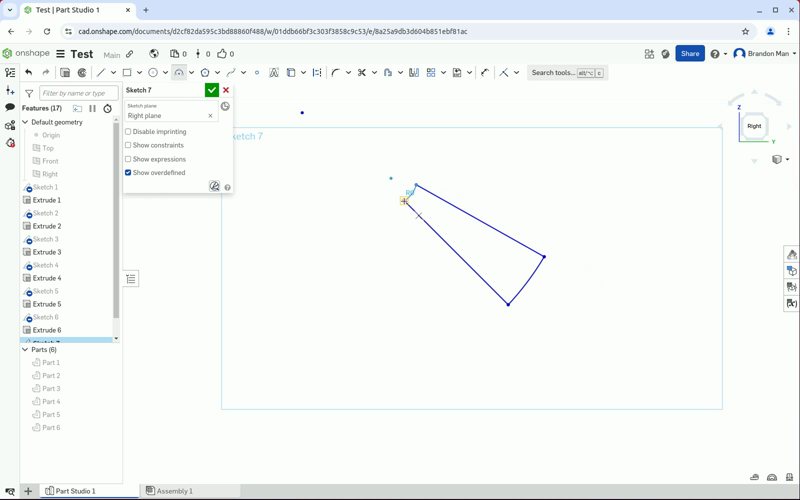
scroll(-6)
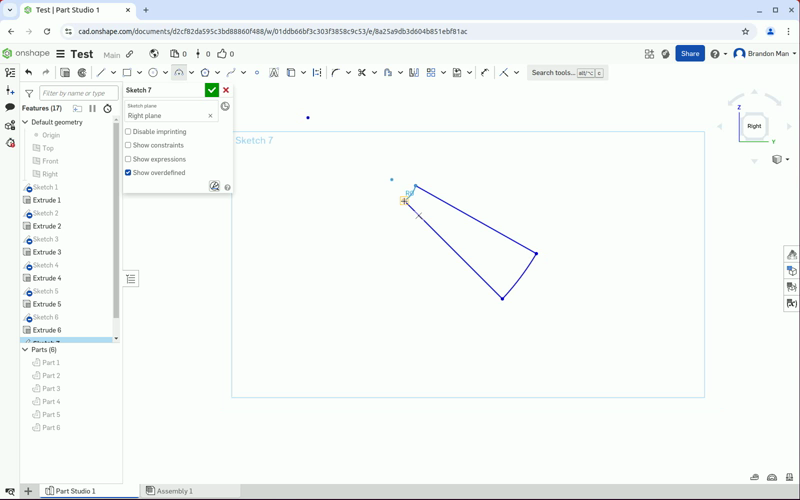
scroll(-6)
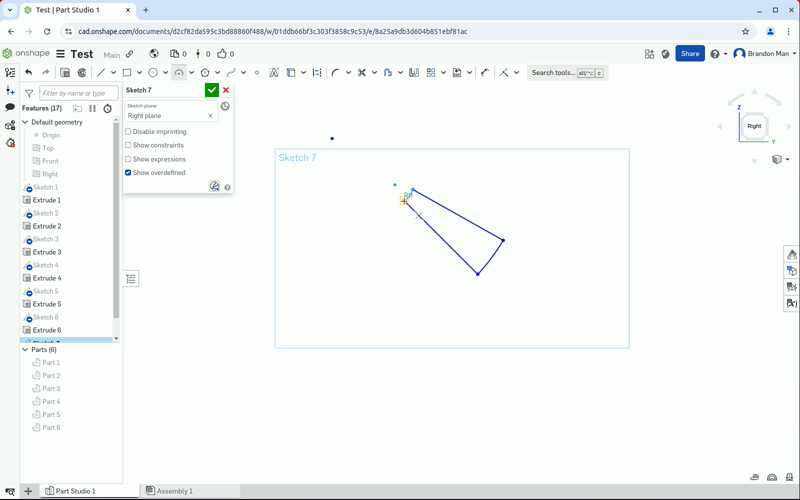
scroll(-6)
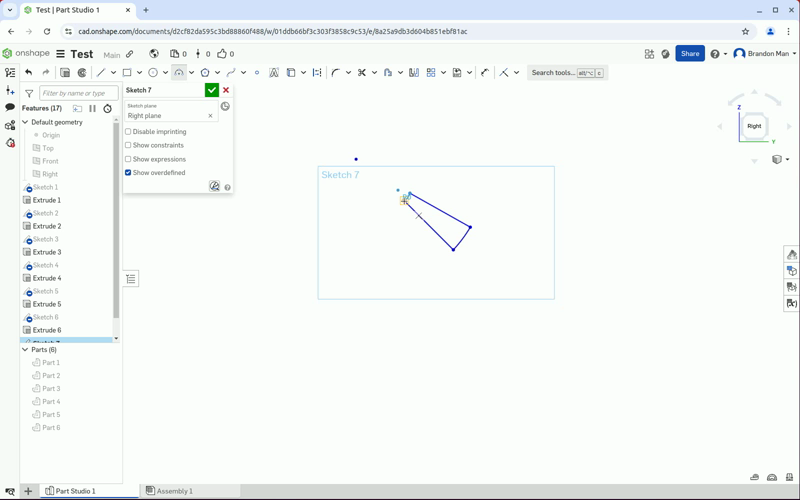
scroll(-6)
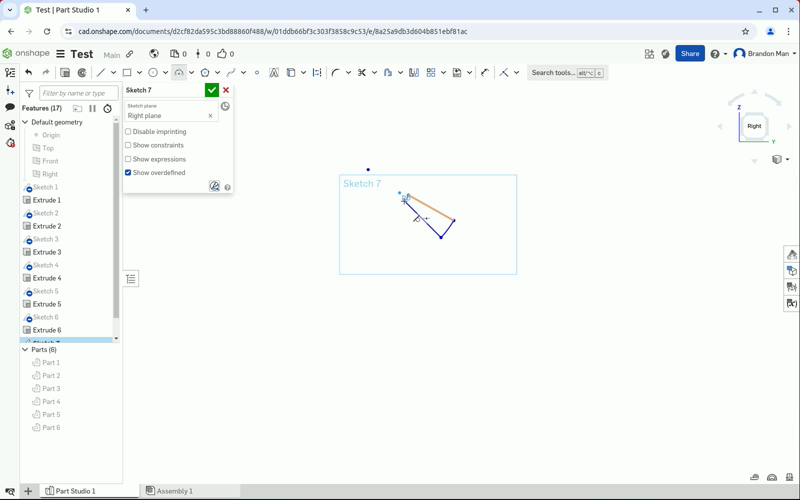
scroll(-6)
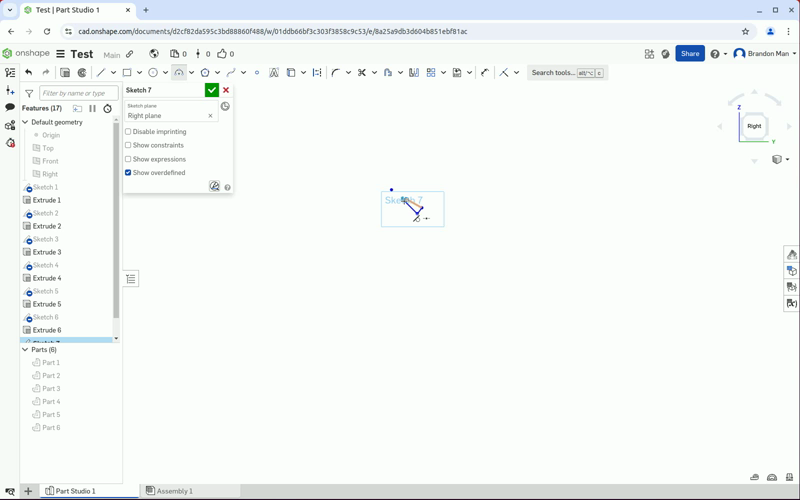
key_down(shift)
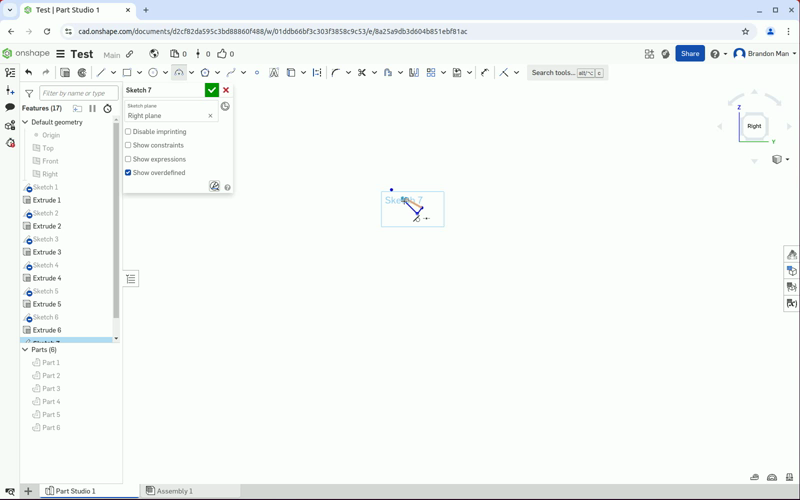
mouse_move(405, 199)
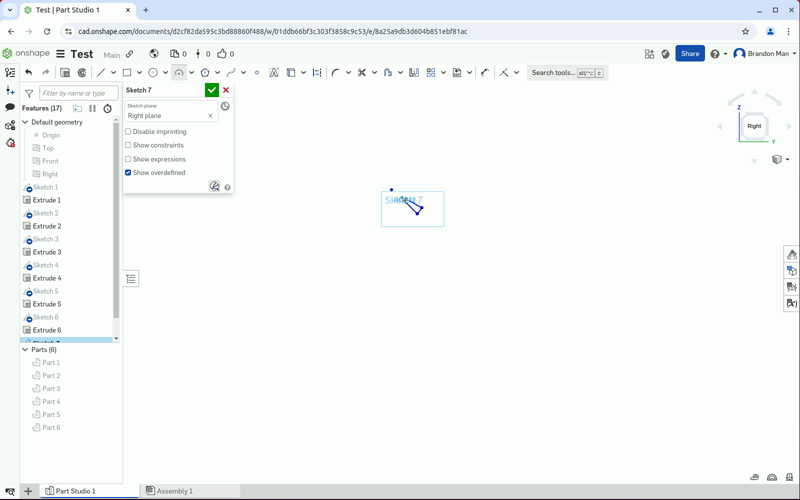
scroll(6)
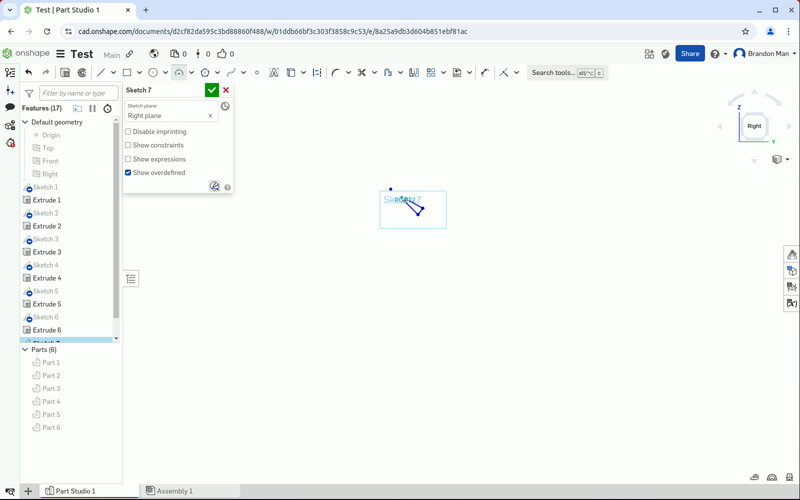
scroll(6)
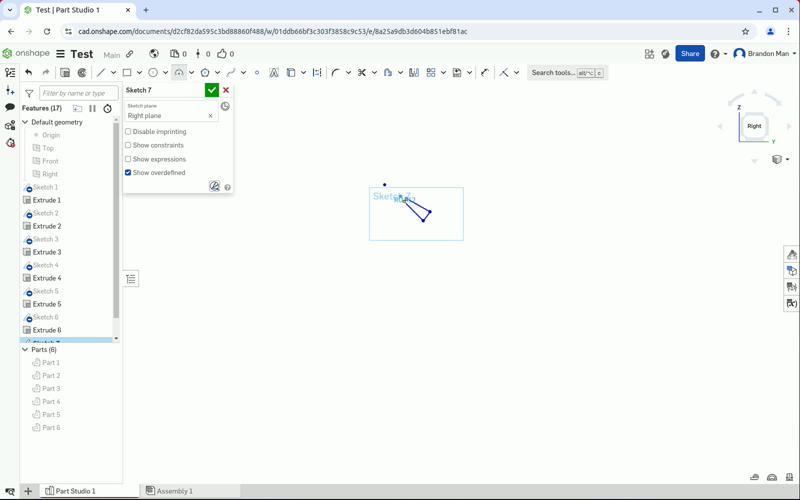
scroll(6)
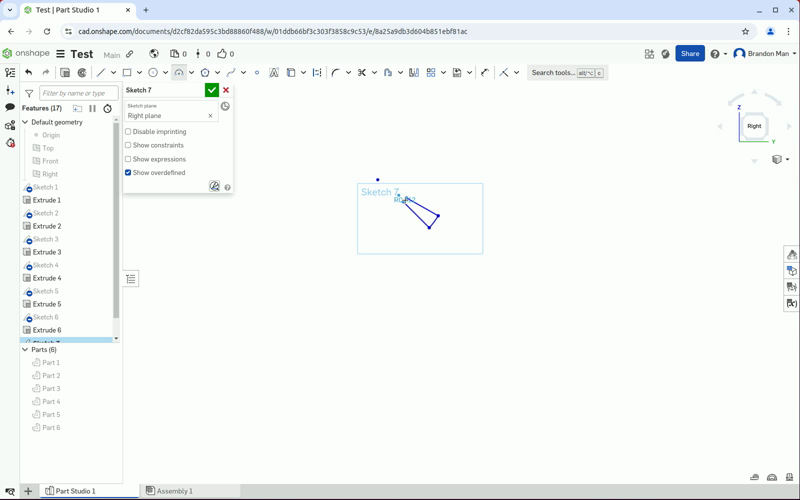
scroll(6)
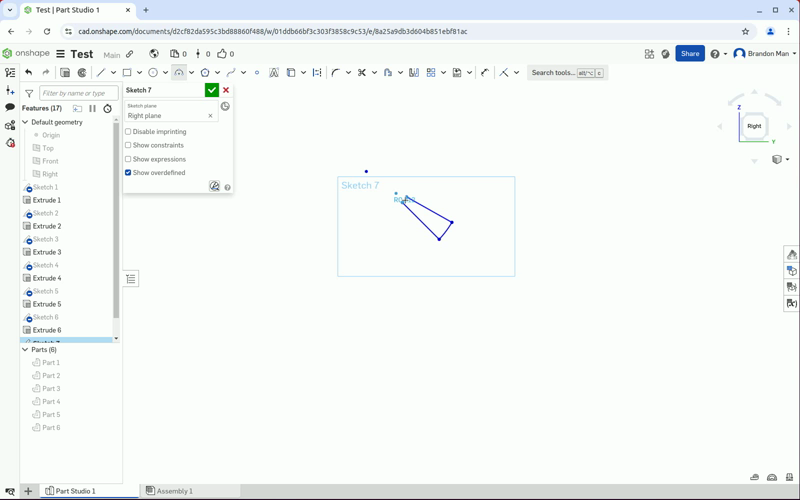
scroll(6)
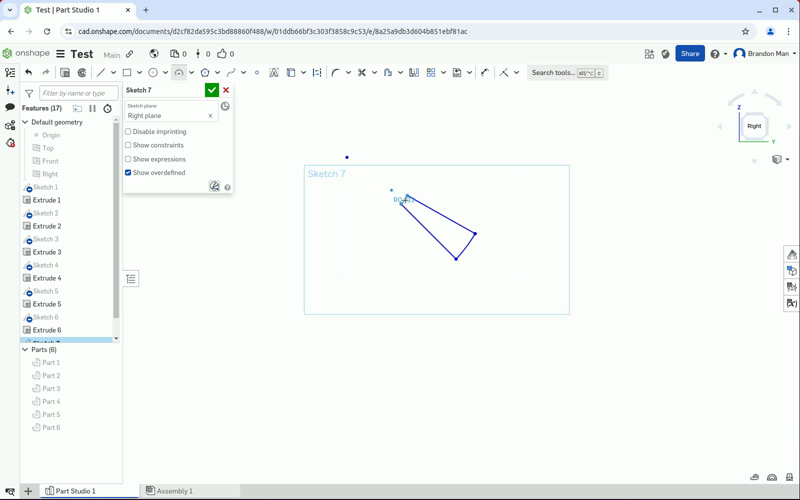
scroll(6)
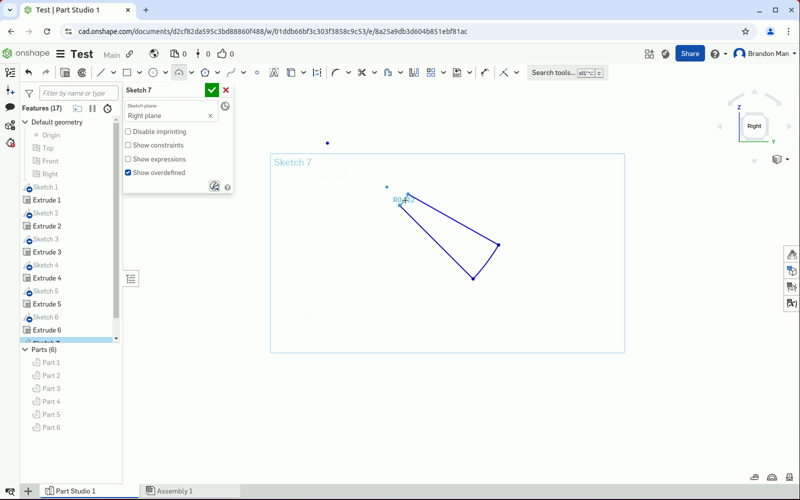
scroll(6)
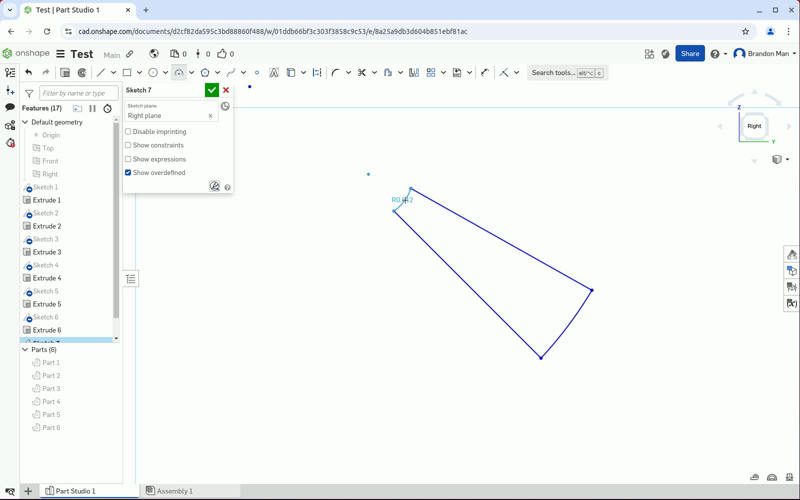
click(405, 199)
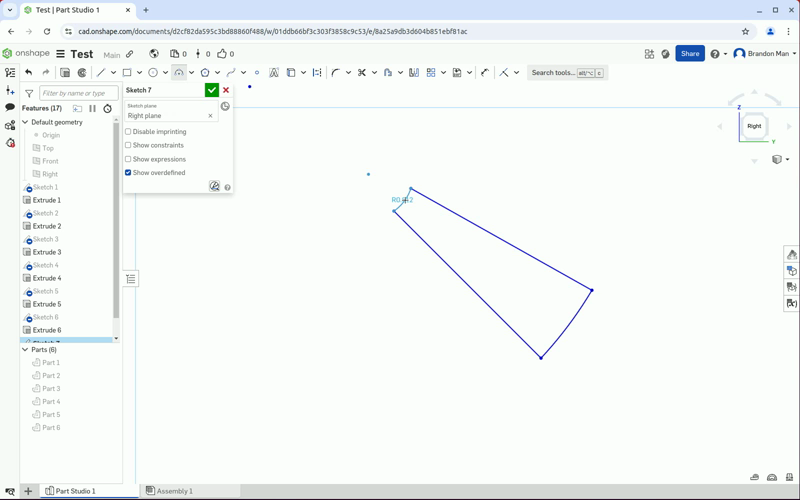
scroll(-6)
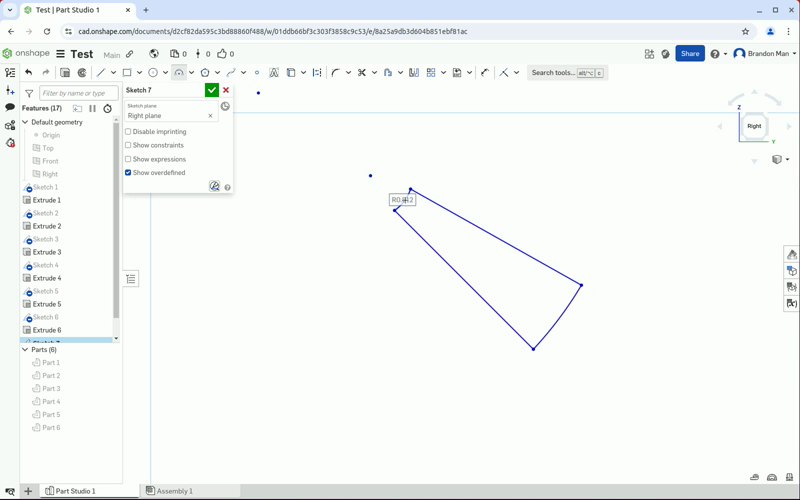
scroll(-6)
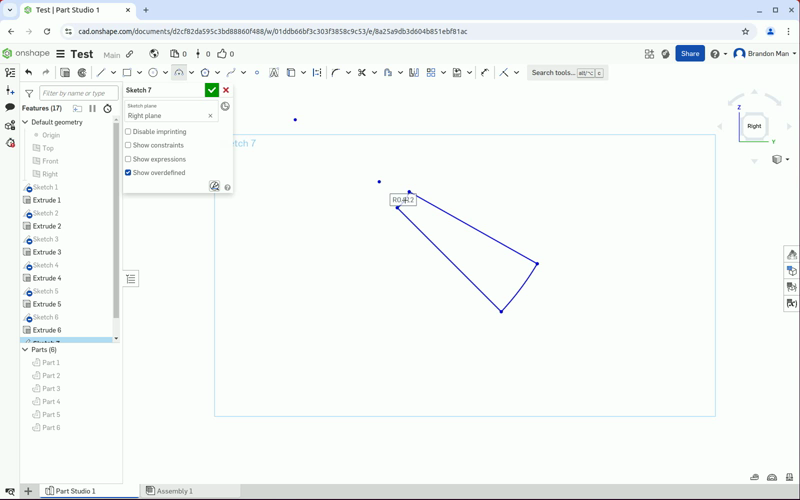
scroll(-6)
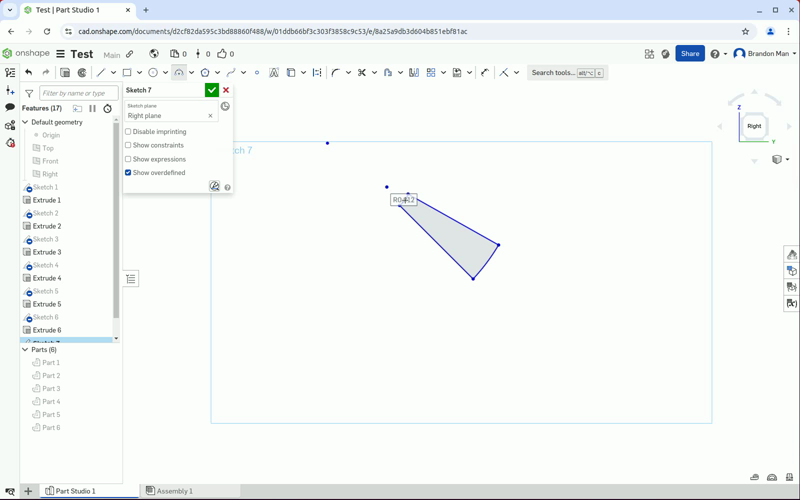
scroll(-6)
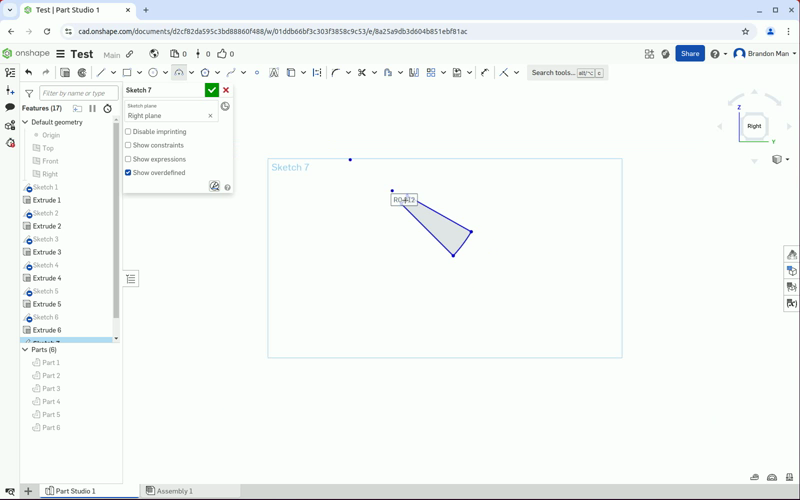
scroll(-6)
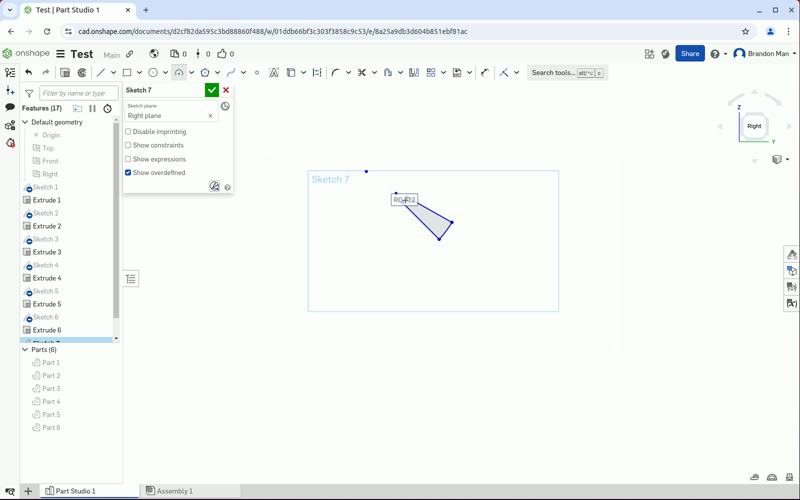
scroll(-6)
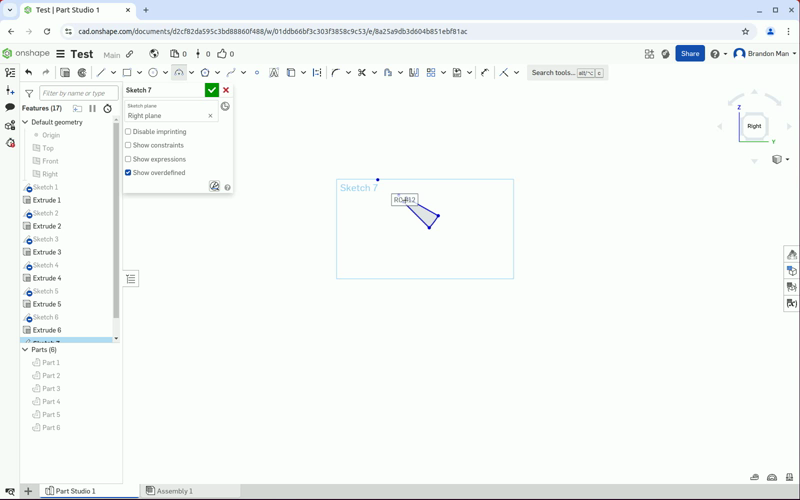
scroll(-6)
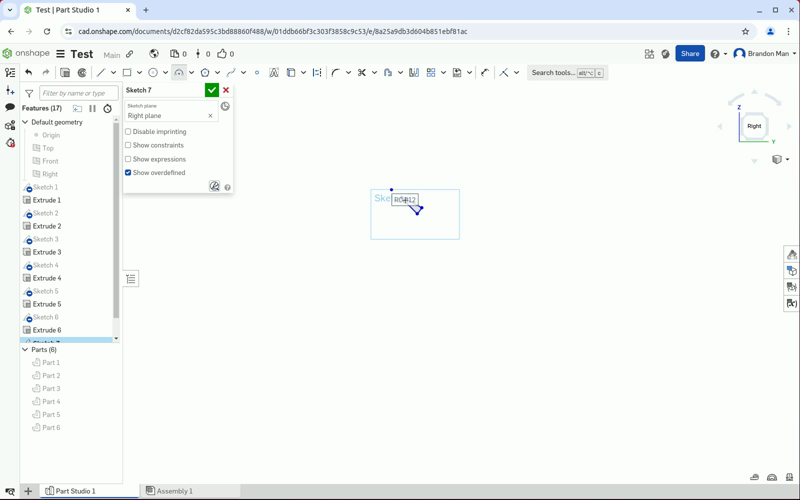
key_up(shift)
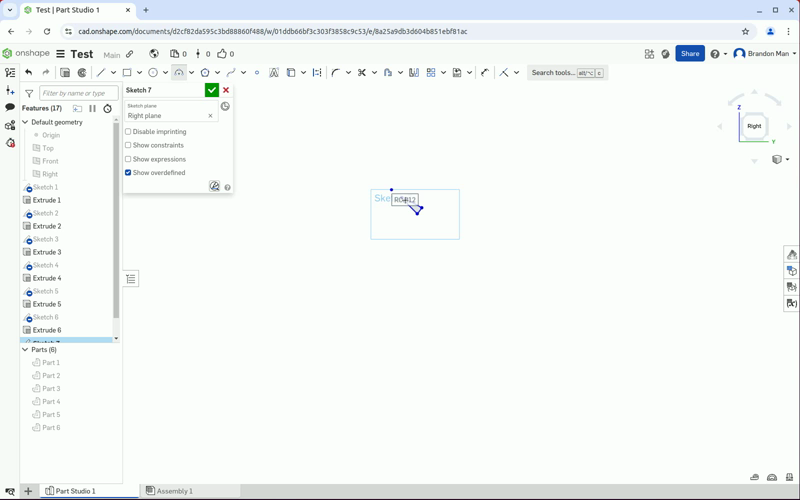
key(esc)
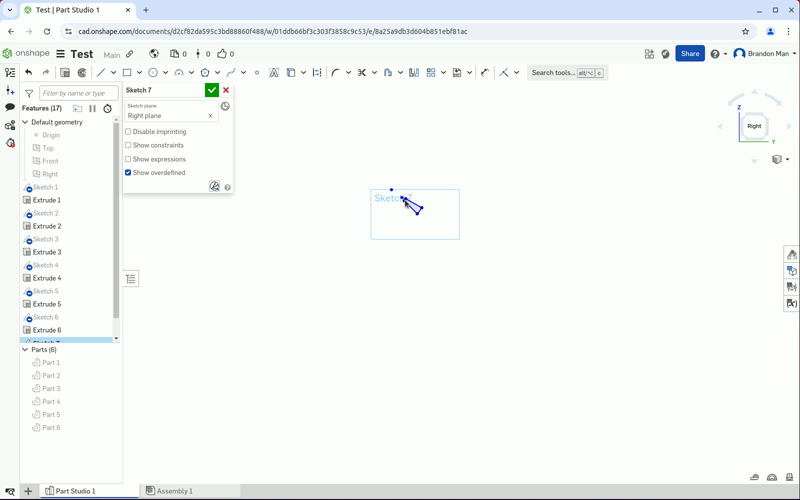
mouse_move(412, 206)
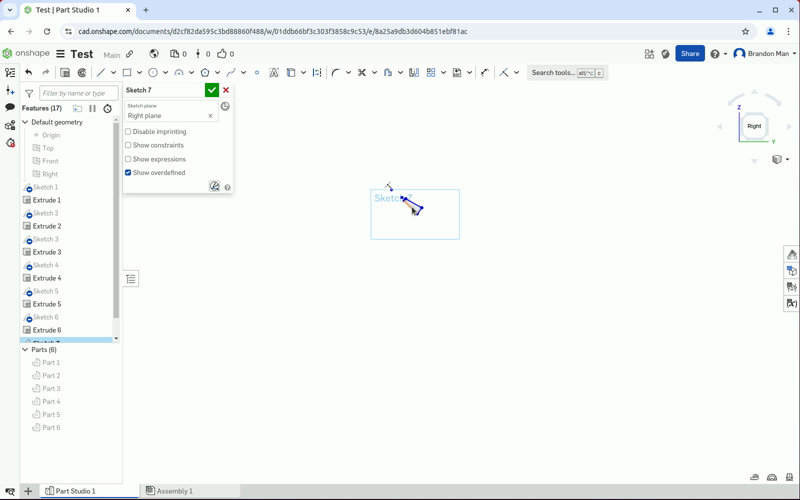
scroll(6)
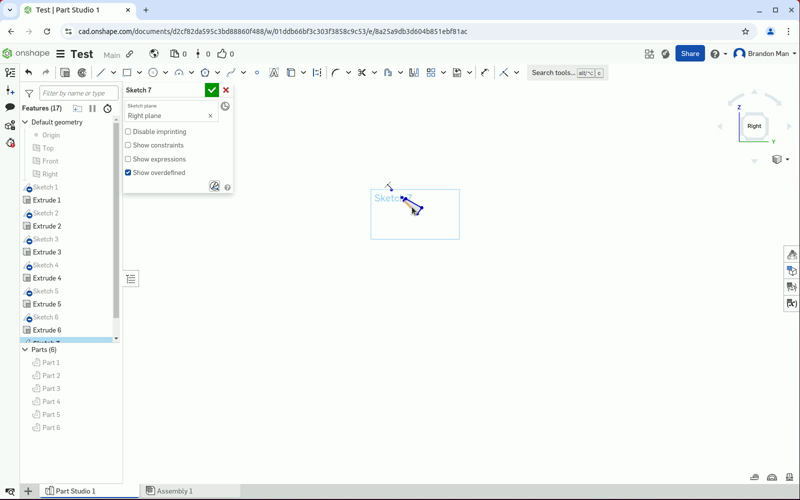
scroll(6)
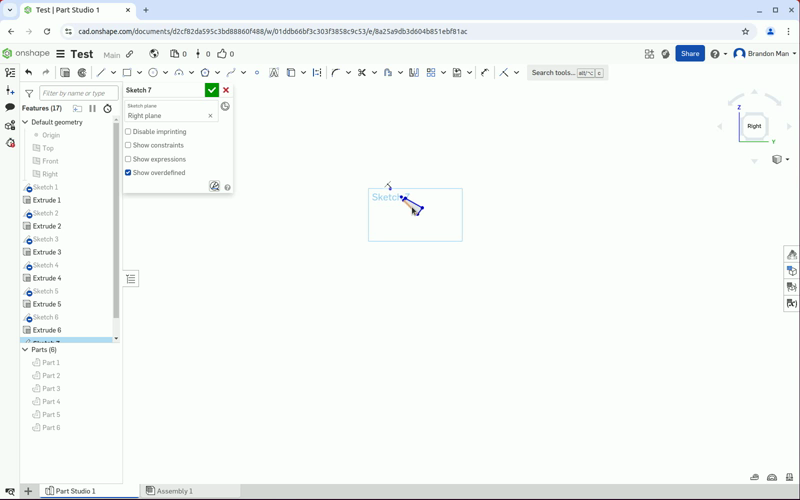
scroll(6)
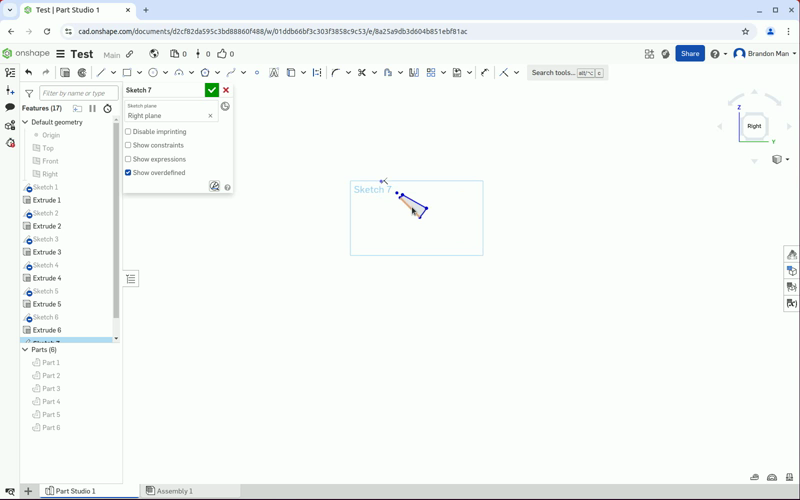
scroll(6)
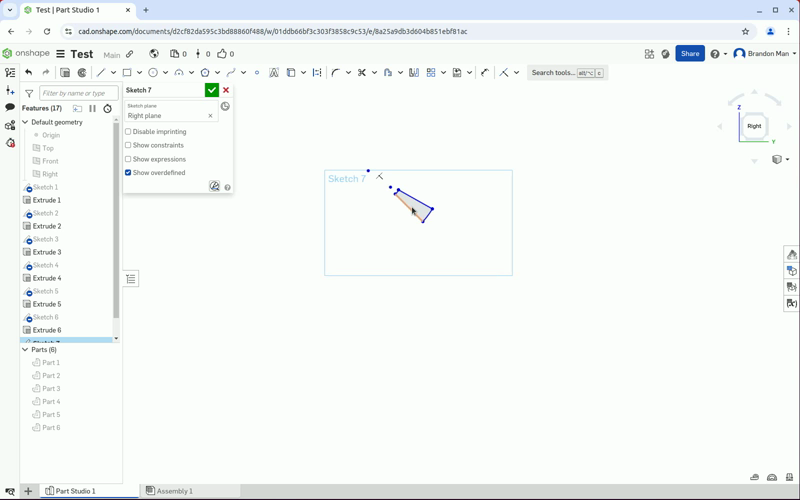
scroll(6)
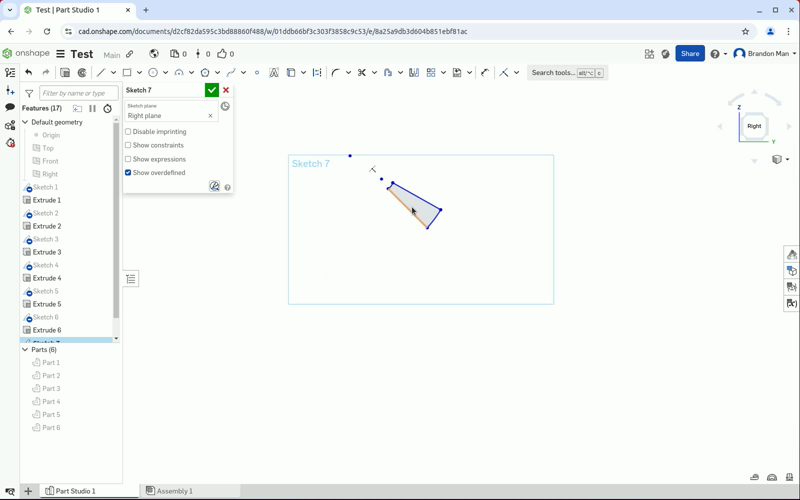
scroll(6)
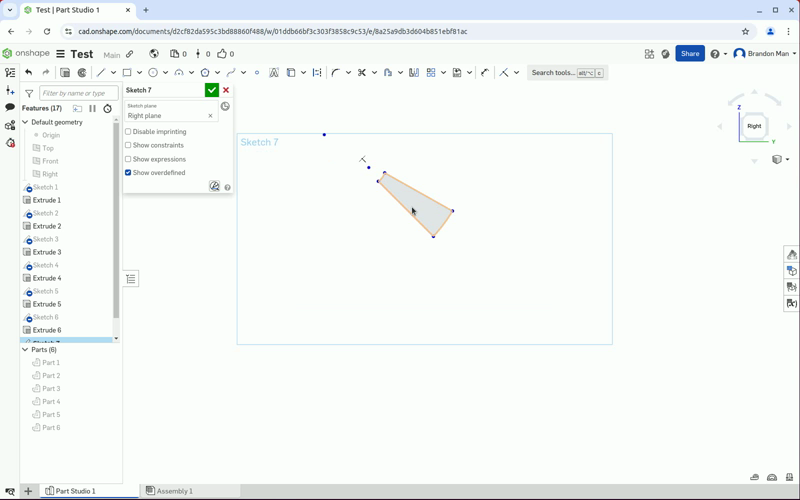
scroll(6)
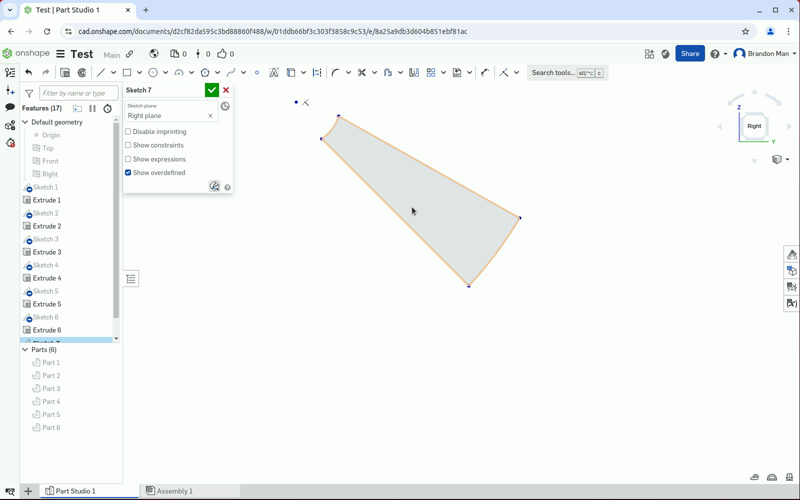
click(412, 206)
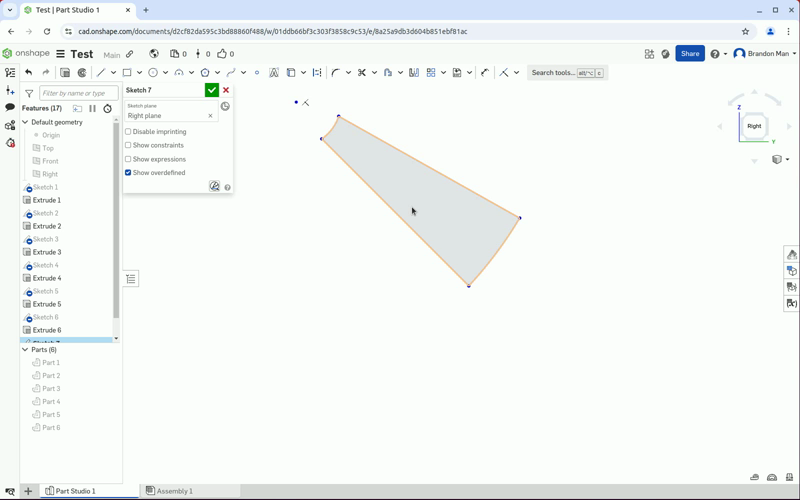
scroll(-6)
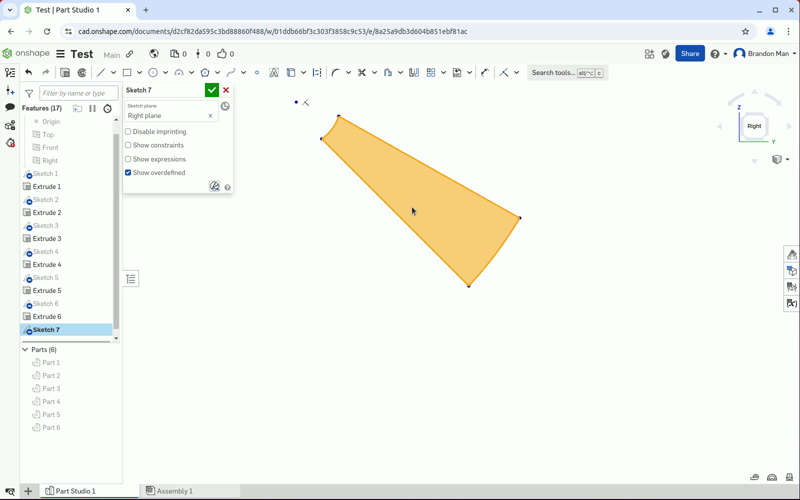
scroll(-6)
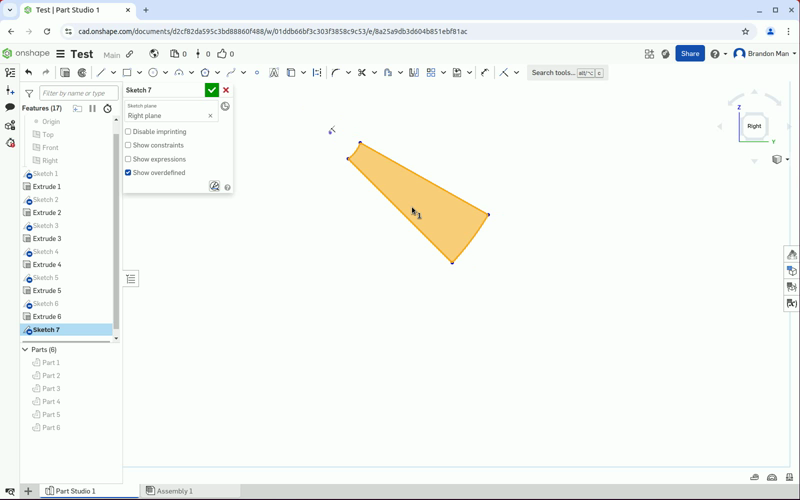
scroll(-6)
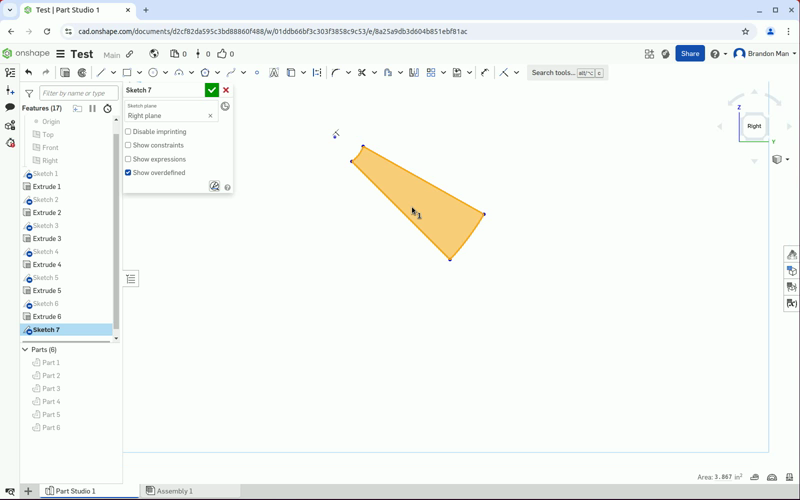
scroll(-6)
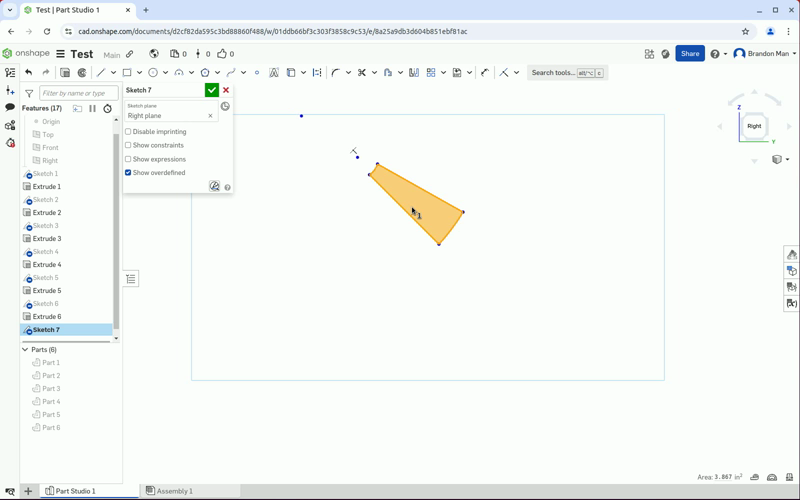
scroll(-6)
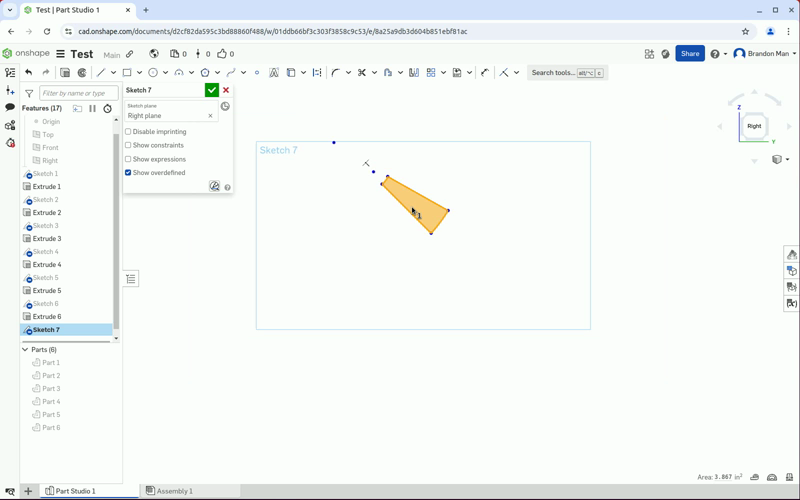
scroll(-6)
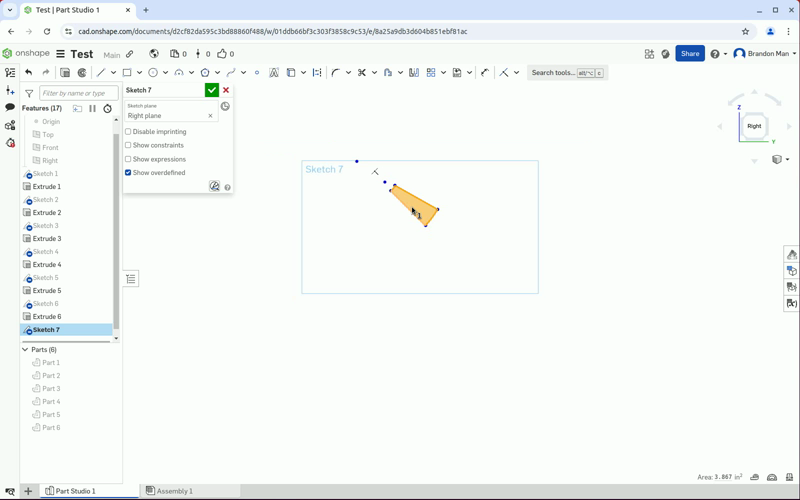
scroll(-6)
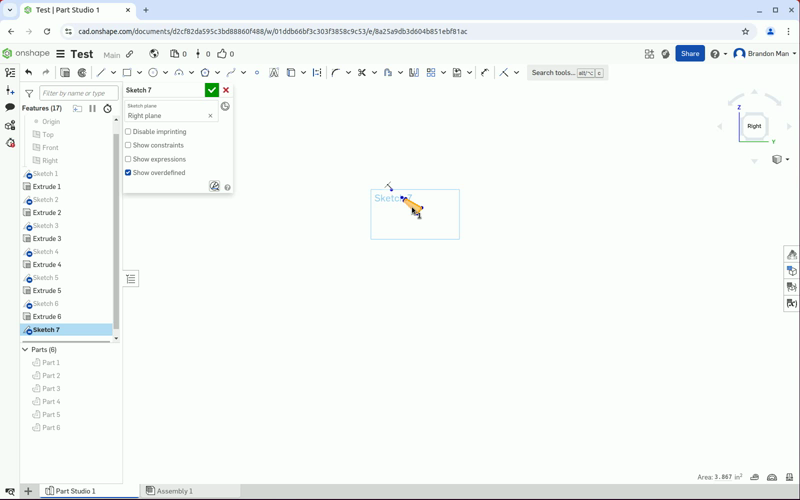
mouse_move(73, 352)
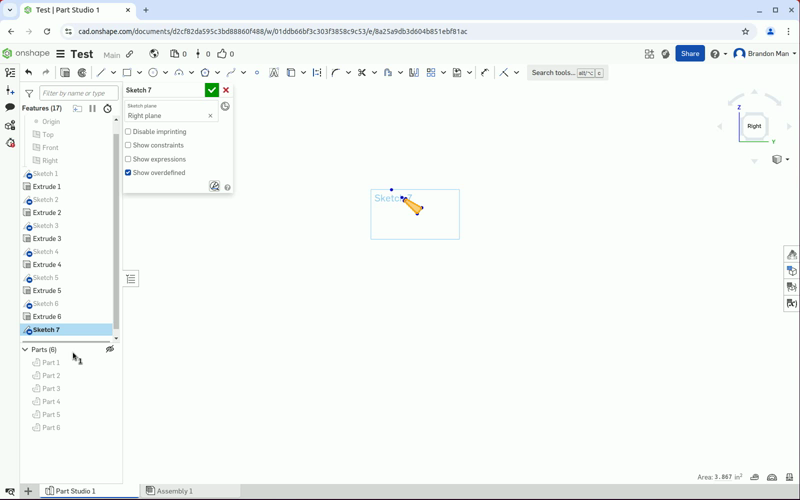
key(shift+y)
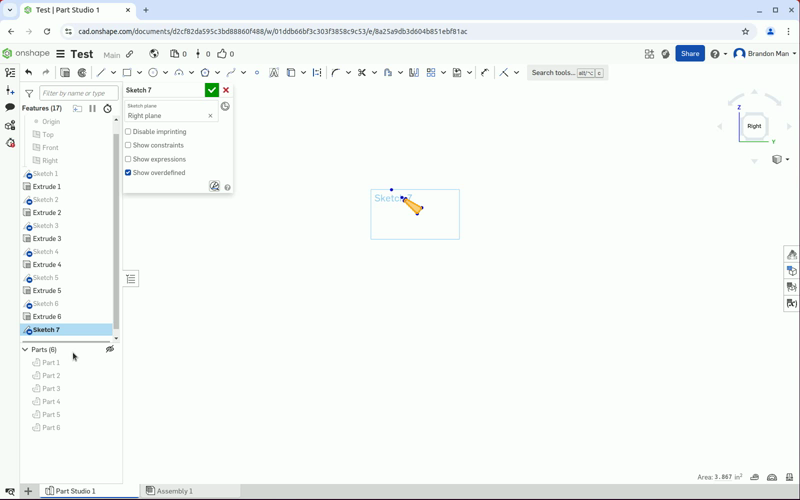
key(shift+e)
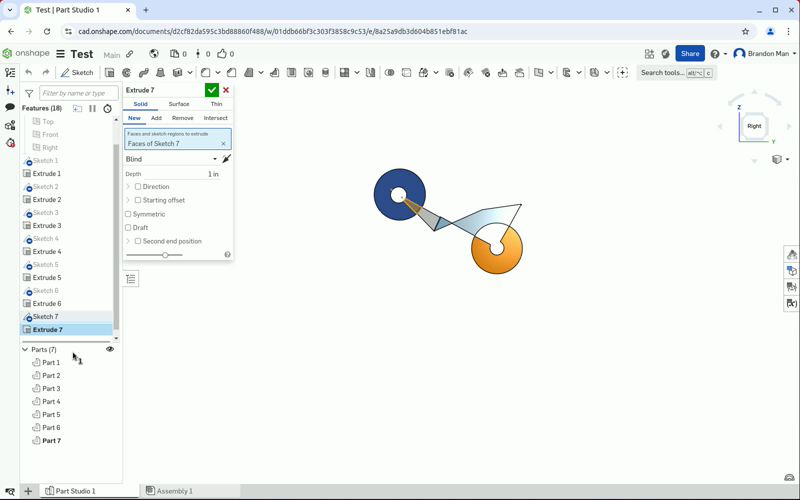
mouse_move(143, 106)
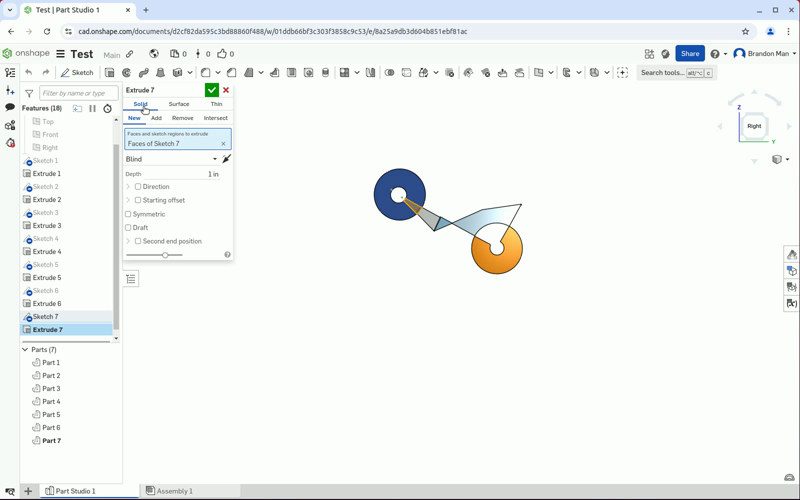
click(143, 106)
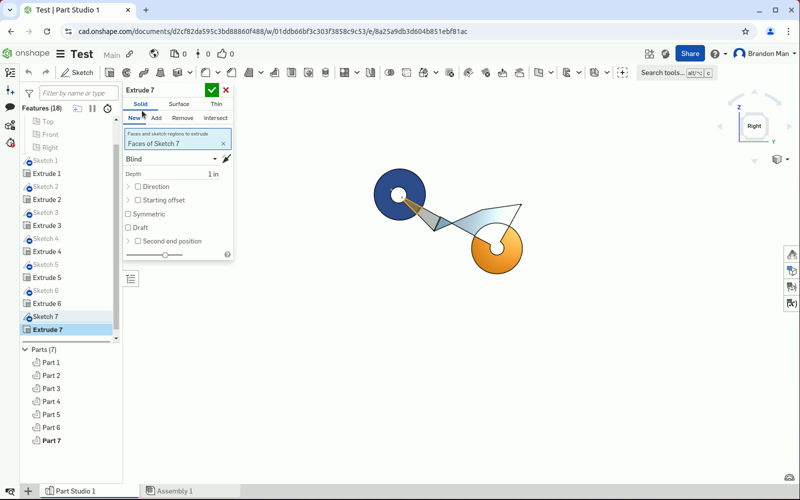
mouse_move(137, 120)
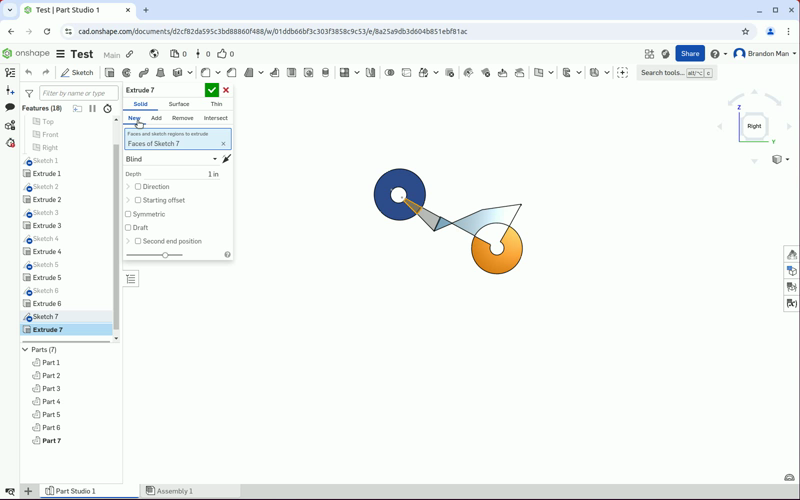
click(137, 120)
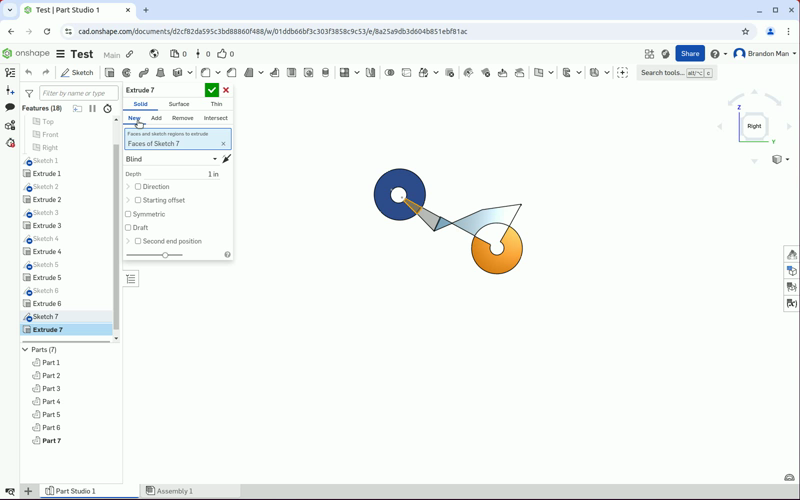
key(tab, 4)
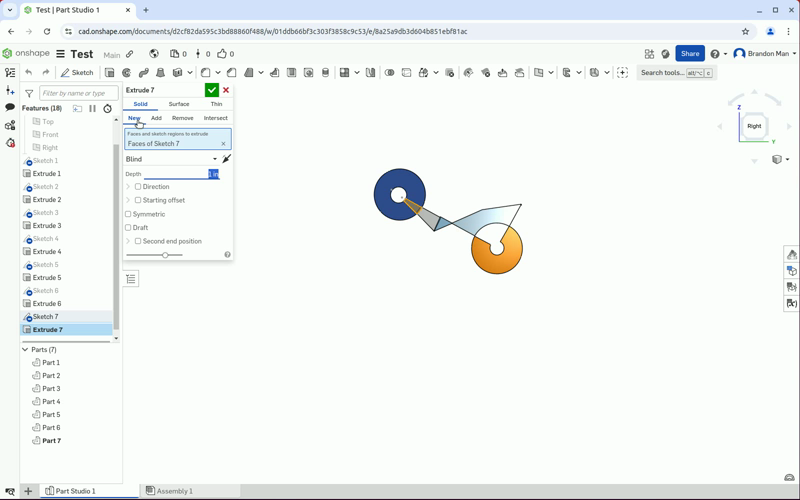
text(4.092)
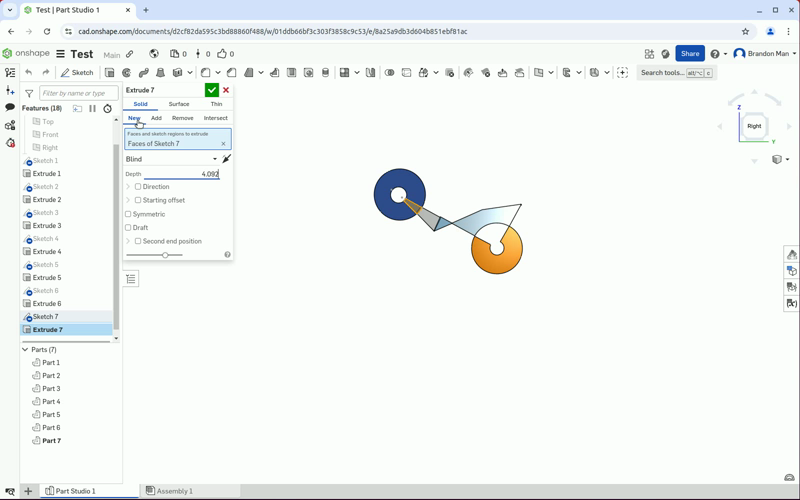
key(enter)
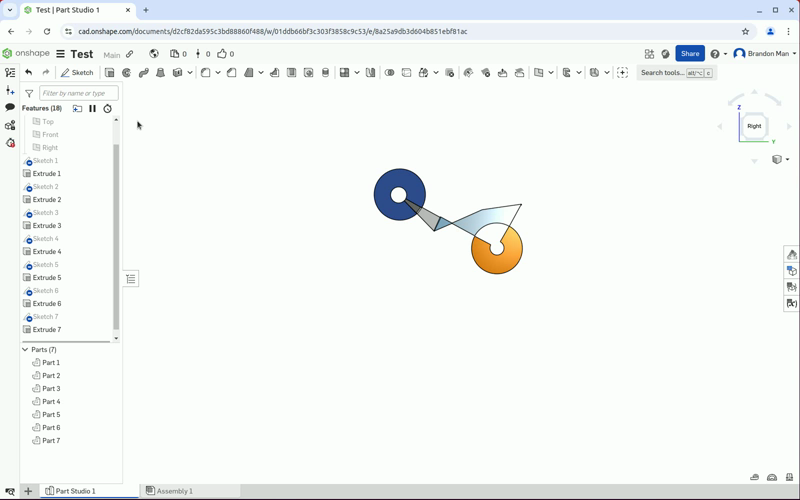
key(shift+h)
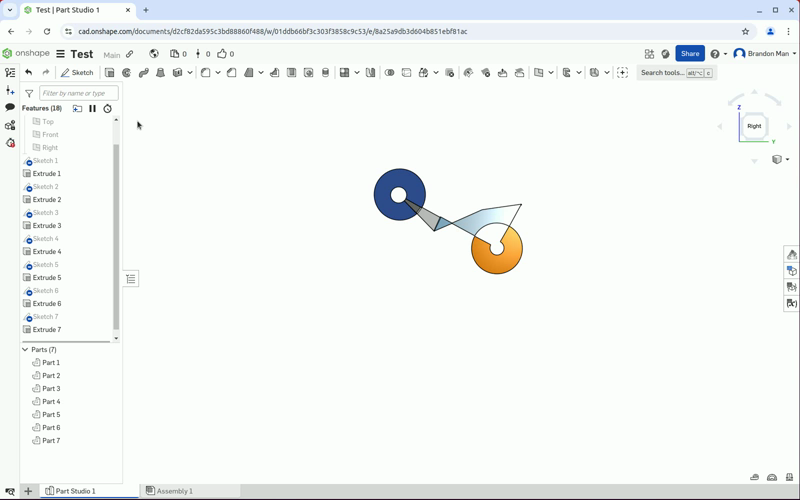
key(shift+h)
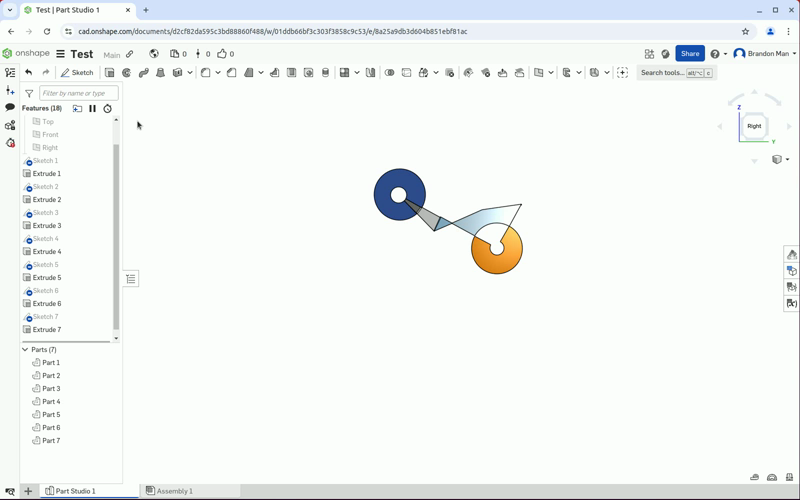
mouse_move(69, 163)
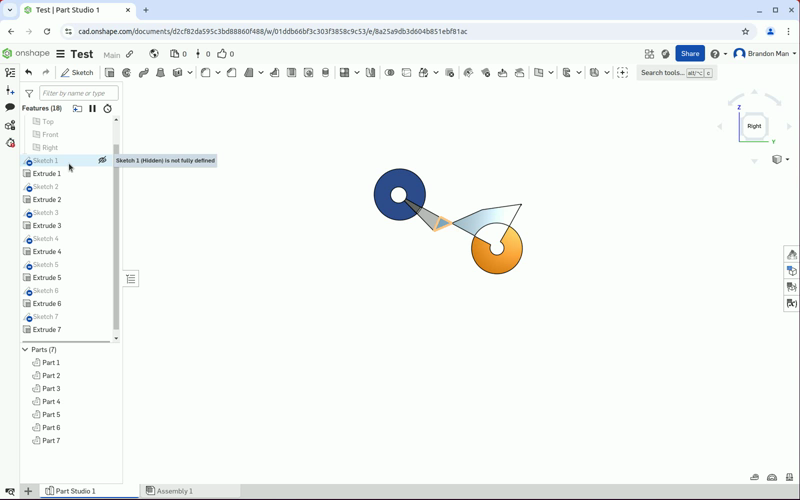
click(69, 163)
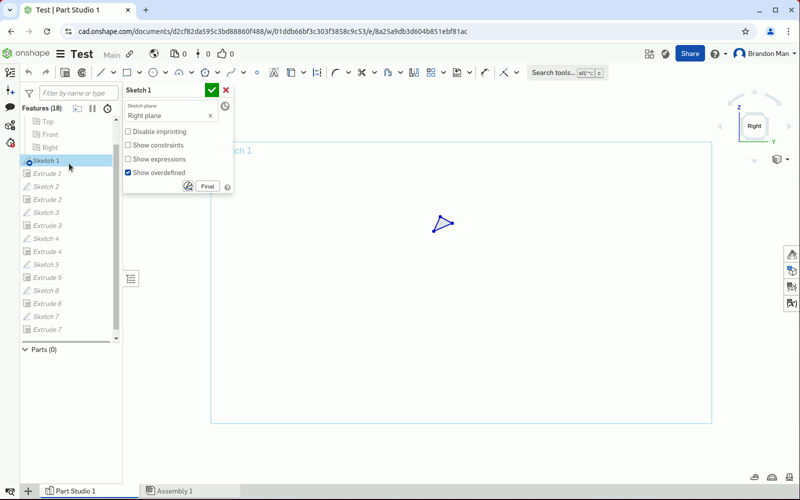
mouse_move(229, 92)
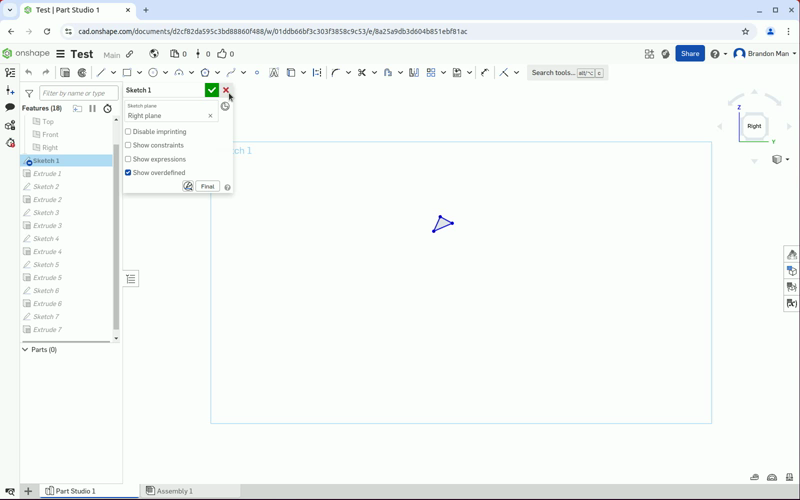
click(229, 92)
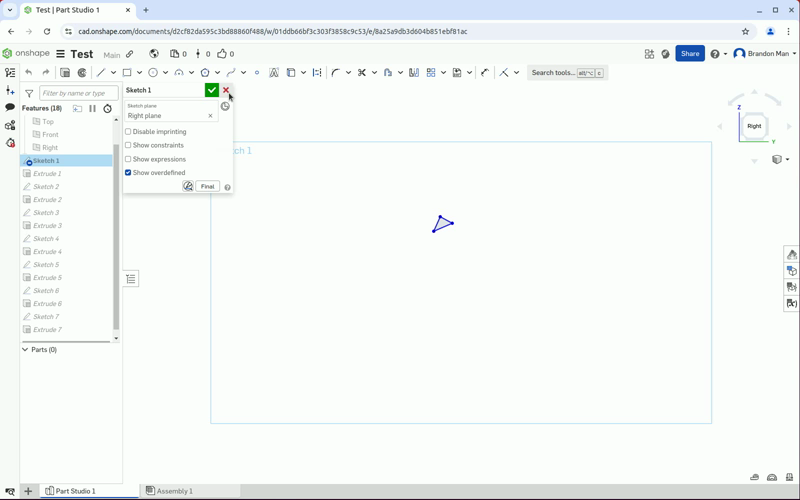
key(shift+s)
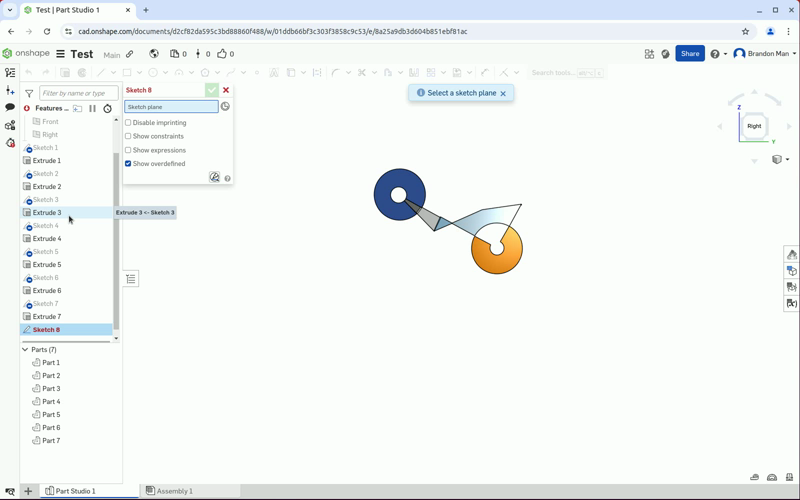
scroll(3)
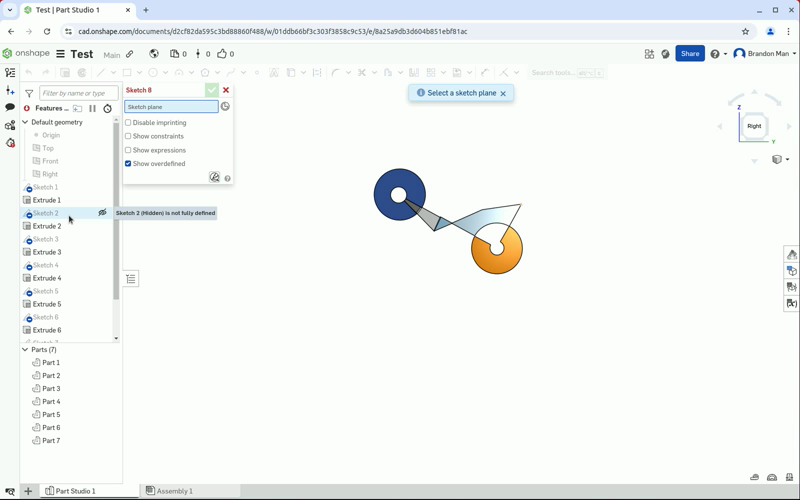
mouse_move(69, 176)
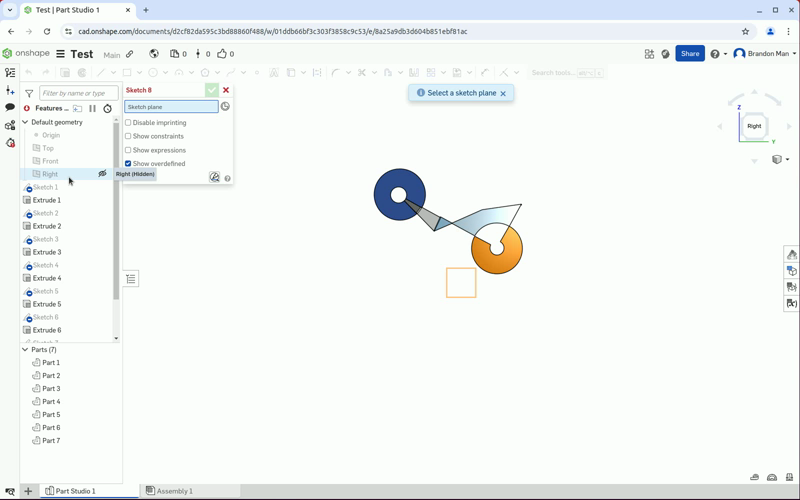
click(69, 176)
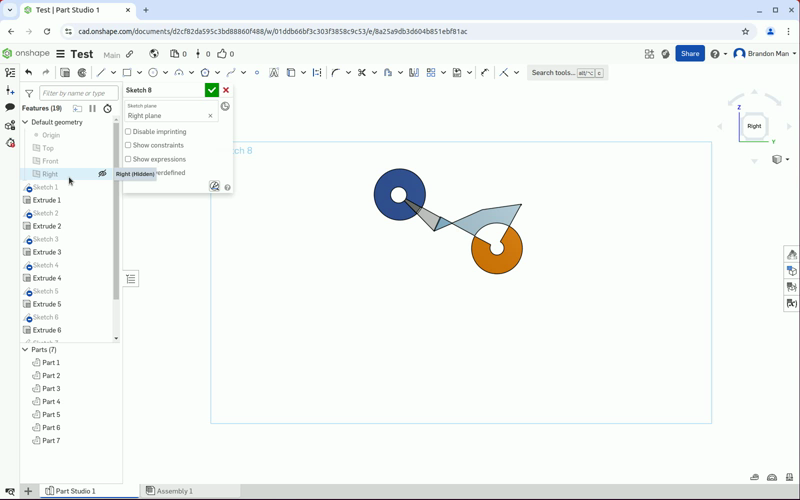
mouse_move(73, 352)
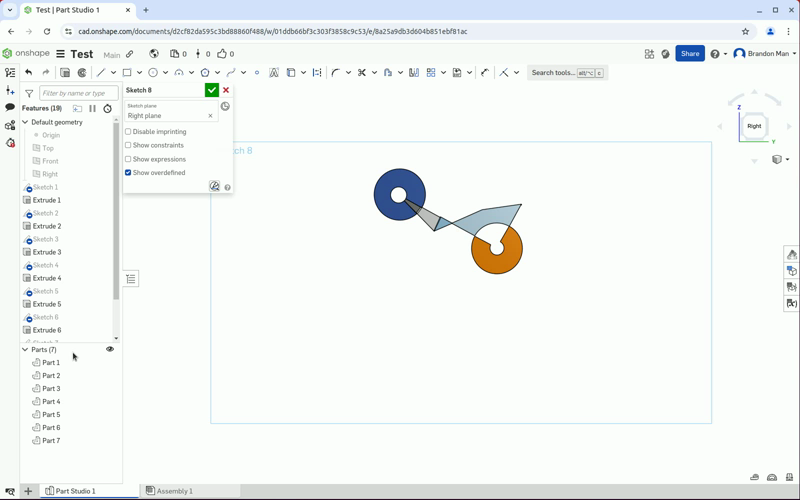
key(y)
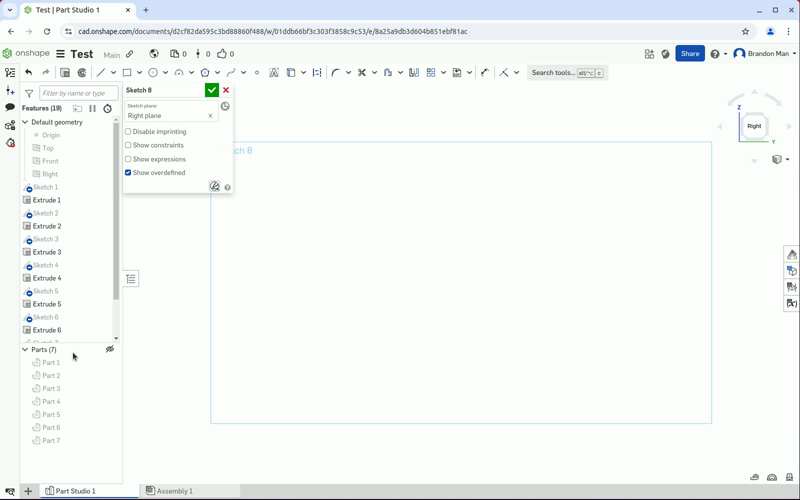
key(l)
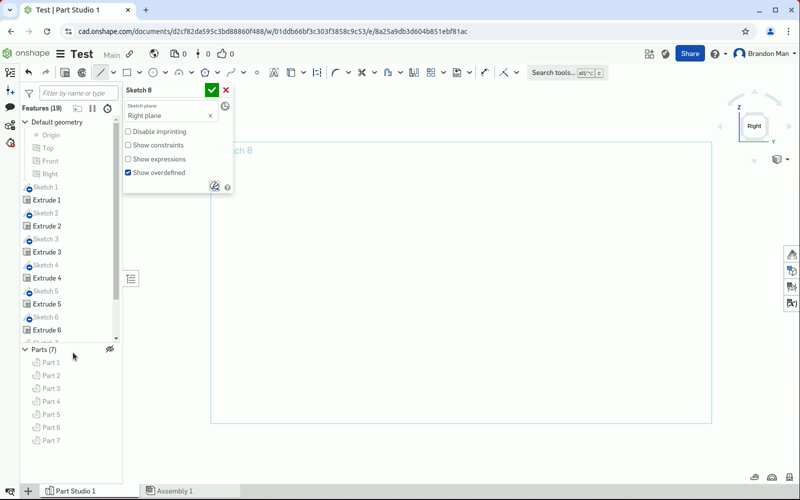
key_down(shift)
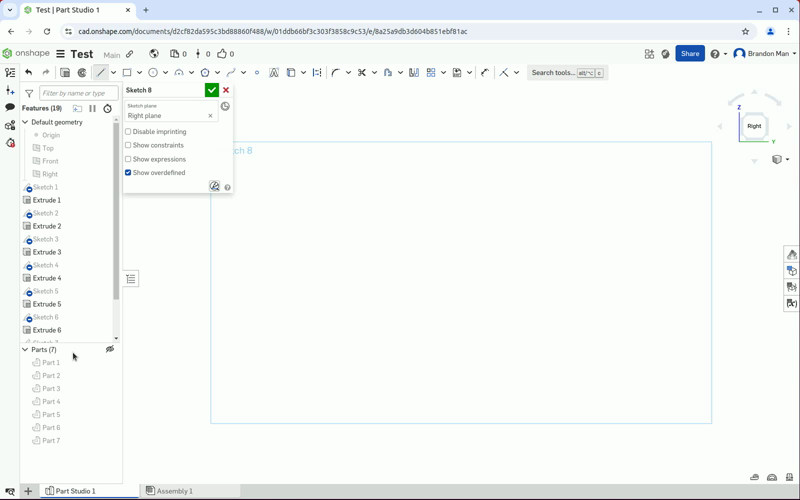
mouse_move(474, 236)
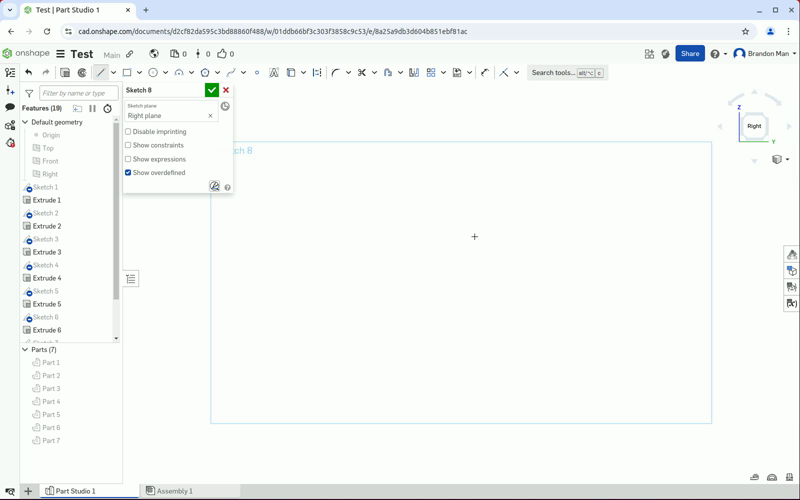
click(474, 236)
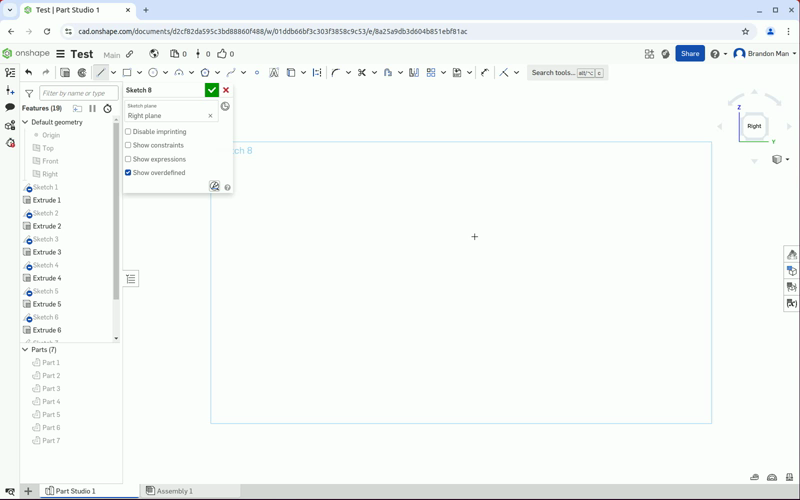
key_up(shift)
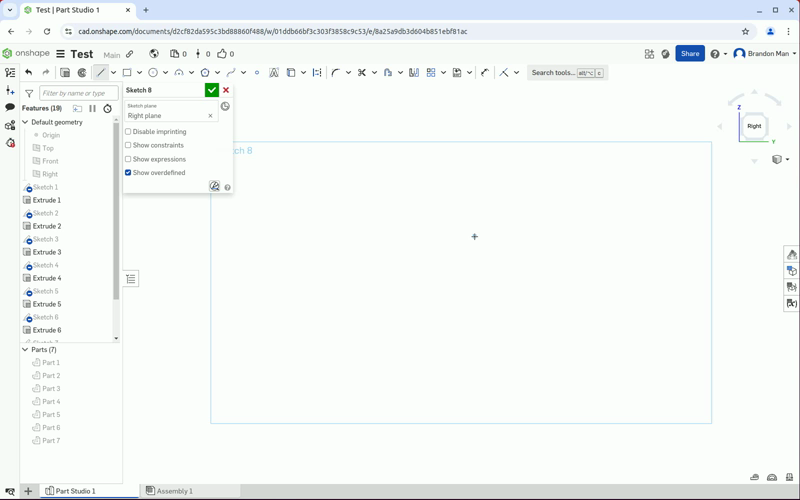
key_down(shift)
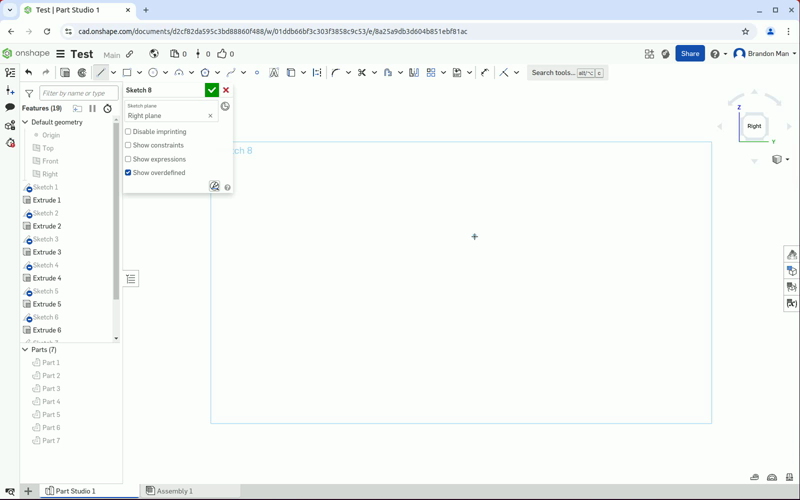
mouse_move(504, 236)
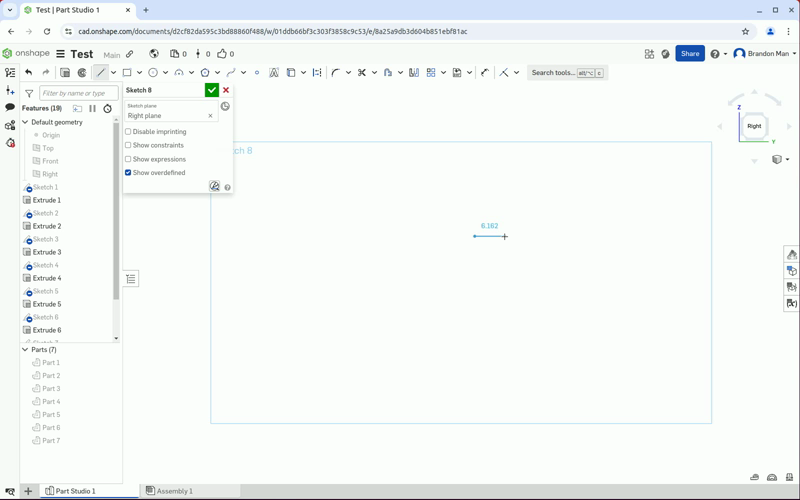
mouse_move(491, 244)
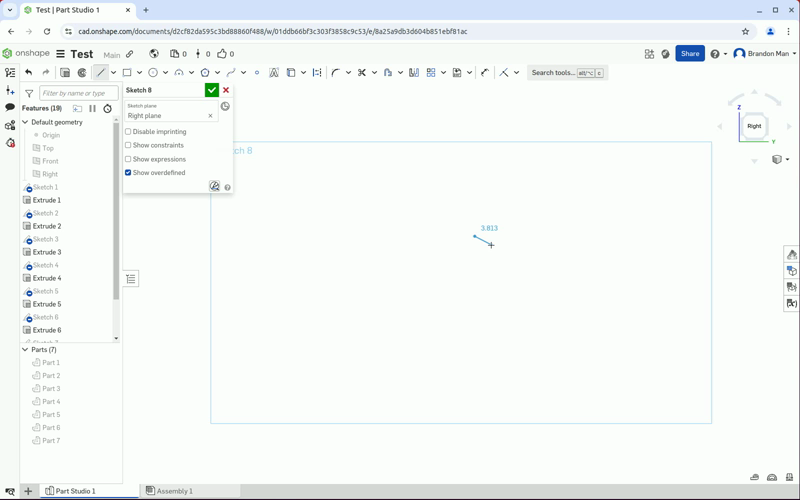
click(491, 244)
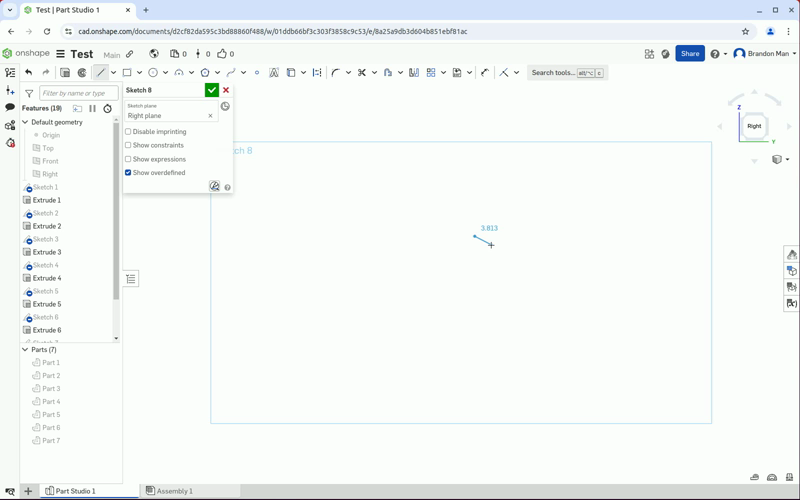
key_up(shift)
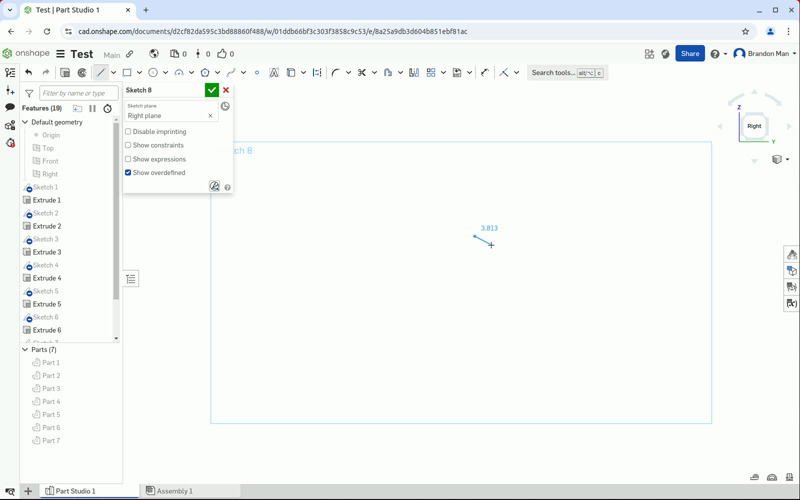
key(esc)
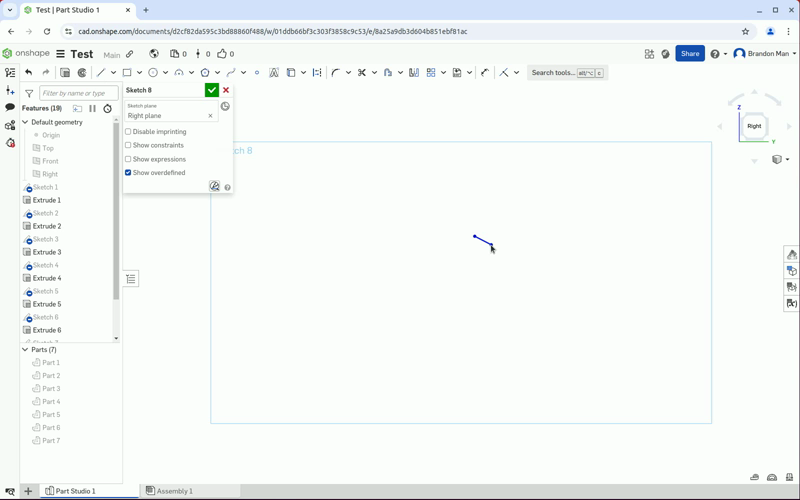
key(a)
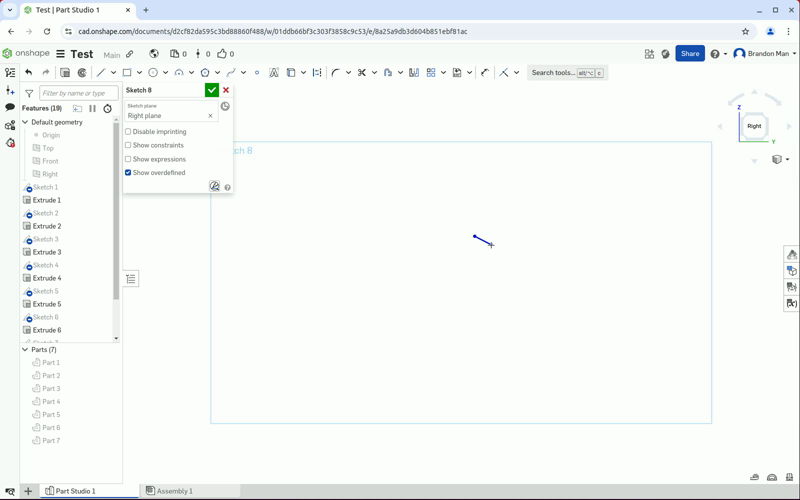
mouse_move(491, 244)
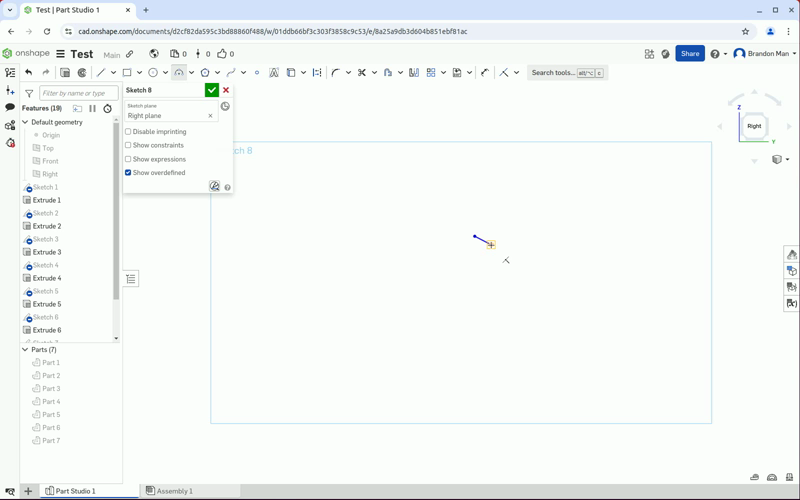
click(491, 244)
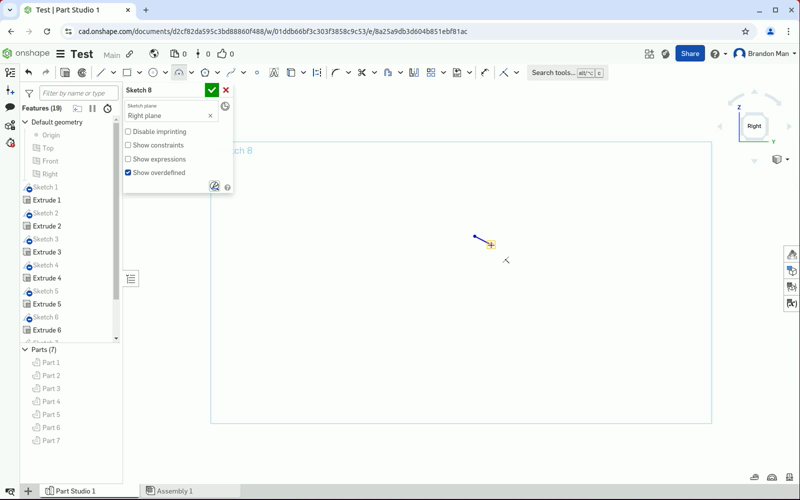
key_down(shift)
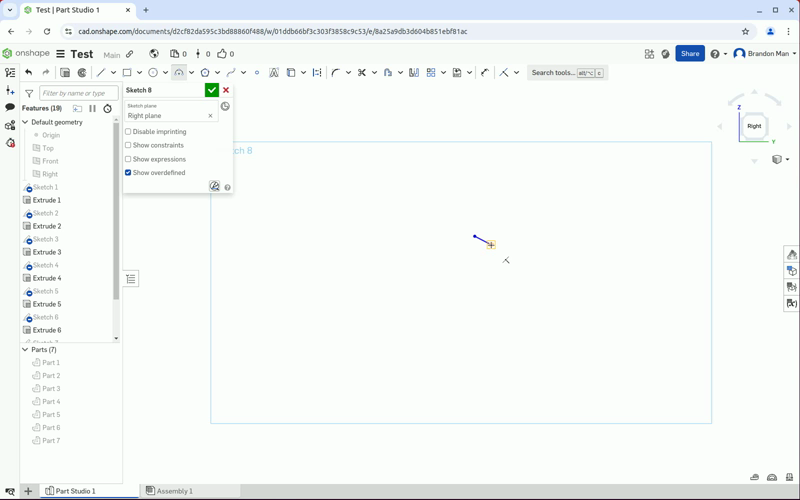
mouse_move(501, 242)
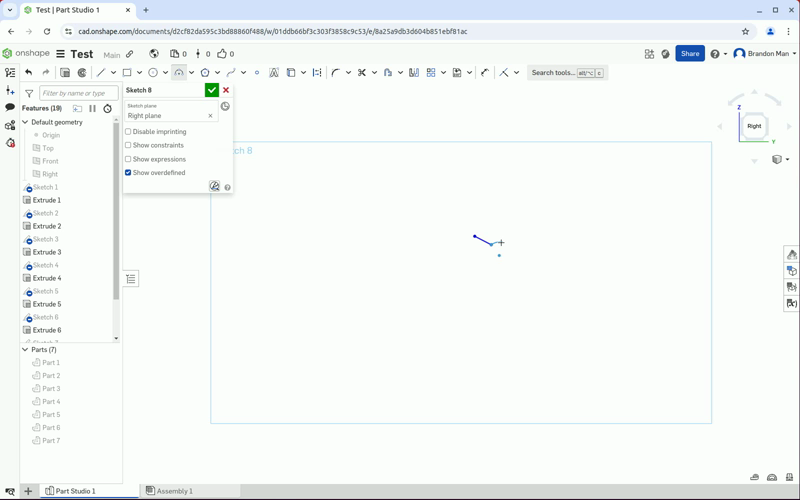
click(501, 242)
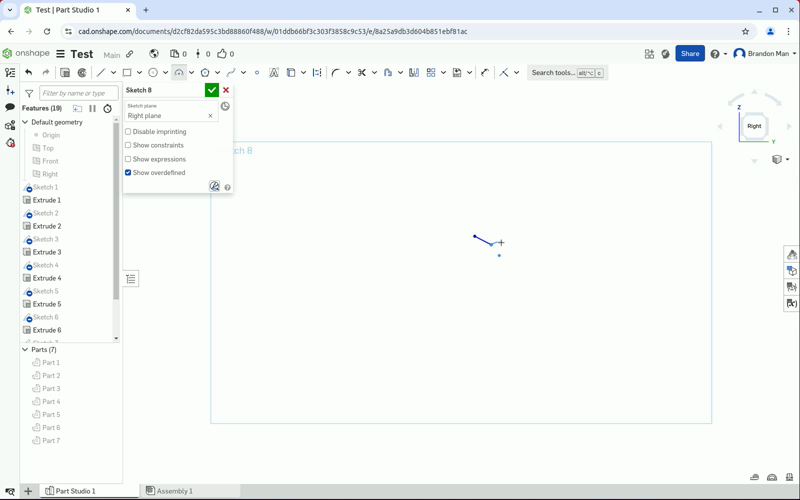
mouse_move(495, 241)
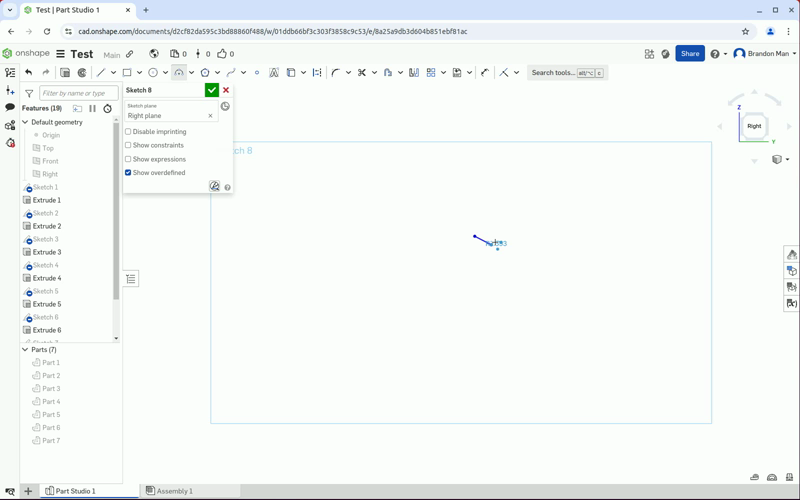
click(495, 241)
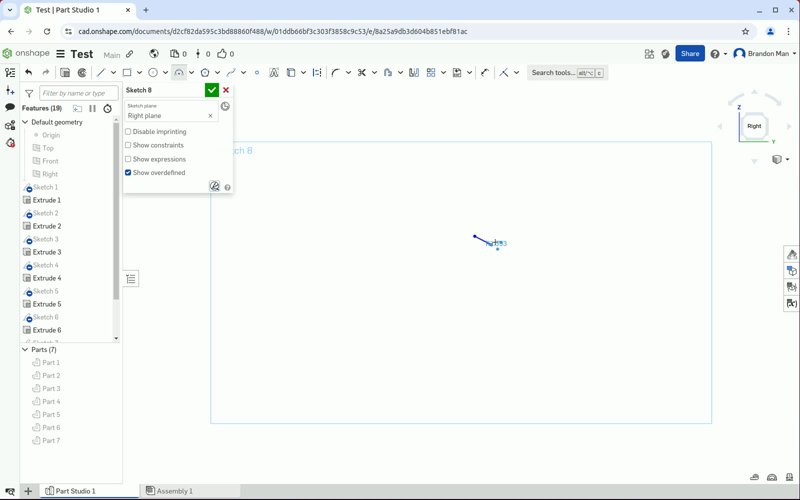
key_up(shift)
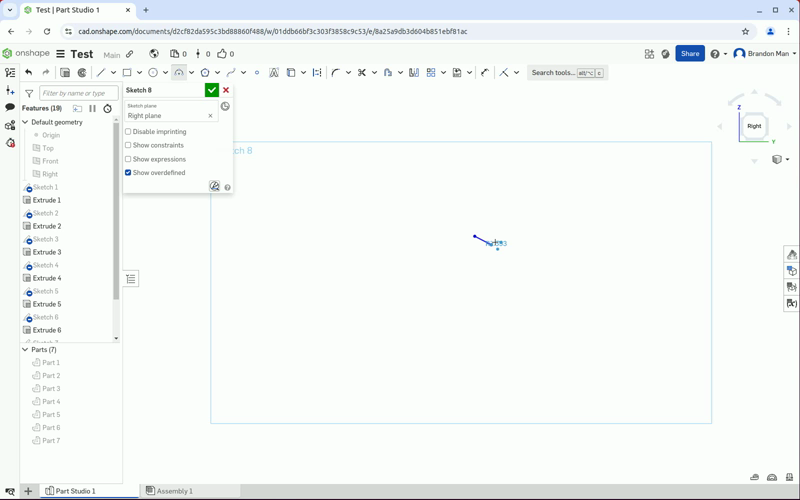
key(esc)
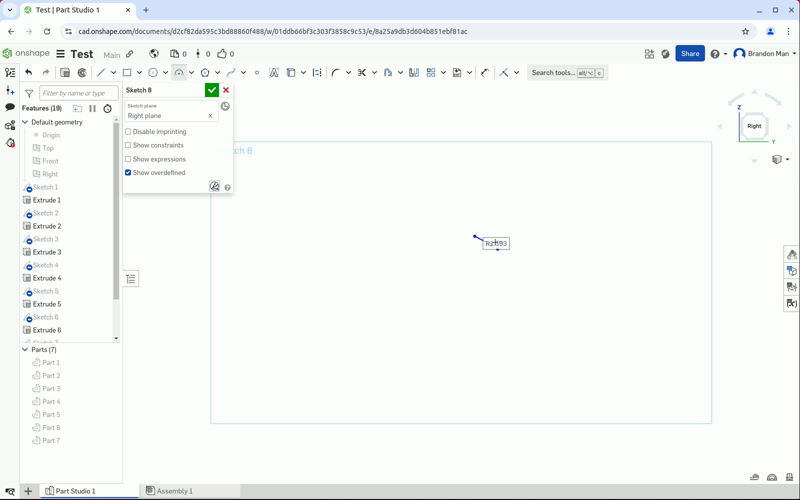
key(l)
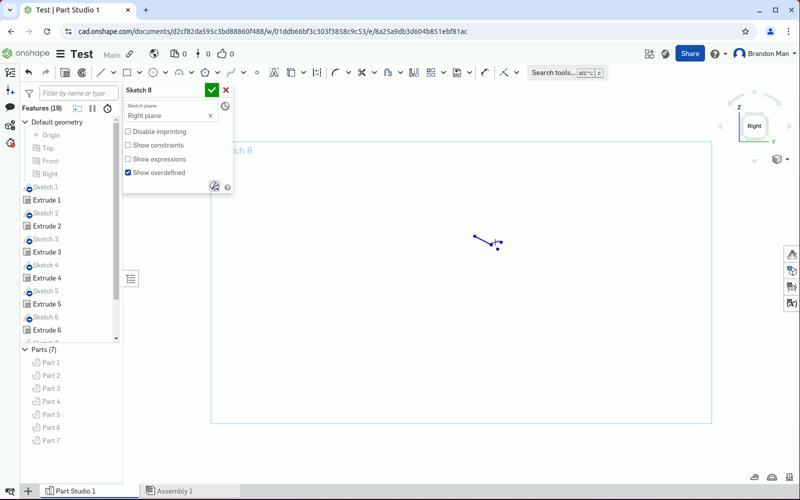
mouse_move(501, 242)
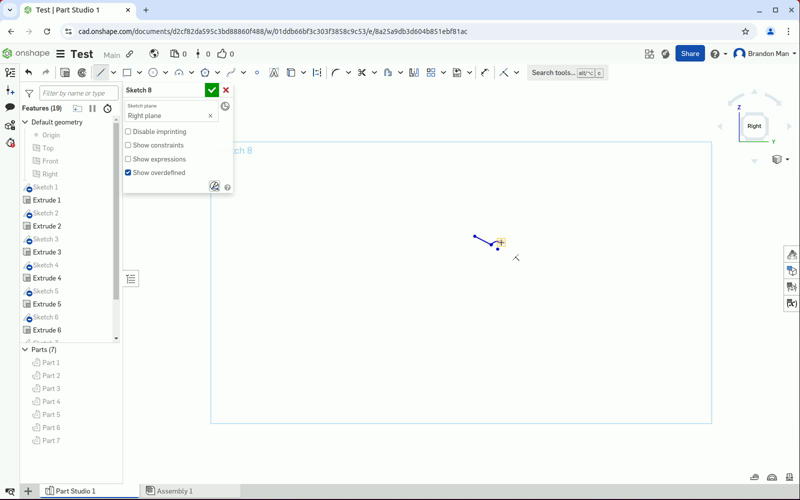
click(501, 242)
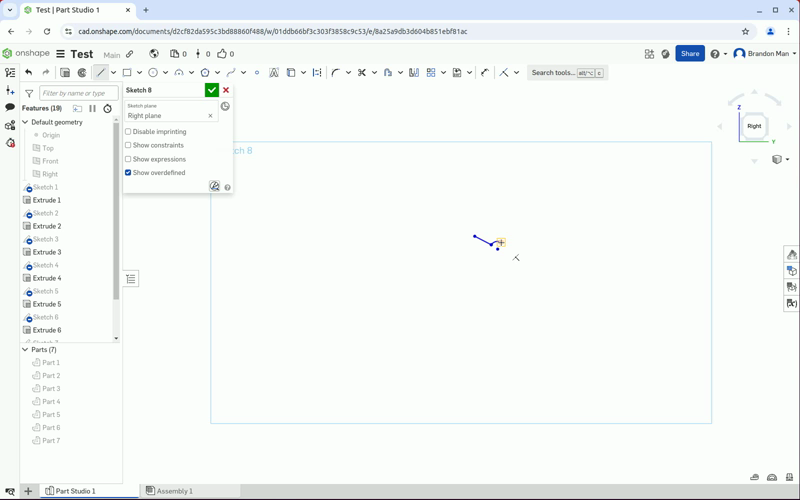
key_down(shift)
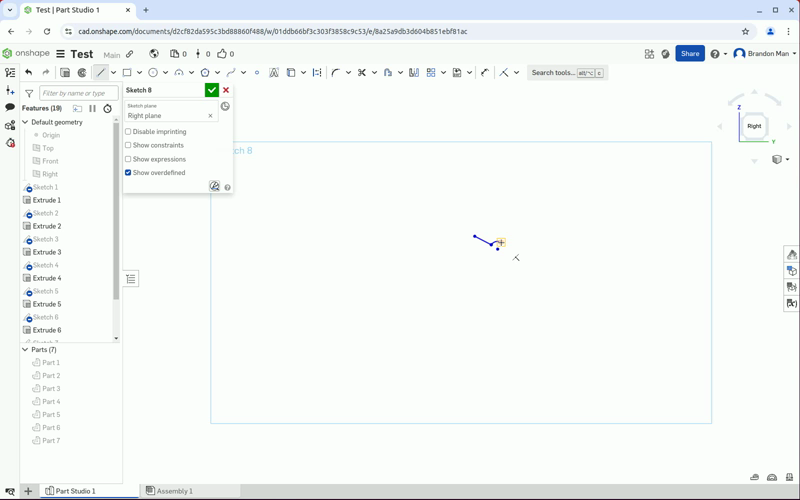
mouse_move(531, 242)
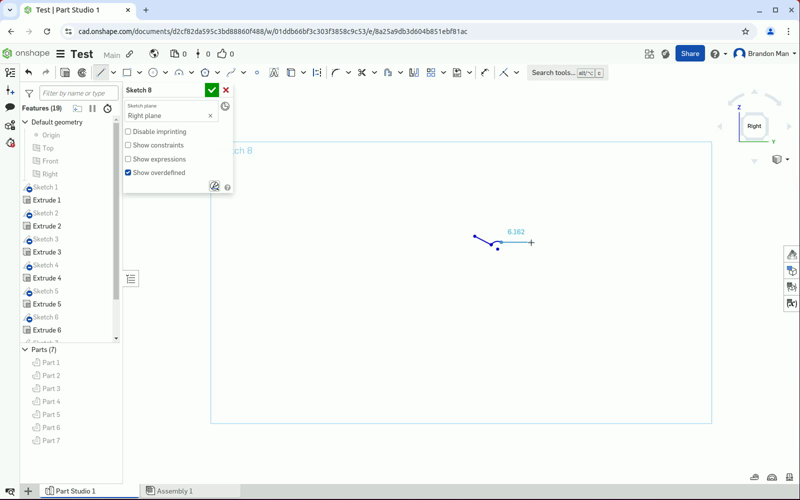
mouse_move(509, 225)
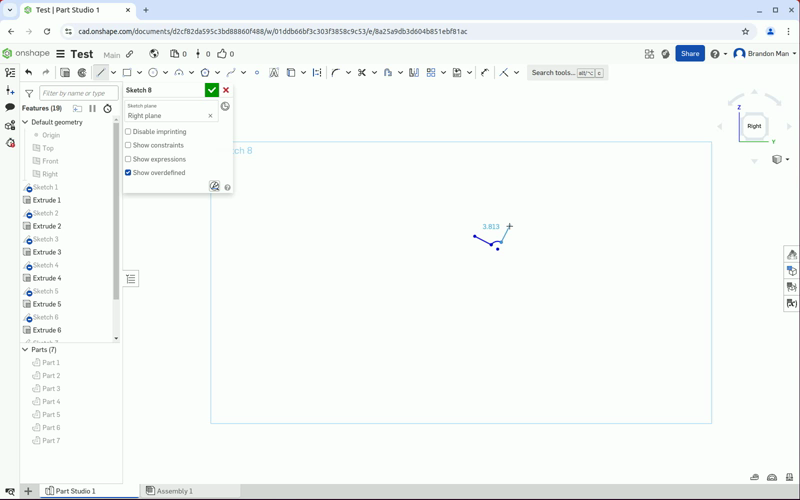
click(509, 225)
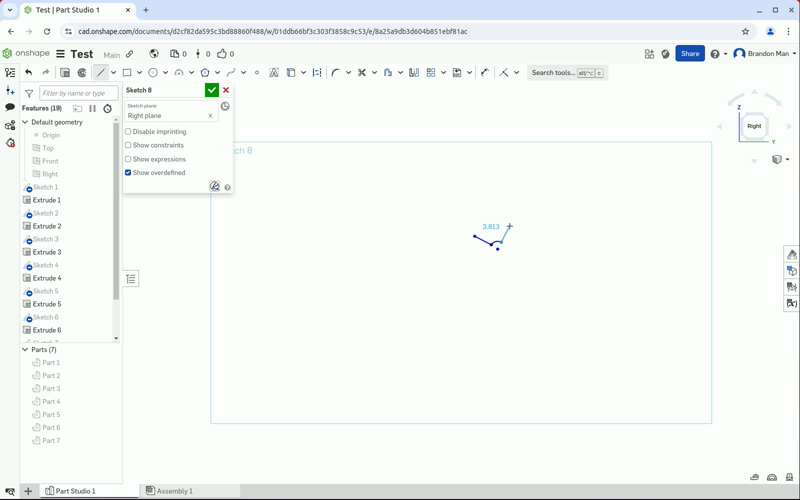
key_up(shift)
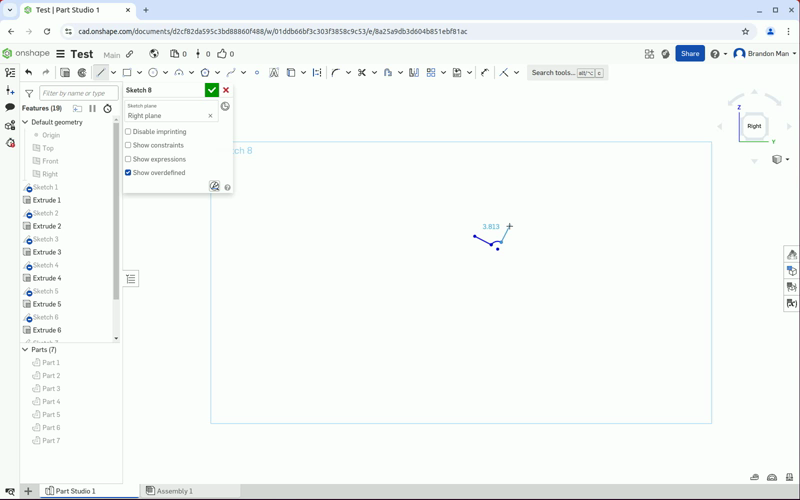
key(esc)
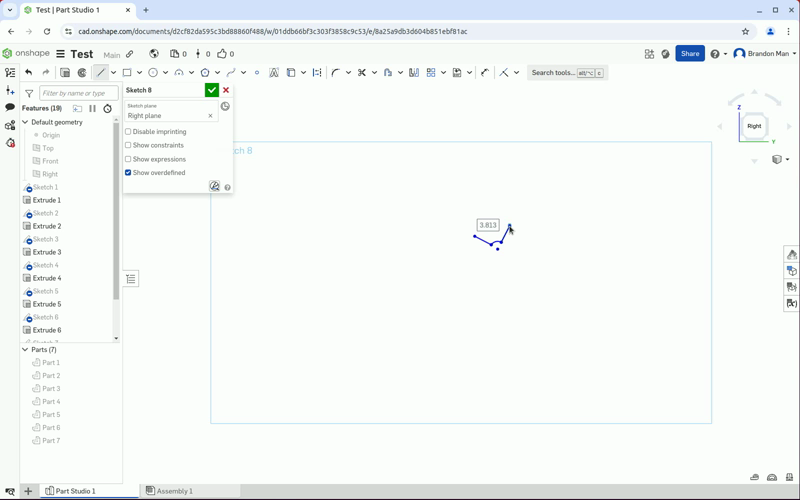
key(a)
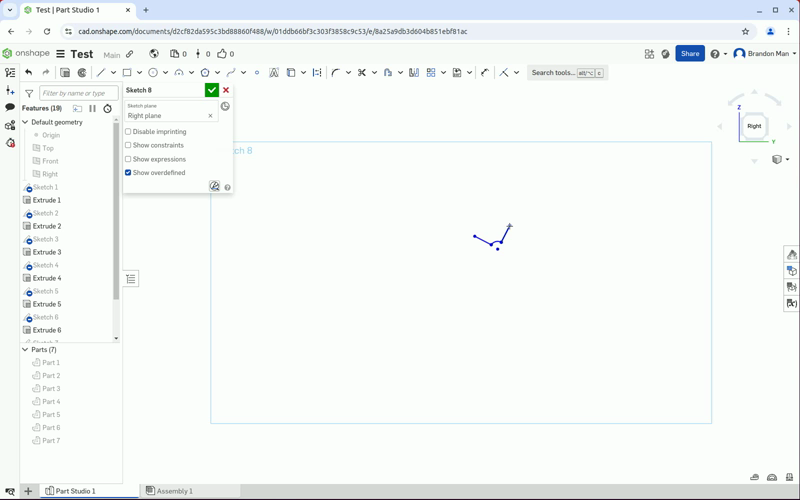
mouse_move(509, 225)
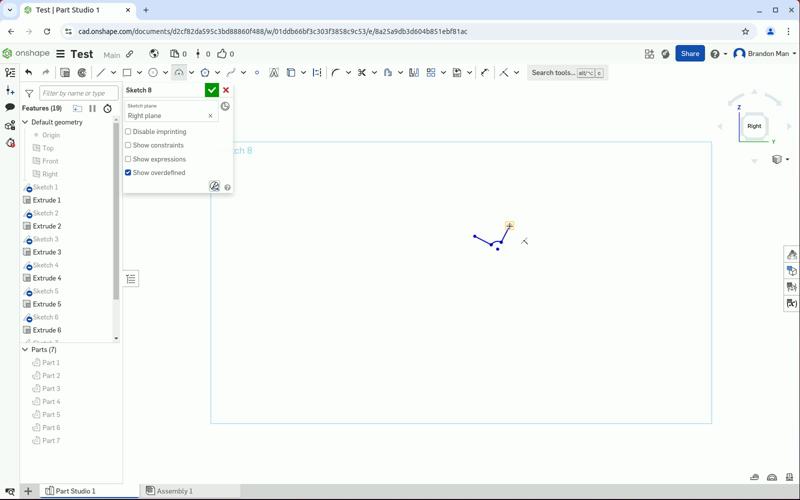
click(509, 225)
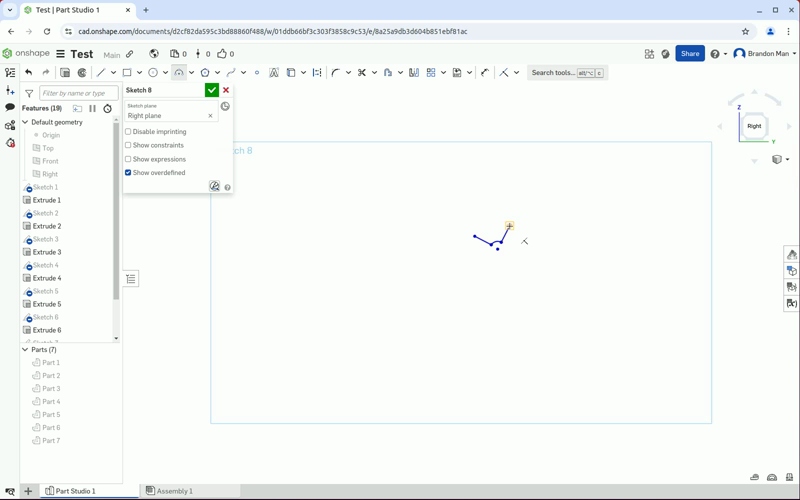
mouse_move(474, 236)
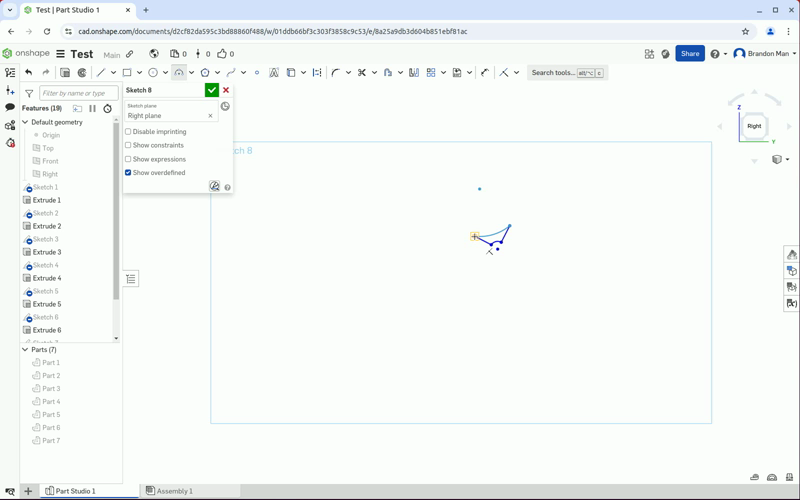
click(474, 236)
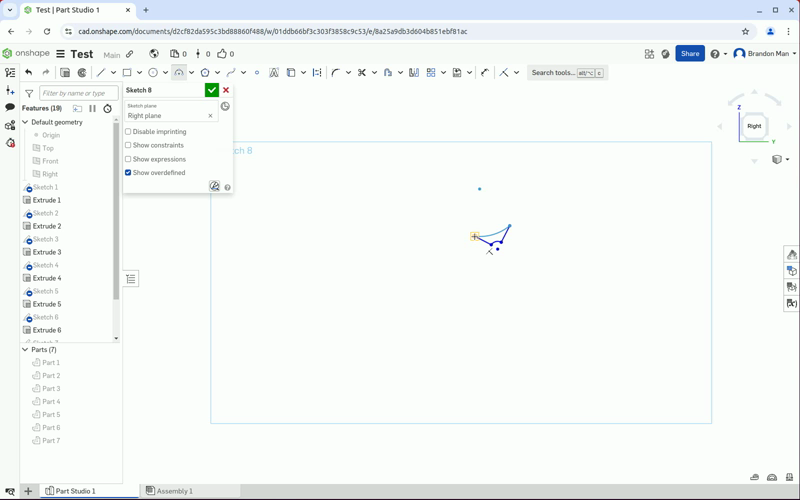
key_down(shift)
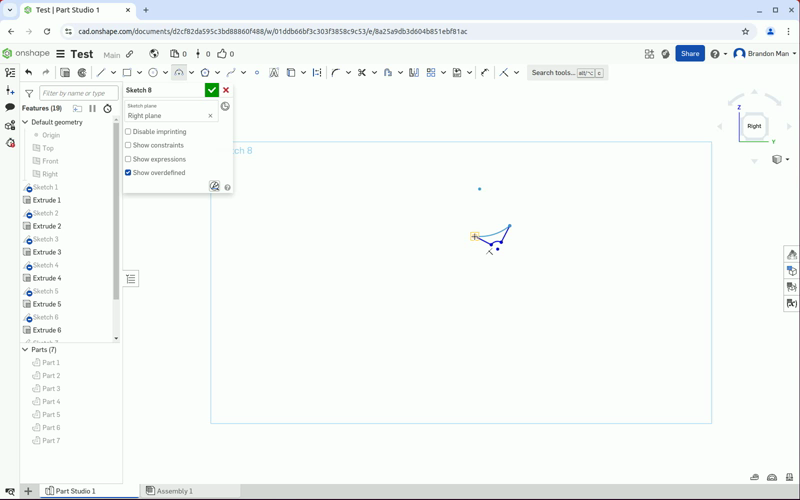
mouse_move(490, 223)
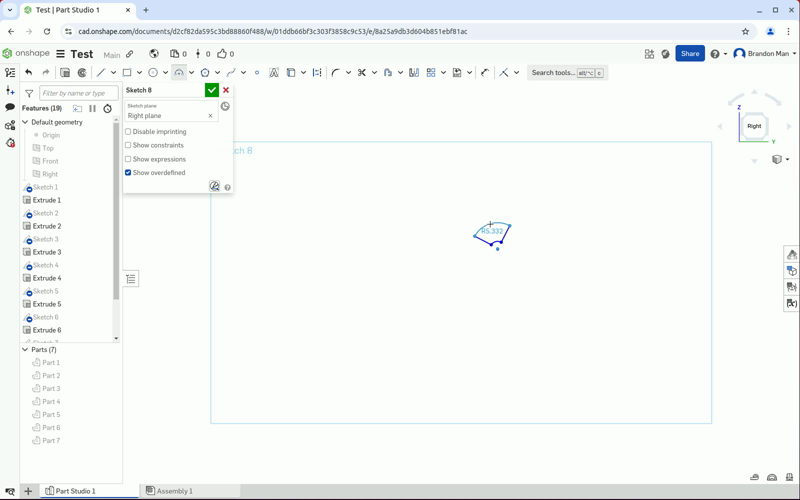
click(490, 223)
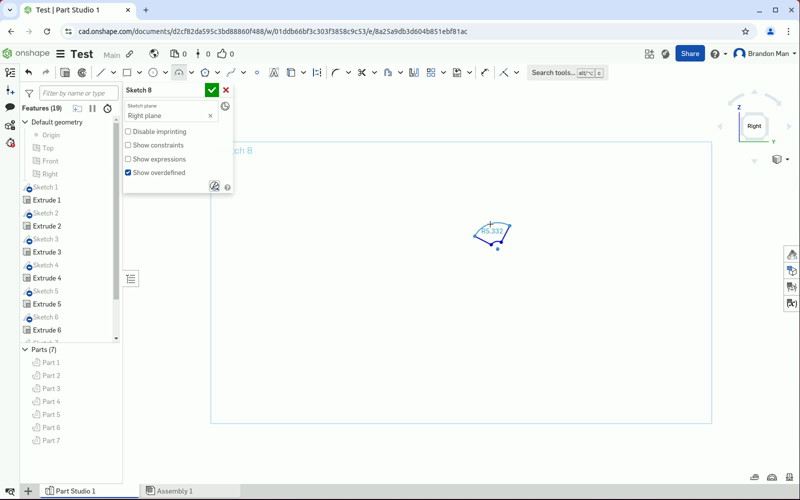
key_up(shift)
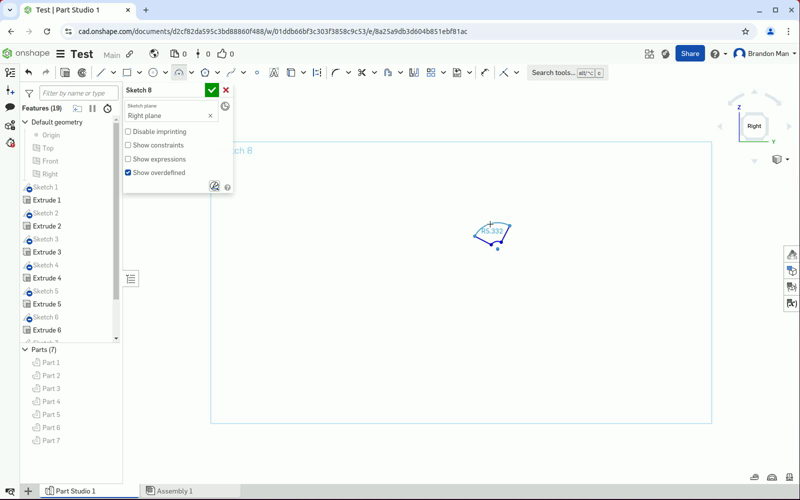
key(esc)
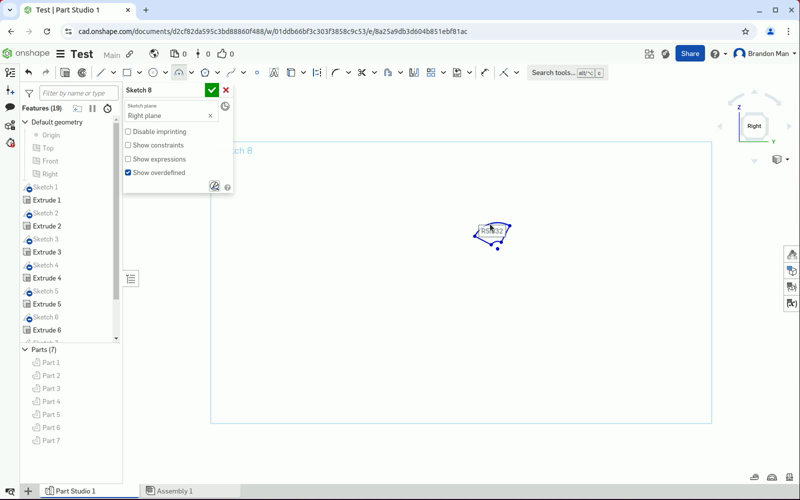
mouse_move(507, 229)
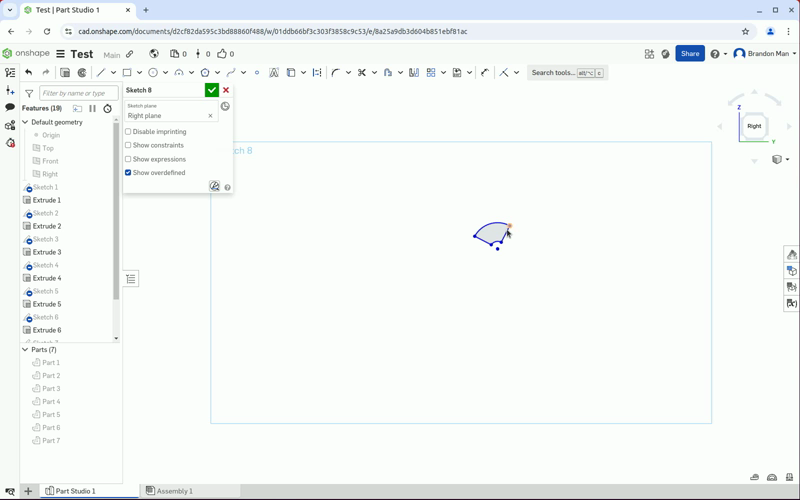
scroll(6)
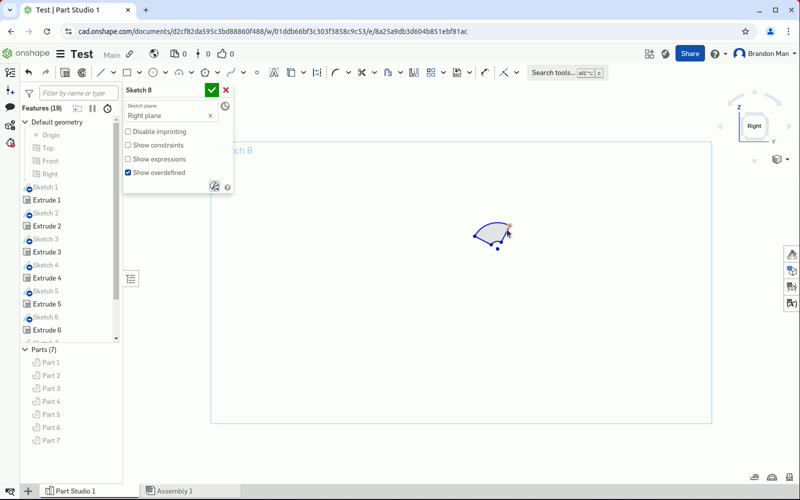
scroll(6)
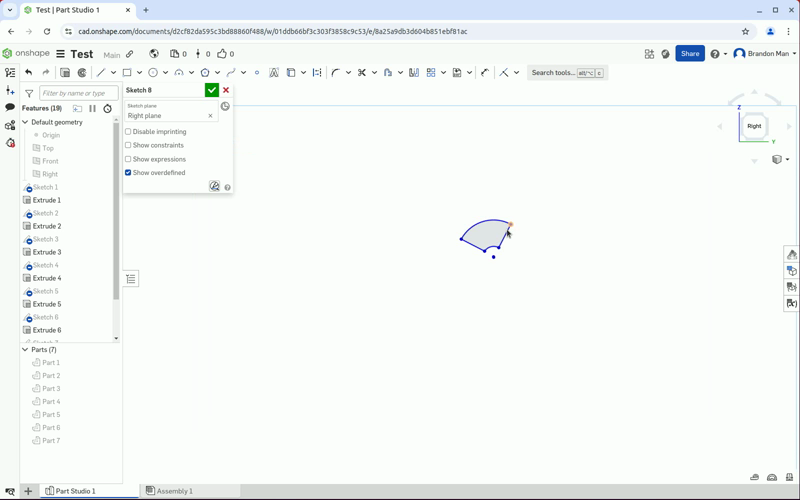
scroll(6)
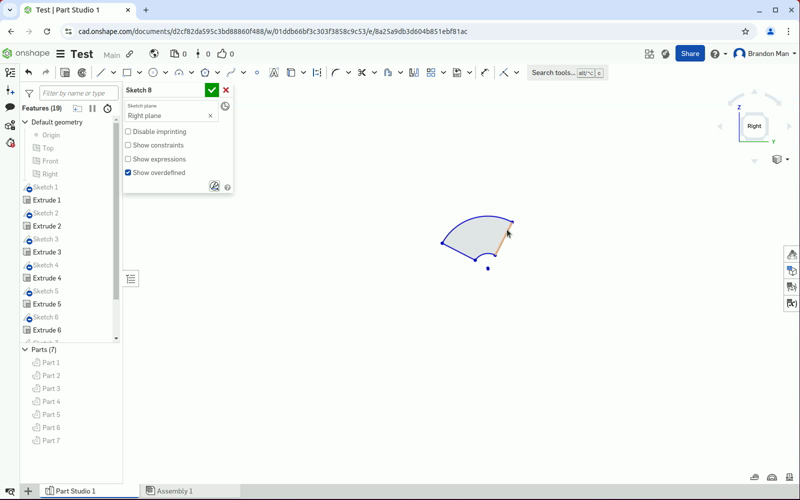
scroll(6)
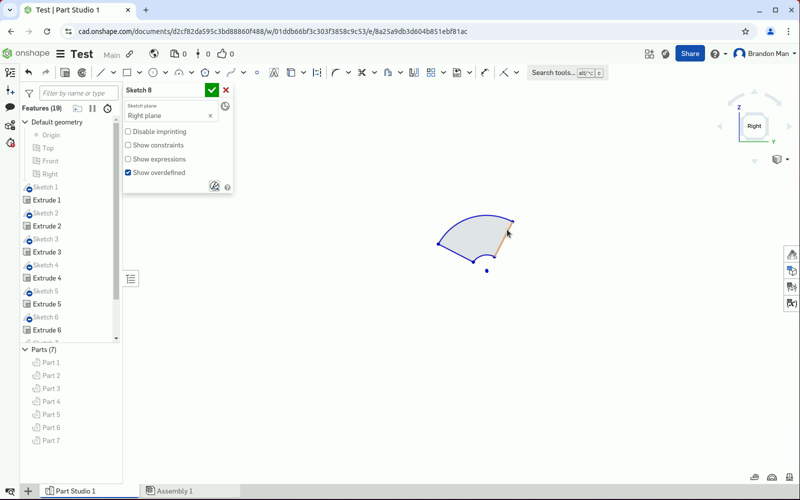
scroll(6)
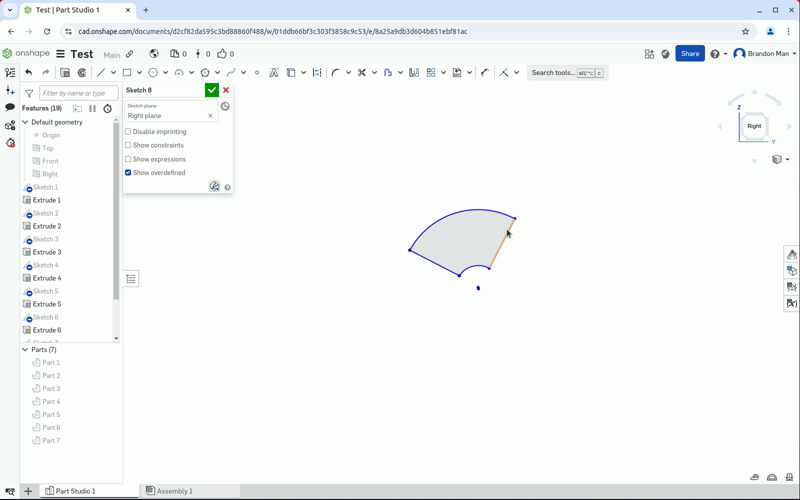
scroll(6)
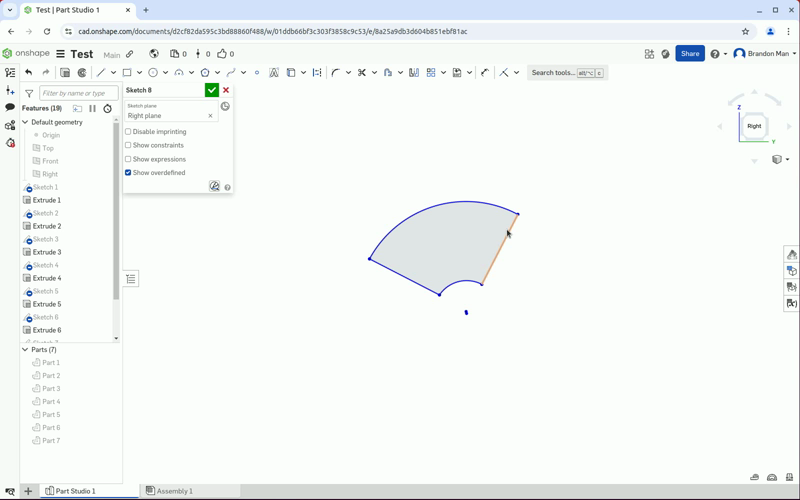
scroll(6)
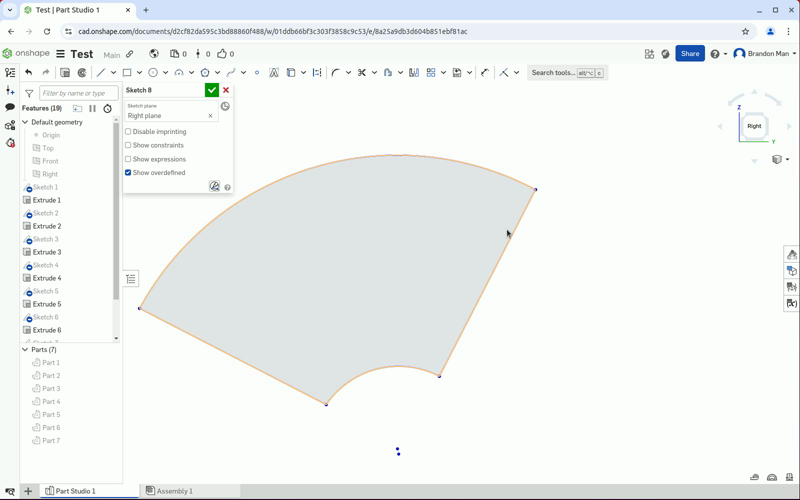
click(507, 229)
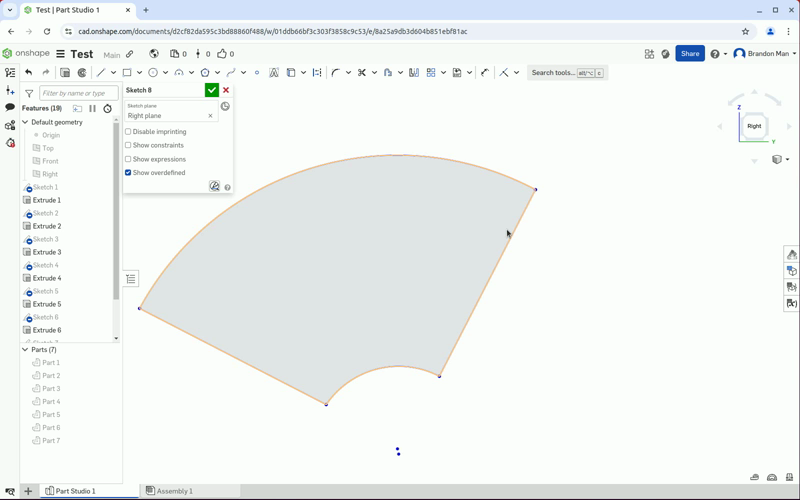
scroll(-6)
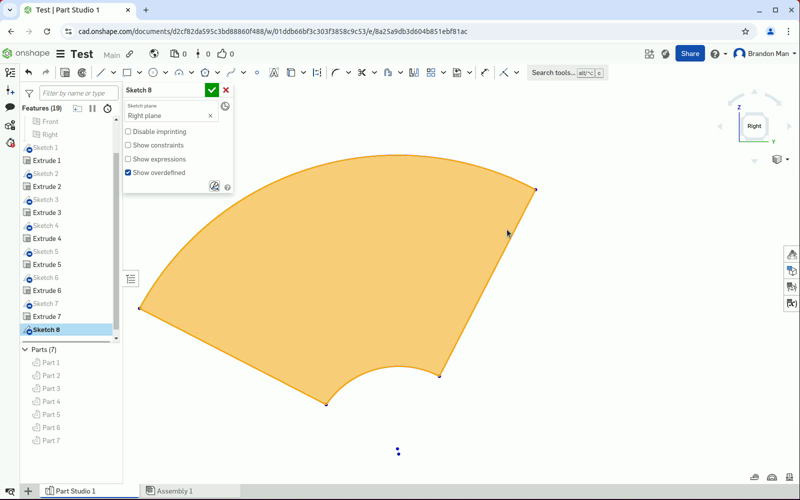
scroll(-6)
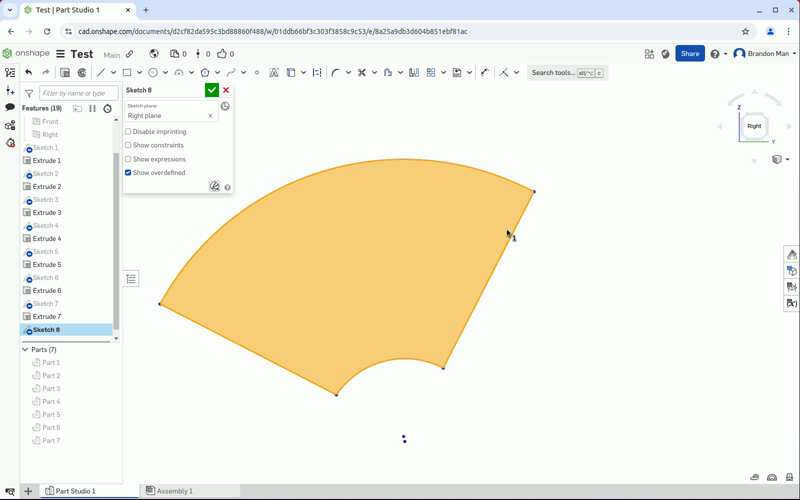
scroll(-6)
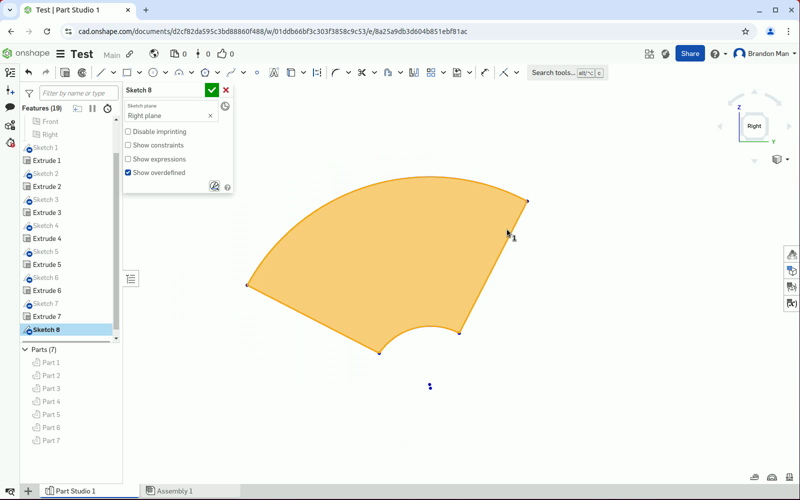
scroll(-6)
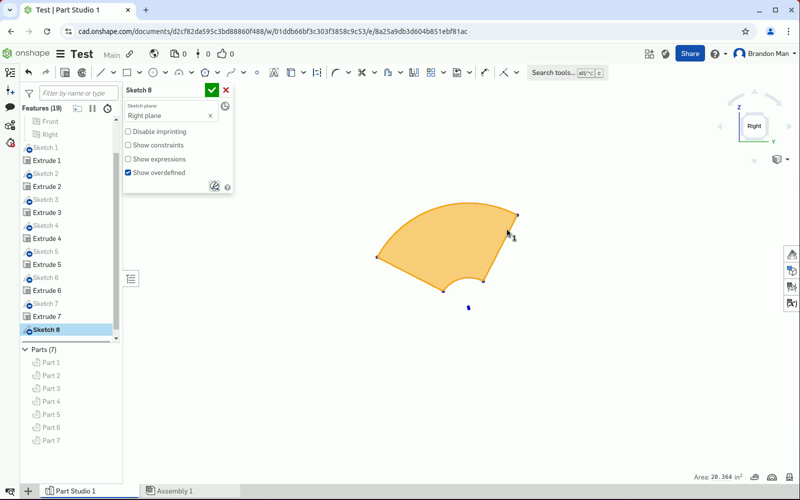
scroll(-6)
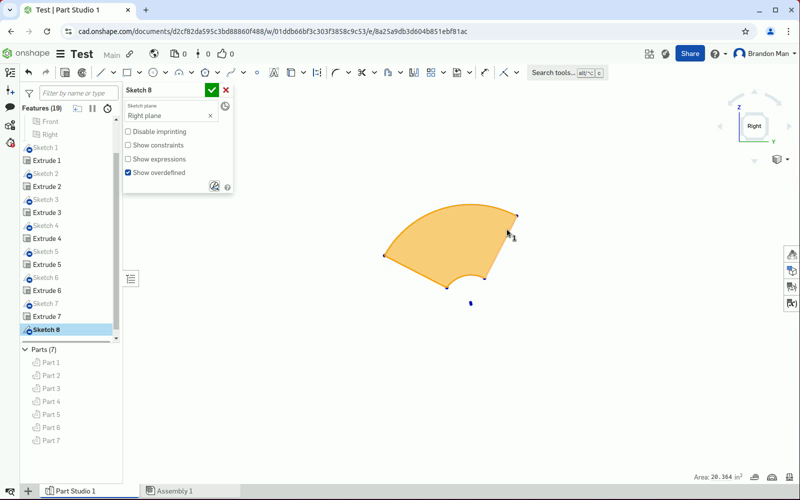
scroll(-6)
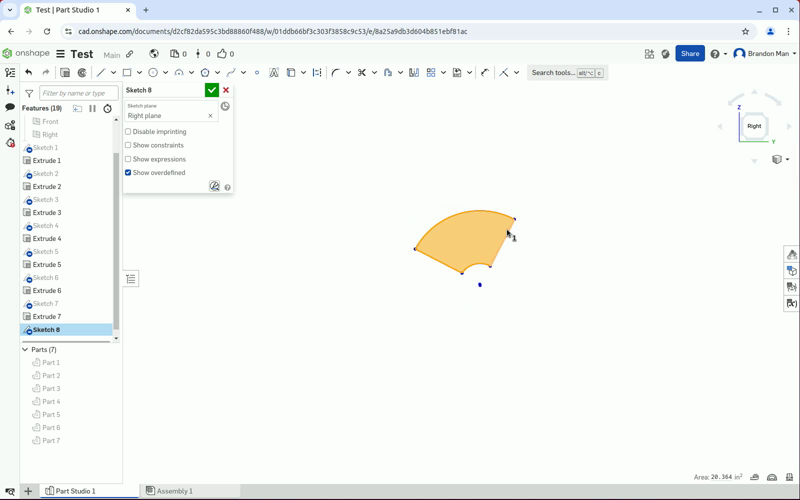
scroll(-6)
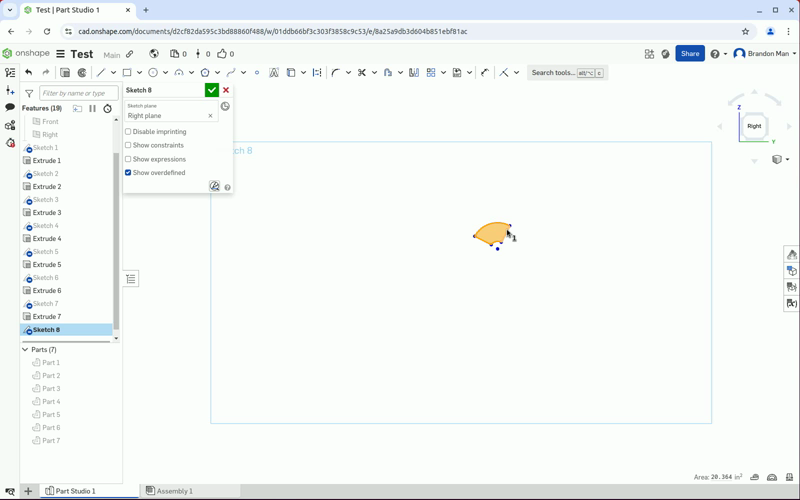
mouse_move(73, 352)
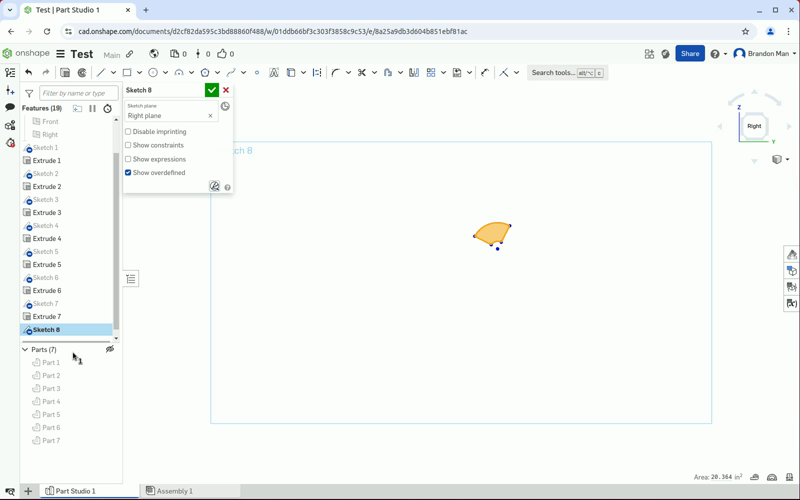
key(shift+y)
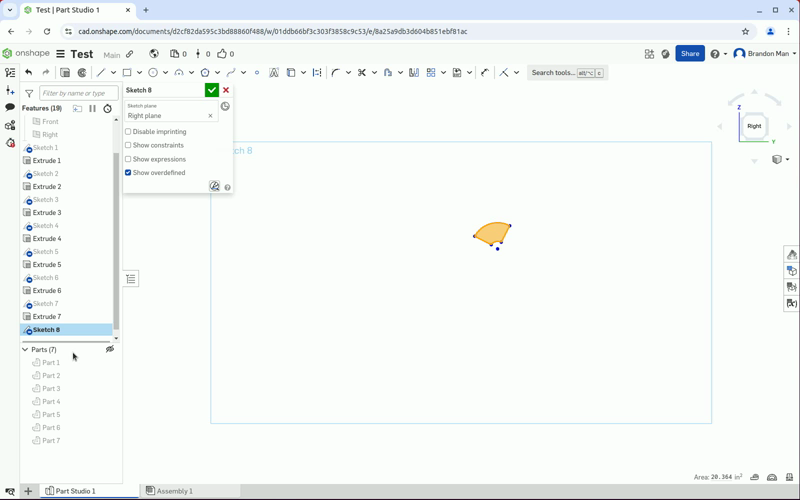
key(shift+e)
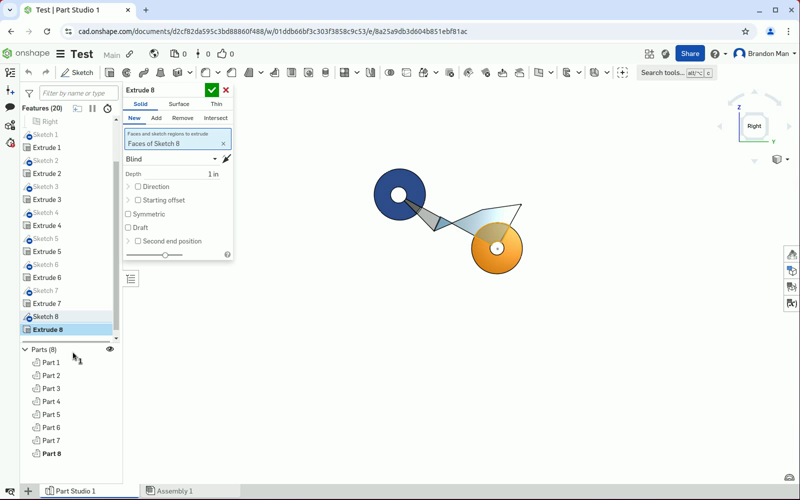
mouse_move(143, 106)
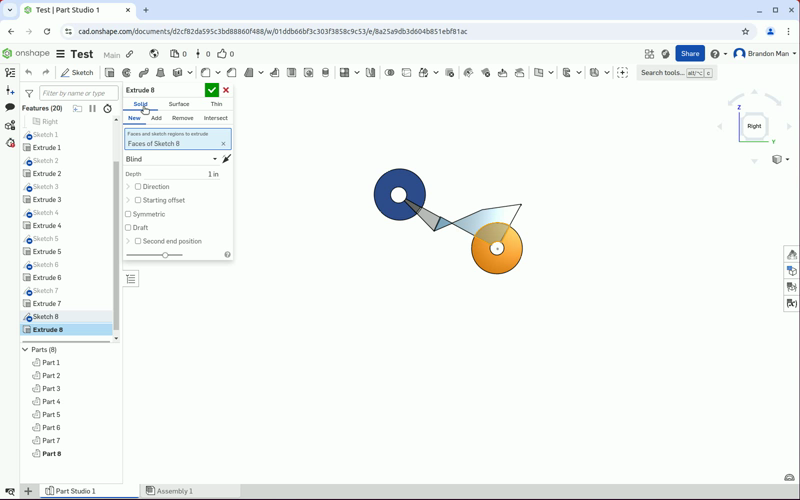
click(143, 106)
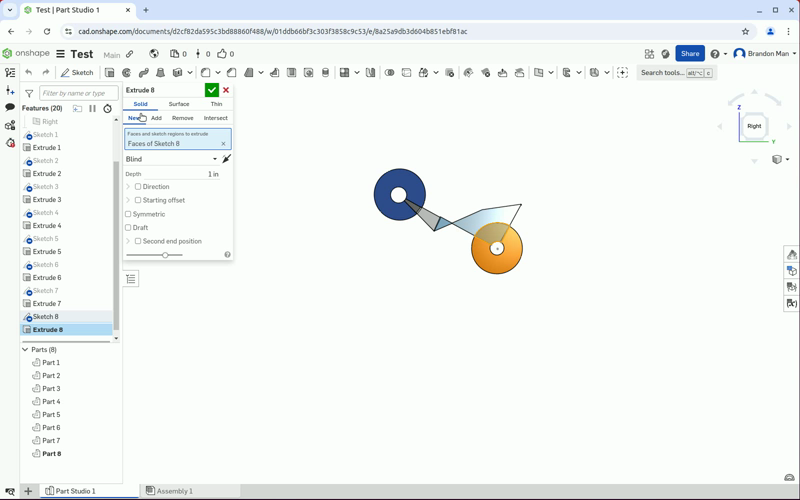
mouse_move(137, 120)
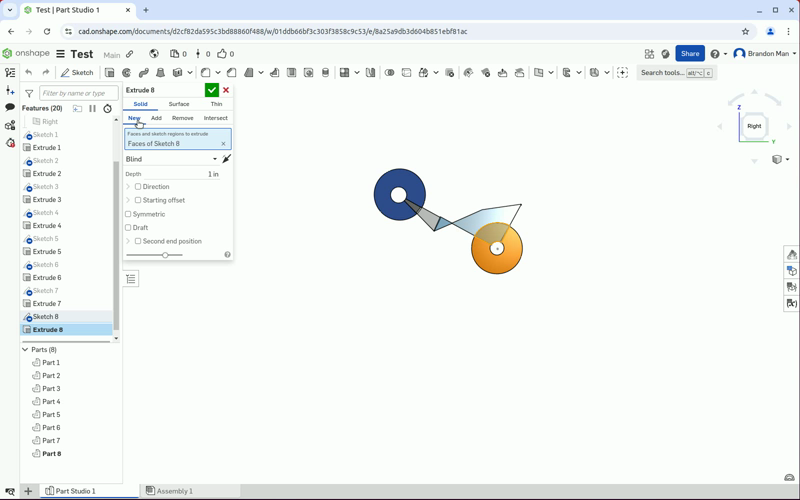
click(137, 120)
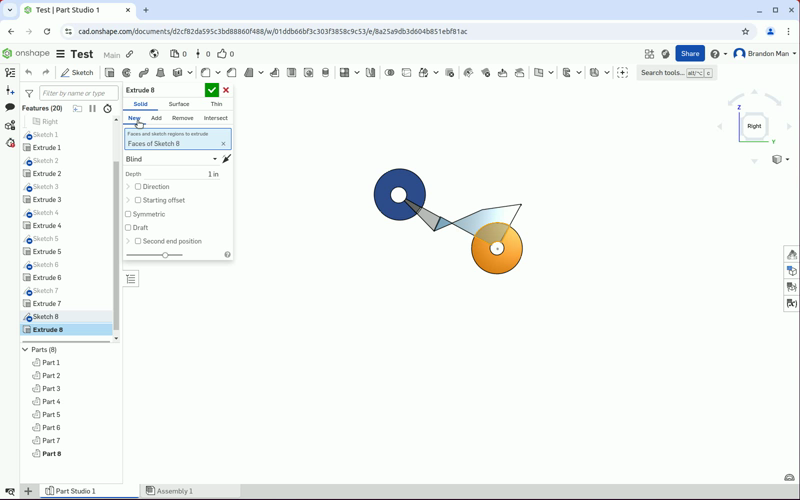
key(tab, 4)
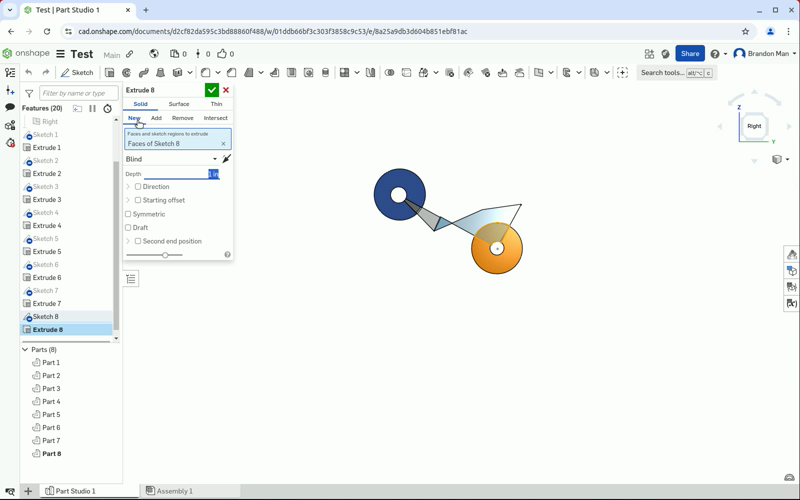
text(4.092)
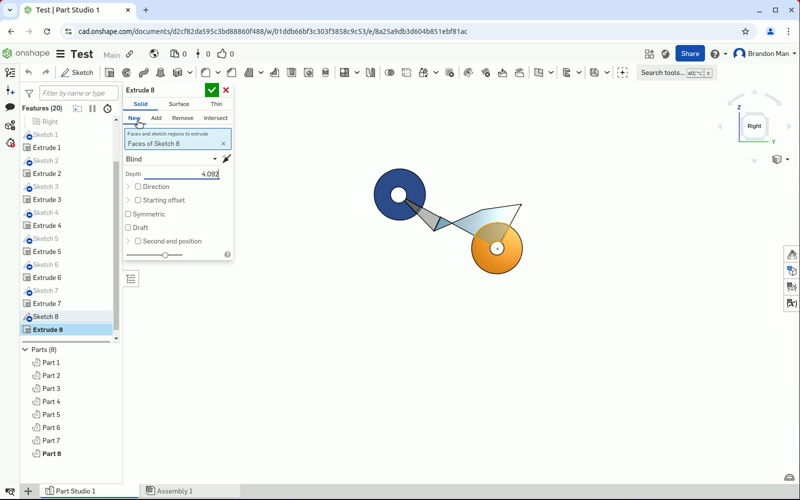
key(enter)
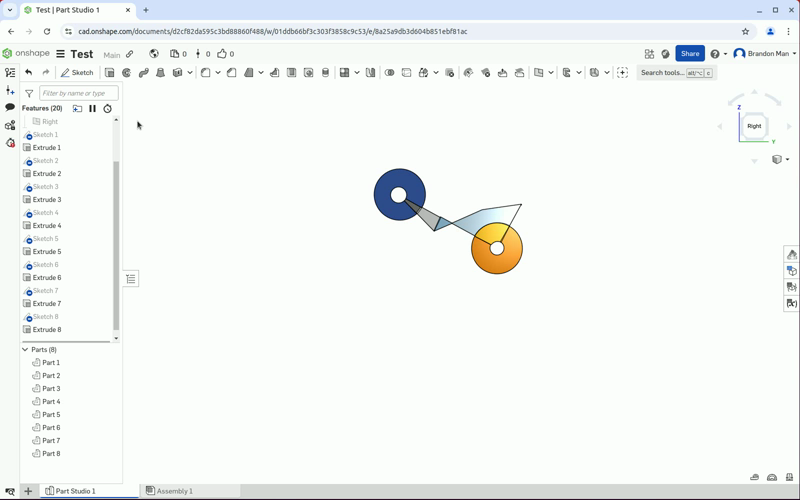
key(shift+h)
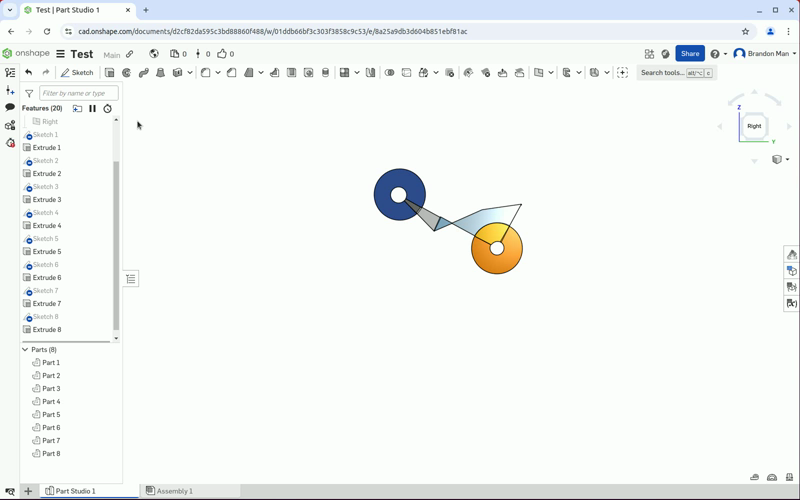
key(shift+h)
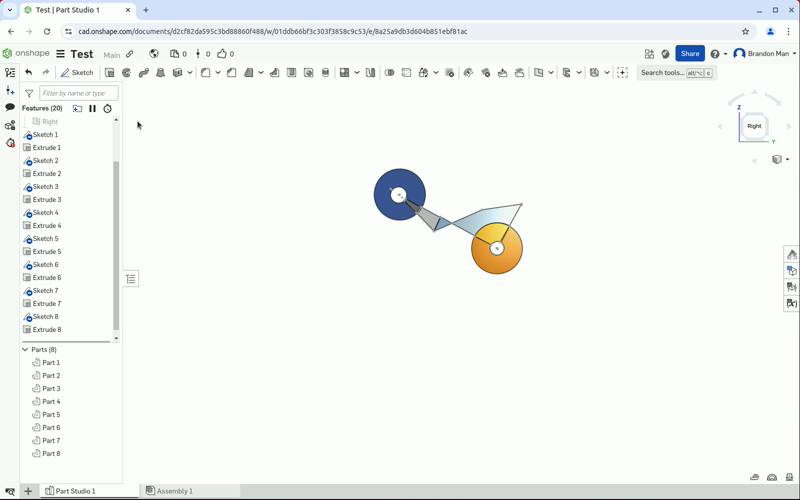
key(shift+7)
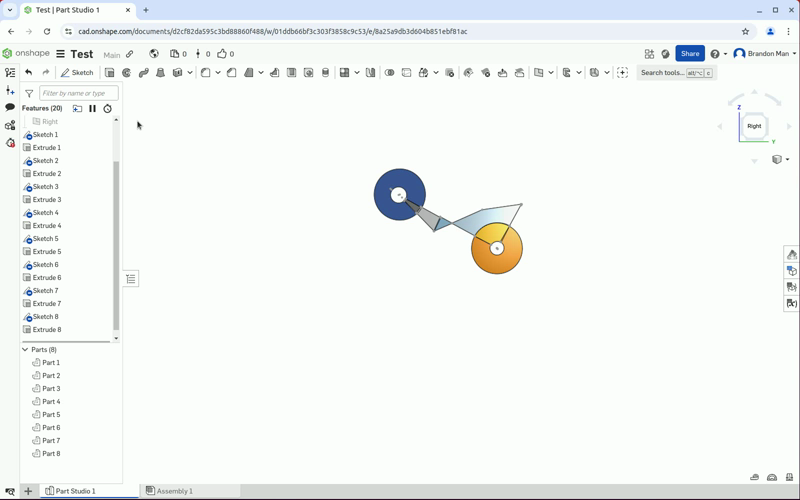
key(right, 2)
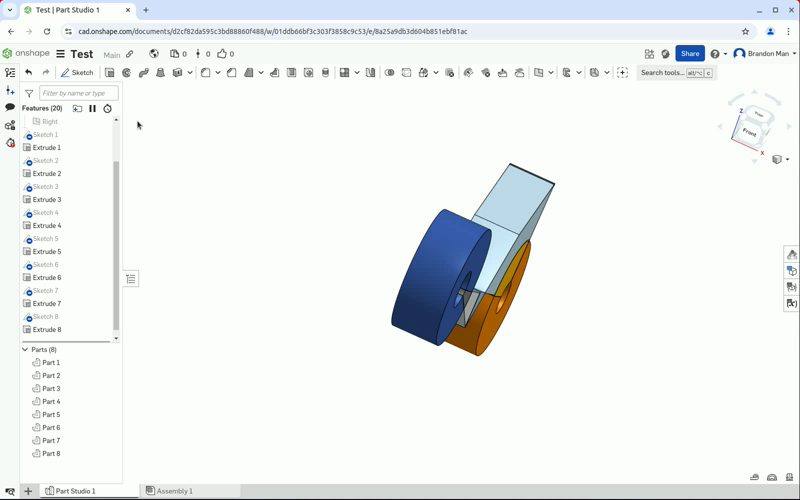
key(down, 2)
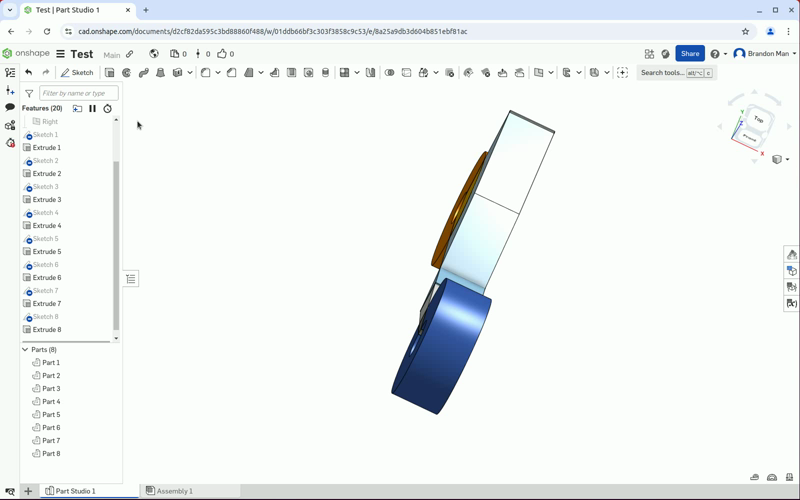
key(up, 2)
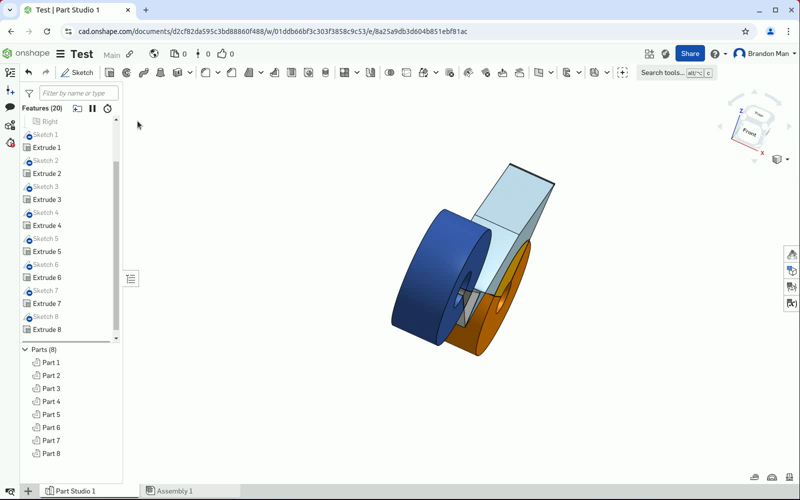
key(left, 2)
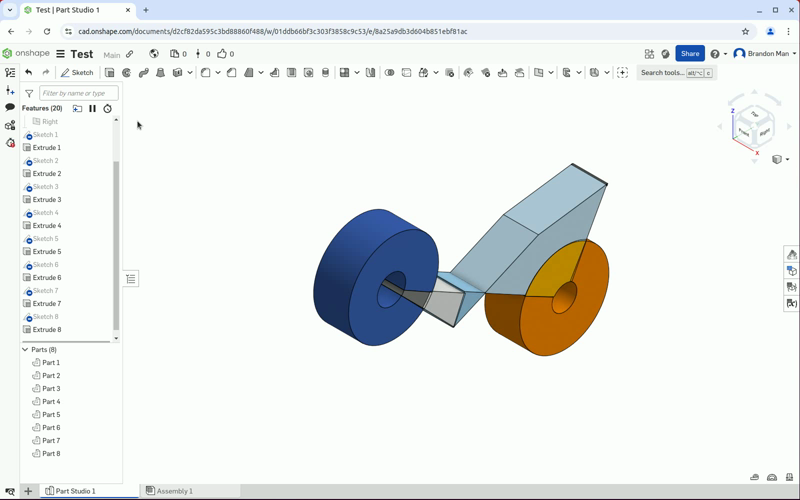
mouse_move(69, 137)
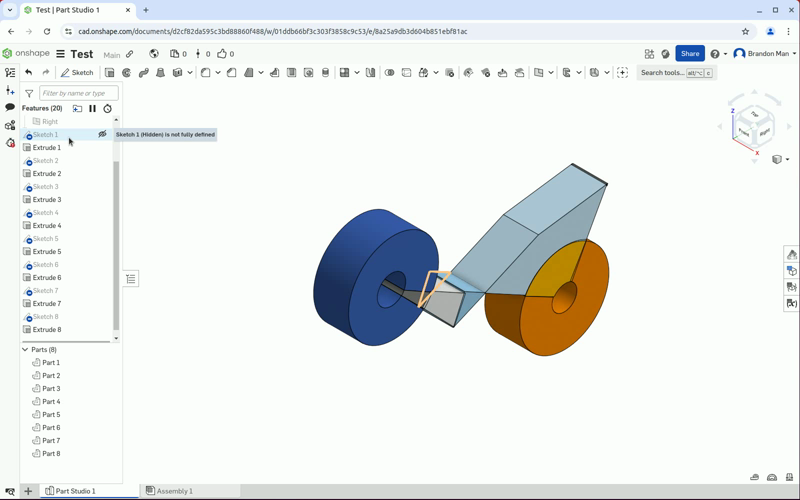
click(69, 137)